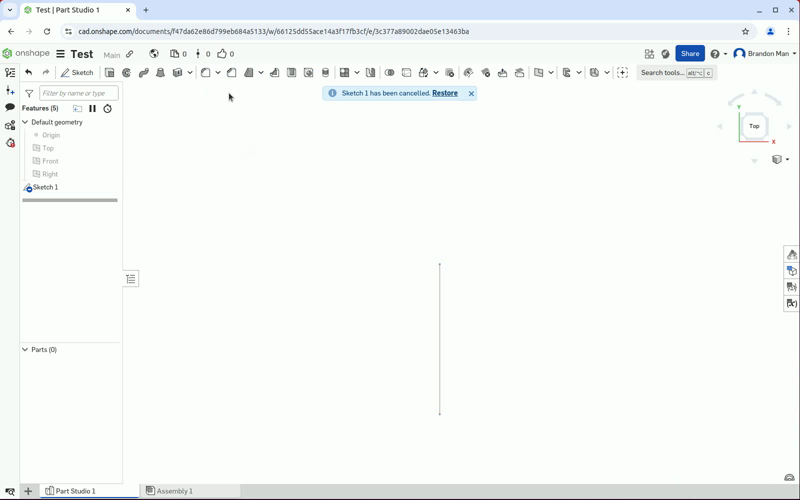
key(shift+h)
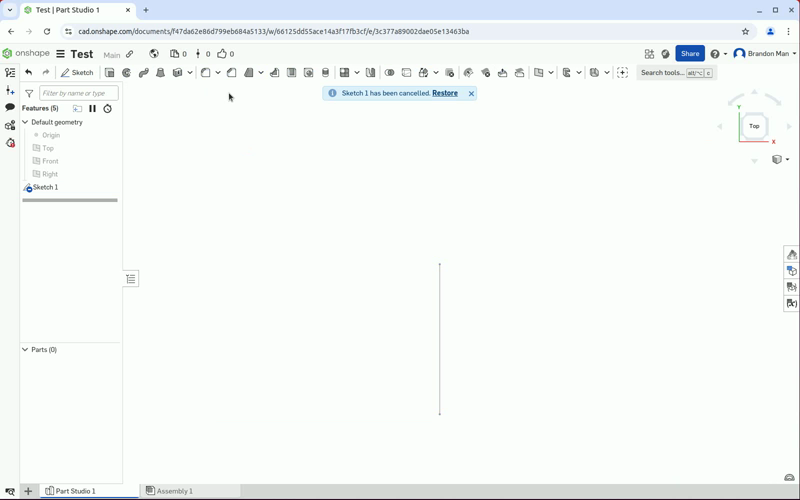
key(shift+s)
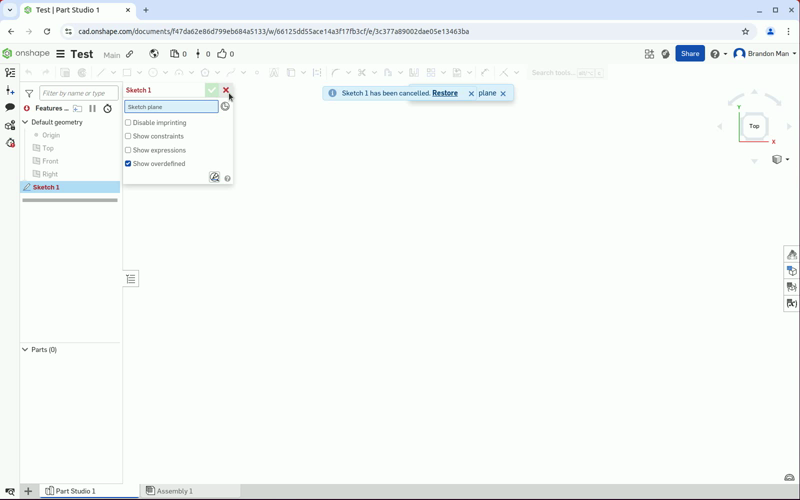
mouse_move(73, 150)
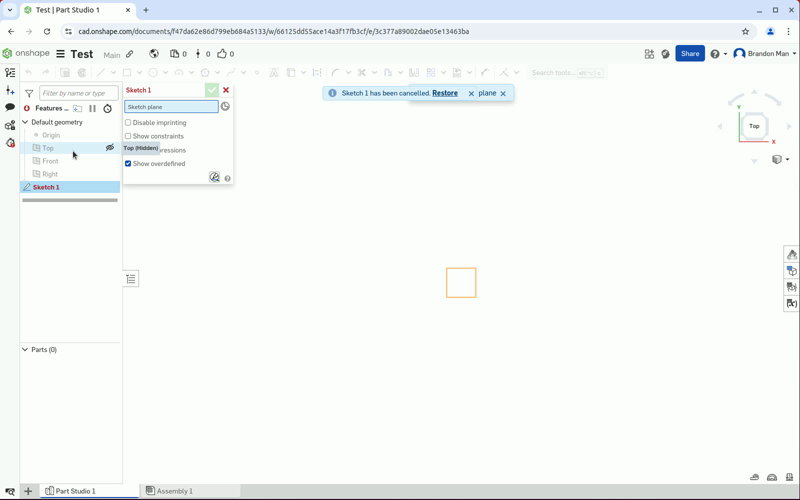
click(73, 150)
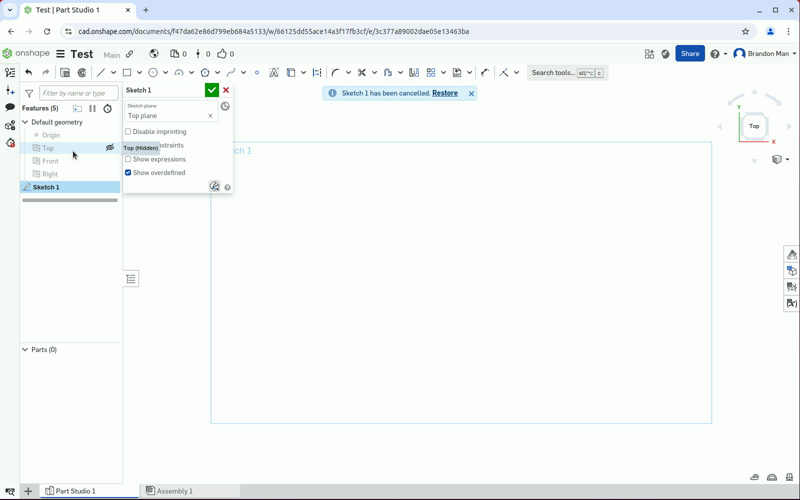
mouse_move(73, 352)
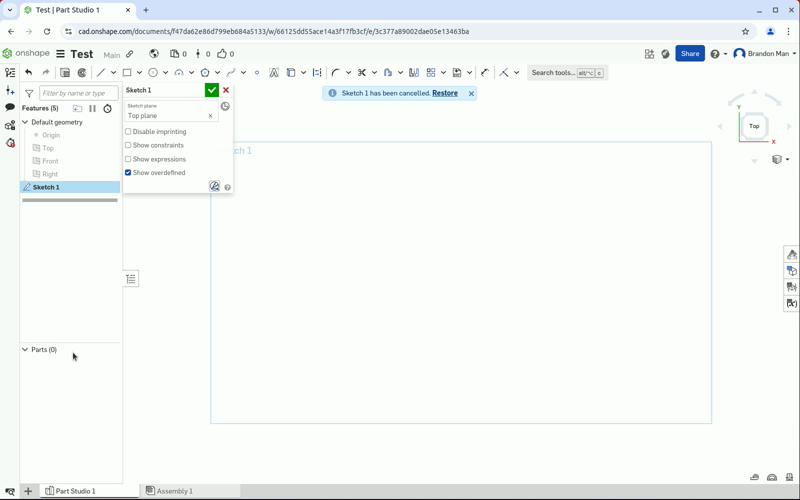
key(y)
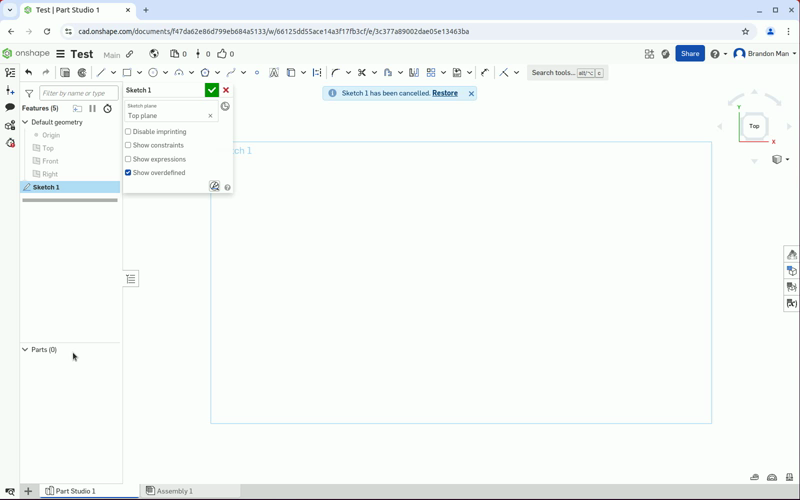
key(a)
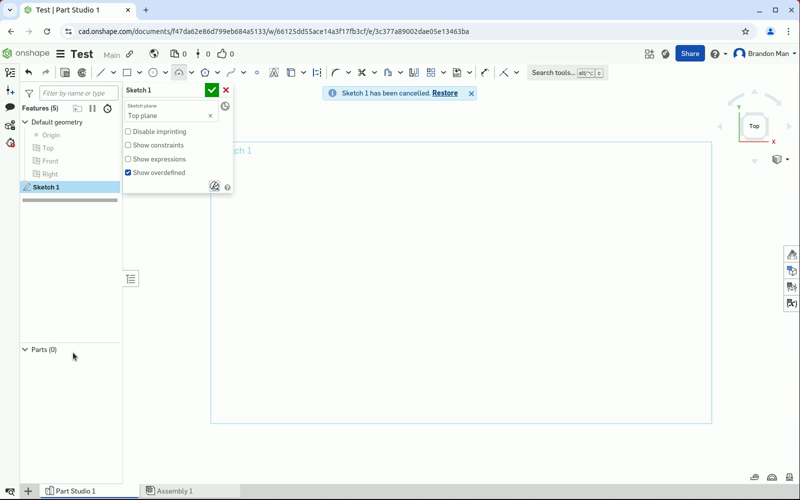
key_down(shift)
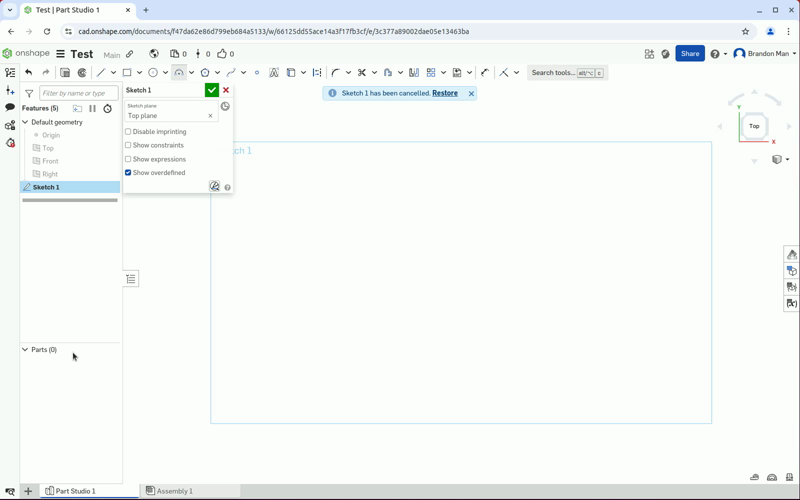
mouse_move(431, 359)
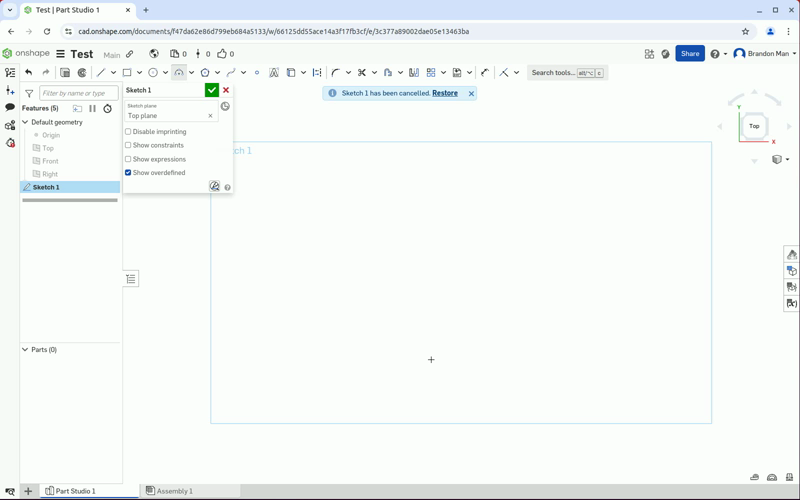
click(431, 359)
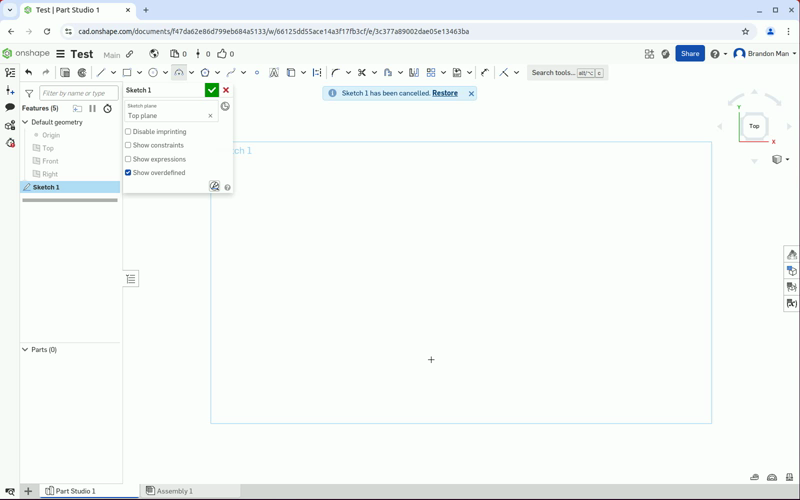
key_up(shift)
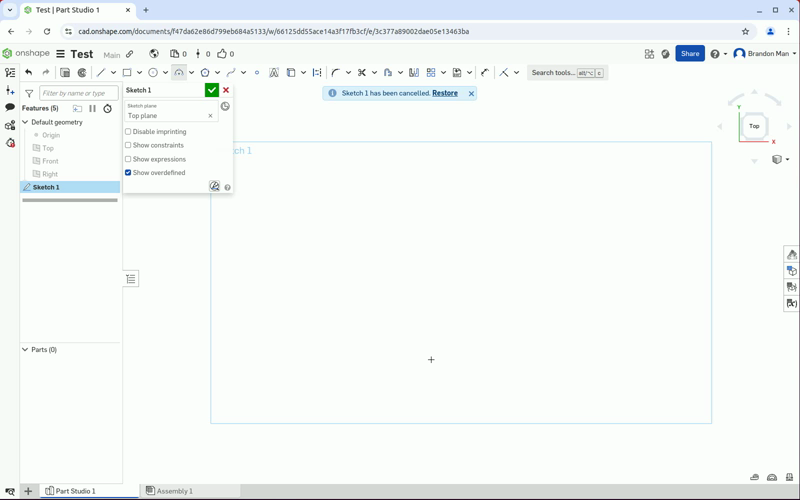
key_down(shift)
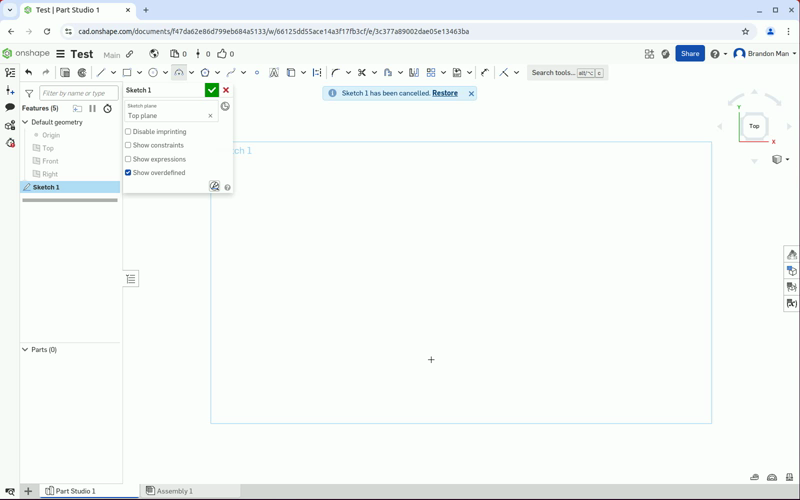
mouse_move(438, 358)
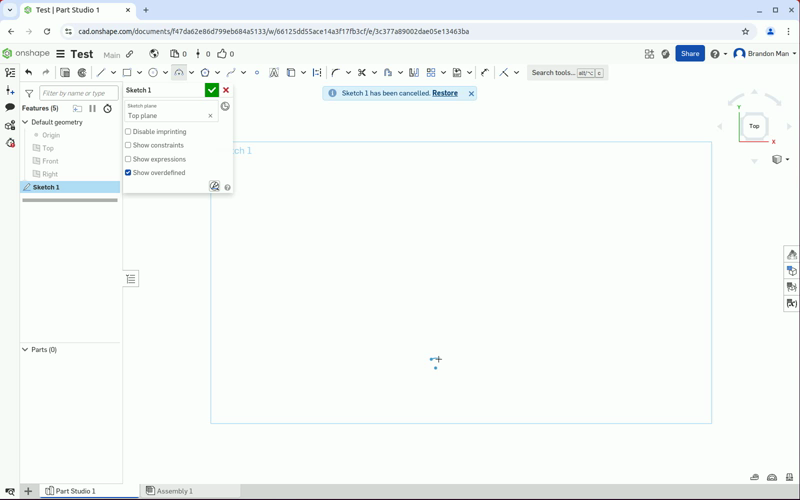
scroll(6)
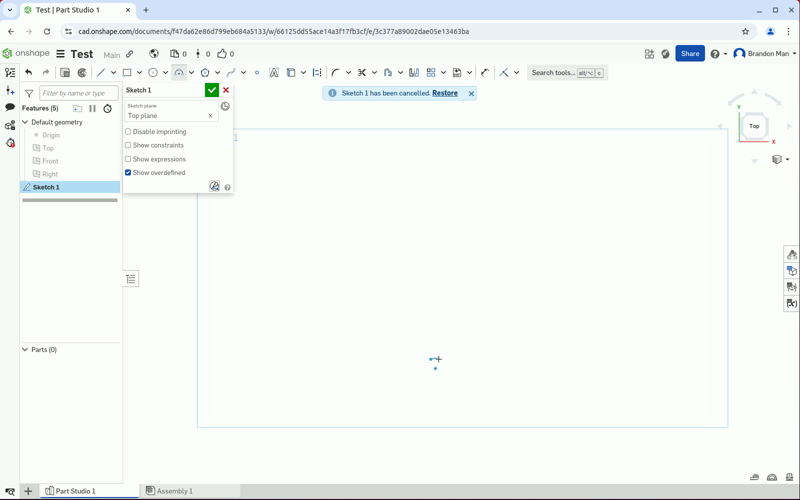
scroll(6)
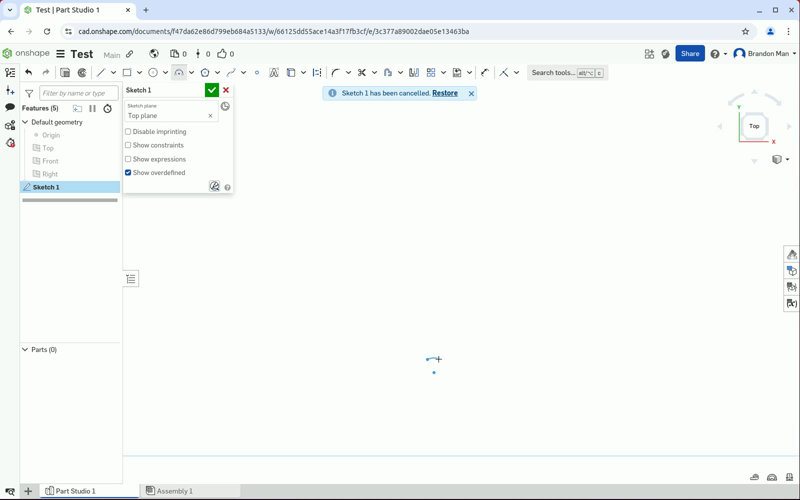
scroll(6)
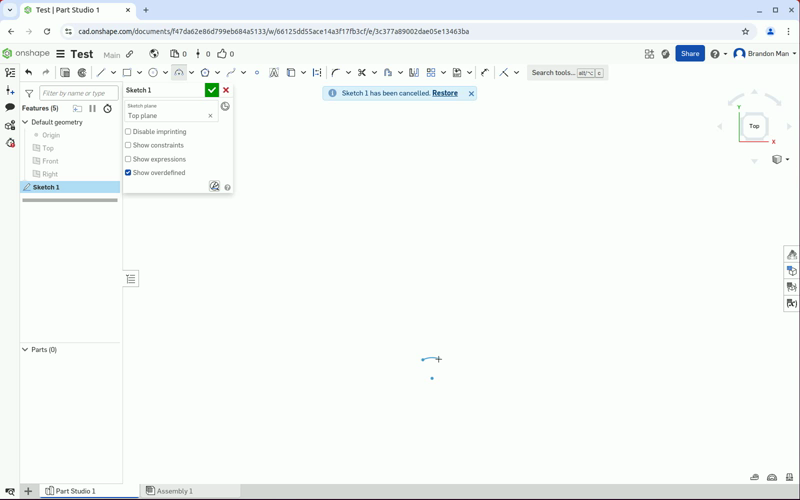
scroll(6)
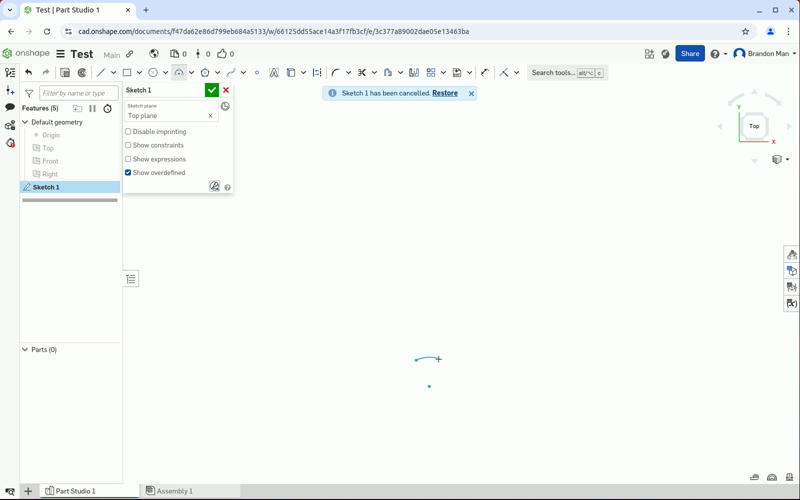
scroll(6)
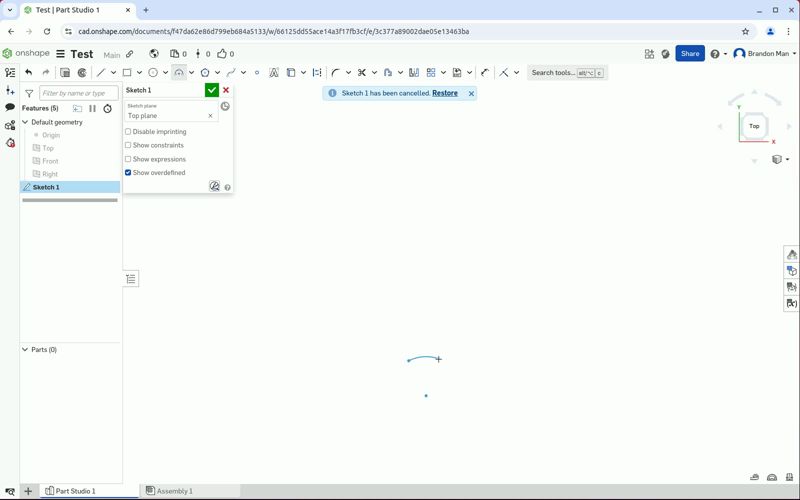
scroll(6)
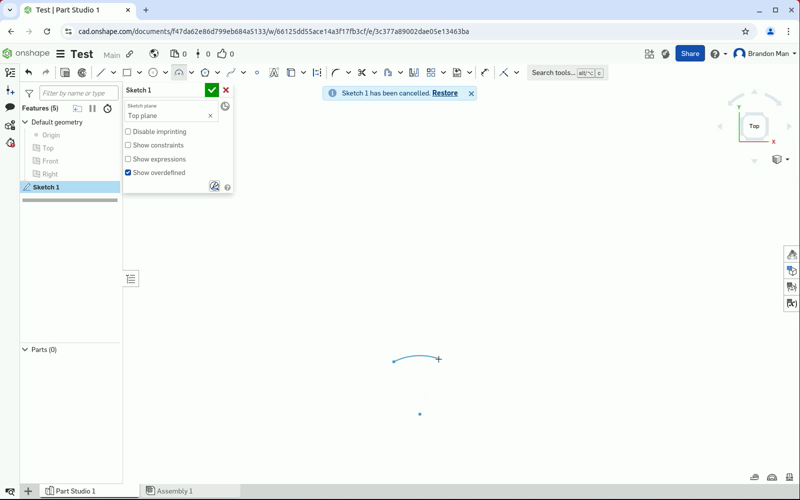
scroll(6)
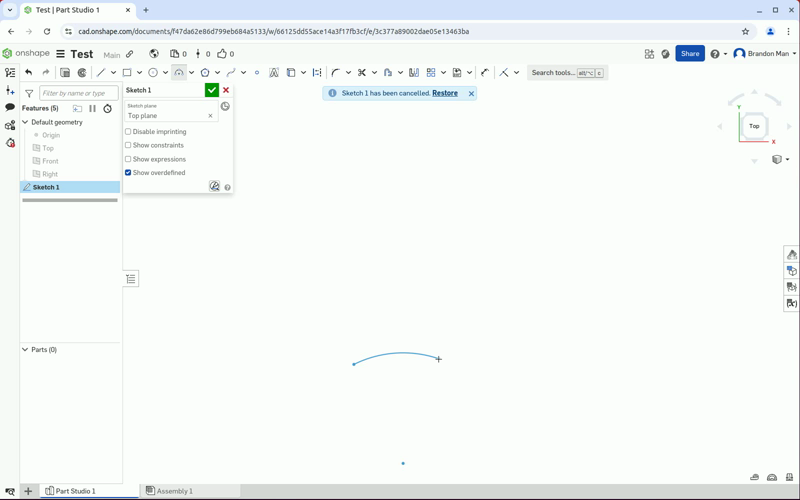
click(438, 358)
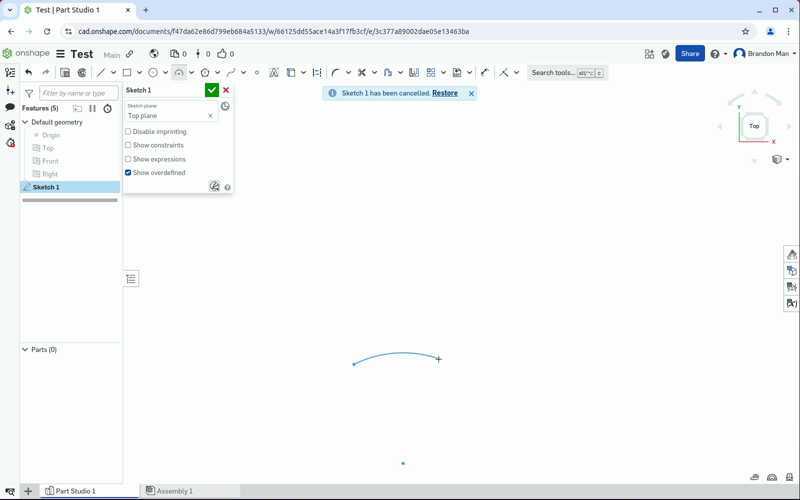
scroll(-6)
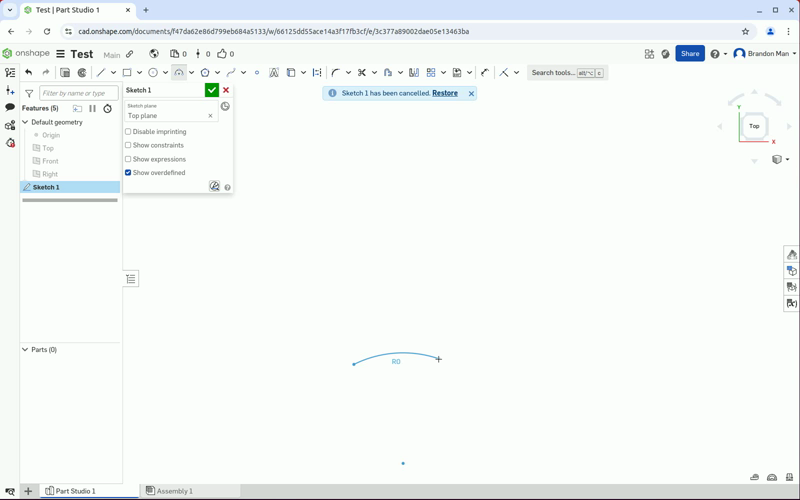
scroll(-6)
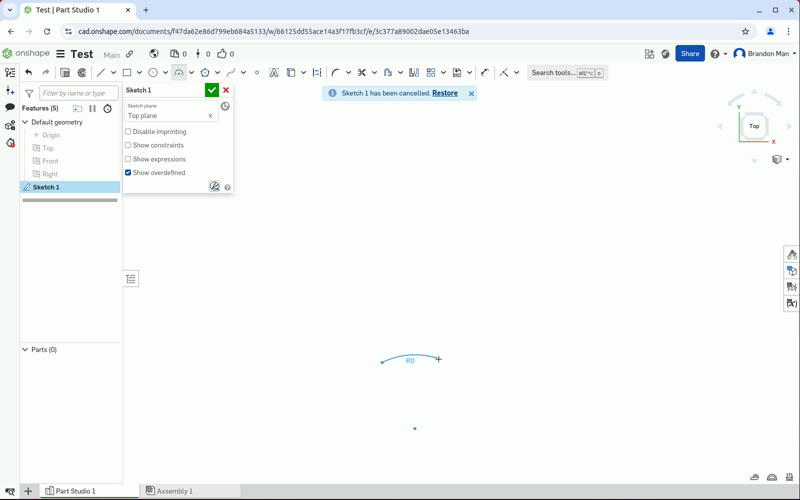
scroll(-6)
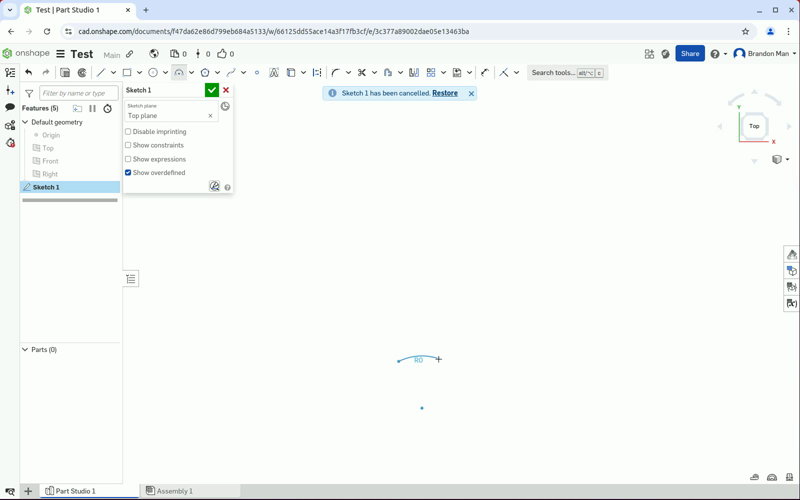
scroll(-6)
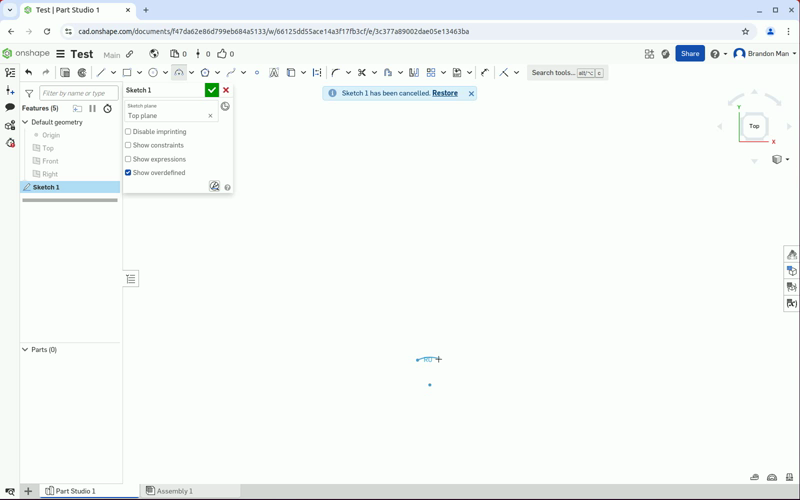
scroll(-6)
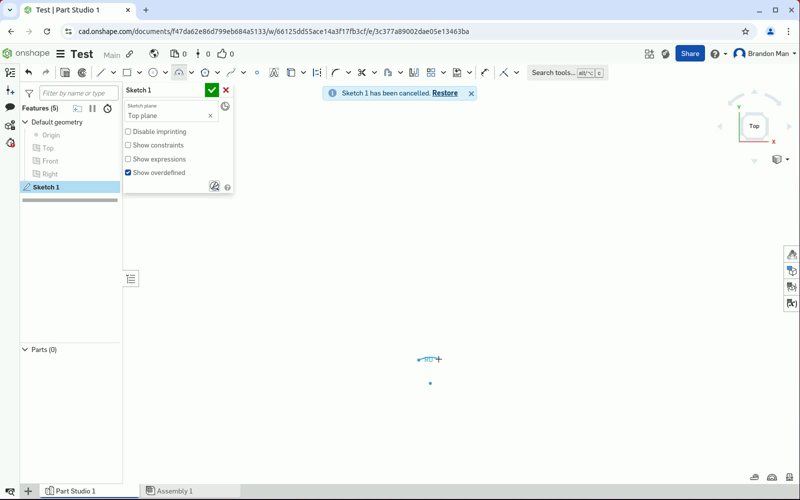
scroll(-6)
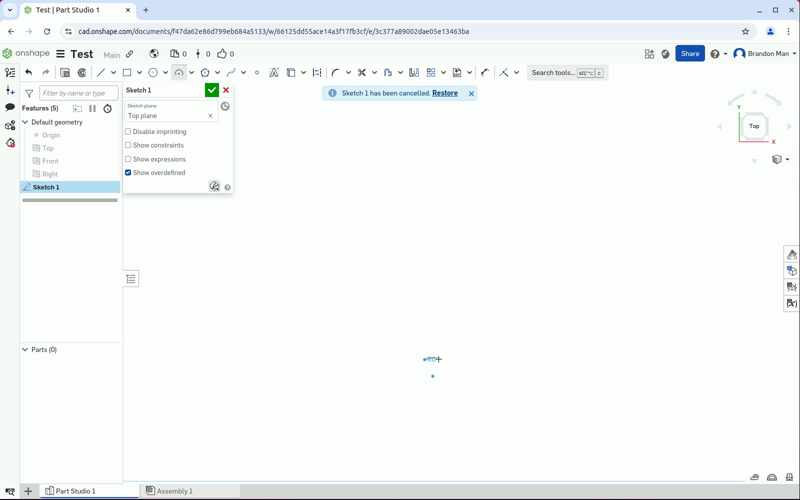
scroll(-6)
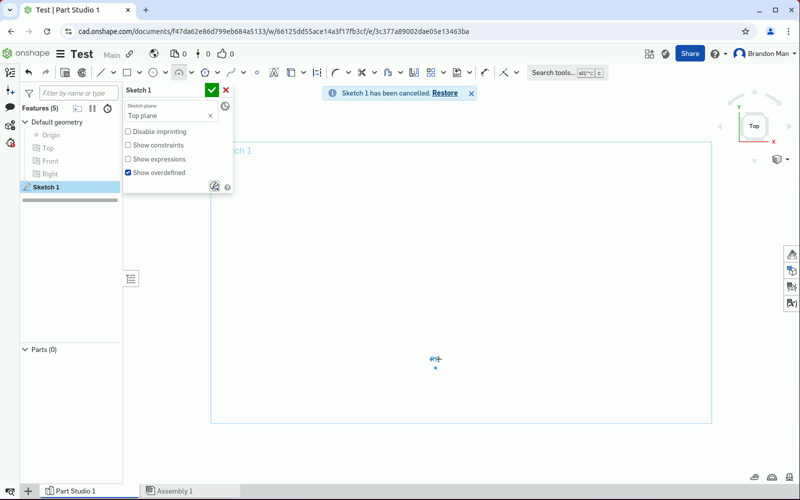
mouse_move(435, 362)
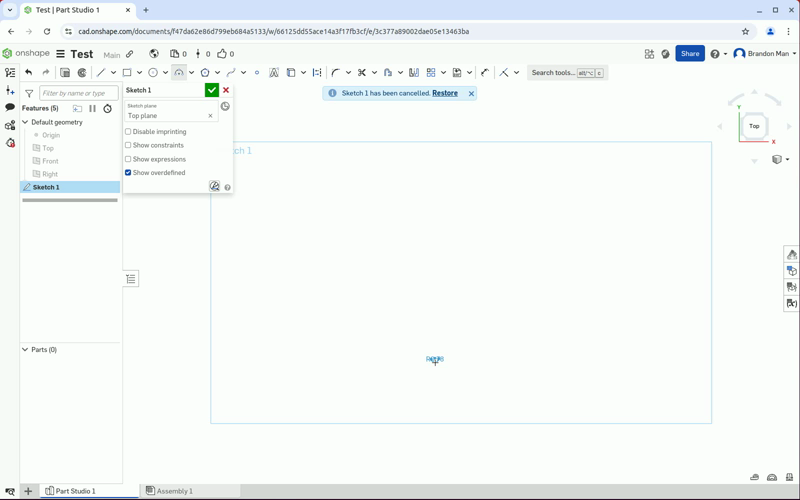
scroll(6)
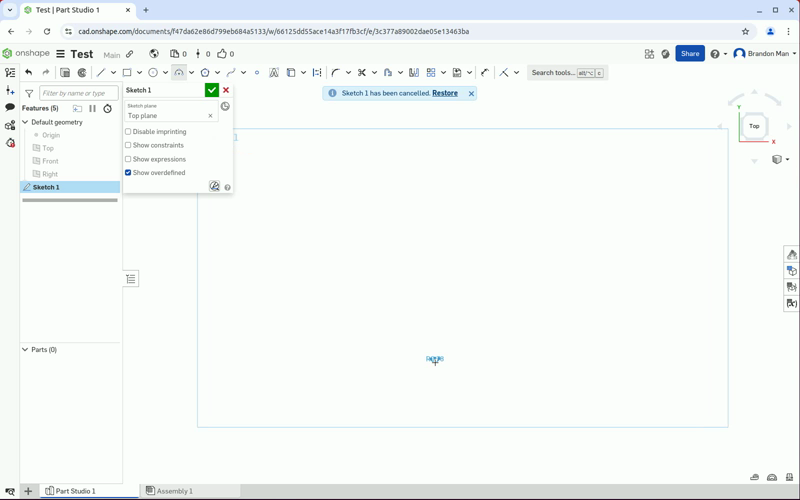
scroll(6)
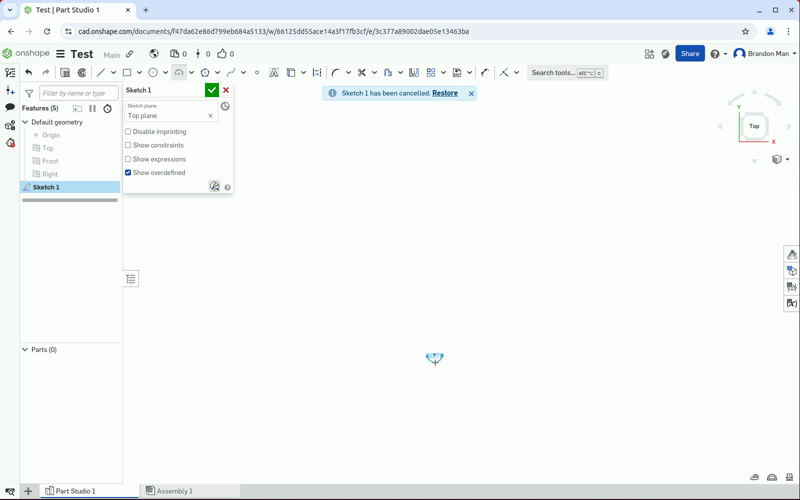
scroll(6)
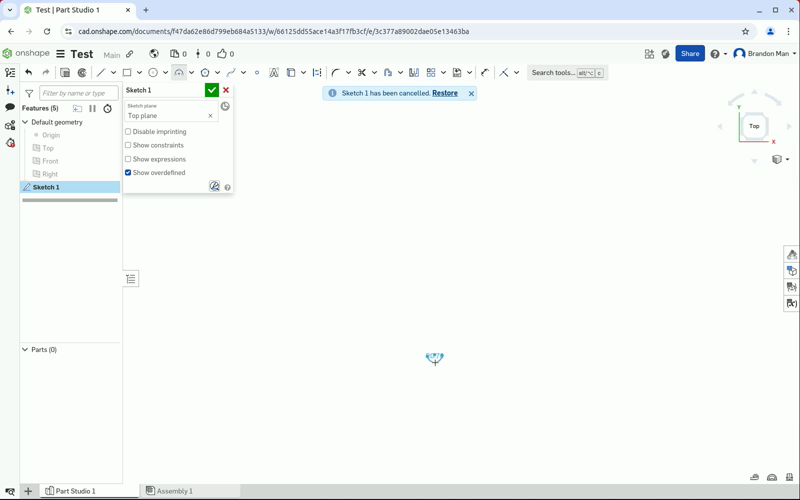
scroll(6)
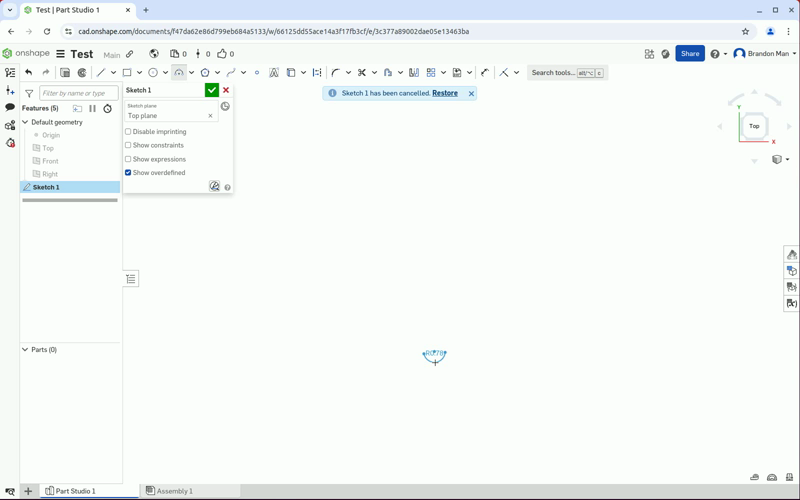
scroll(6)
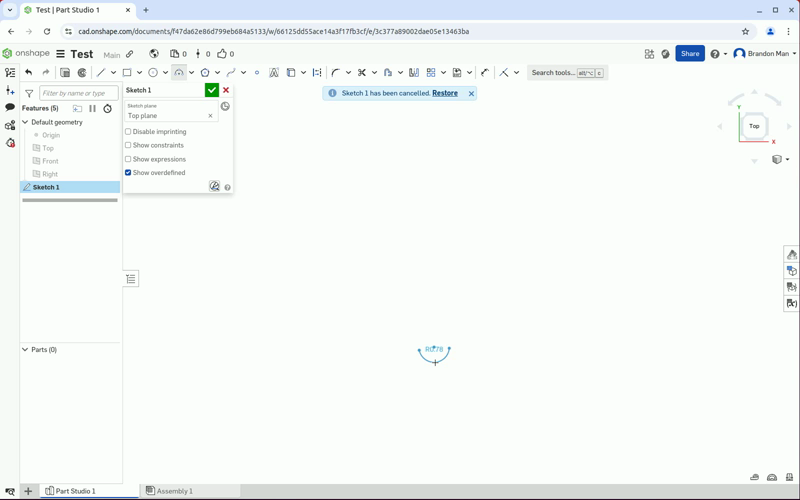
scroll(6)
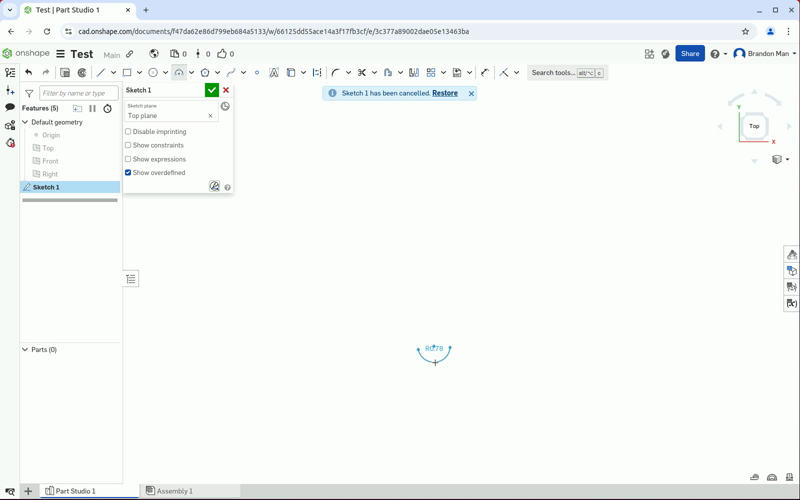
scroll(6)
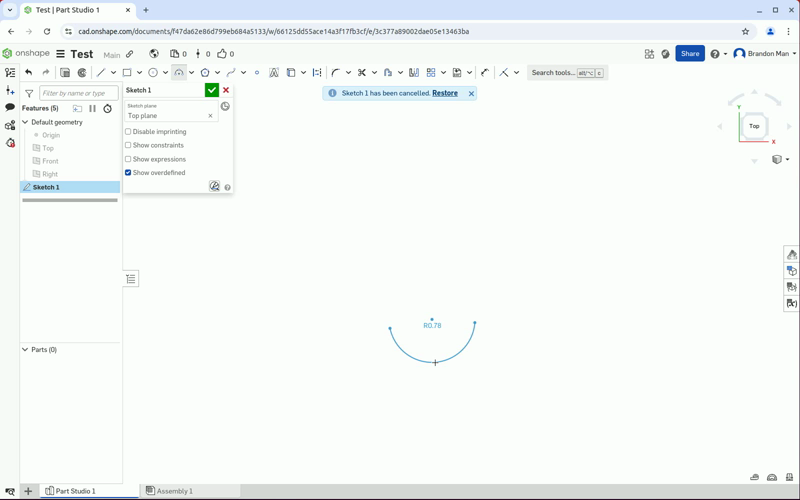
click(435, 362)
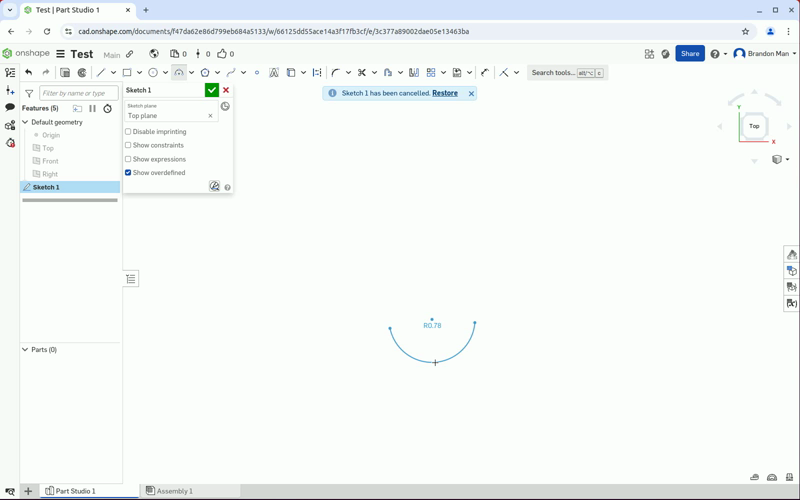
scroll(-6)
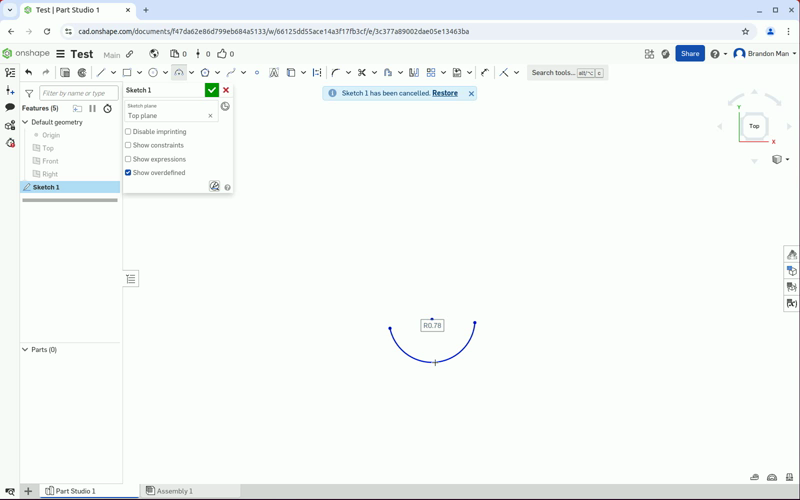
scroll(-6)
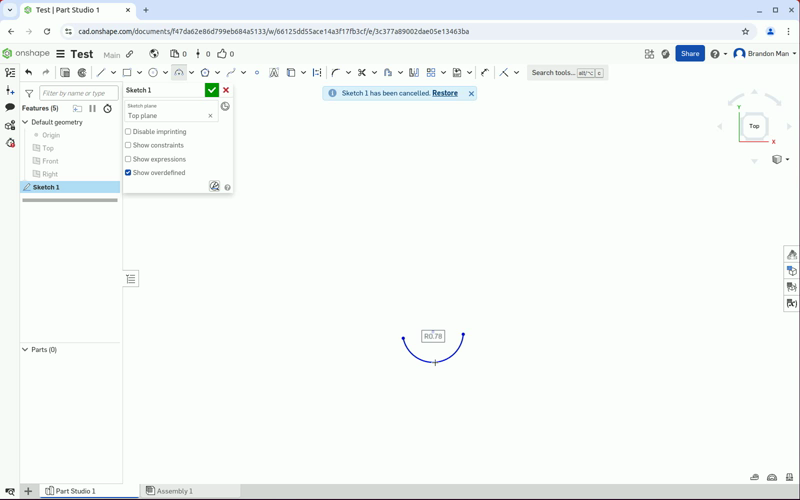
scroll(-6)
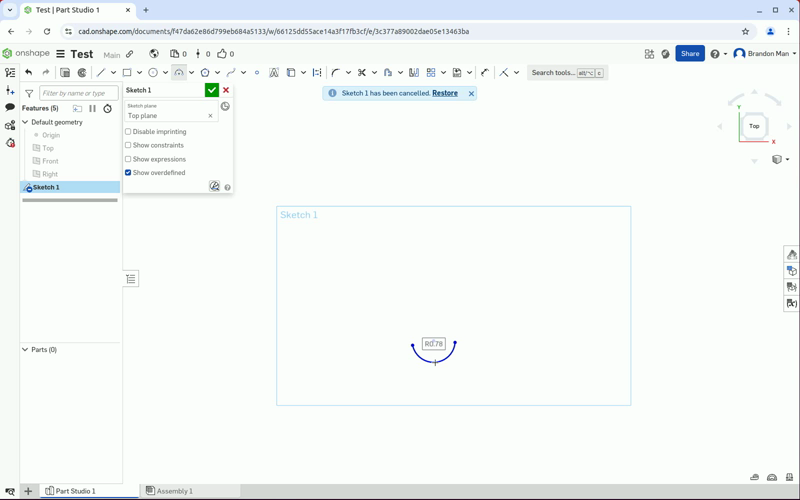
scroll(-6)
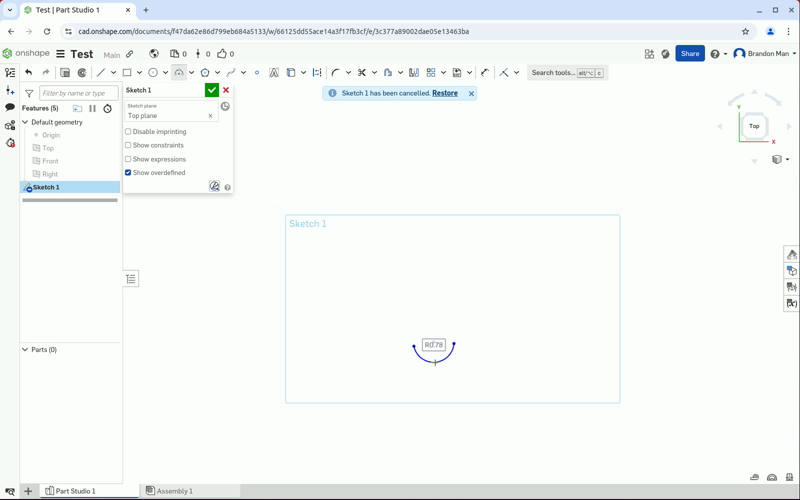
scroll(-6)
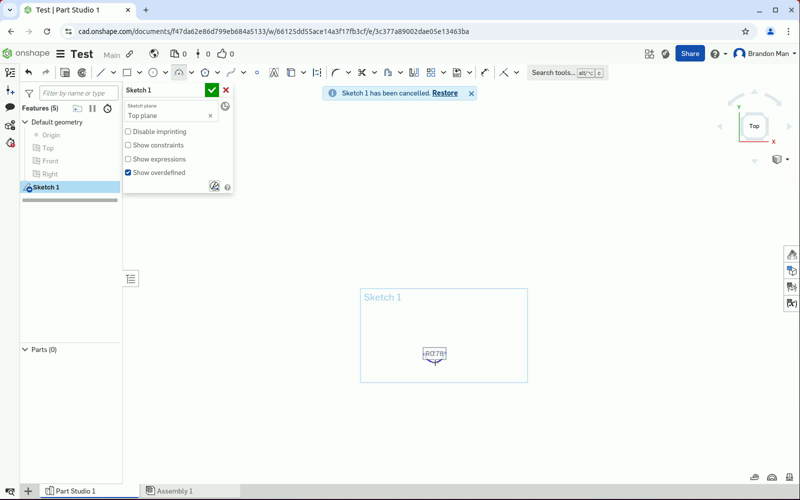
scroll(-6)
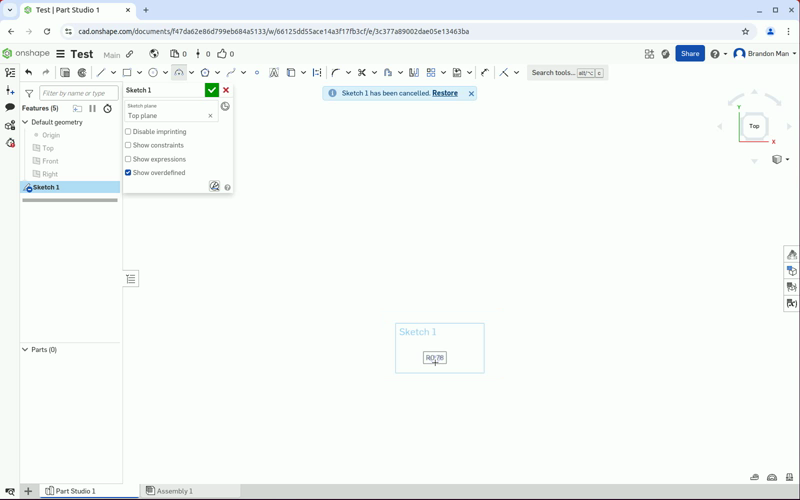
scroll(-6)
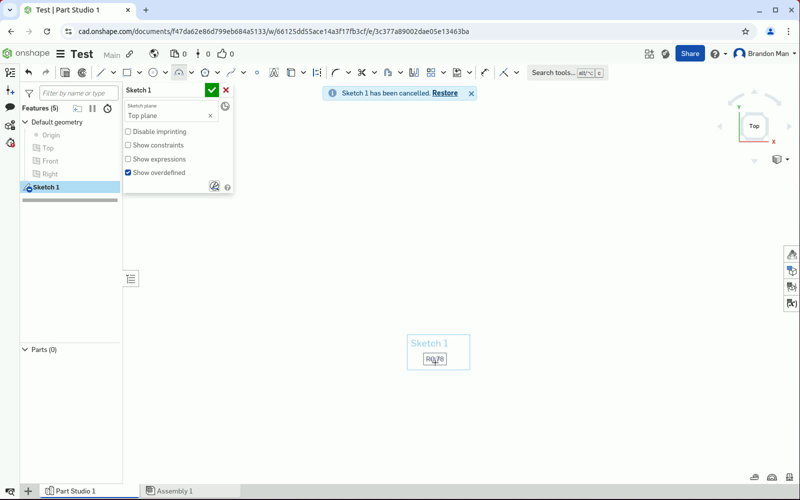
key_up(shift)
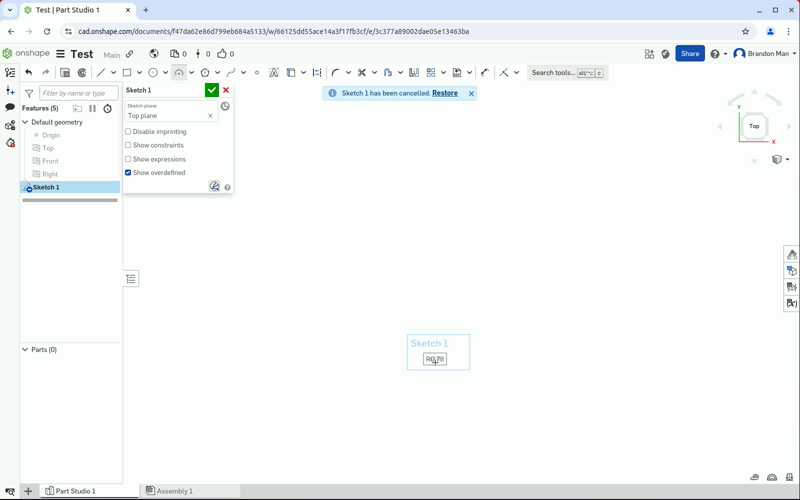
key(esc)
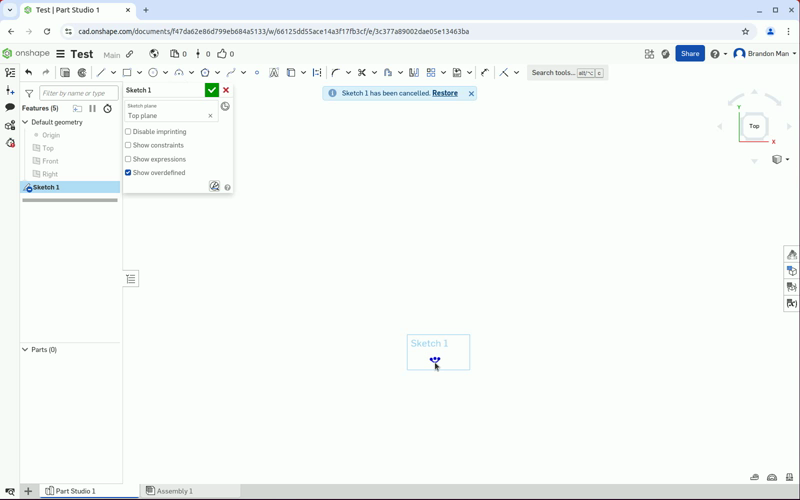
key(l)
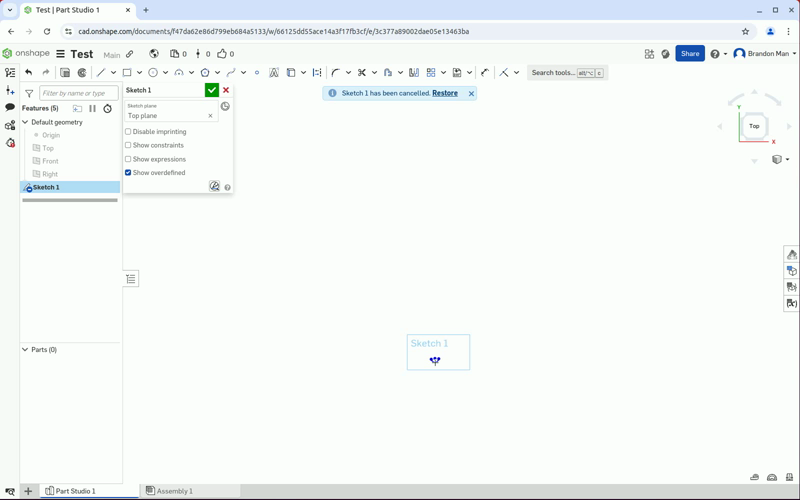
mouse_move(438, 358)
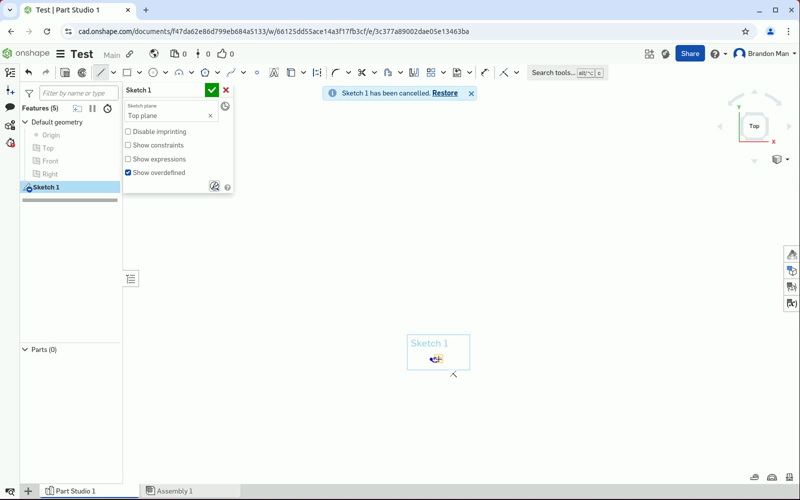
scroll(6)
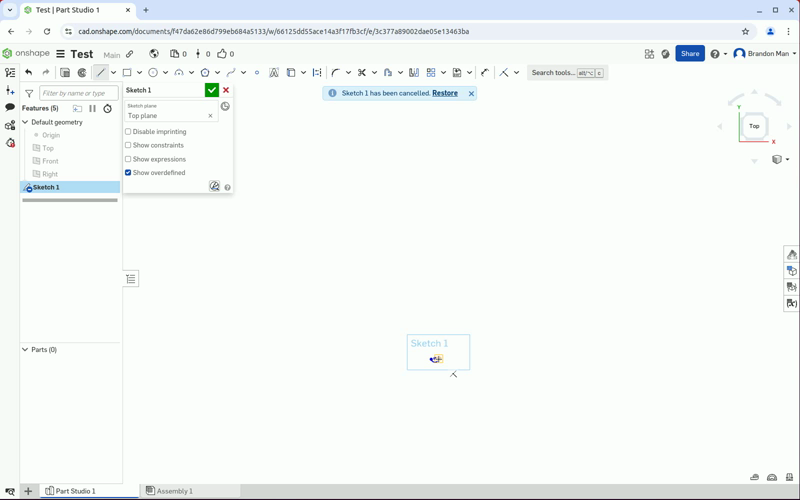
scroll(6)
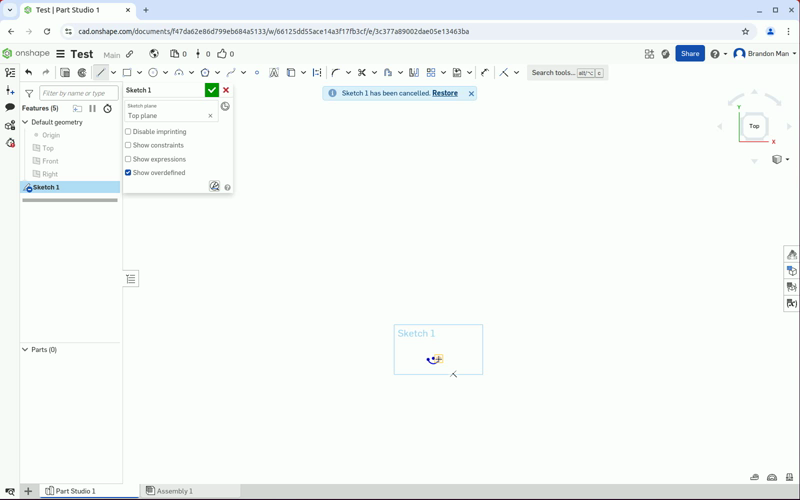
scroll(6)
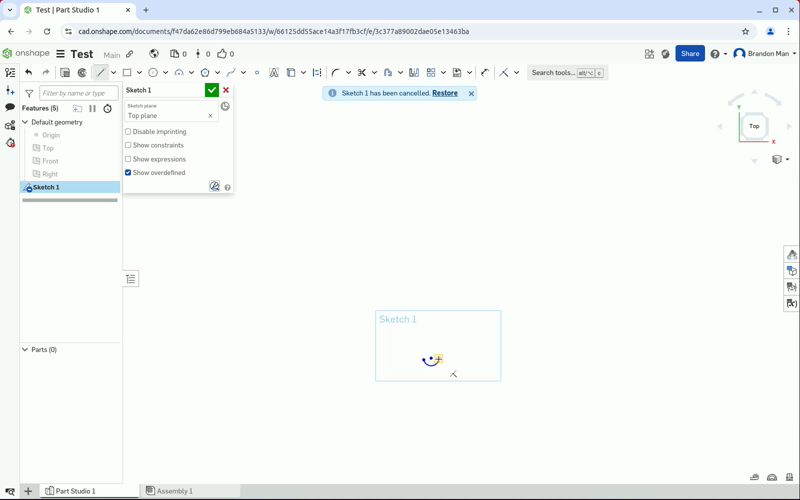
scroll(6)
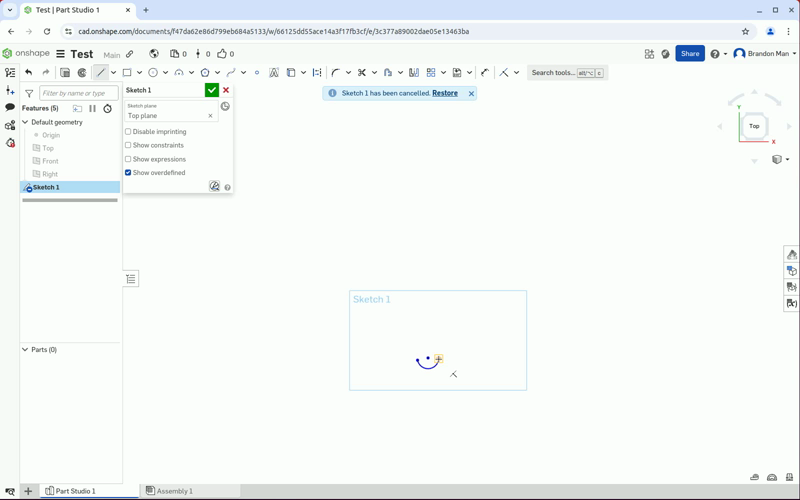
scroll(6)
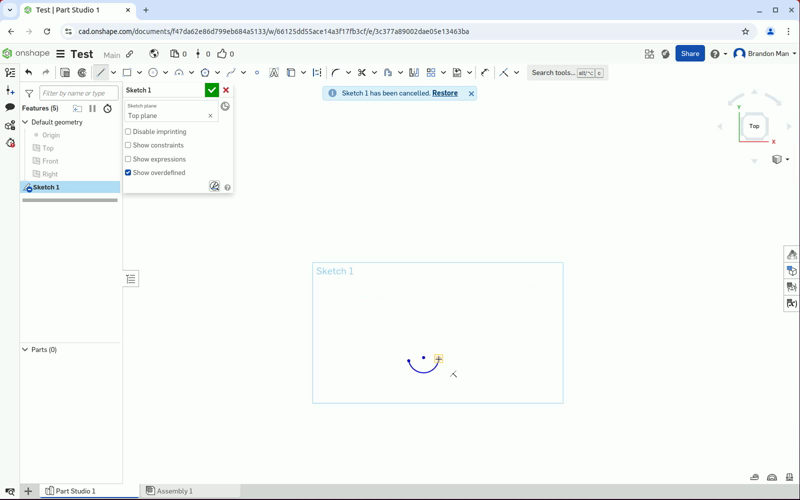
scroll(6)
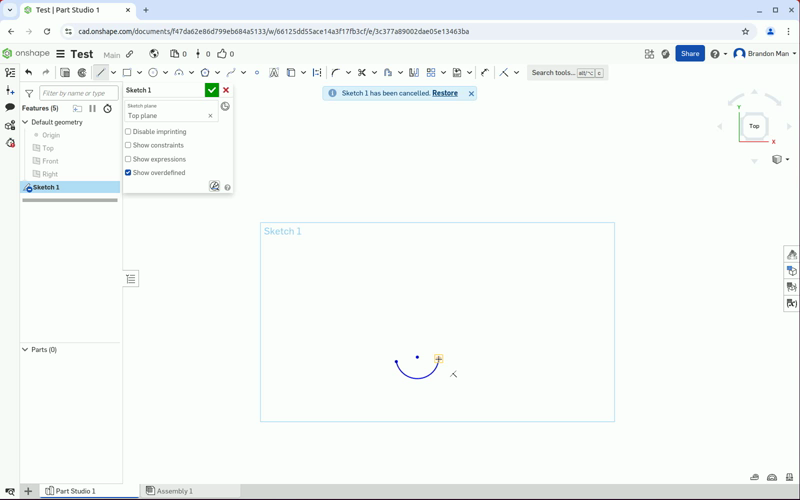
scroll(6)
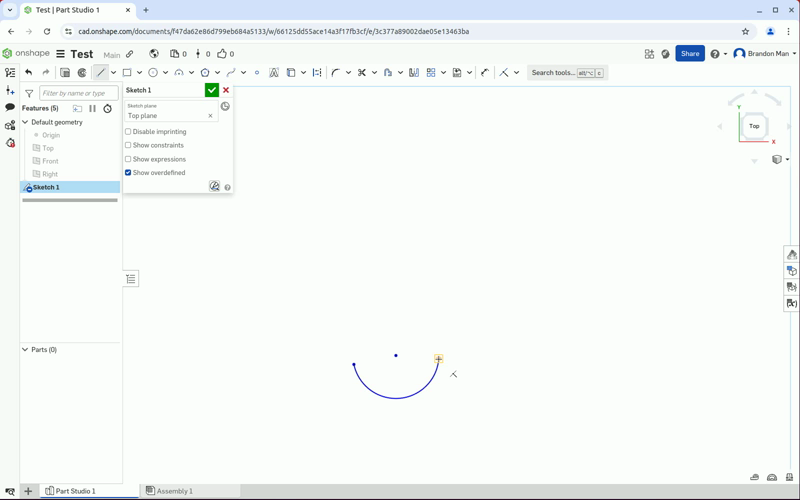
click(438, 358)
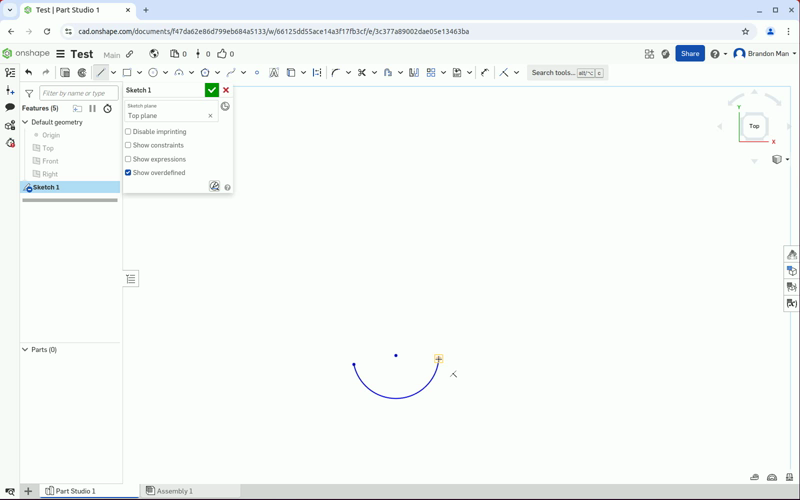
scroll(-6)
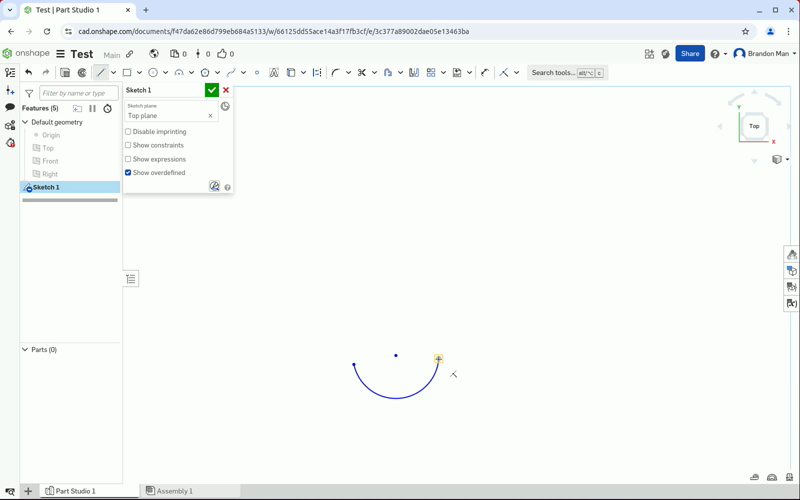
scroll(-6)
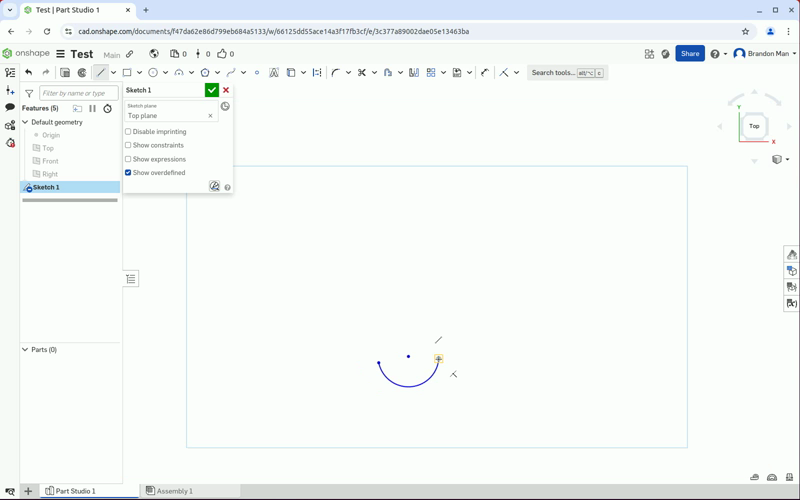
scroll(-6)
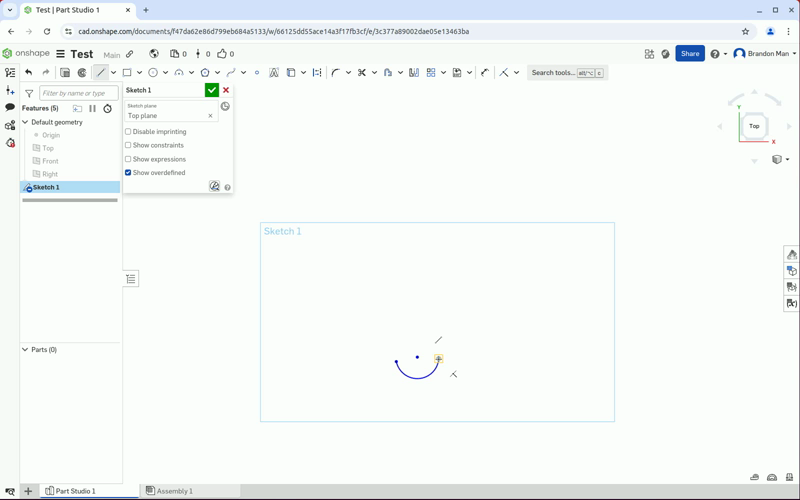
scroll(-6)
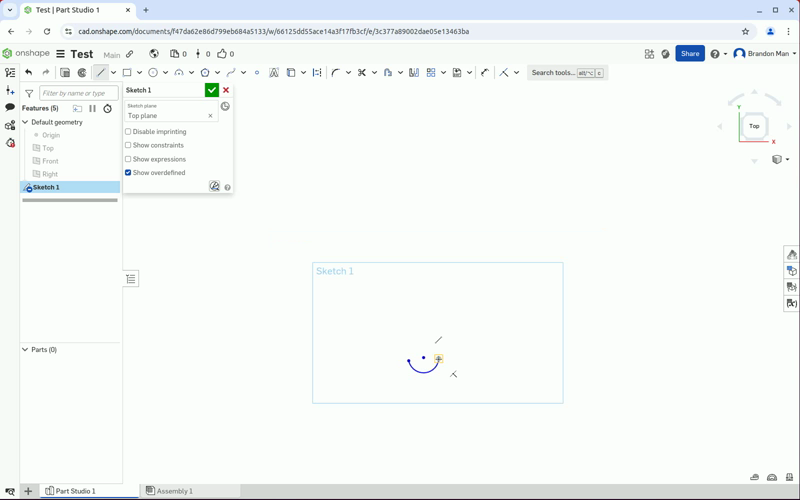
scroll(-6)
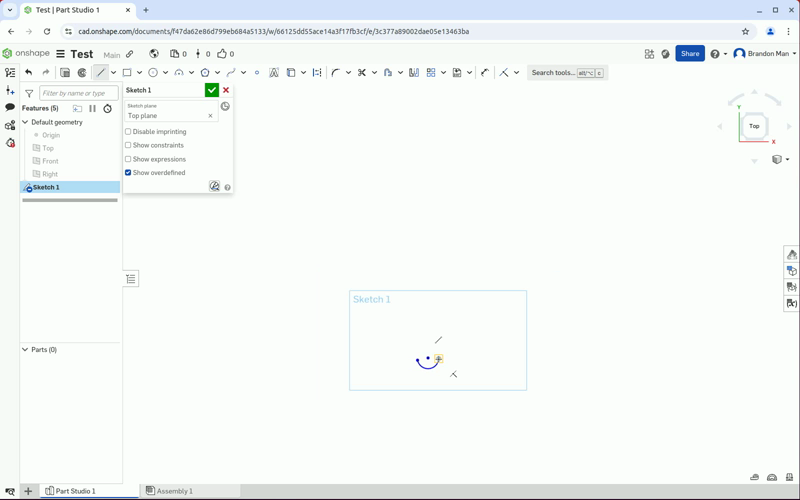
scroll(-6)
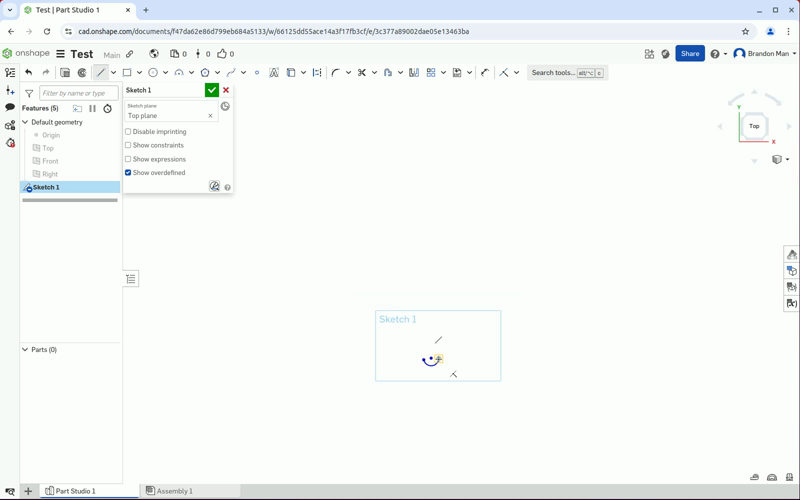
scroll(-6)
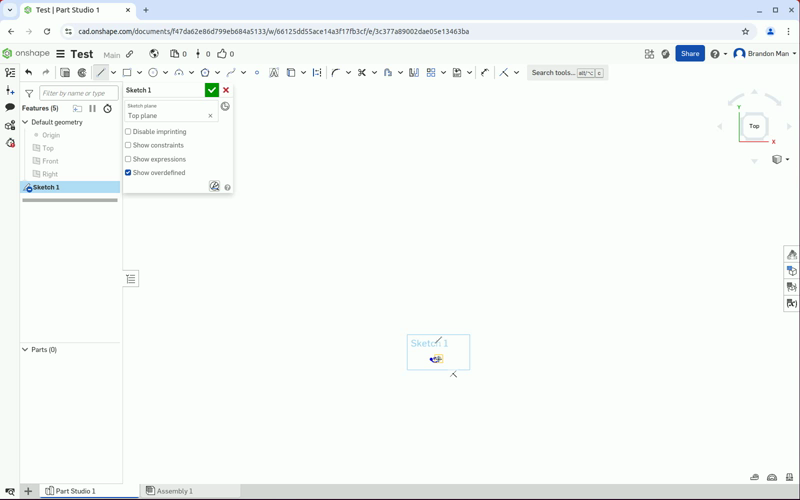
mouse_move(468, 358)
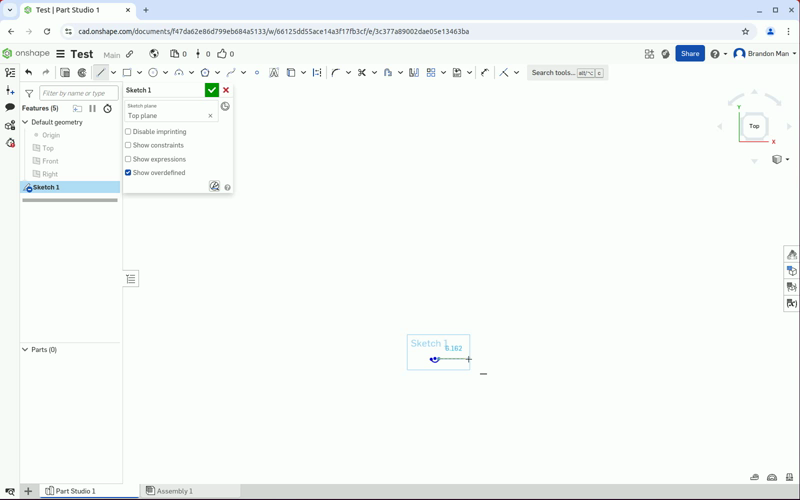
key_down(shift)
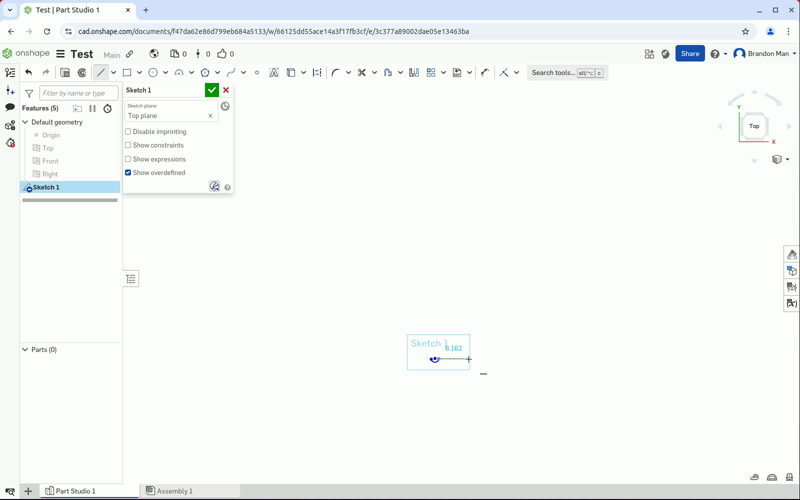
mouse_move(431, 359)
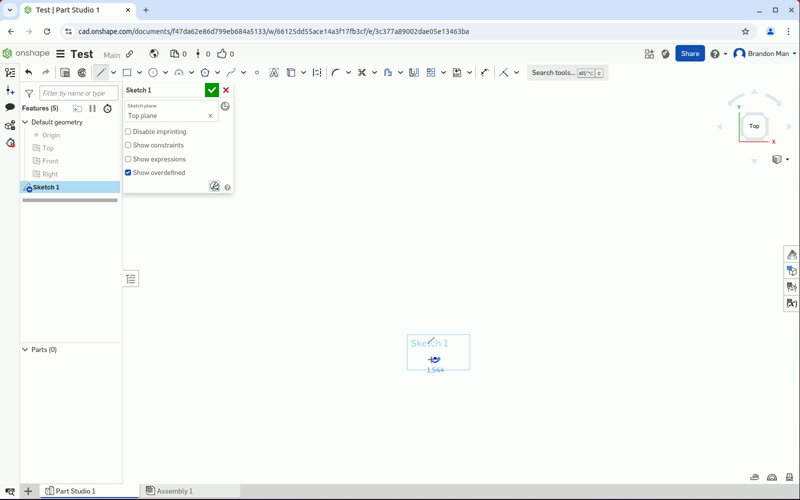
scroll(6)
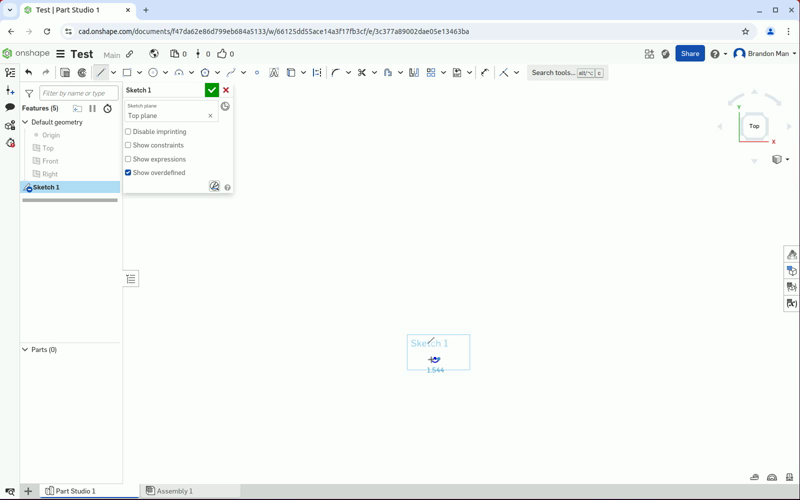
scroll(6)
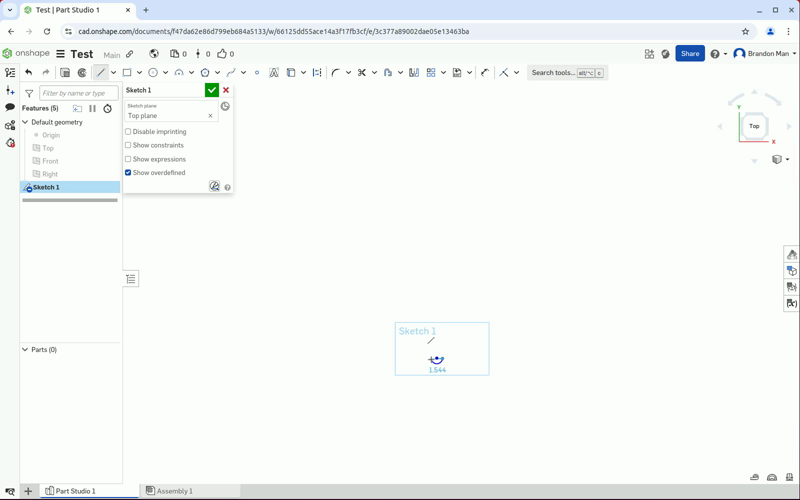
scroll(6)
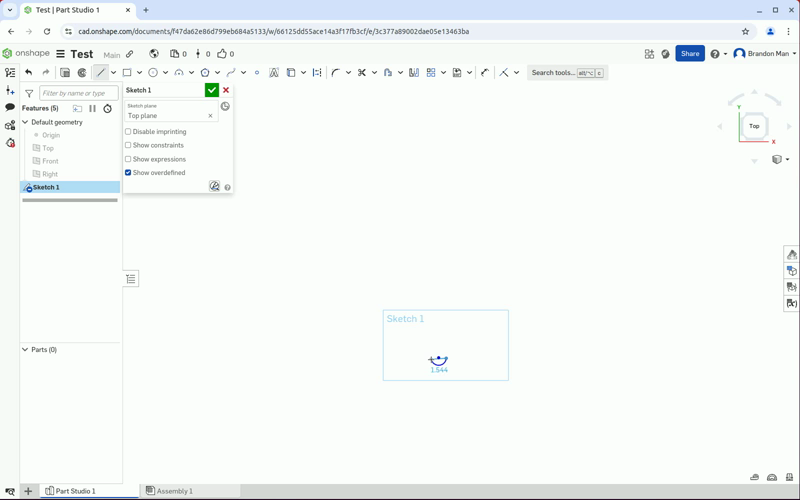
scroll(6)
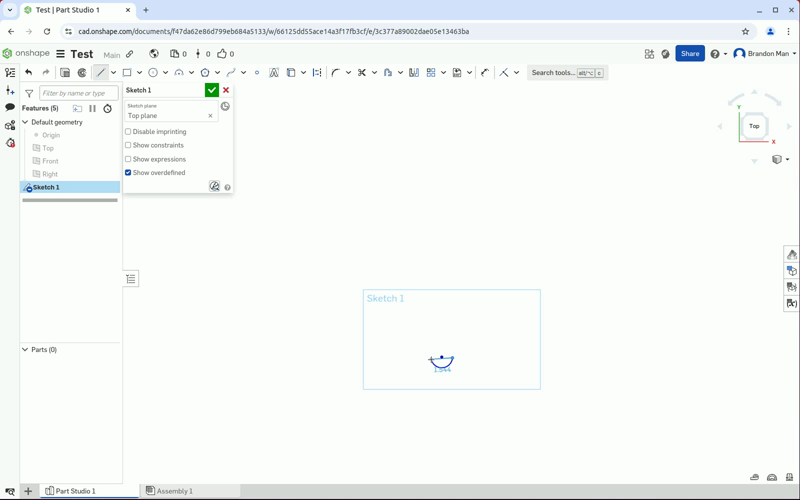
scroll(6)
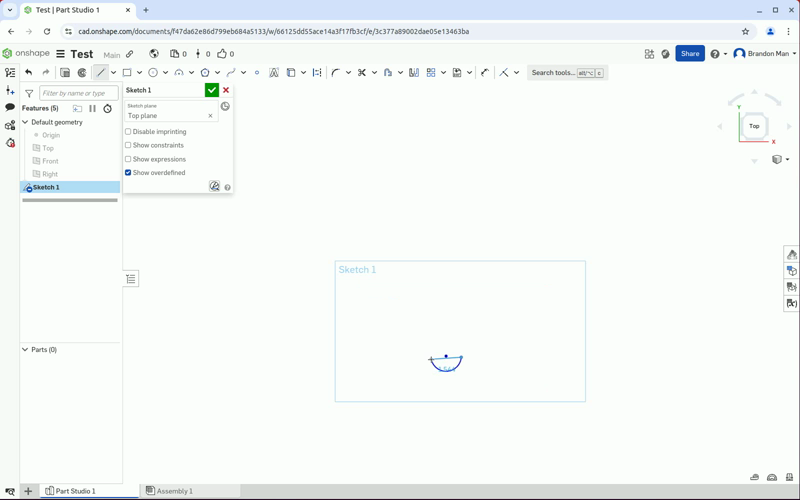
scroll(6)
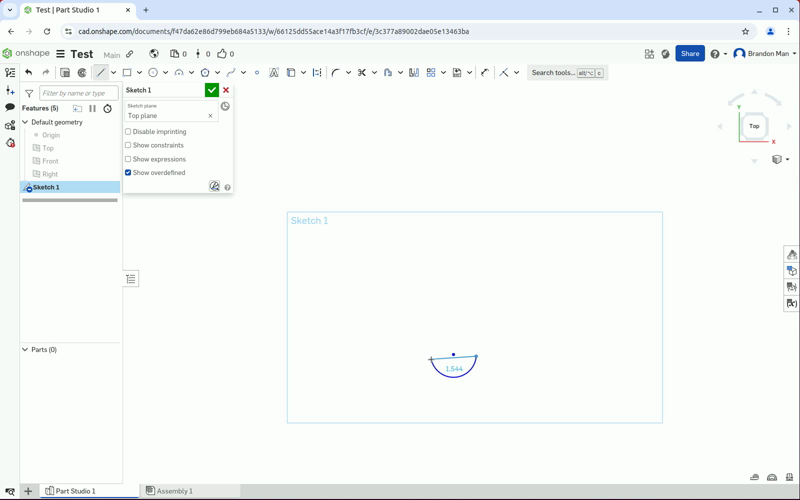
scroll(6)
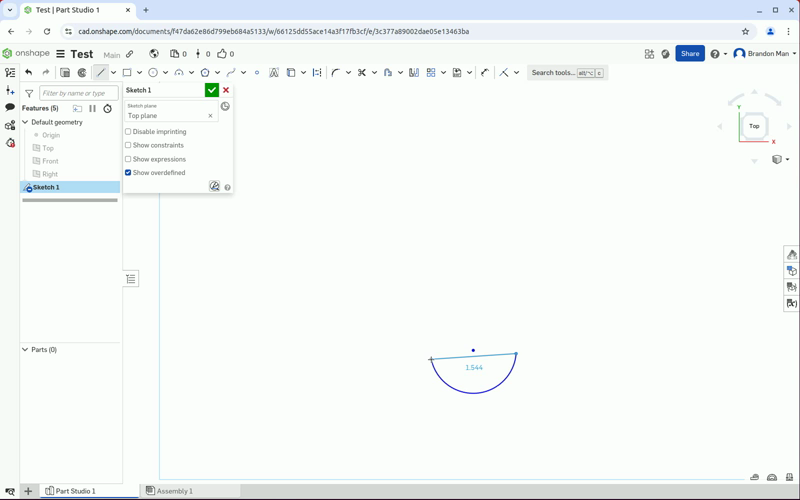
key_up(shift)
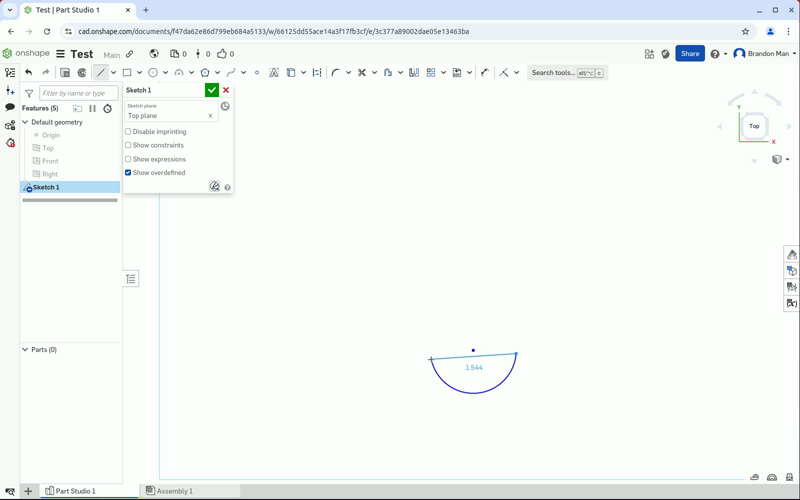
click(431, 359)
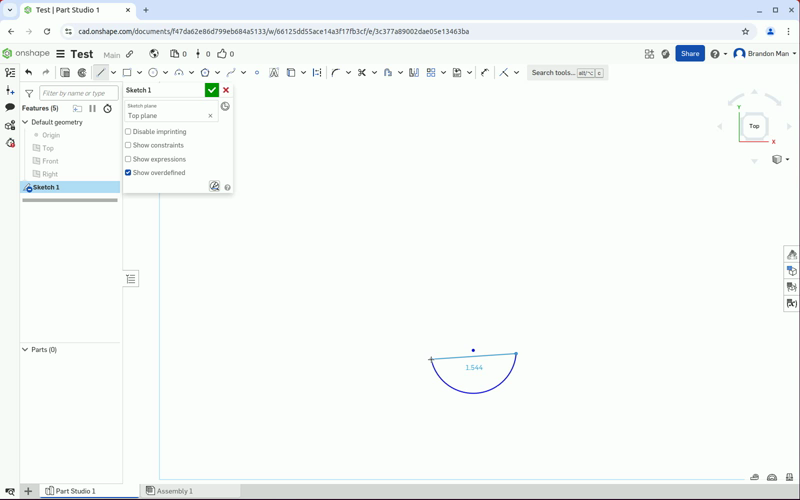
scroll(-6)
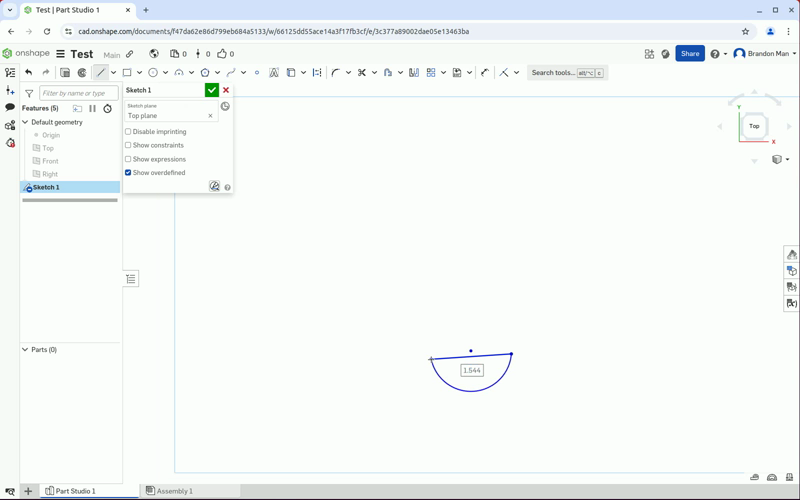
scroll(-6)
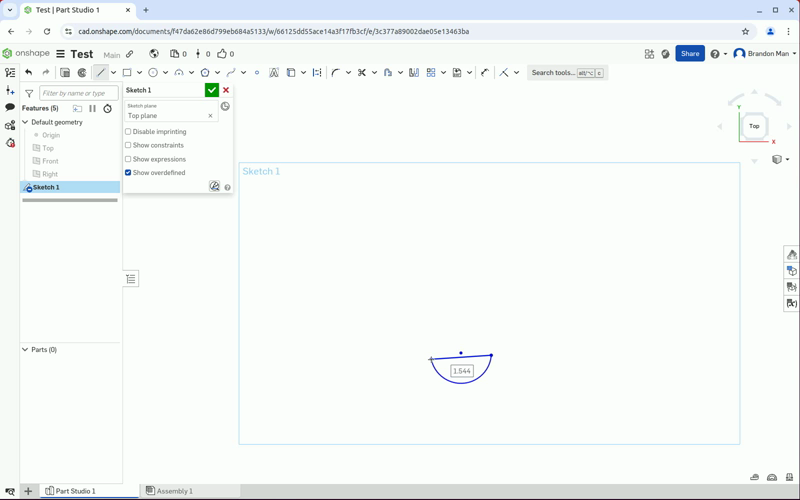
scroll(-6)
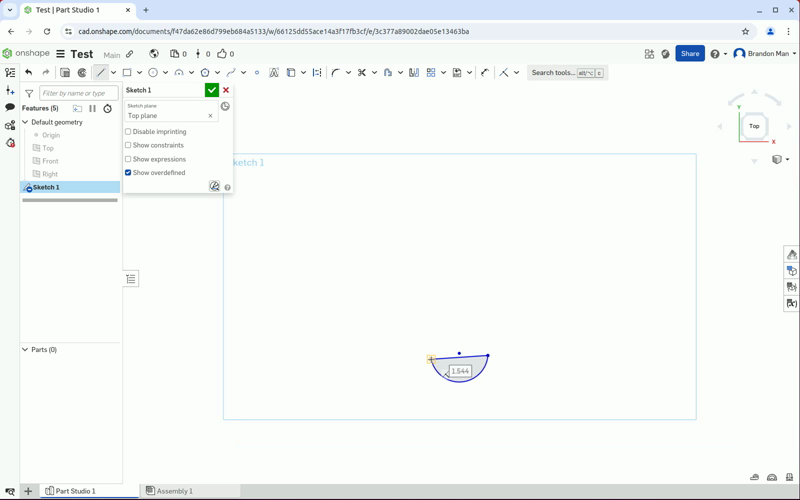
scroll(-6)
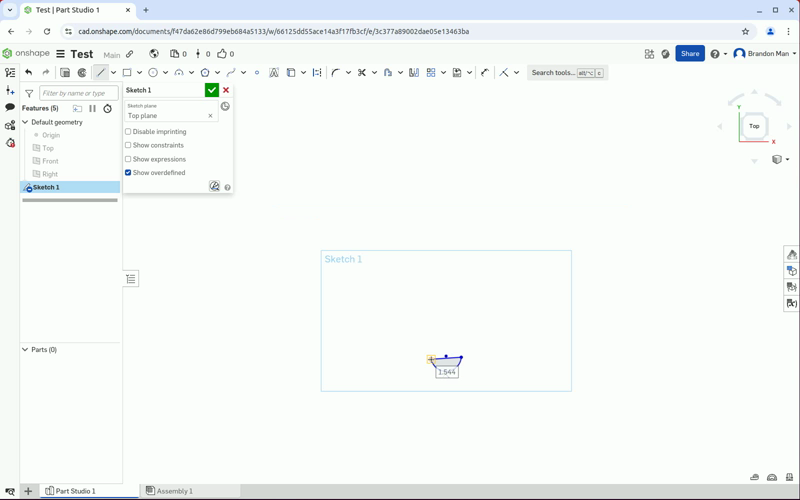
scroll(-6)
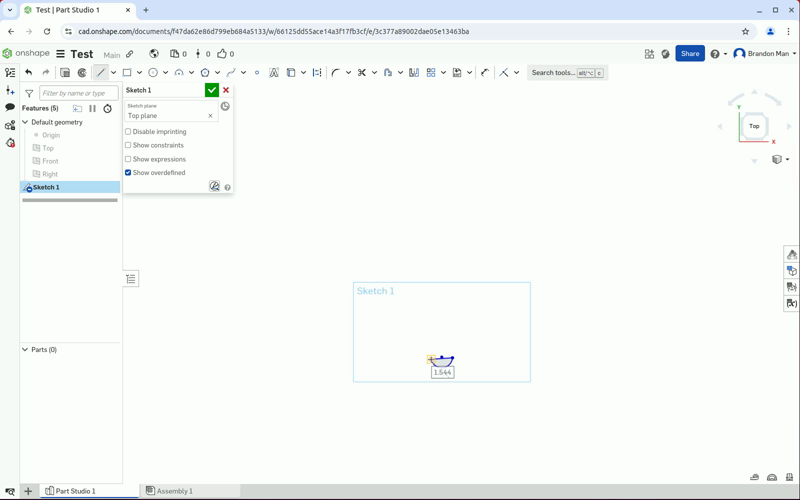
scroll(-6)
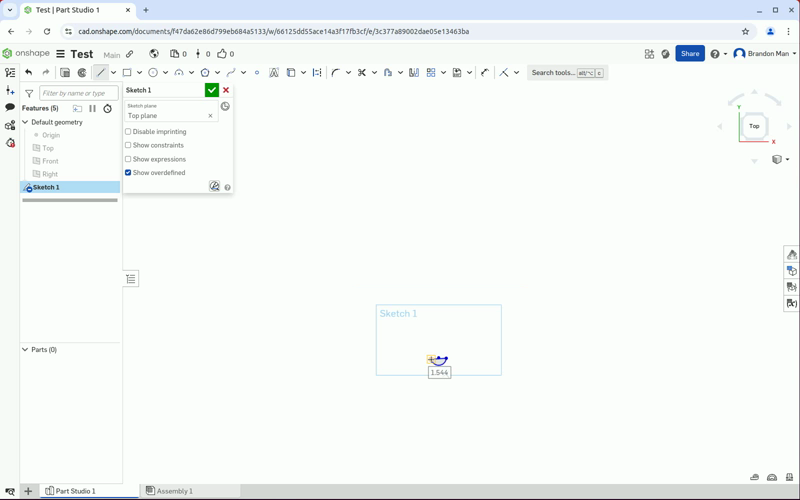
scroll(-6)
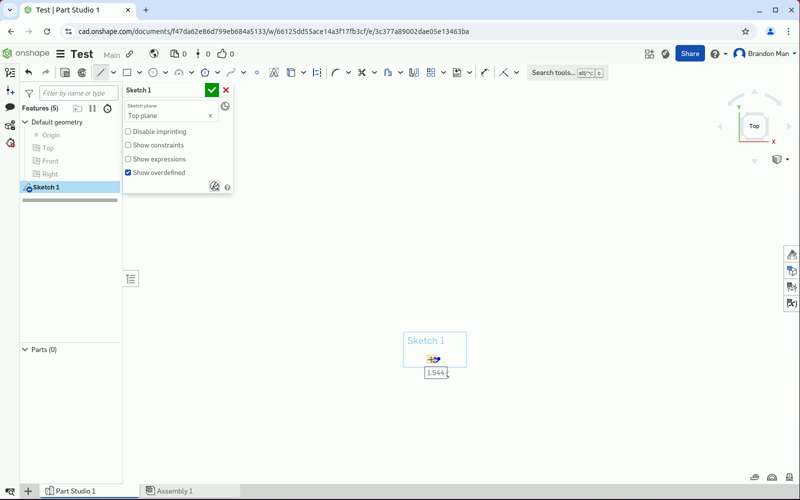
key(esc)
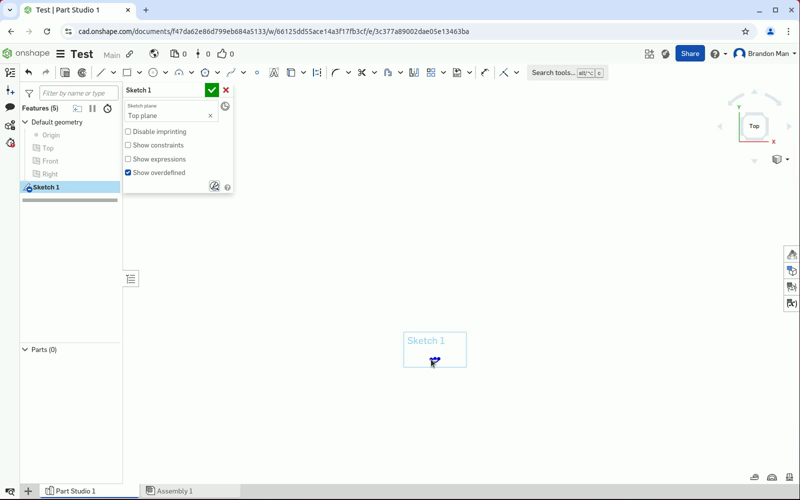
mouse_move(431, 359)
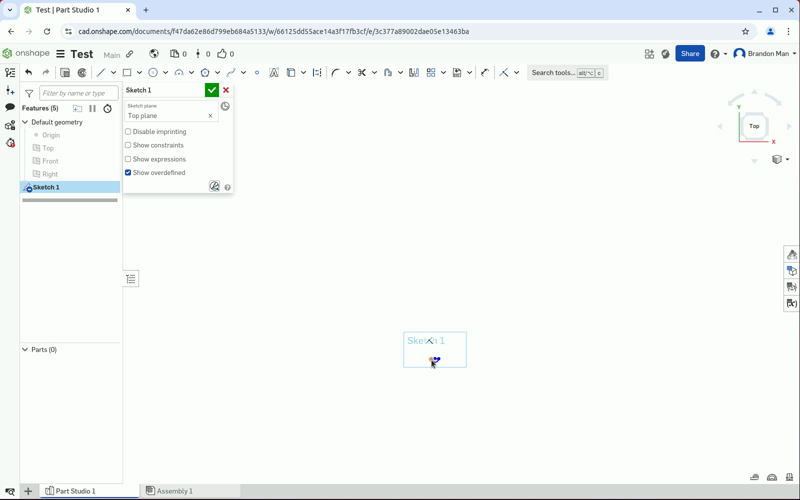
scroll(6)
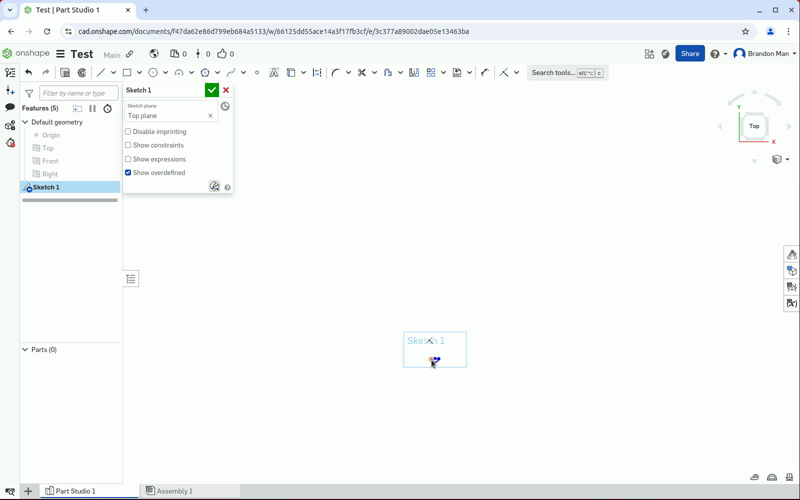
scroll(6)
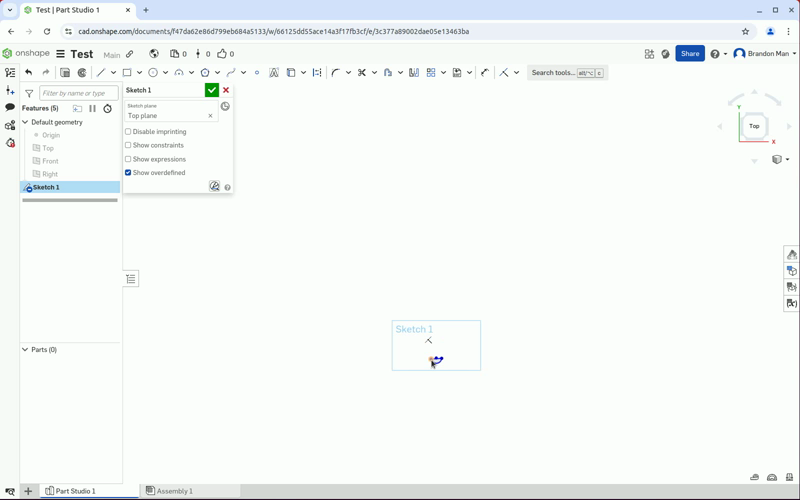
scroll(6)
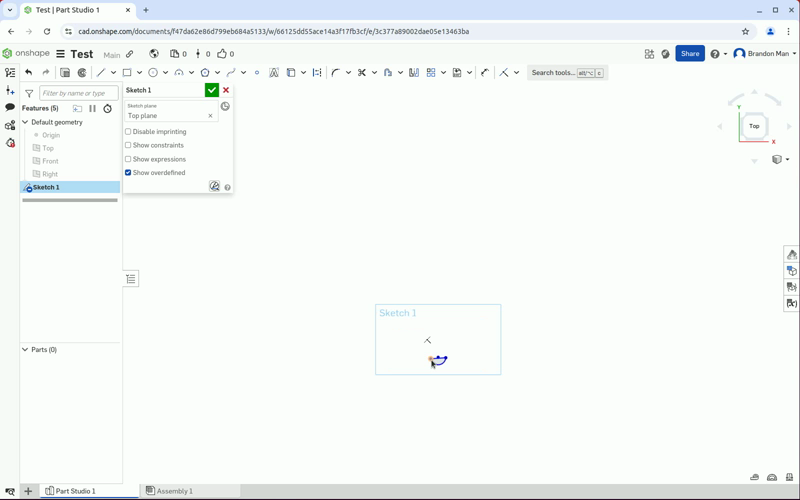
scroll(6)
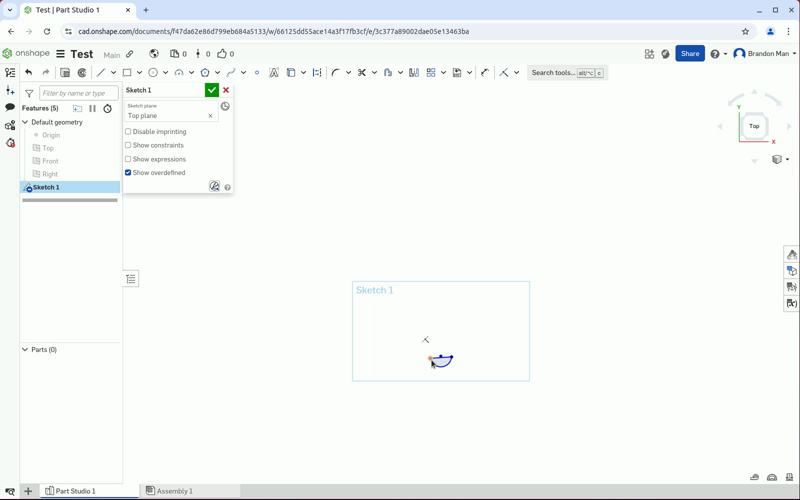
scroll(6)
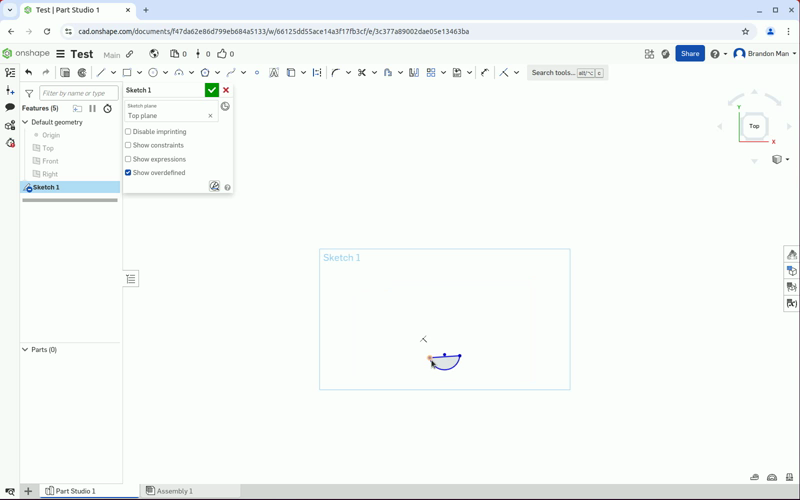
scroll(6)
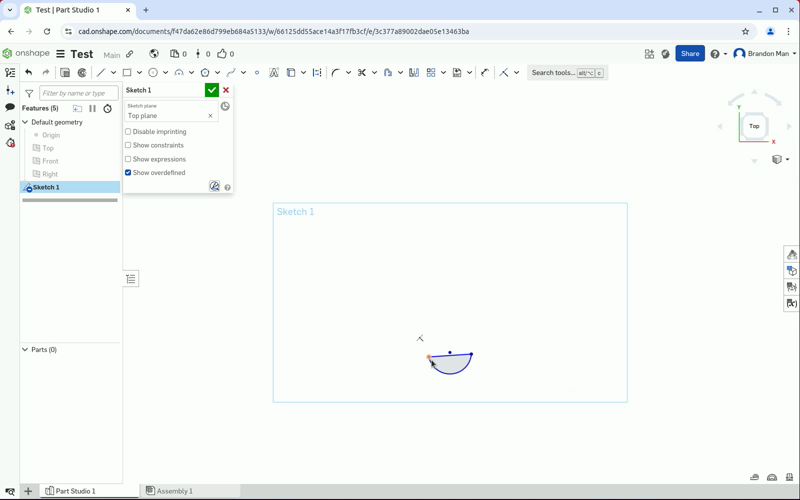
scroll(6)
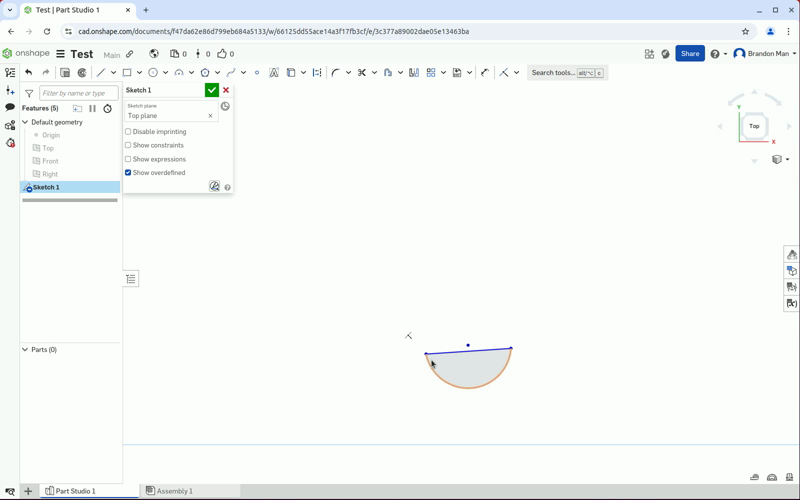
click(431, 359)
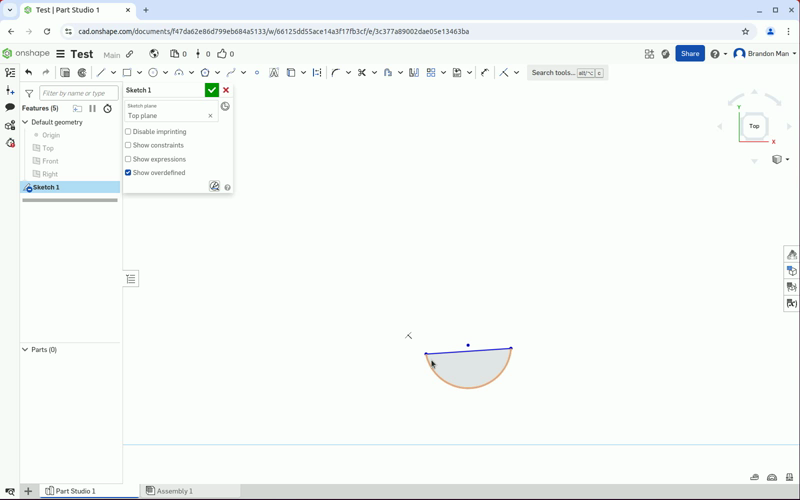
scroll(-6)
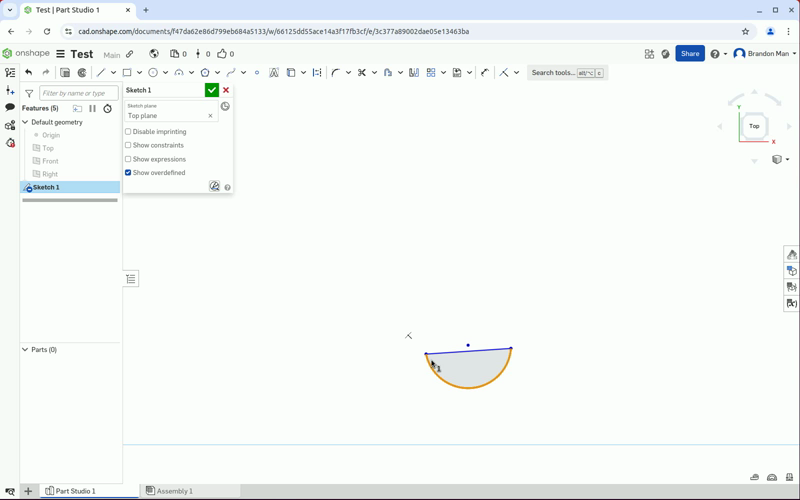
scroll(-6)
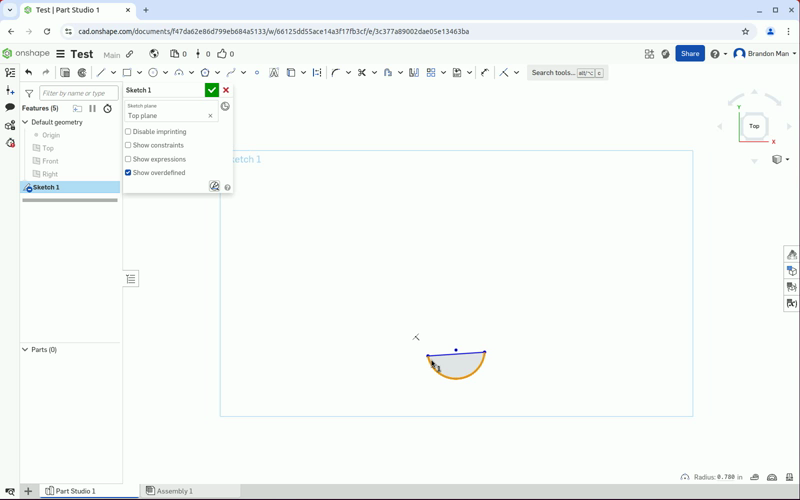
scroll(-6)
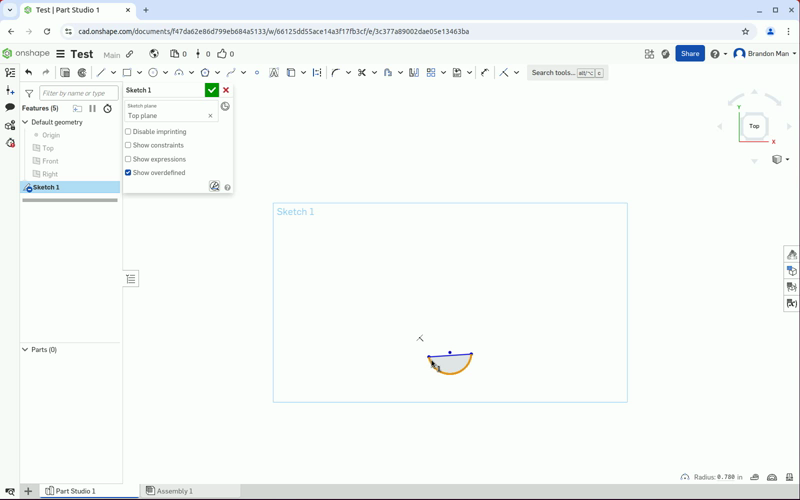
scroll(-6)
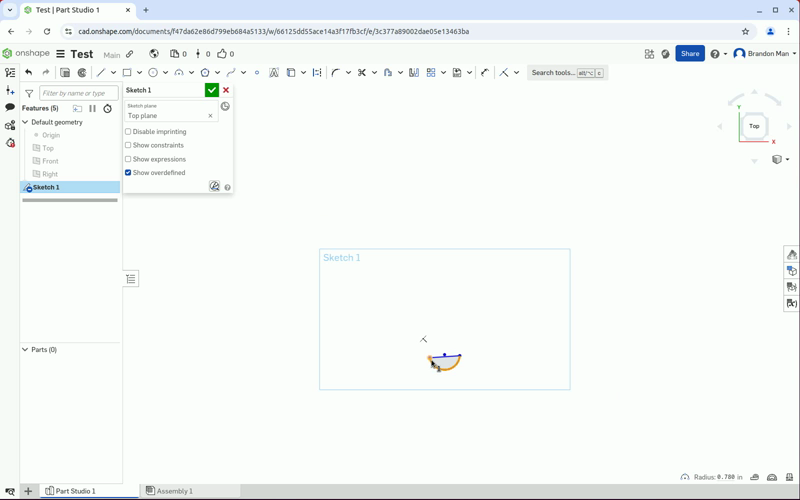
scroll(-6)
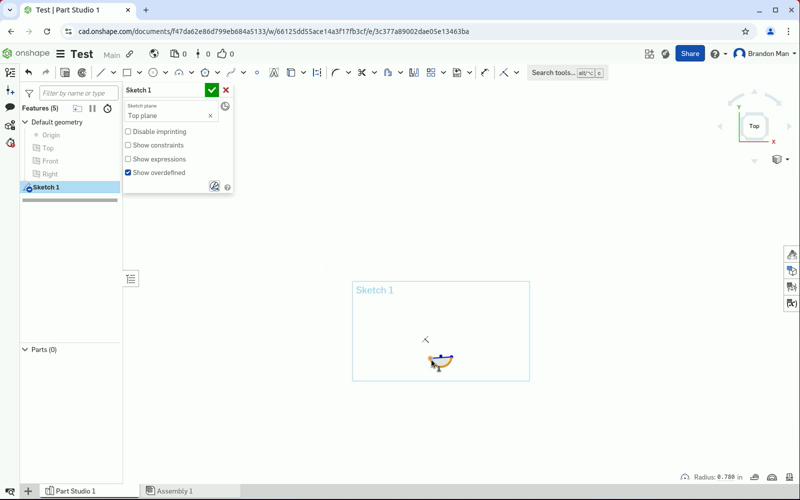
scroll(-6)
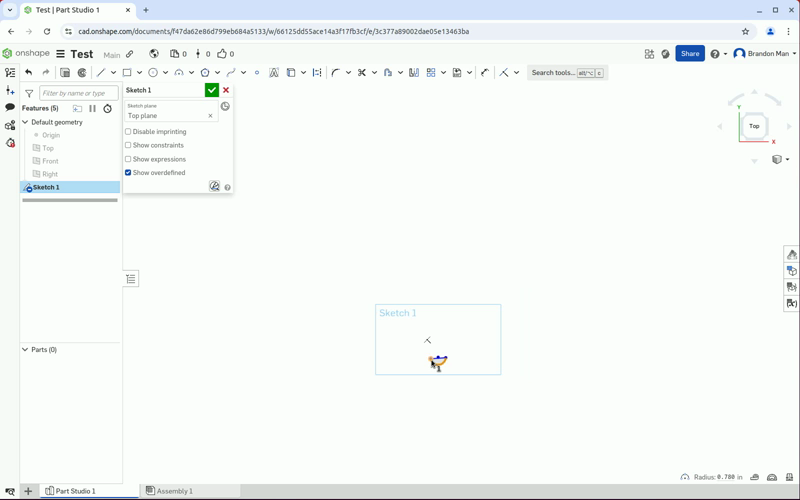
scroll(-6)
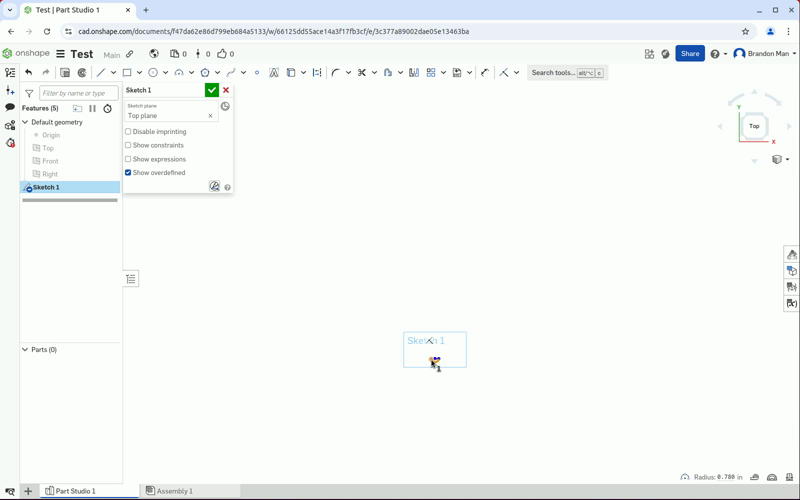
mouse_move(73, 352)
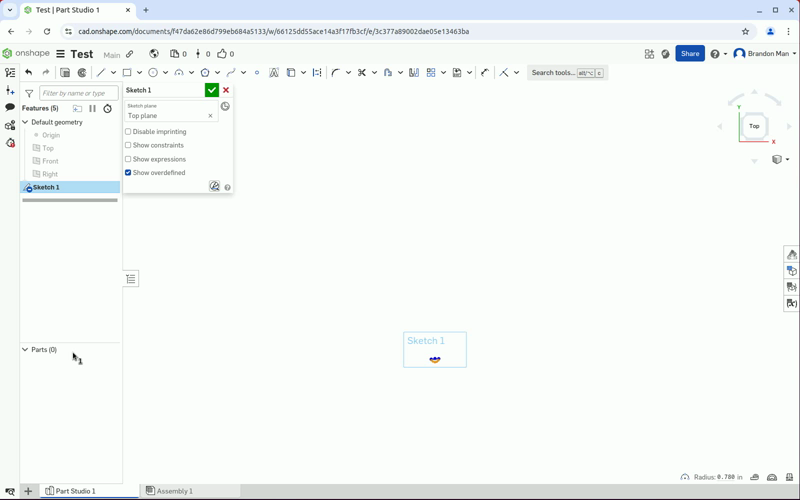
key(shift+y)
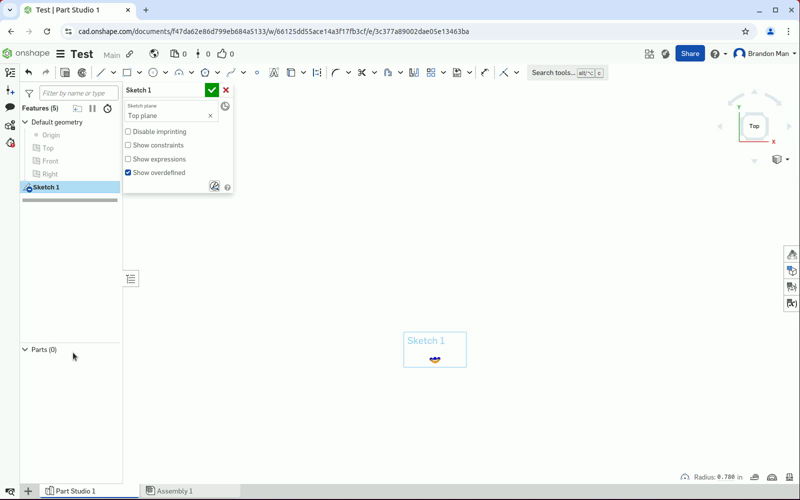
key(shift+e)
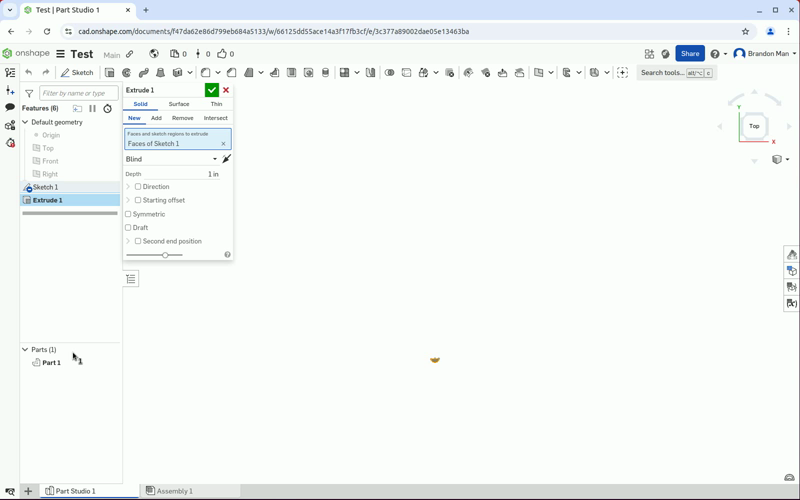
mouse_move(143, 106)
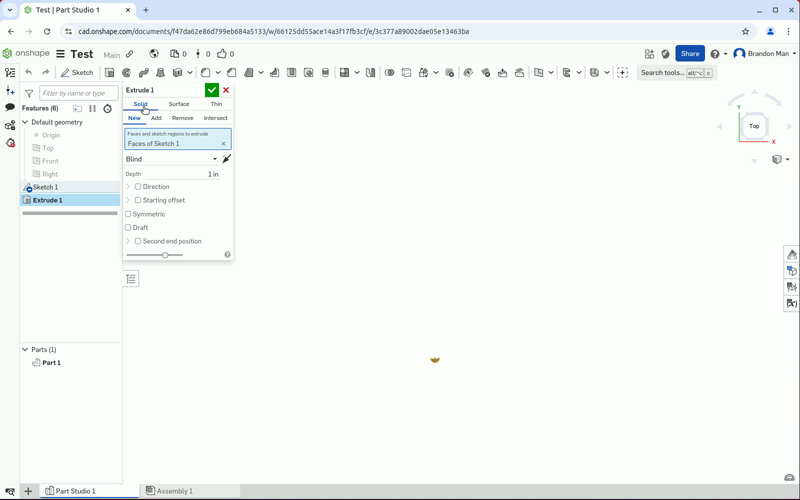
click(143, 106)
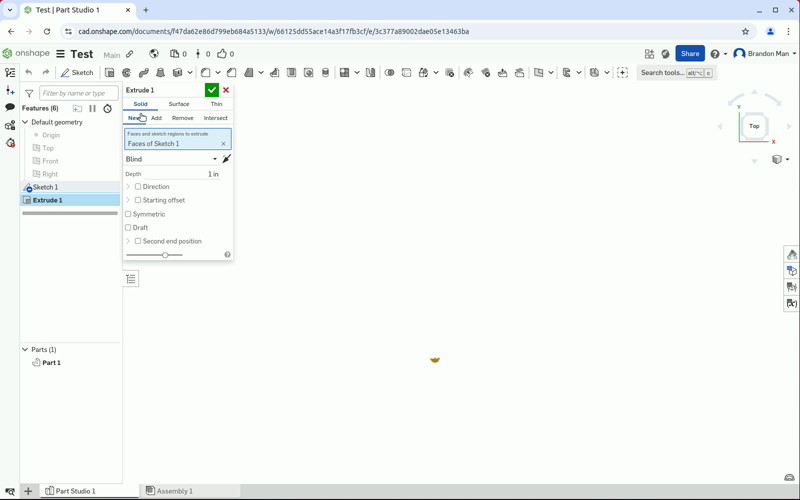
mouse_move(137, 120)
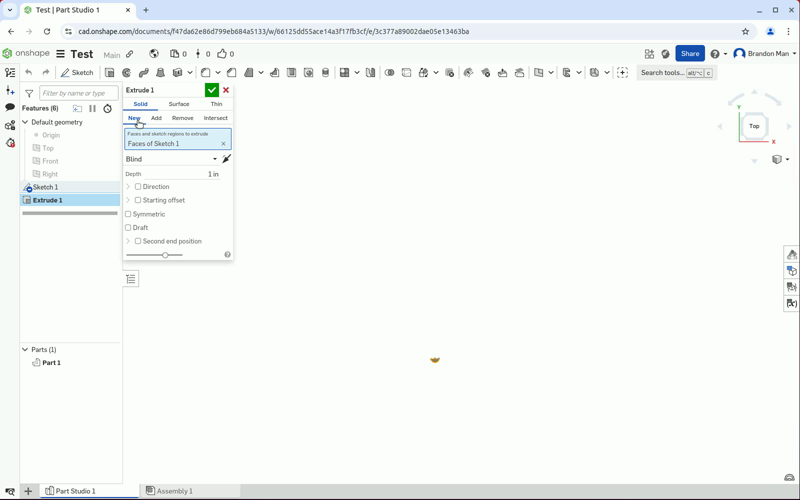
click(137, 120)
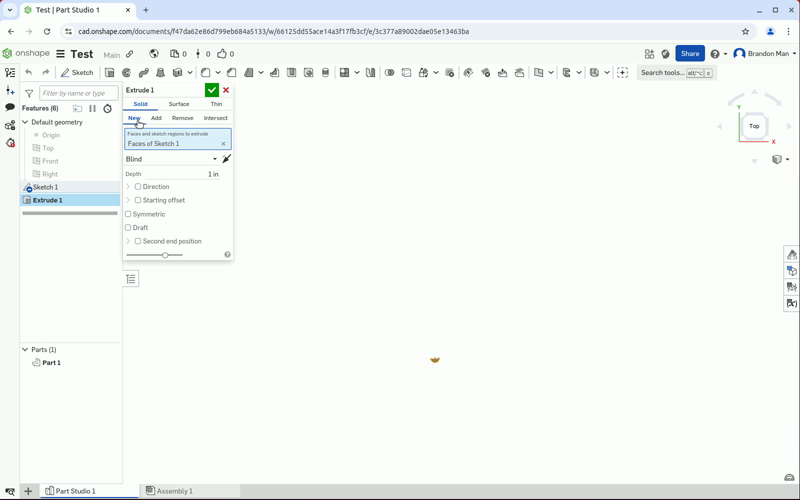
key(tab, 4)
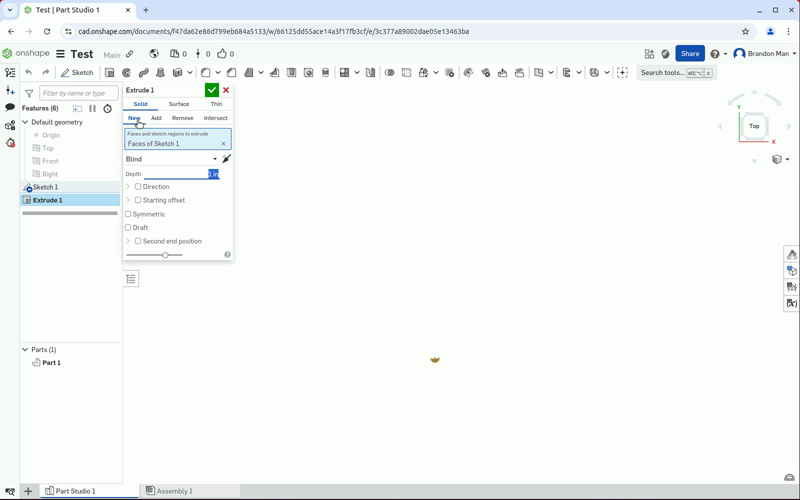
text(11.795)
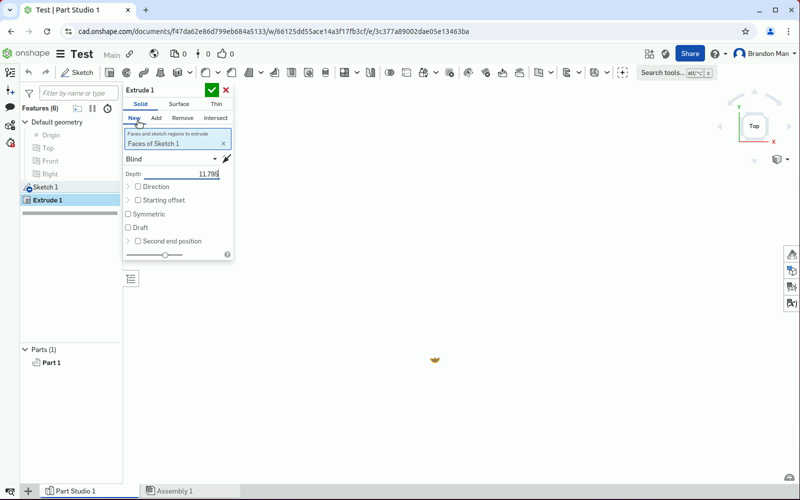
key(enter)
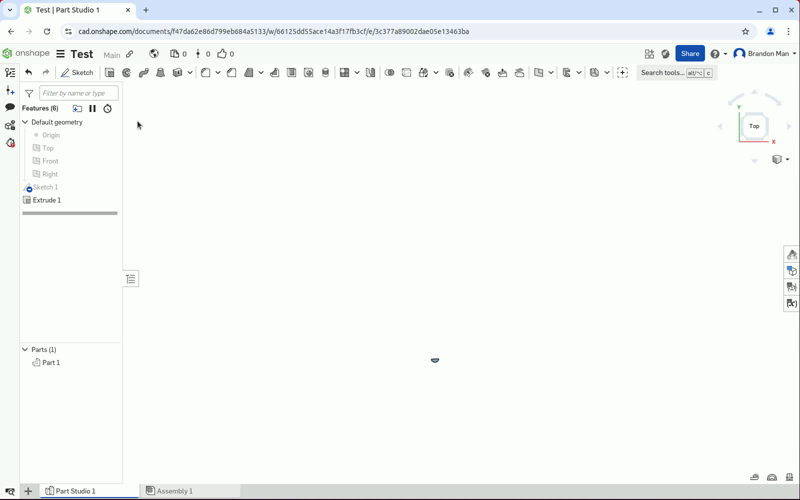
key(shift+h)
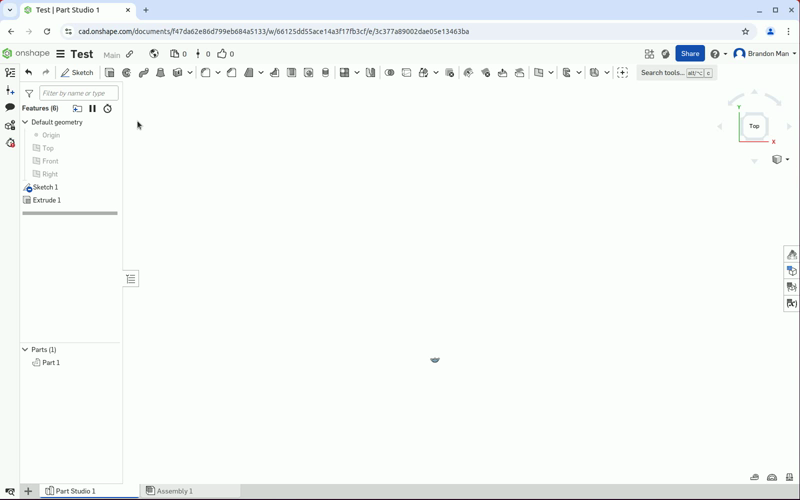
key(shift+h)
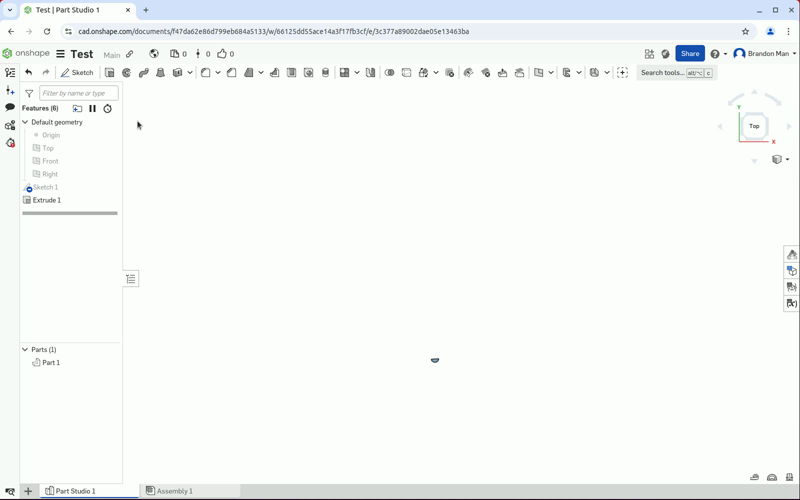
mouse_move(73, 189)
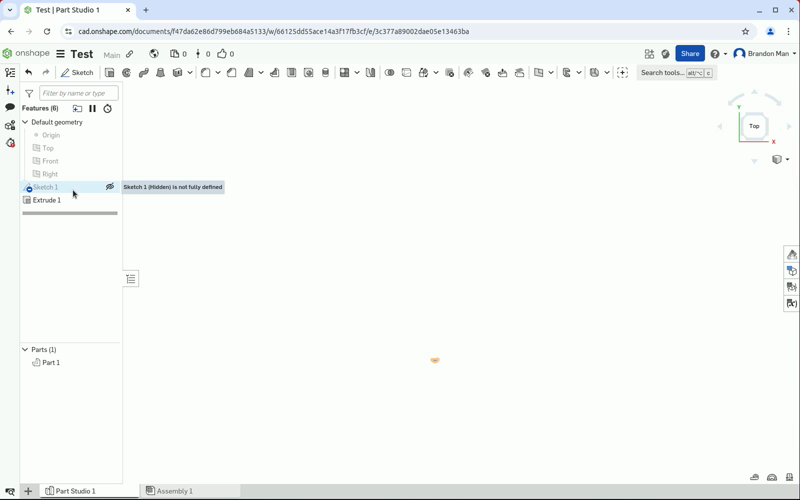
click(73, 189)
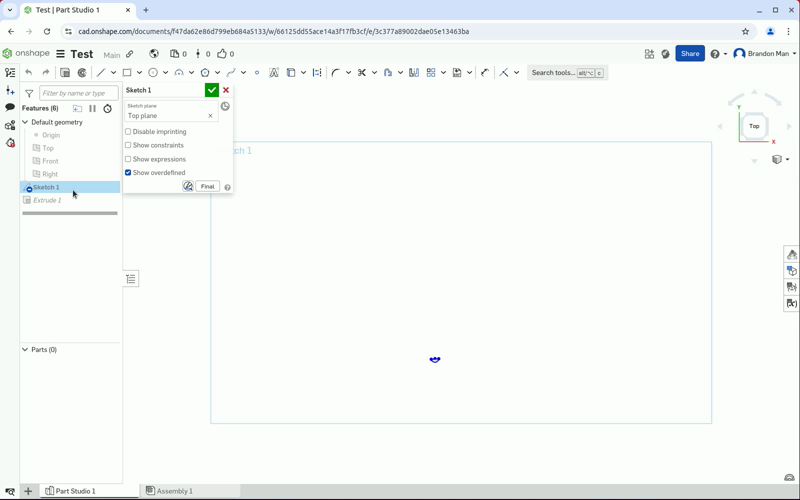
mouse_move(229, 92)
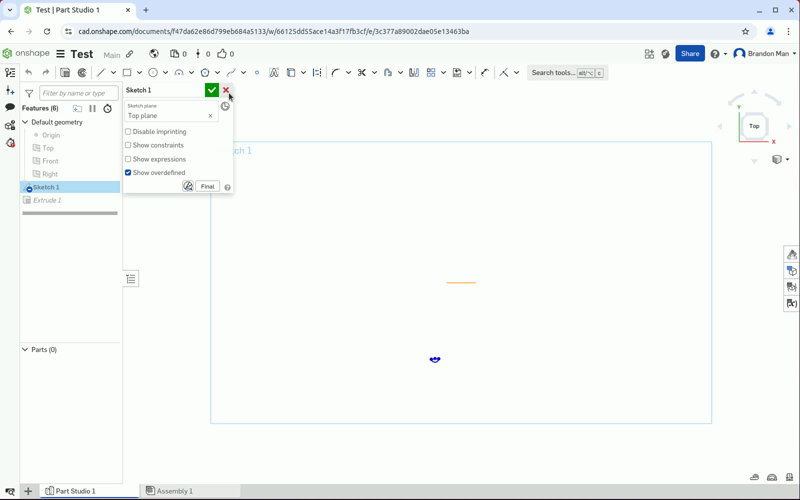
click(229, 92)
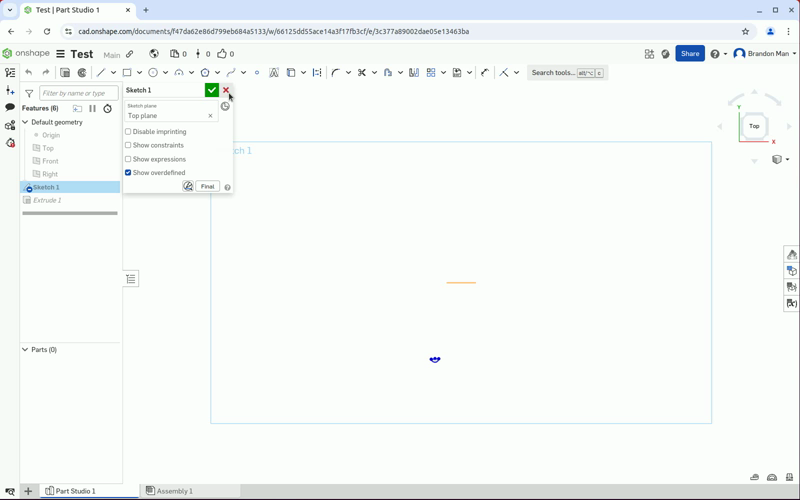
key(shift+s)
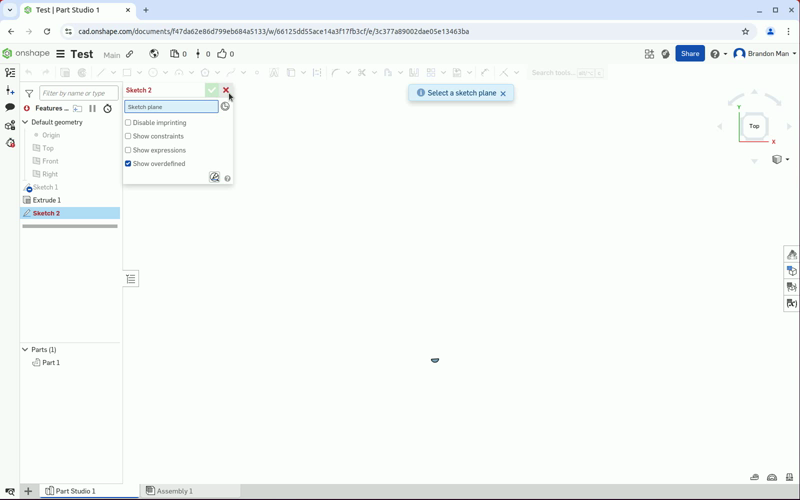
mouse_move(73, 150)
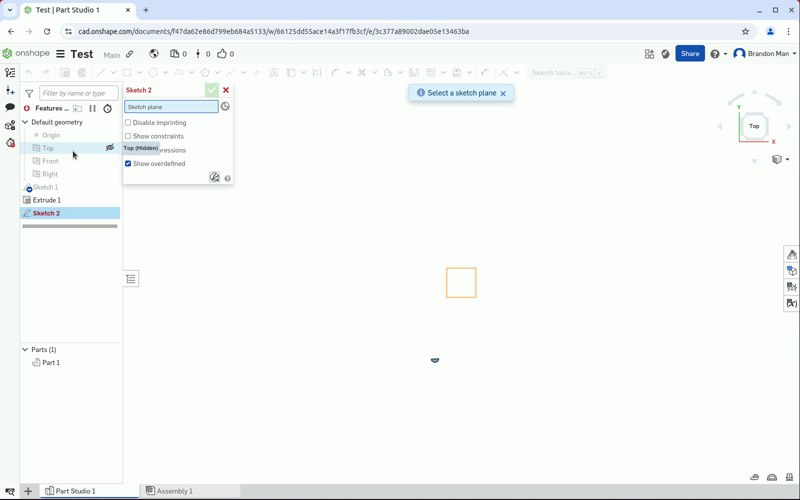
click(73, 150)
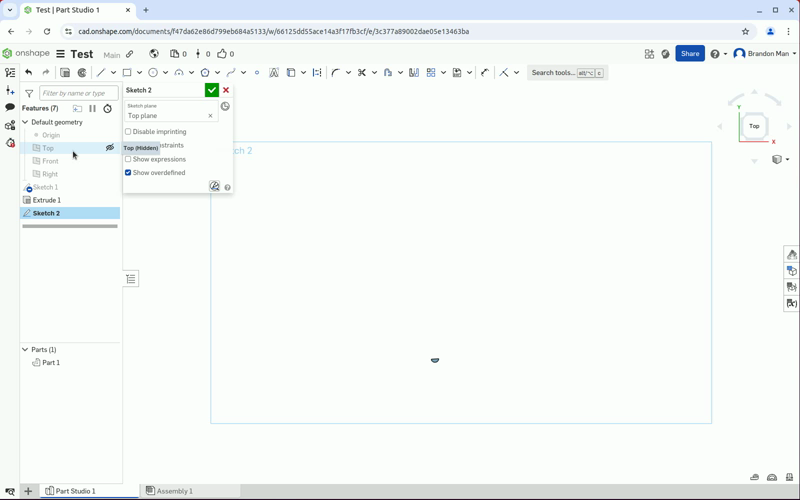
mouse_move(73, 352)
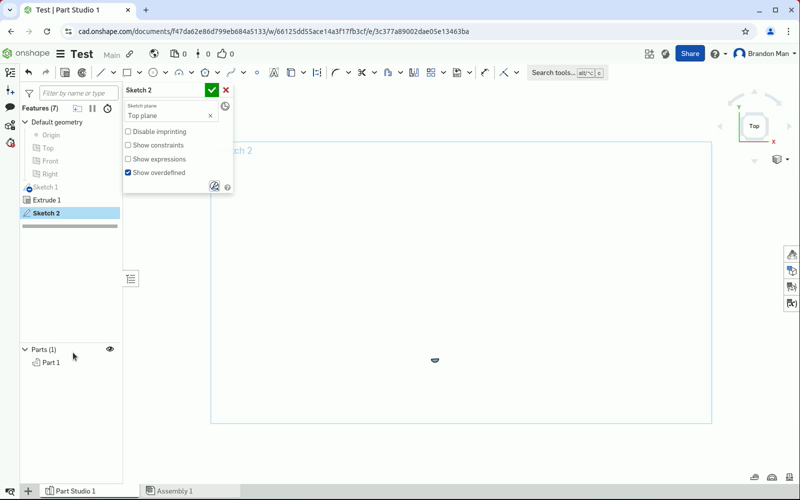
key(y)
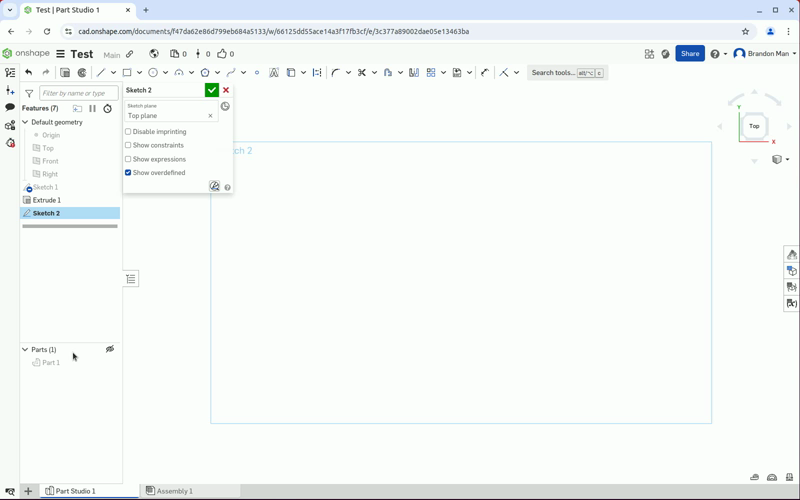
key(l)
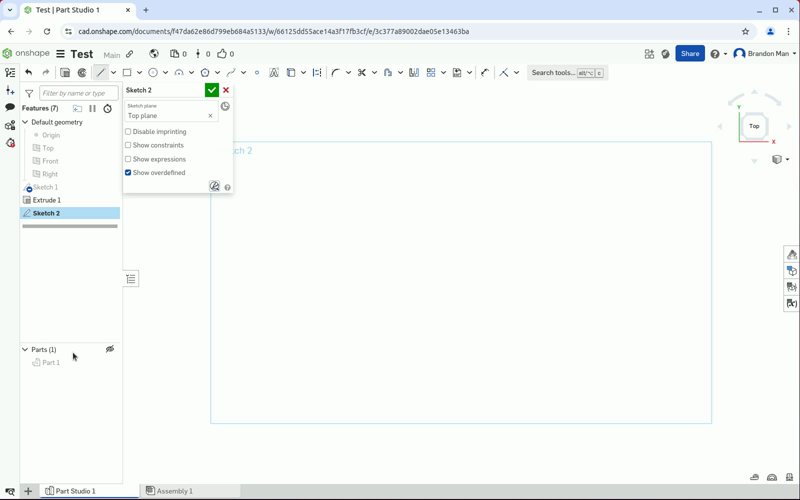
key_down(shift)
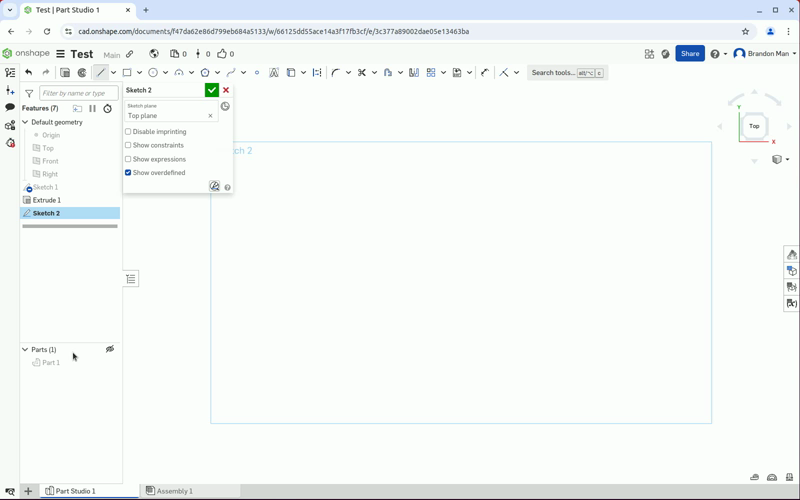
mouse_move(487, 359)
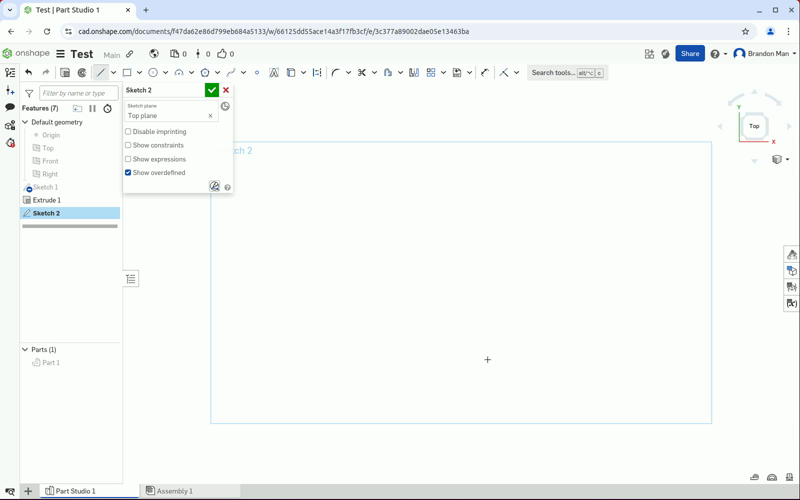
click(487, 359)
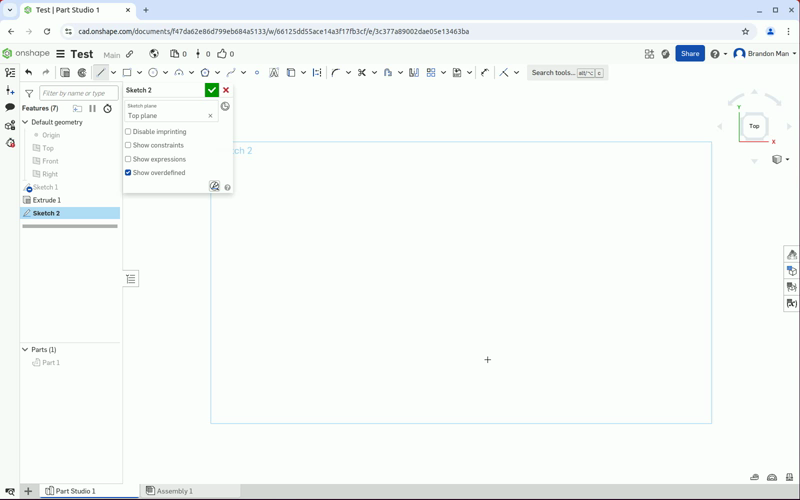
key_up(shift)
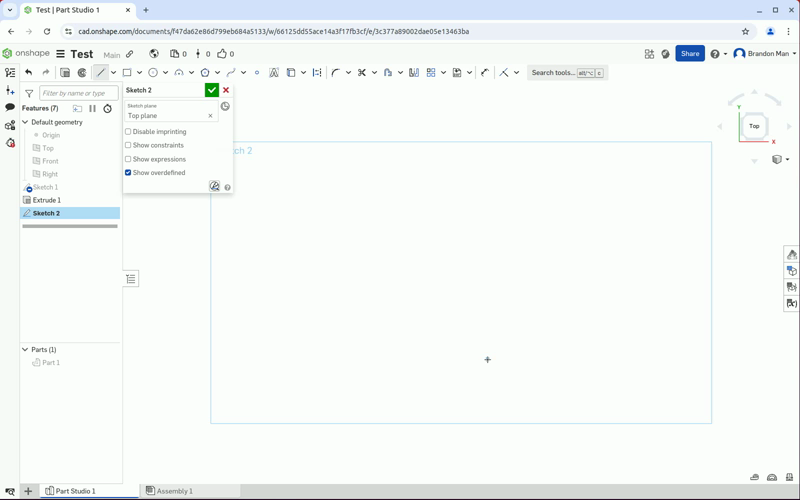
key_down(shift)
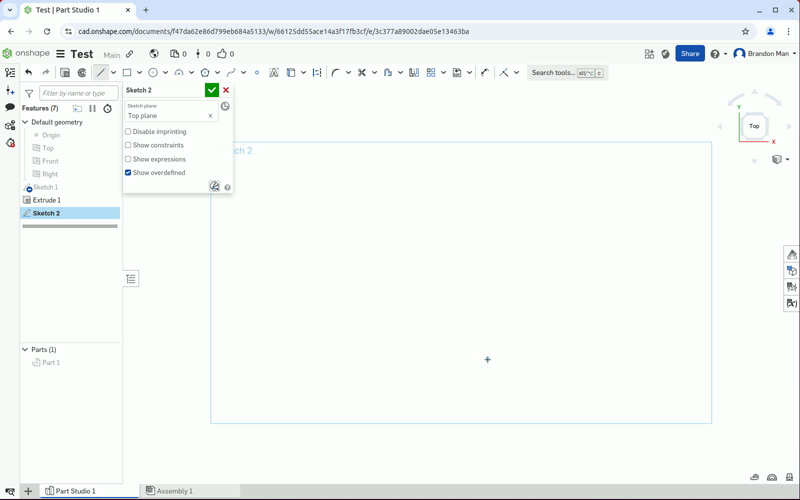
mouse_move(517, 359)
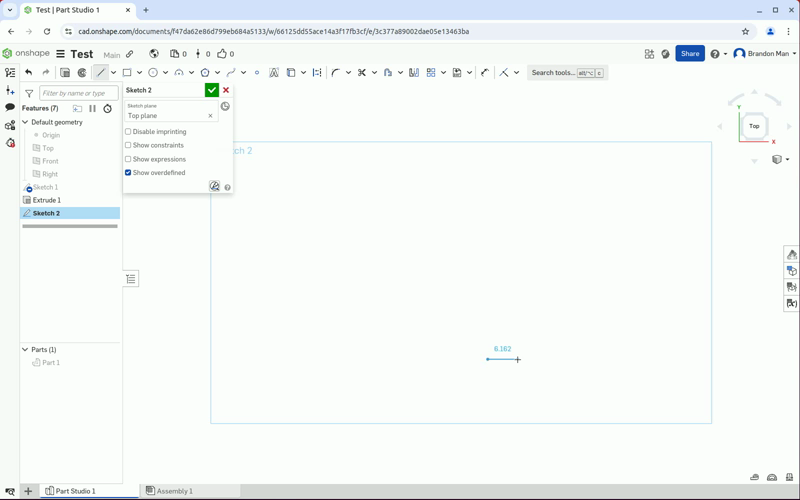
mouse_move(494, 359)
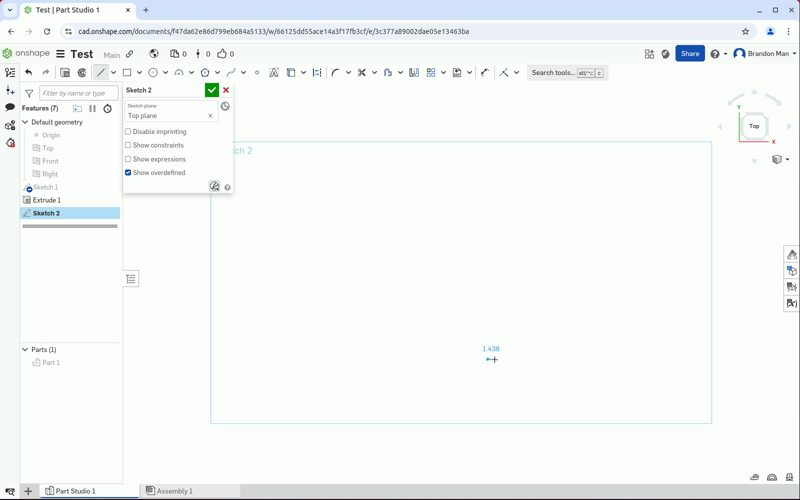
scroll(6)
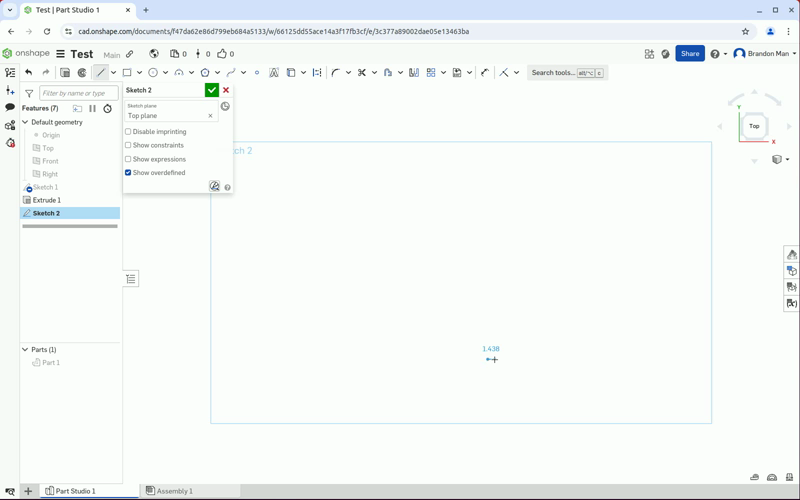
scroll(6)
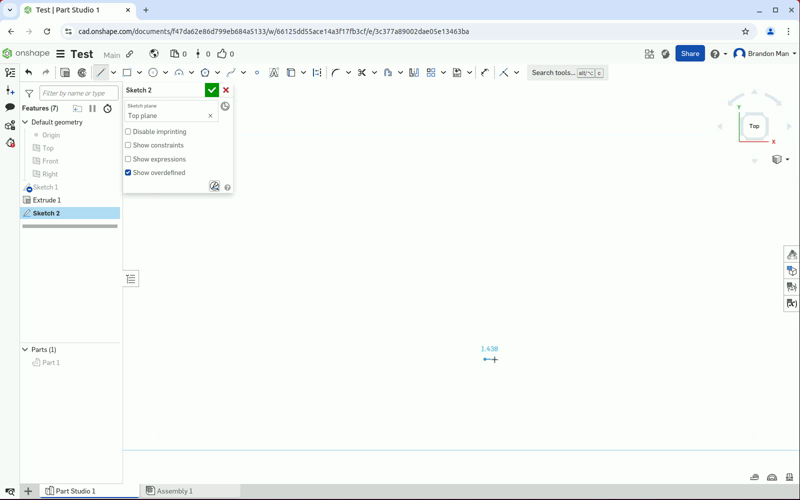
scroll(6)
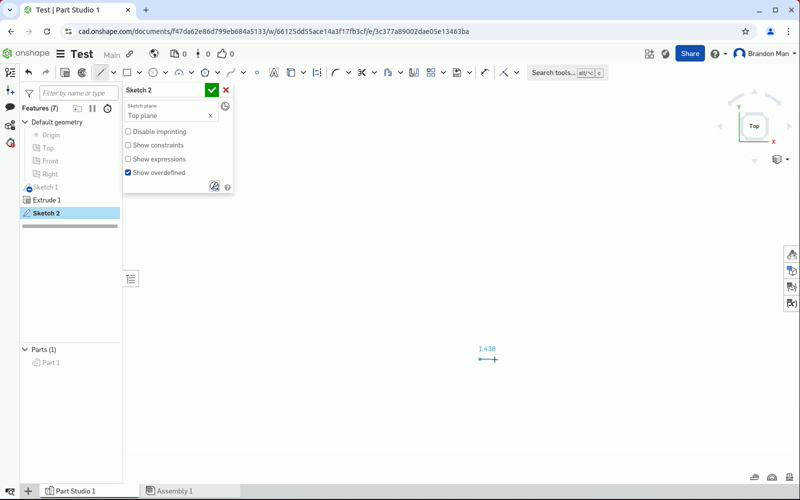
scroll(6)
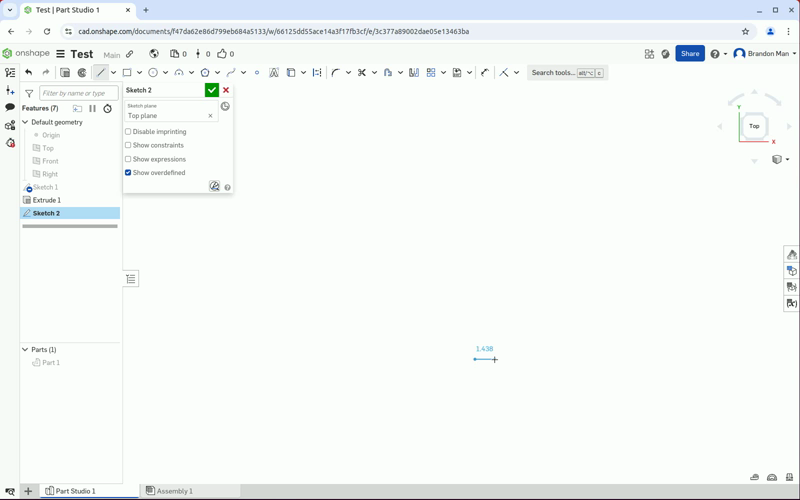
scroll(6)
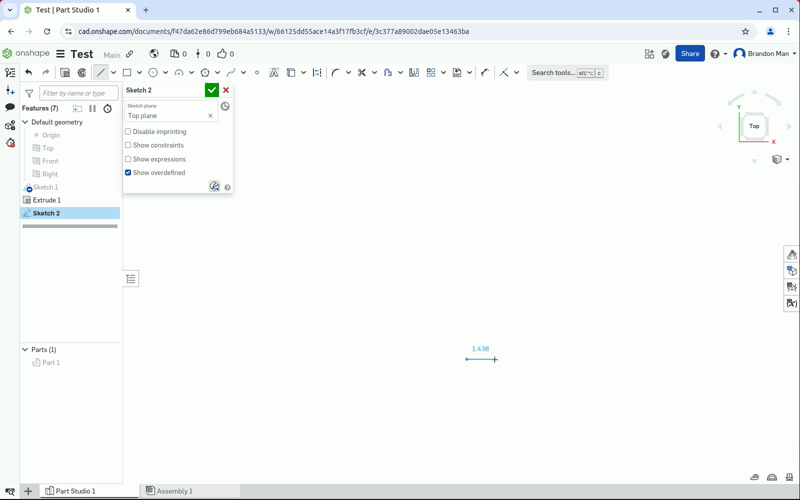
scroll(6)
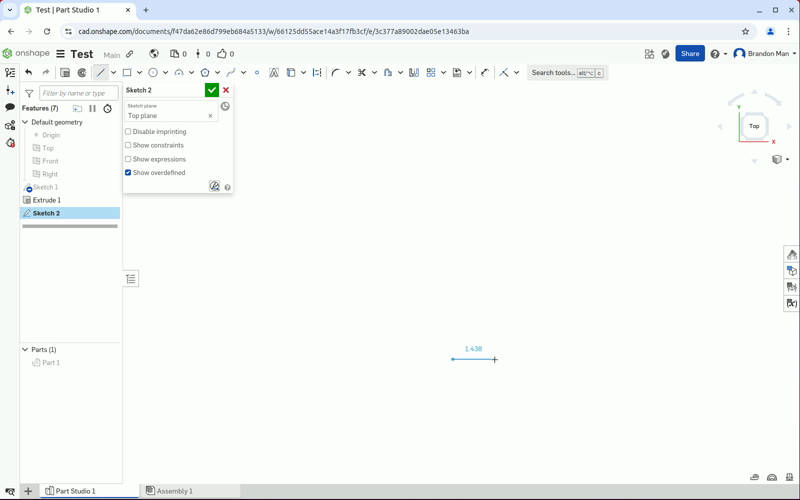
scroll(6)
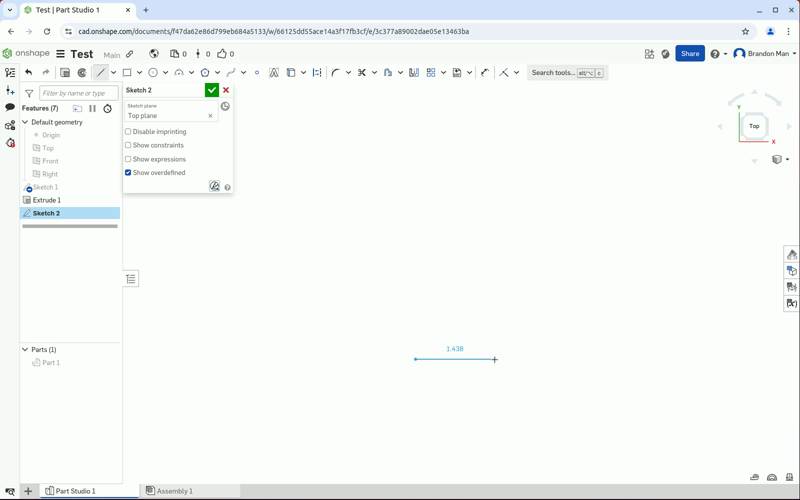
click(494, 359)
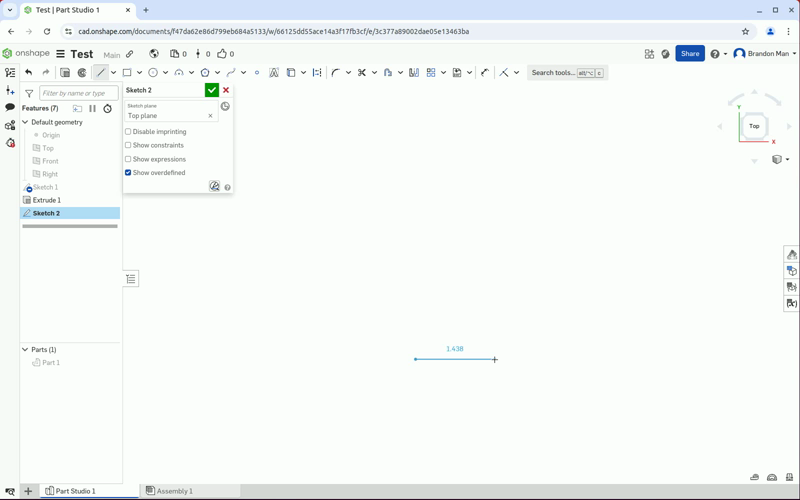
scroll(-6)
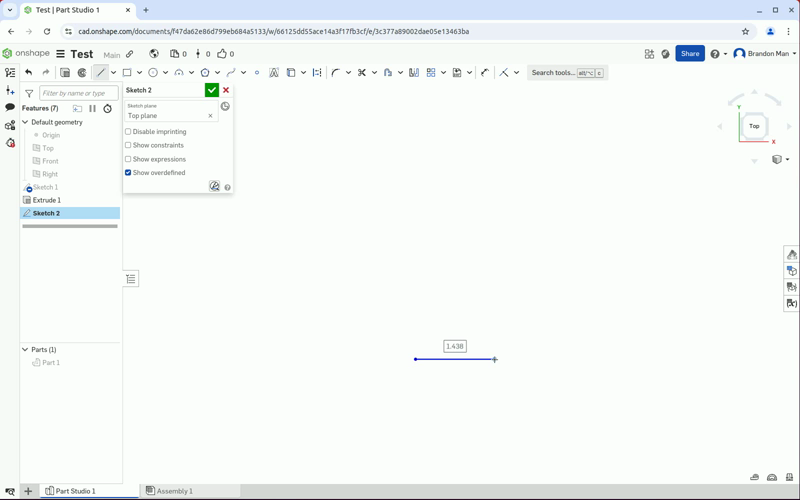
scroll(-6)
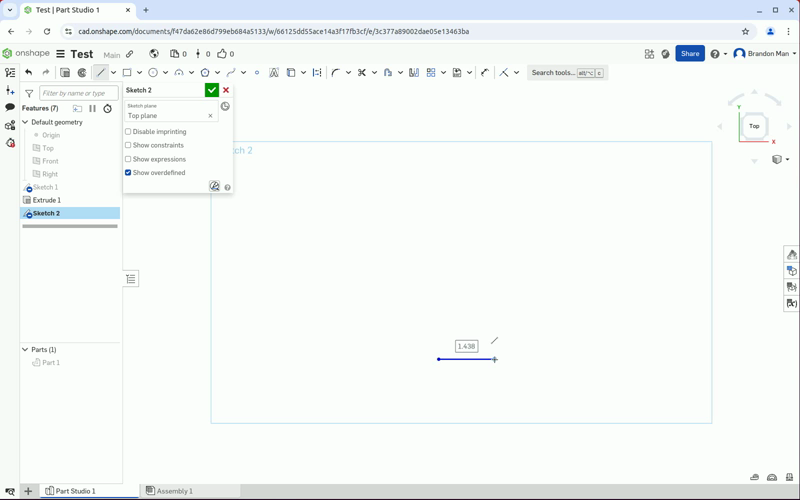
scroll(-6)
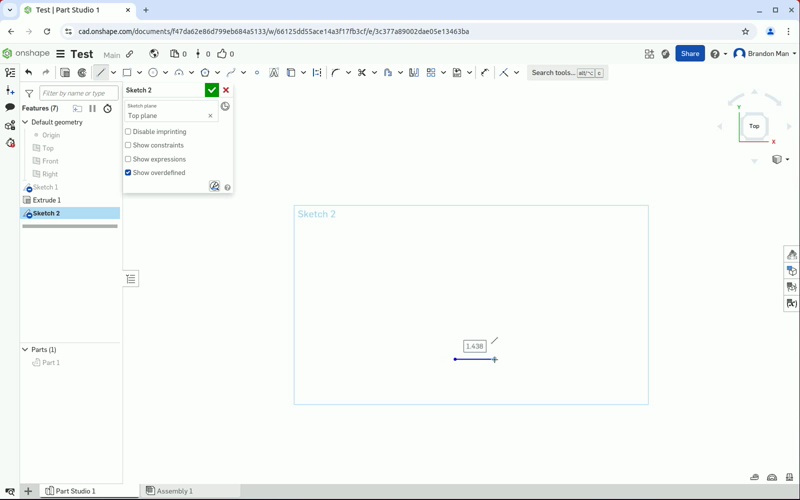
scroll(-6)
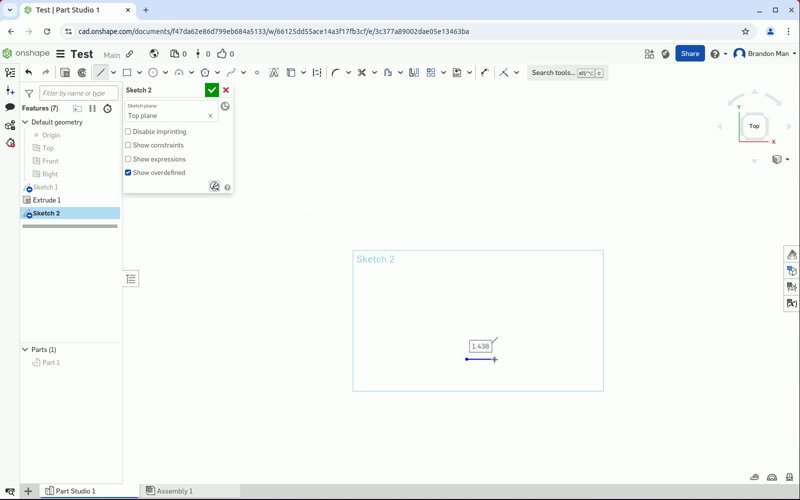
scroll(-6)
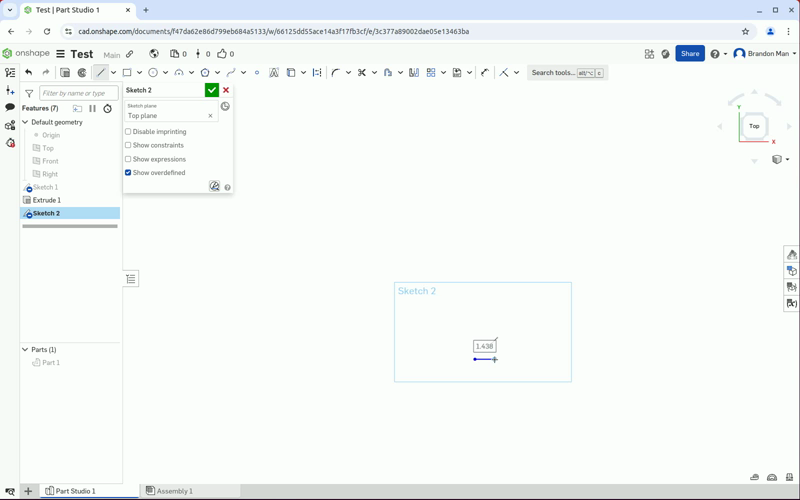
scroll(-6)
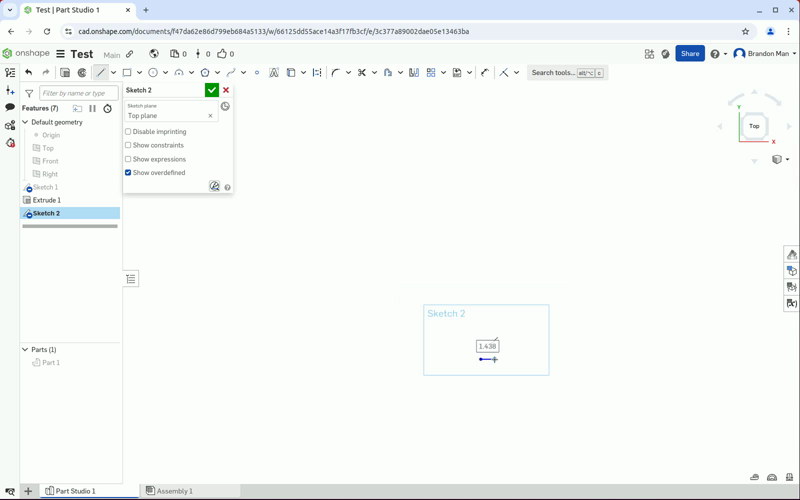
scroll(-6)
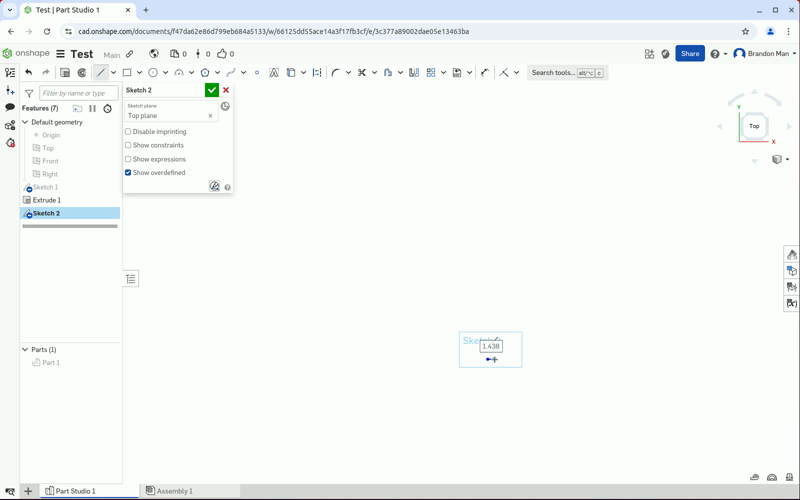
key_up(shift)
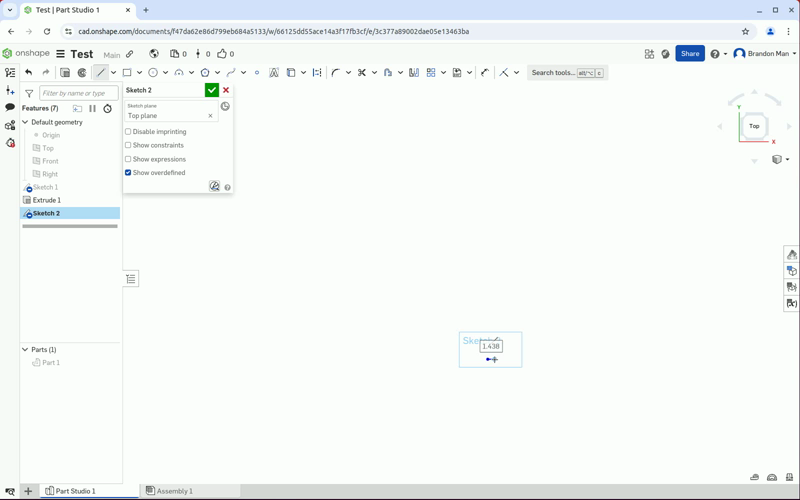
key(esc)
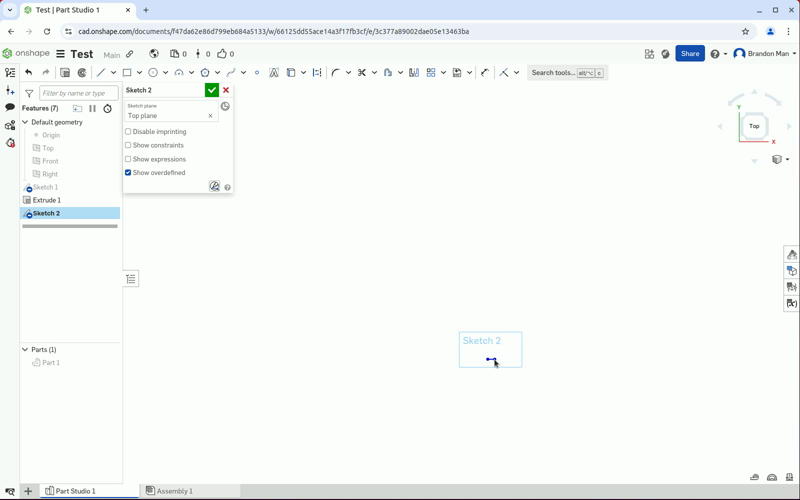
key(a)
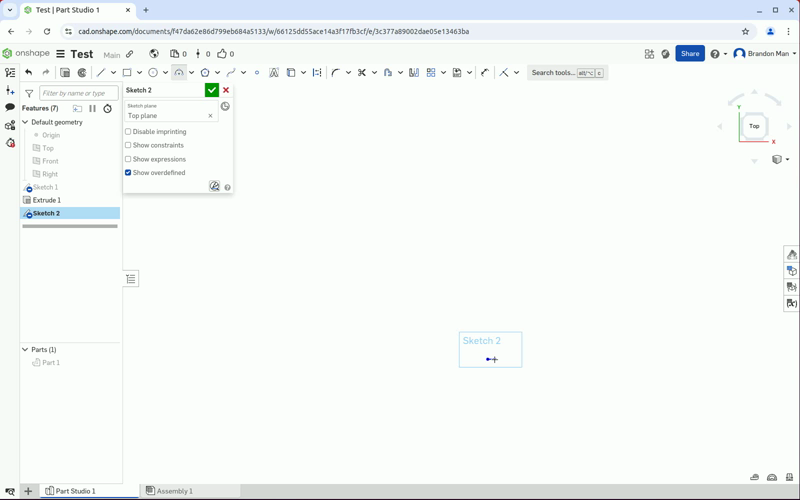
mouse_move(494, 359)
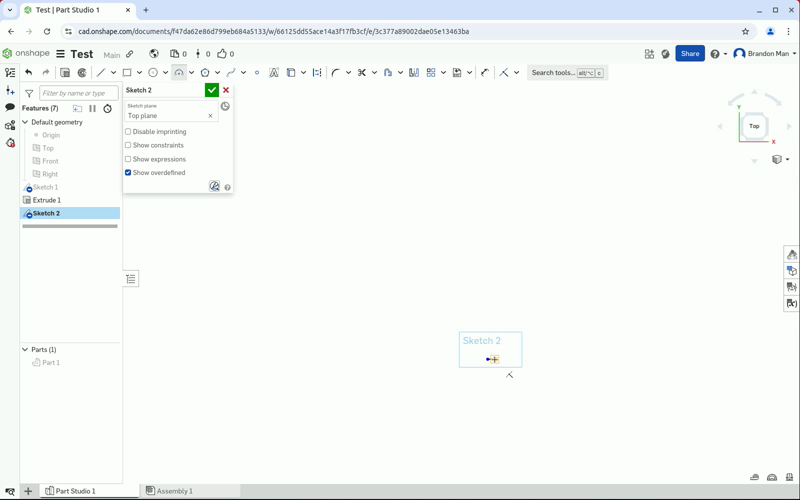
click(494, 359)
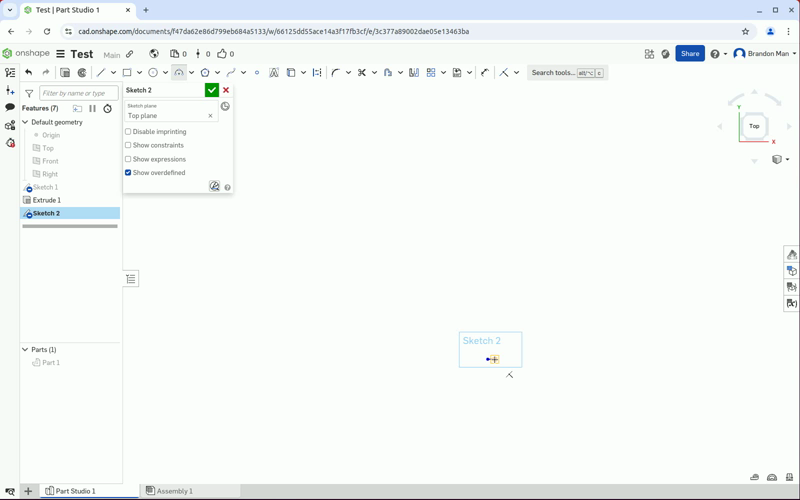
mouse_move(487, 359)
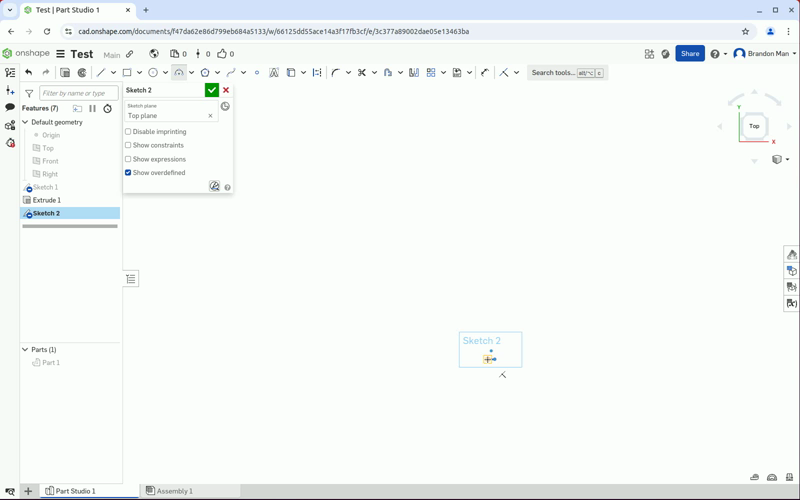
scroll(6)
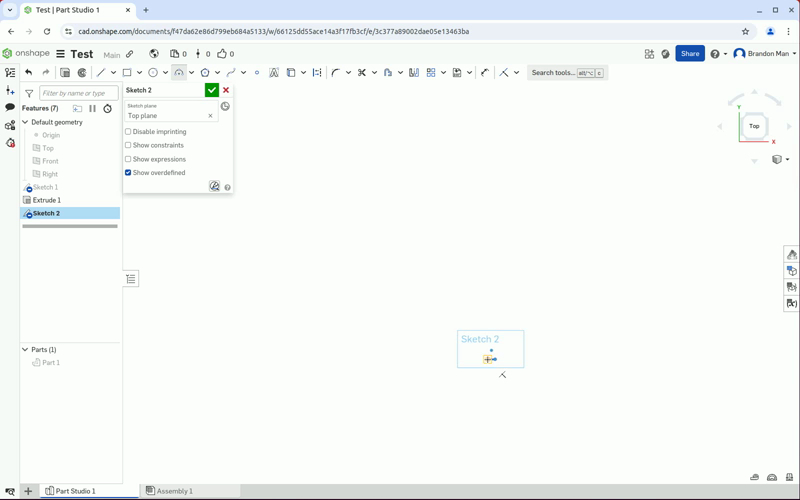
scroll(6)
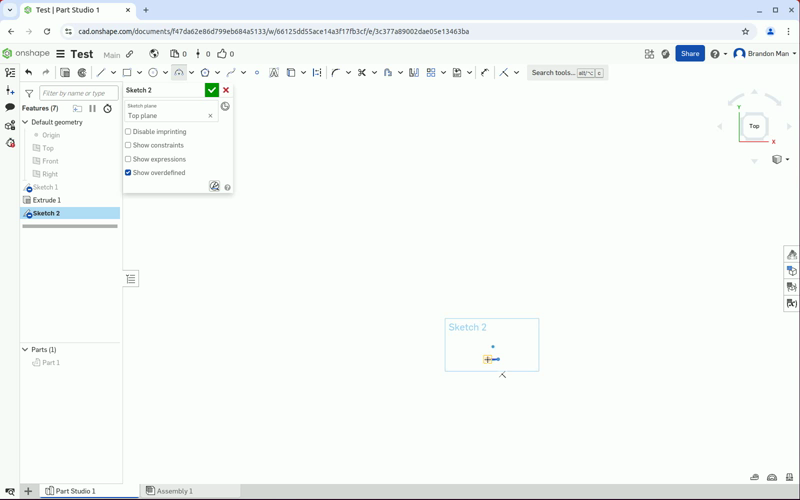
scroll(6)
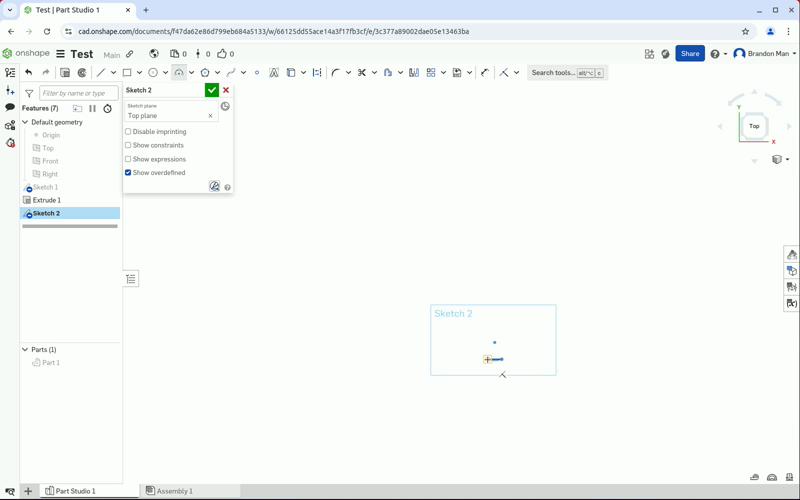
scroll(6)
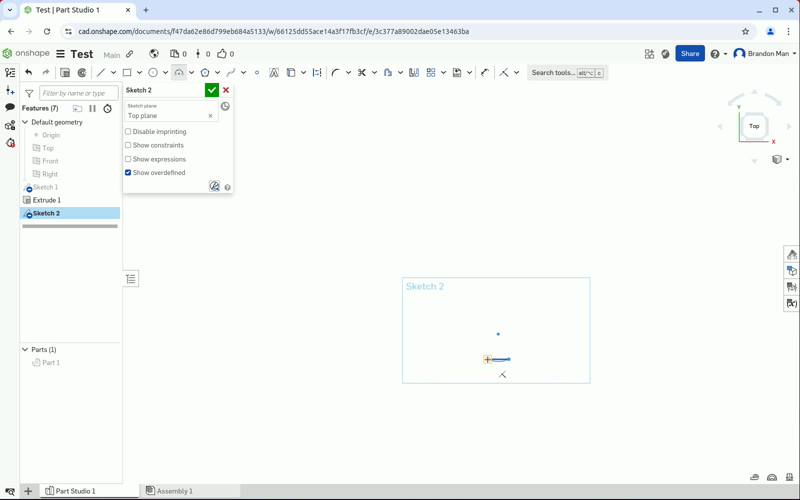
scroll(6)
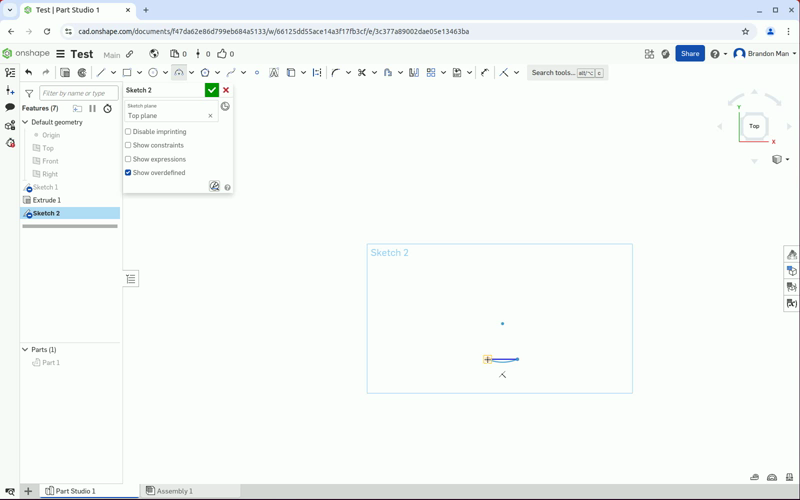
scroll(6)
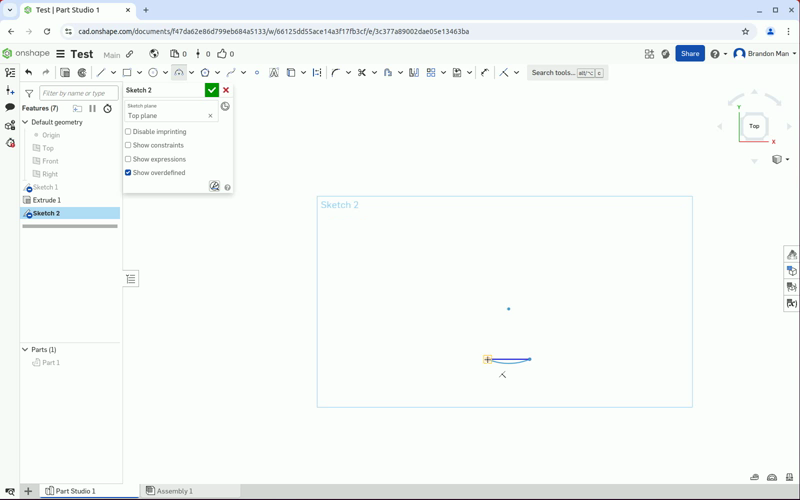
scroll(6)
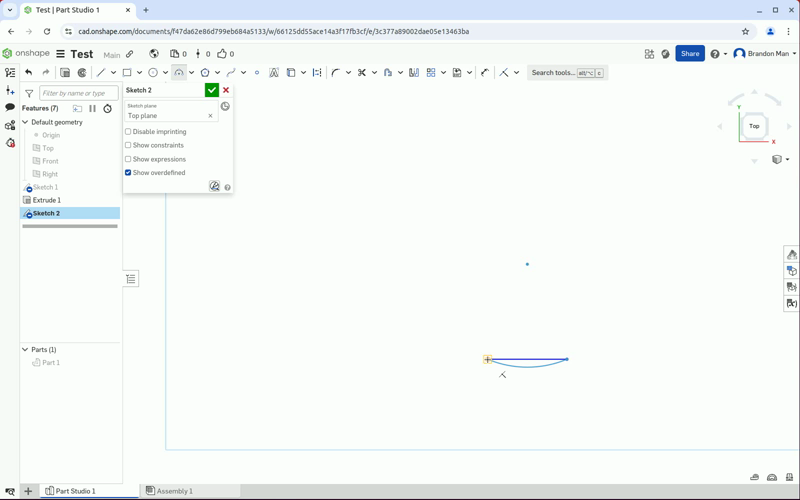
click(487, 359)
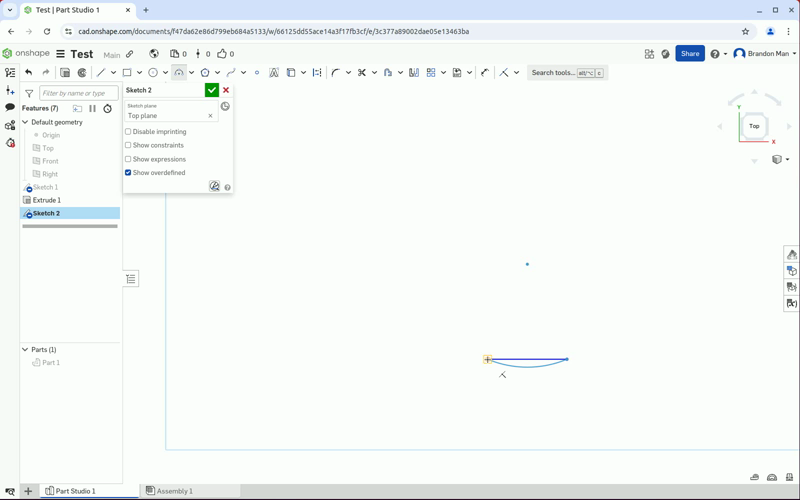
scroll(-6)
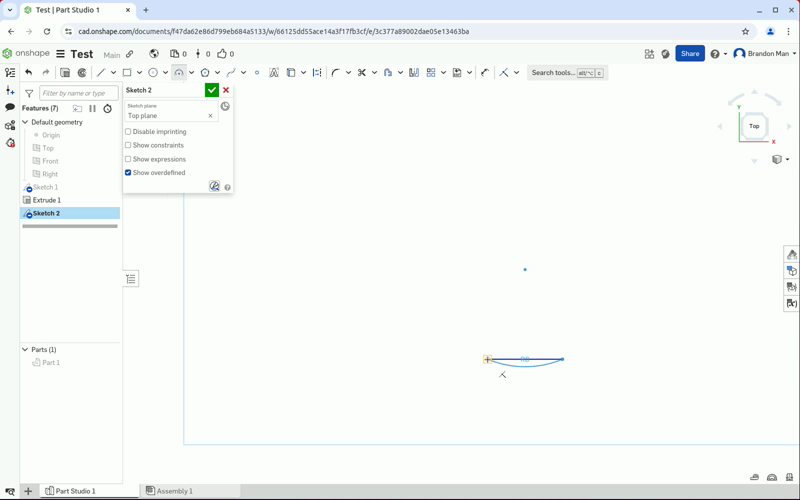
scroll(-6)
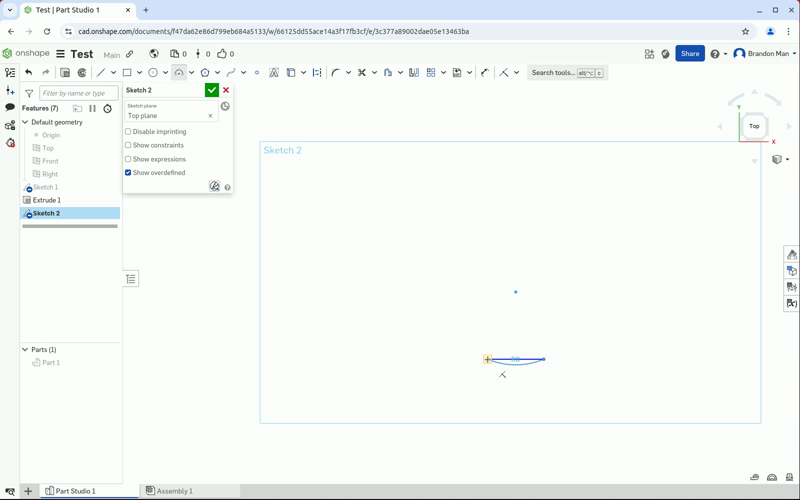
scroll(-6)
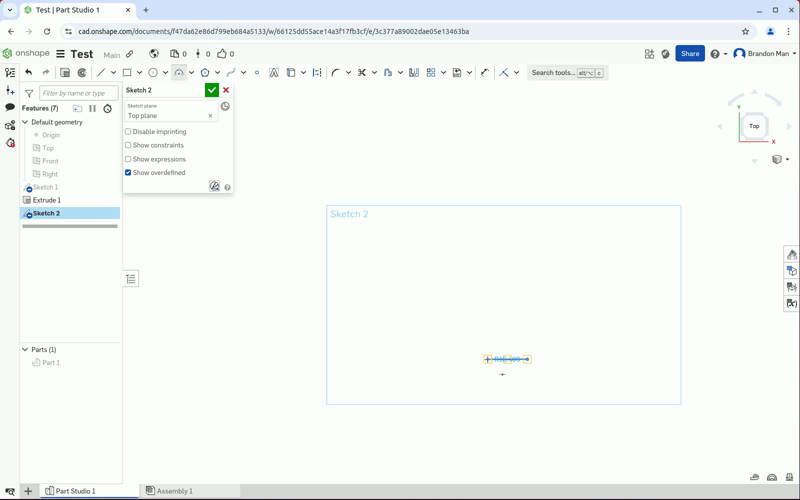
scroll(-6)
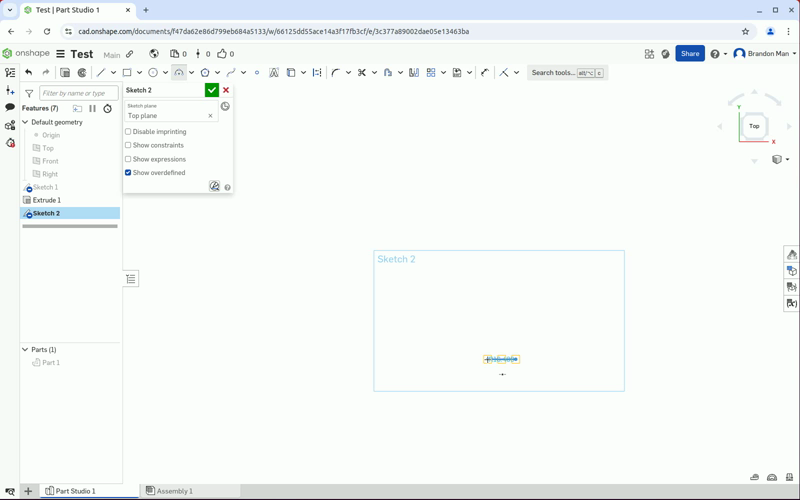
scroll(-6)
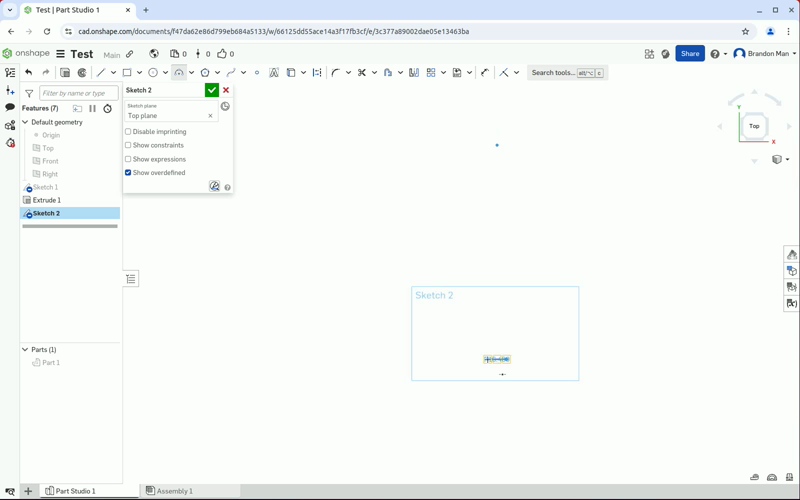
scroll(-6)
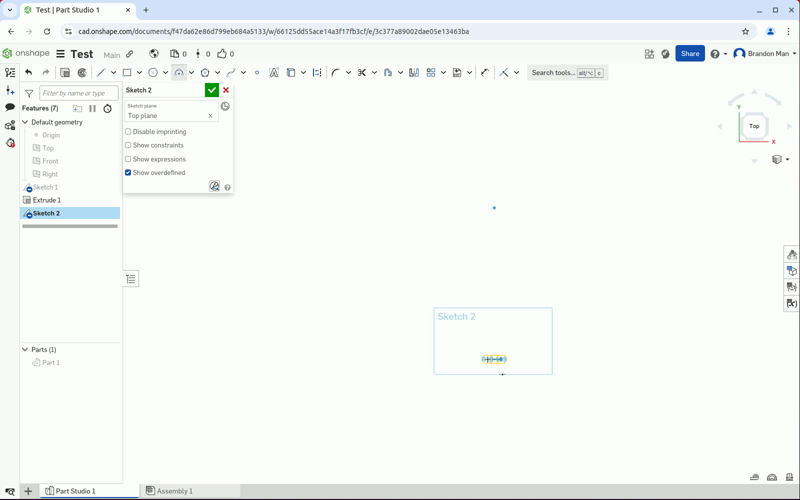
scroll(-6)
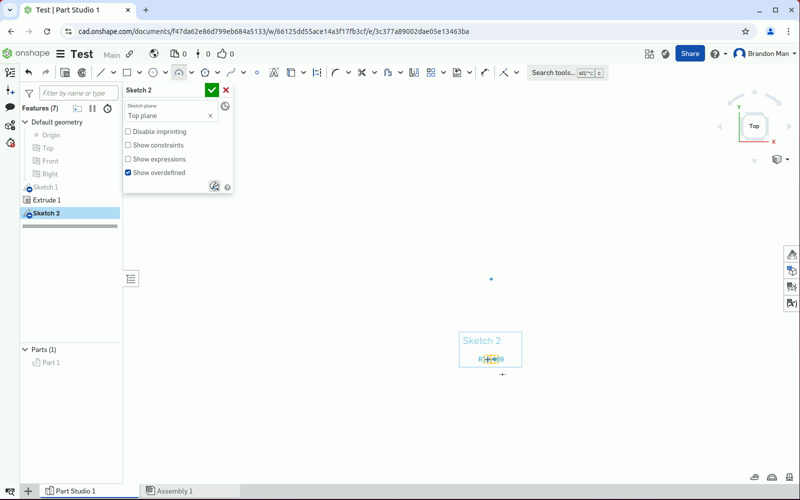
key_down(shift)
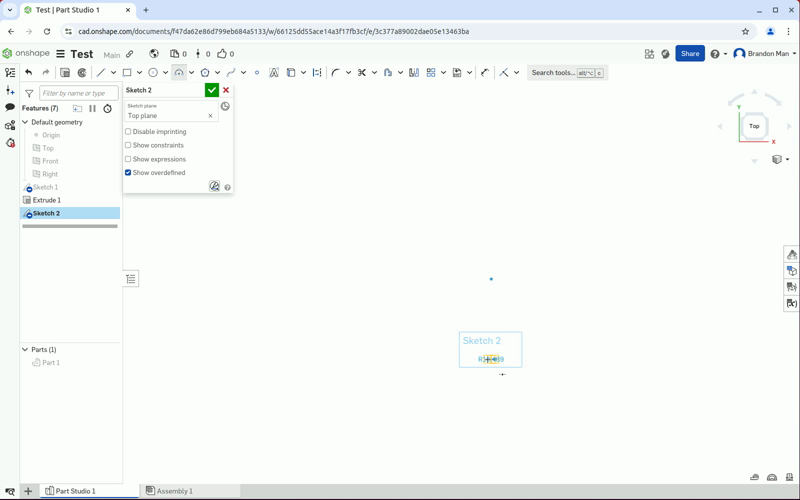
mouse_move(491, 355)
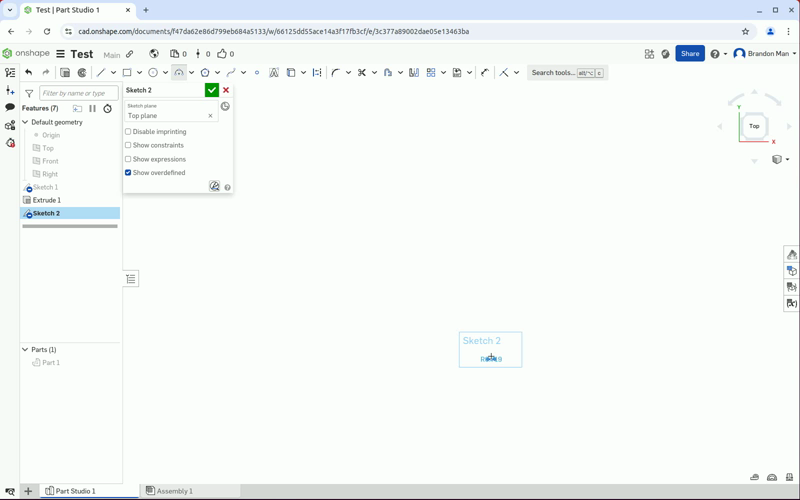
scroll(6)
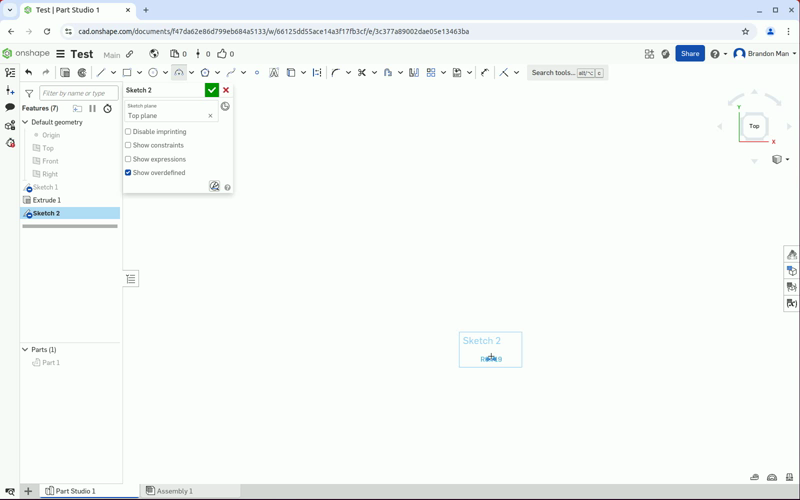
scroll(6)
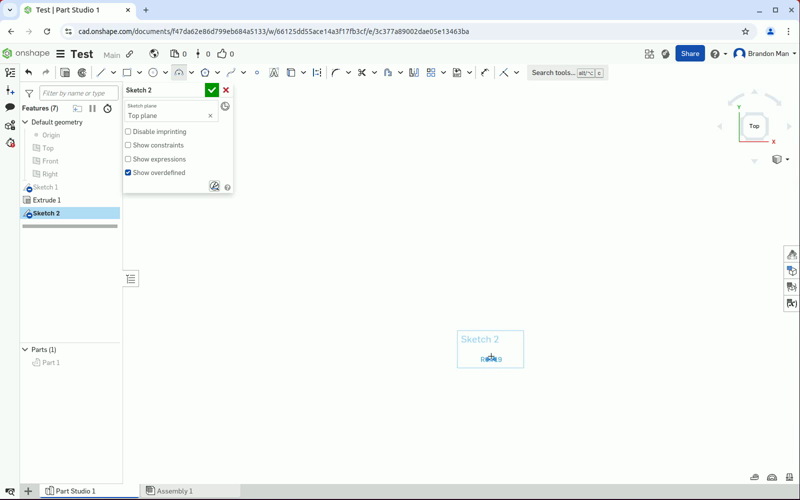
scroll(6)
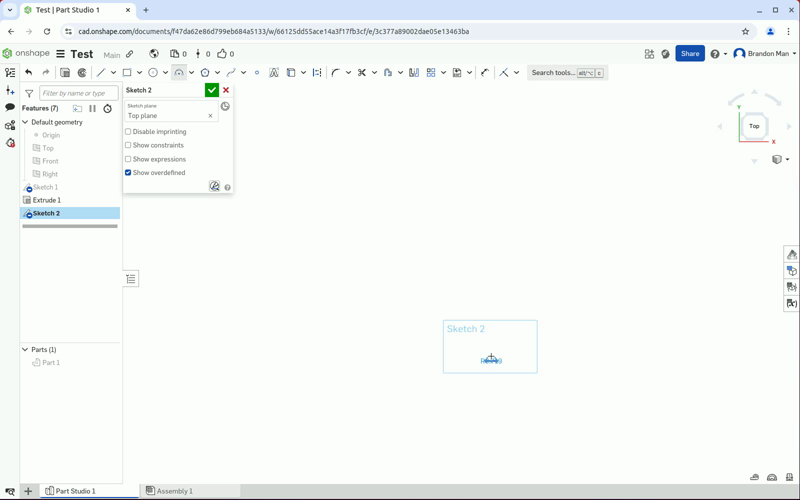
scroll(6)
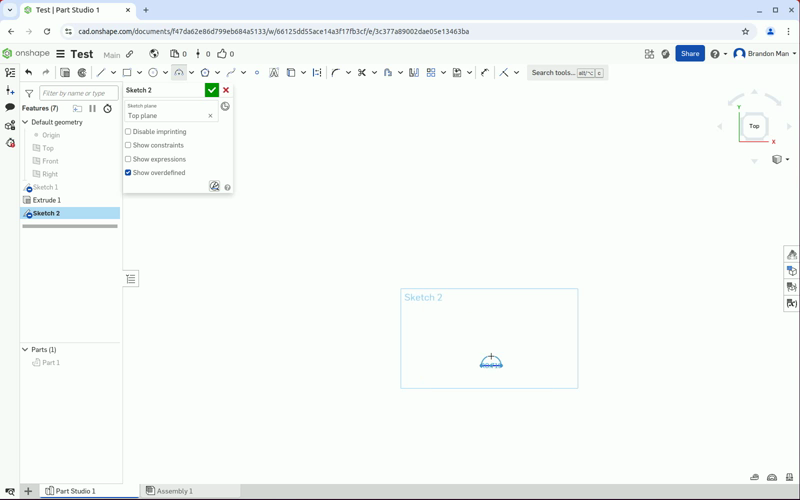
scroll(6)
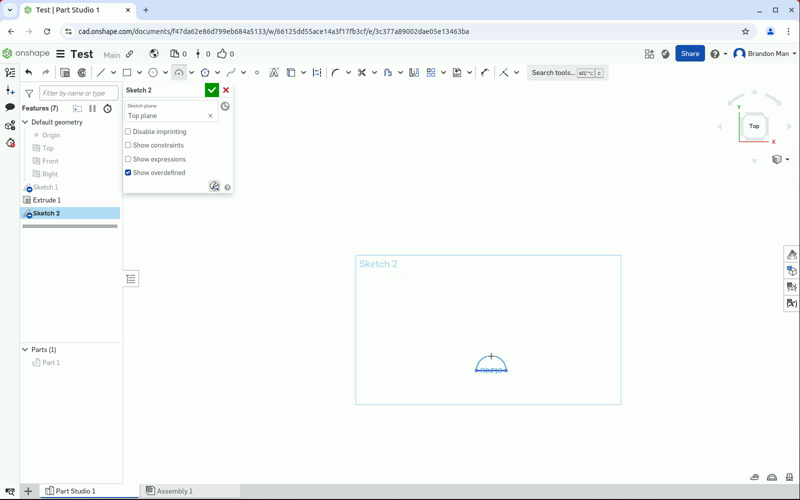
scroll(6)
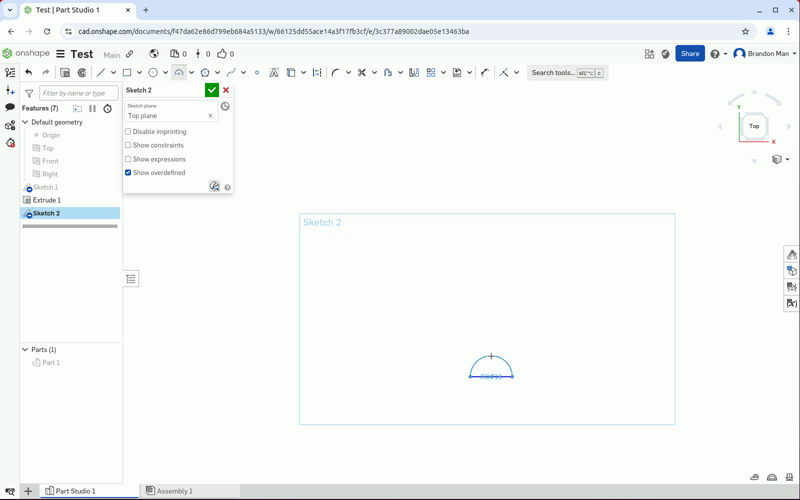
scroll(6)
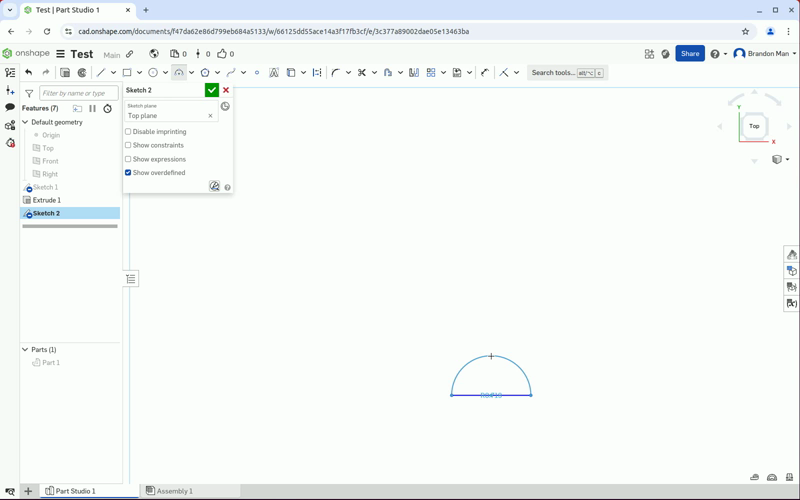
click(491, 355)
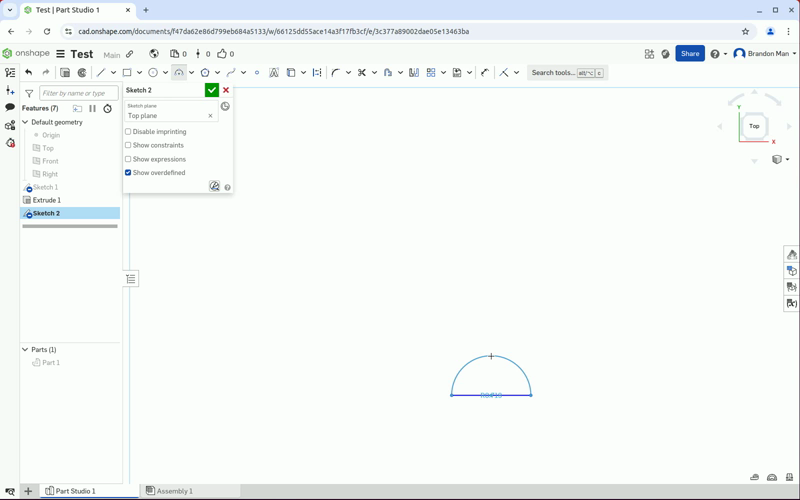
scroll(-6)
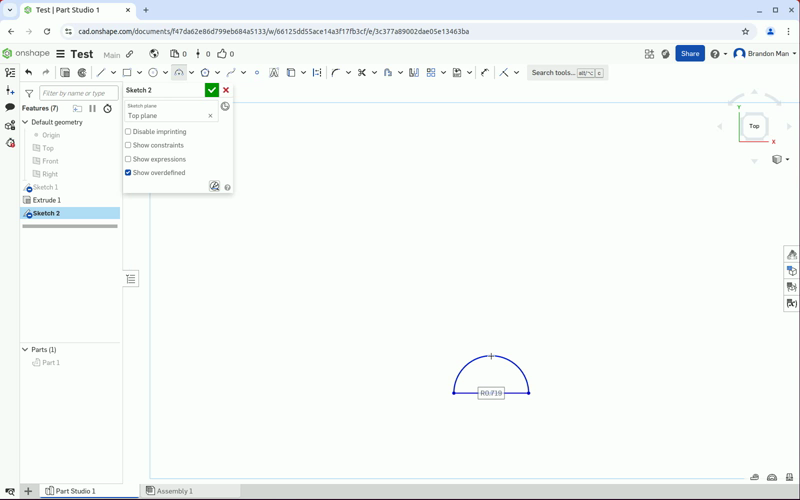
scroll(-6)
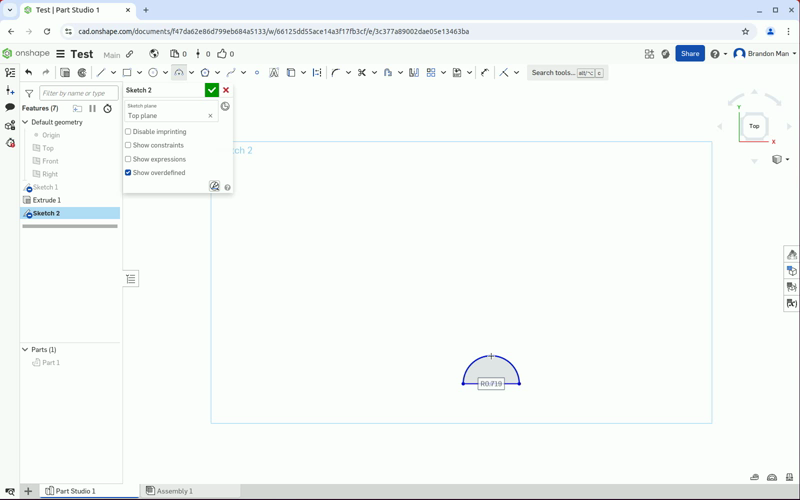
scroll(-6)
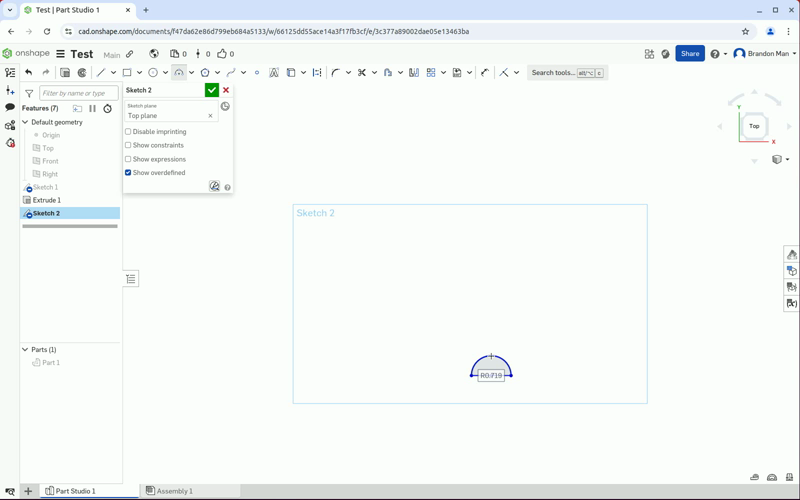
scroll(-6)
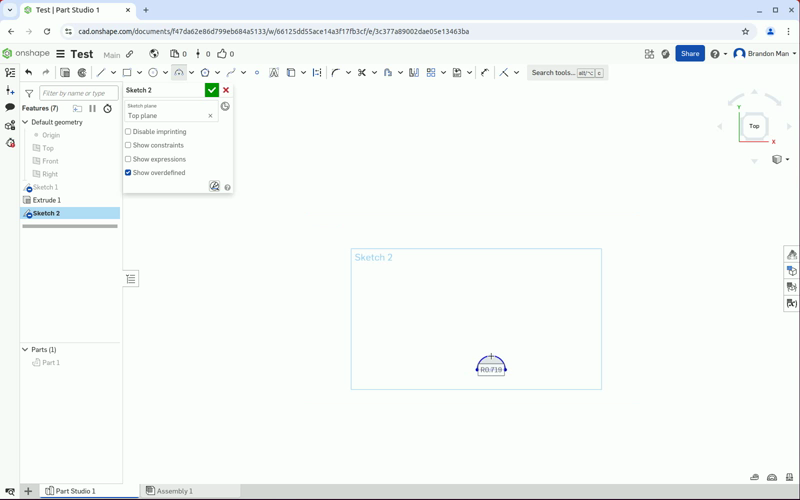
scroll(-6)
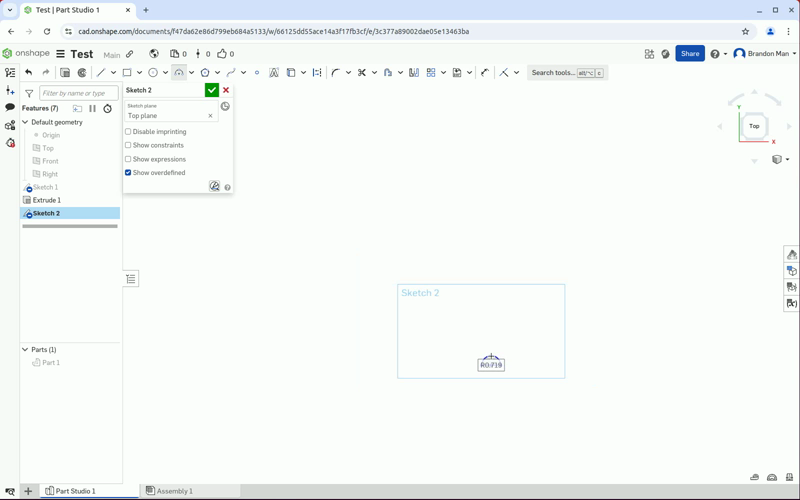
scroll(-6)
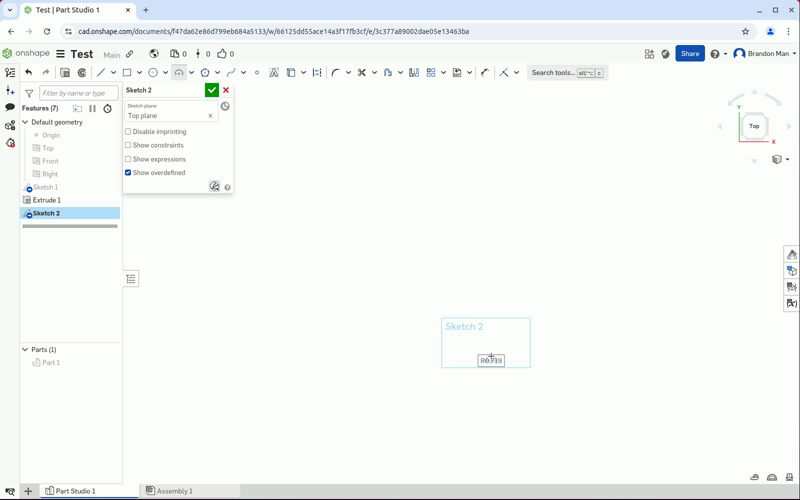
scroll(-6)
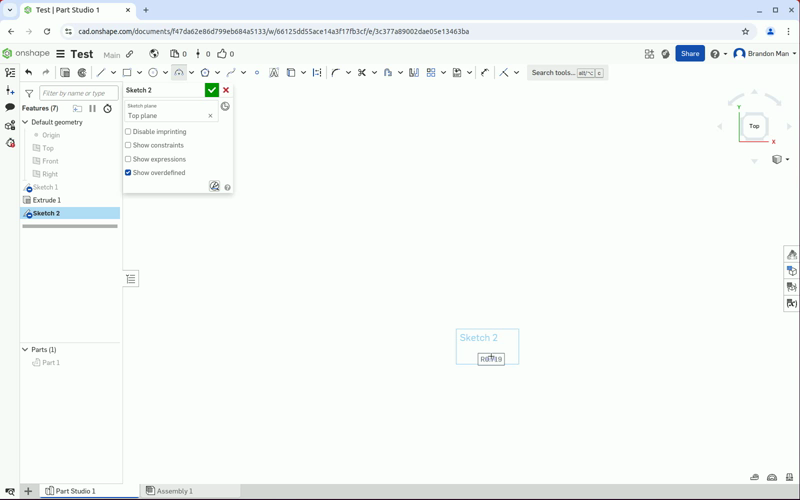
key_up(shift)
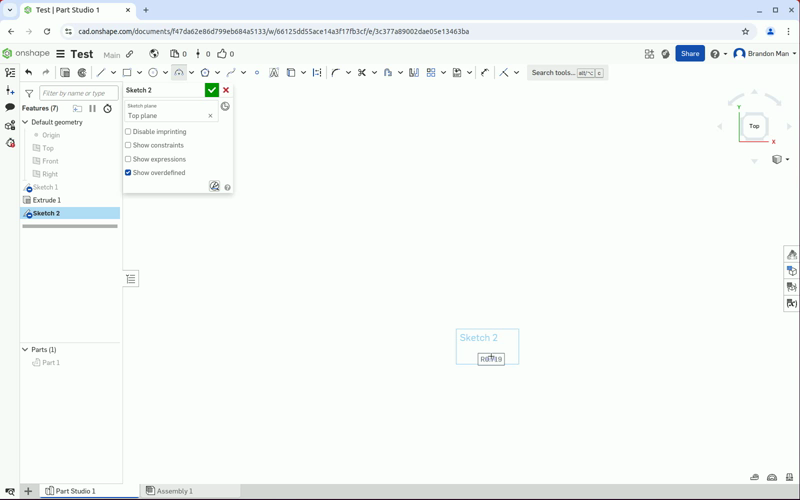
key(esc)
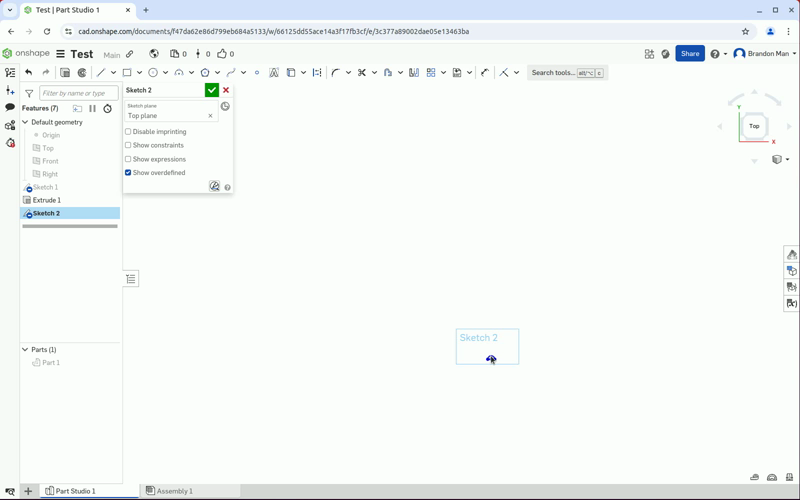
mouse_move(489, 357)
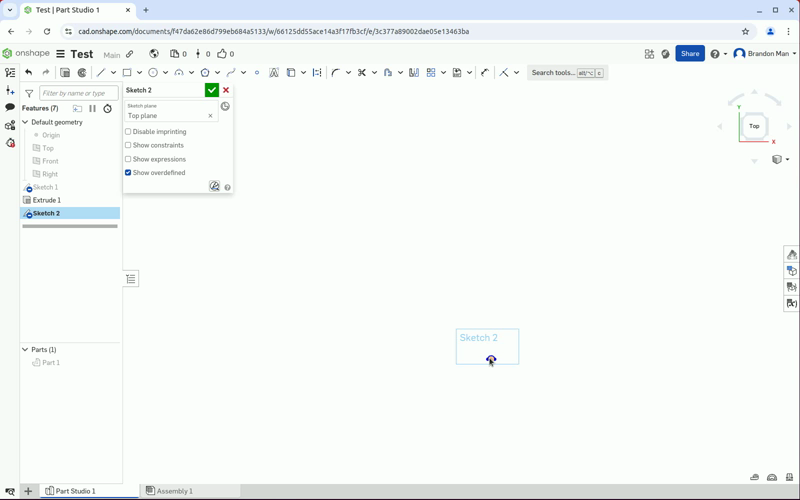
scroll(6)
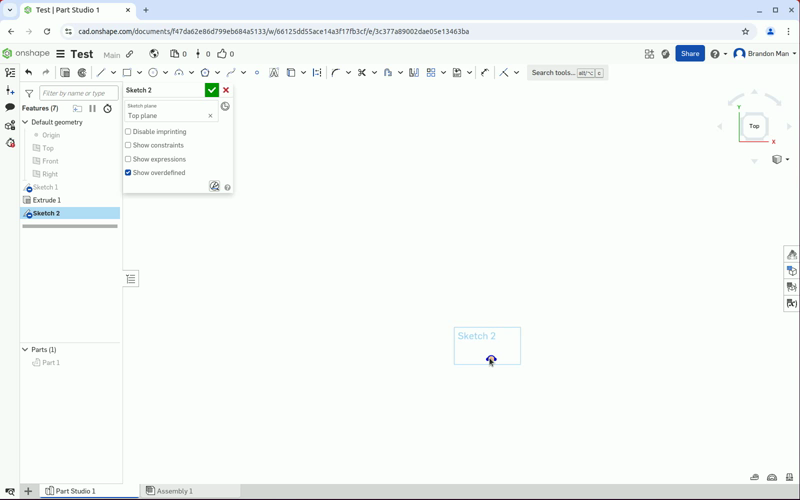
scroll(6)
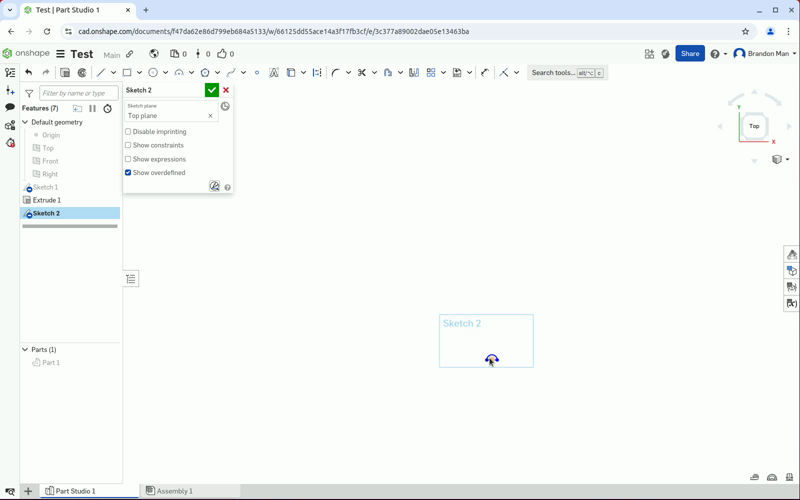
scroll(6)
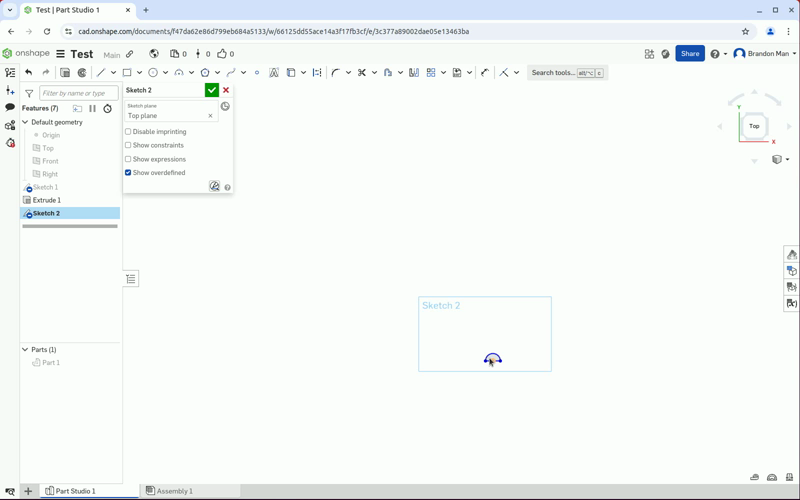
scroll(6)
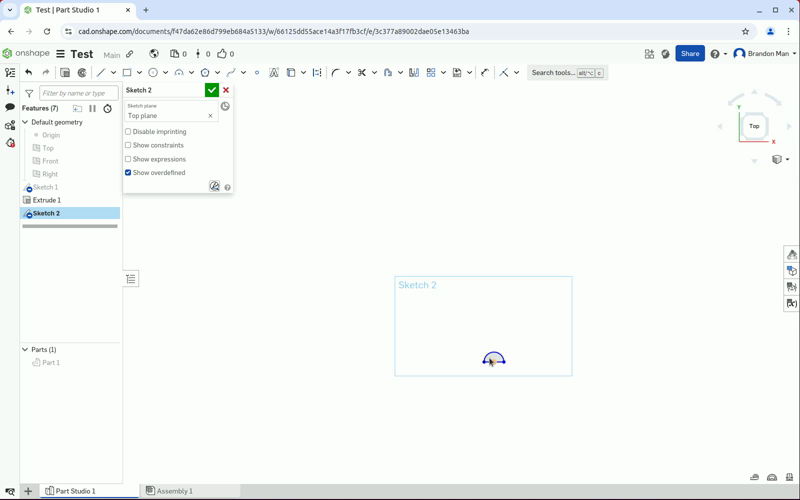
scroll(6)
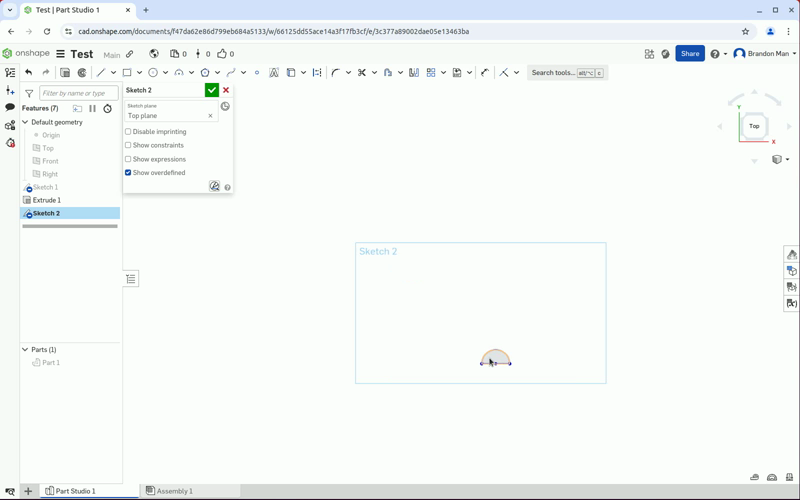
scroll(6)
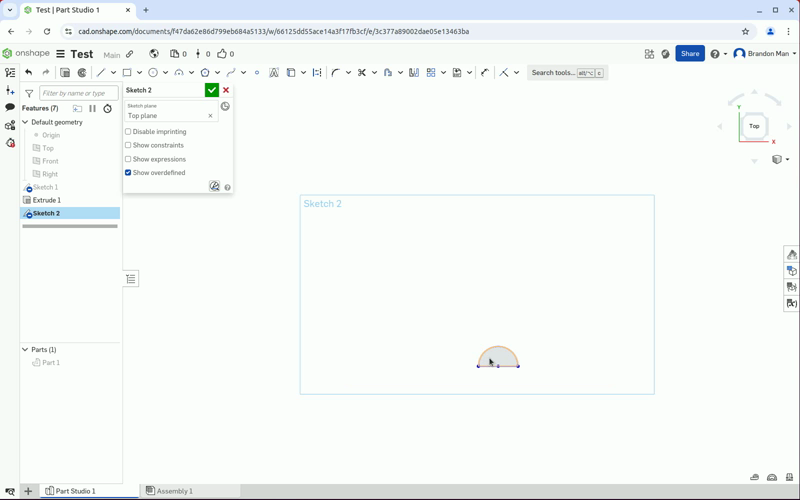
scroll(6)
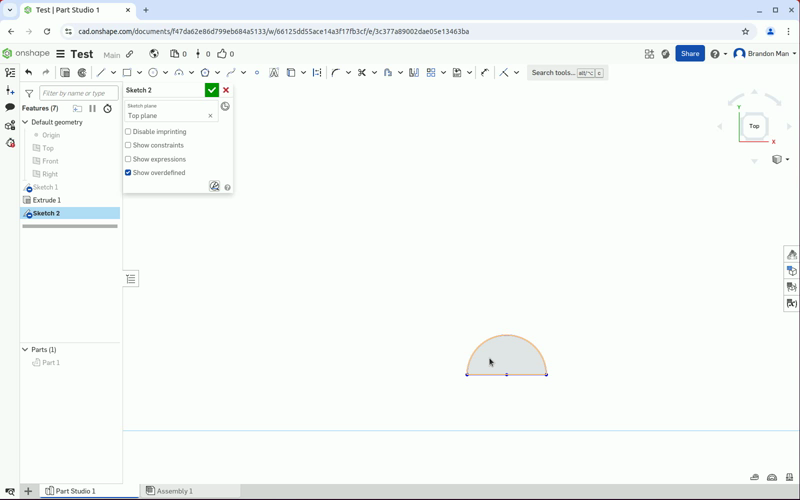
click(489, 357)
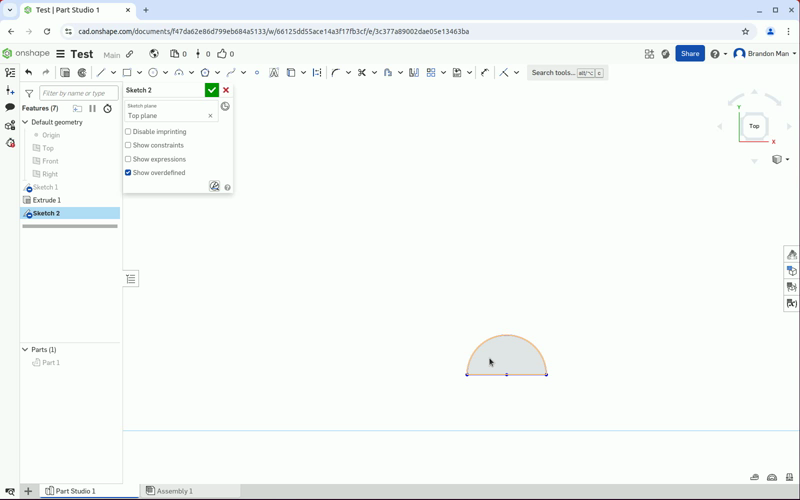
scroll(-6)
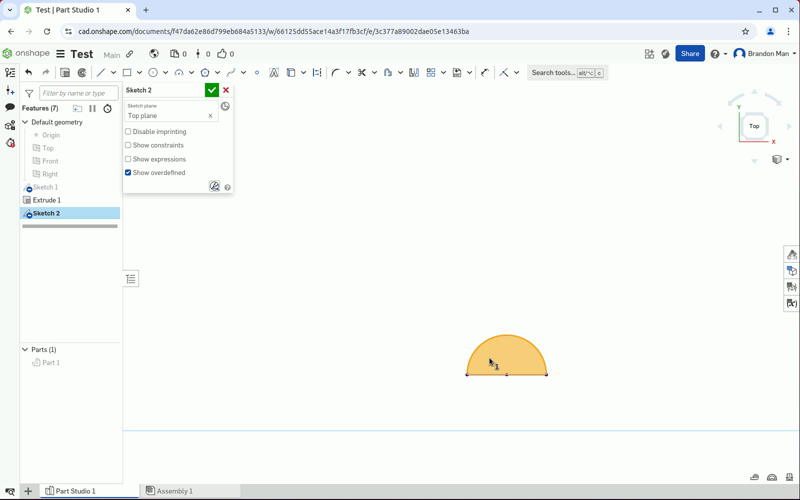
scroll(-6)
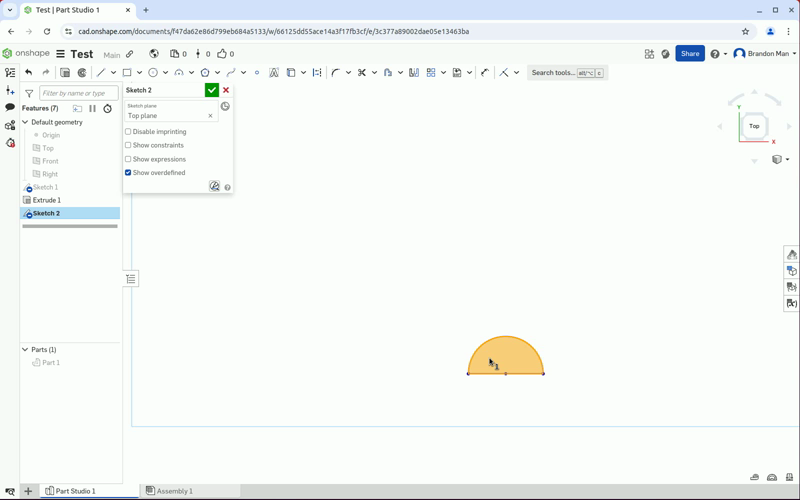
scroll(-6)
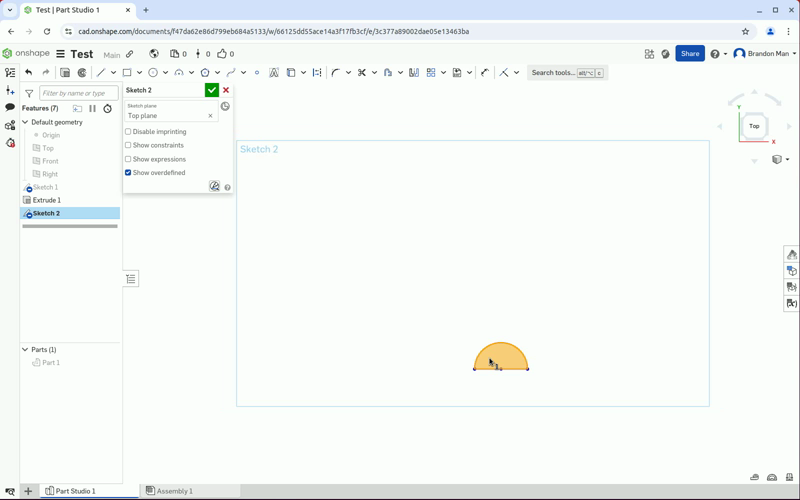
scroll(-6)
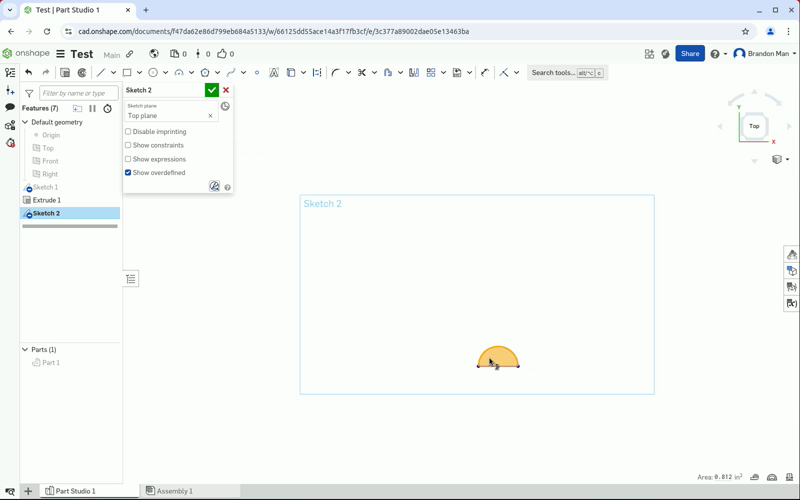
scroll(-6)
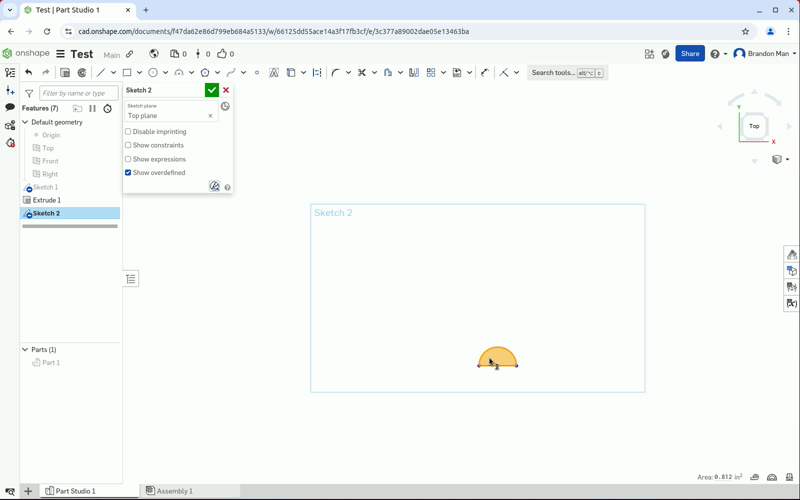
scroll(-6)
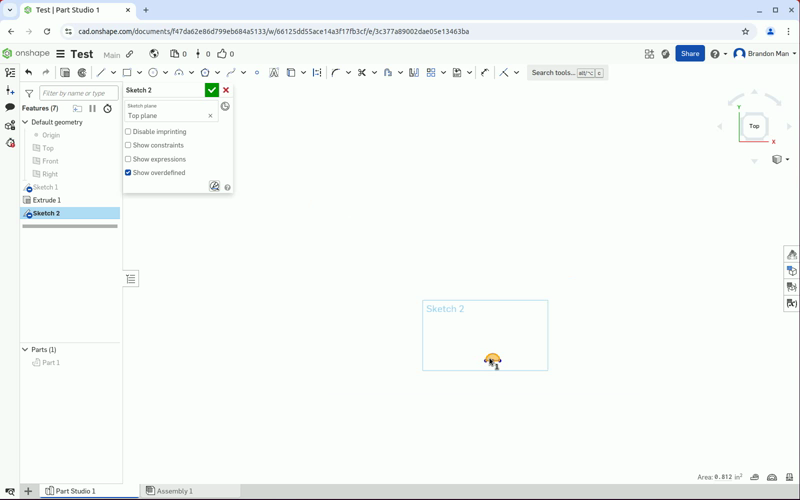
scroll(-6)
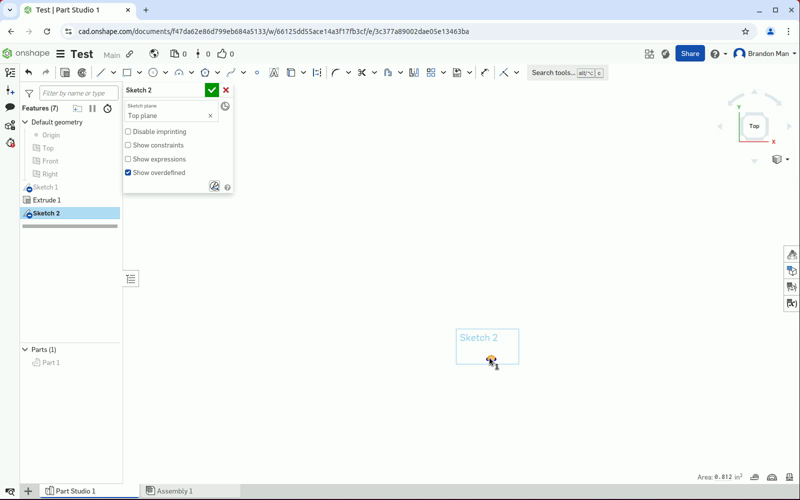
mouse_move(73, 352)
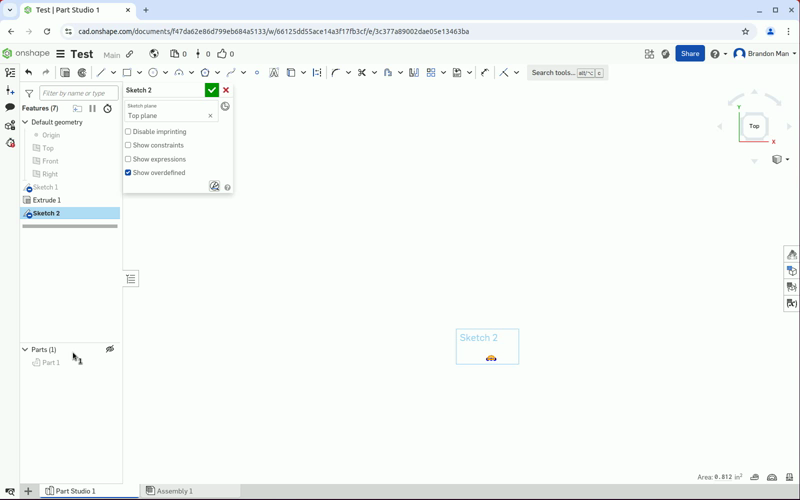
key(shift+y)
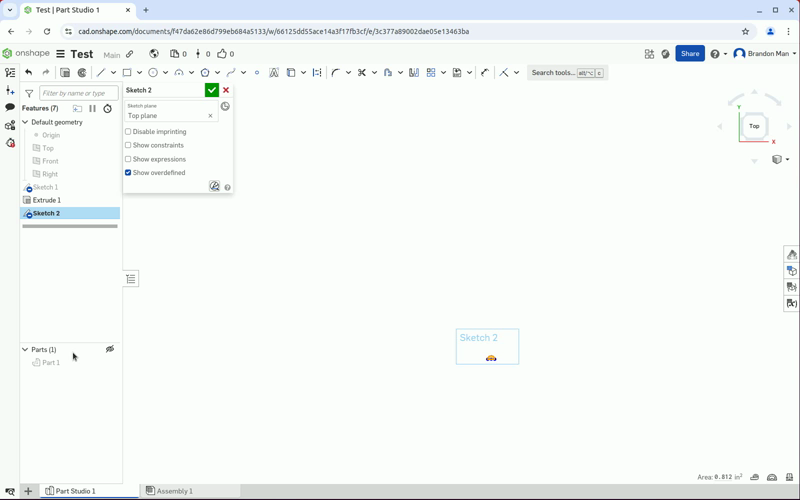
key(shift+e)
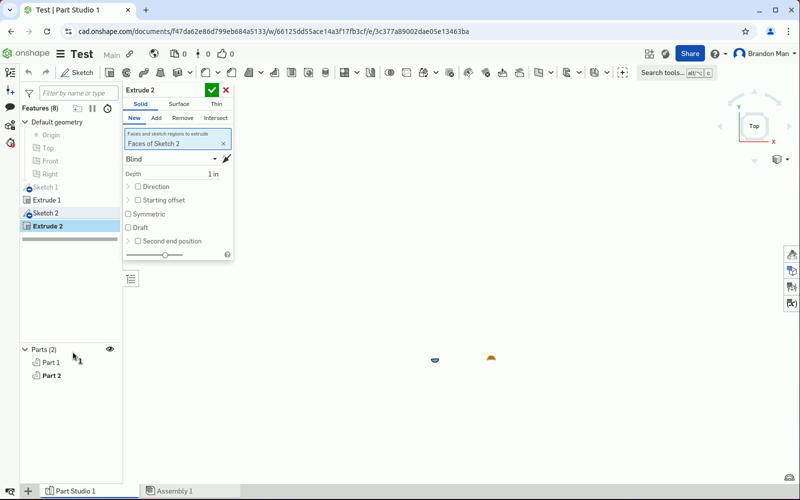
mouse_move(143, 106)
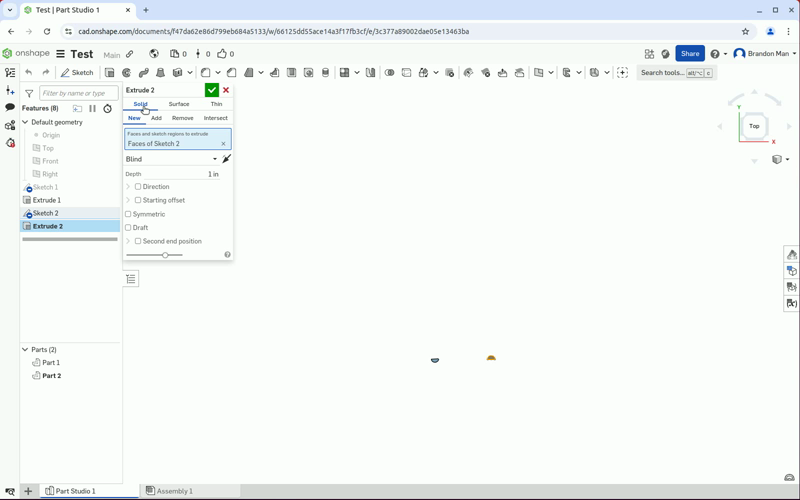
click(143, 106)
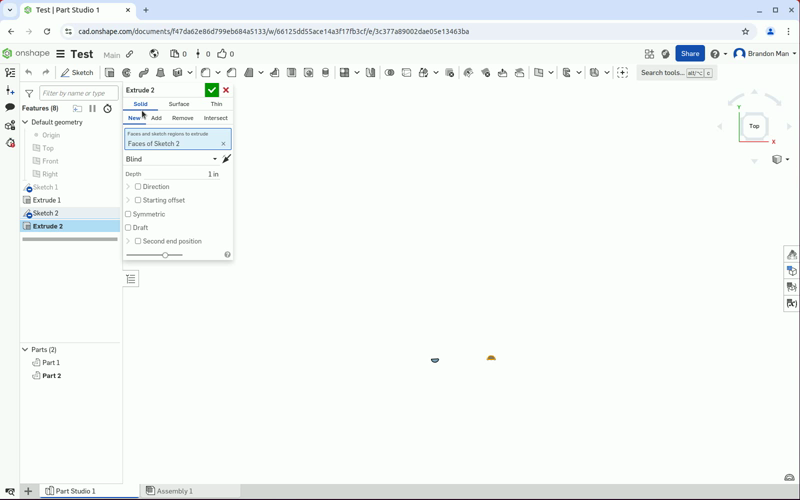
mouse_move(137, 120)
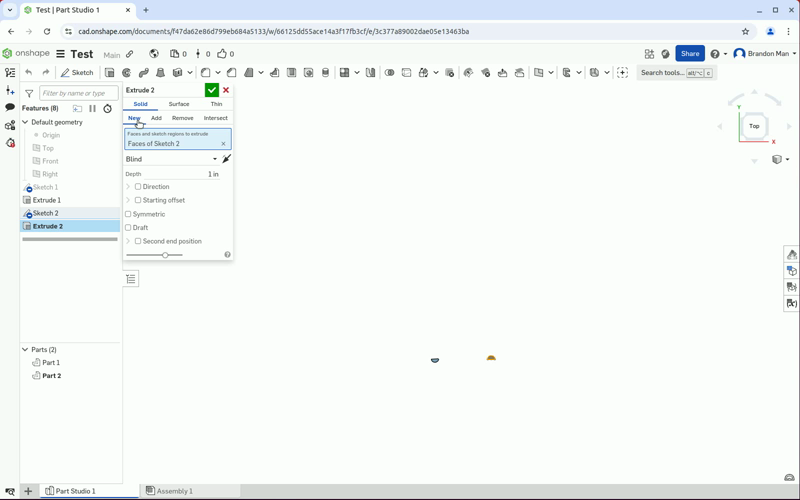
click(137, 120)
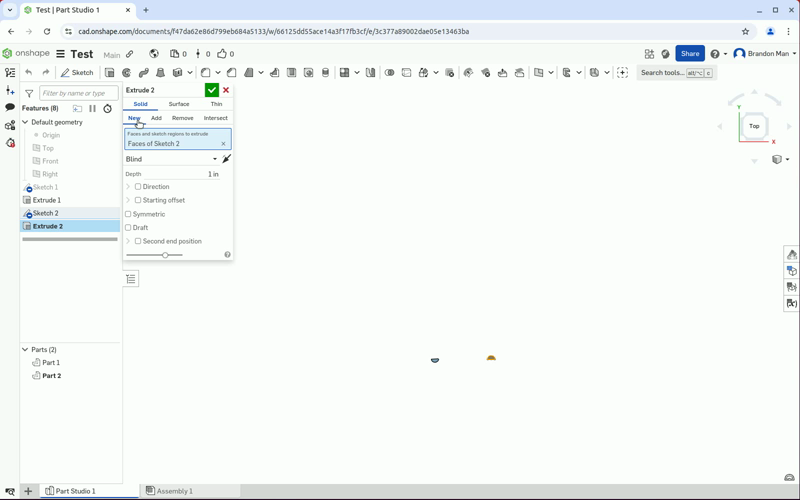
key(tab, 4)
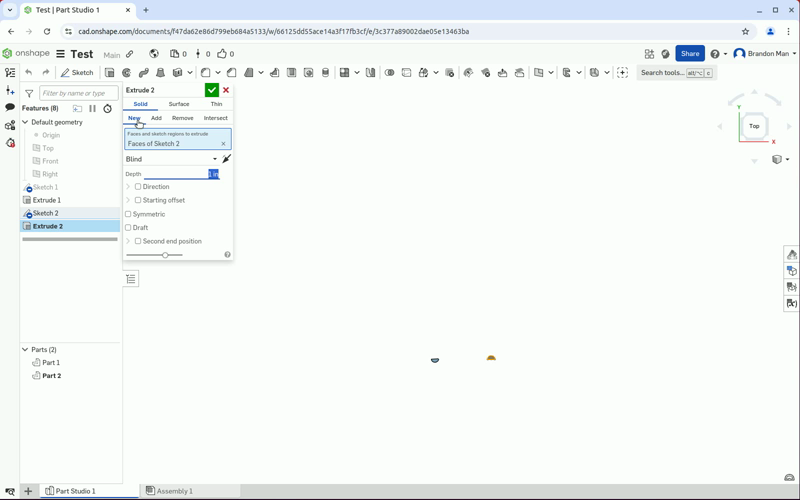
text(11.795)
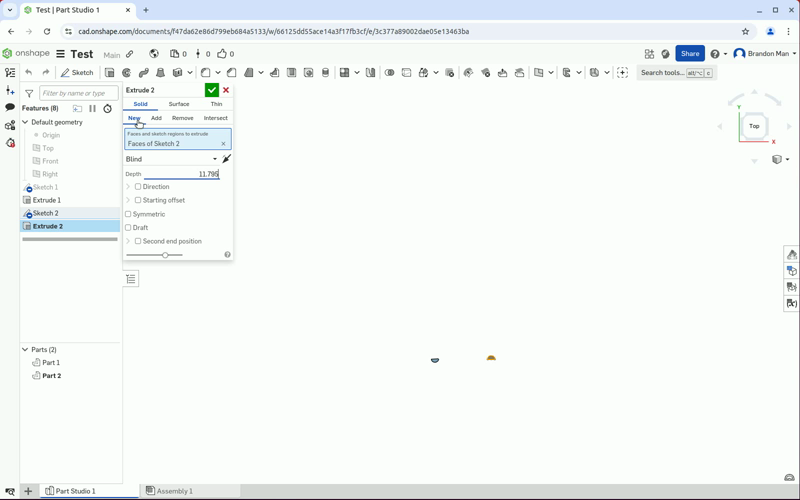
key(enter)
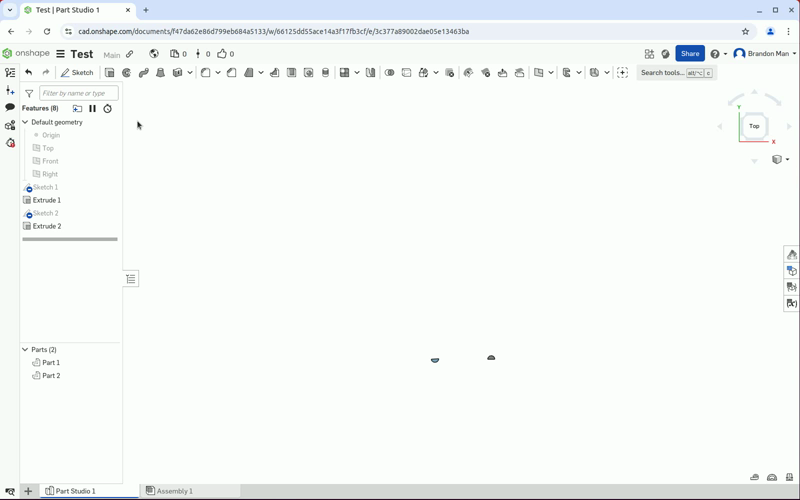
key(shift+h)
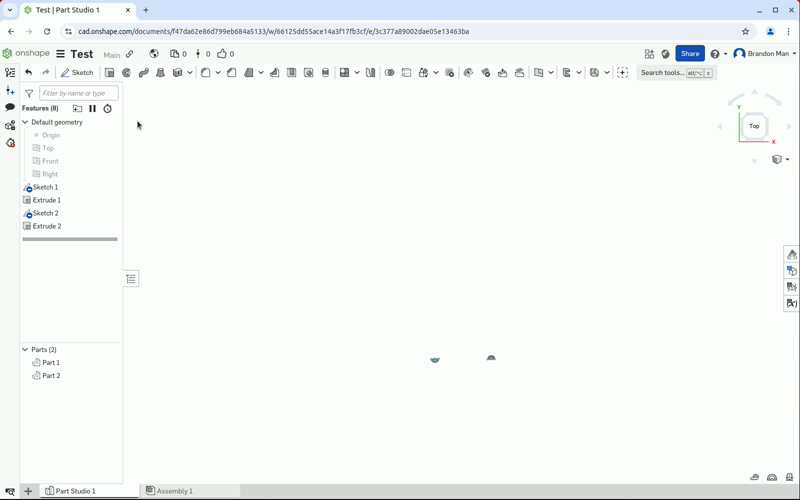
key(shift+h)
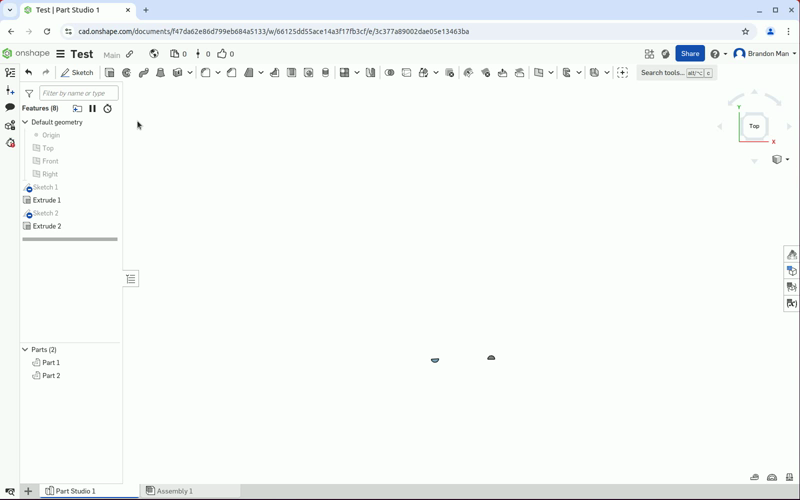
mouse_move(73, 189)
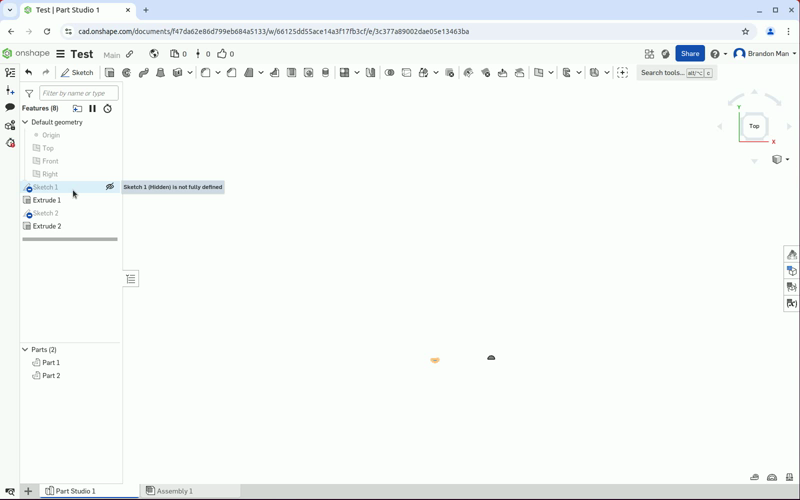
click(73, 189)
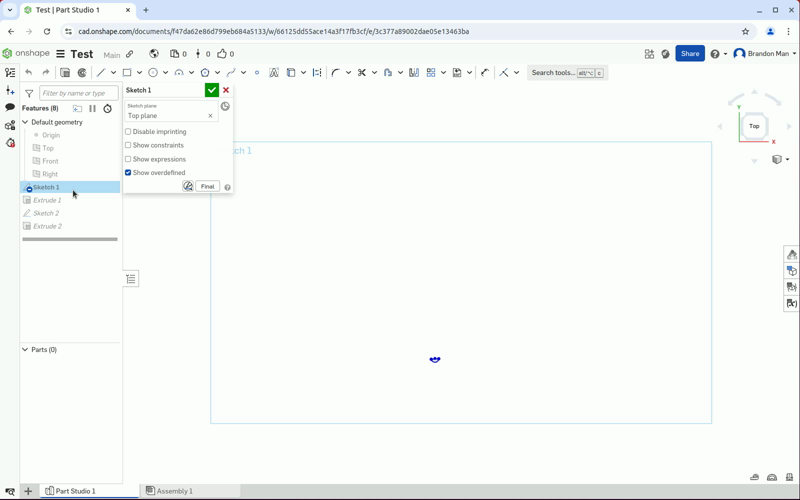
mouse_move(229, 92)
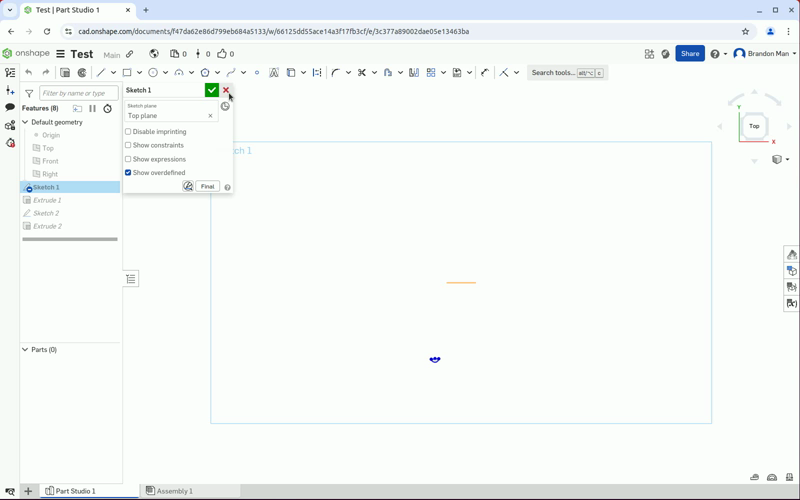
click(229, 92)
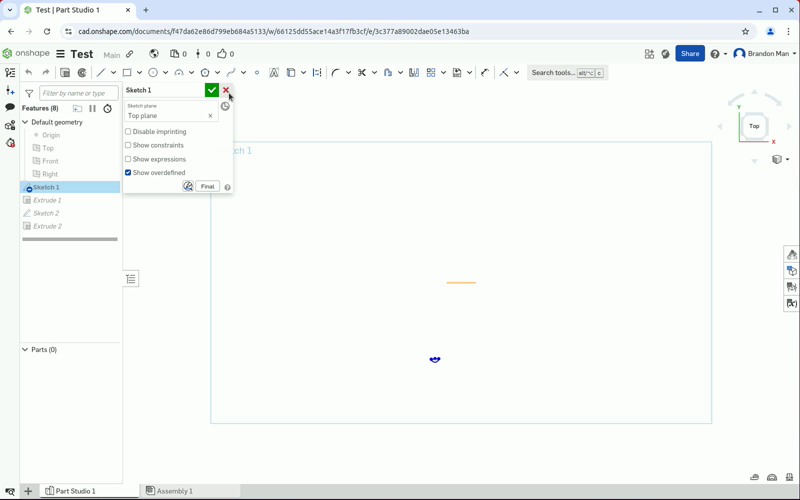
key(shift+s)
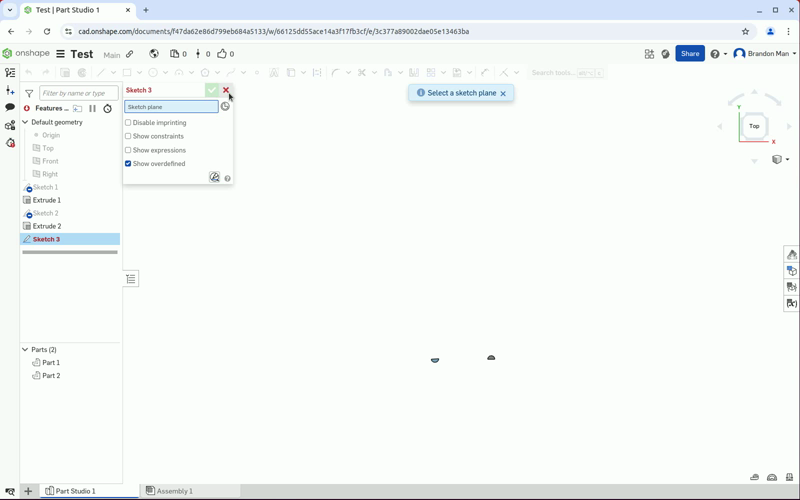
mouse_move(73, 150)
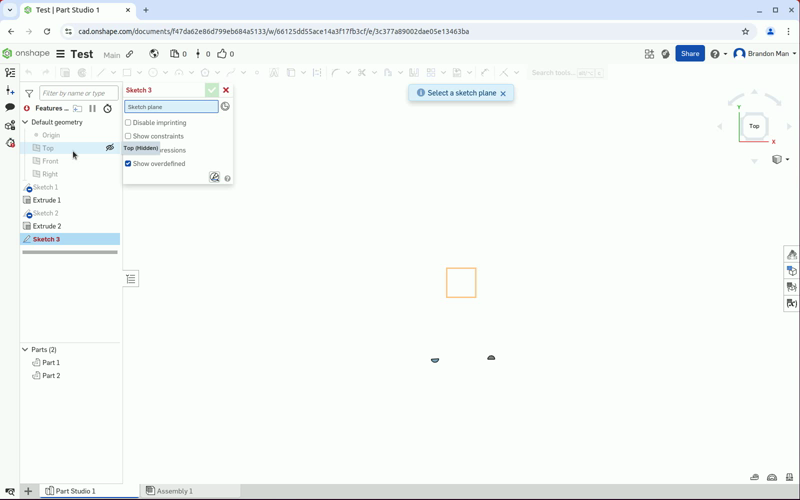
click(73, 150)
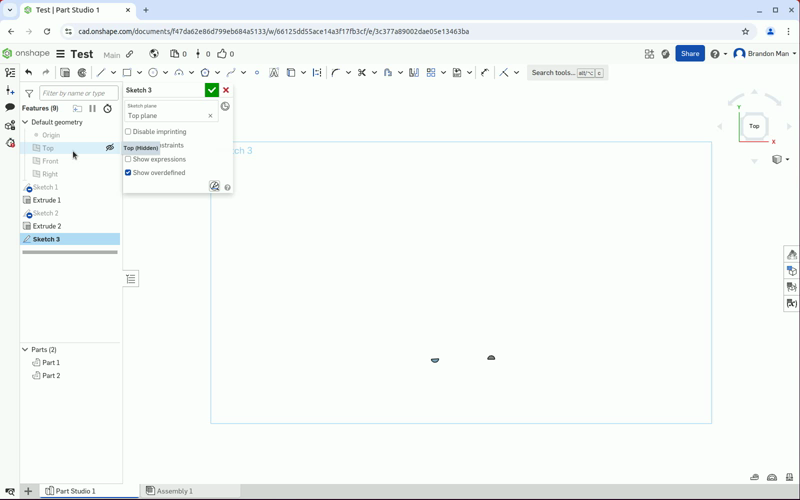
mouse_move(73, 352)
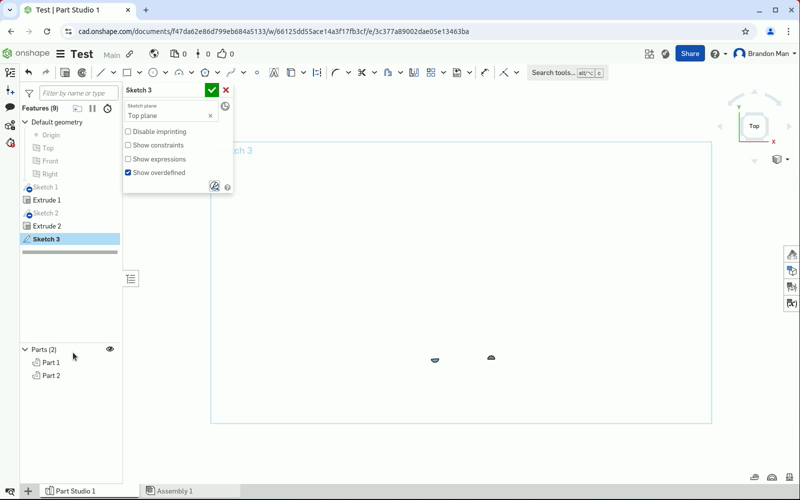
key(y)
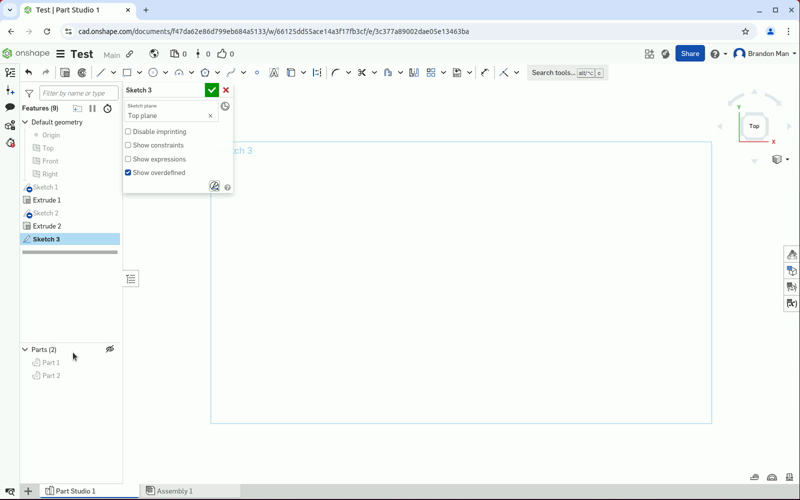
key(l)
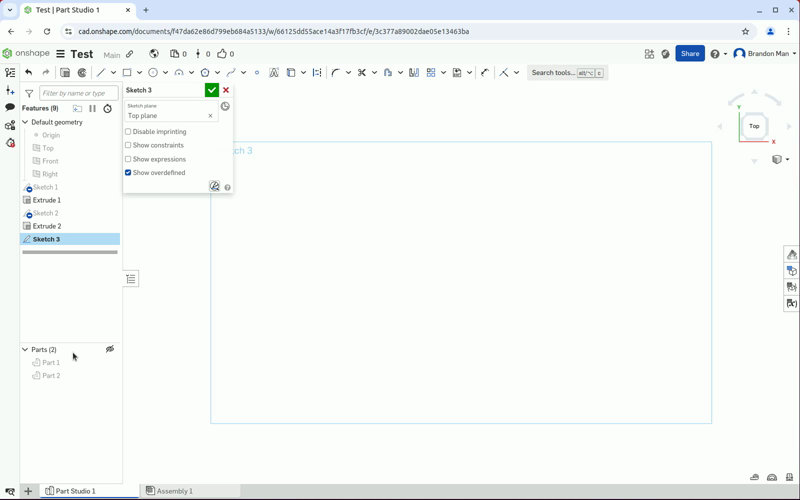
key_down(shift)
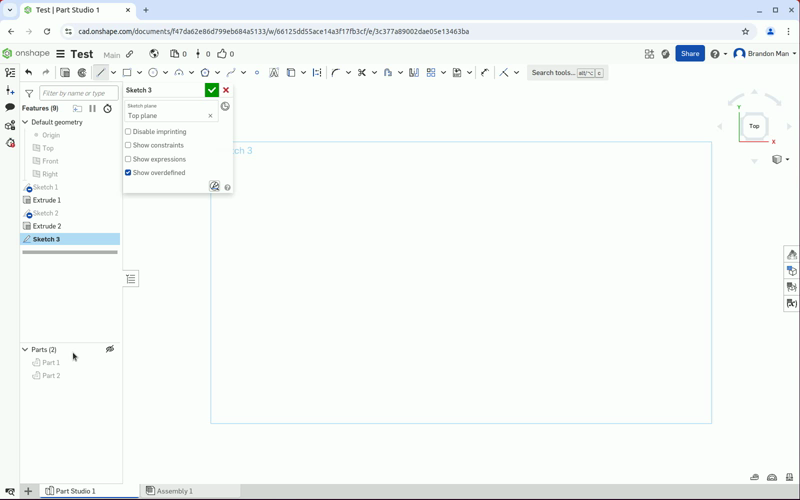
mouse_move(425, 270)
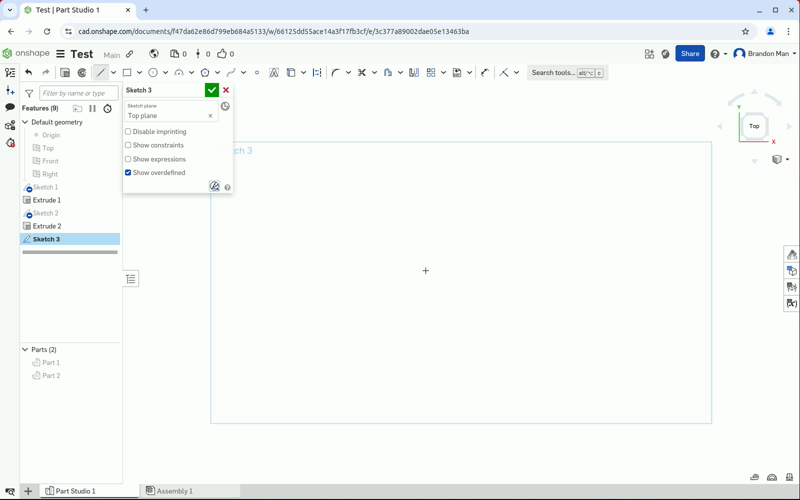
click(425, 270)
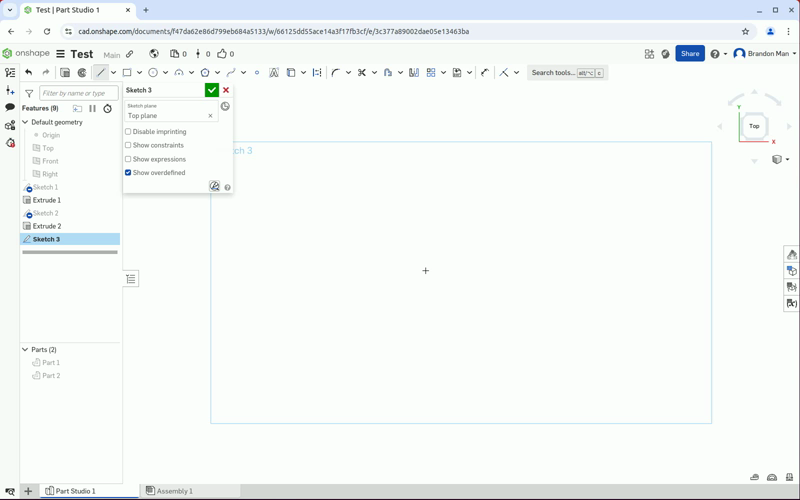
key_up(shift)
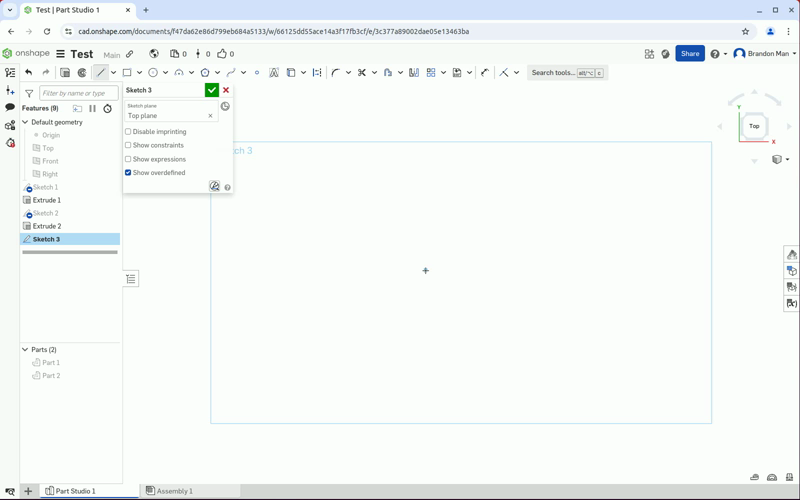
key_down(shift)
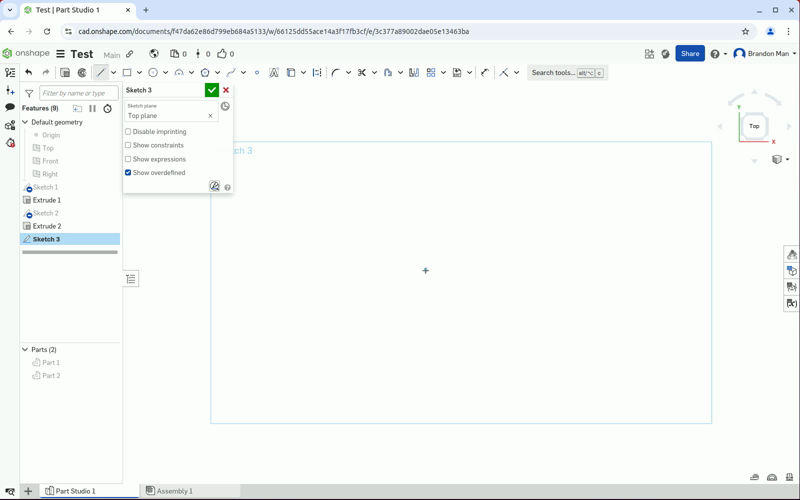
mouse_move(455, 270)
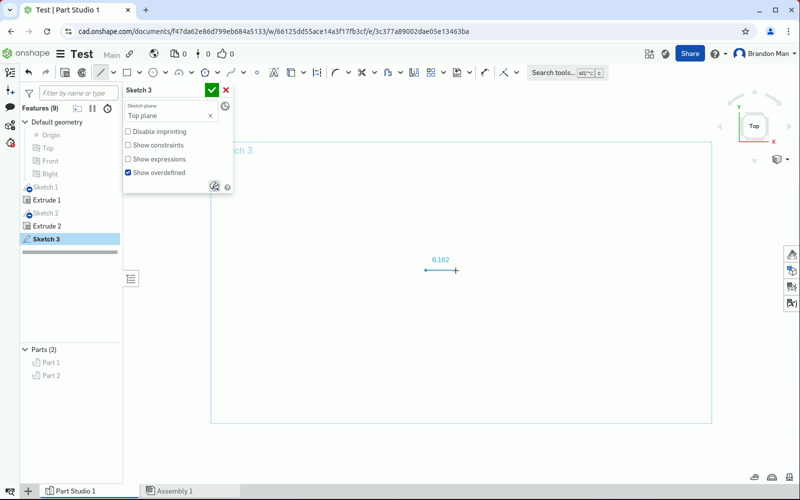
mouse_move(427, 303)
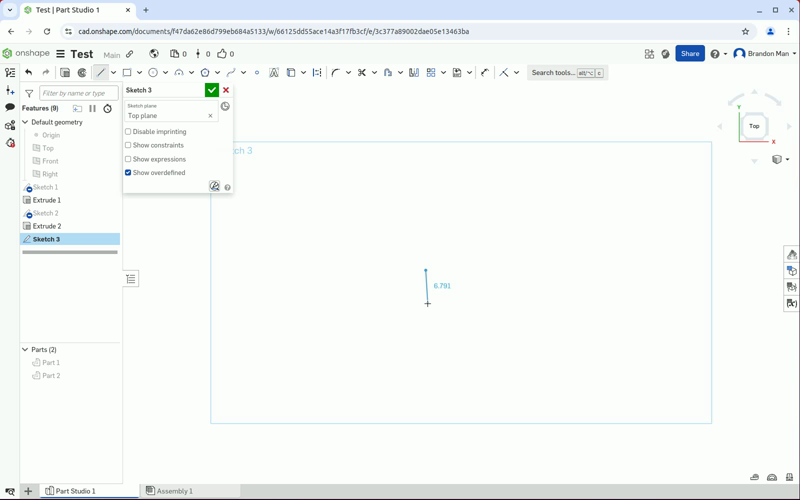
click(427, 303)
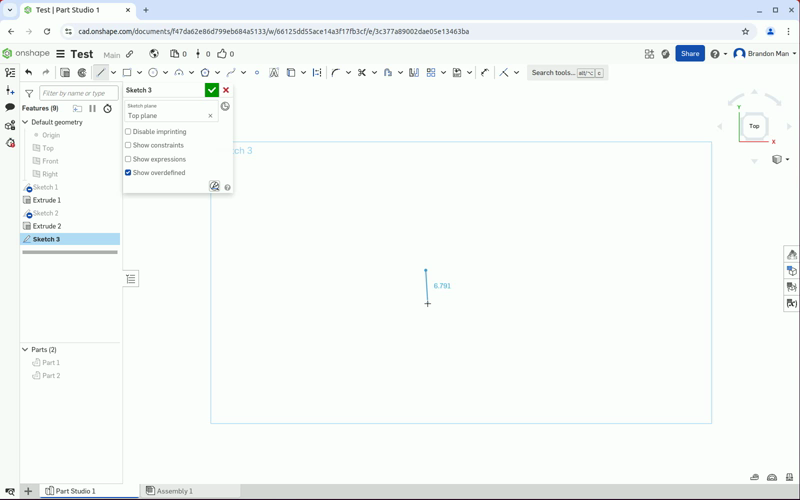
key_up(shift)
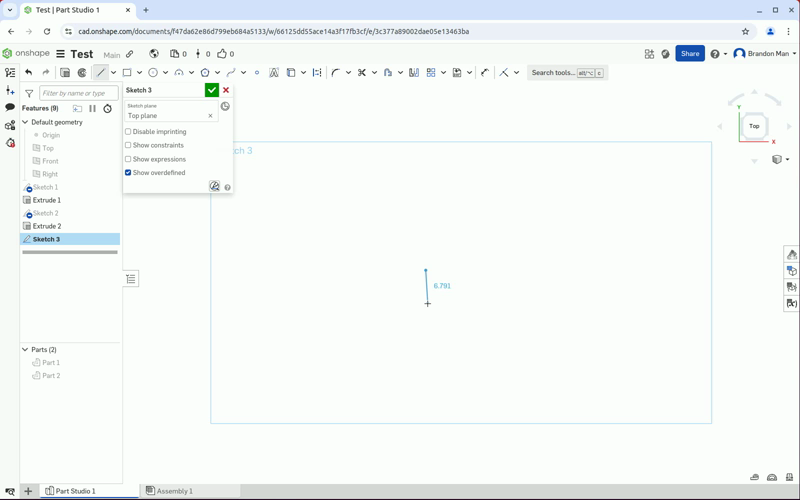
key_down(shift)
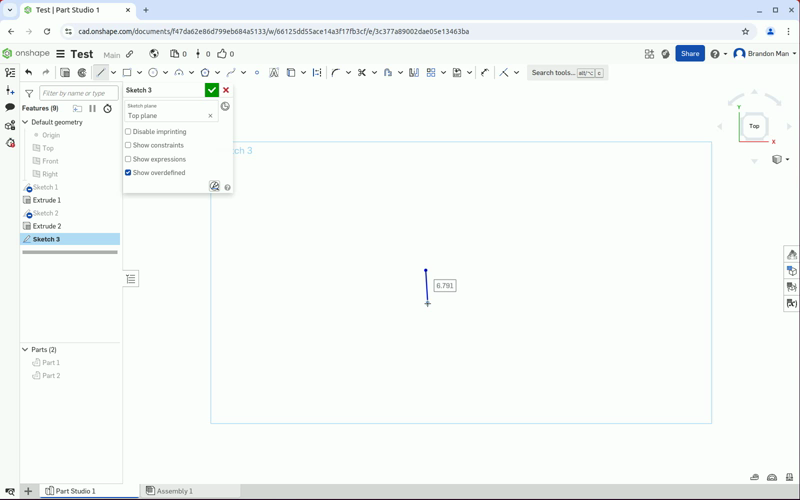
mouse_move(457, 303)
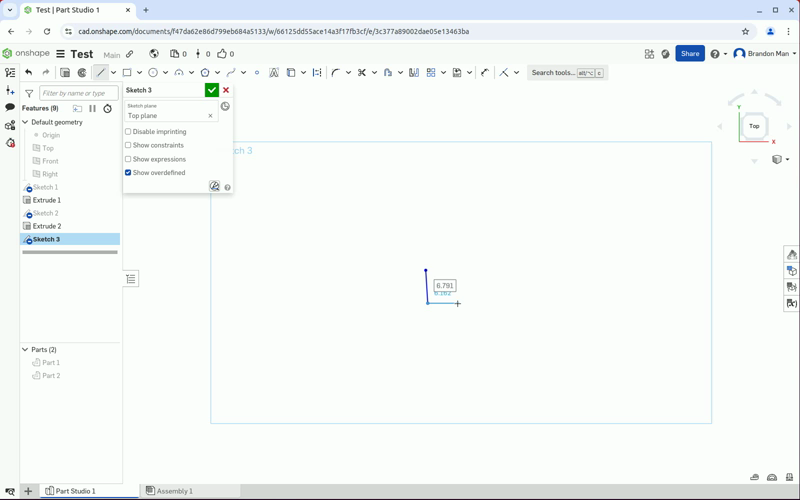
mouse_move(431, 359)
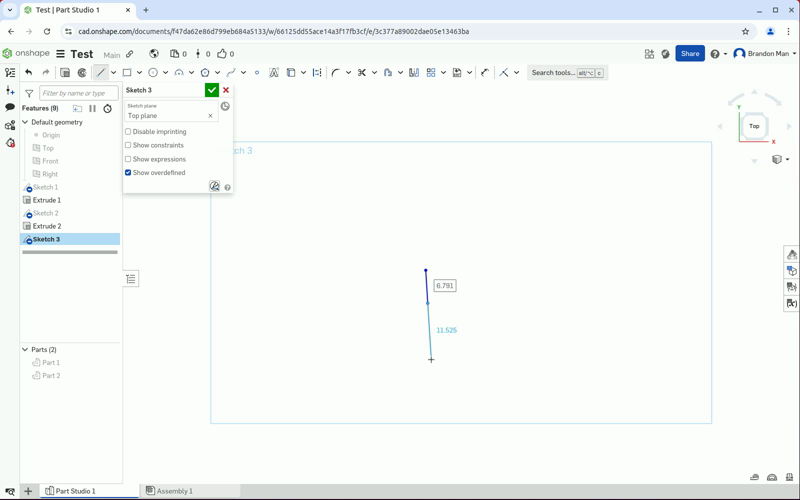
click(431, 359)
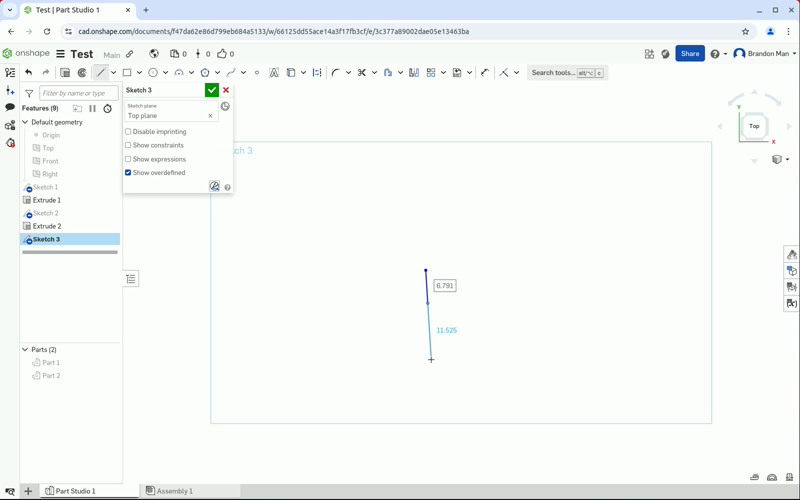
key_up(shift)
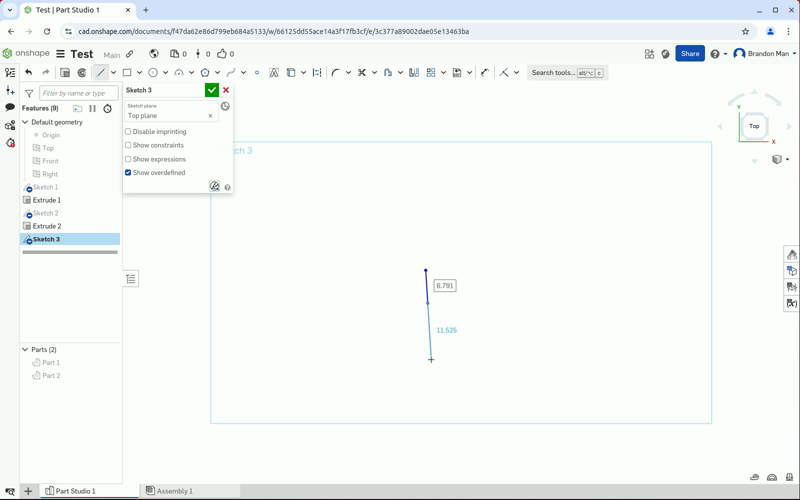
key_down(shift)
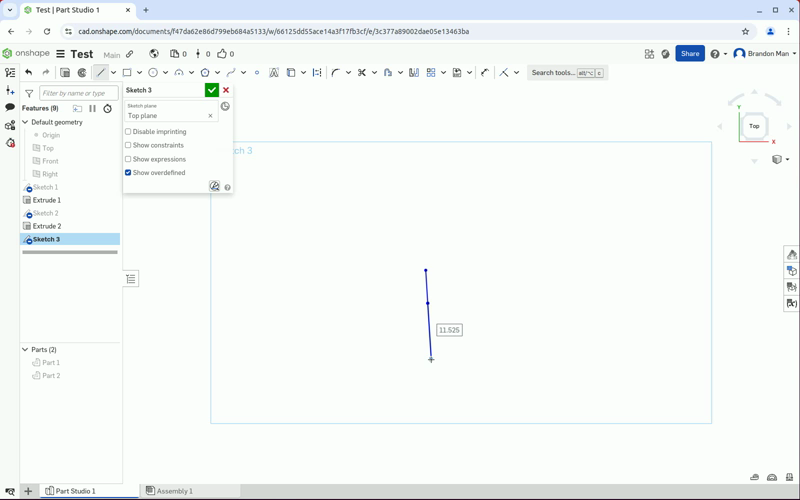
mouse_move(461, 359)
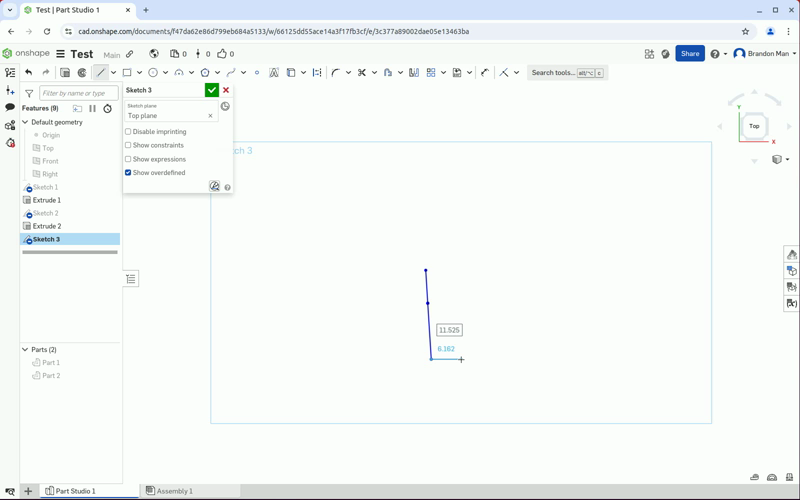
mouse_move(437, 359)
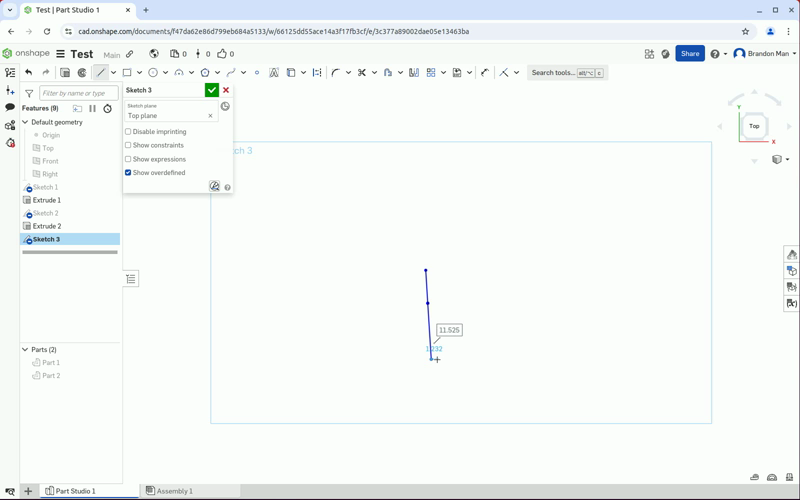
scroll(6)
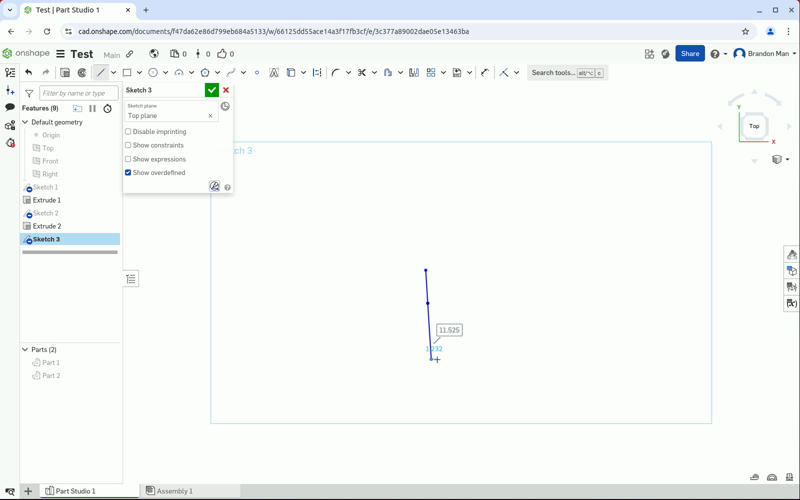
scroll(6)
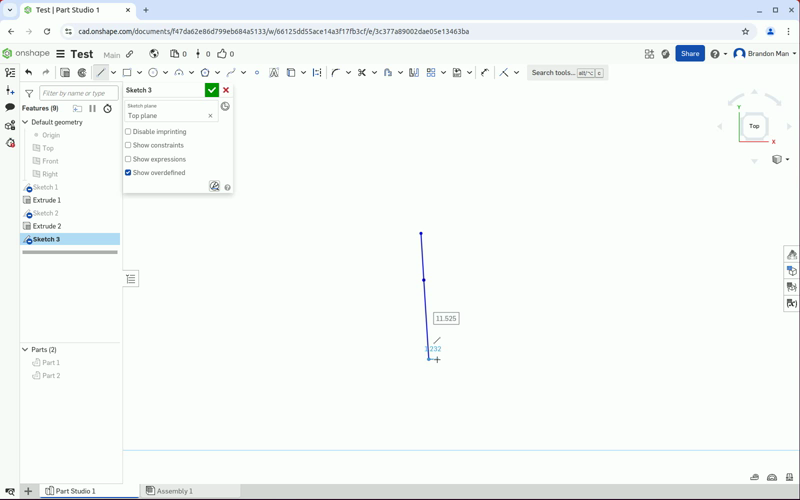
scroll(6)
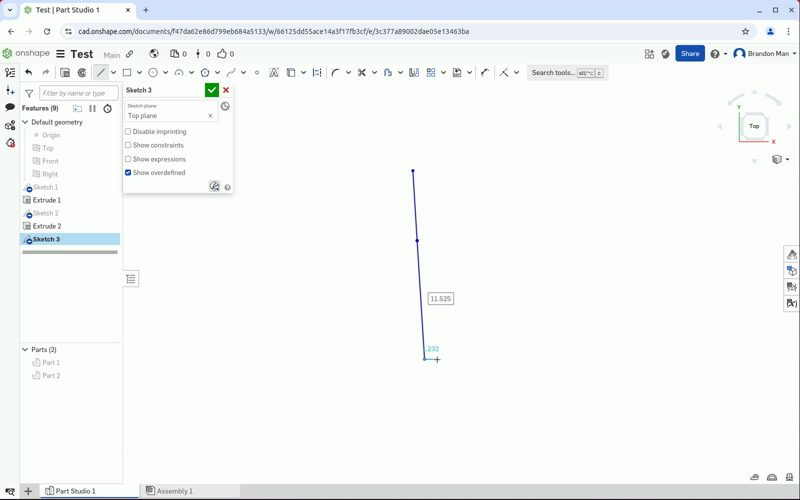
scroll(6)
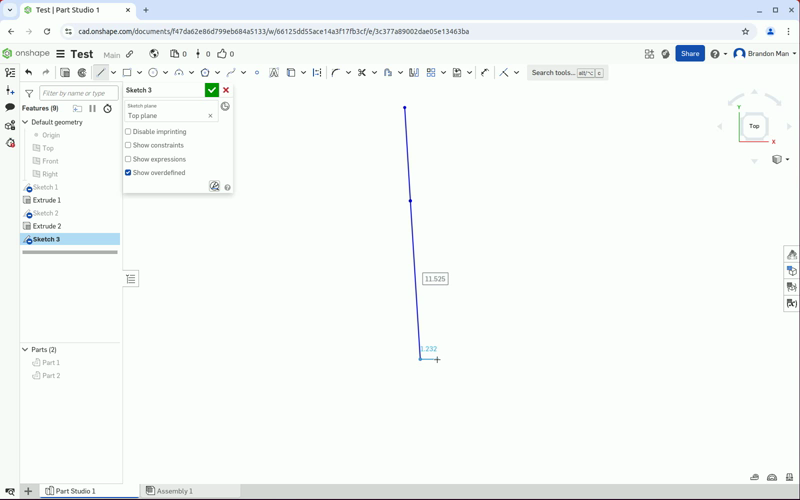
scroll(6)
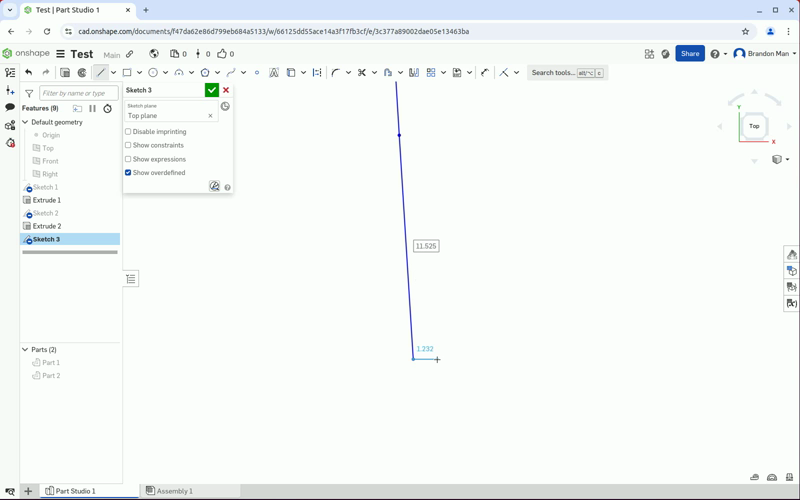
scroll(6)
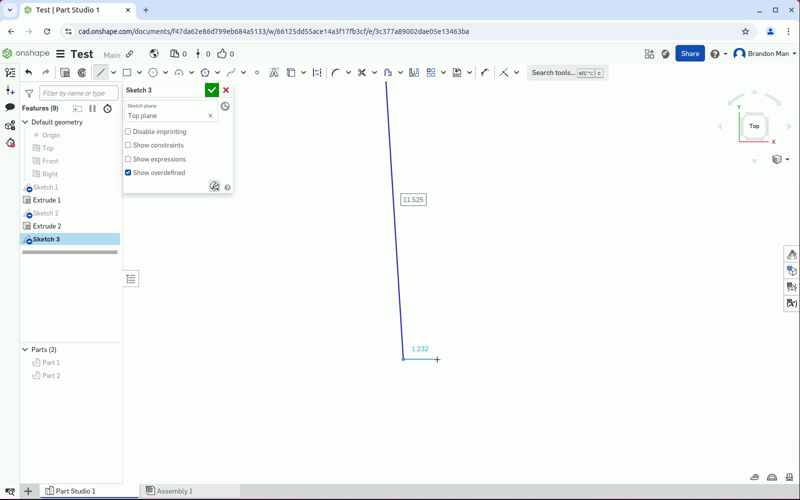
scroll(6)
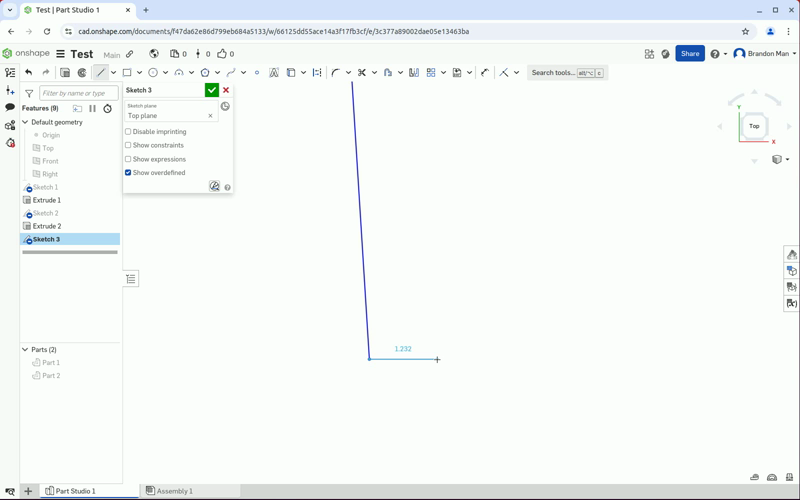
click(437, 359)
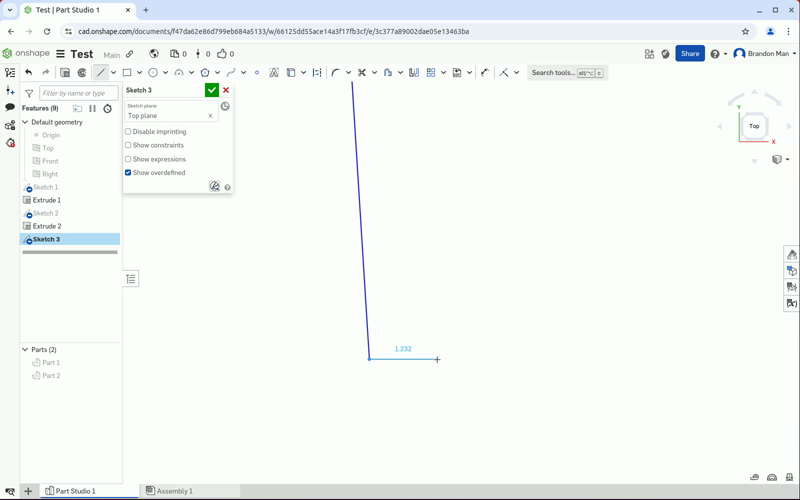
scroll(-6)
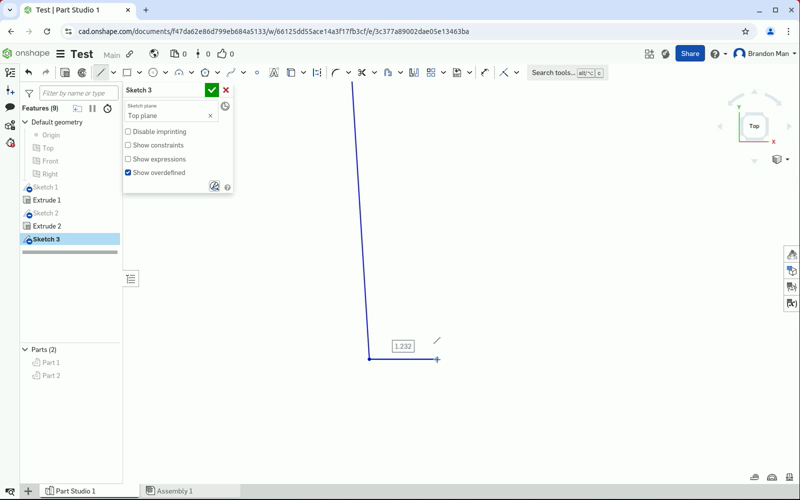
scroll(-6)
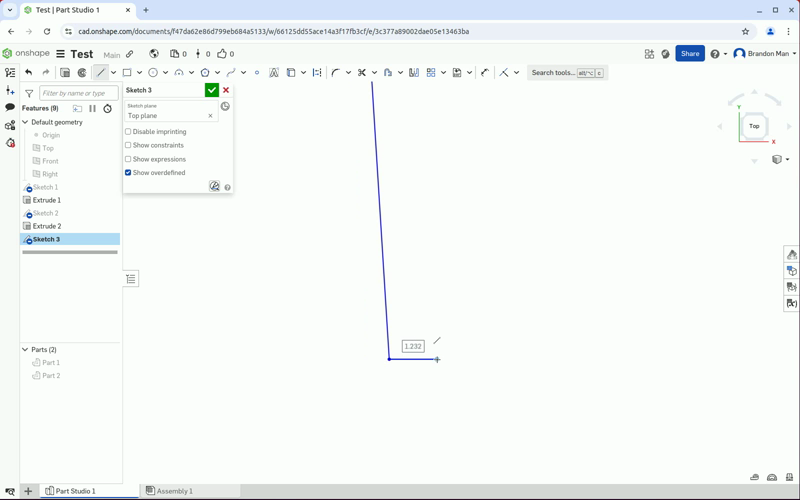
scroll(-6)
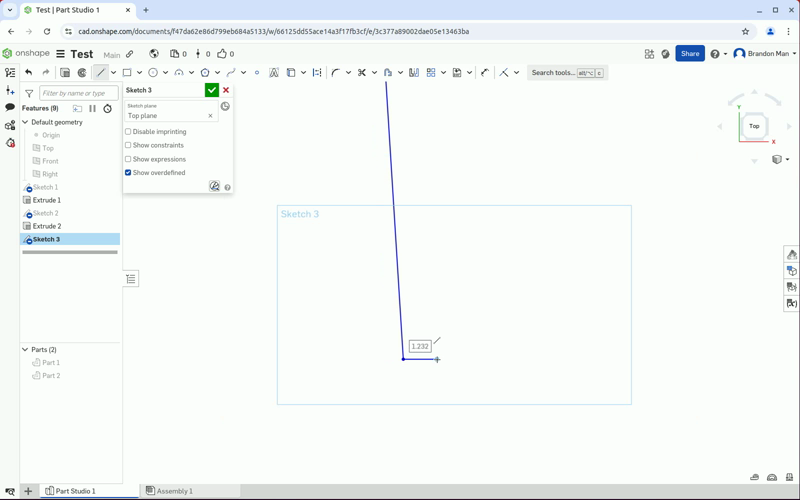
scroll(-6)
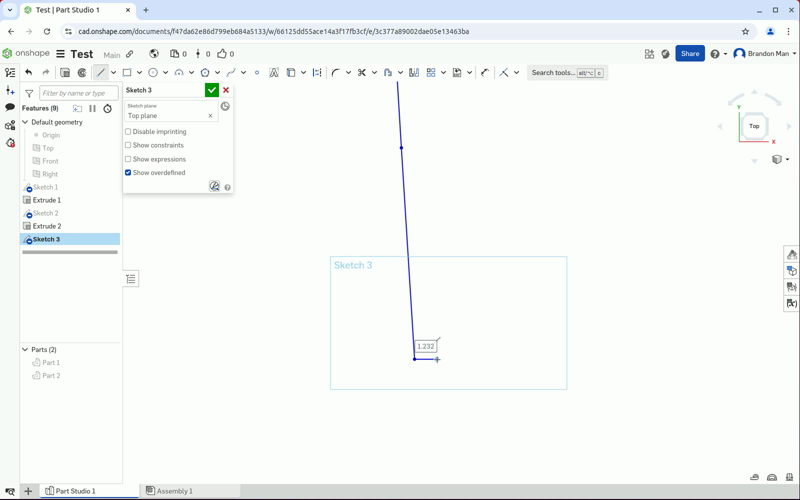
scroll(-6)
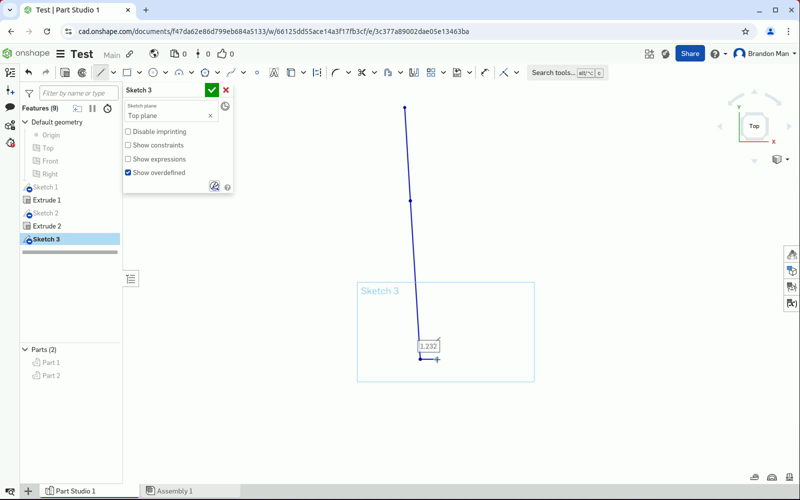
scroll(-6)
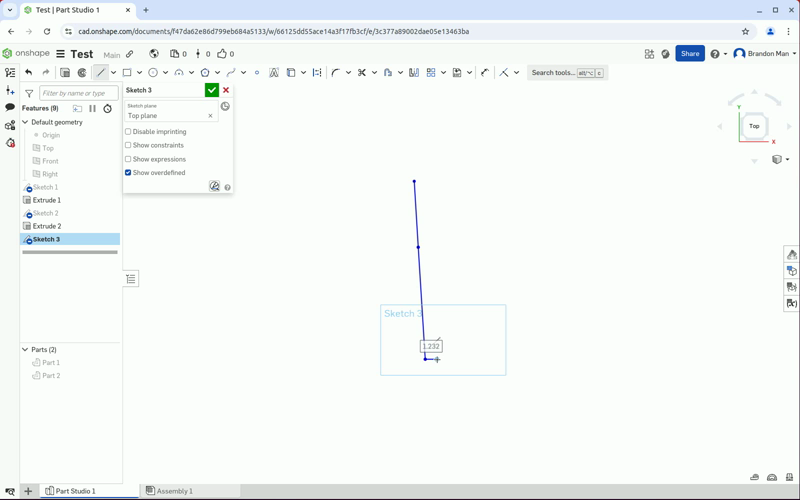
scroll(-6)
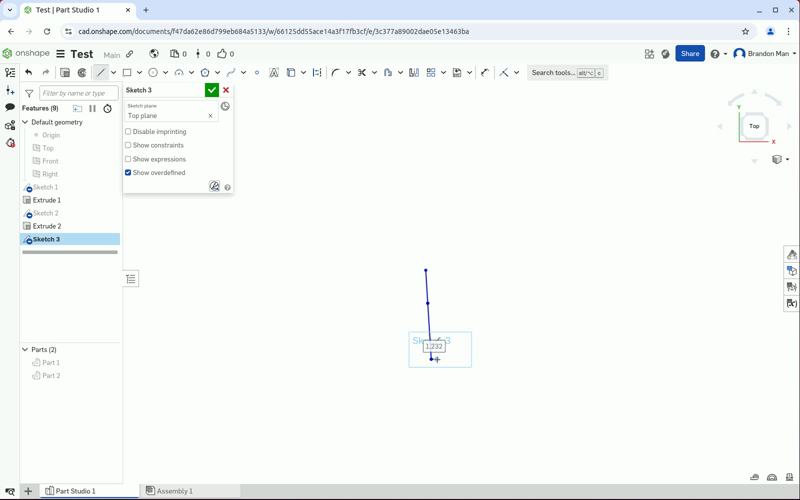
key_up(shift)
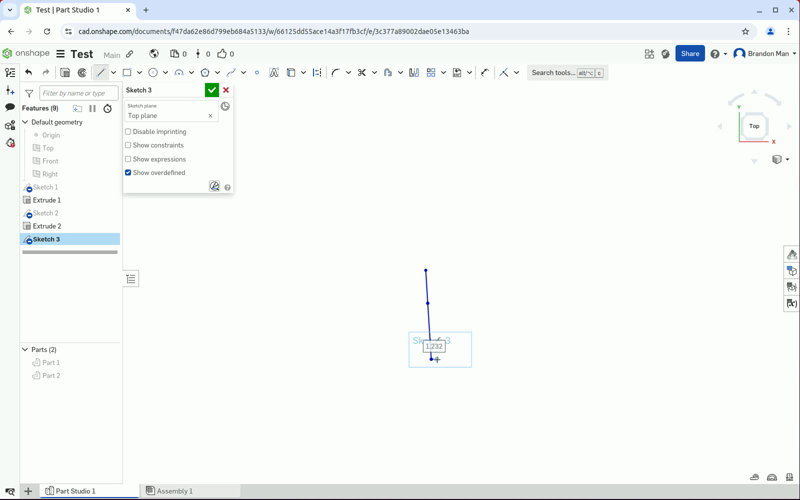
key_down(shift)
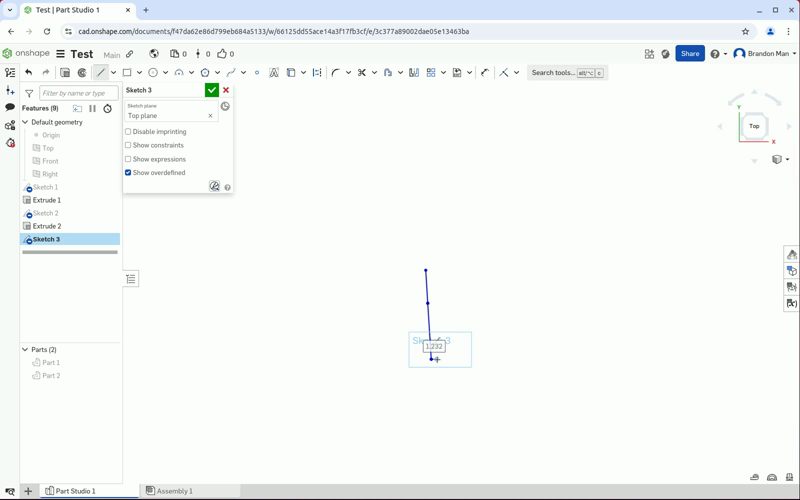
mouse_move(431, 272)
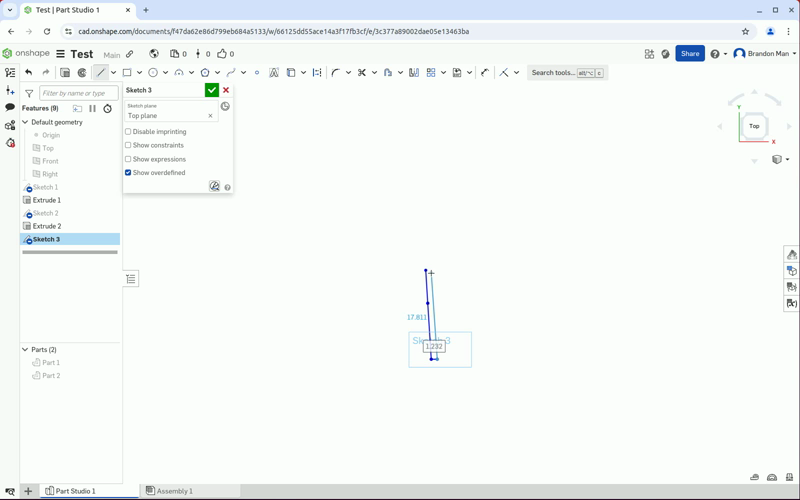
click(431, 272)
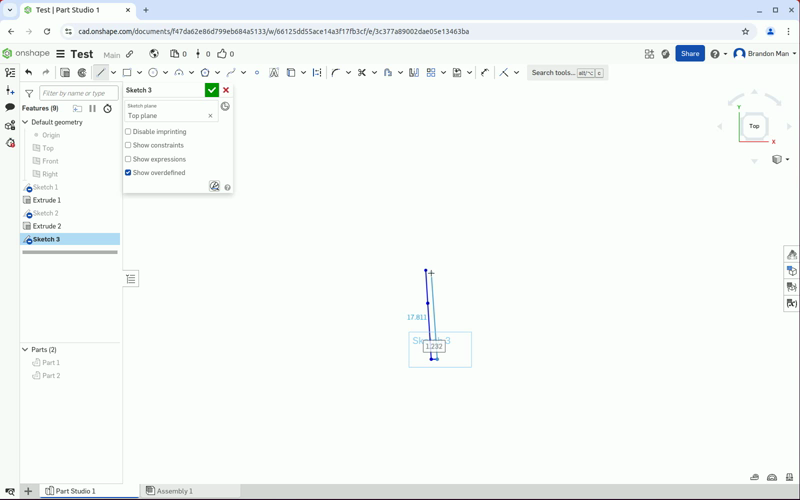
key_up(shift)
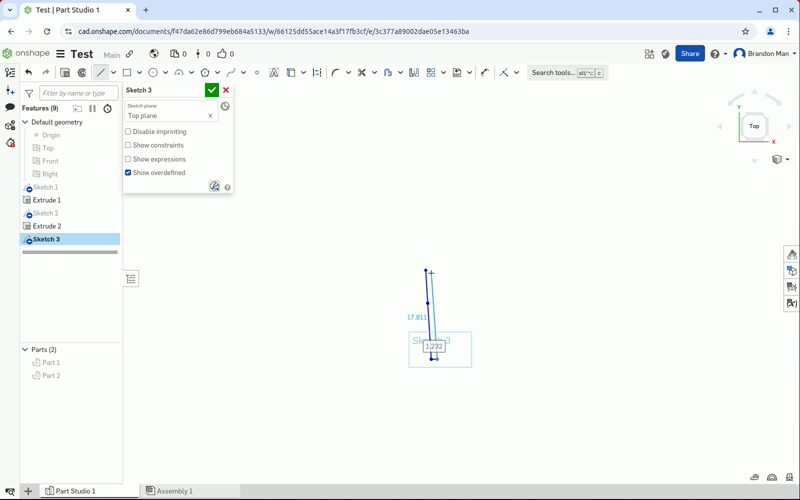
key(esc)
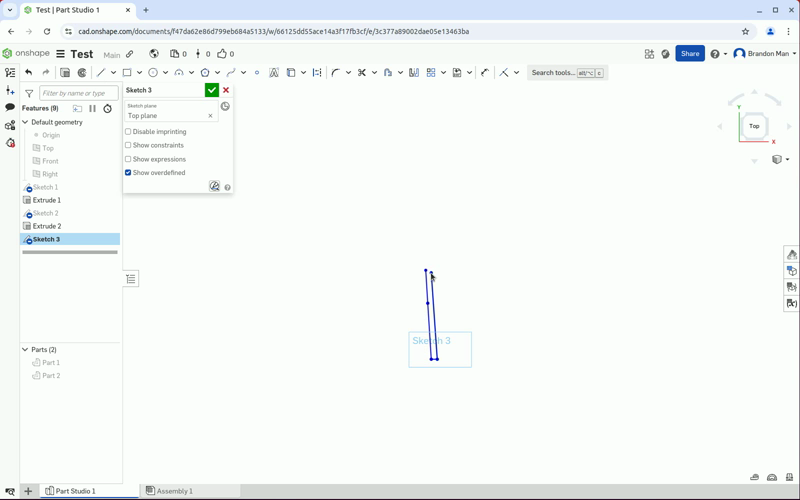
key(a)
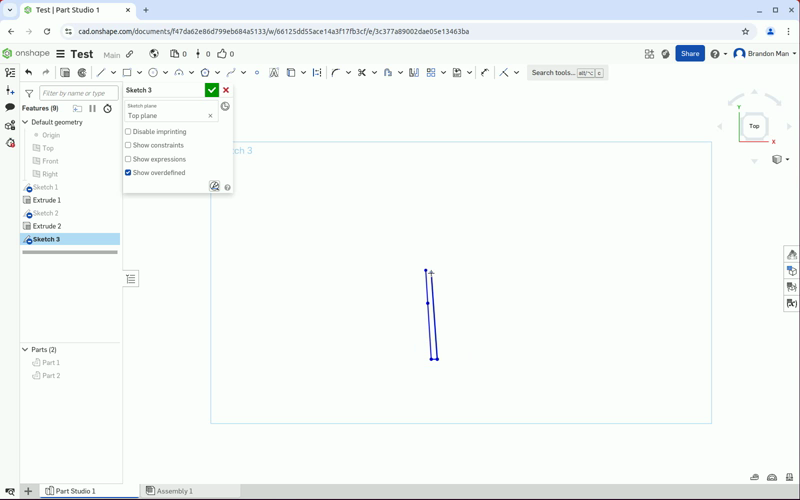
mouse_move(431, 272)
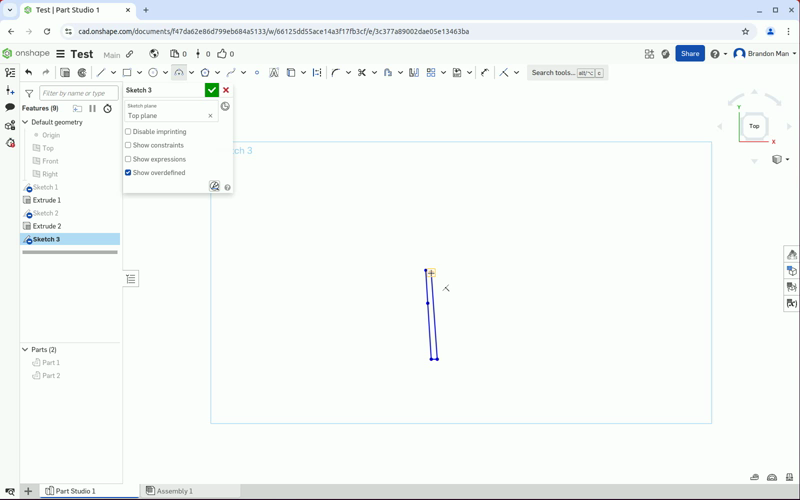
click(431, 272)
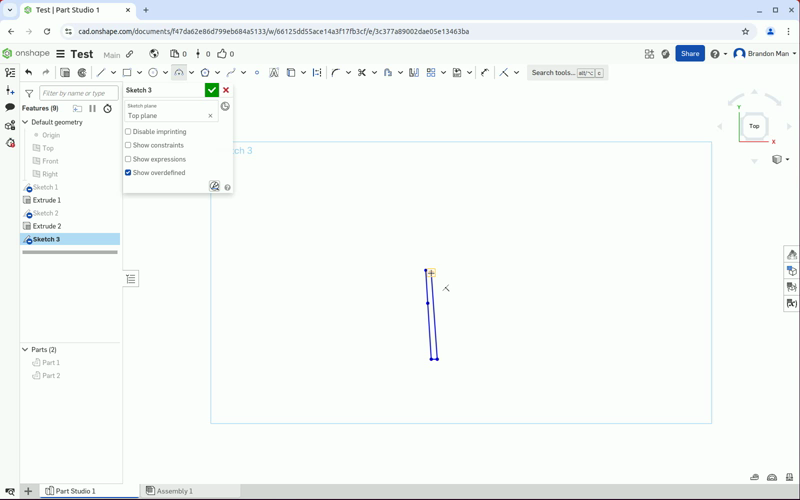
key_down(shift)
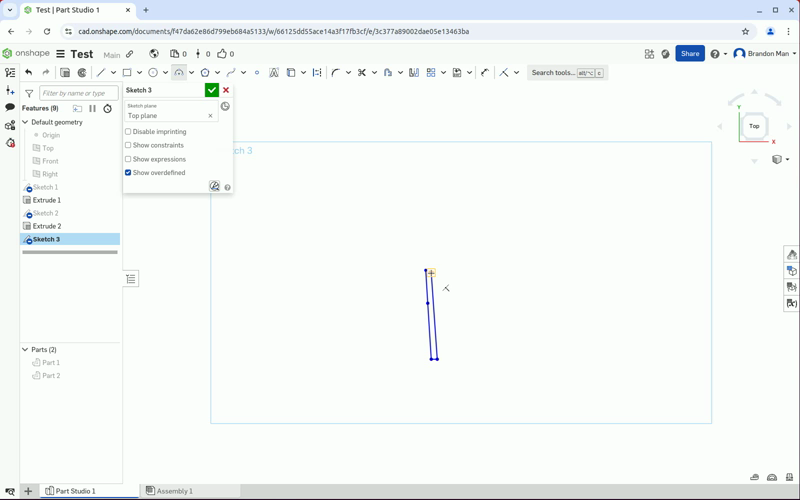
mouse_move(493, 272)
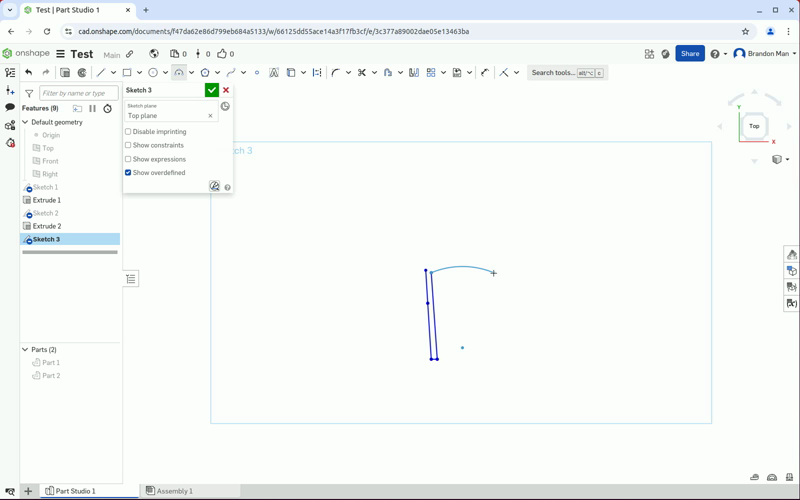
click(493, 272)
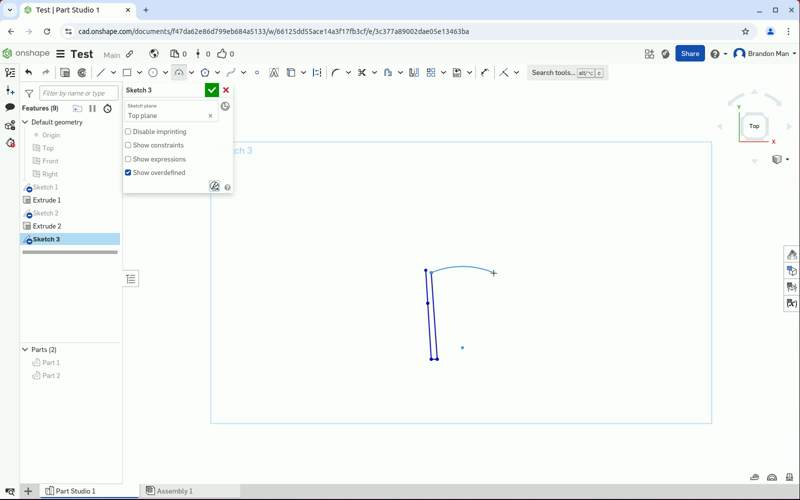
mouse_move(462, 264)
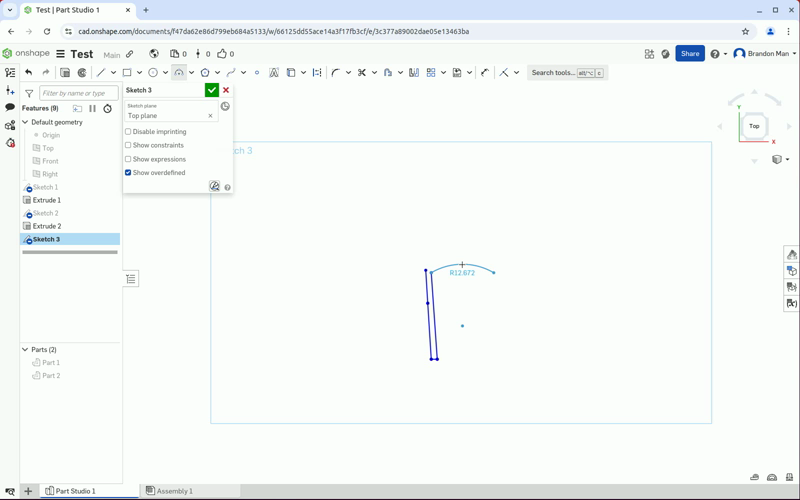
click(462, 264)
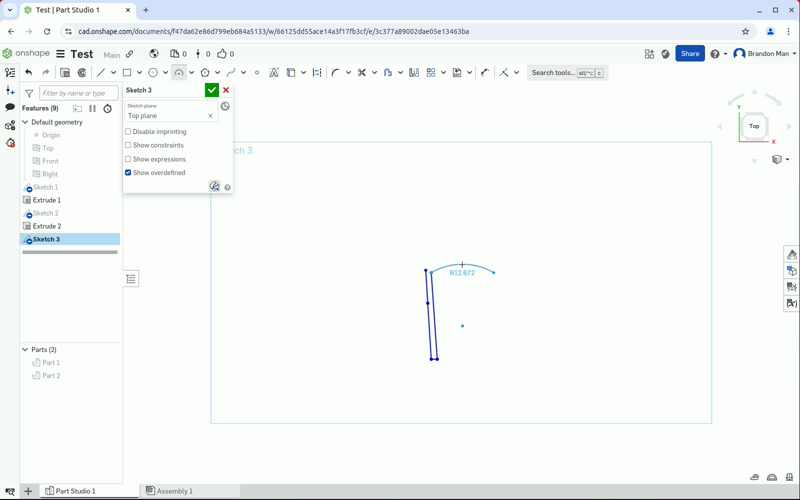
key_up(shift)
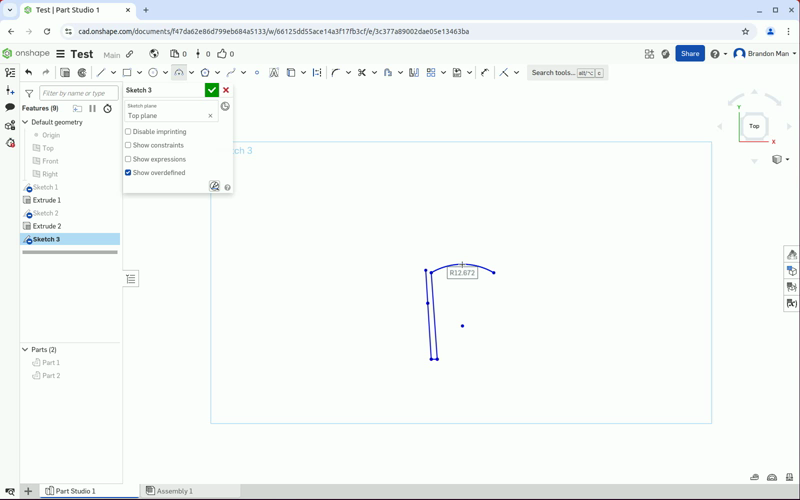
key(esc)
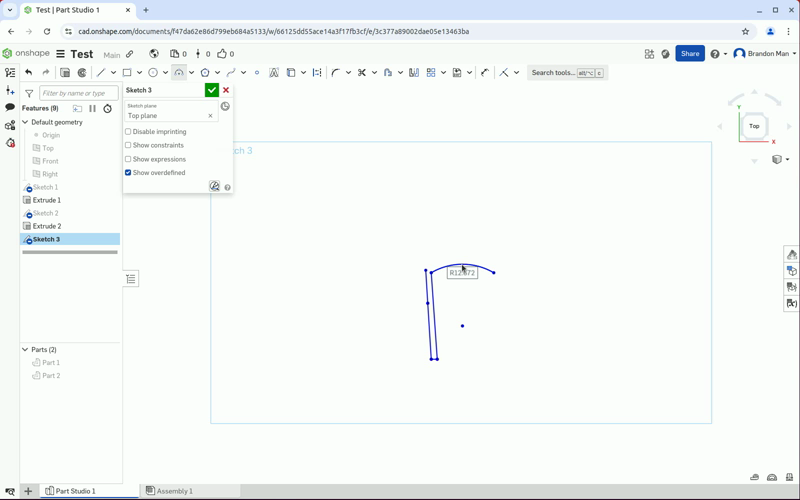
key(l)
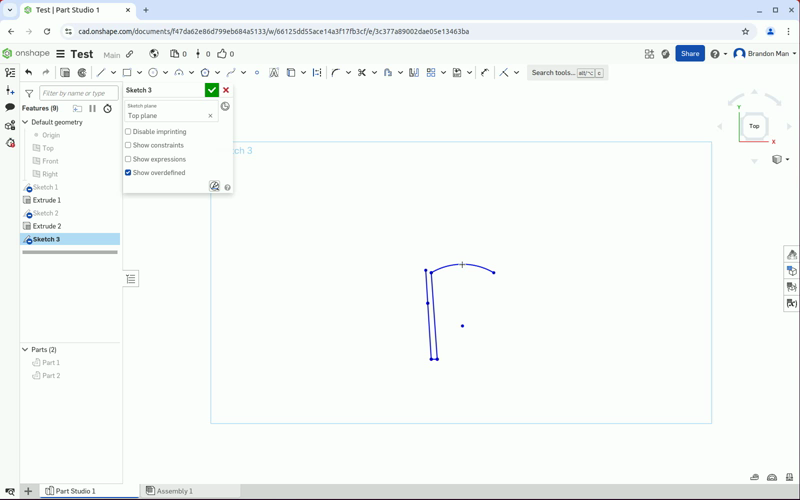
mouse_move(493, 272)
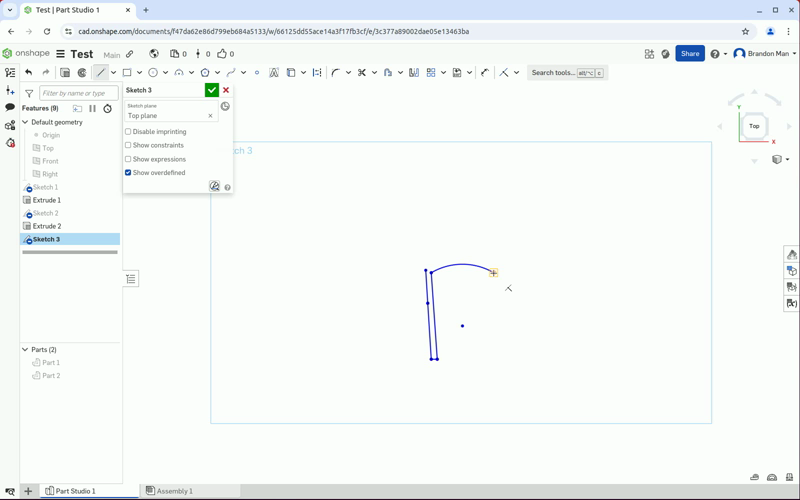
click(493, 272)
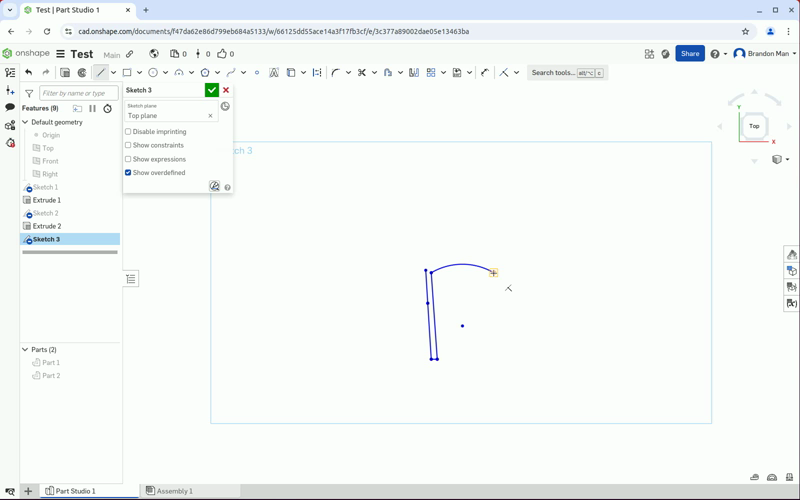
key_down(shift)
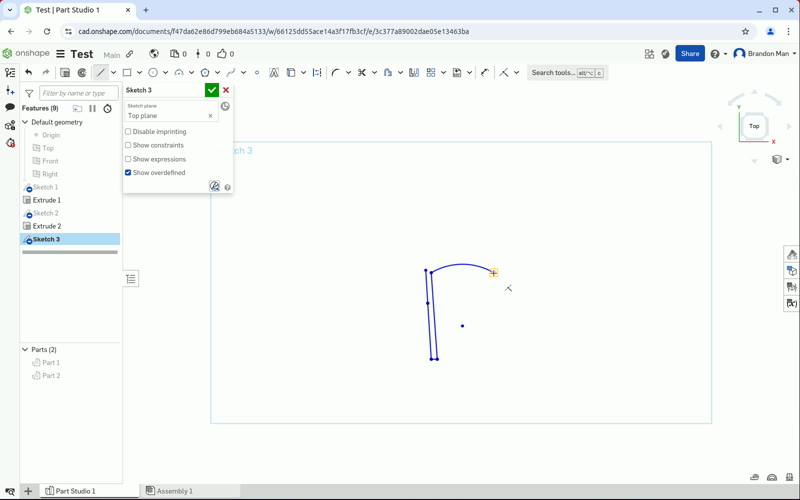
mouse_move(488, 359)
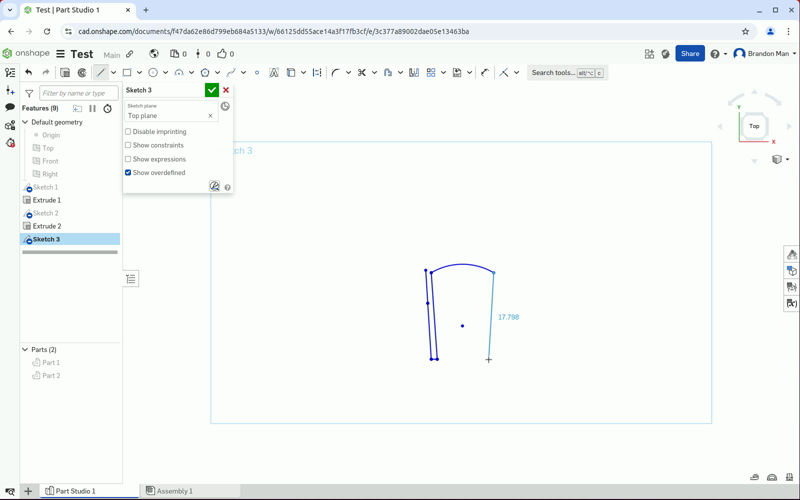
click(488, 359)
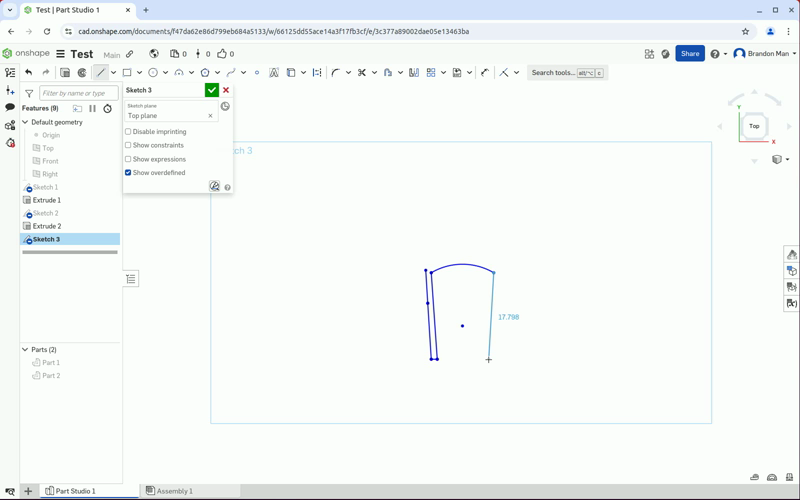
key_up(shift)
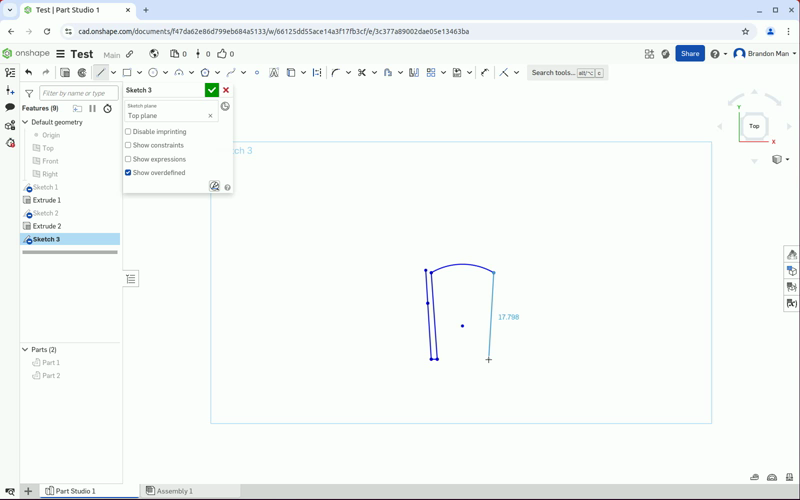
key_down(shift)
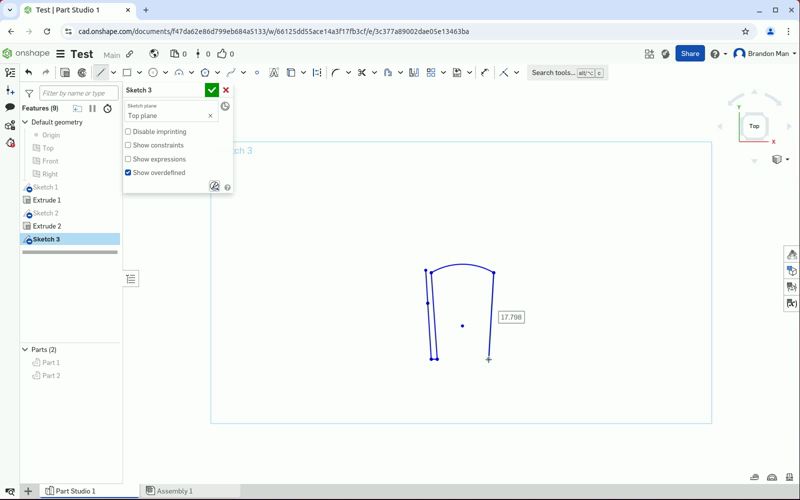
mouse_move(518, 359)
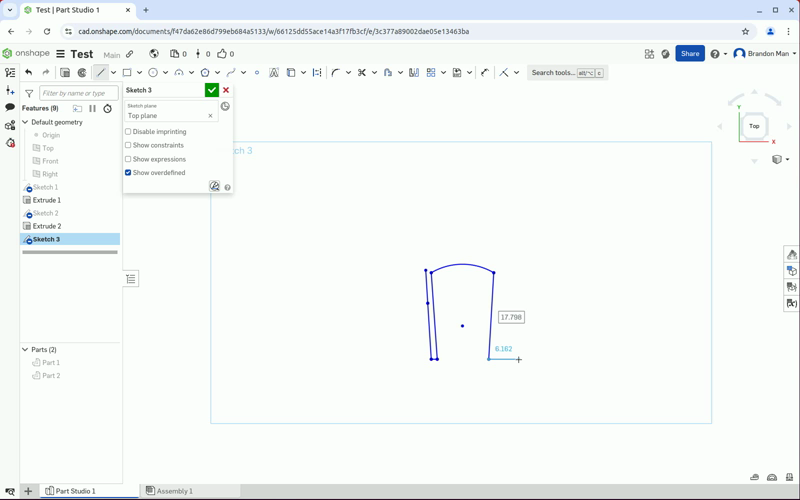
mouse_move(494, 359)
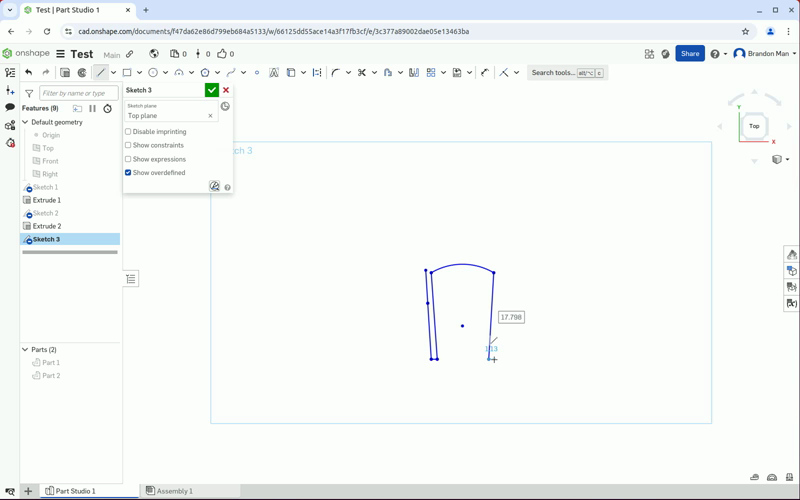
scroll(6)
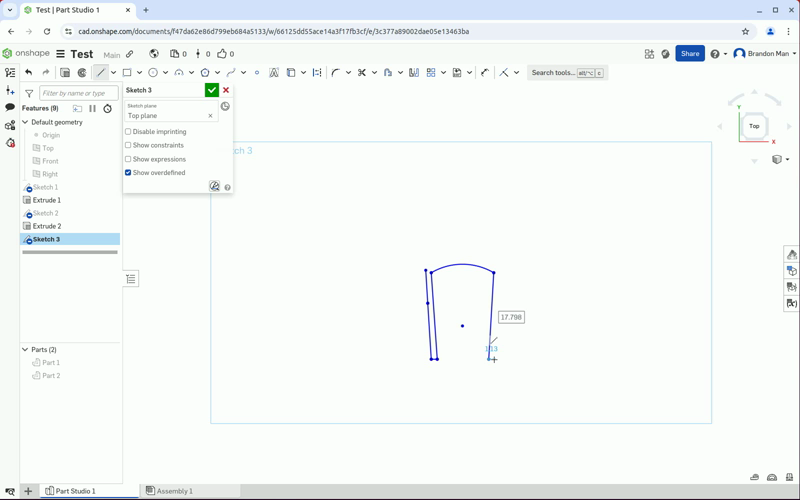
scroll(6)
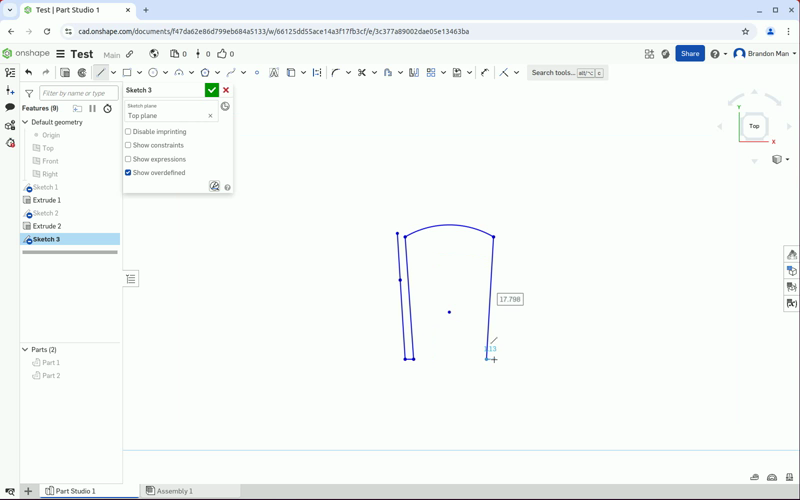
scroll(6)
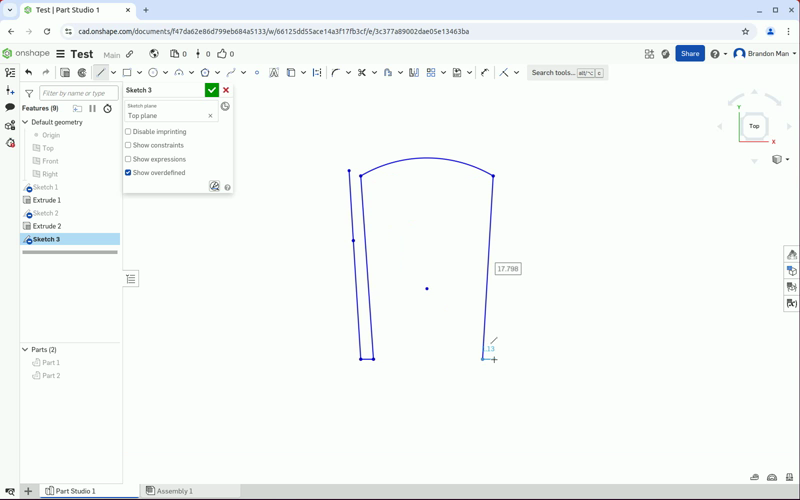
scroll(6)
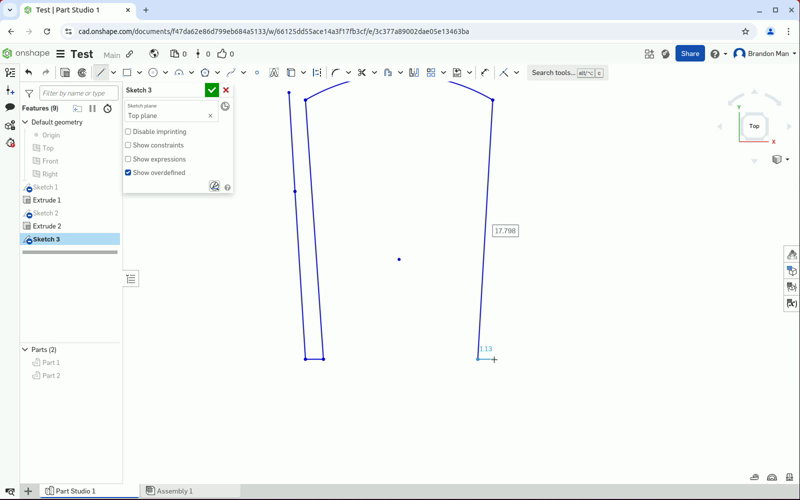
scroll(6)
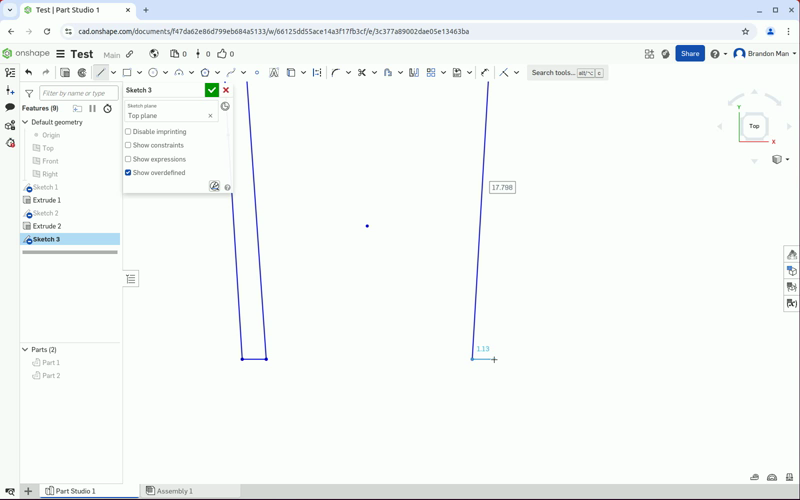
scroll(6)
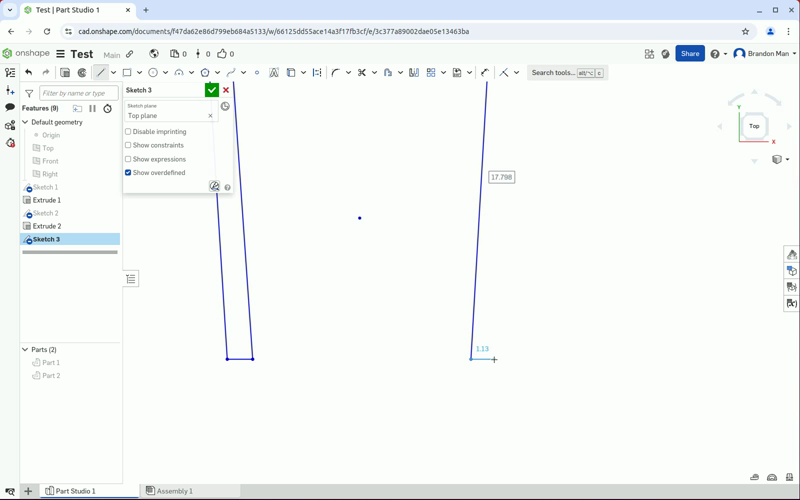
scroll(6)
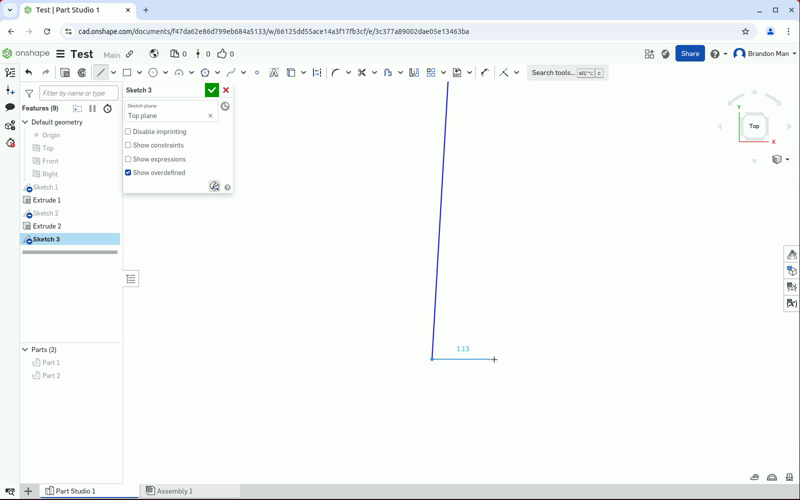
click(494, 359)
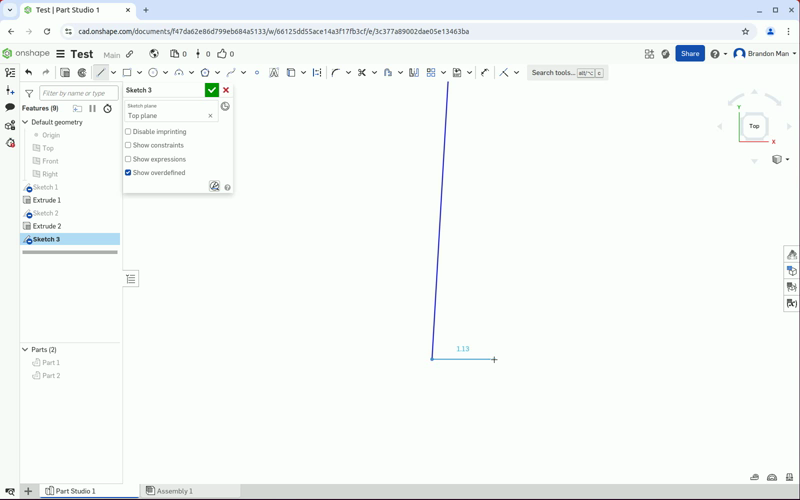
scroll(-6)
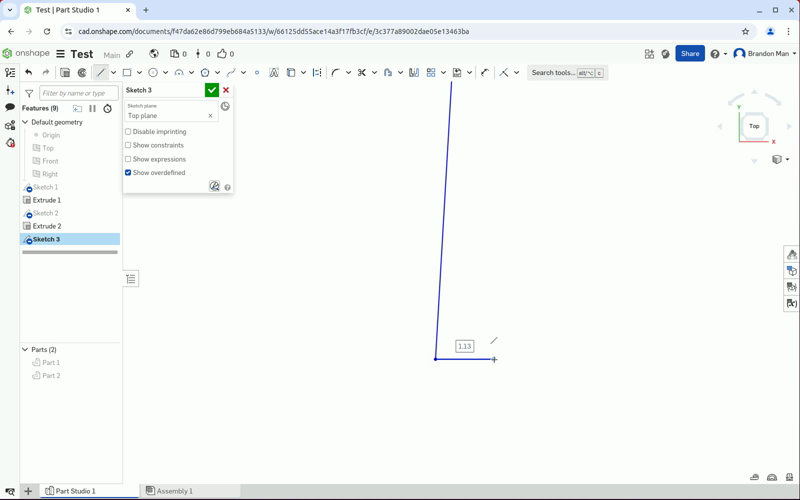
scroll(-6)
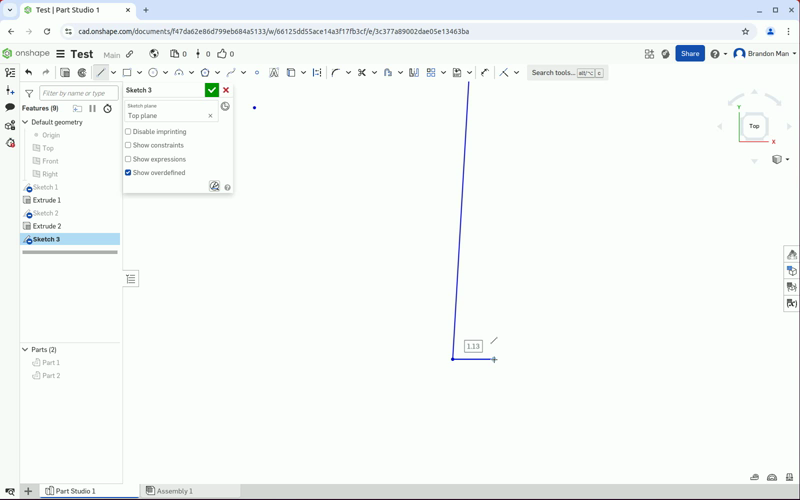
scroll(-6)
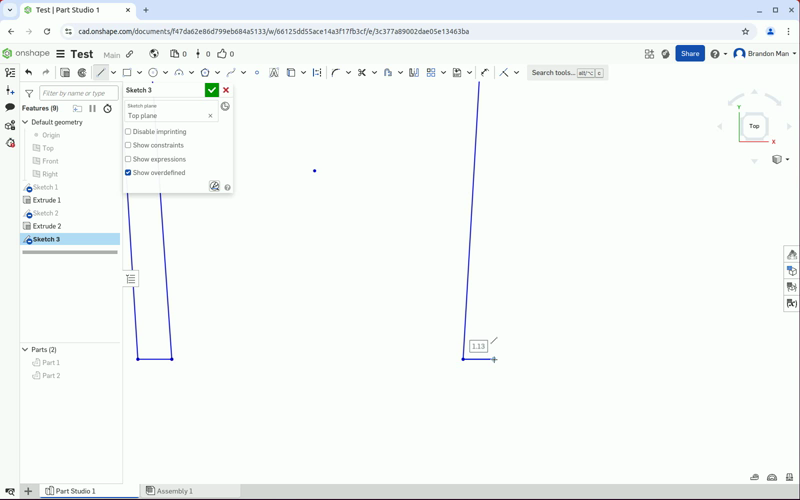
scroll(-6)
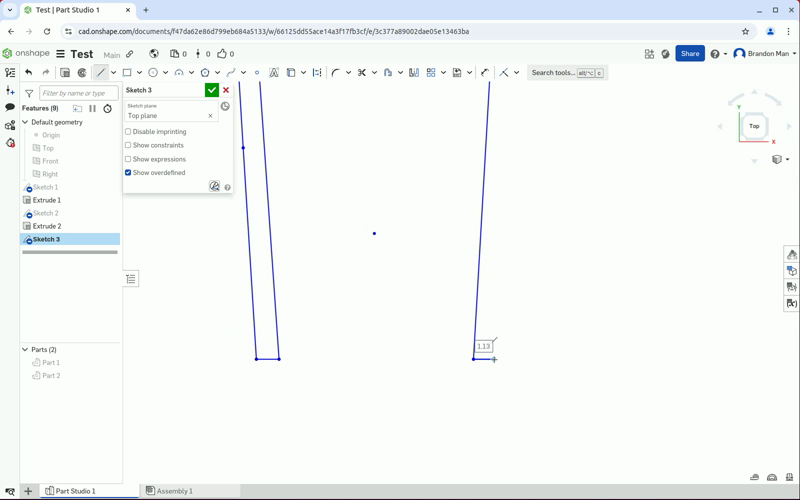
scroll(-6)
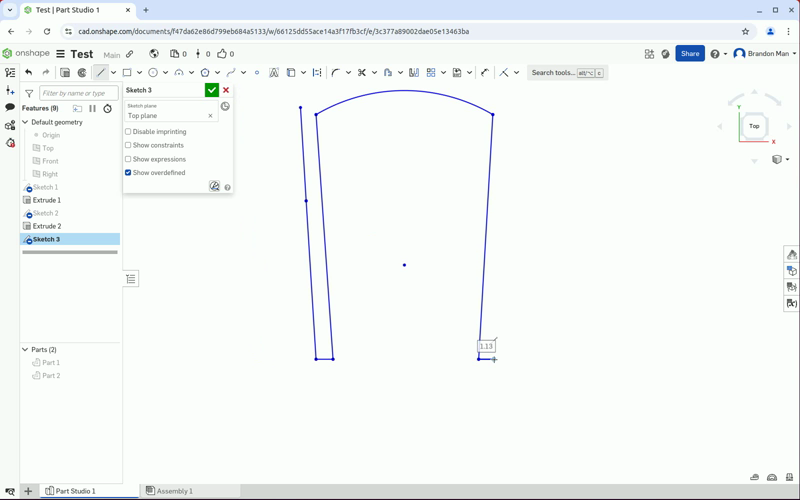
scroll(-6)
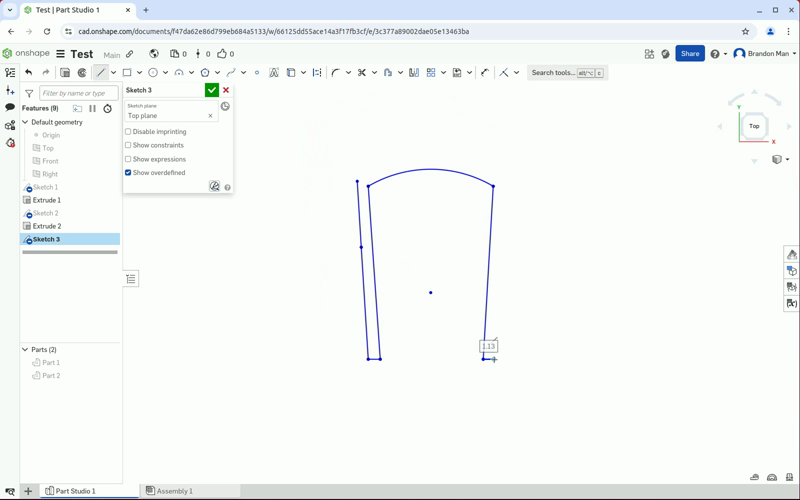
scroll(-6)
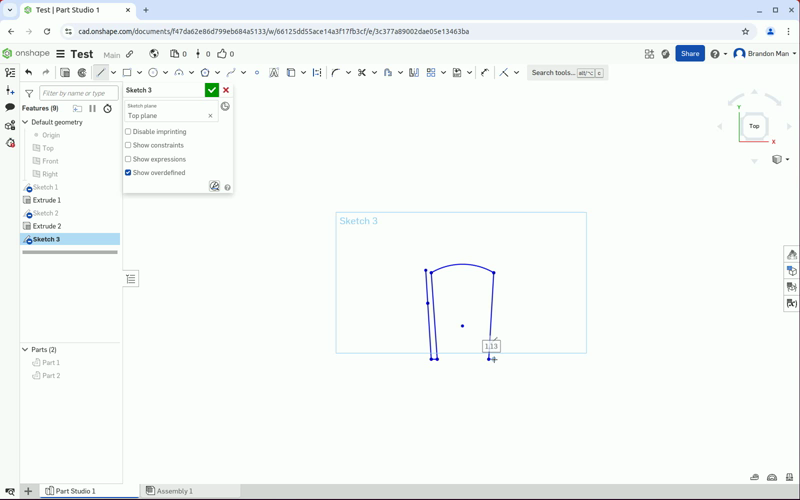
key_up(shift)
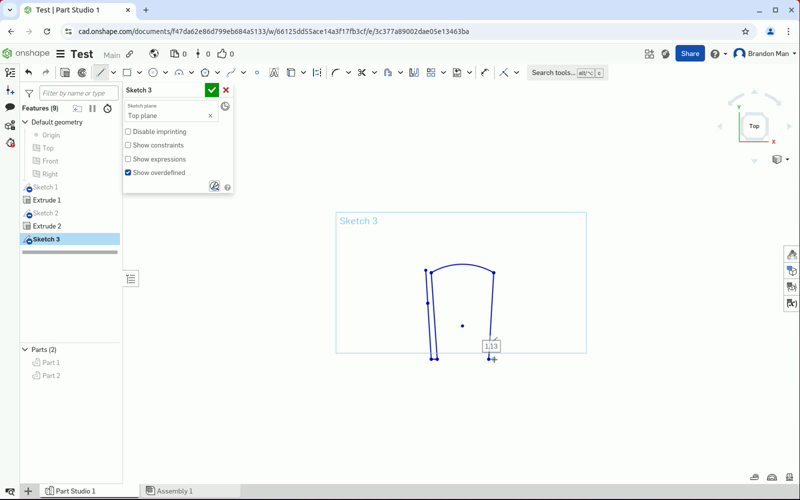
key_down(shift)
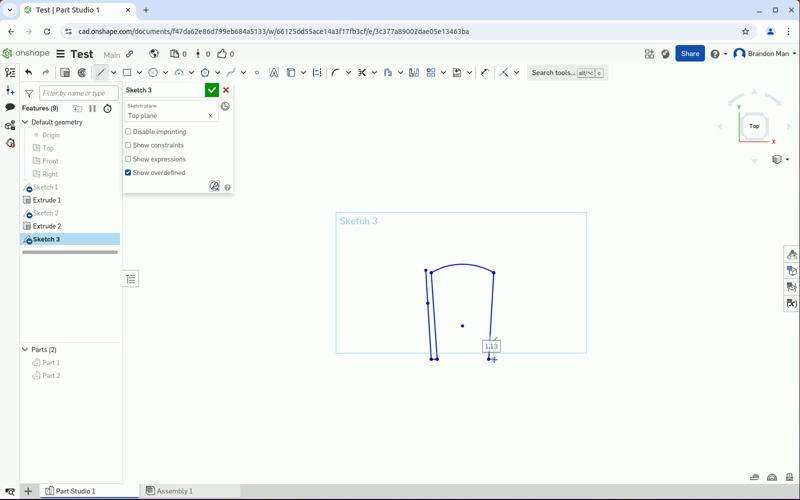
mouse_move(498, 270)
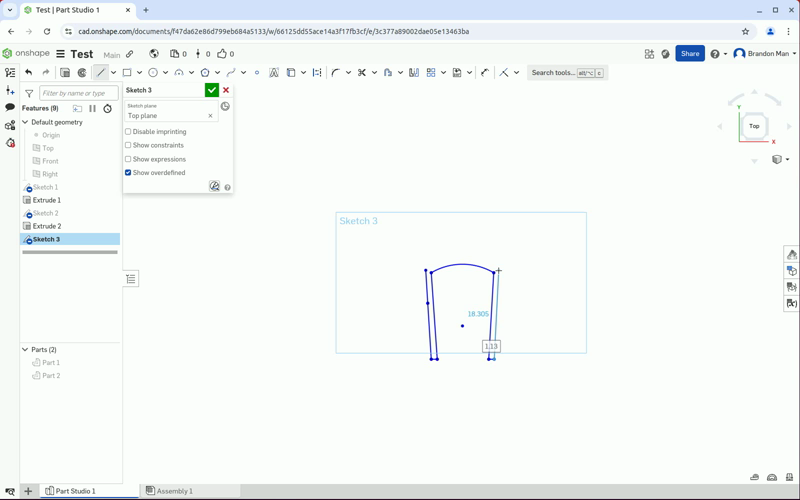
click(498, 270)
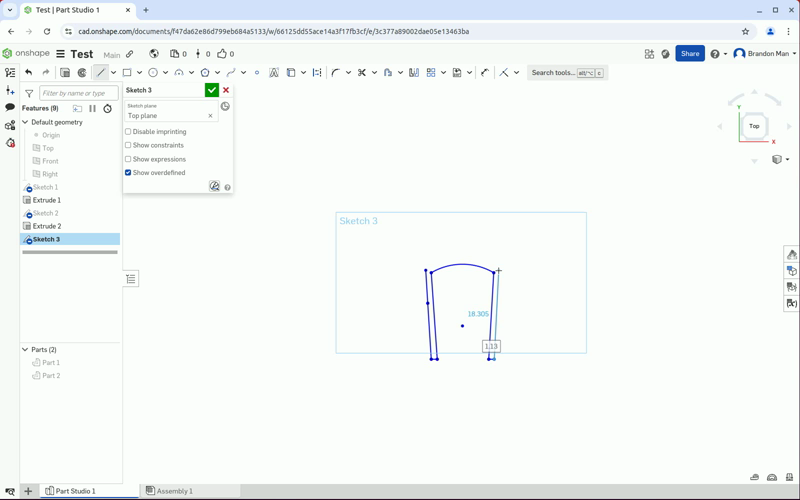
key_up(shift)
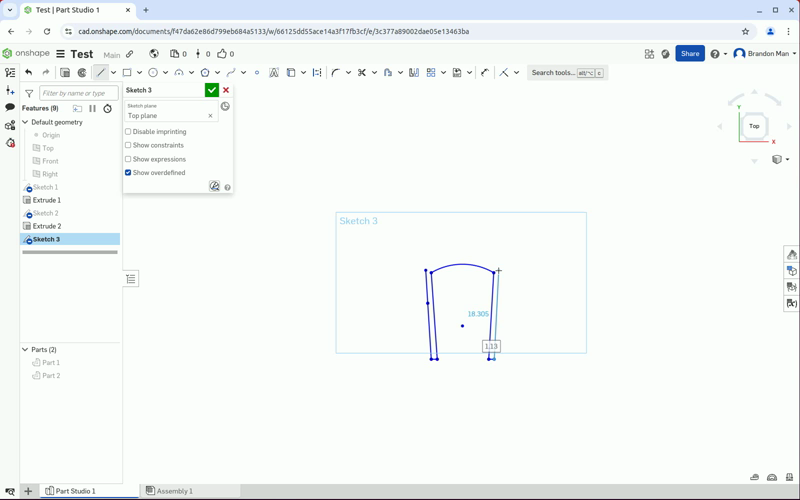
key(esc)
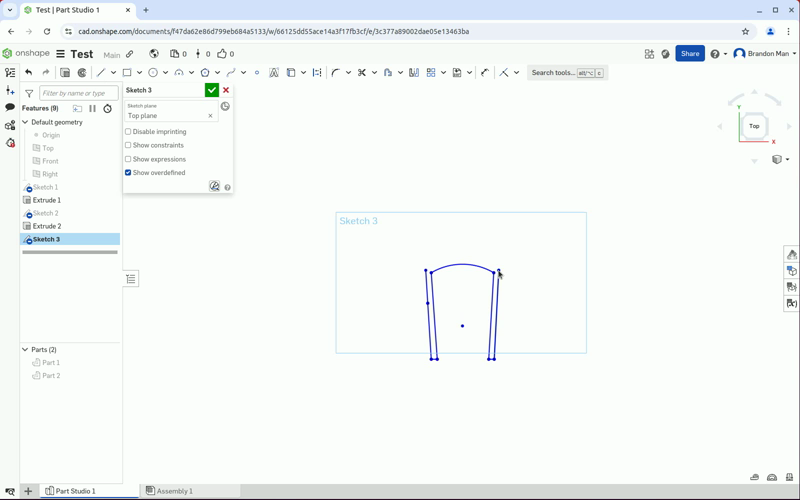
key(a)
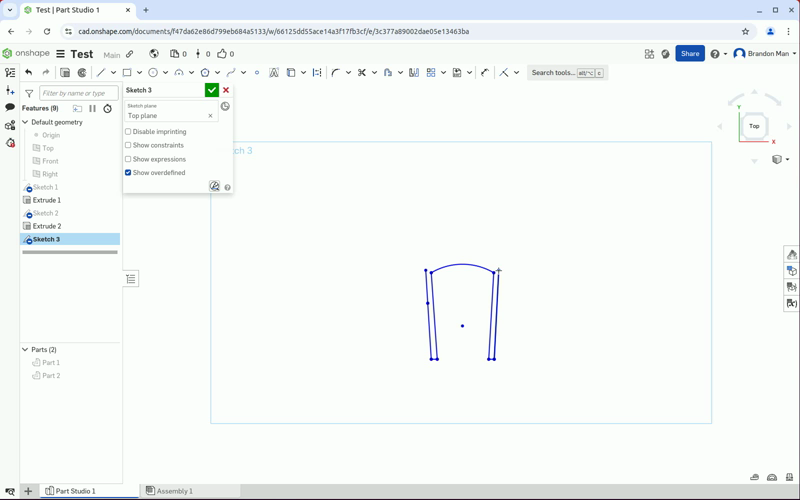
mouse_move(498, 270)
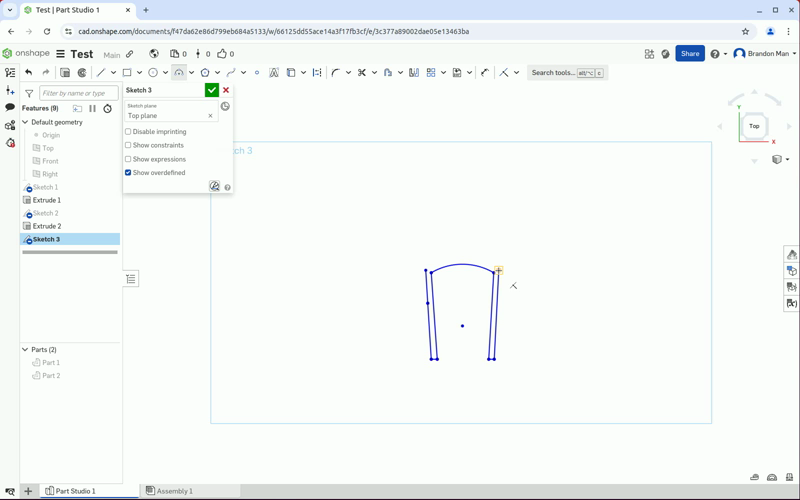
click(498, 270)
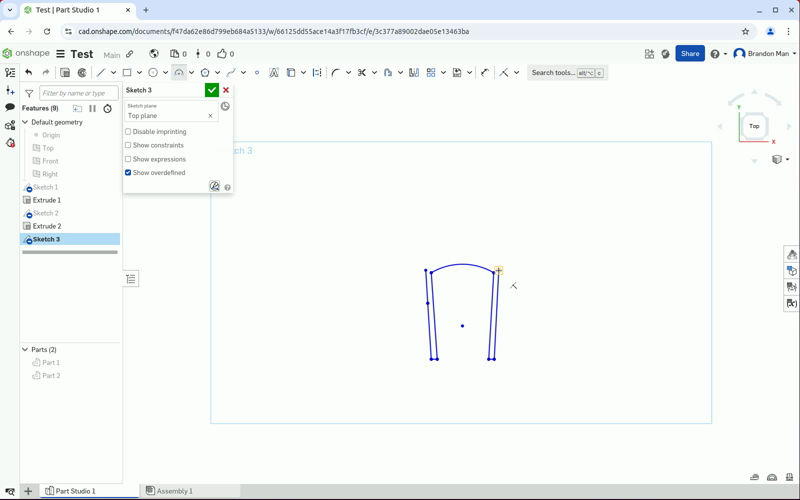
mouse_move(425, 270)
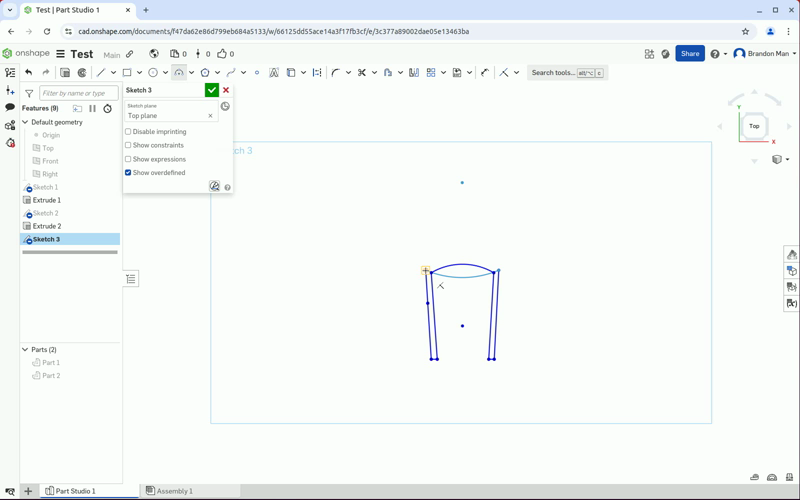
click(425, 270)
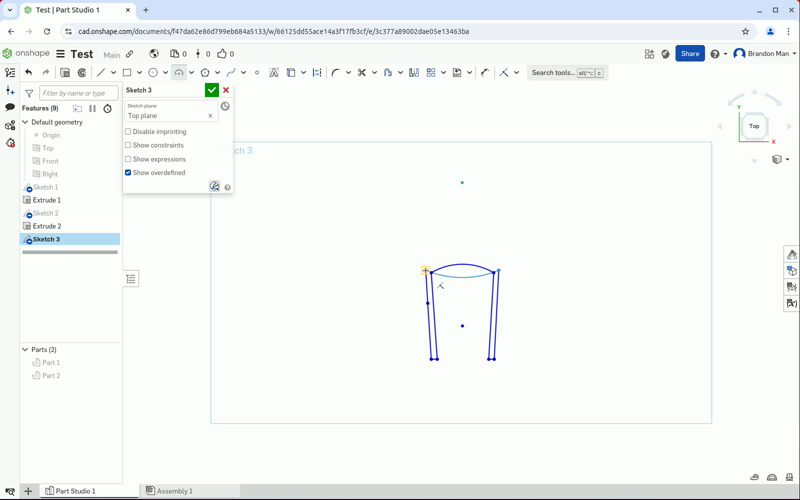
key_down(shift)
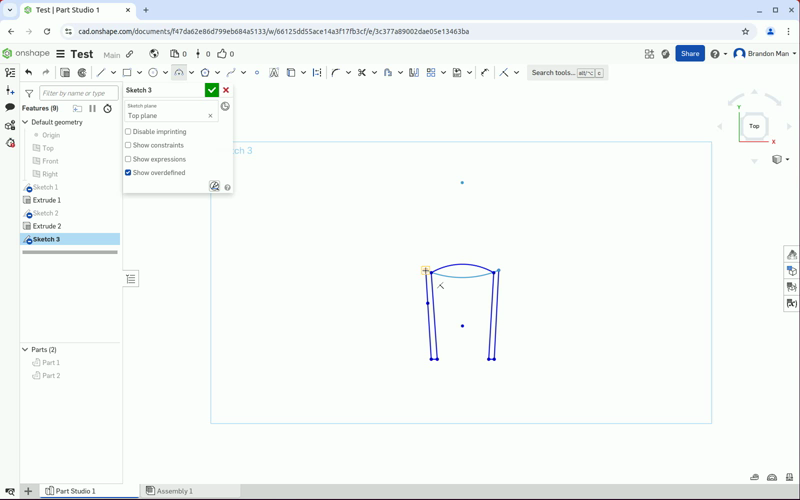
mouse_move(462, 258)
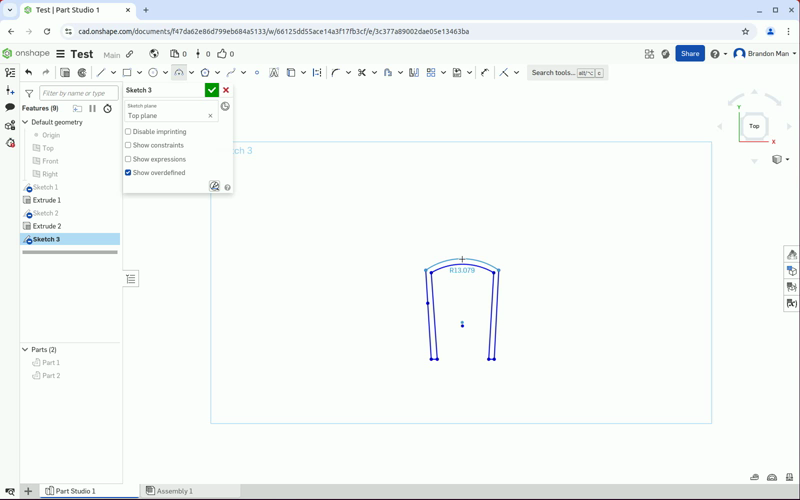
click(462, 258)
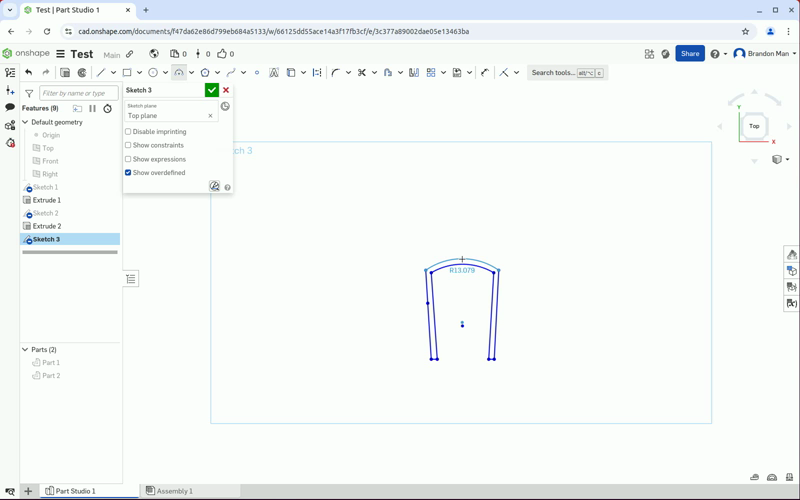
key_up(shift)
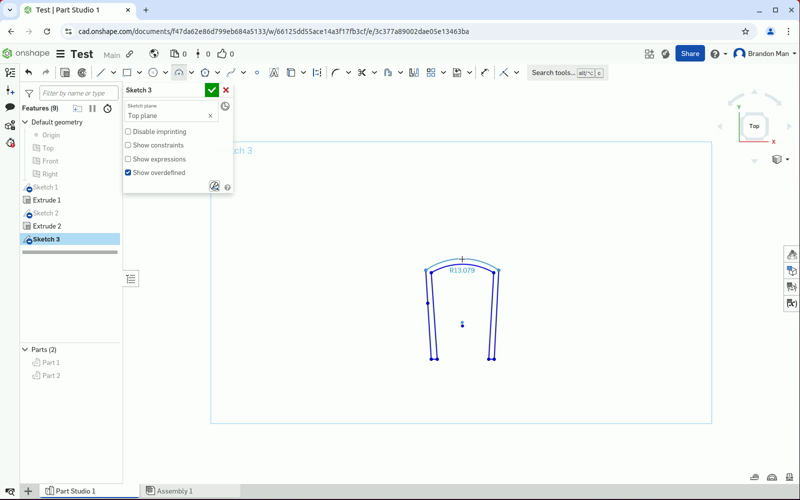
key(esc)
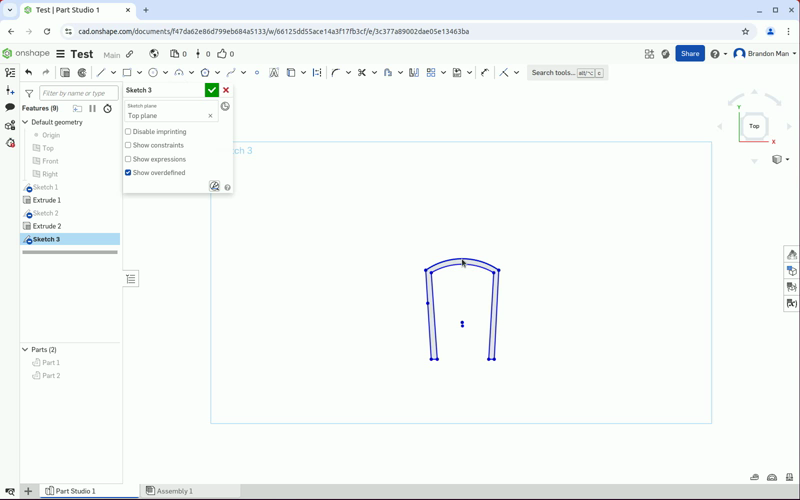
mouse_move(434, 266)
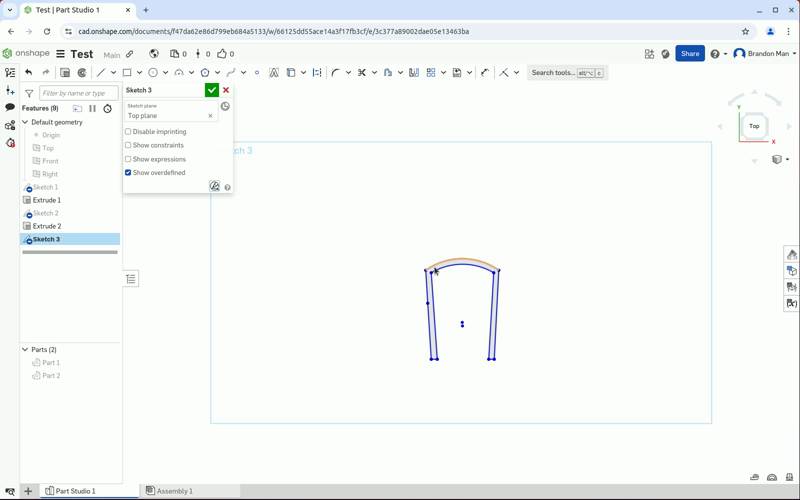
scroll(6)
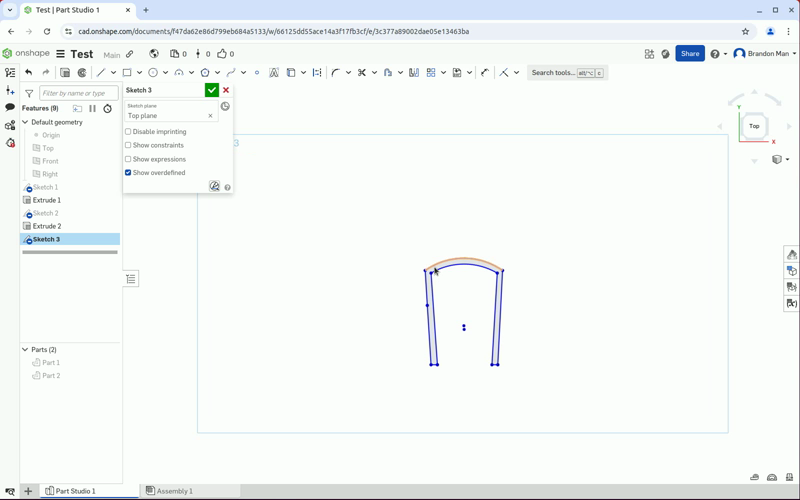
scroll(6)
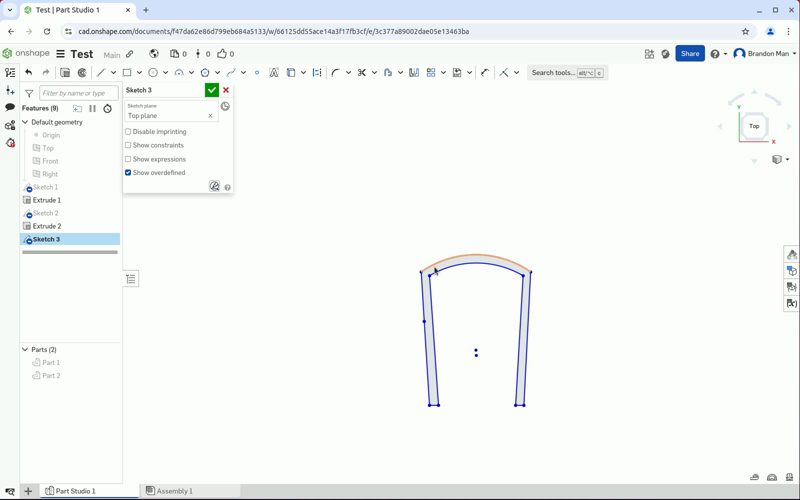
scroll(6)
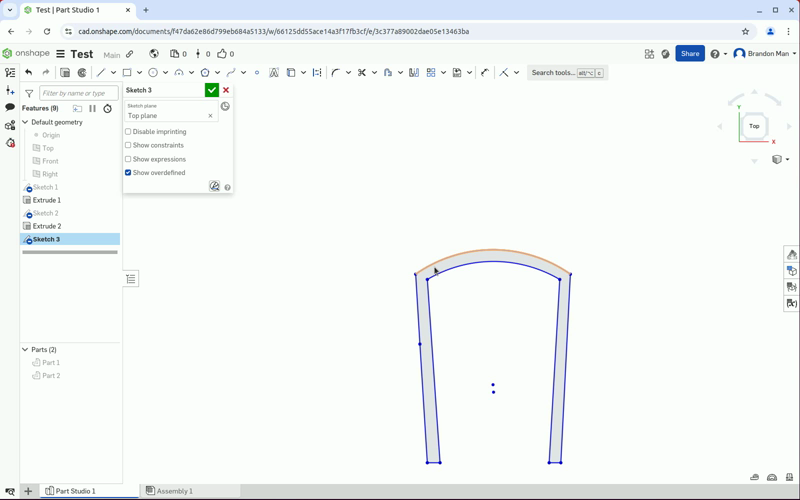
scroll(6)
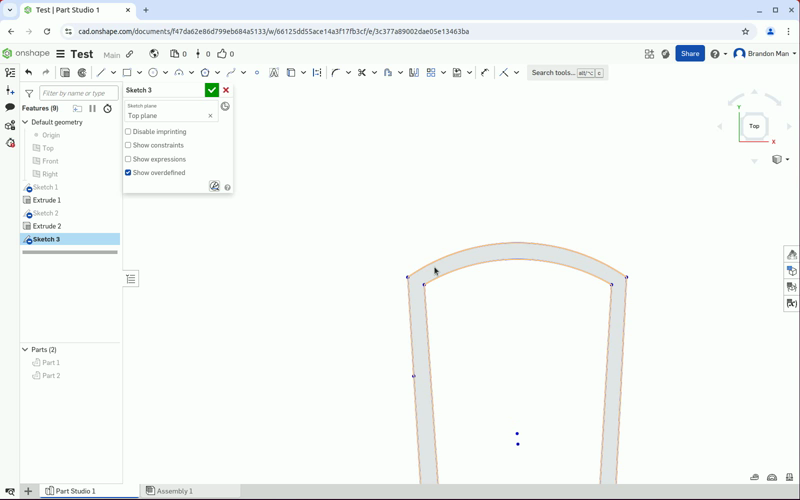
scroll(6)
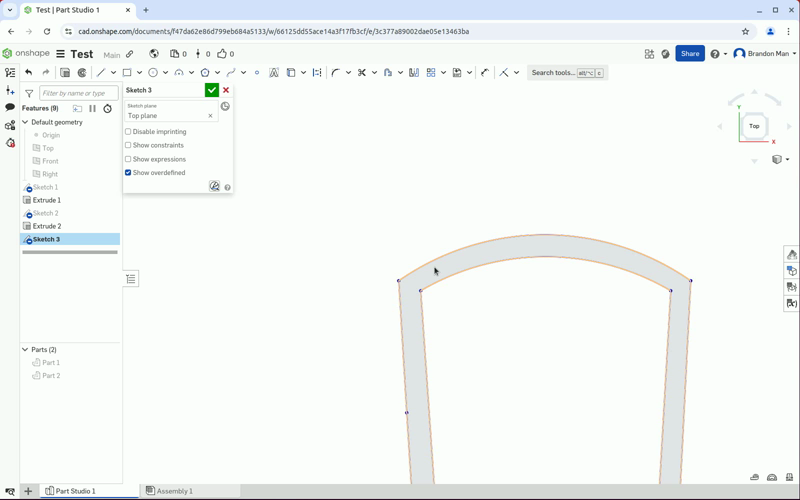
scroll(6)
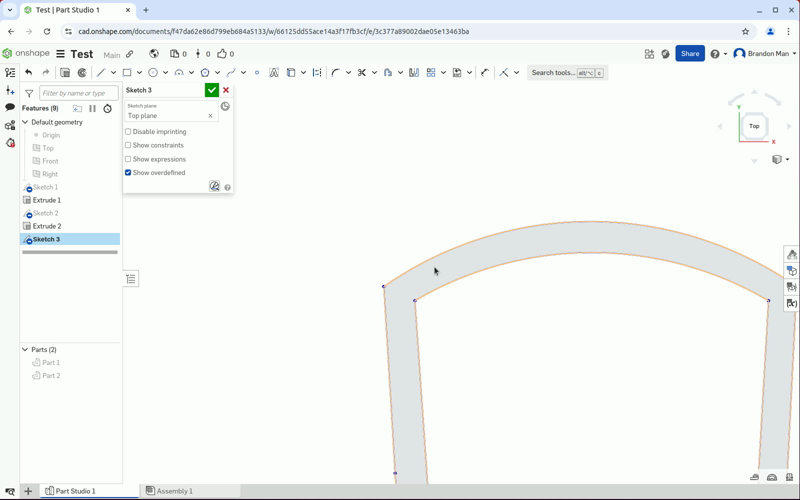
scroll(6)
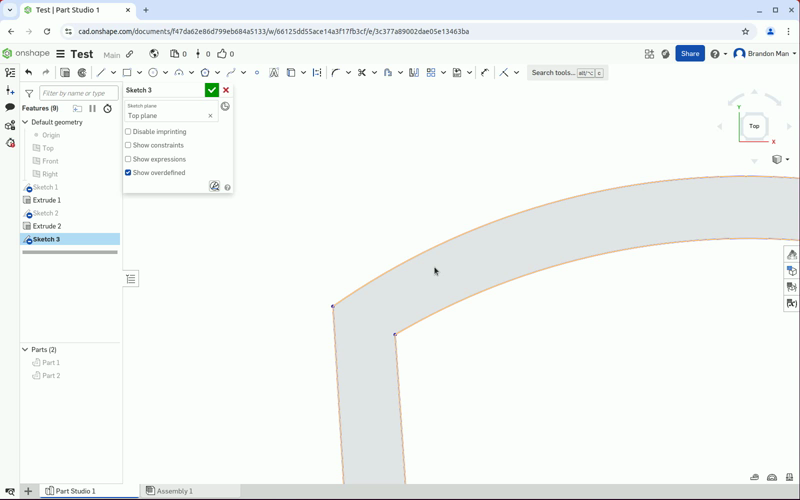
click(434, 266)
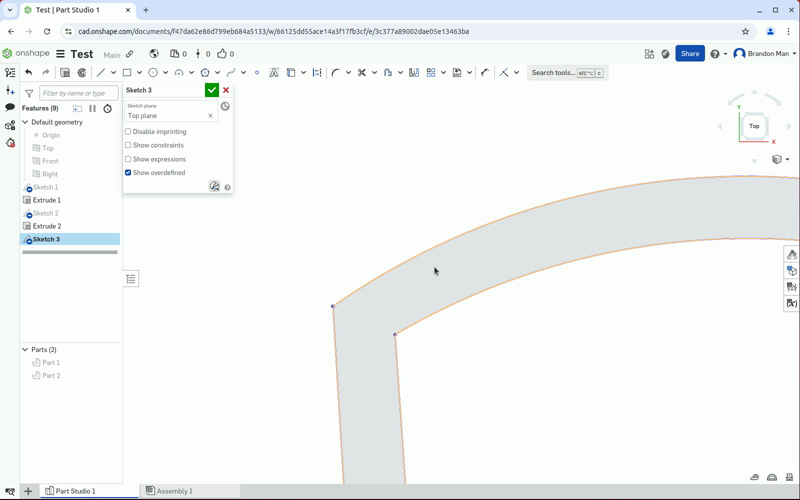
scroll(-6)
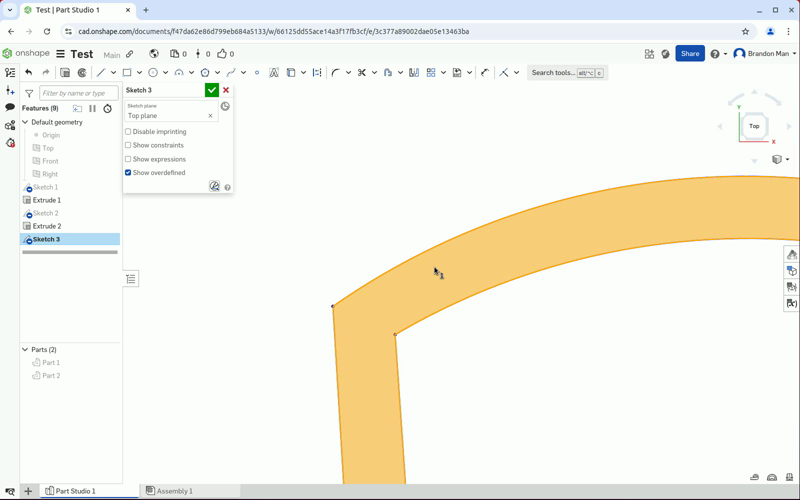
scroll(-6)
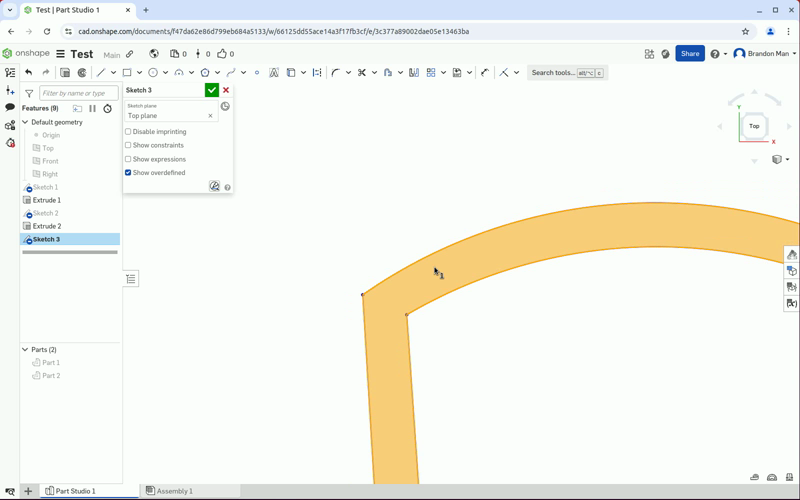
scroll(-6)
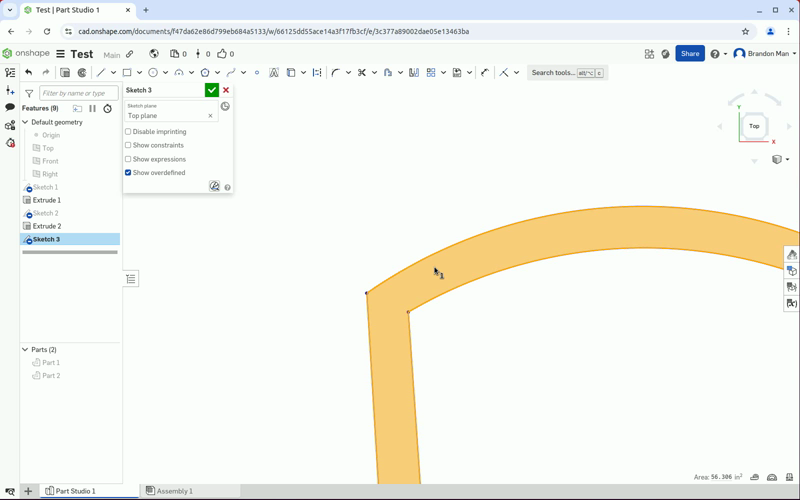
scroll(-6)
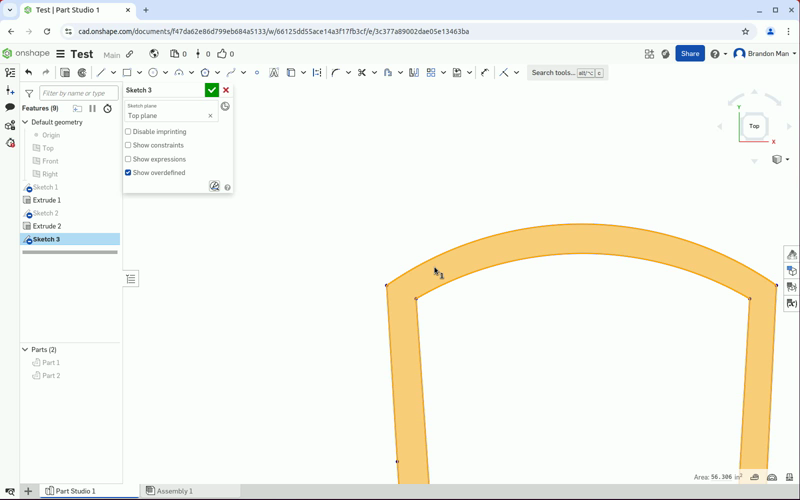
scroll(-6)
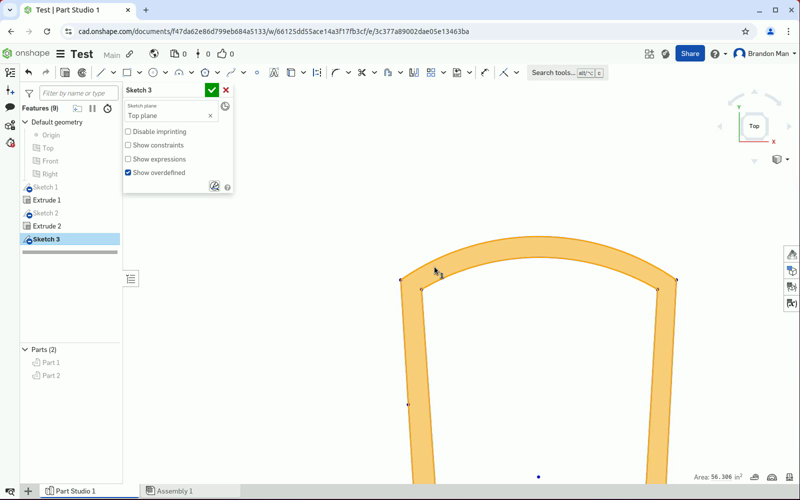
scroll(-6)
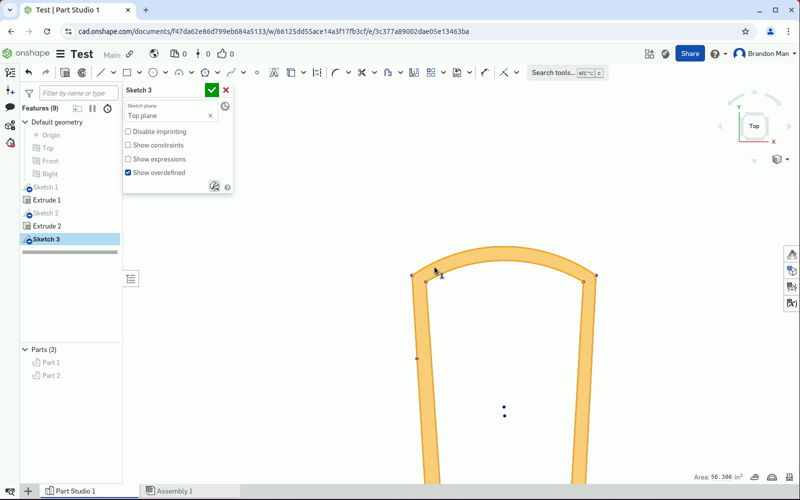
scroll(-6)
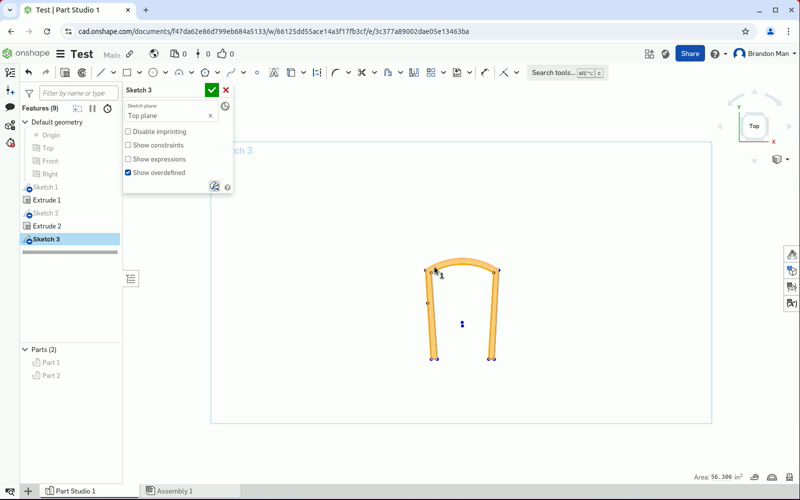
mouse_move(73, 352)
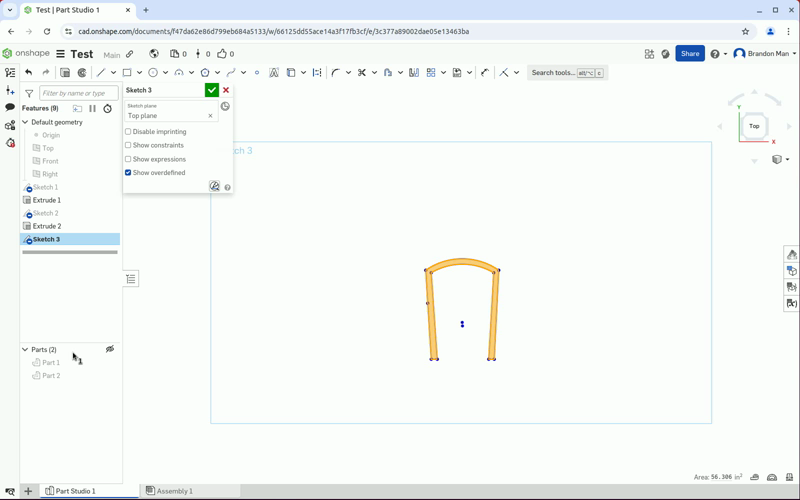
key(shift+y)
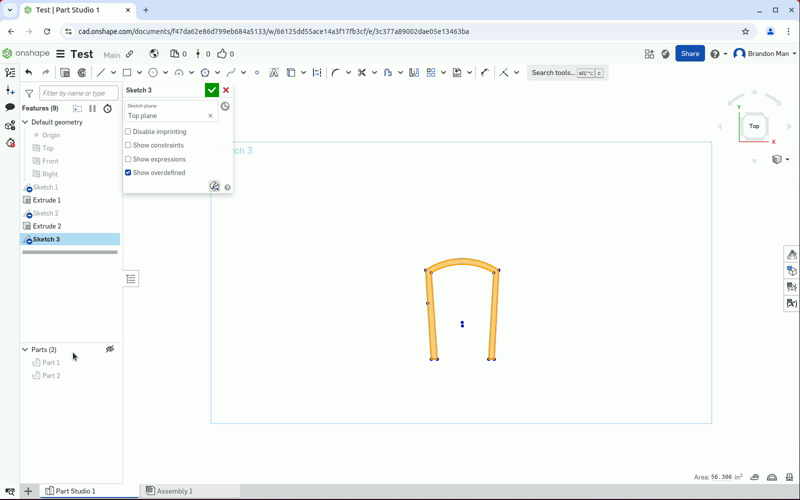
key(shift+e)
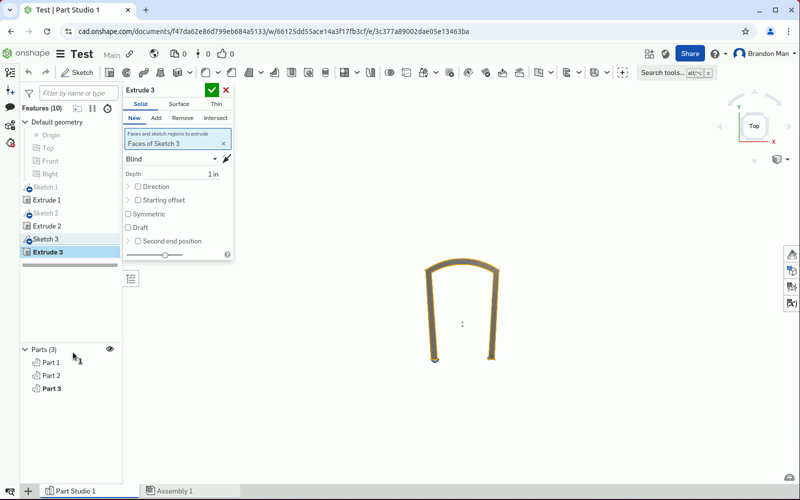
mouse_move(143, 106)
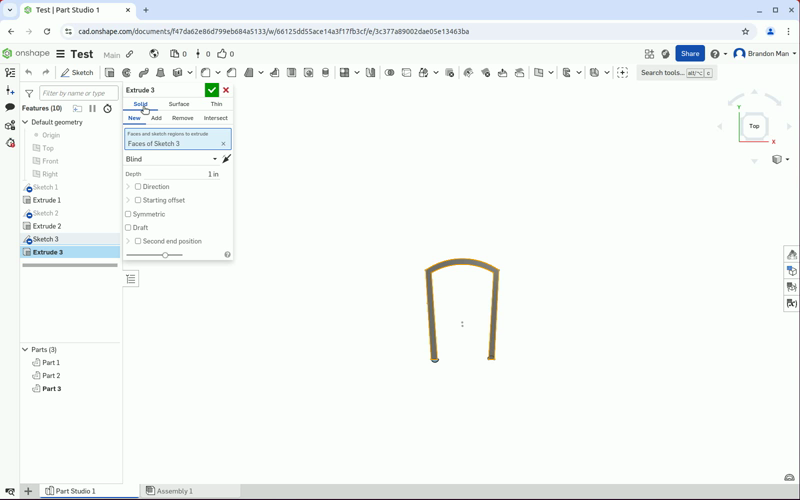
click(143, 106)
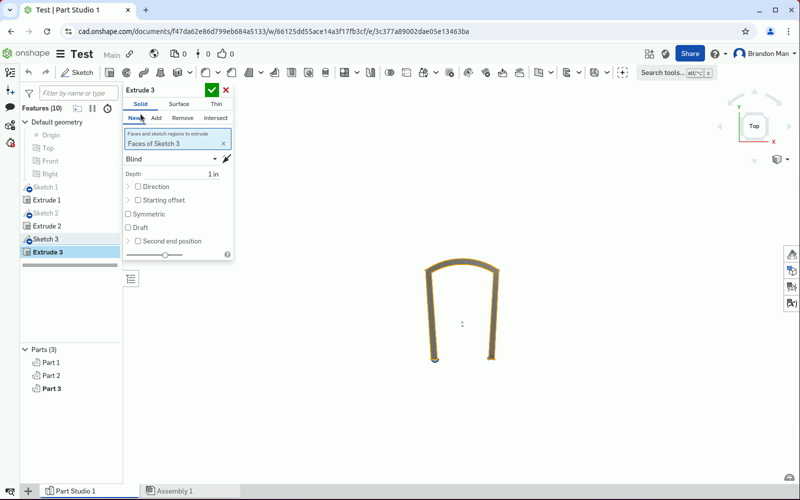
mouse_move(137, 120)
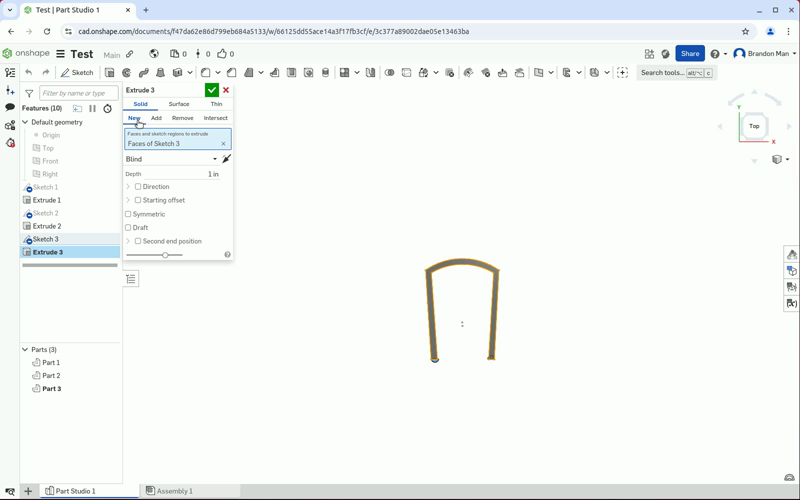
click(137, 120)
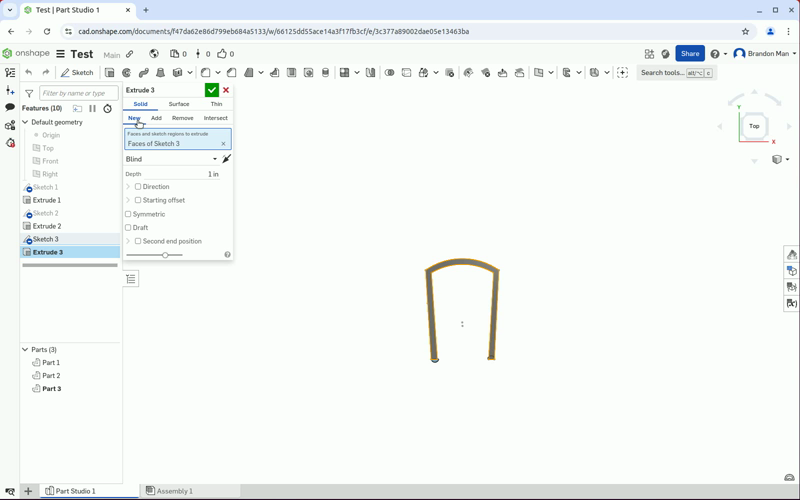
key(tab, 4)
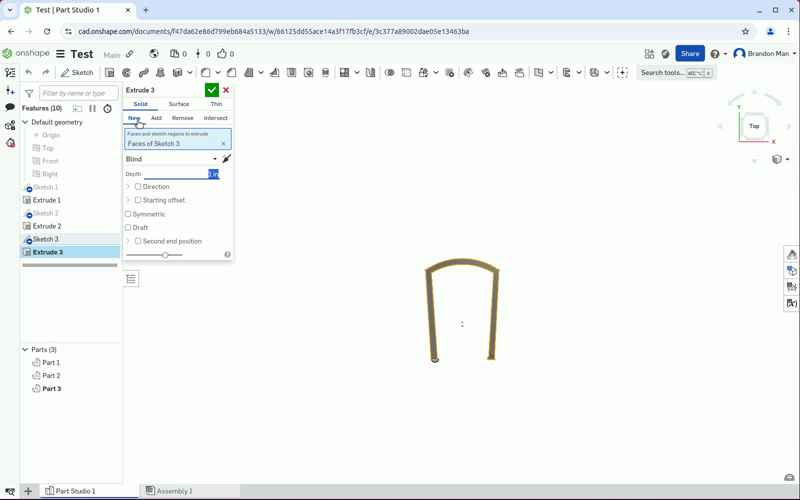
text(11.795)
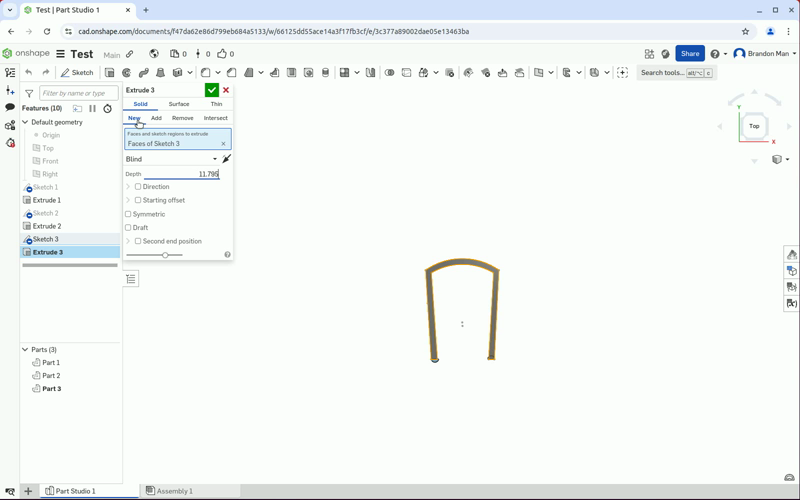
key(enter)
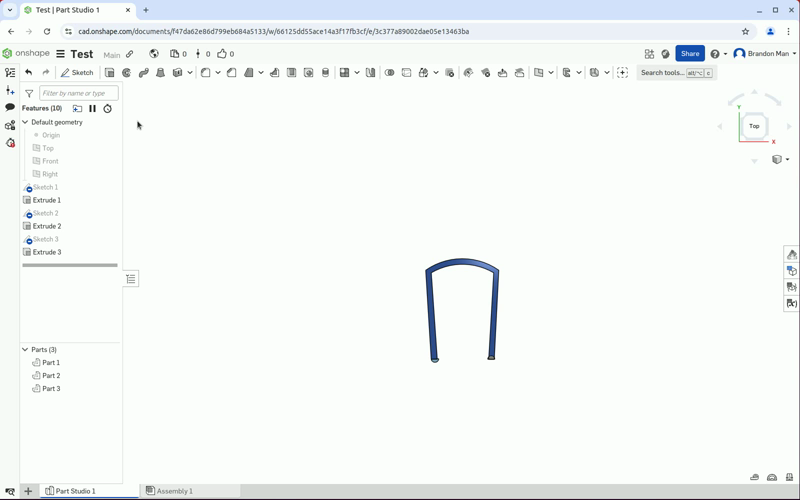
key(shift+h)
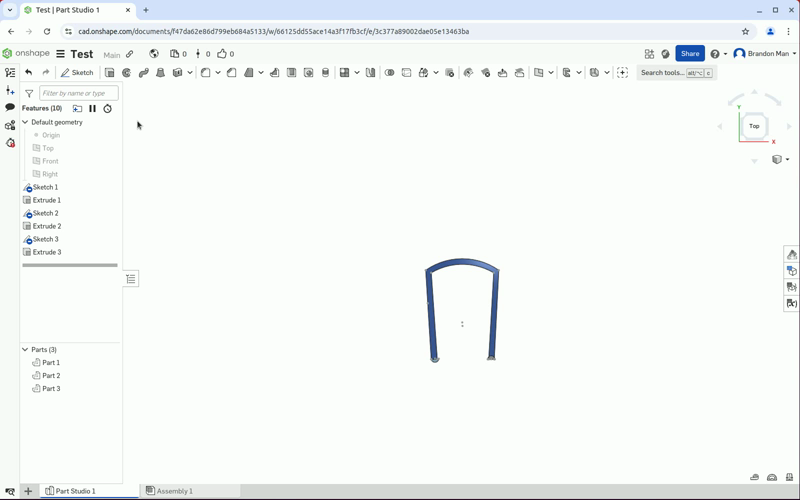
key(shift+h)
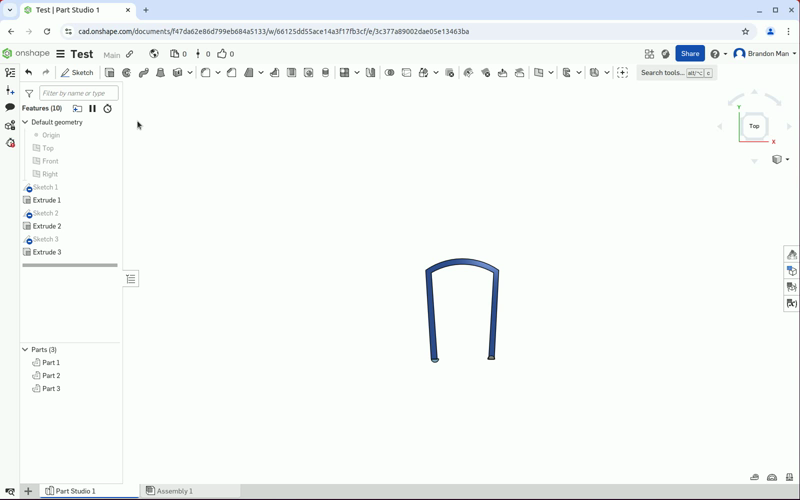
mouse_move(73, 189)
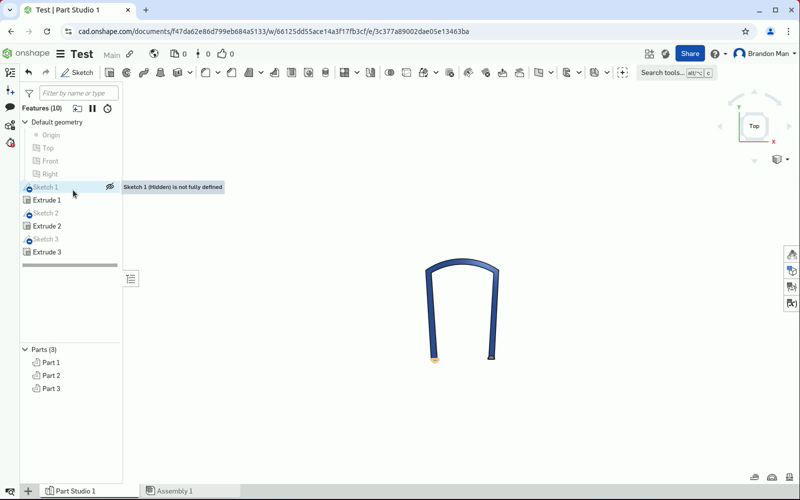
click(73, 189)
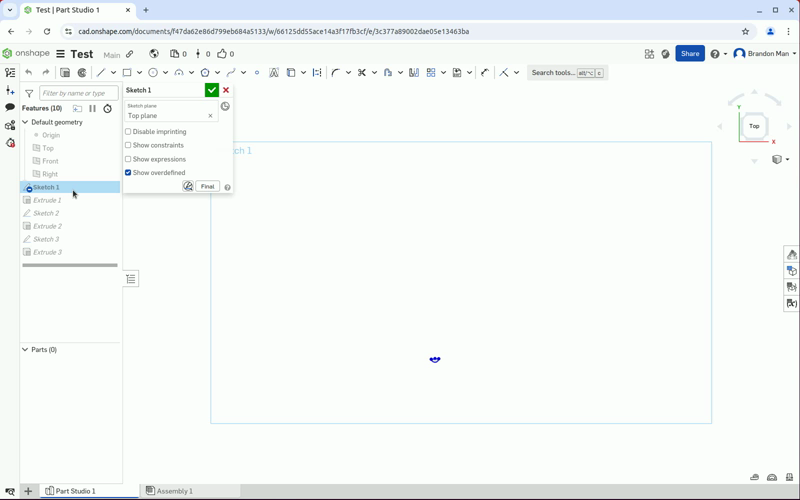
mouse_move(229, 92)
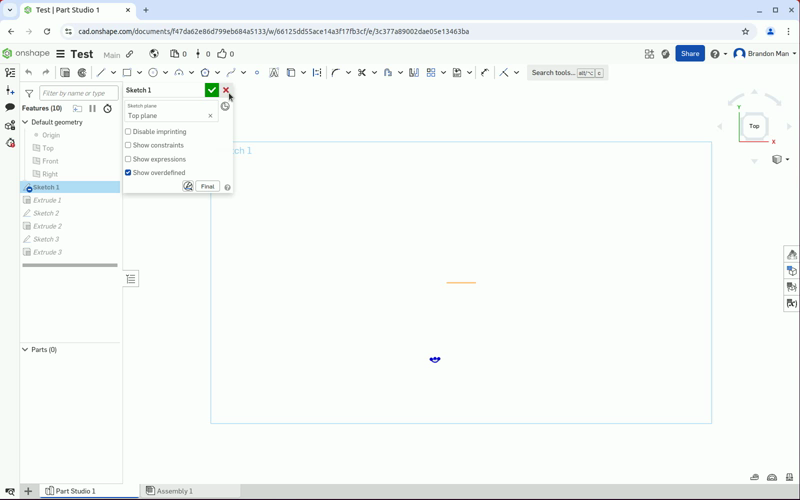
click(229, 92)
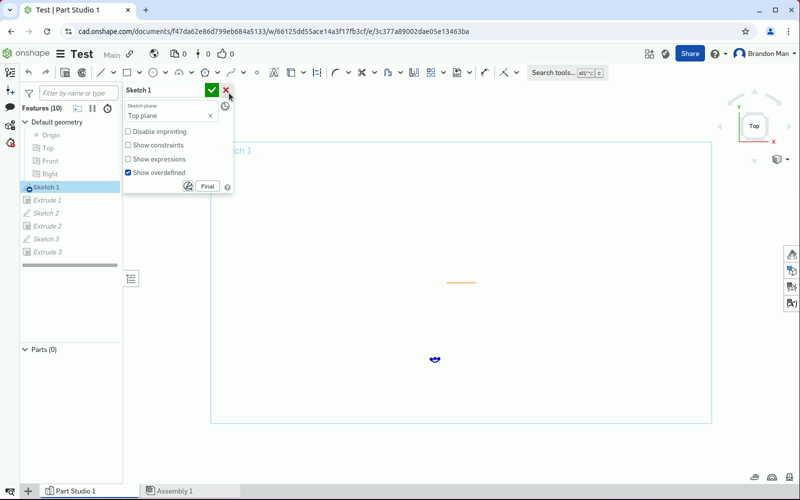
key(shift+s)
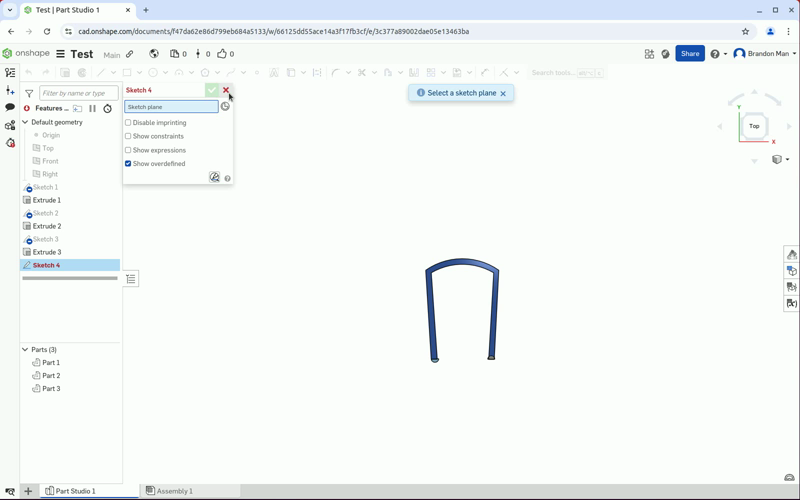
mouse_move(73, 150)
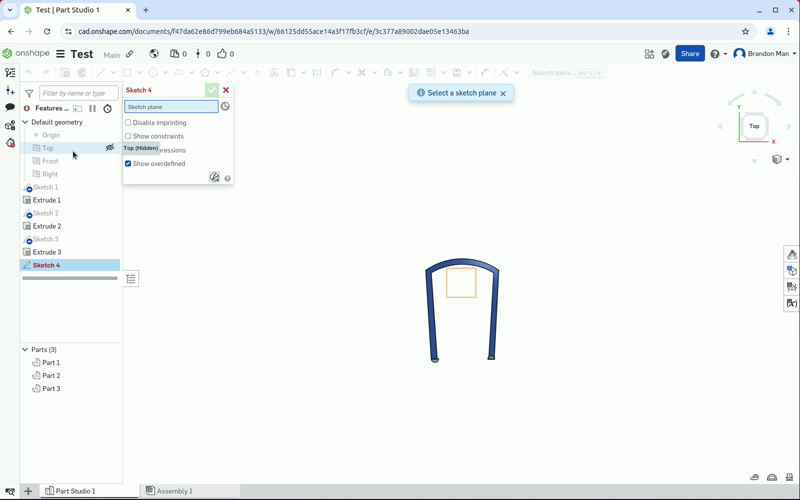
click(73, 150)
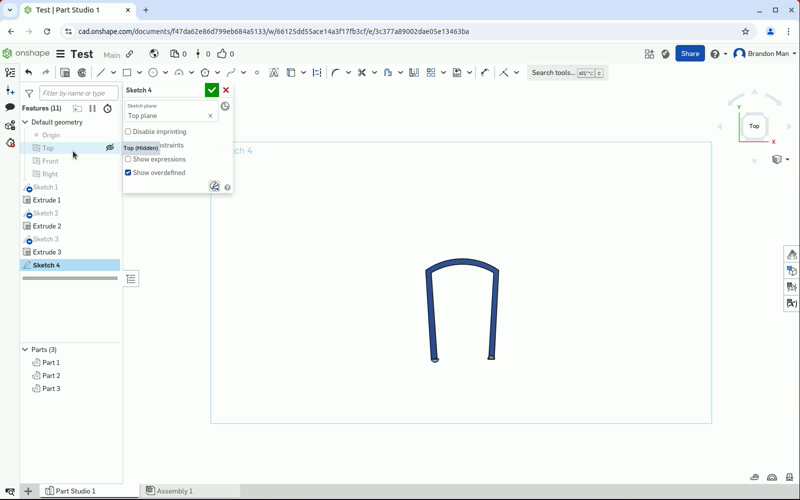
mouse_move(73, 352)
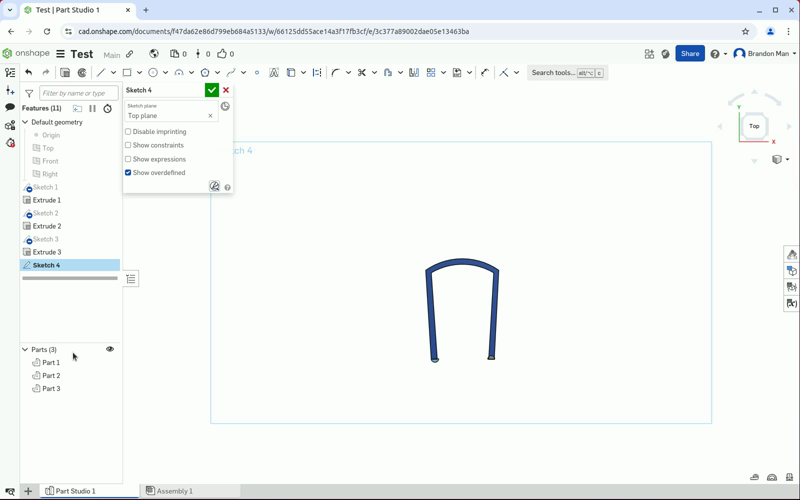
key(y)
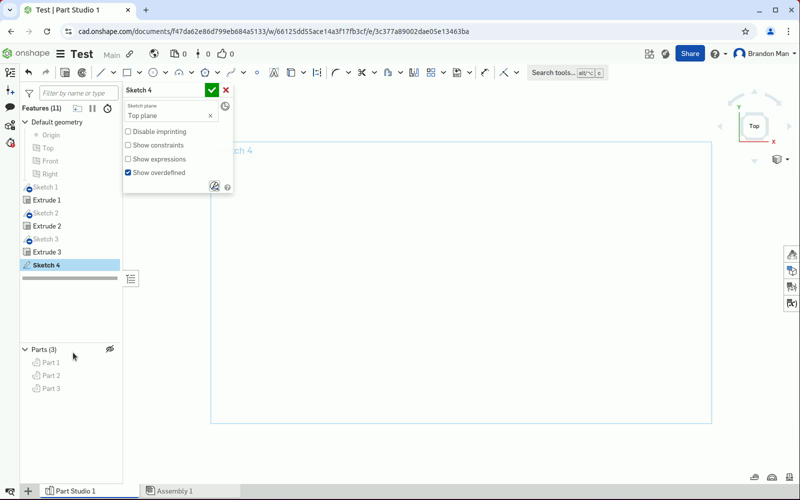
key(a)
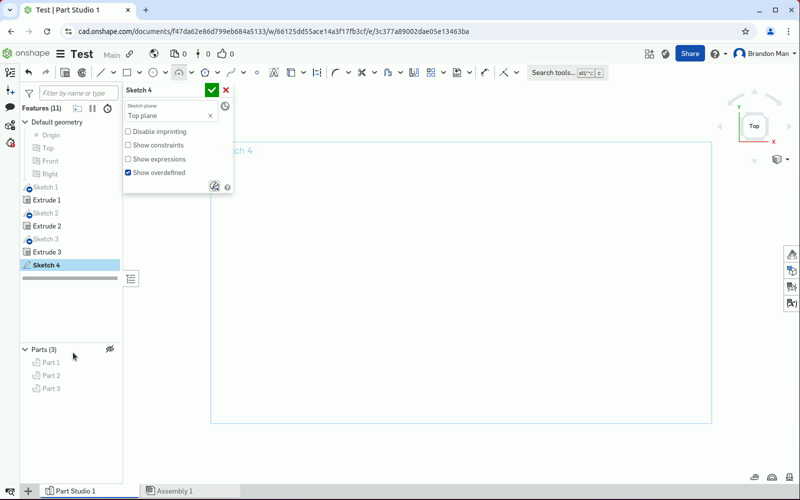
key_down(shift)
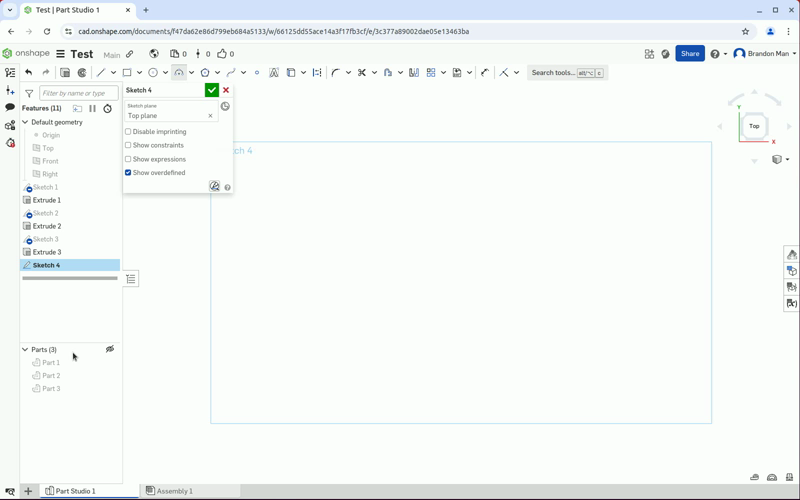
mouse_move(405, 250)
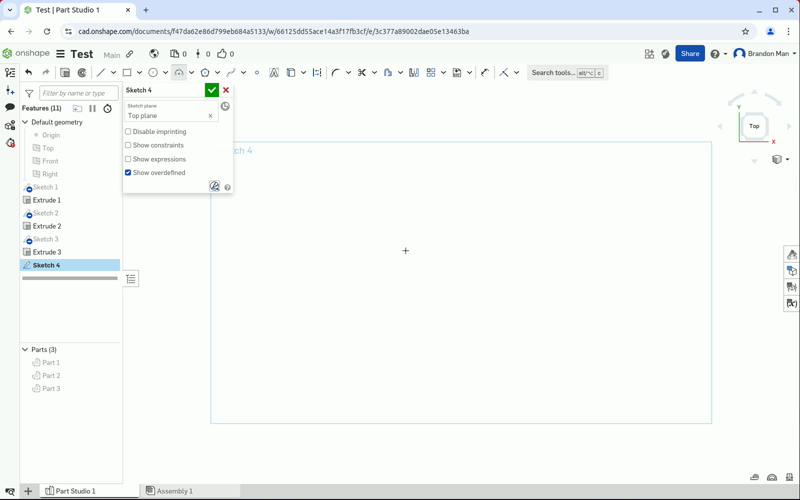
click(405, 250)
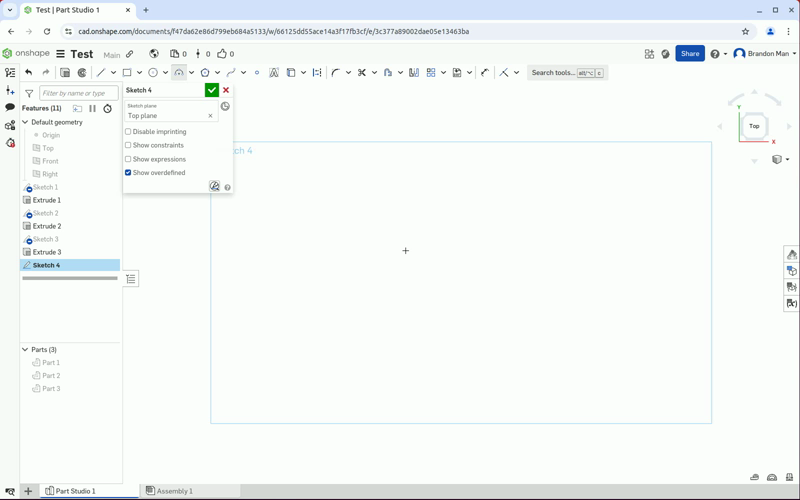
key_up(shift)
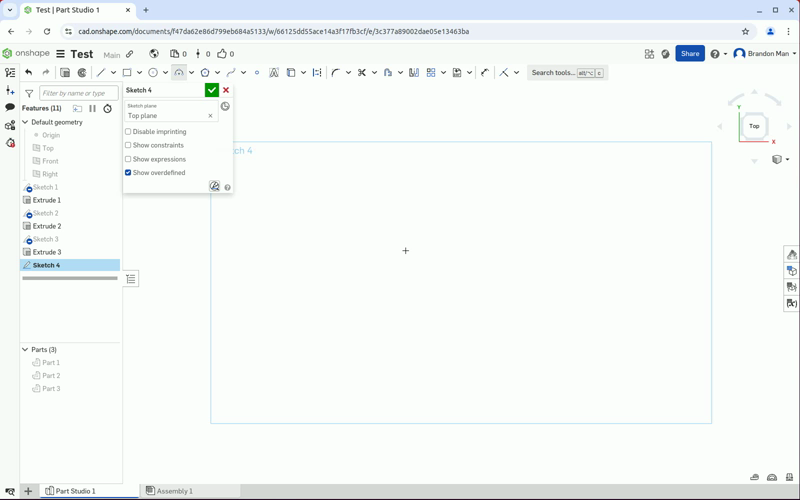
key_down(shift)
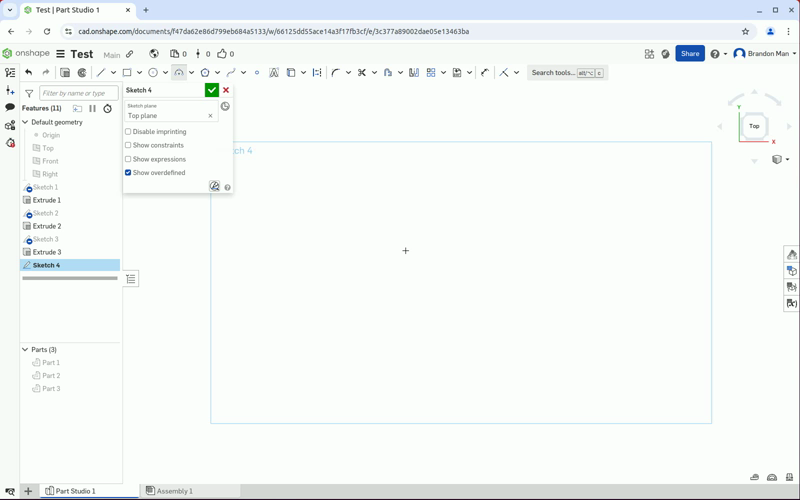
mouse_move(428, 304)
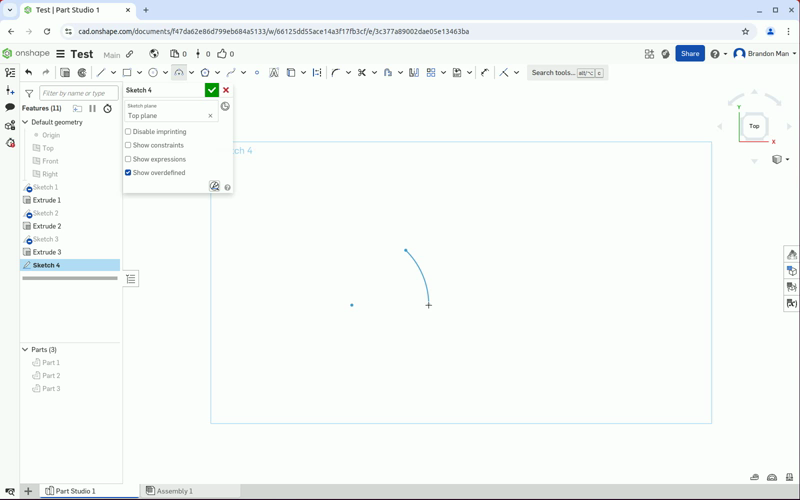
click(428, 304)
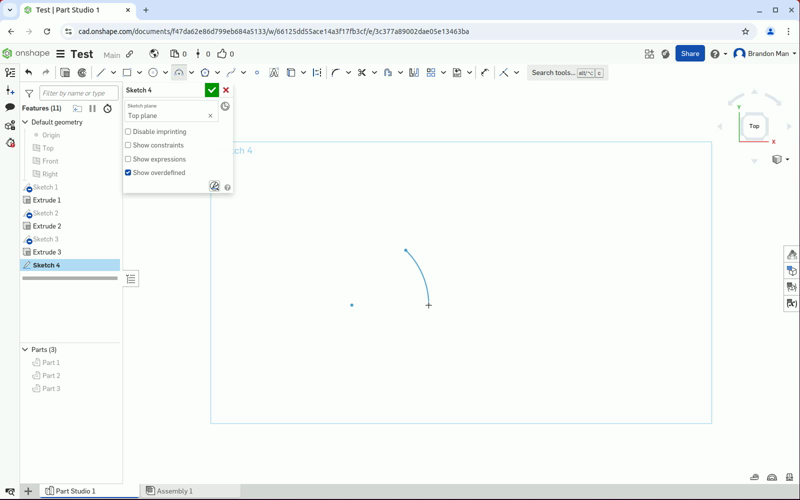
mouse_move(420, 275)
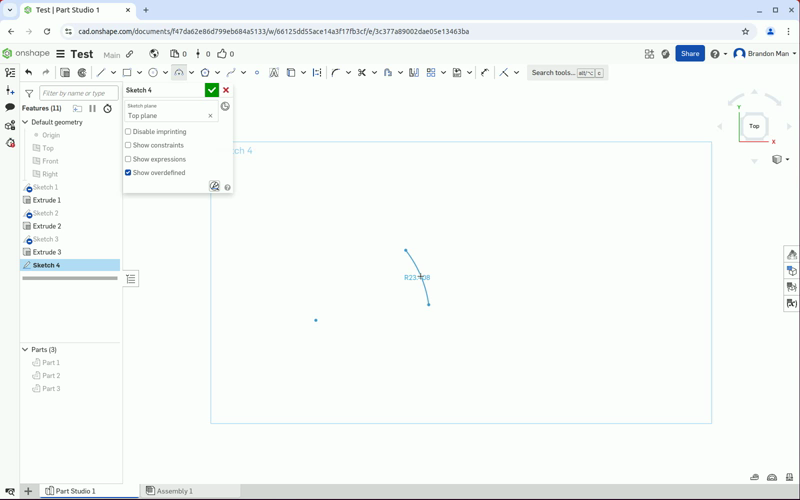
click(420, 275)
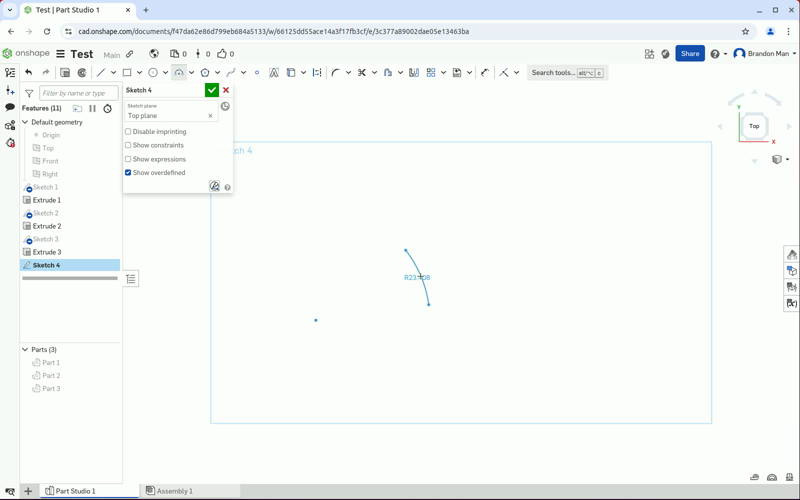
key_up(shift)
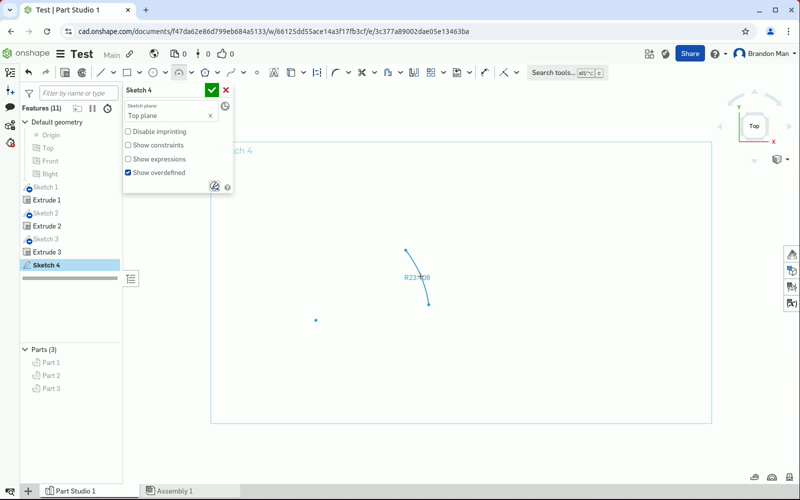
key(esc)
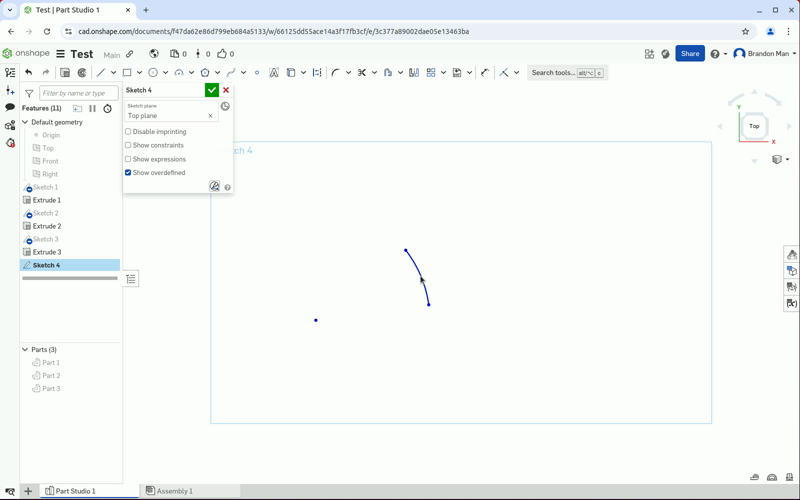
key(l)
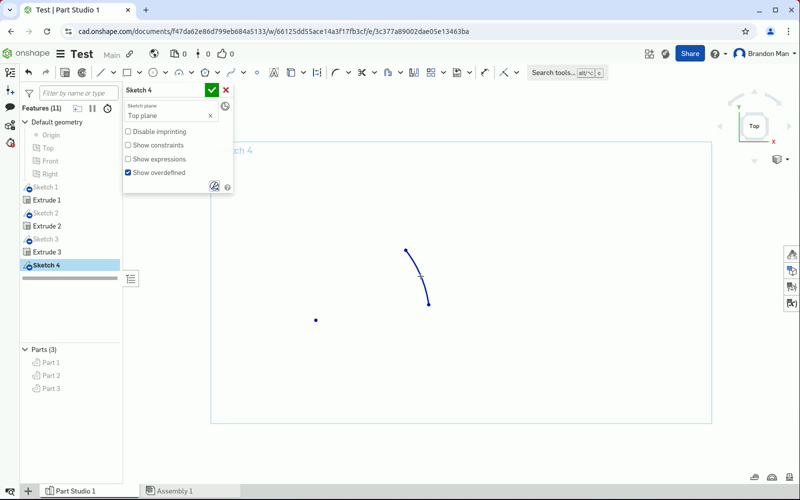
mouse_move(428, 304)
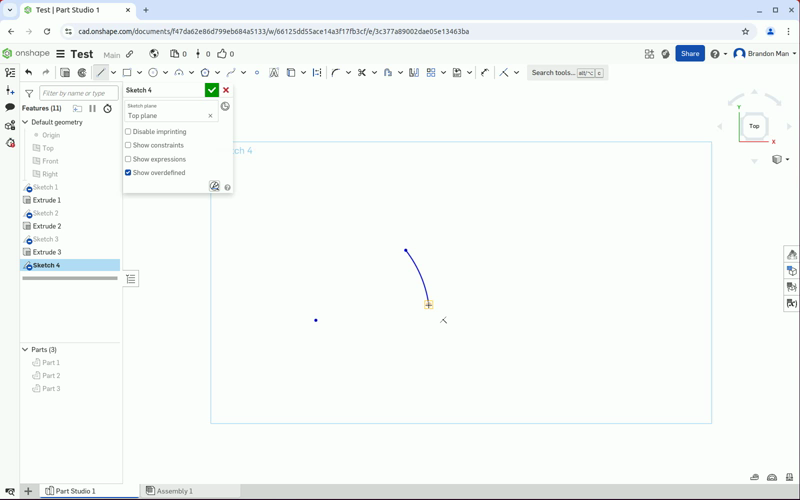
click(428, 304)
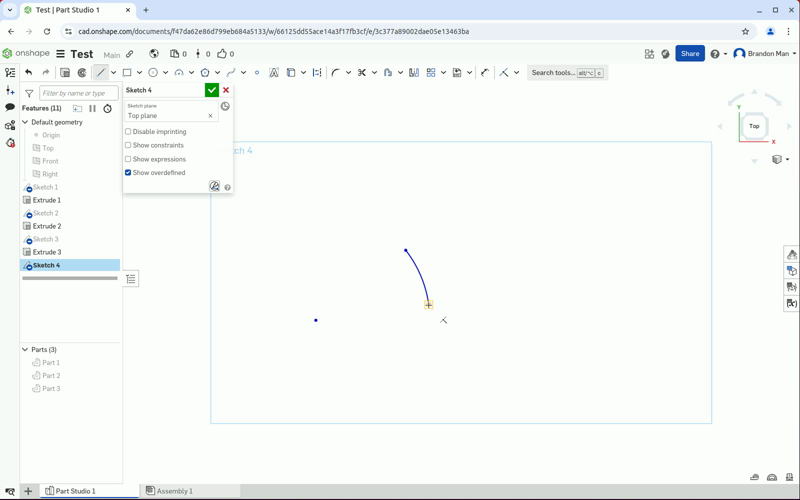
key_down(shift)
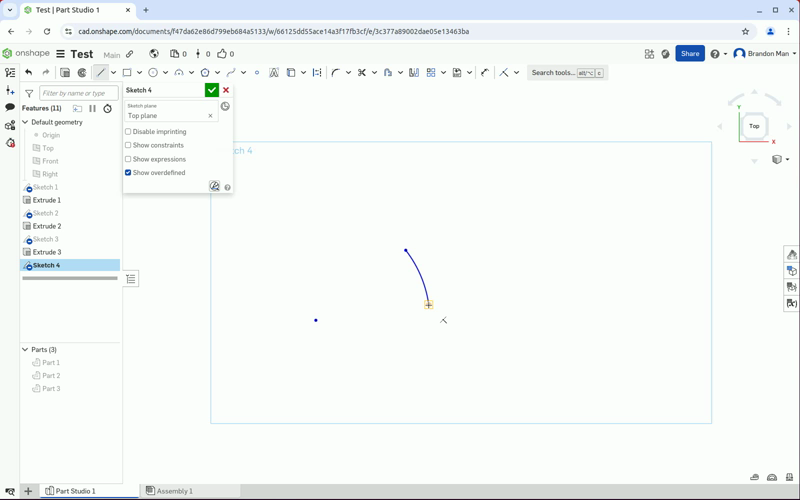
mouse_move(458, 304)
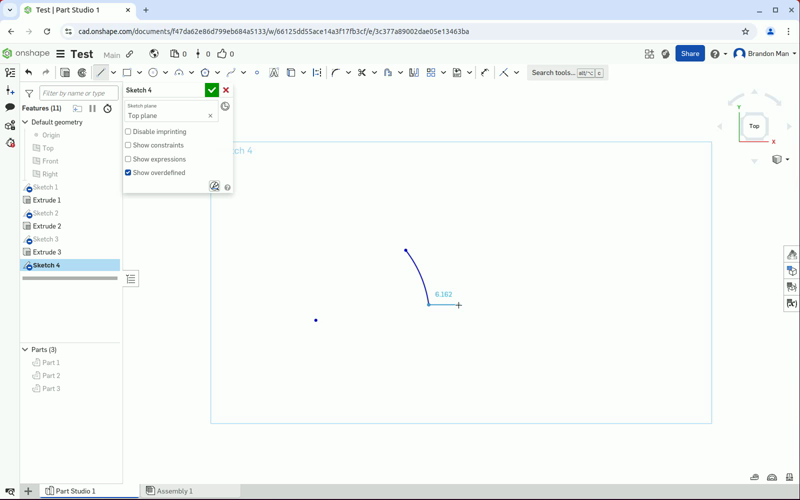
mouse_move(426, 271)
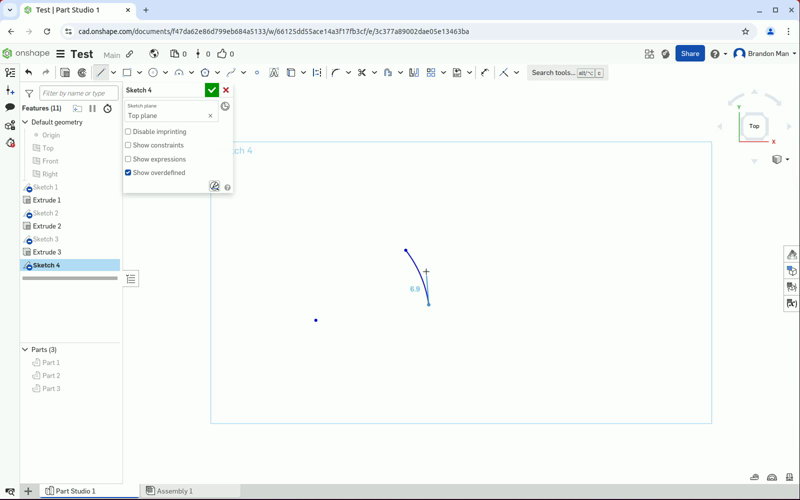
click(426, 271)
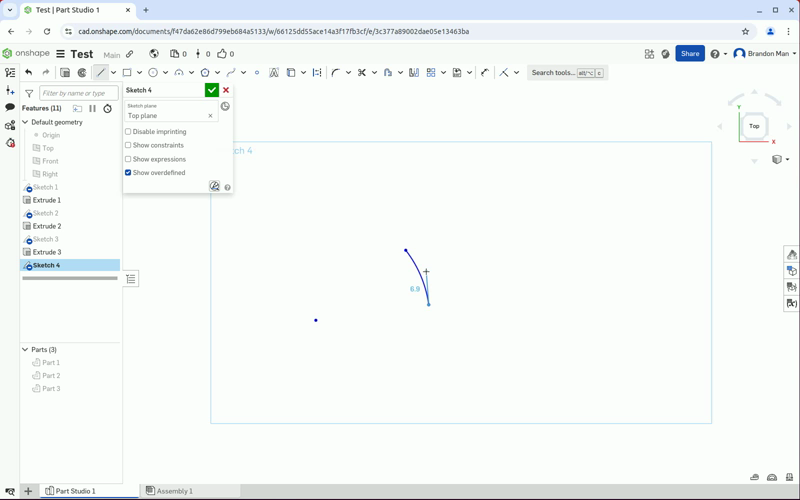
key_up(shift)
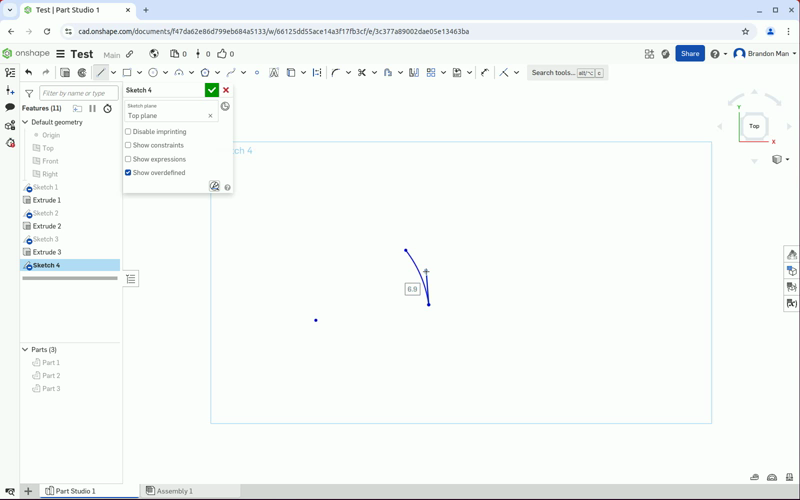
key_down(shift)
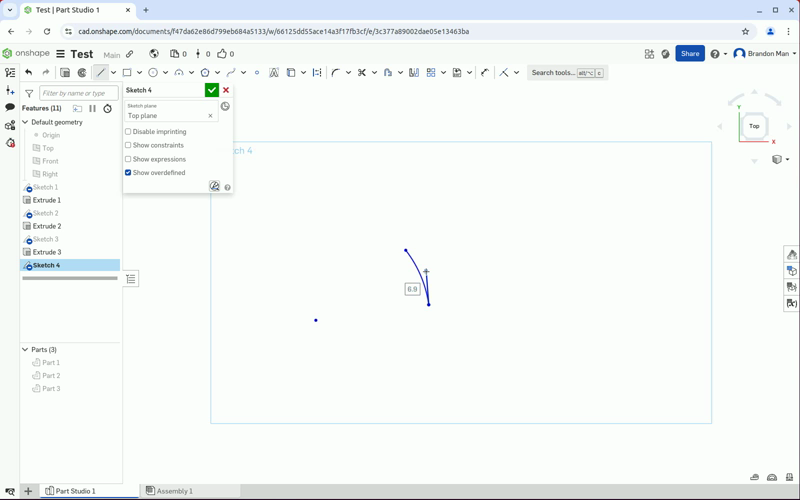
mouse_move(456, 271)
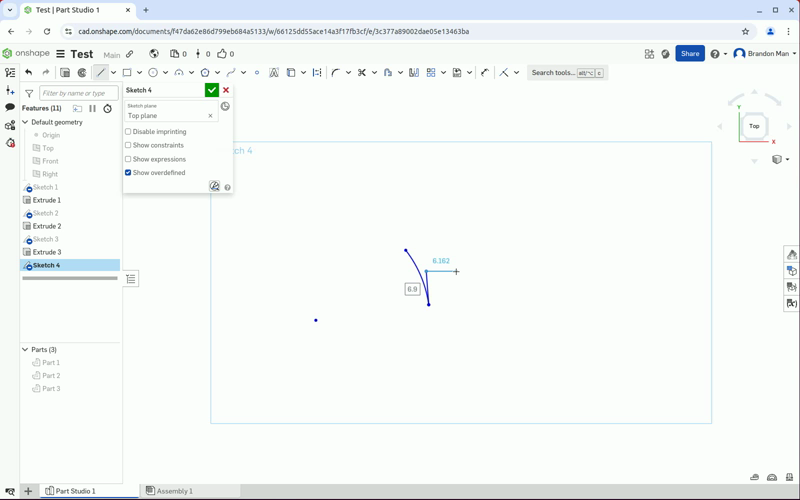
mouse_move(410, 246)
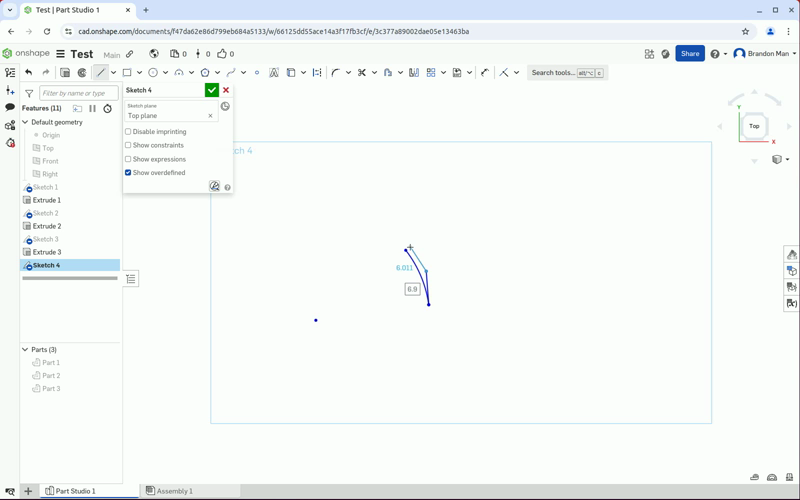
click(410, 246)
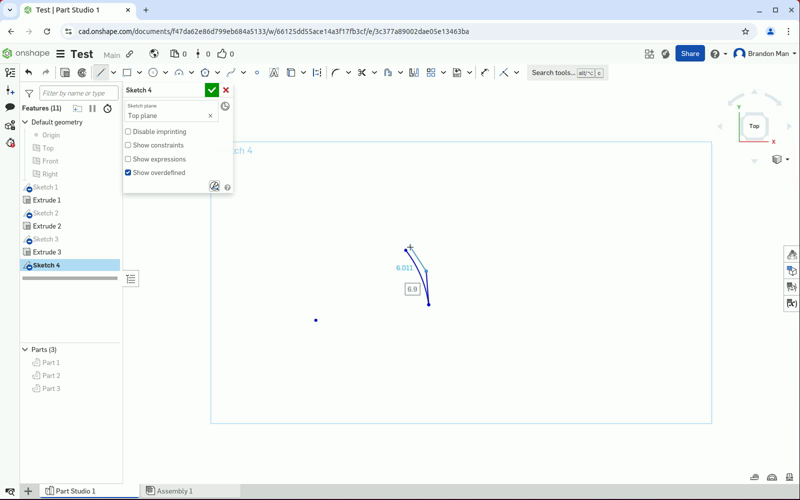
key_up(shift)
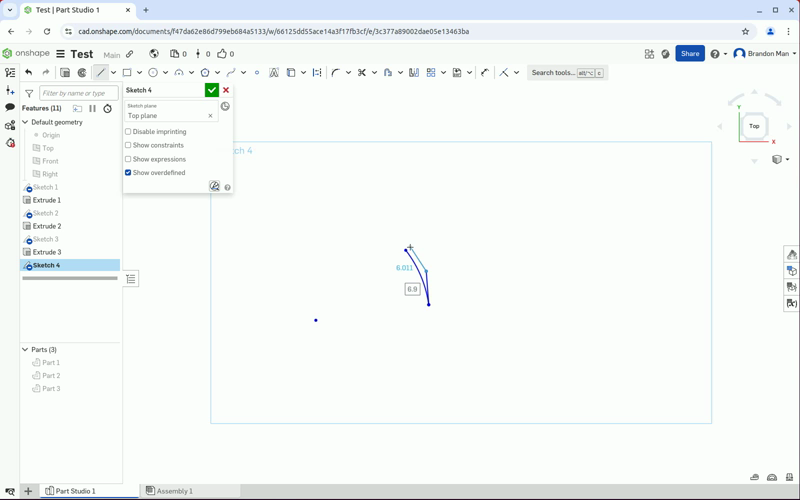
mouse_move(440, 246)
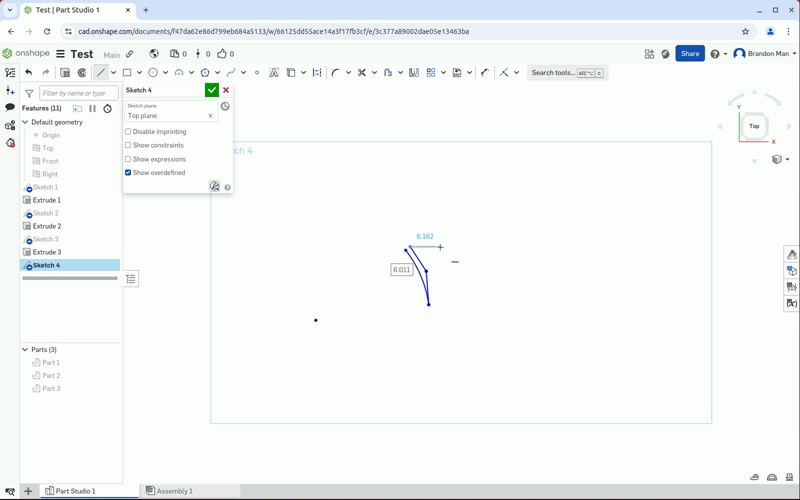
key_down(shift)
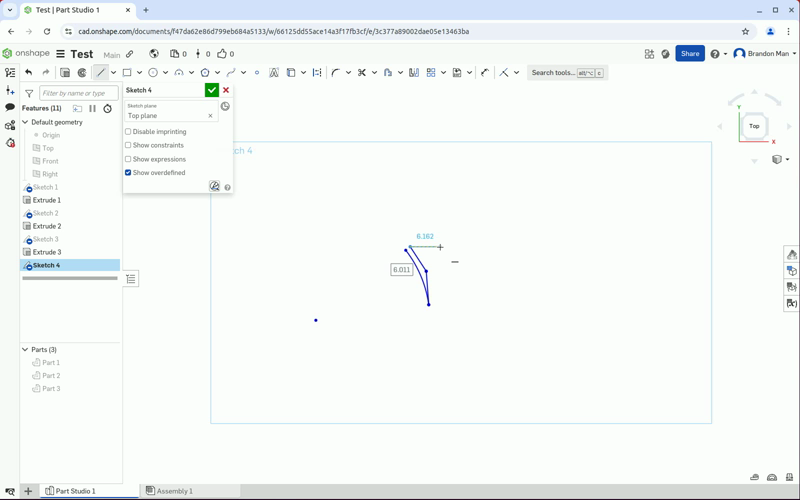
mouse_move(405, 250)
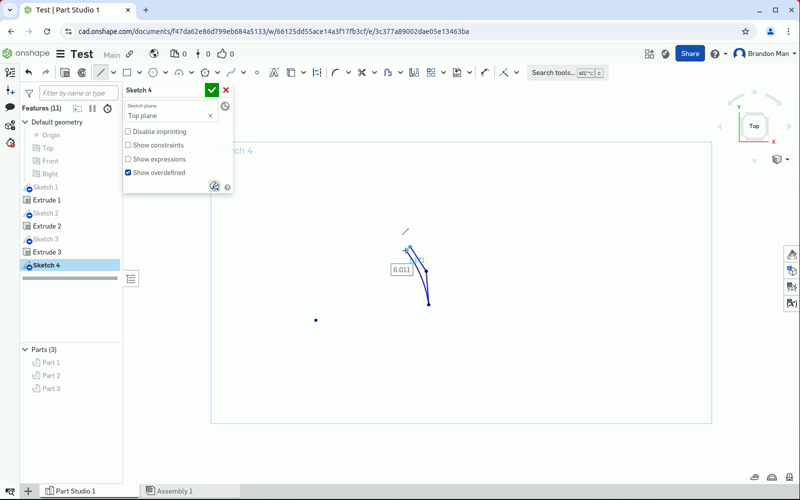
scroll(6)
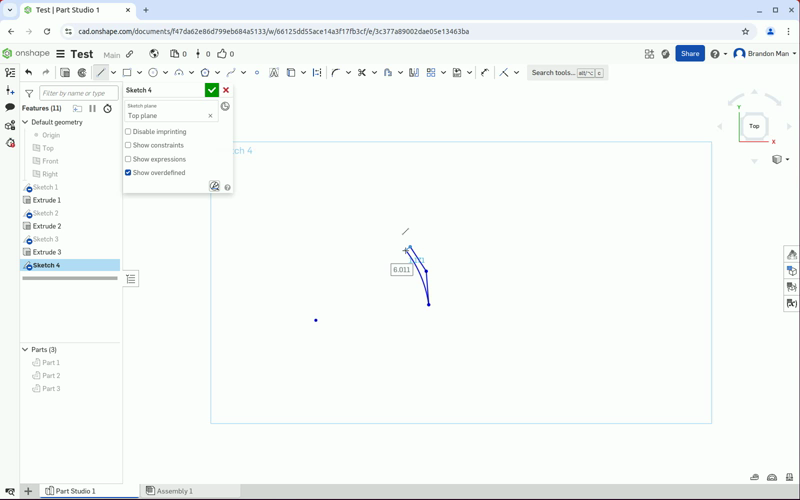
scroll(6)
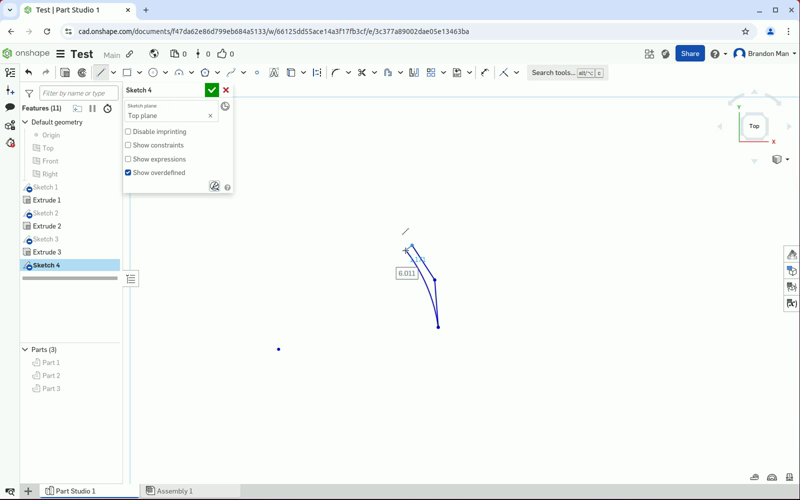
scroll(6)
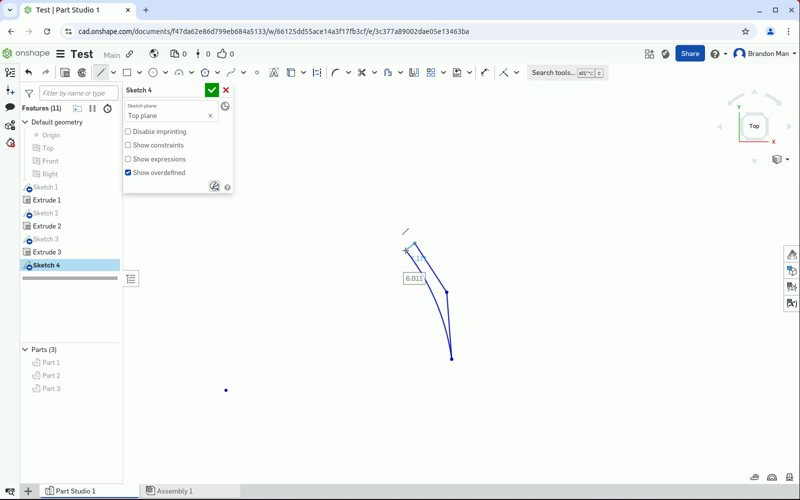
scroll(6)
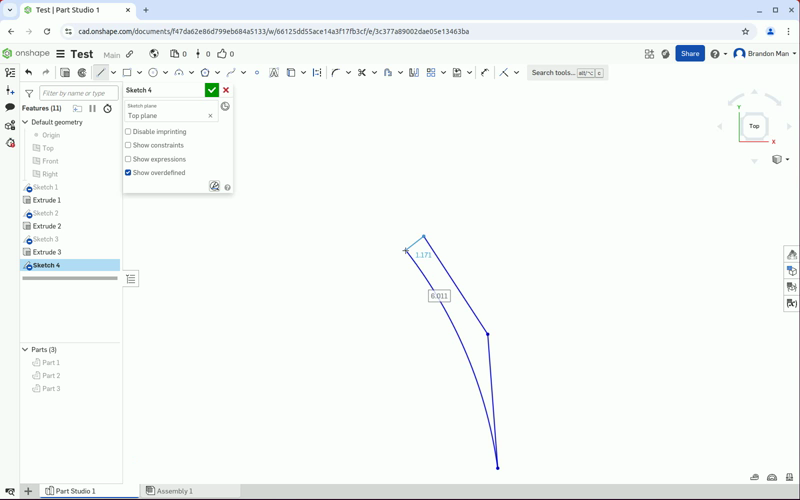
scroll(6)
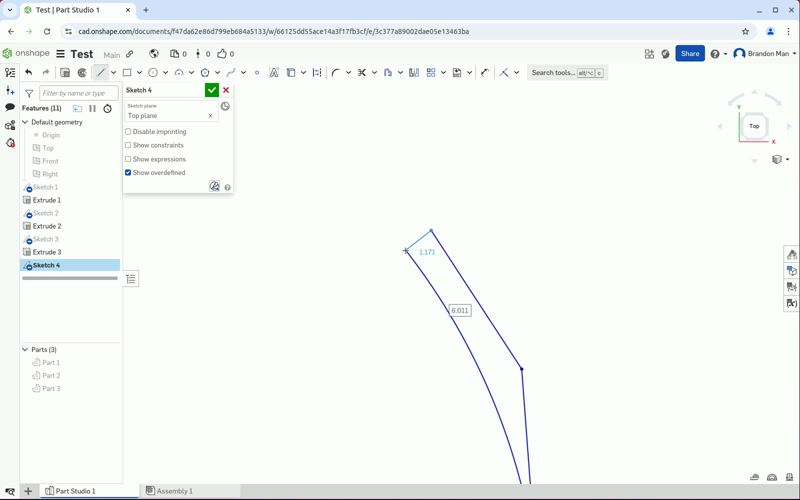
scroll(6)
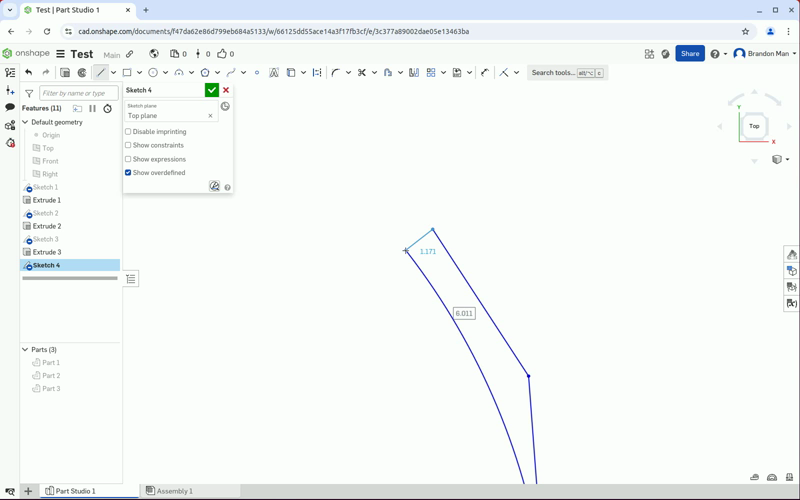
scroll(6)
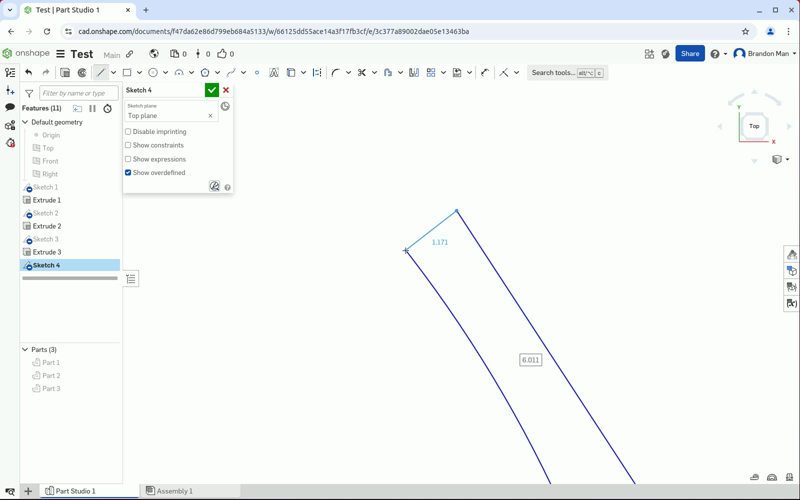
key_up(shift)
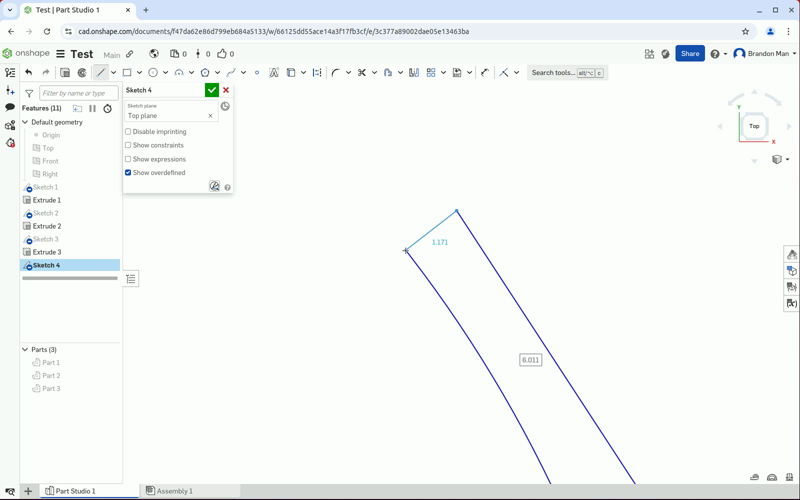
click(405, 250)
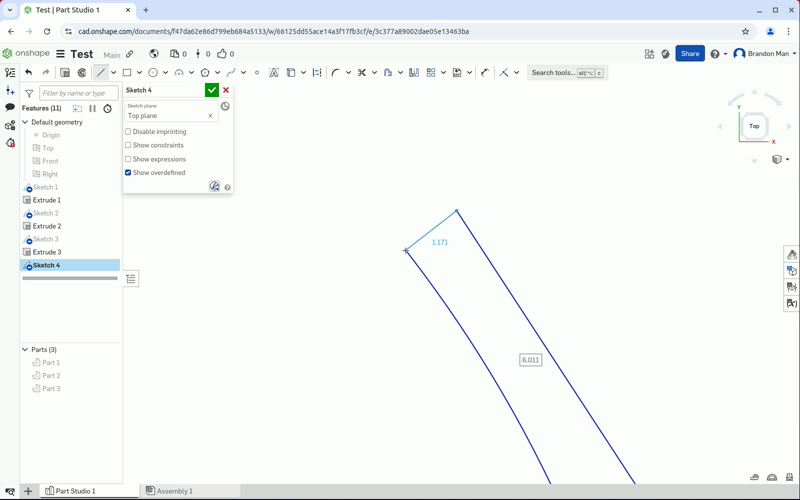
scroll(-6)
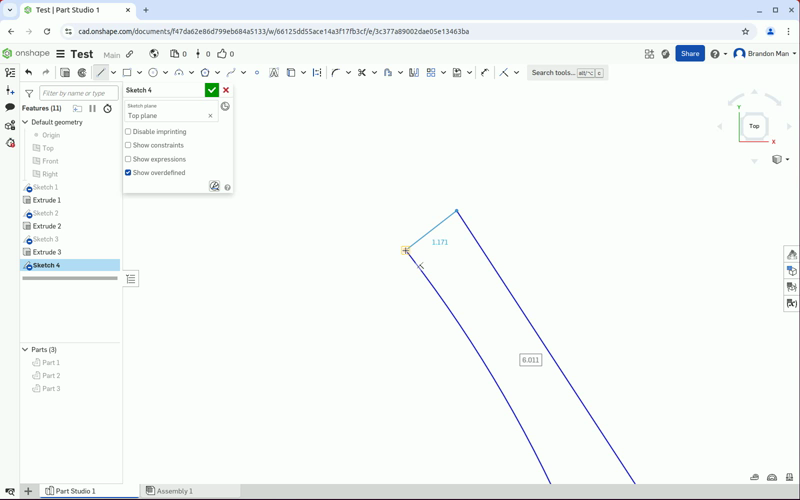
scroll(-6)
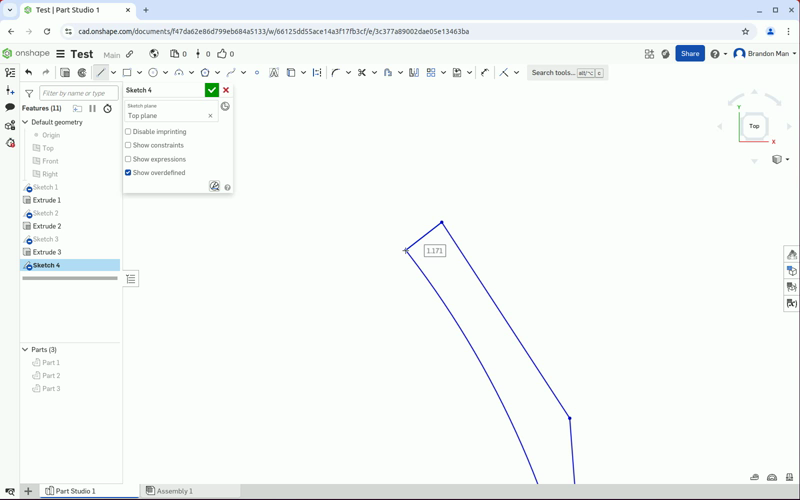
scroll(-6)
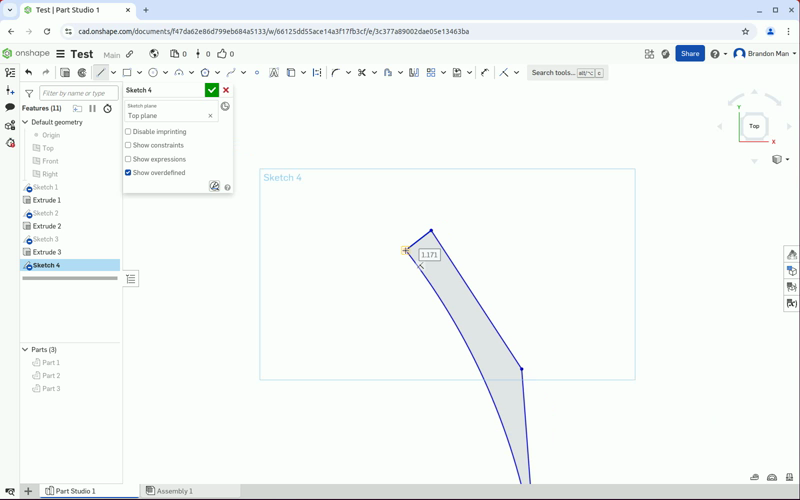
scroll(-6)
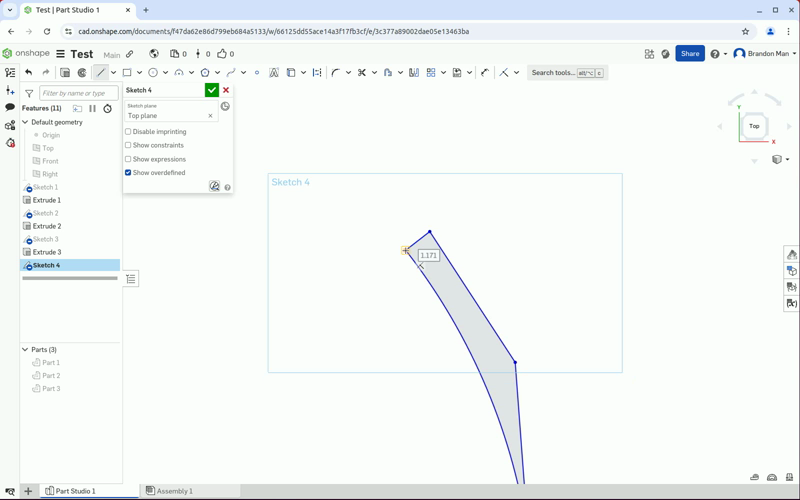
scroll(-6)
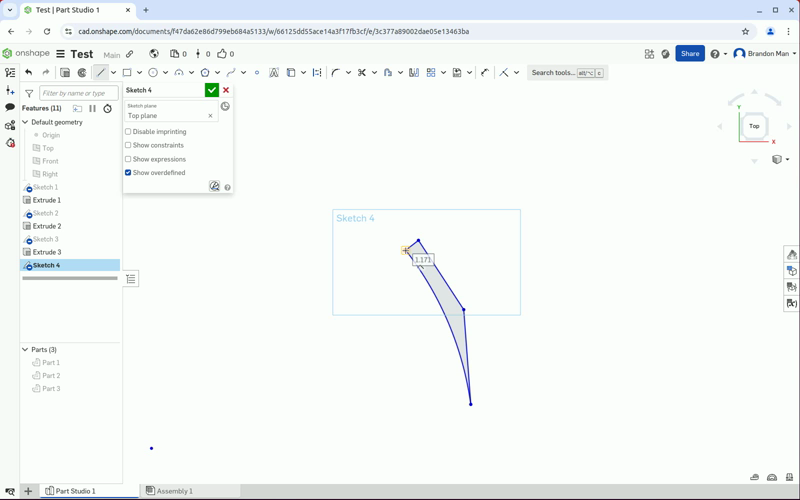
scroll(-6)
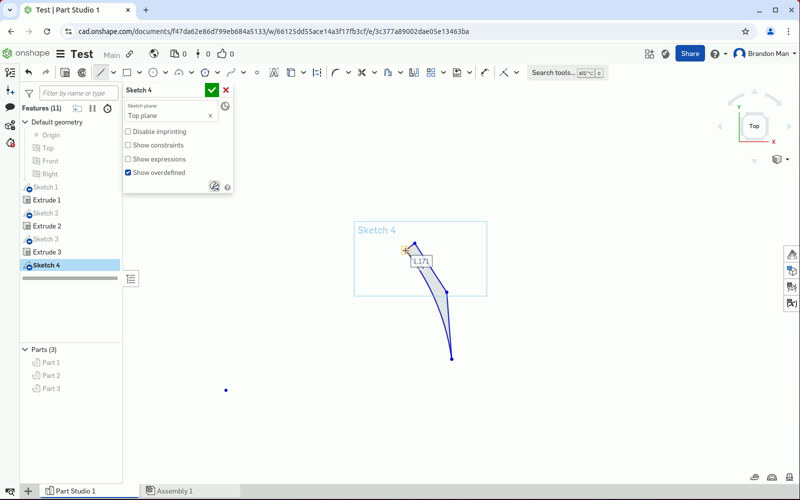
scroll(-6)
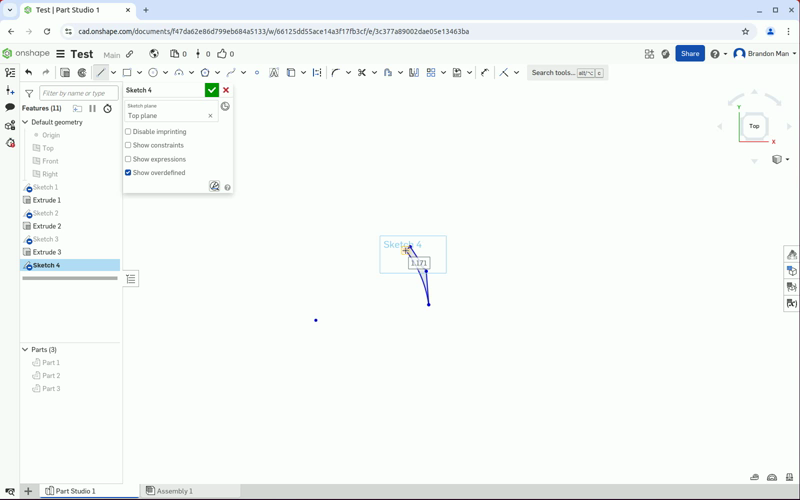
key(esc)
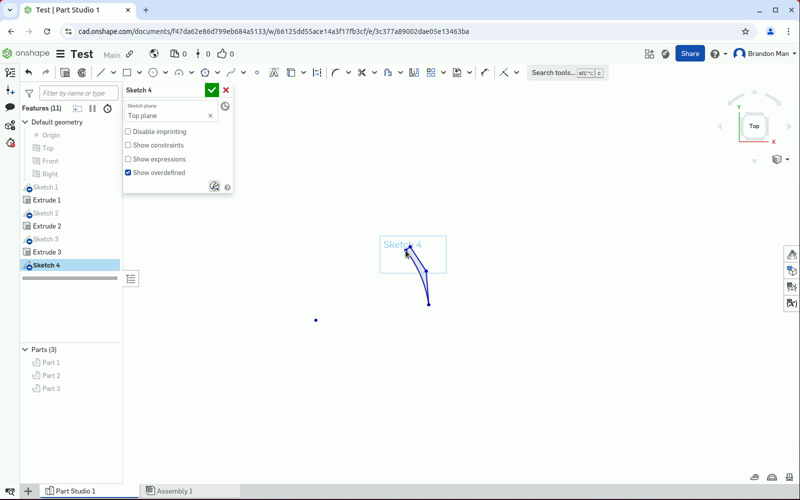
mouse_move(424, 276)
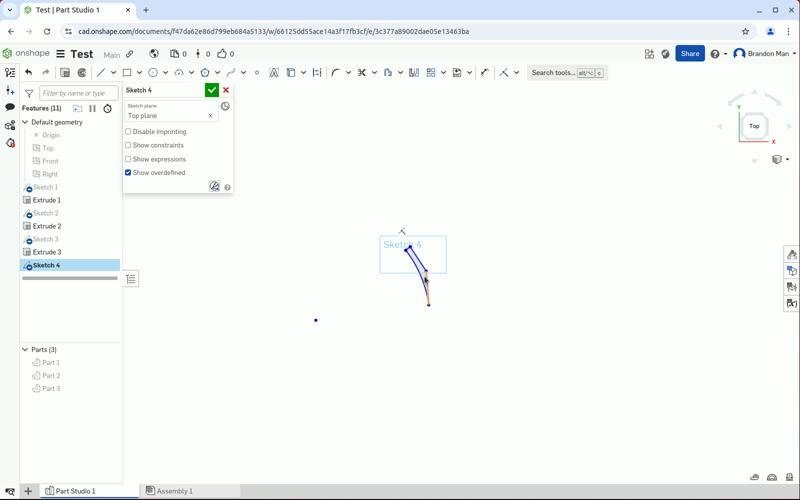
scroll(6)
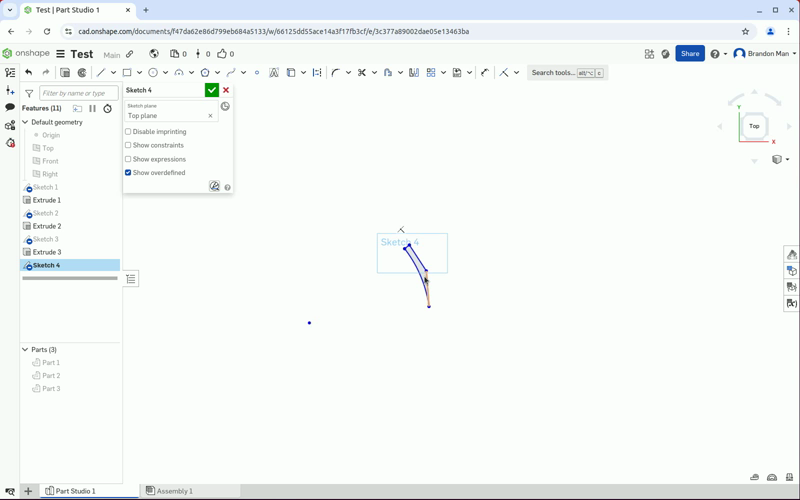
scroll(6)
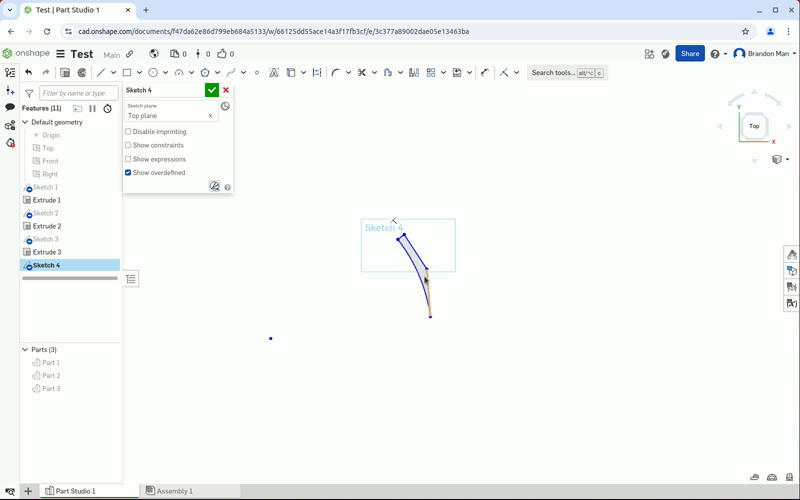
scroll(6)
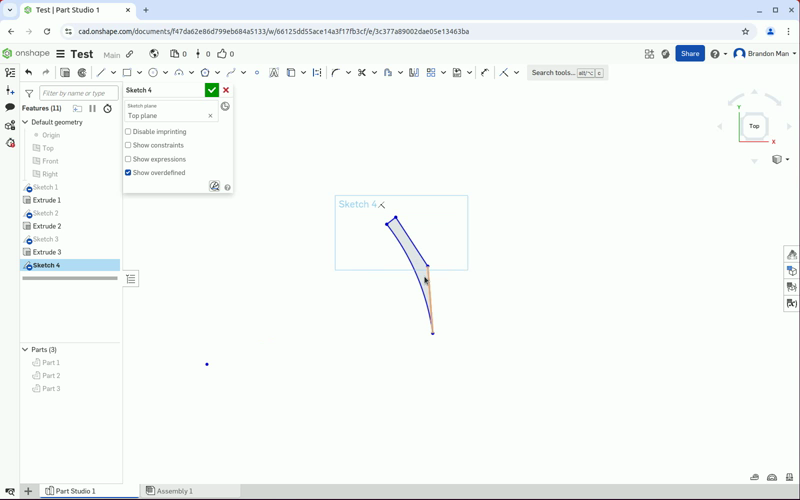
scroll(6)
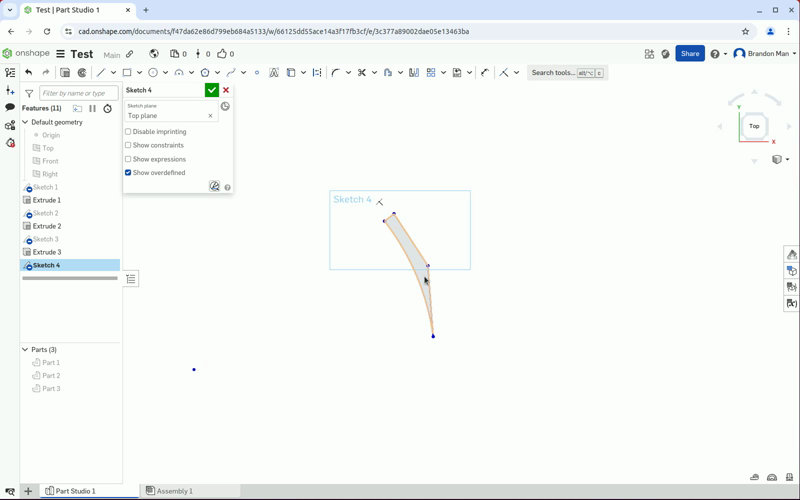
scroll(6)
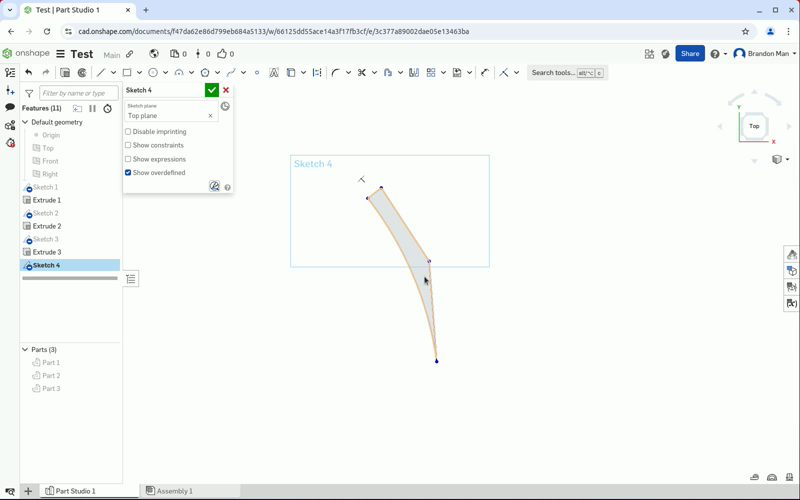
scroll(6)
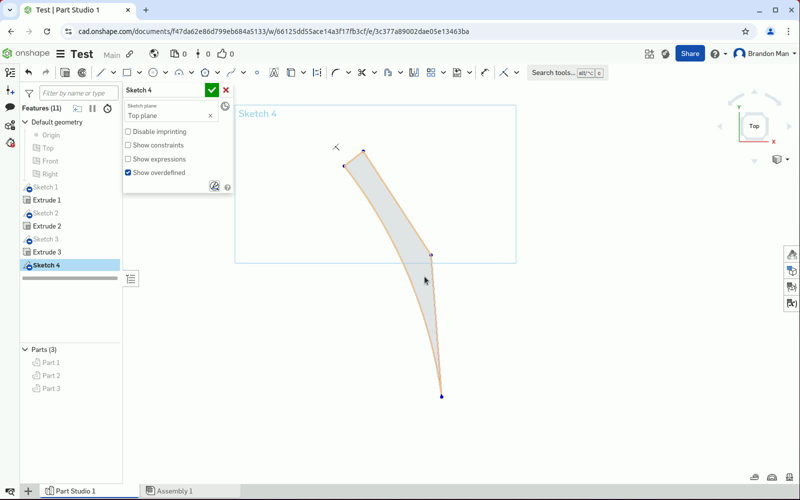
scroll(6)
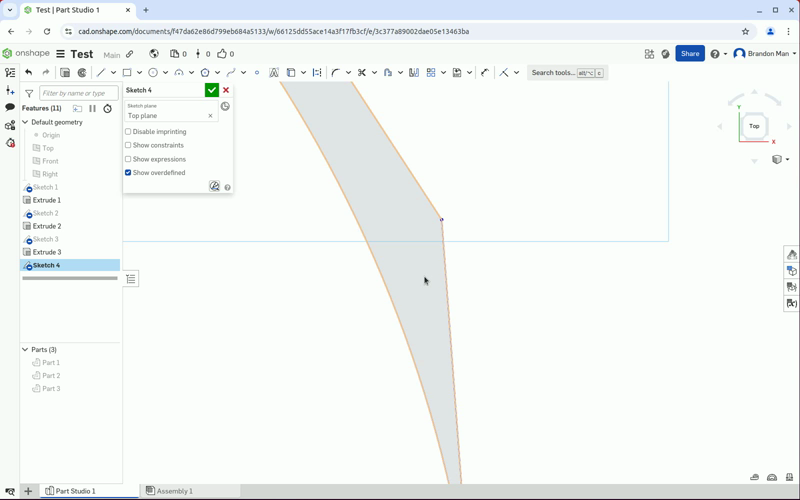
click(424, 276)
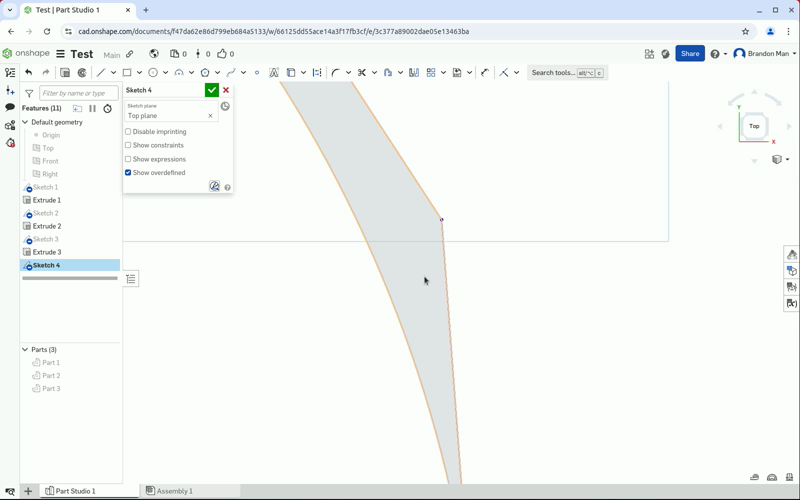
scroll(-6)
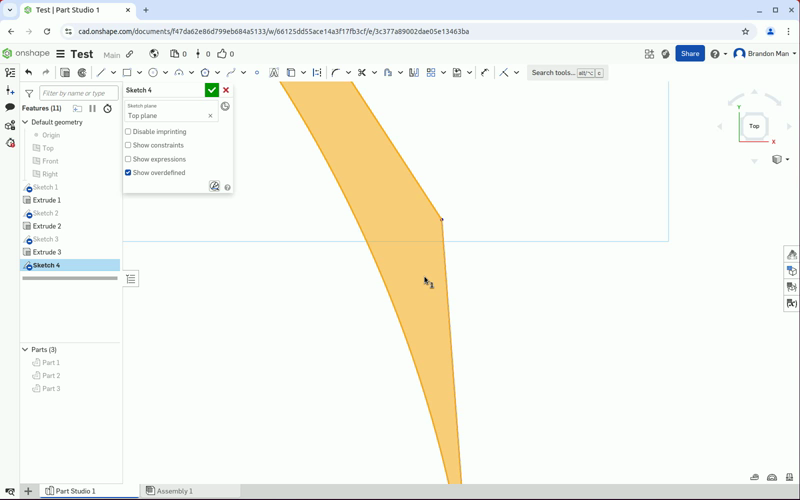
scroll(-6)
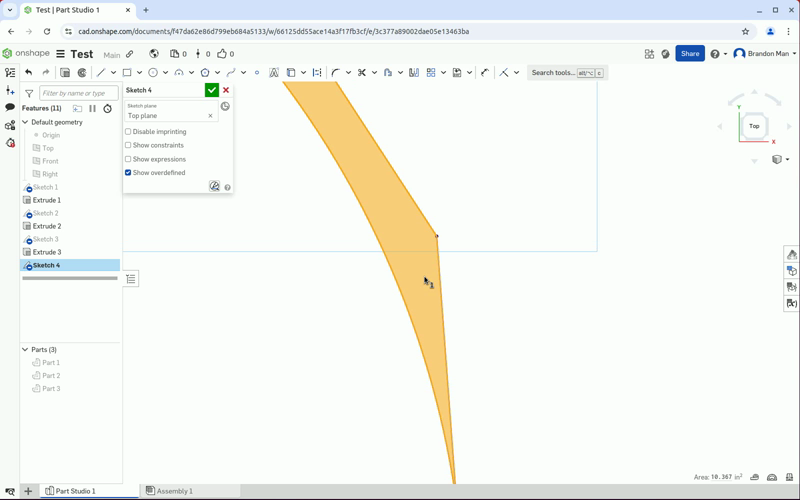
scroll(-6)
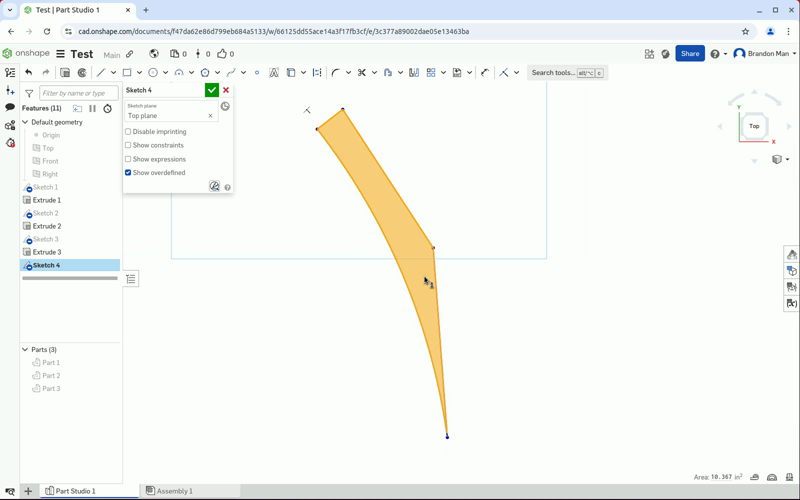
scroll(-6)
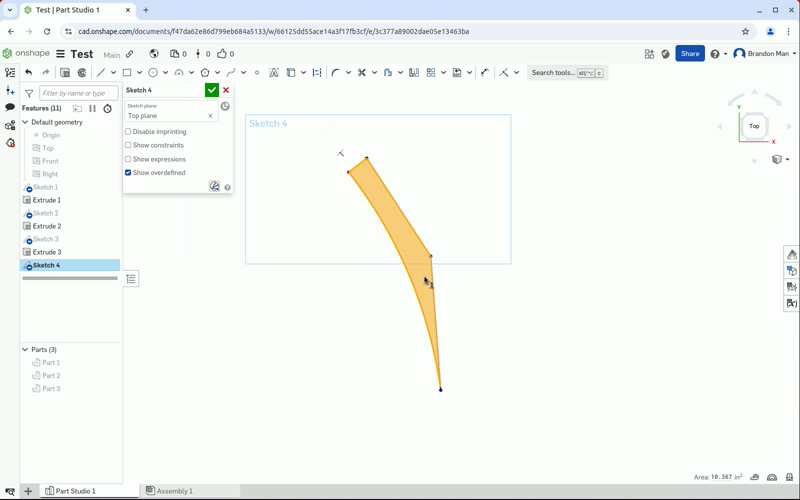
scroll(-6)
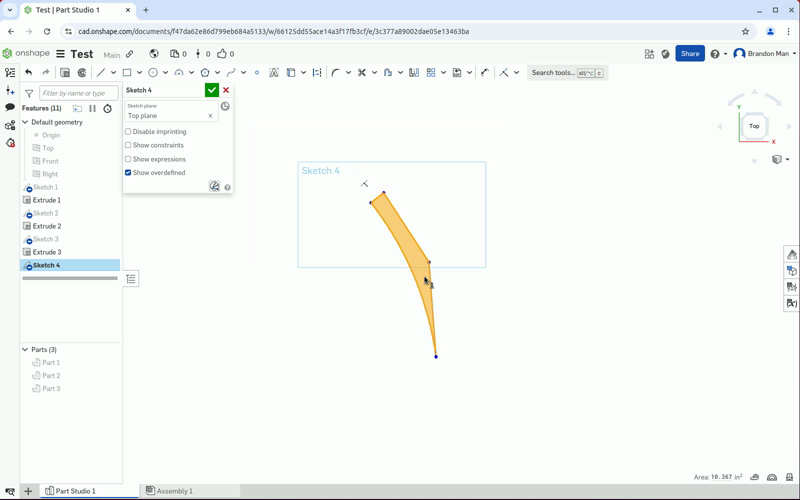
scroll(-6)
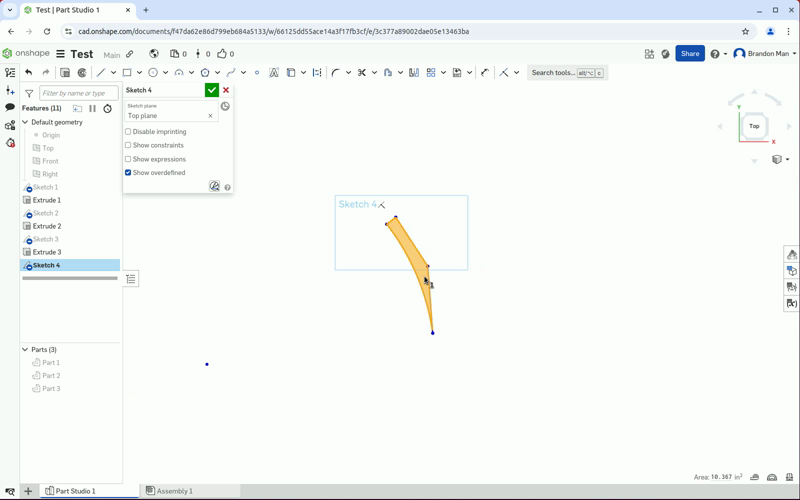
scroll(-6)
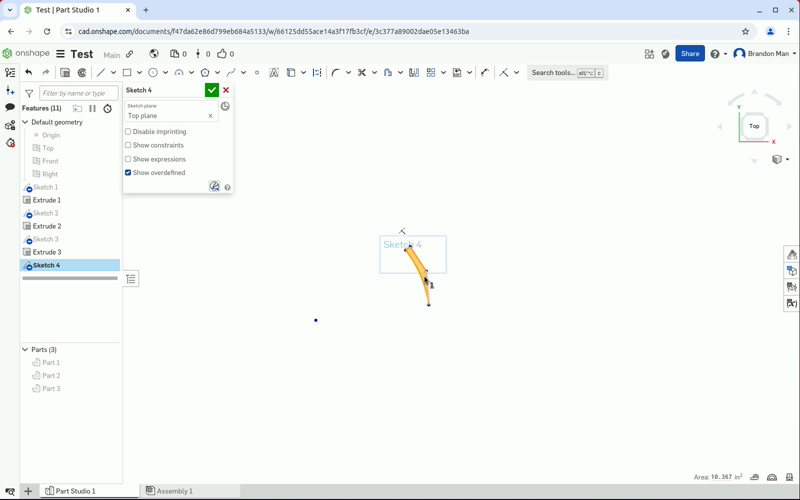
mouse_move(73, 352)
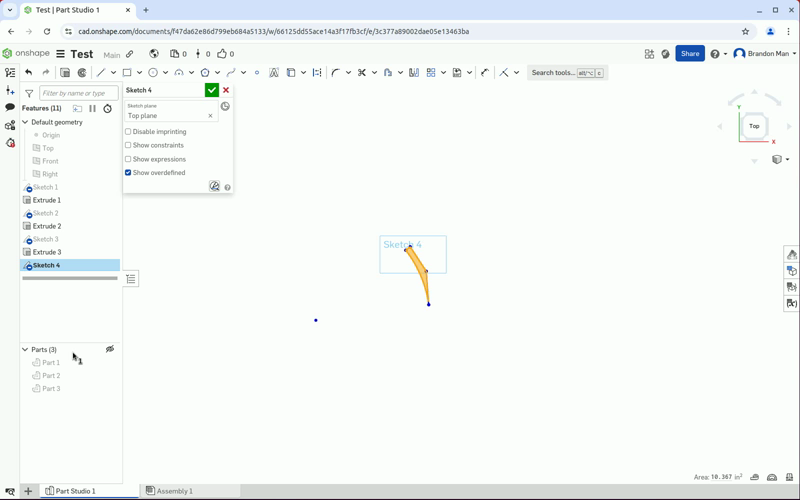
key(shift+y)
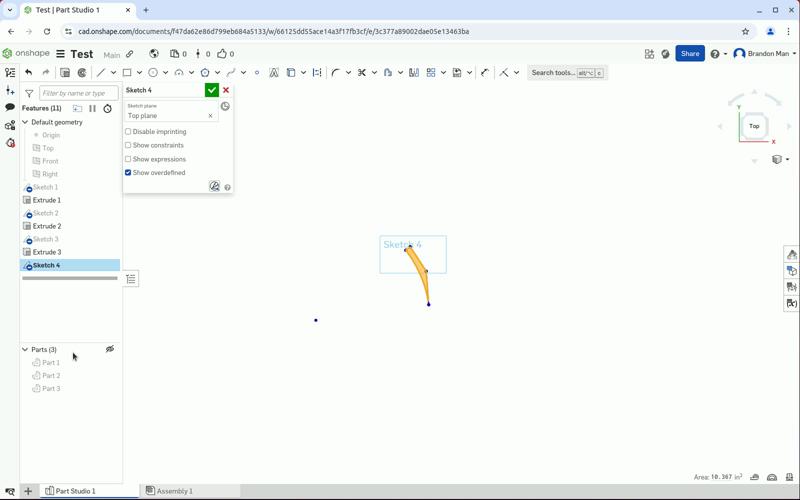
key(shift+e)
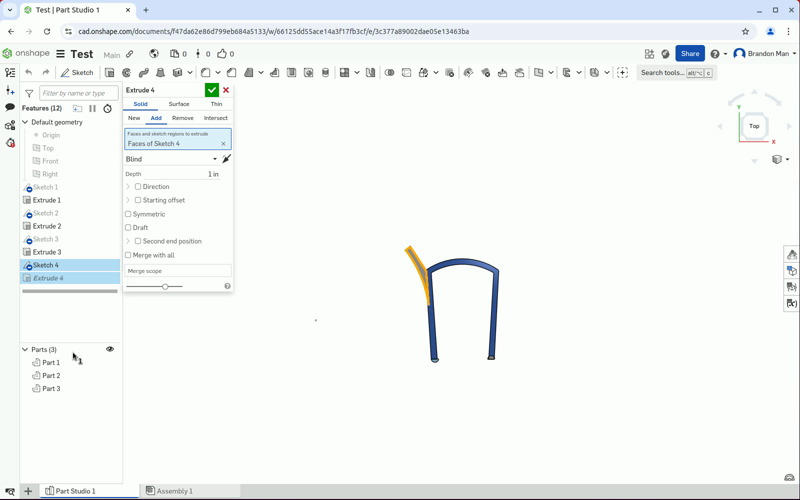
mouse_move(143, 106)
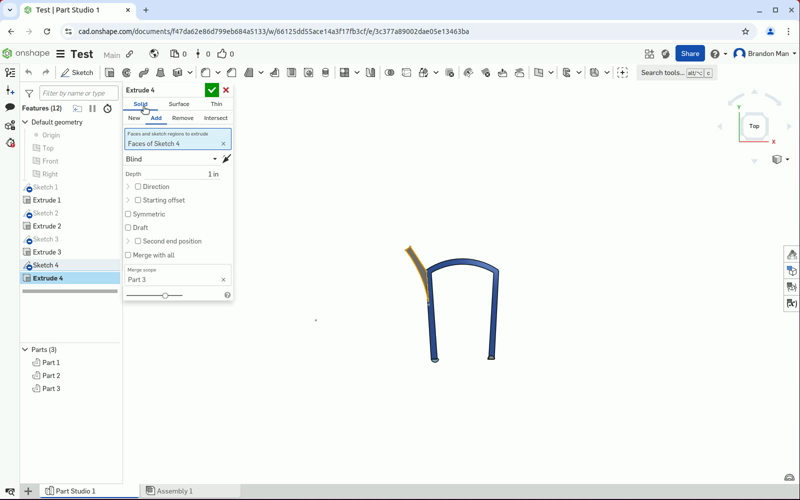
click(143, 106)
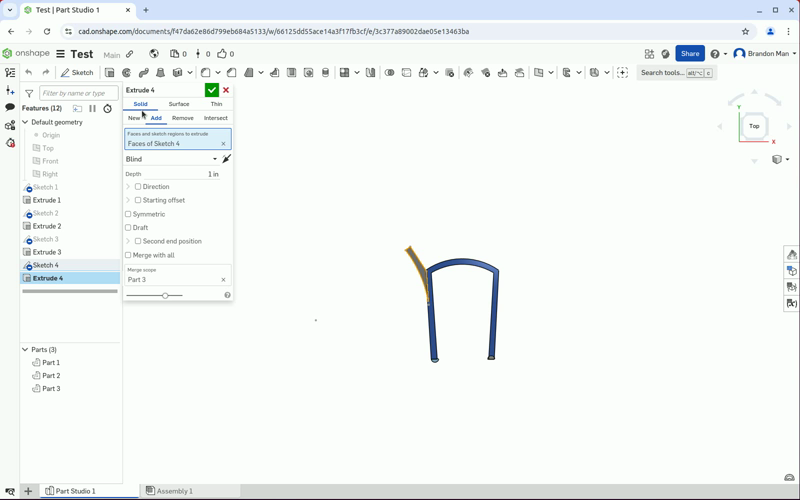
mouse_move(137, 120)
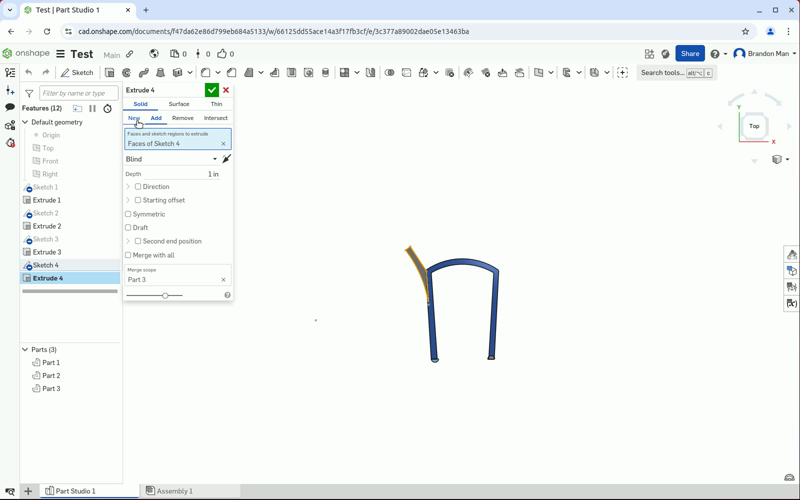
click(137, 120)
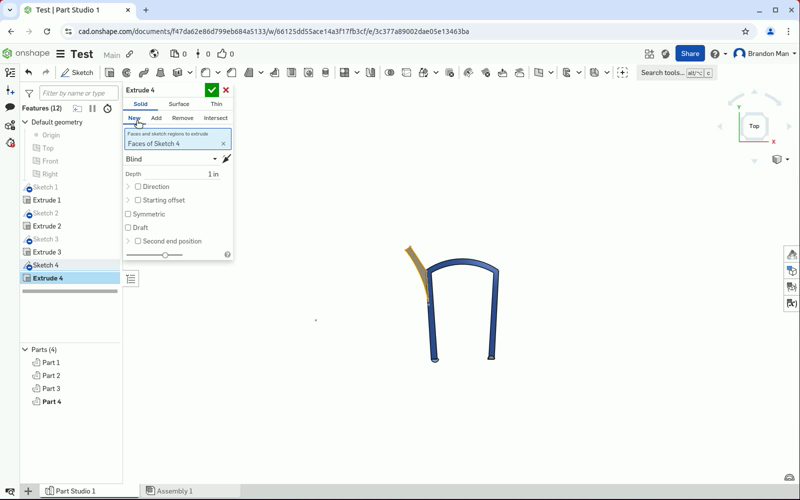
key(tab, 4)
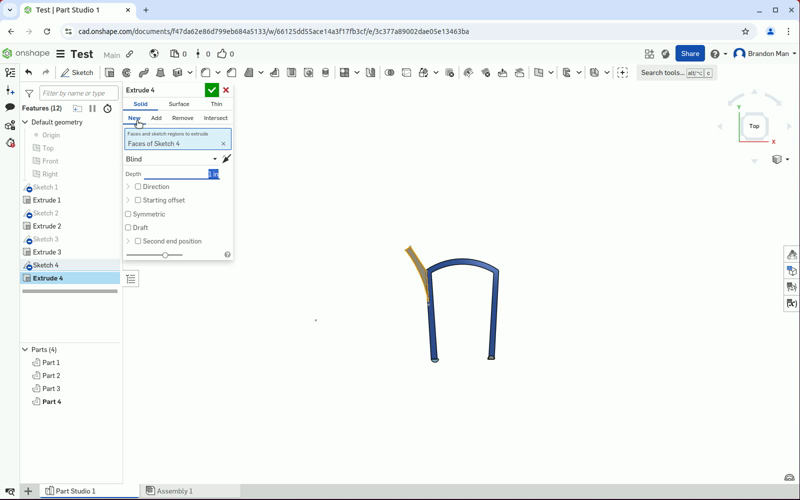
text(11.795)
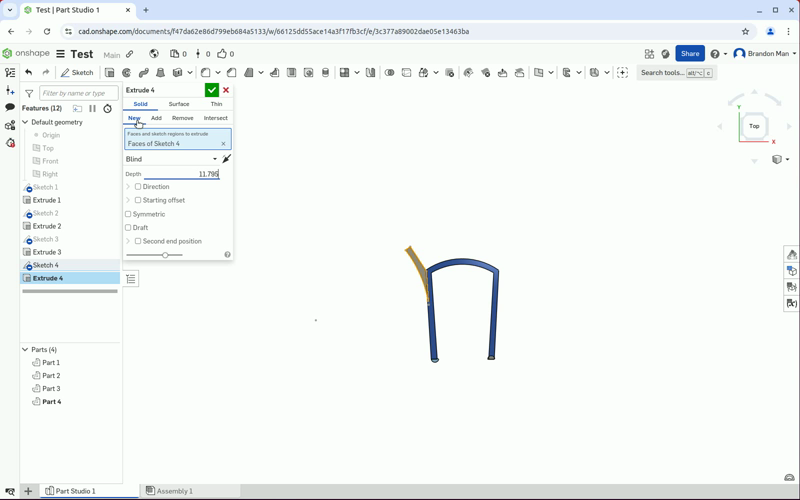
key(enter)
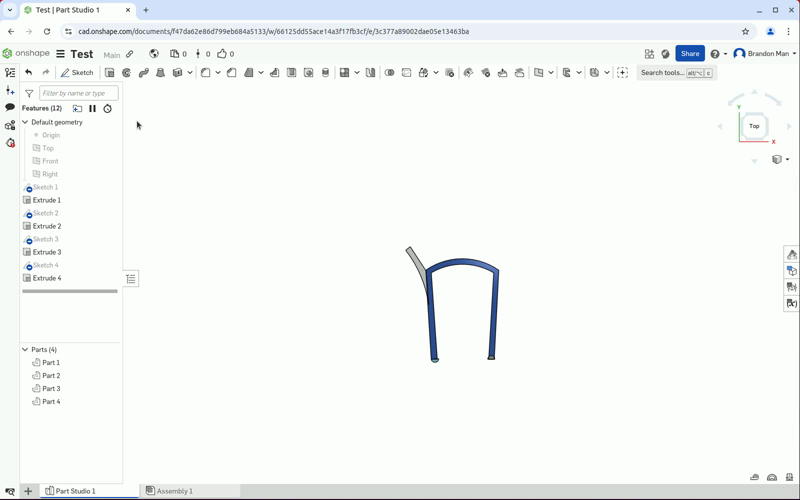
key(shift+h)
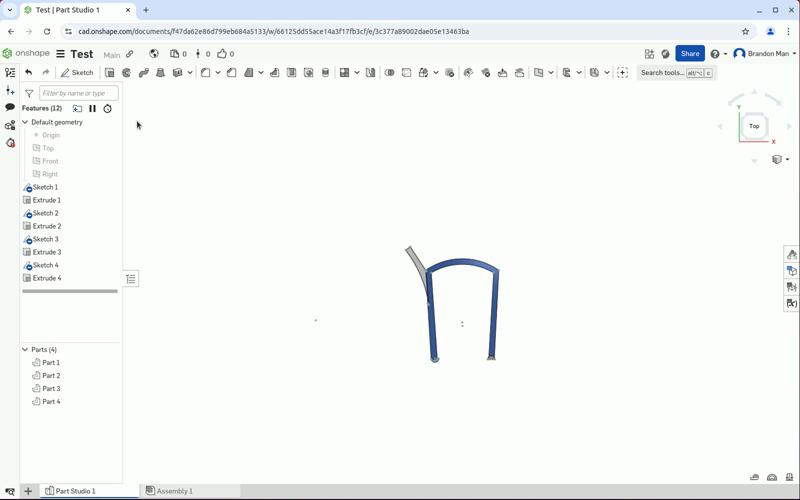
key(shift+h)
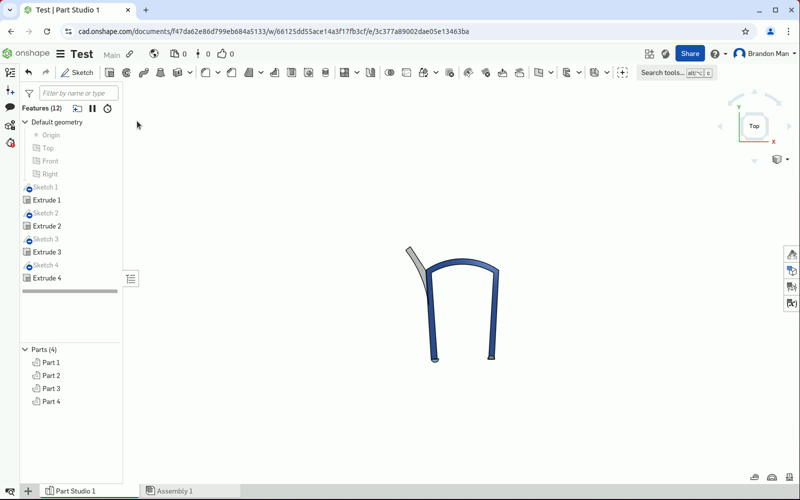
mouse_move(73, 189)
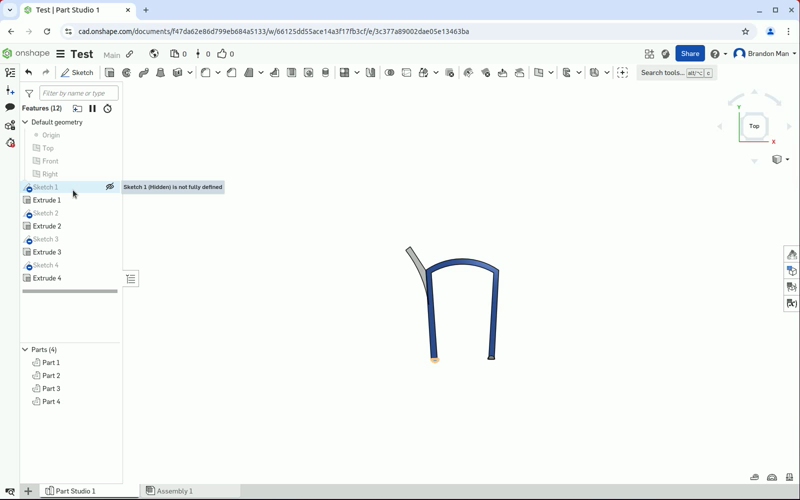
click(73, 189)
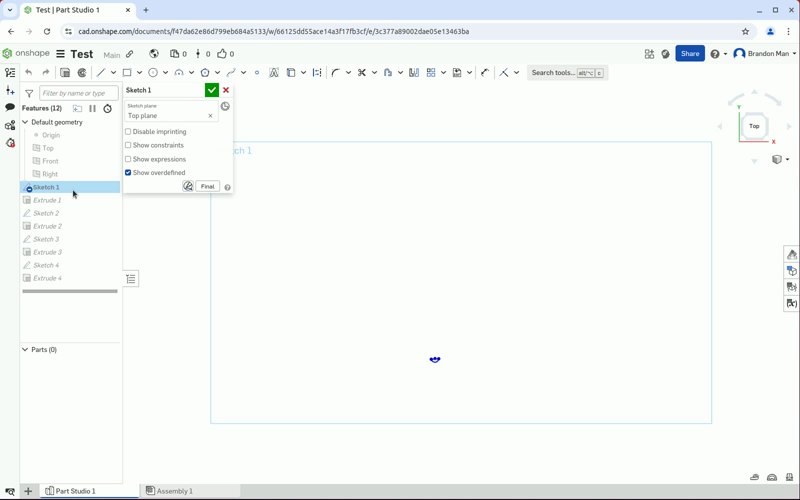
mouse_move(229, 92)
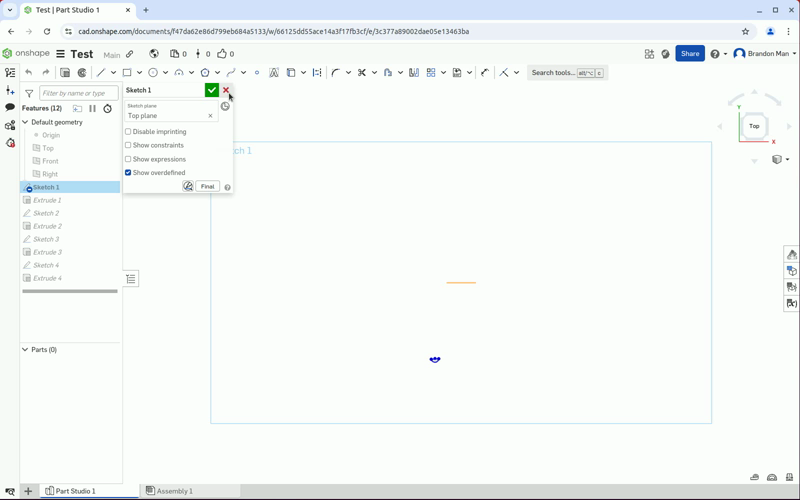
click(229, 92)
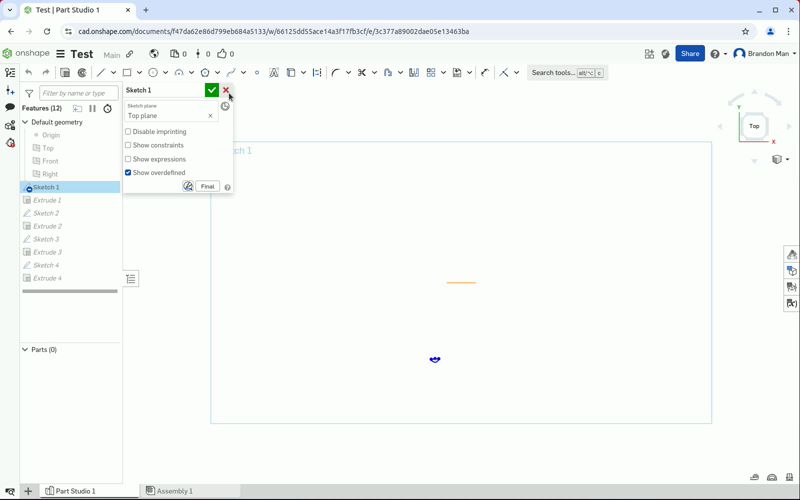
key(shift+s)
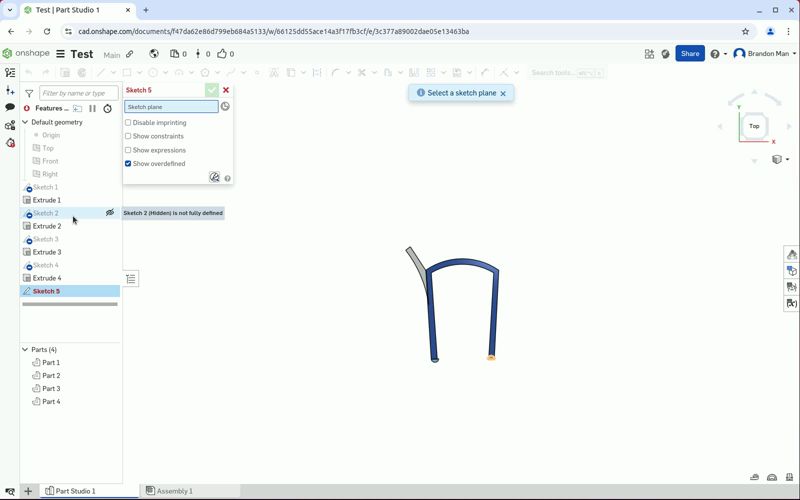
scroll(3)
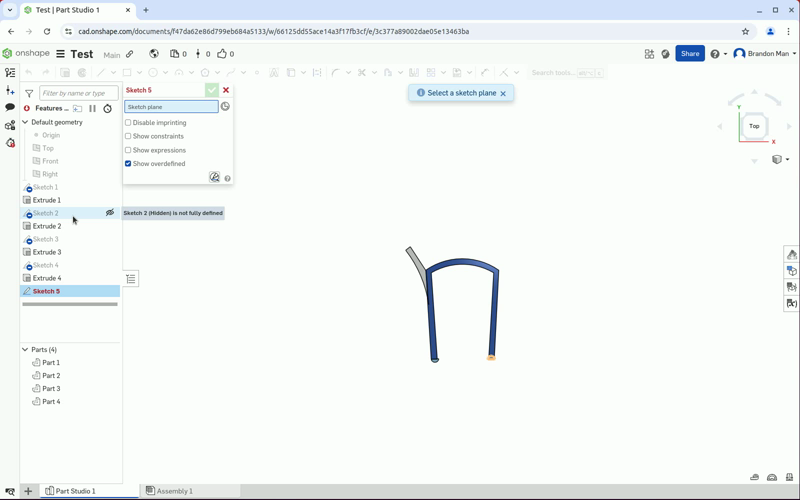
mouse_move(73, 150)
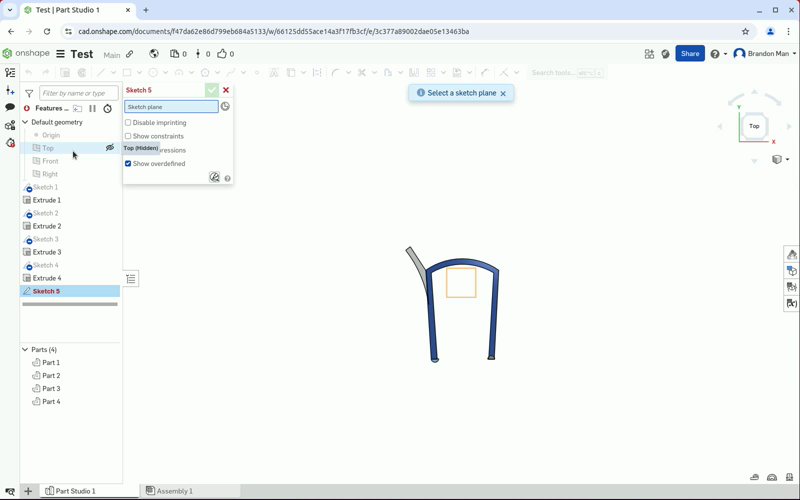
click(73, 150)
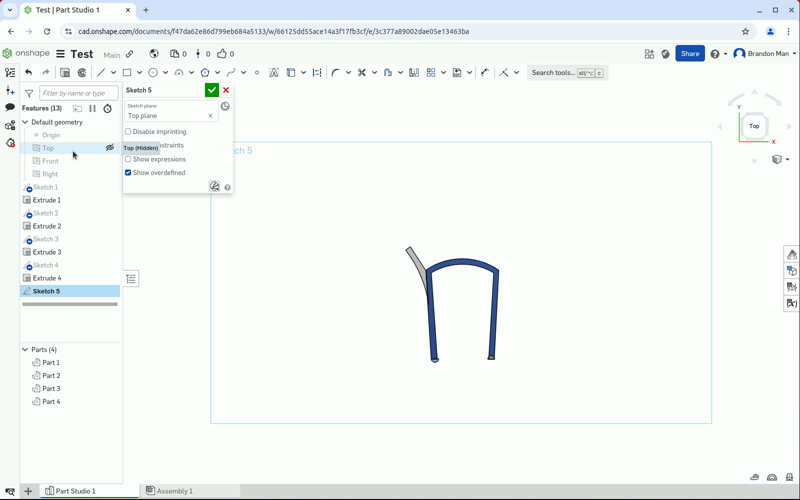
mouse_move(73, 352)
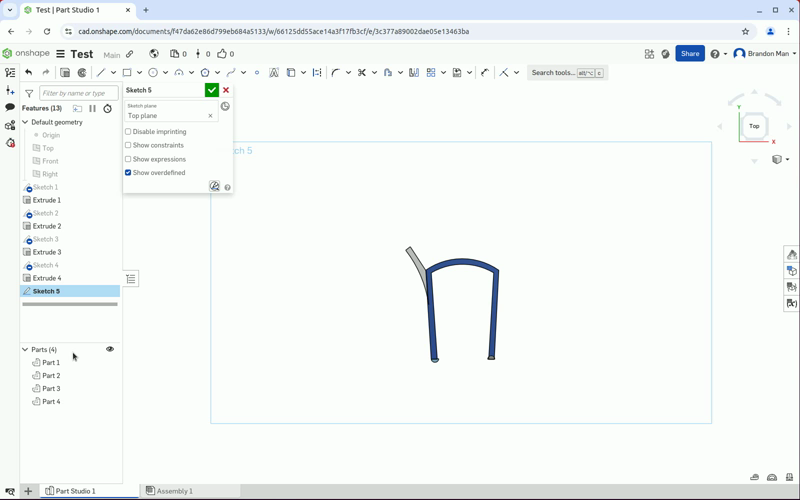
key(y)
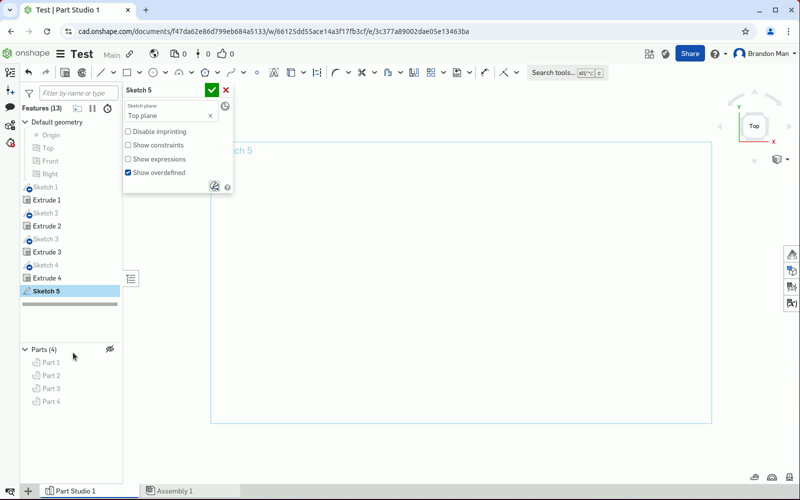
key(l)
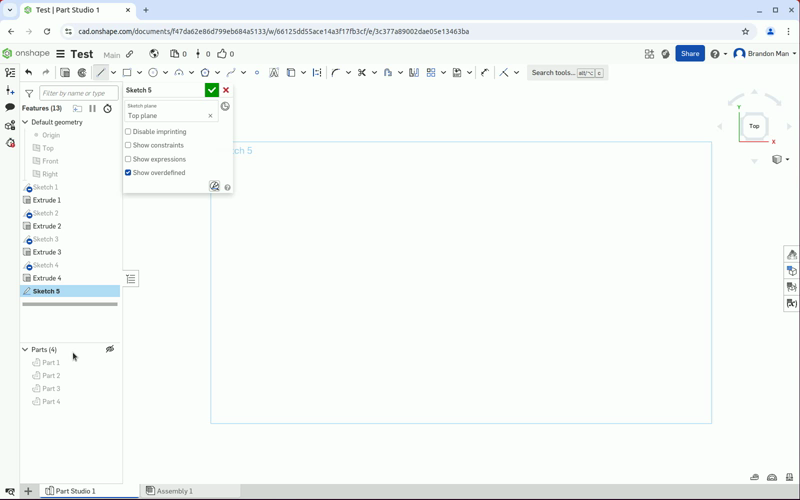
key_down(shift)
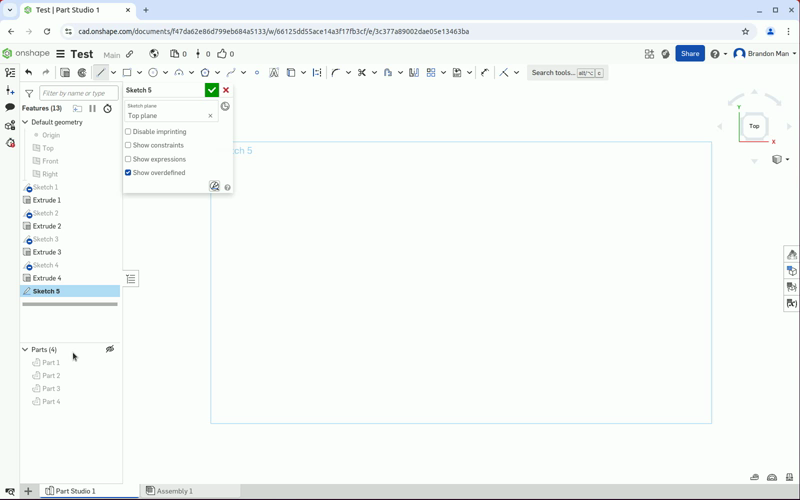
mouse_move(405, 250)
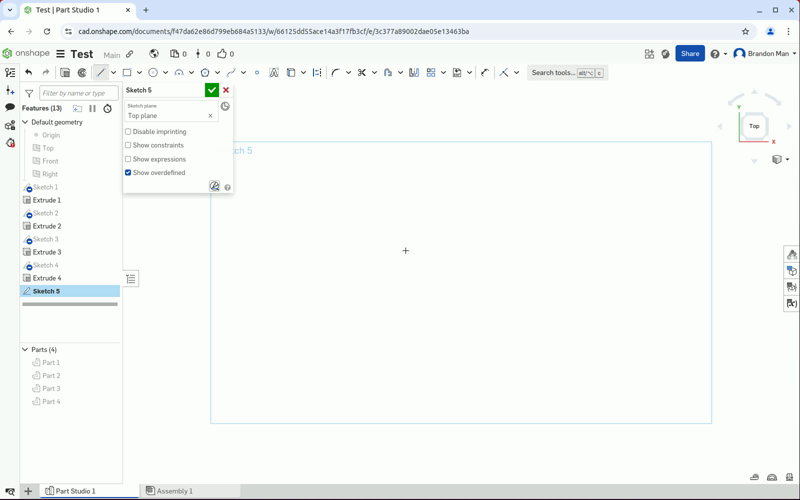
click(405, 250)
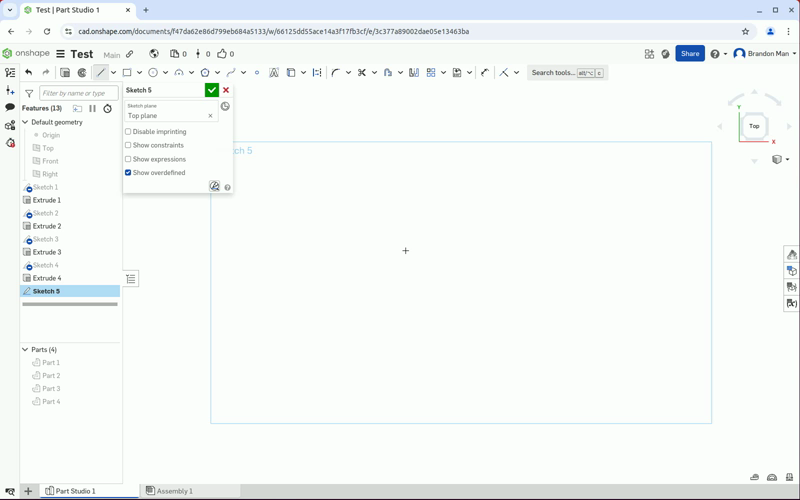
key_up(shift)
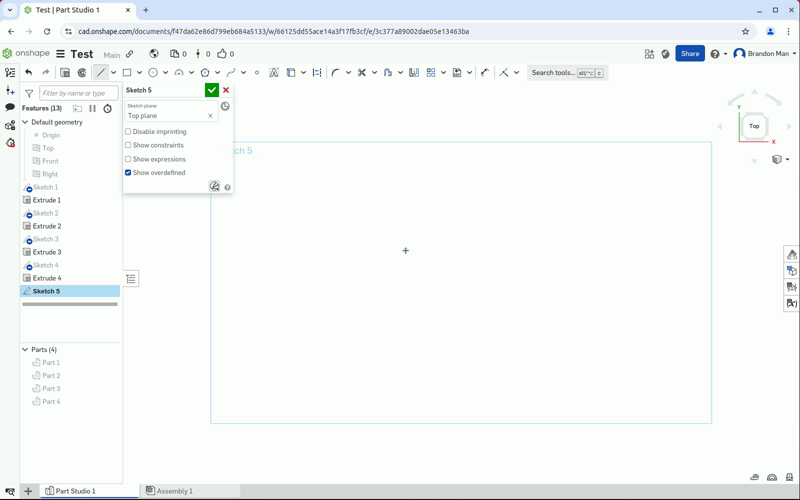
key_down(shift)
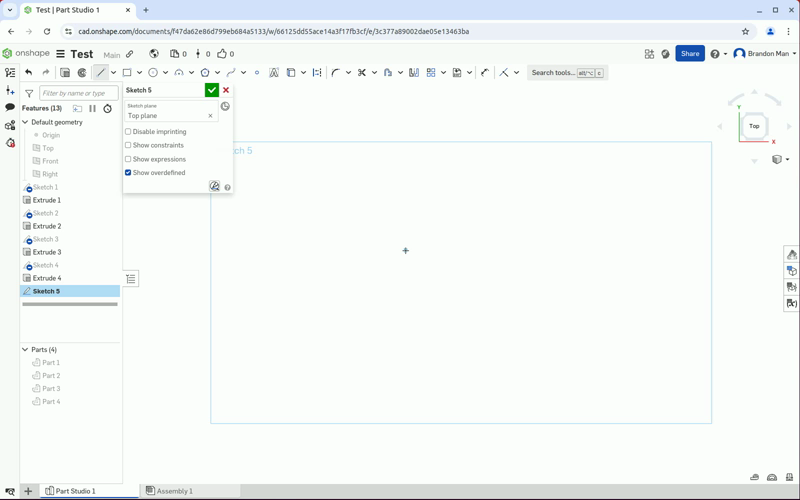
mouse_move(435, 250)
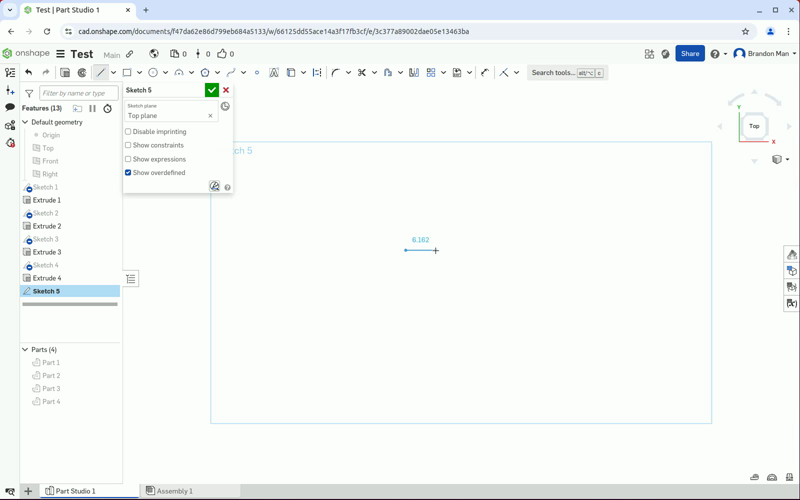
mouse_move(411, 246)
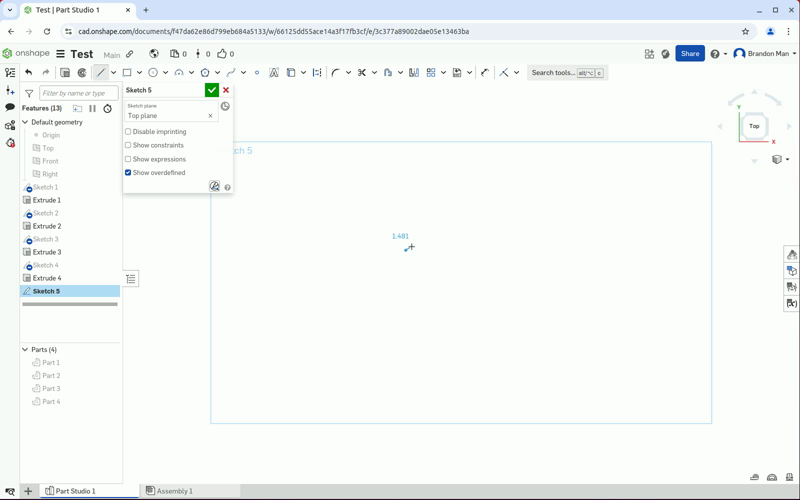
scroll(6)
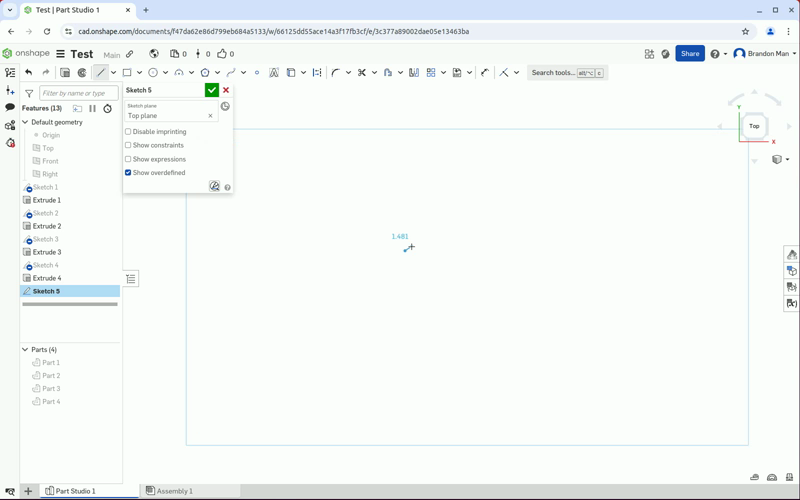
scroll(6)
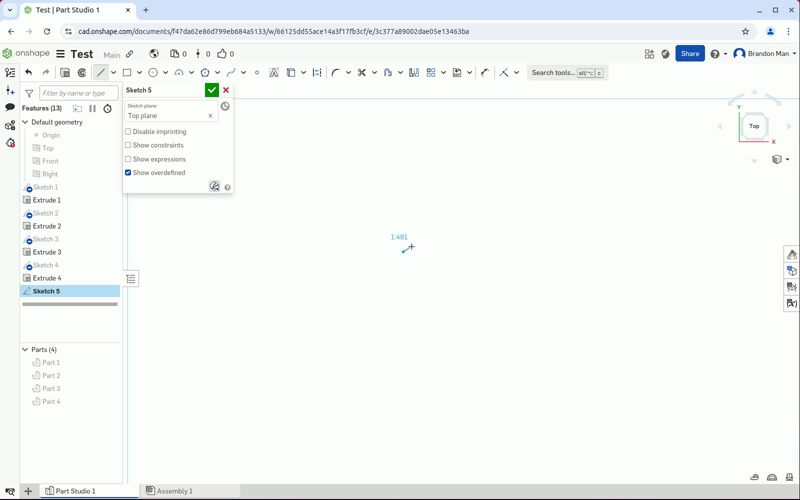
scroll(6)
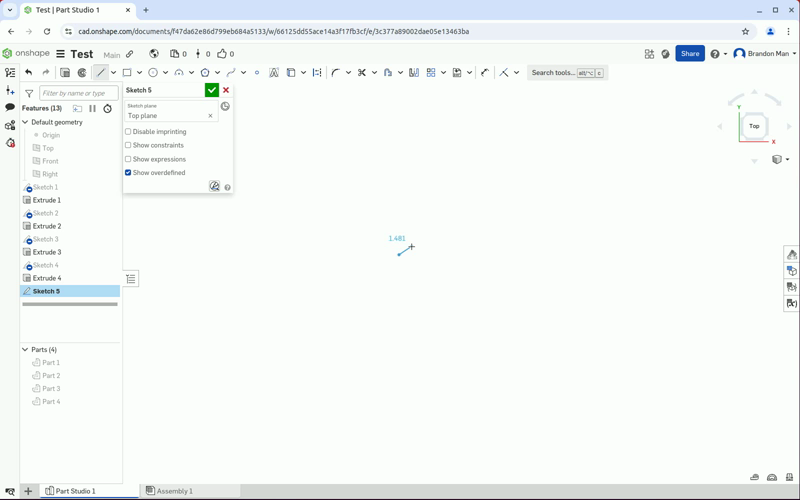
scroll(6)
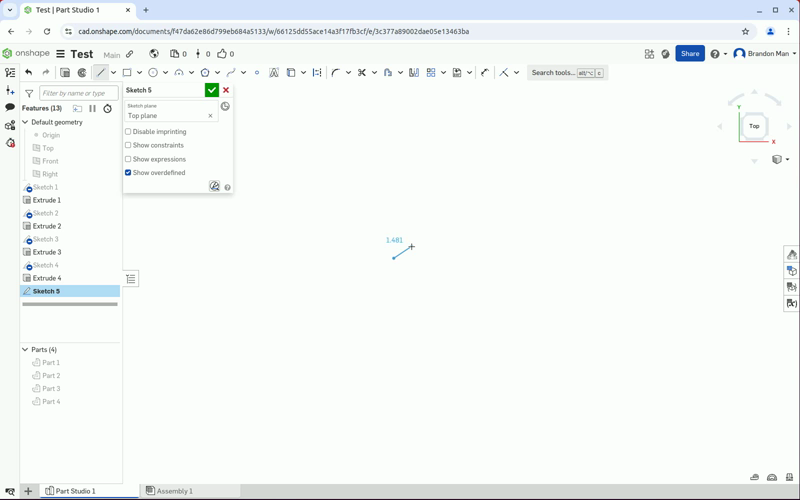
scroll(6)
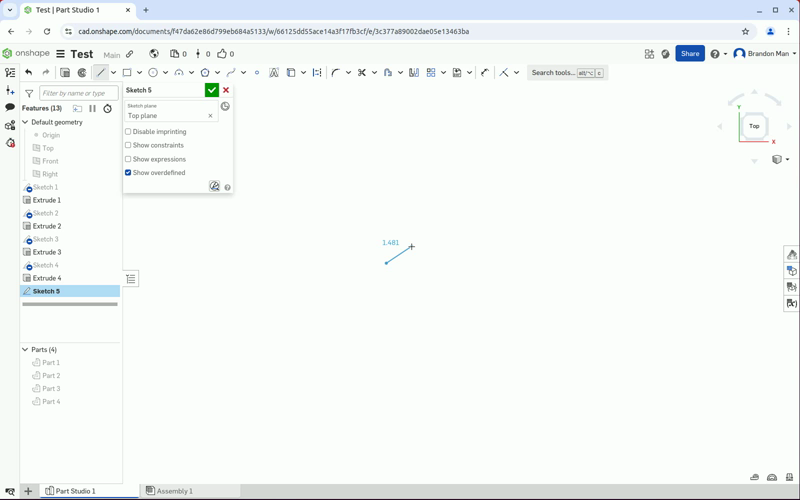
scroll(6)
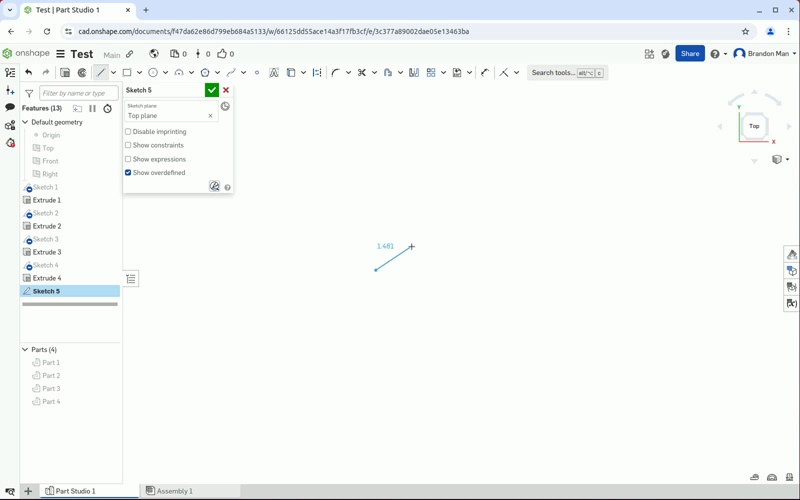
scroll(6)
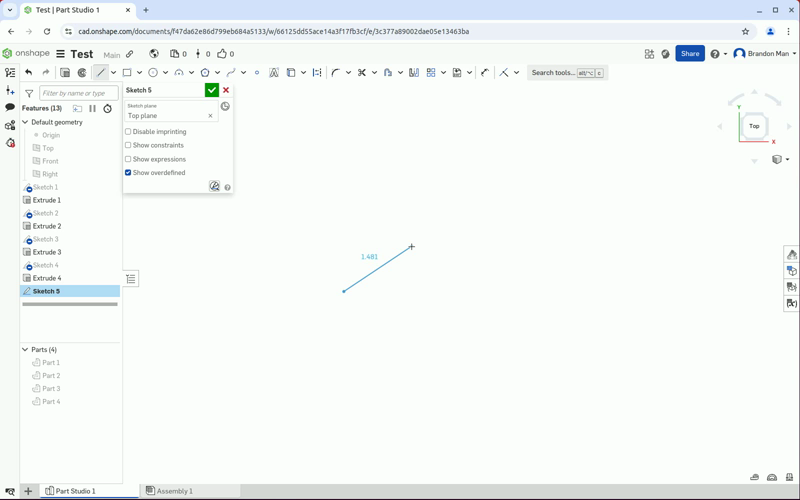
click(411, 246)
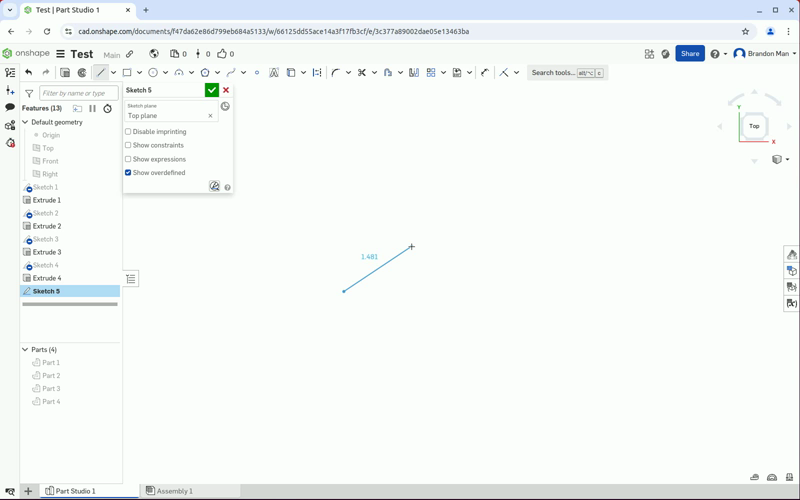
scroll(-6)
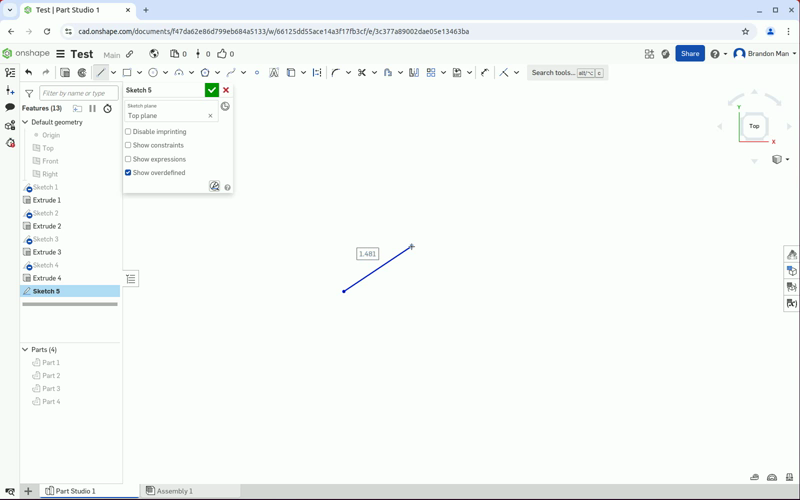
scroll(-6)
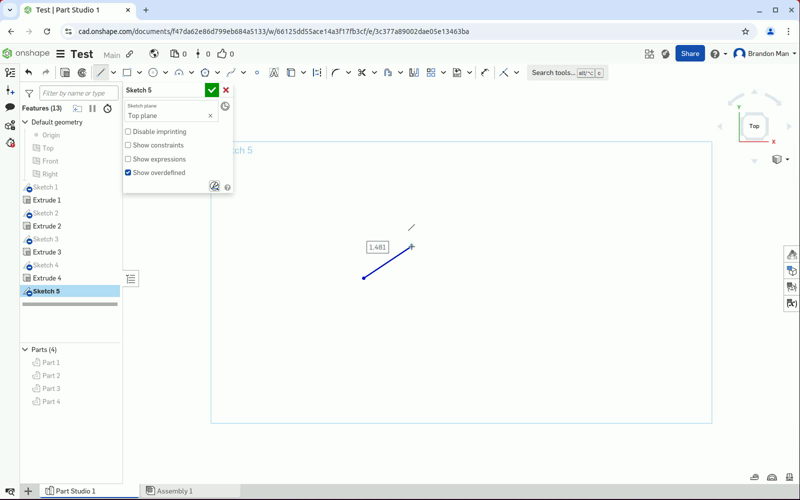
scroll(-6)
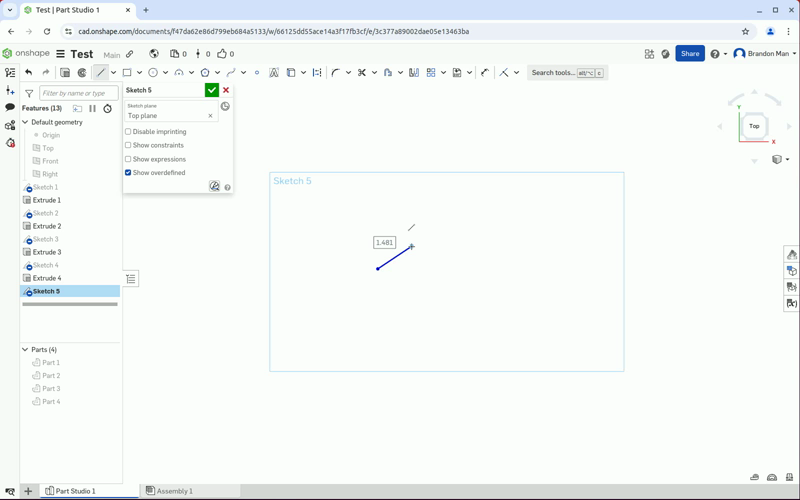
scroll(-6)
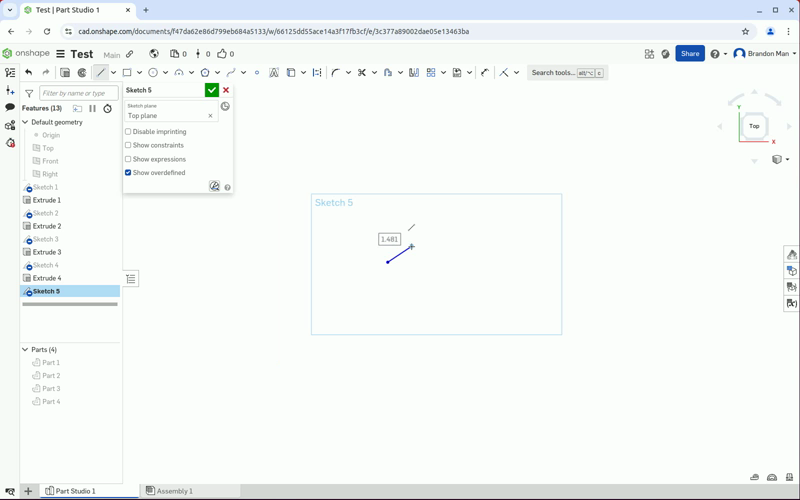
scroll(-6)
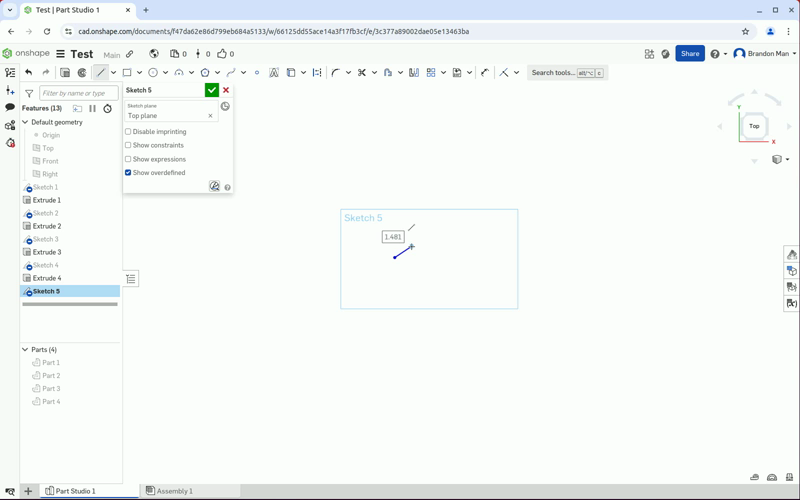
scroll(-6)
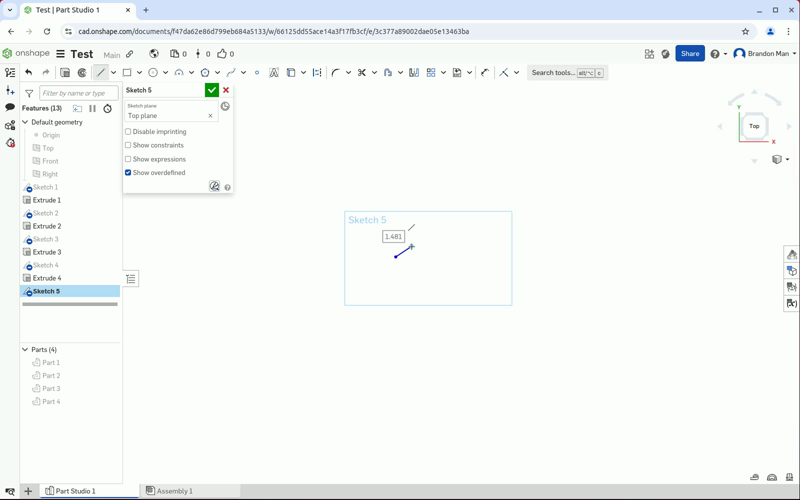
scroll(-6)
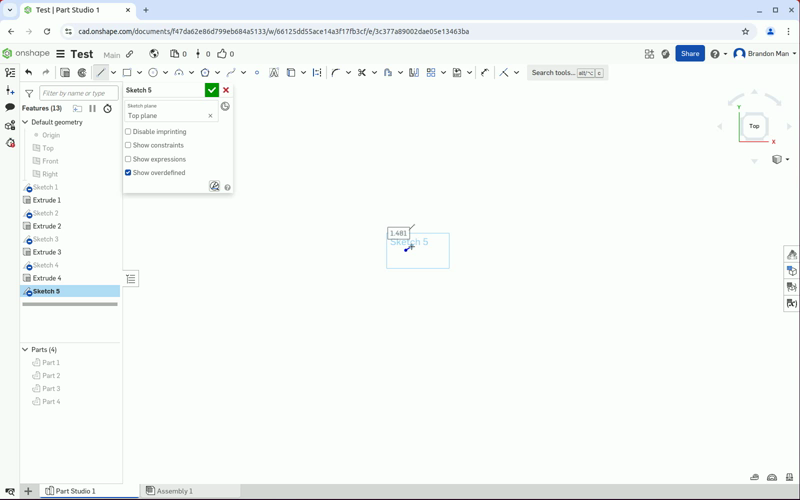
key_up(shift)
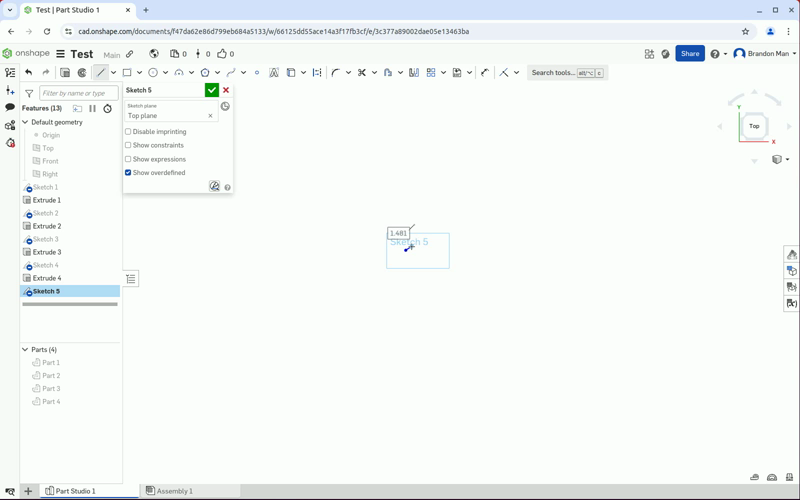
key(esc)
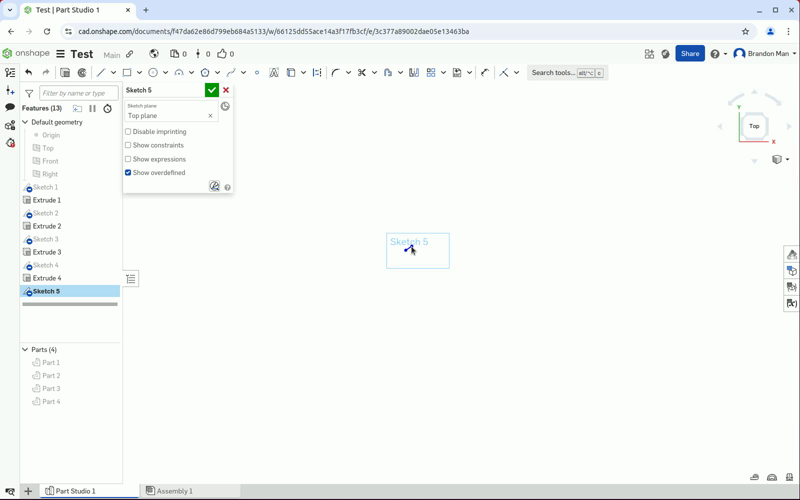
key(a)
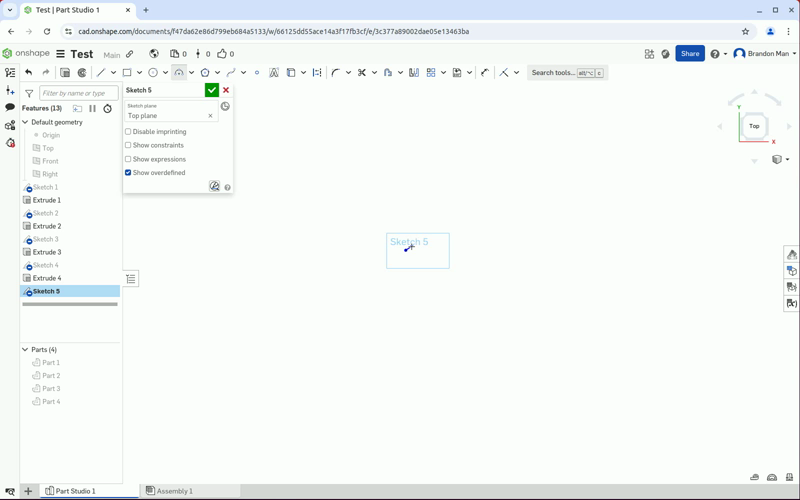
mouse_move(411, 246)
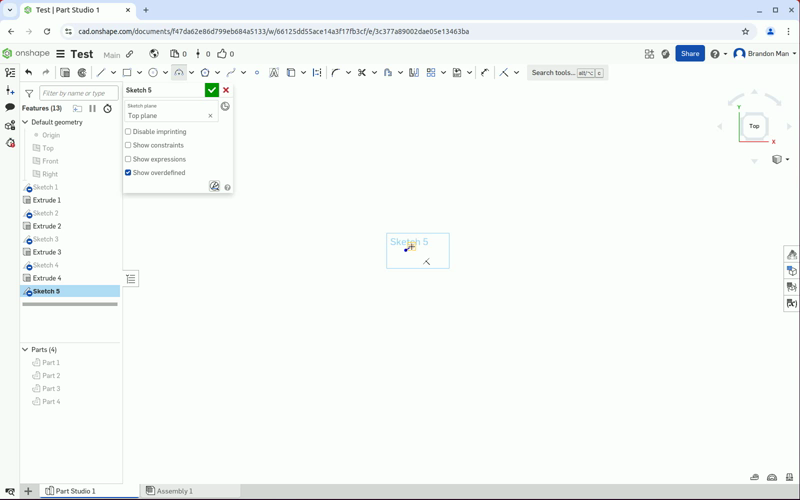
click(411, 246)
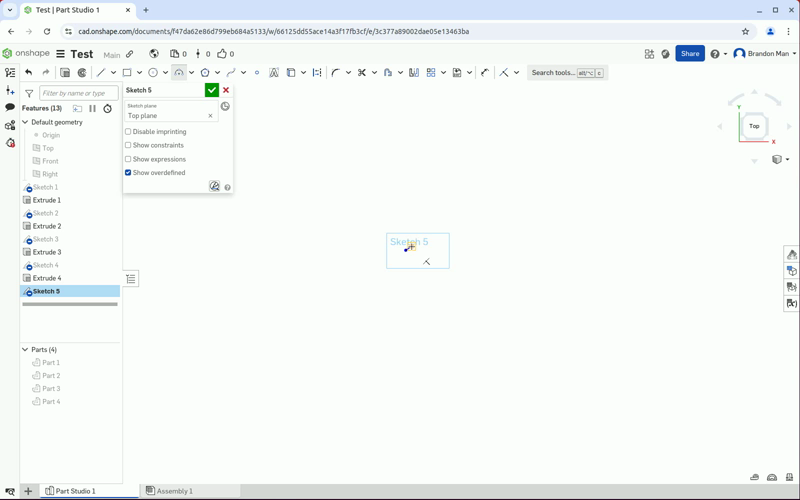
mouse_move(405, 250)
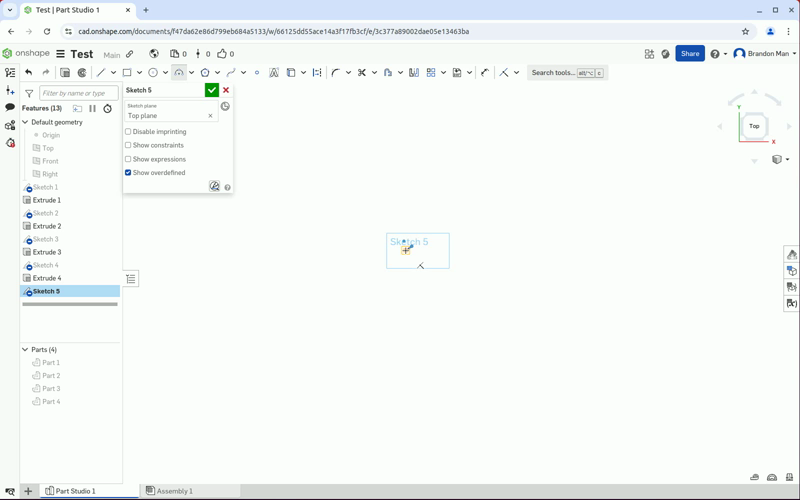
scroll(6)
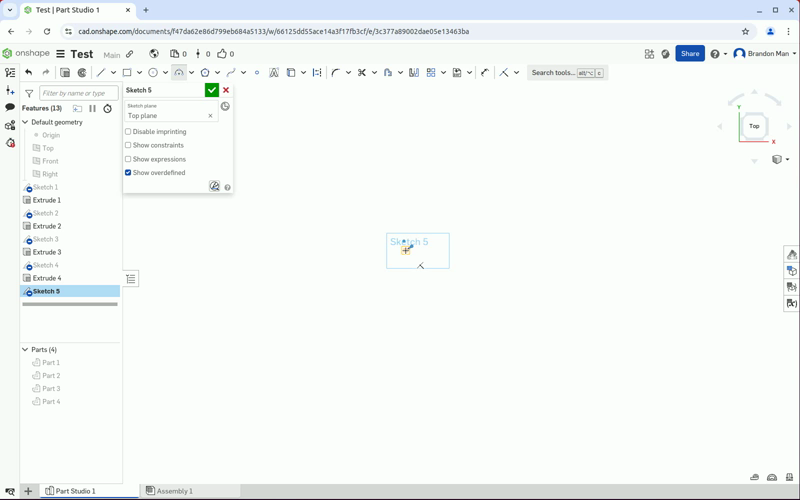
scroll(6)
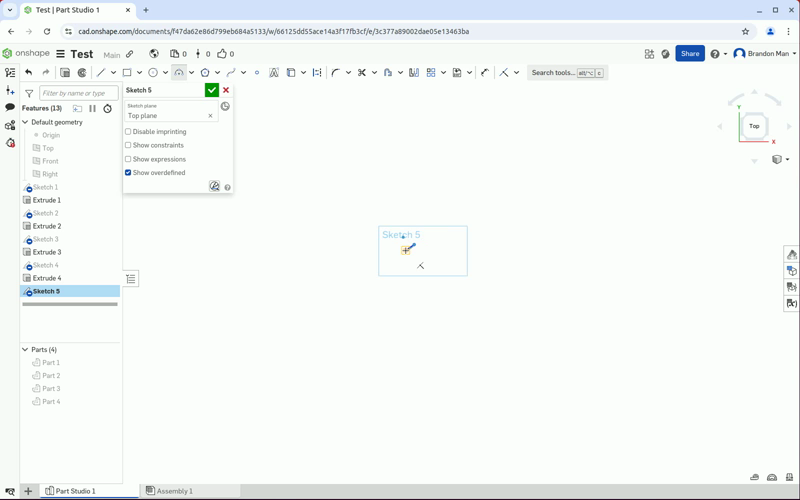
scroll(6)
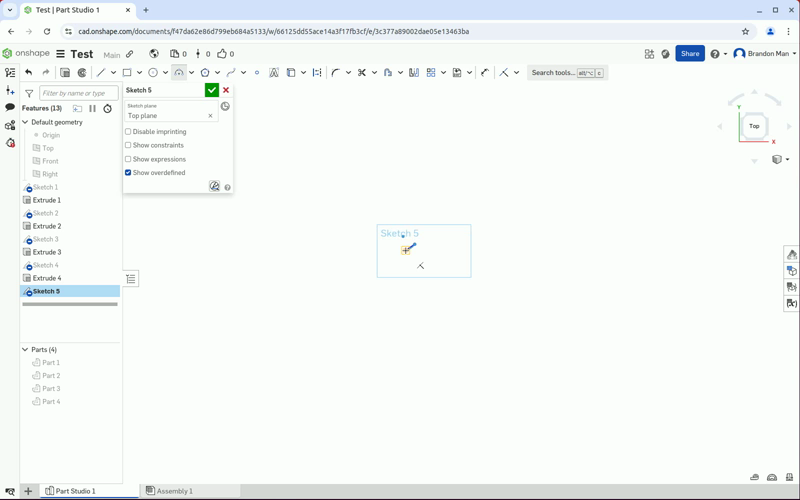
scroll(6)
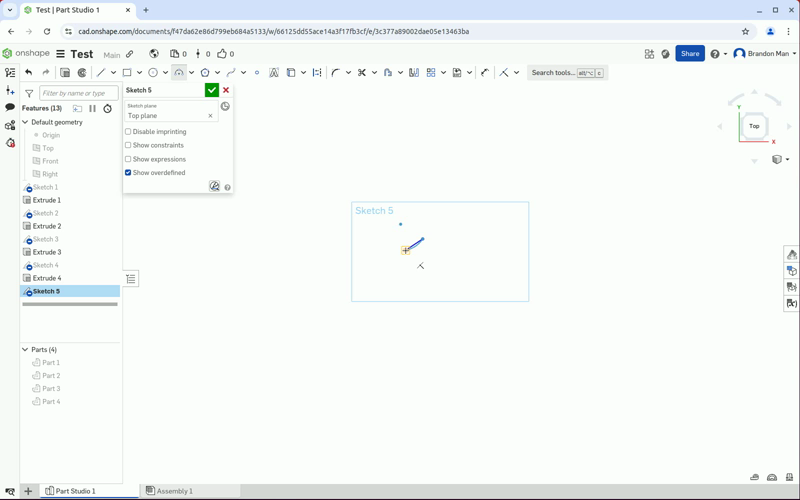
scroll(6)
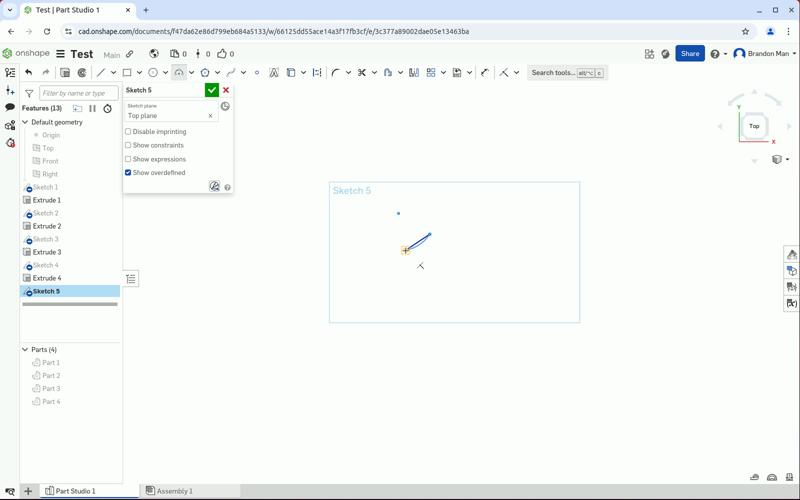
scroll(6)
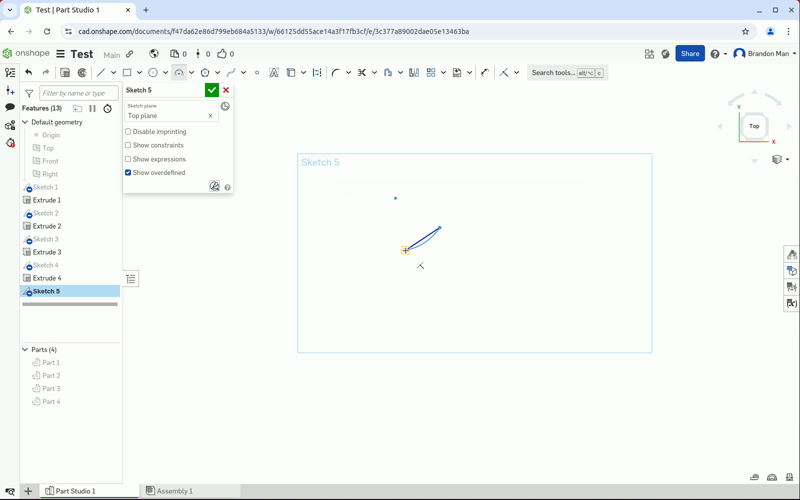
scroll(6)
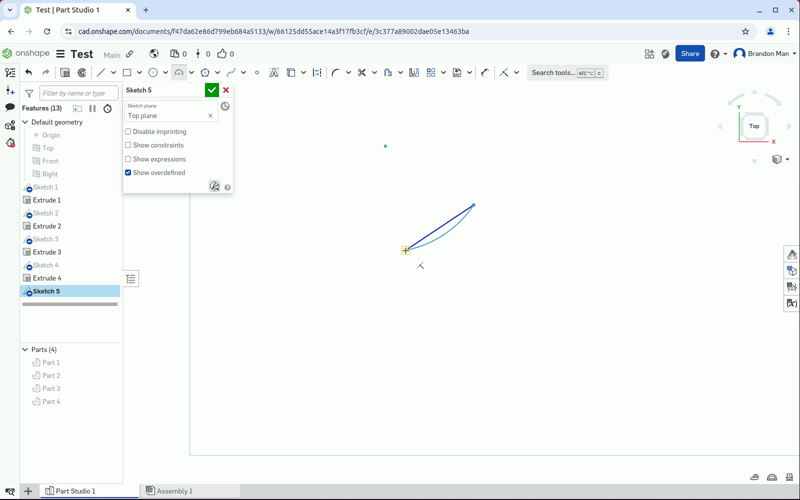
click(405, 250)
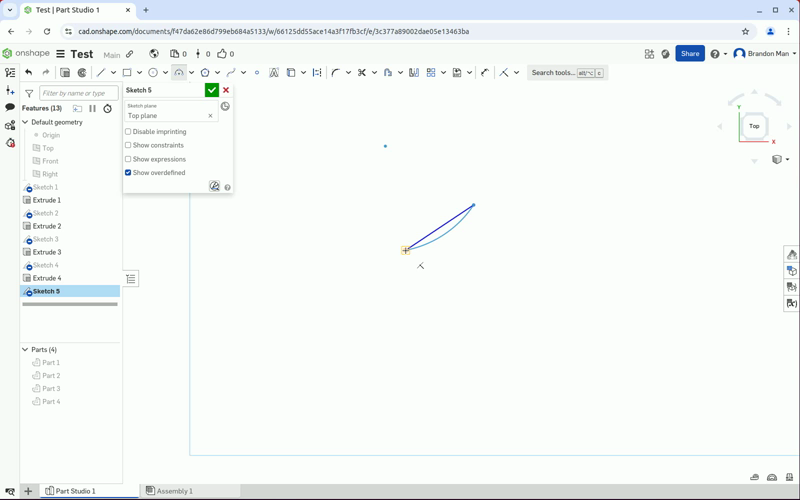
scroll(-6)
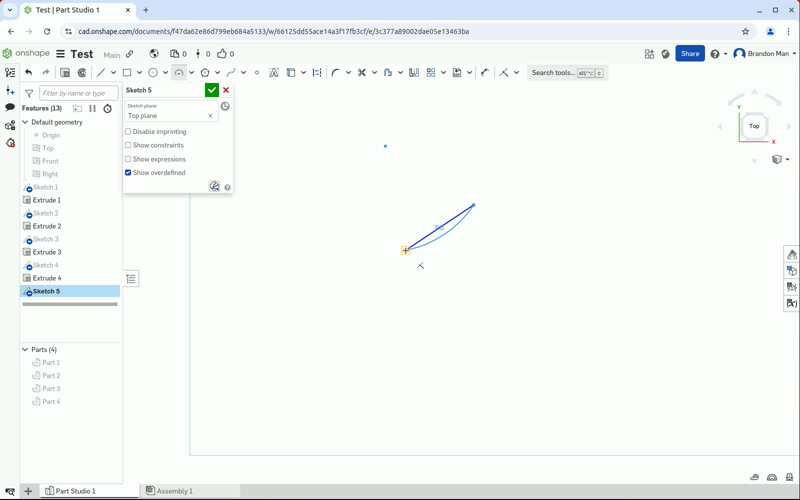
scroll(-6)
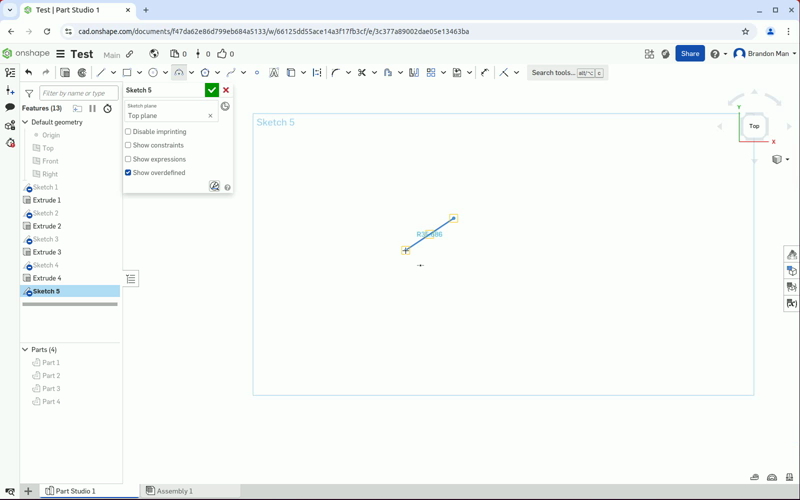
scroll(-6)
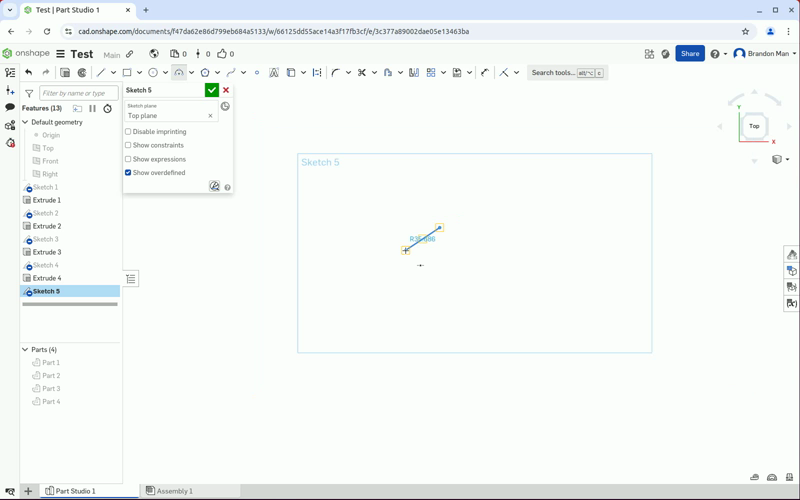
scroll(-6)
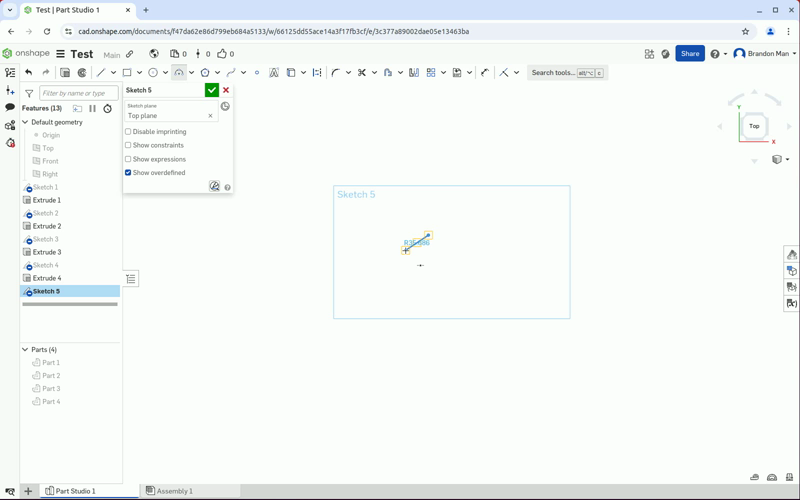
scroll(-6)
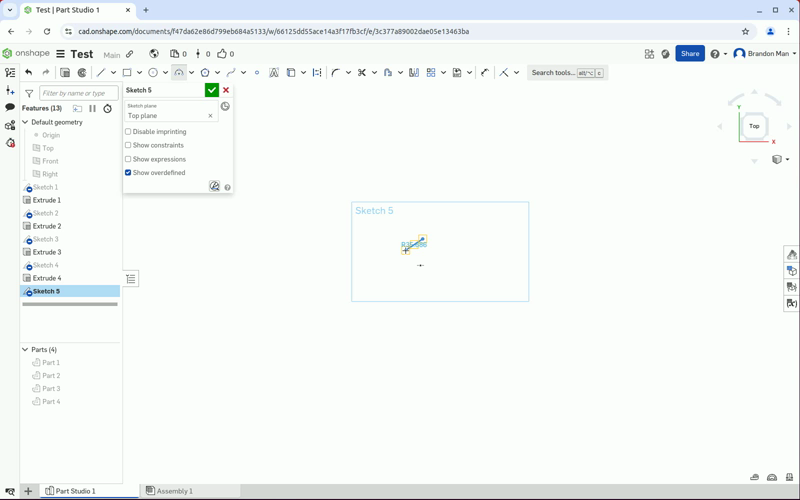
scroll(-6)
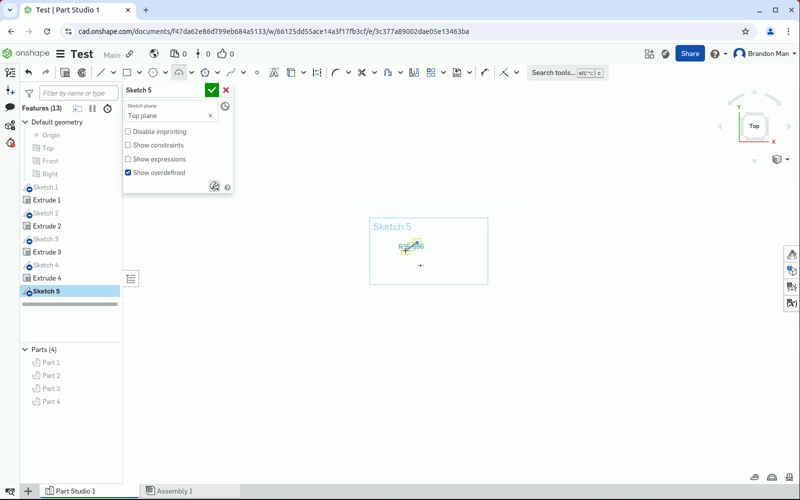
scroll(-6)
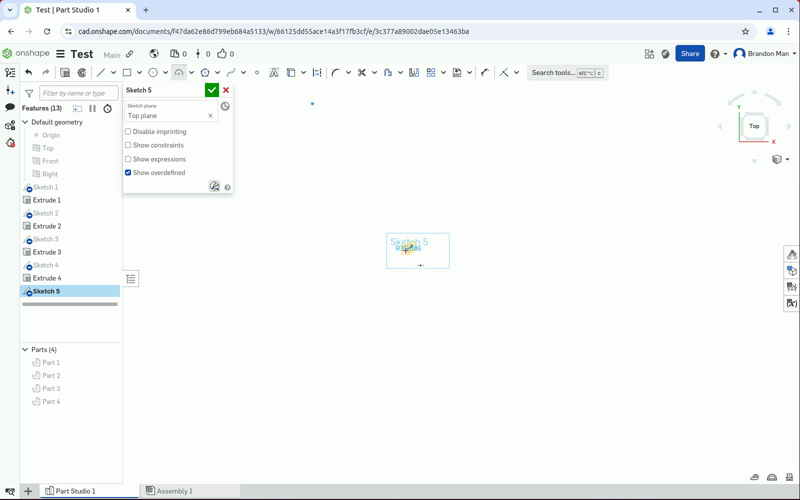
key_down(shift)
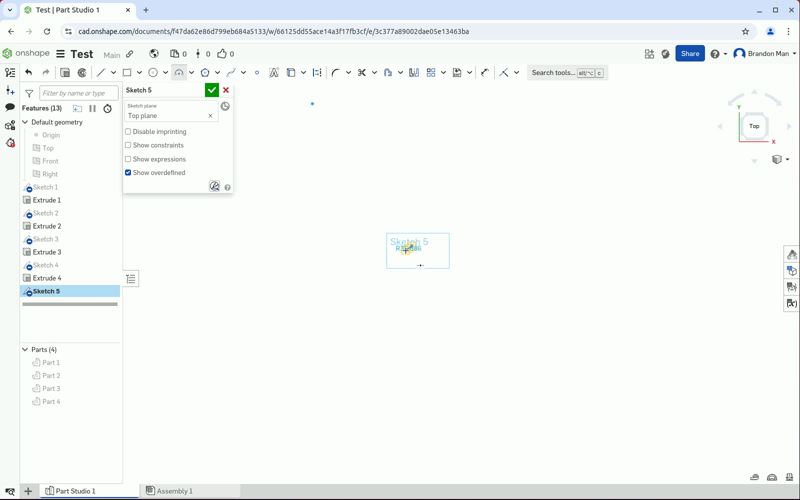
mouse_move(406, 245)
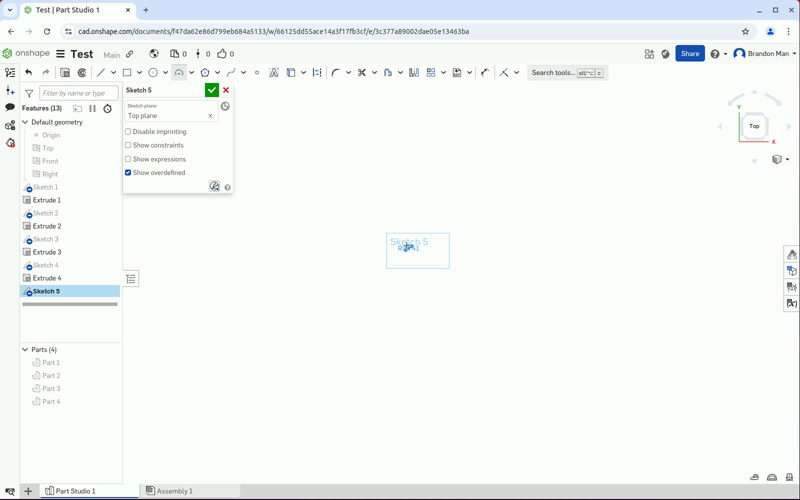
scroll(6)
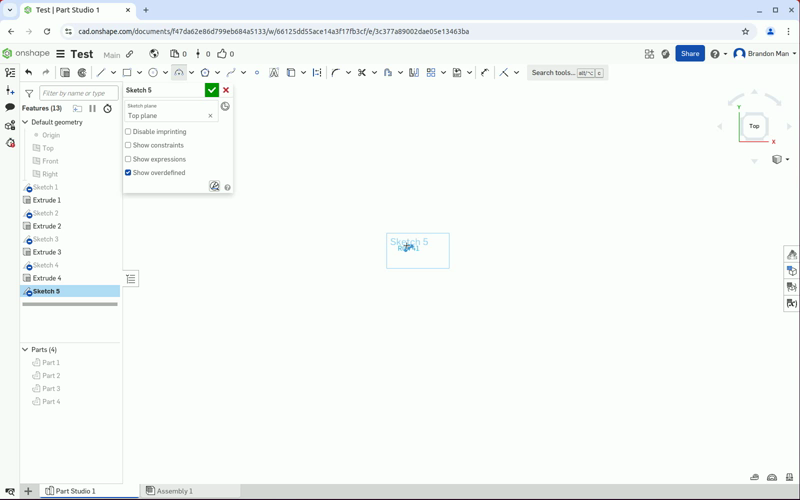
scroll(6)
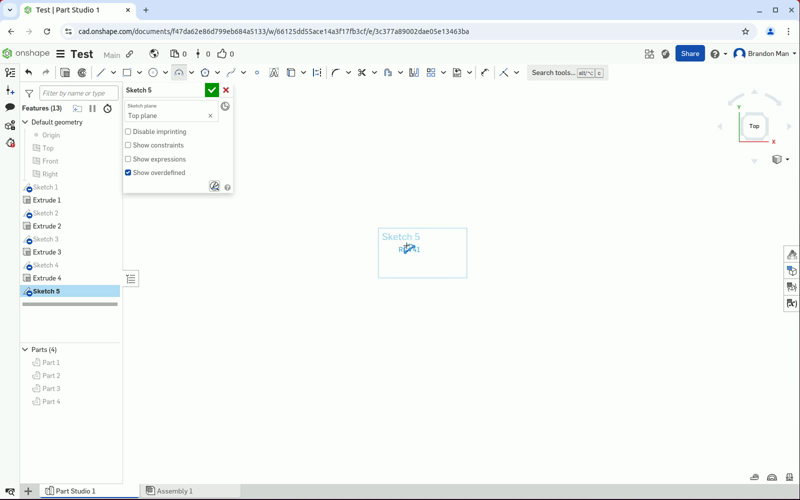
scroll(6)
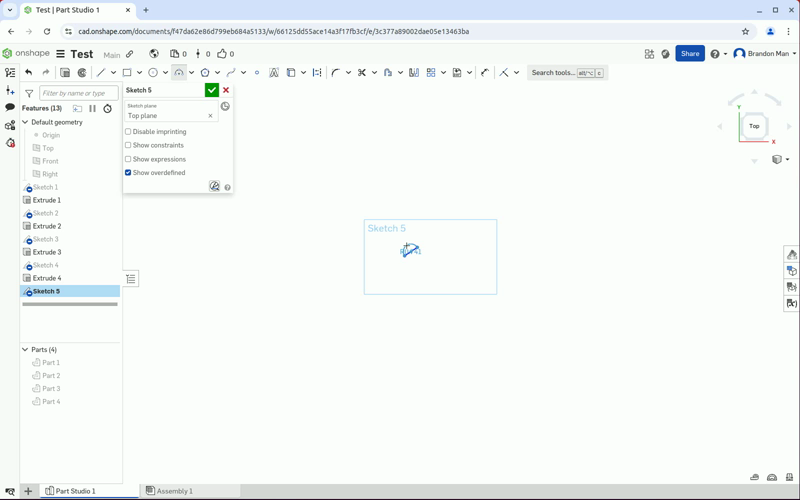
scroll(6)
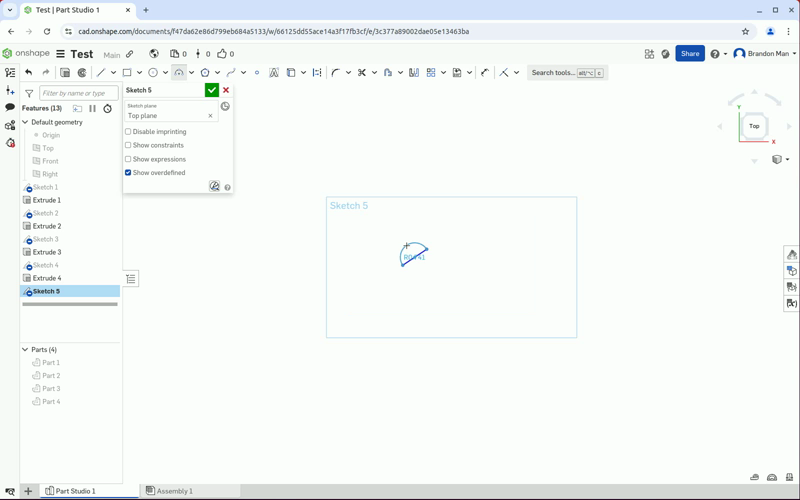
scroll(6)
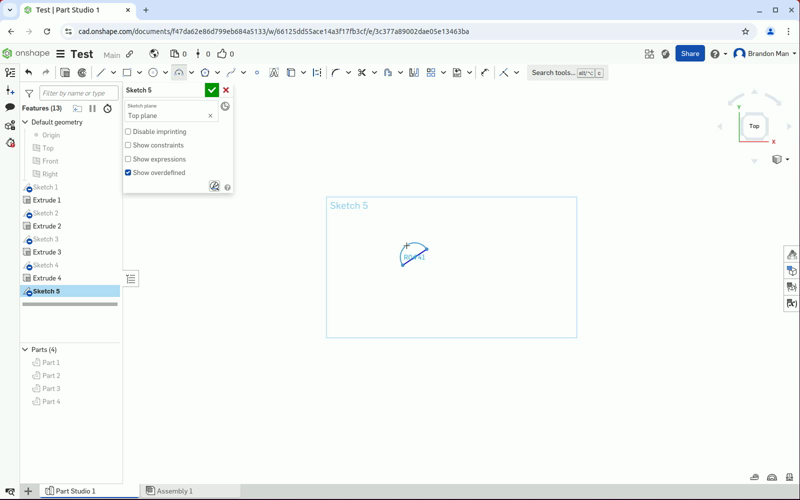
scroll(6)
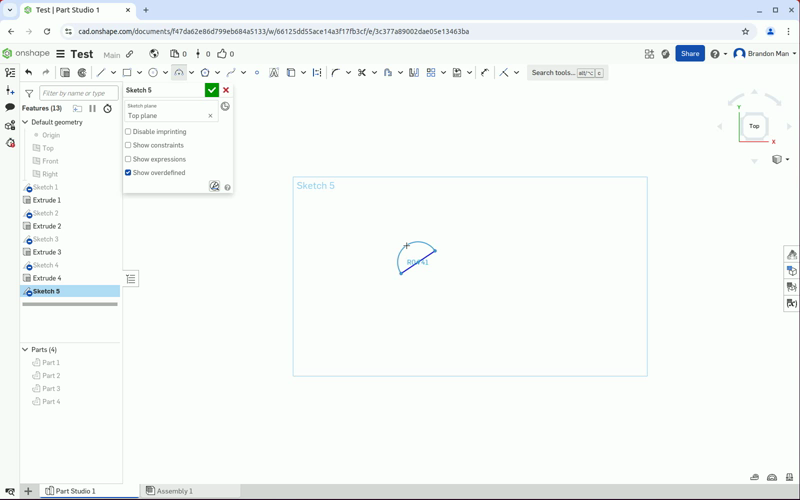
scroll(6)
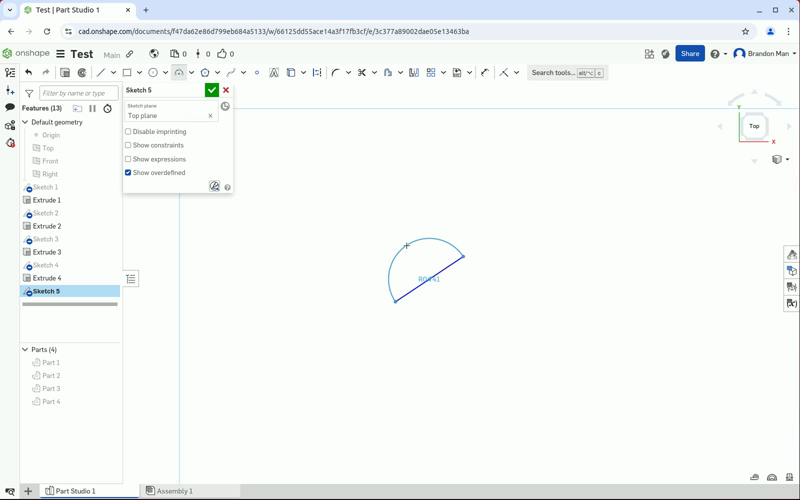
click(406, 245)
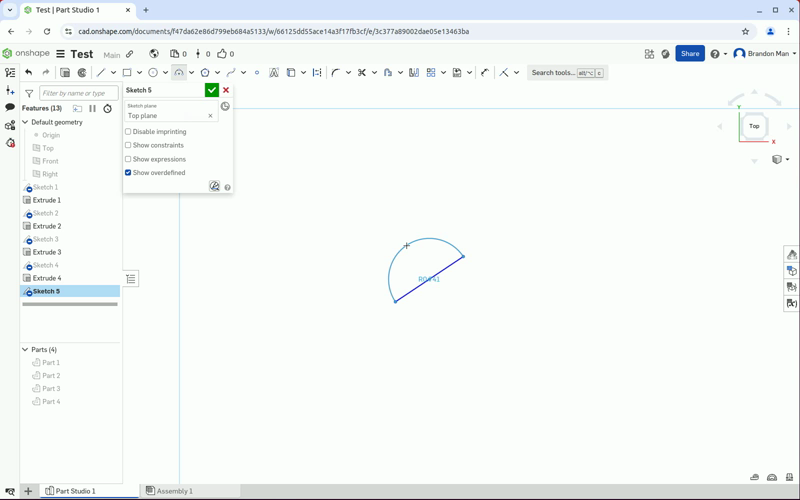
scroll(-6)
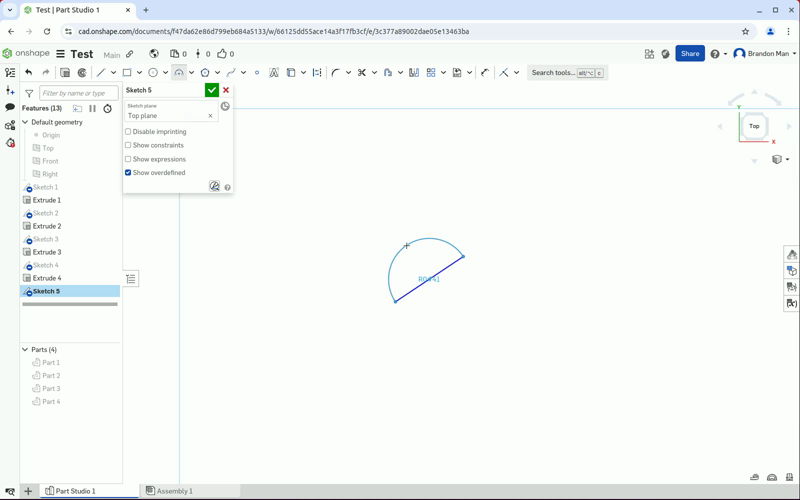
scroll(-6)
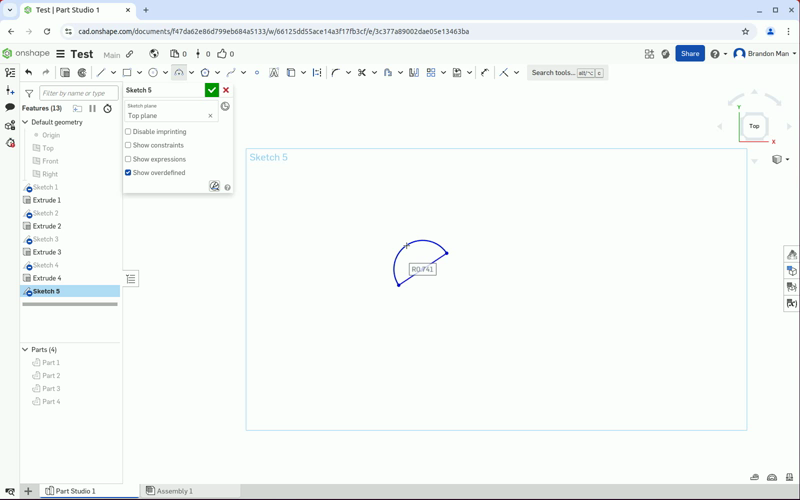
scroll(-6)
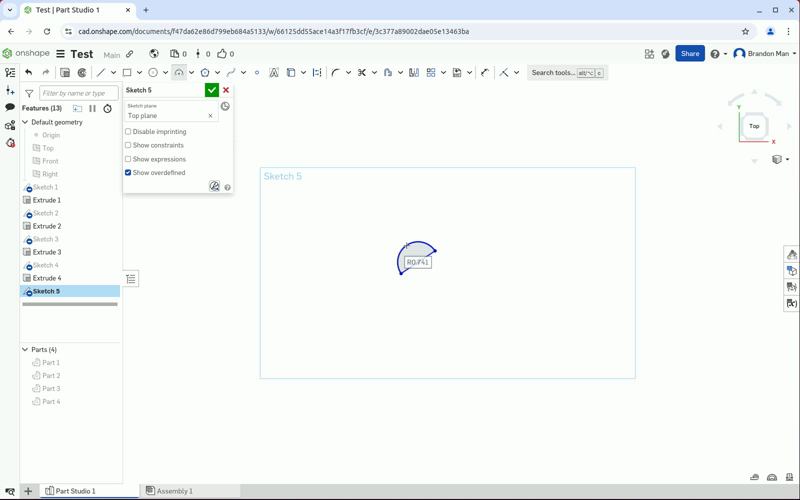
scroll(-6)
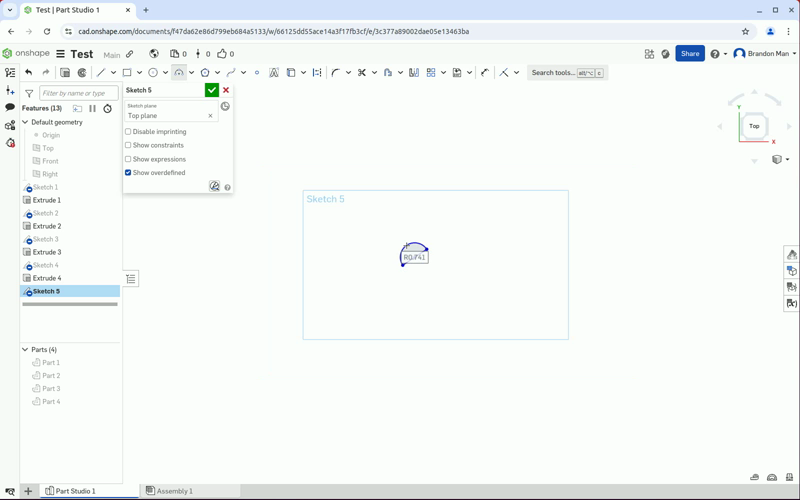
scroll(-6)
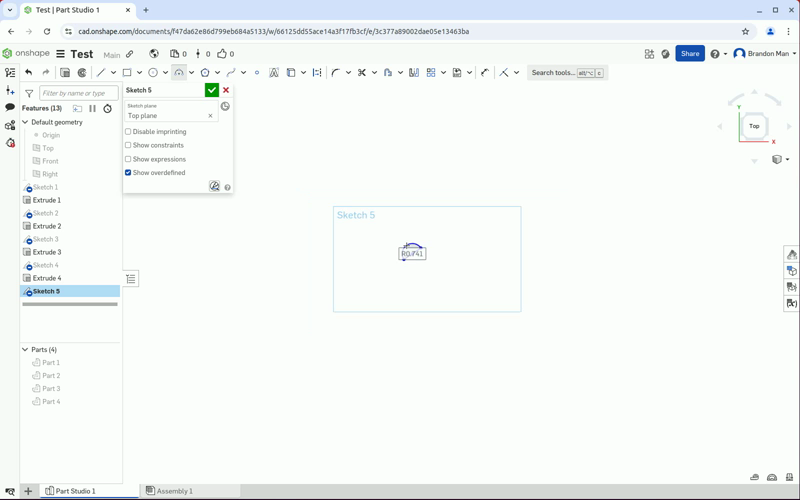
scroll(-6)
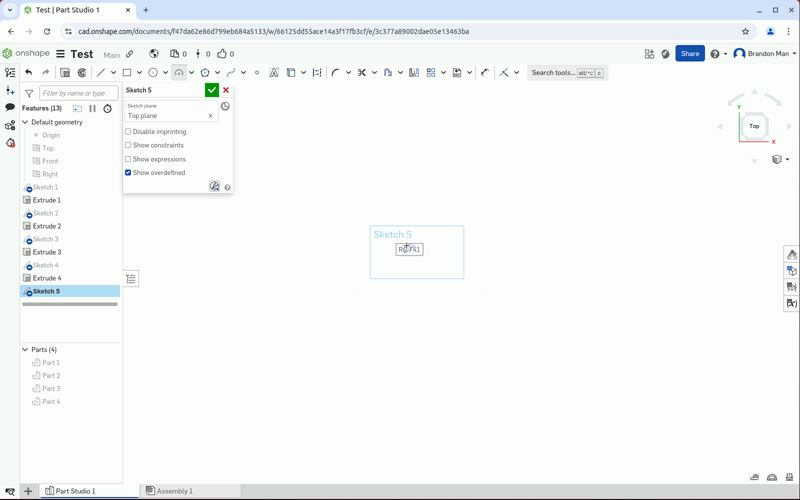
scroll(-6)
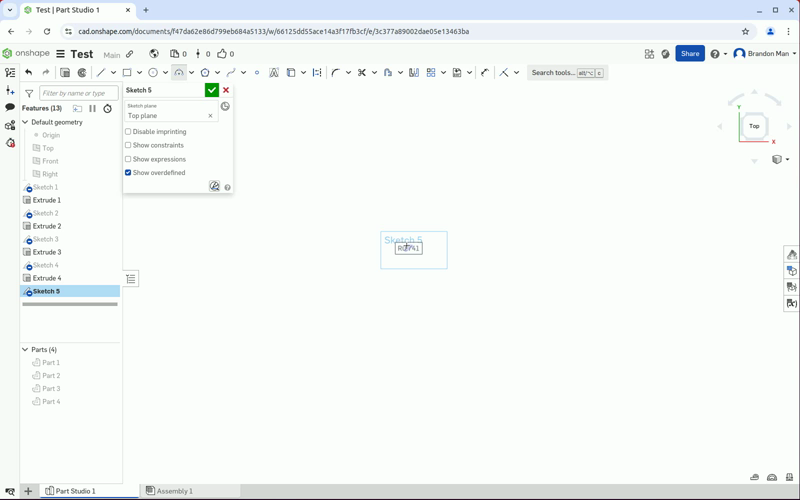
key_up(shift)
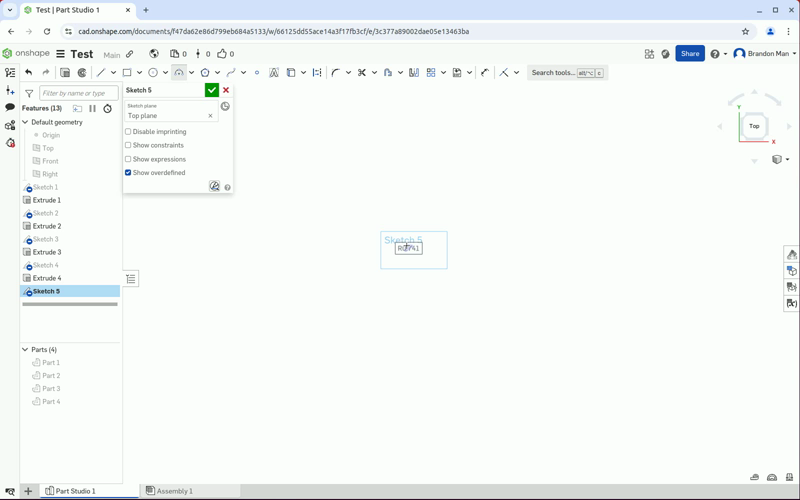
key(esc)
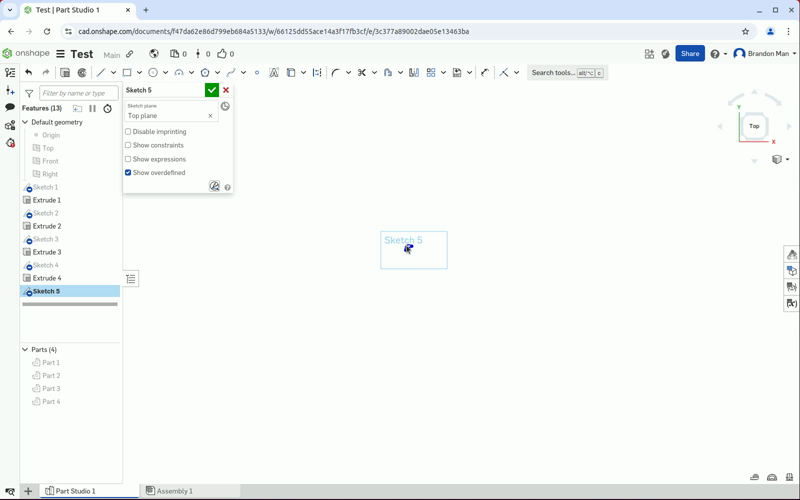
mouse_move(405, 249)
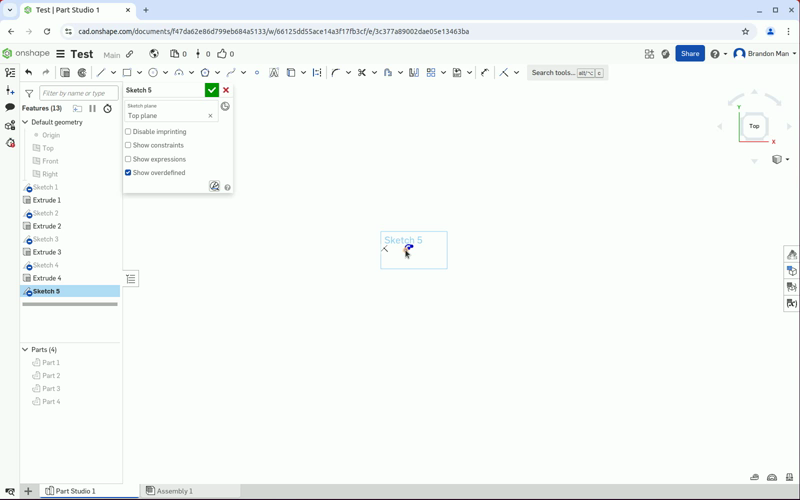
scroll(6)
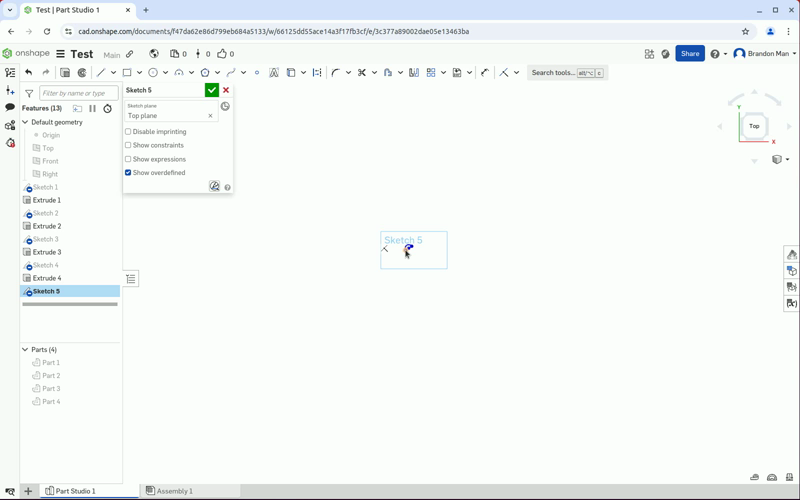
scroll(6)
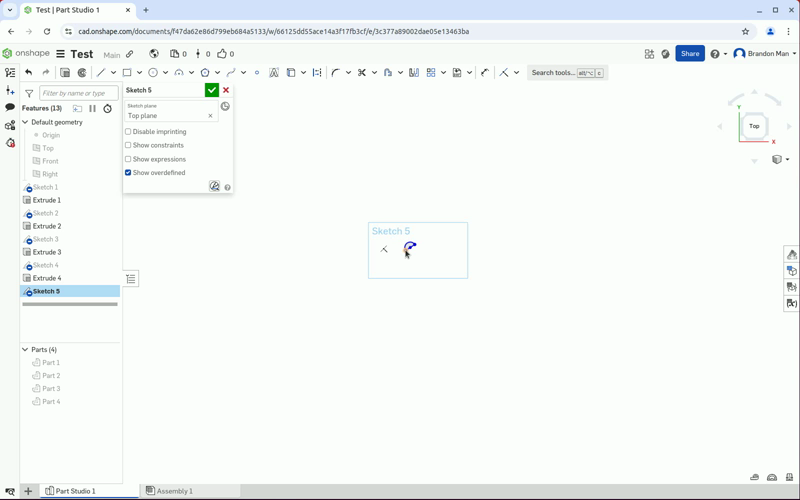
scroll(6)
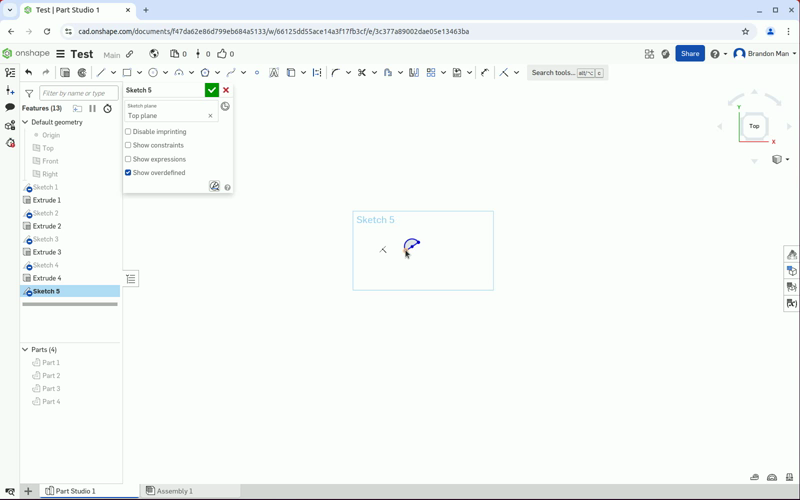
scroll(6)
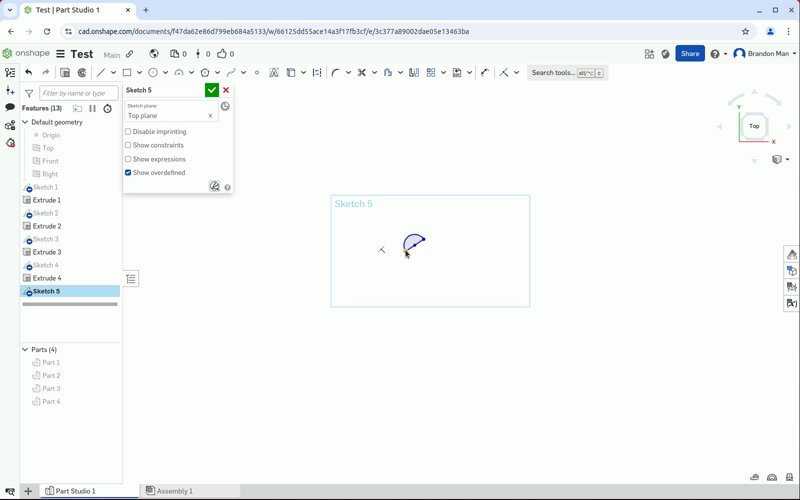
scroll(6)
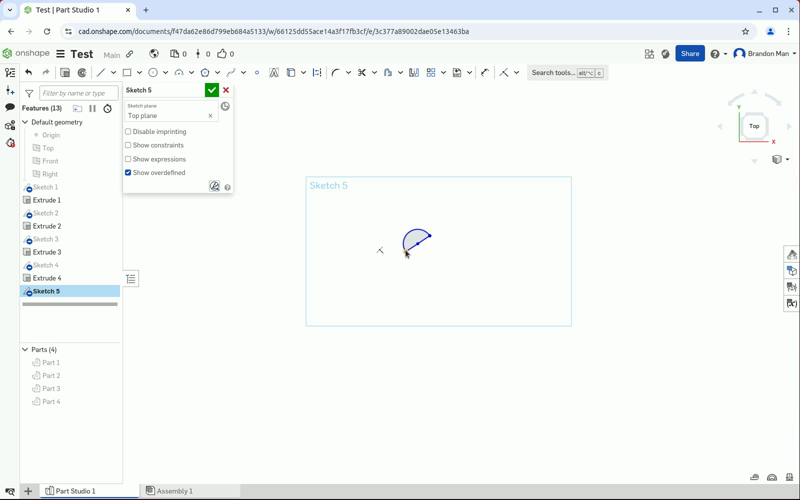
scroll(6)
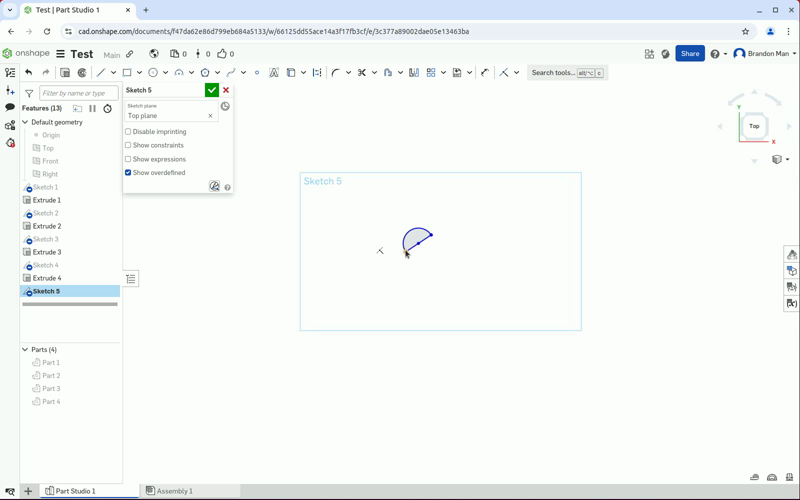
scroll(6)
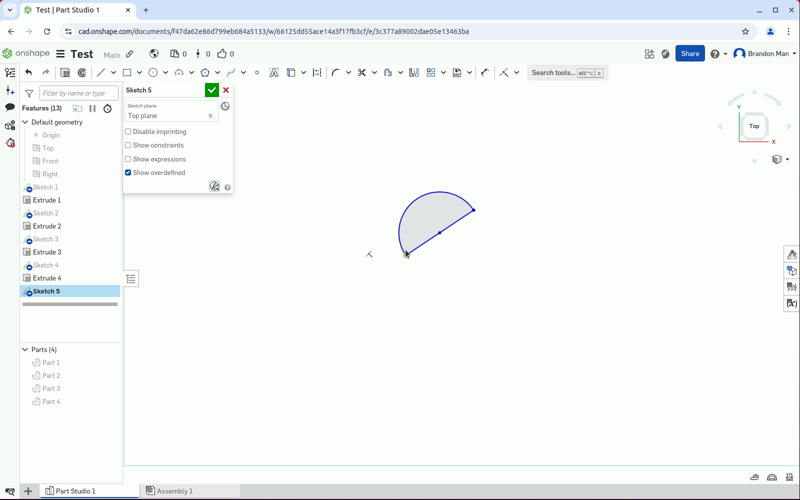
click(405, 249)
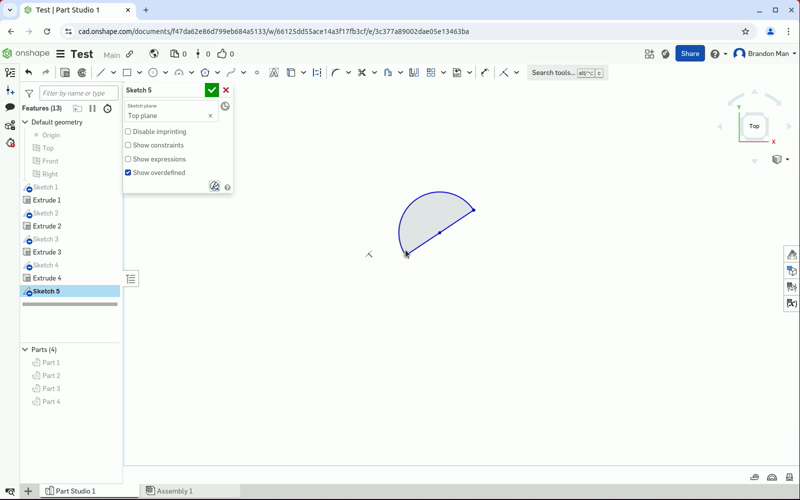
scroll(-6)
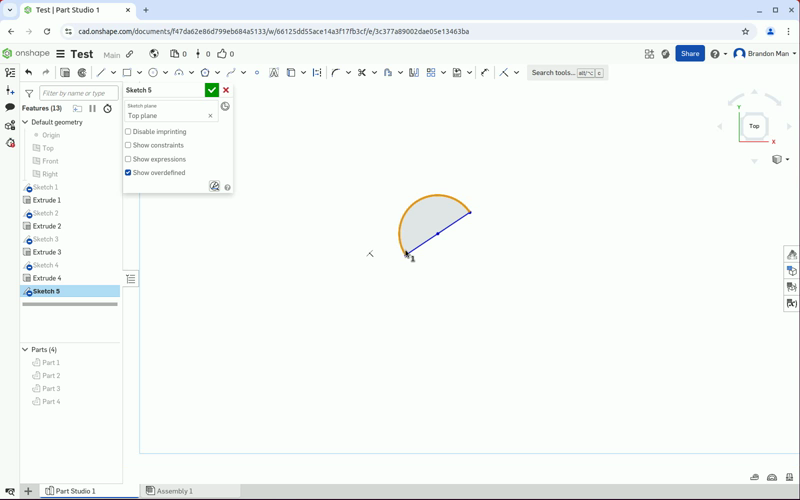
scroll(-6)
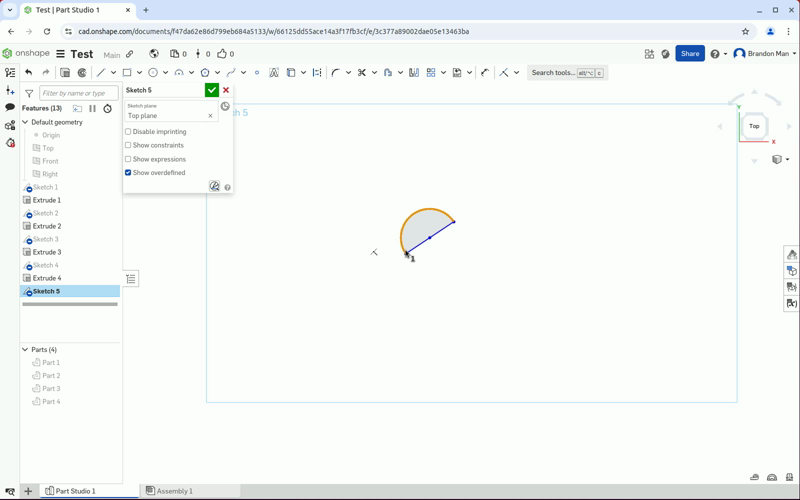
scroll(-6)
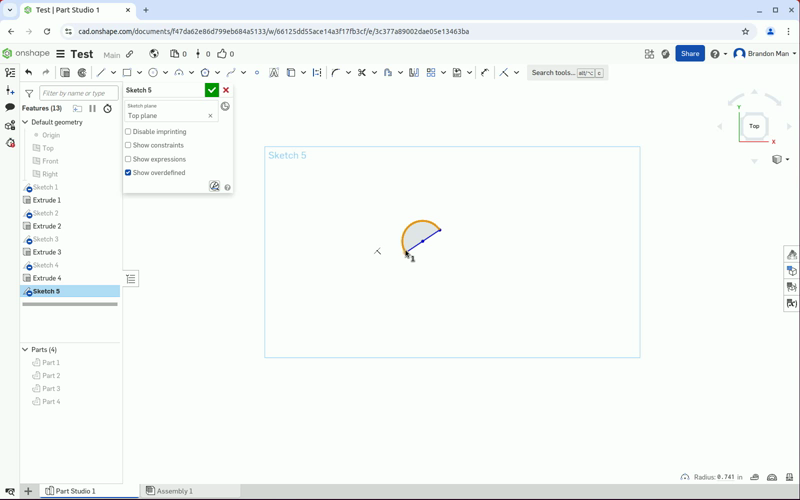
scroll(-6)
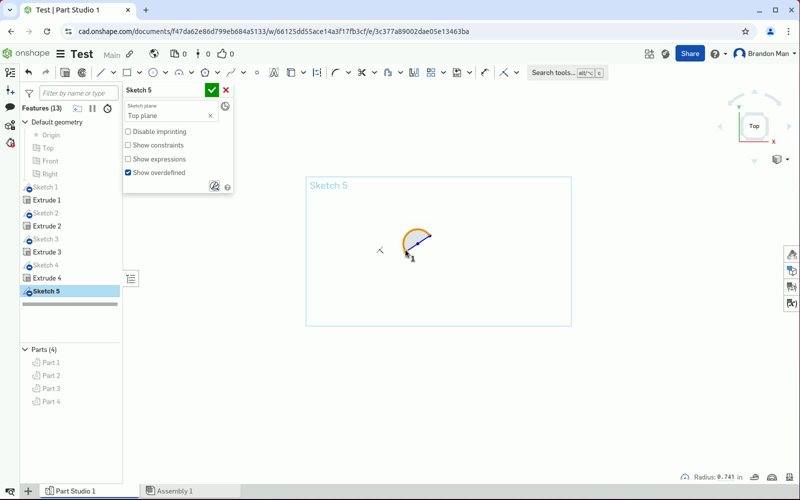
scroll(-6)
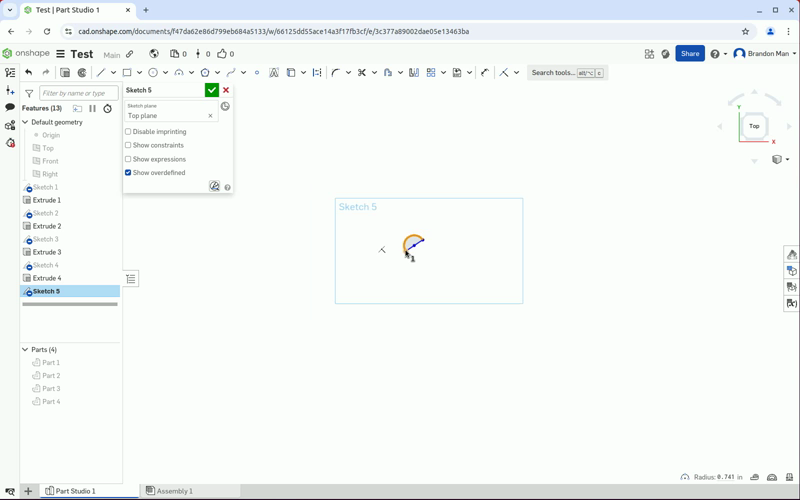
scroll(-6)
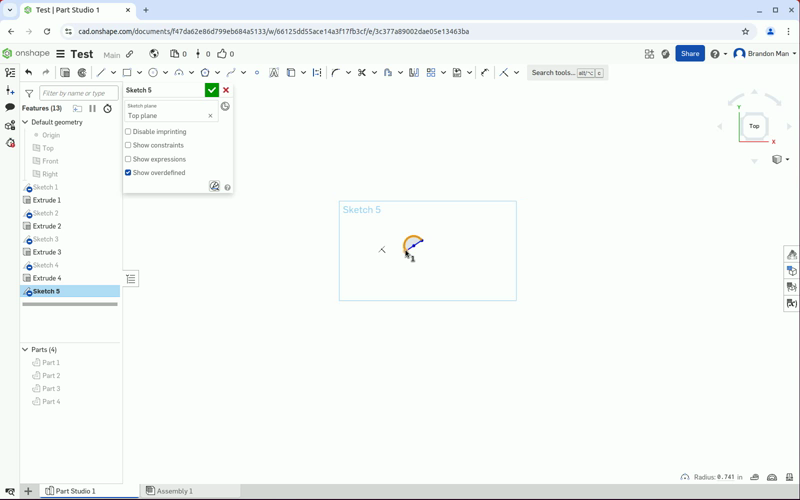
scroll(-6)
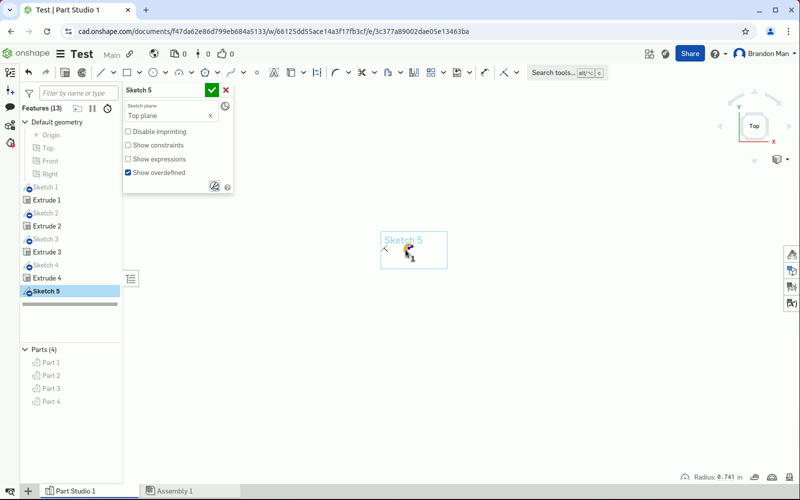
mouse_move(73, 352)
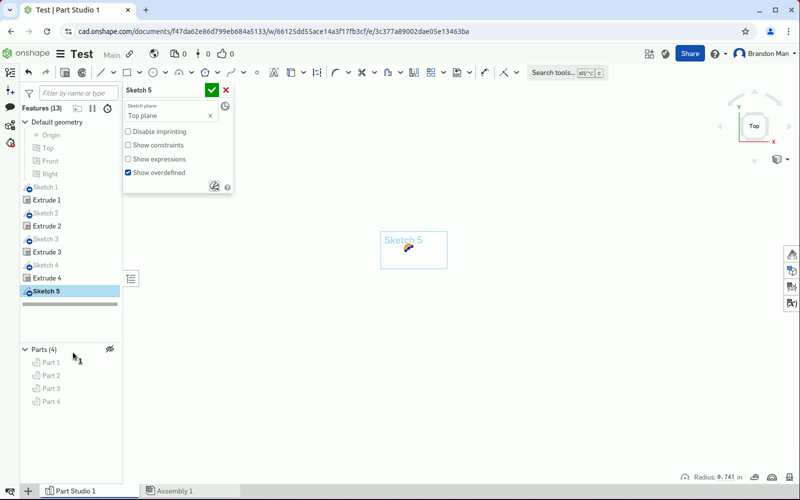
key(shift+y)
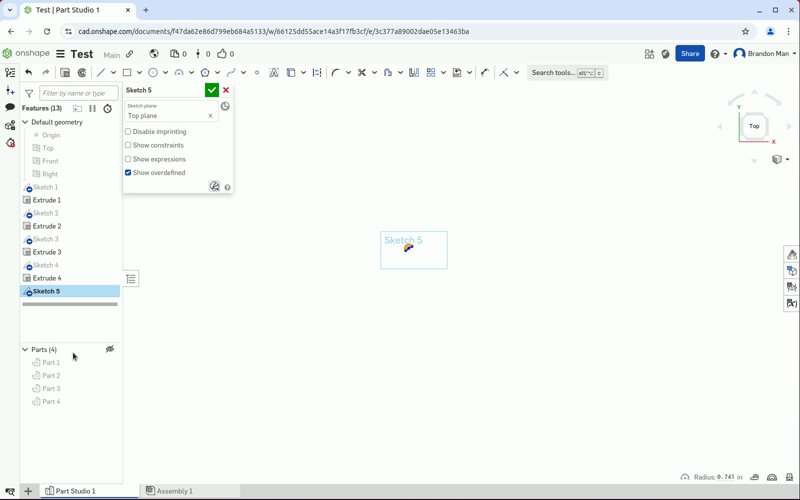
key(shift+e)
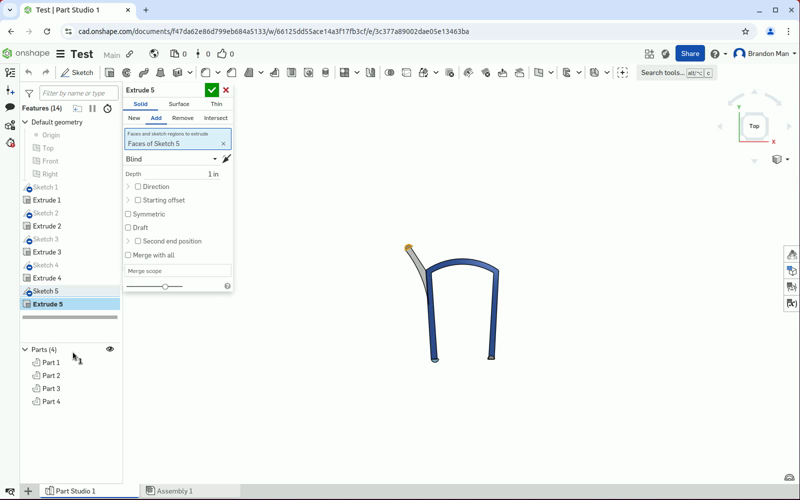
mouse_move(143, 106)
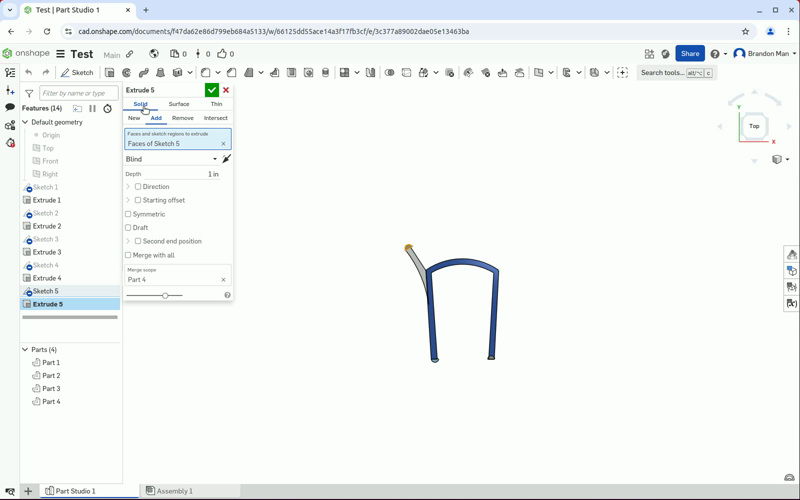
click(143, 106)
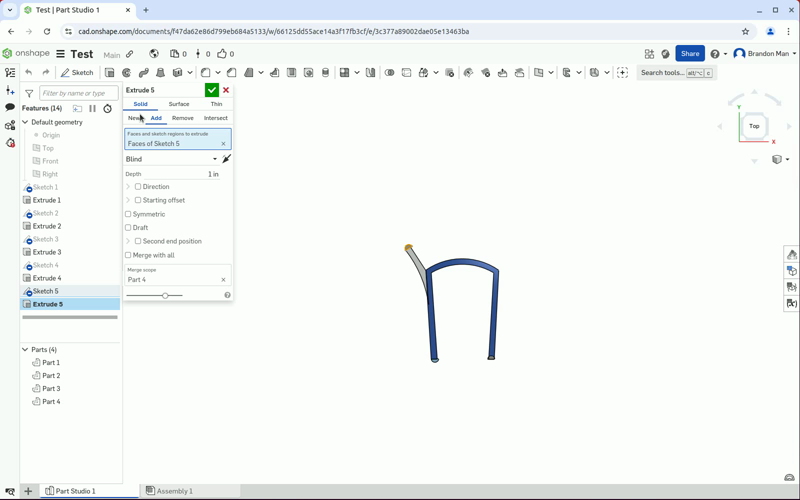
mouse_move(137, 120)
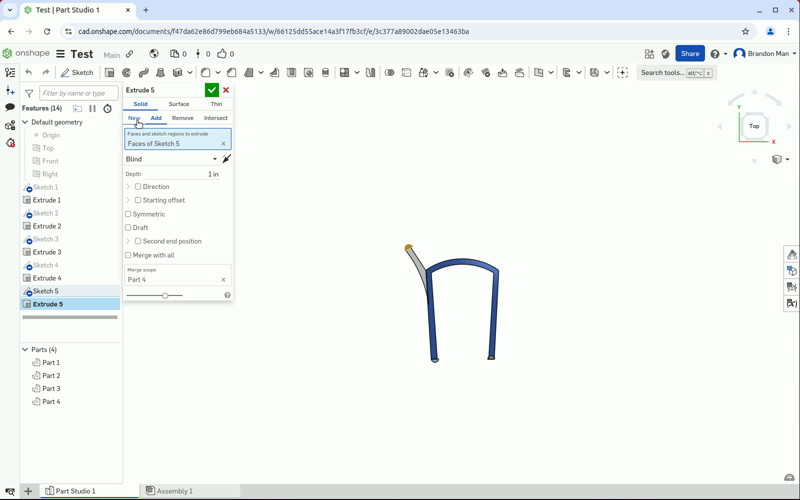
click(137, 120)
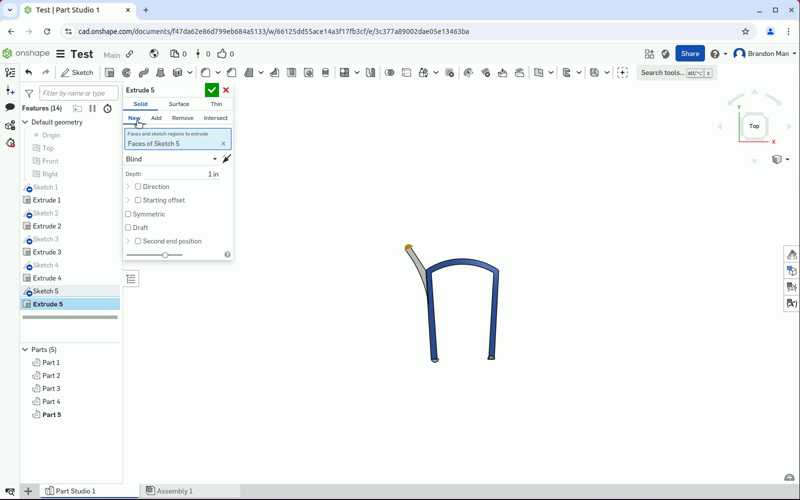
key(tab, 4)
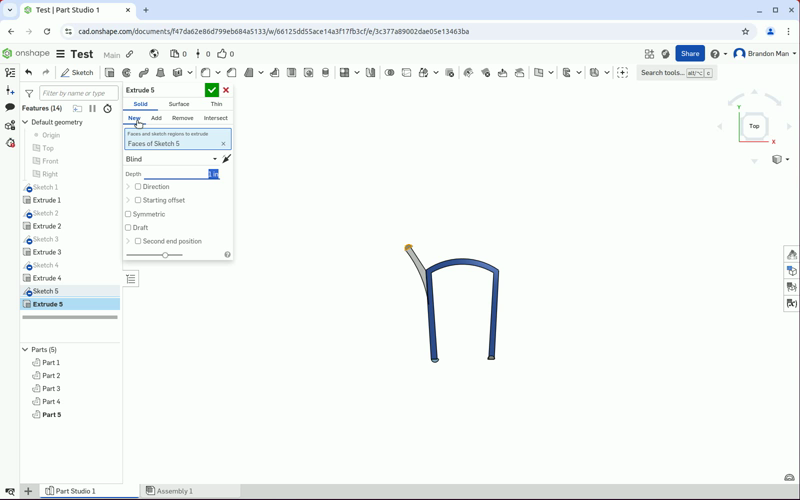
text(11.795)
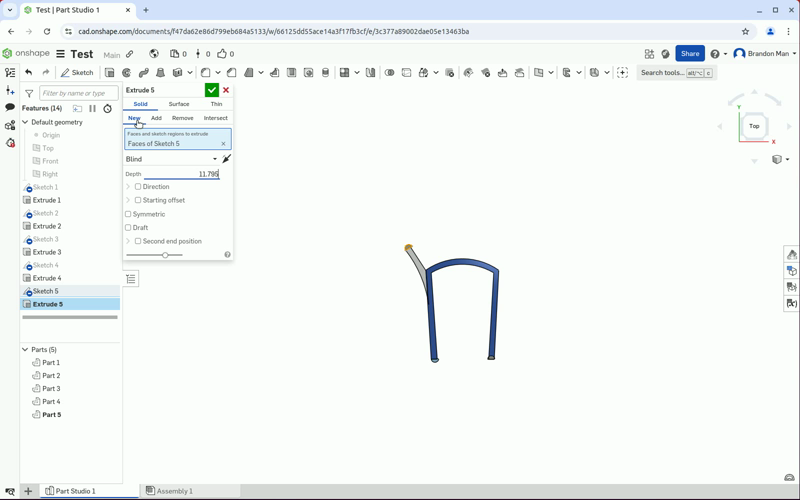
key(enter)
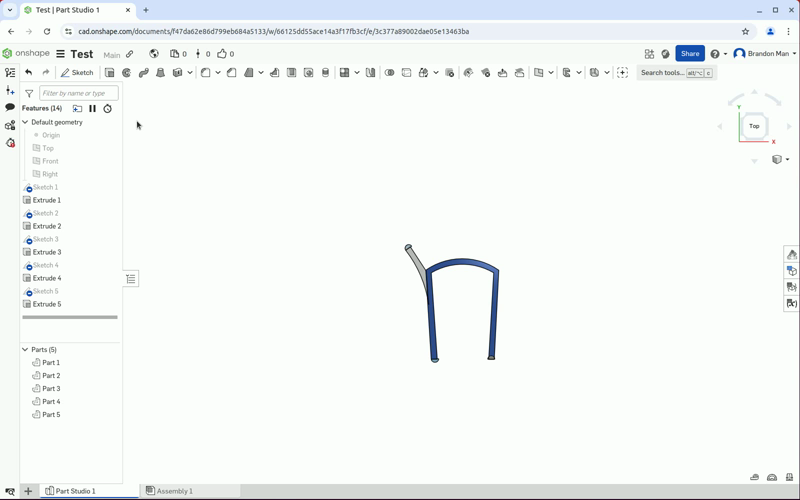
key(shift+h)
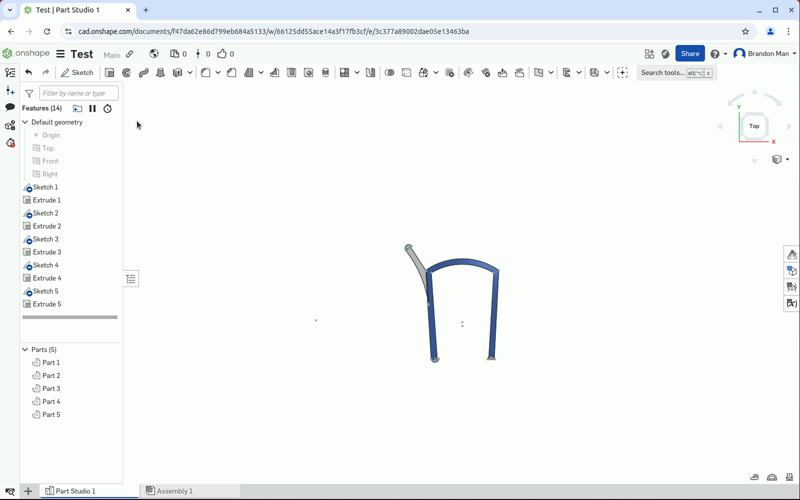
key(shift+h)
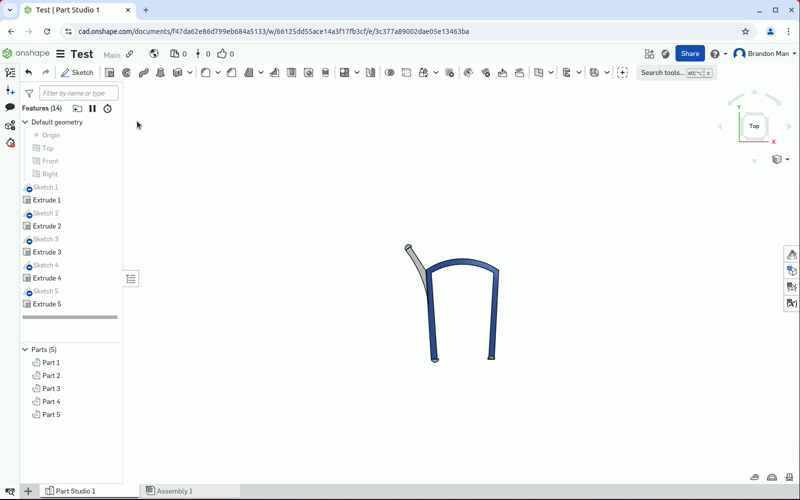
mouse_move(73, 189)
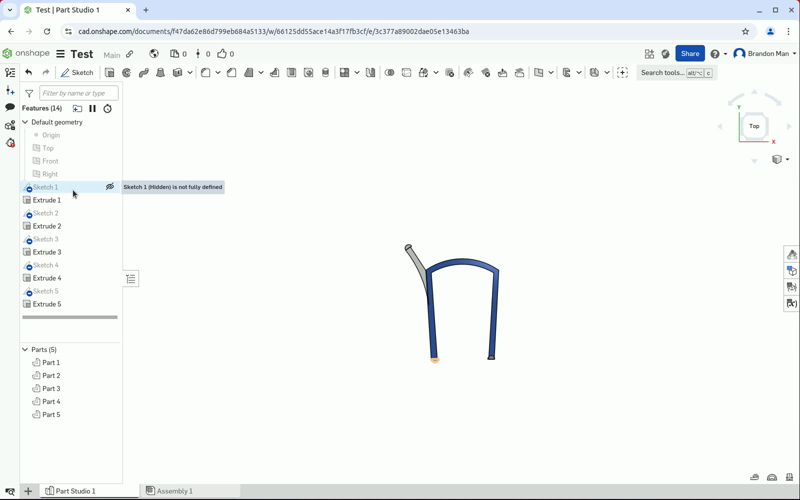
click(73, 189)
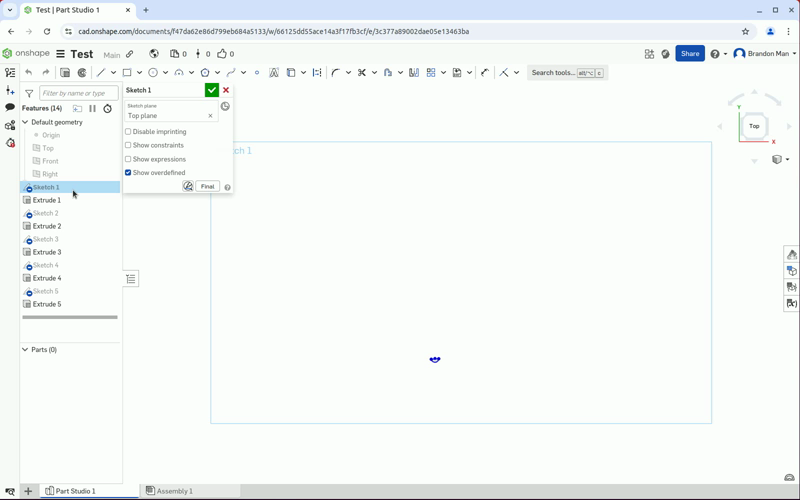
mouse_move(229, 92)
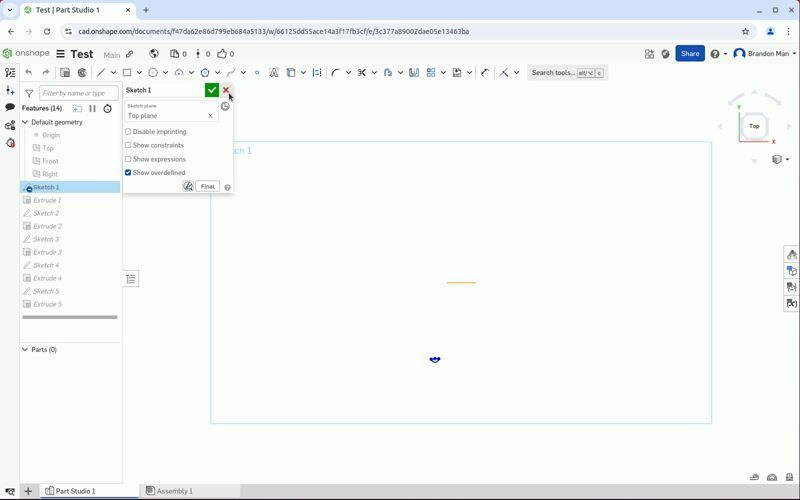
click(229, 92)
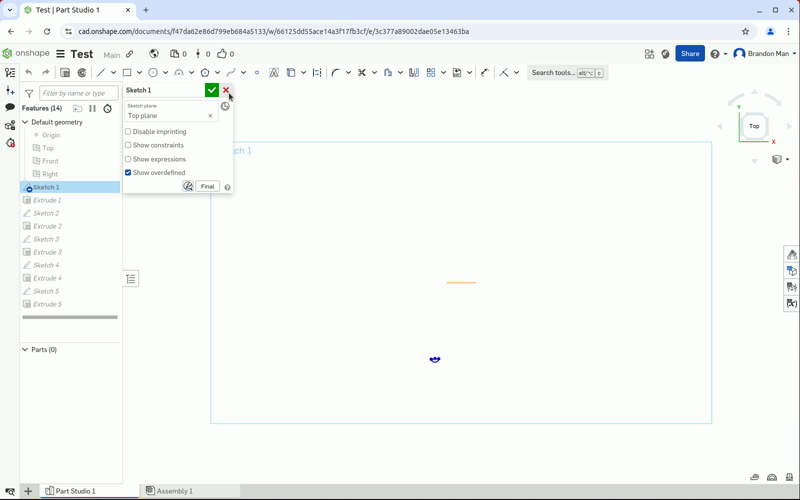
key(shift+s)
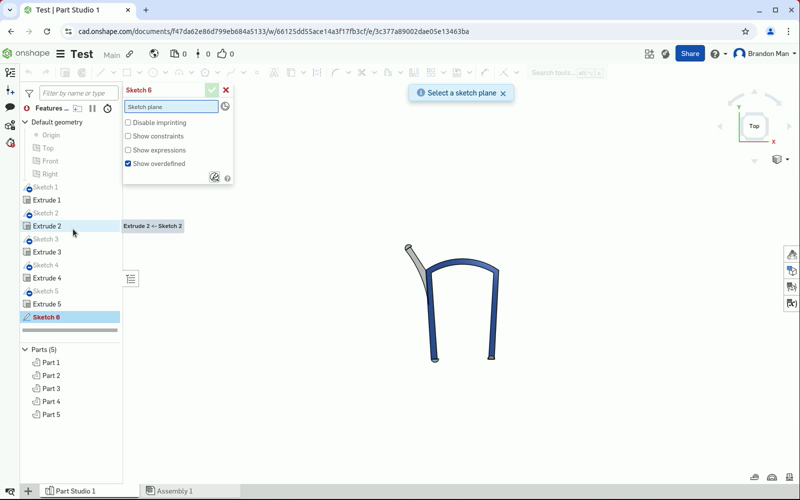
scroll(3)
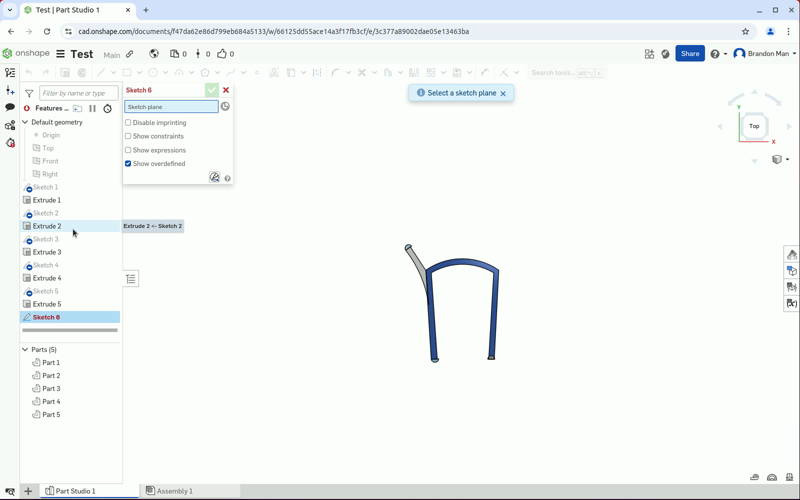
mouse_move(73, 150)
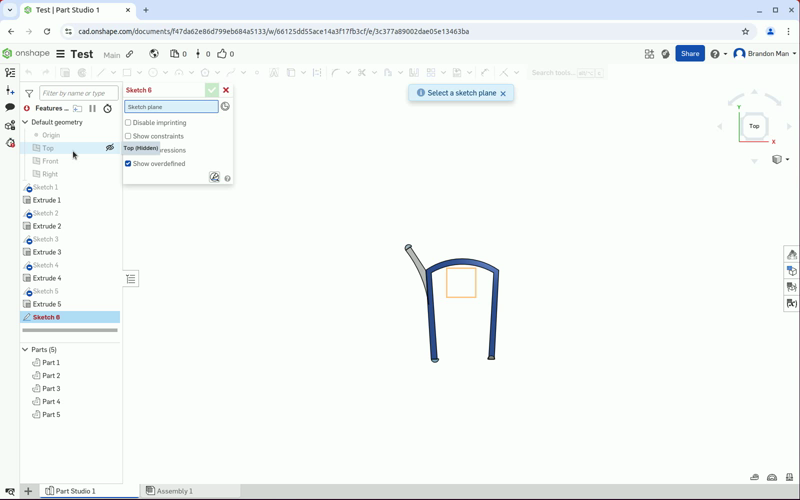
click(73, 150)
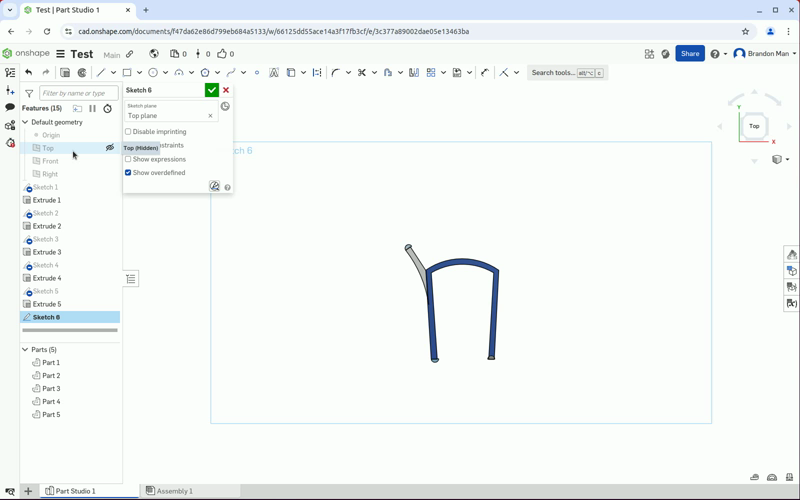
mouse_move(73, 352)
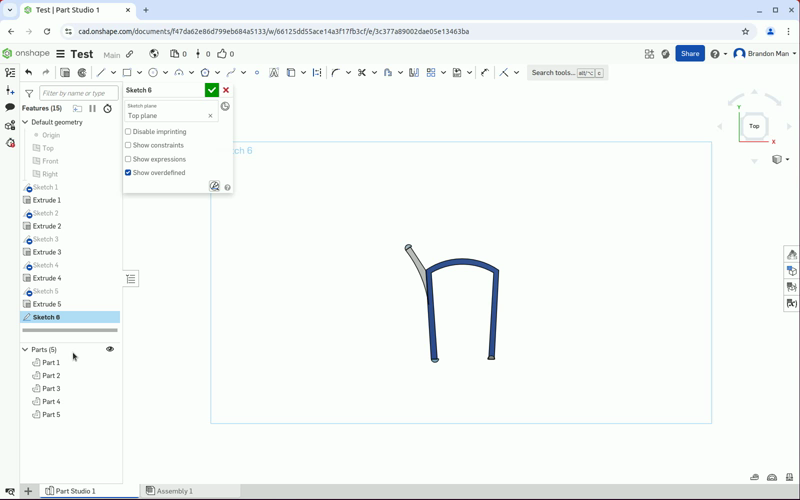
key(y)
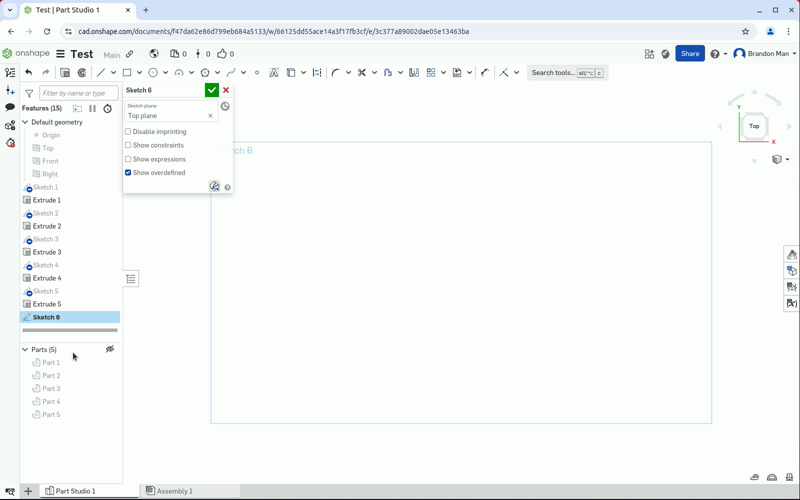
key(a)
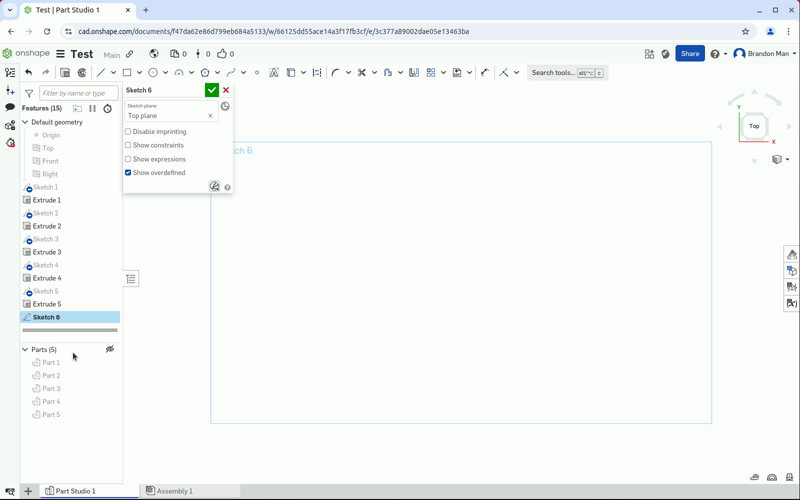
key_down(shift)
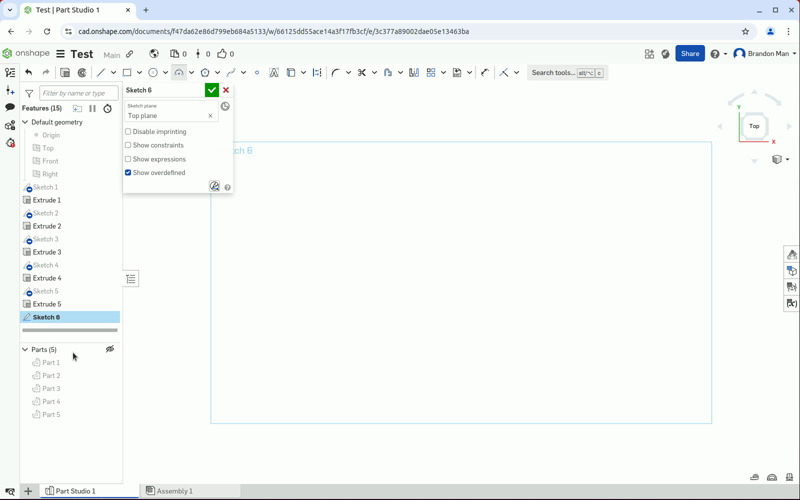
mouse_move(454, 259)
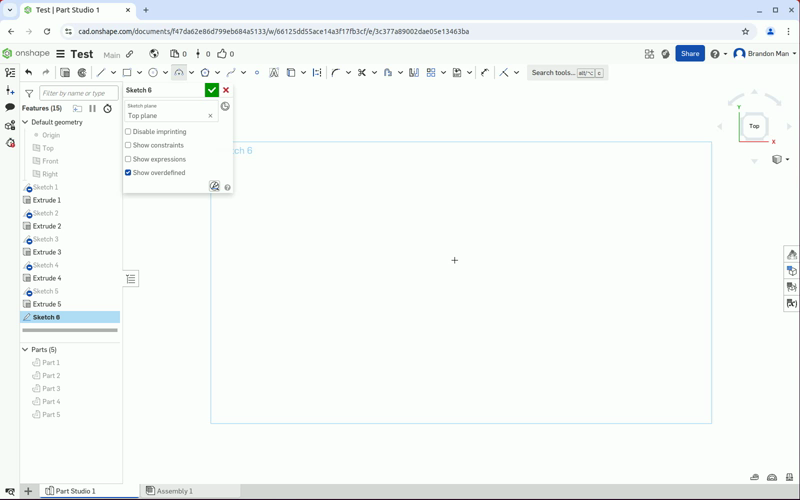
click(454, 259)
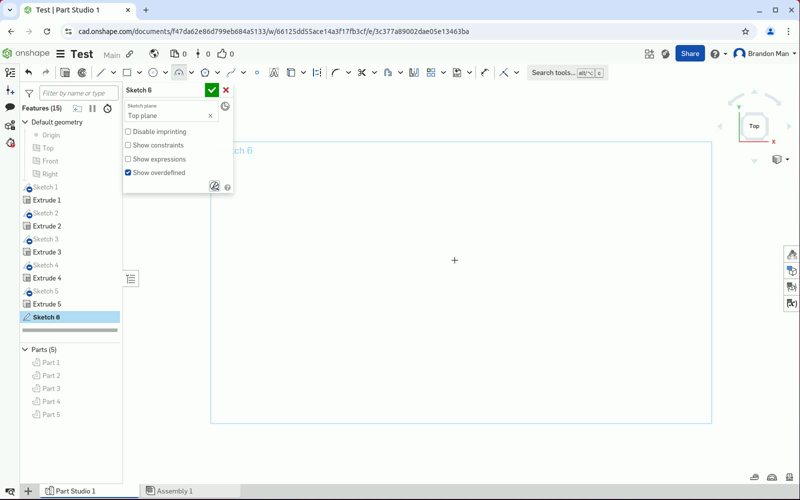
key_up(shift)
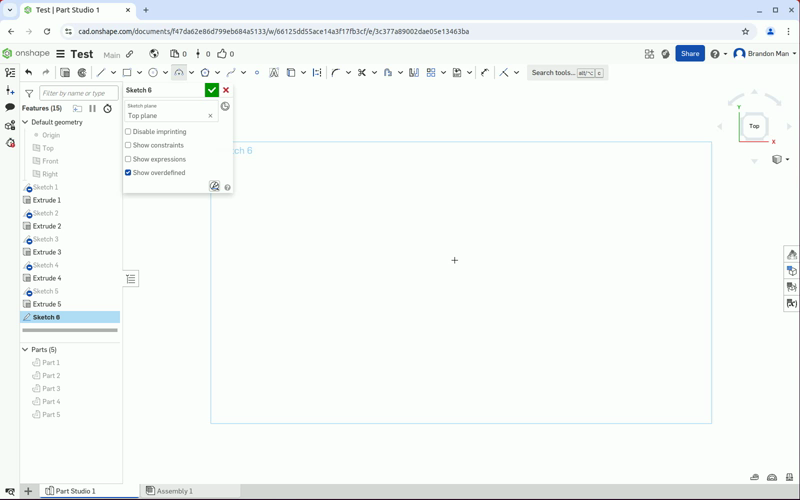
key_down(shift)
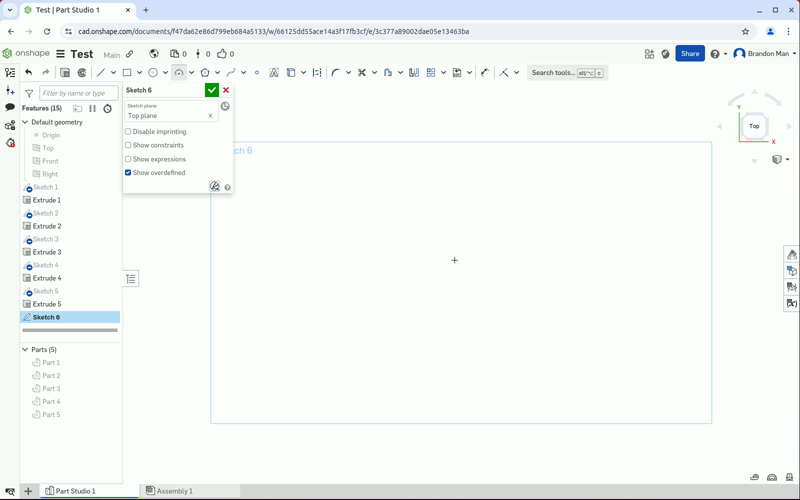
mouse_move(474, 260)
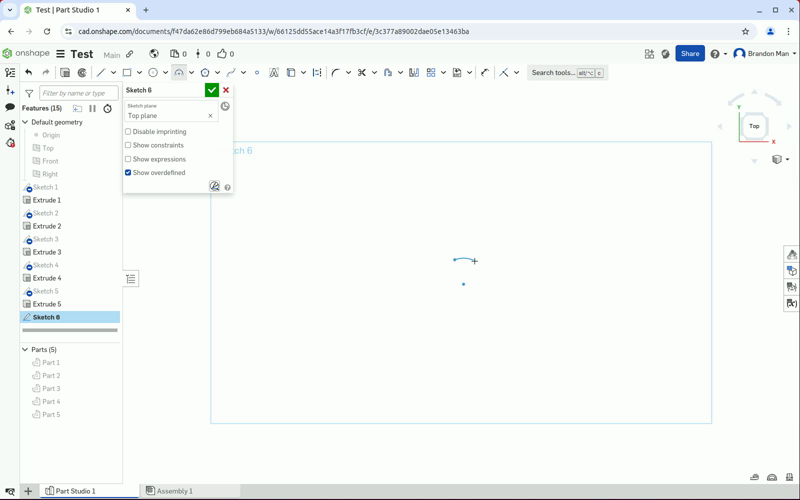
click(474, 260)
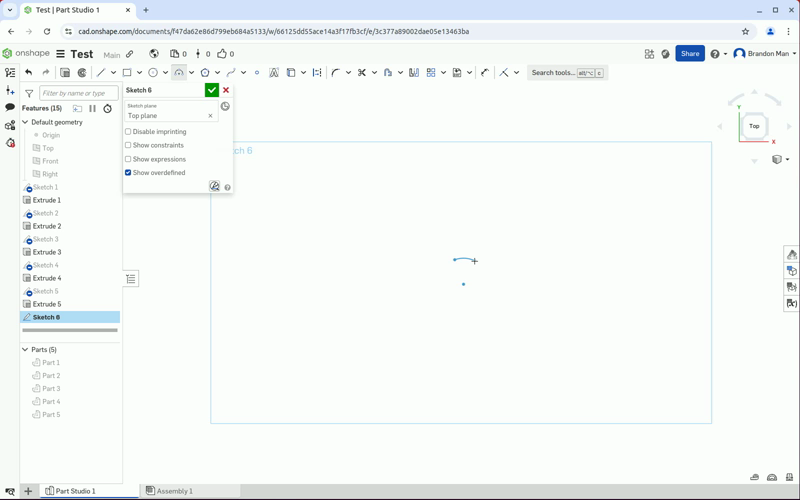
mouse_move(464, 258)
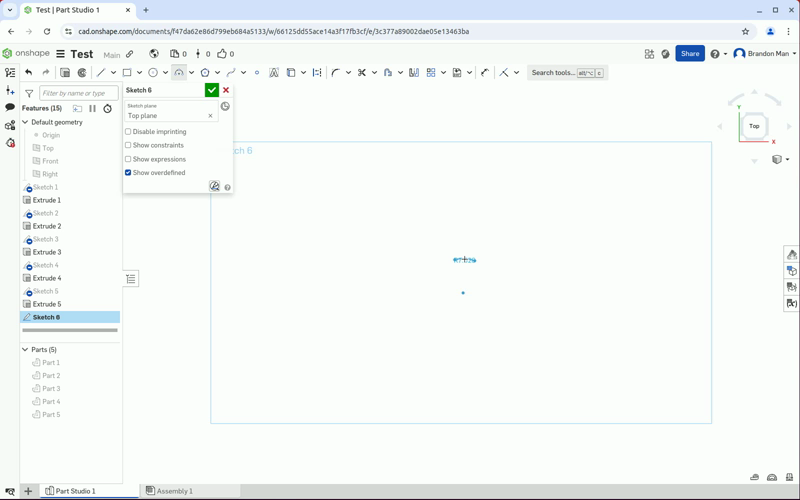
click(464, 258)
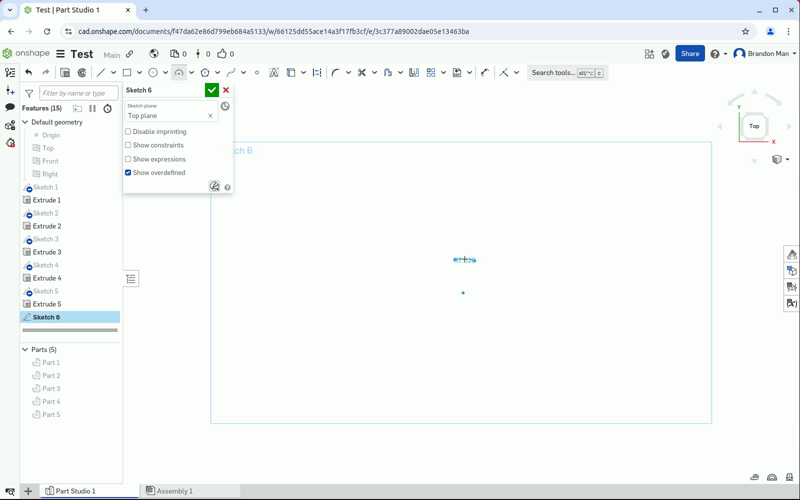
key_up(shift)
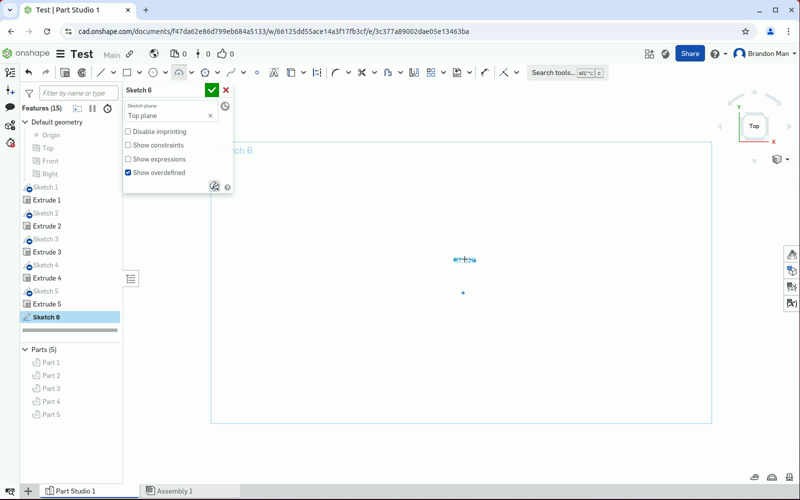
key(esc)
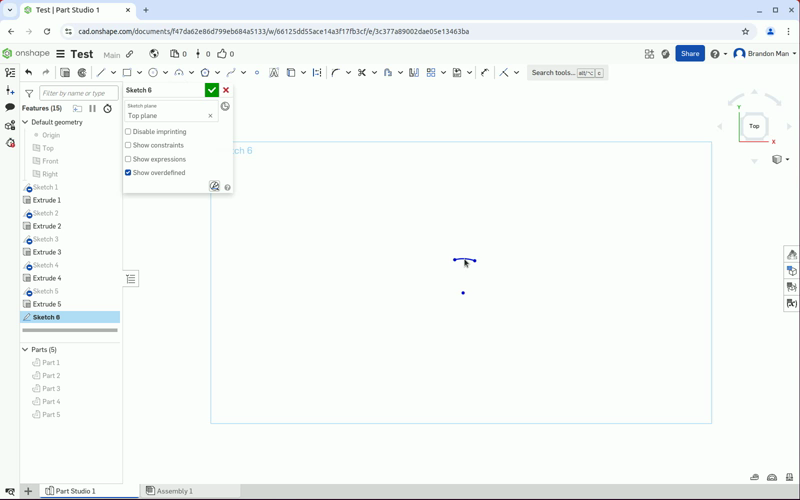
key(l)
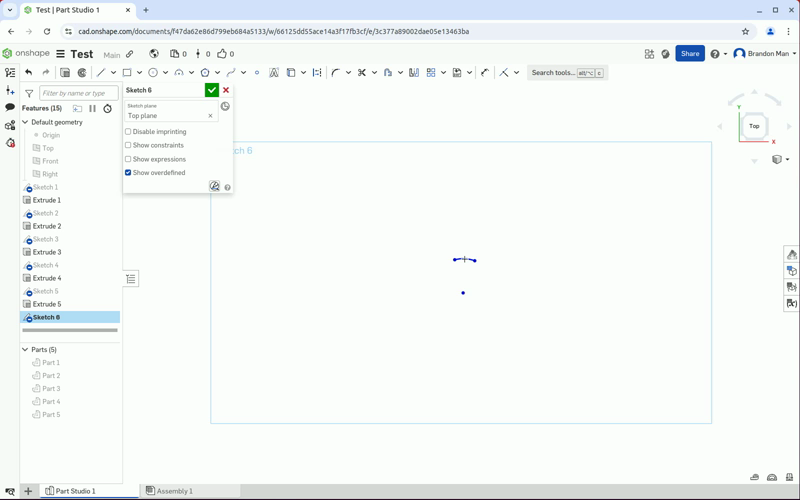
mouse_move(474, 260)
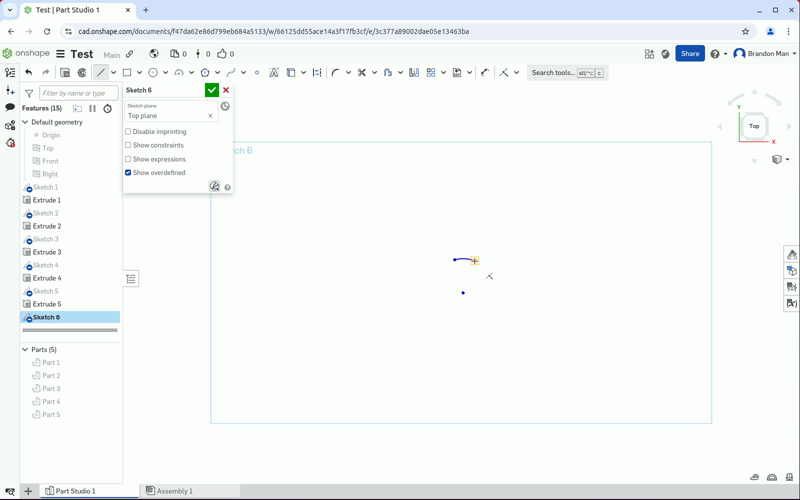
click(474, 260)
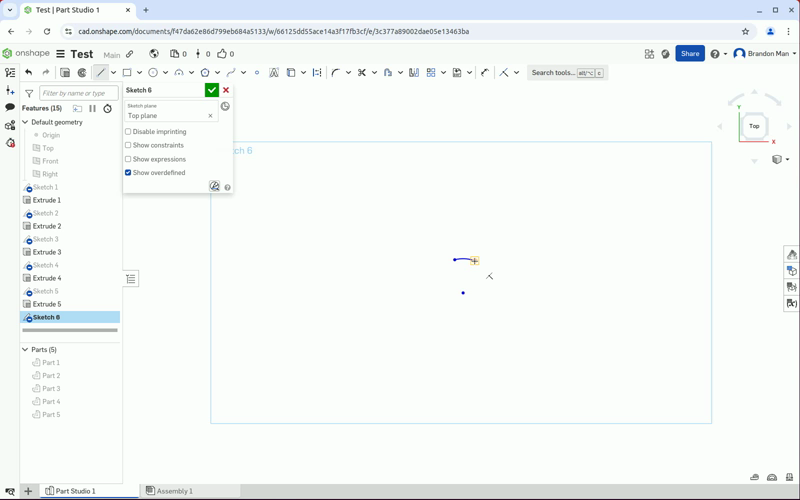
key_down(shift)
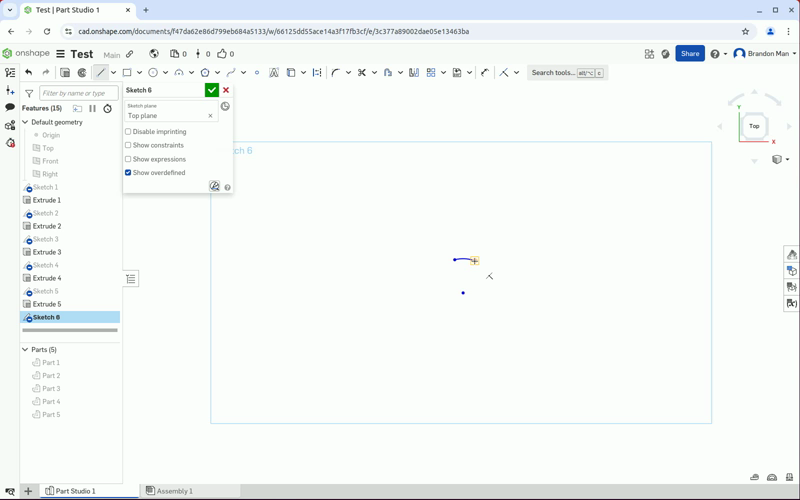
mouse_move(557, 250)
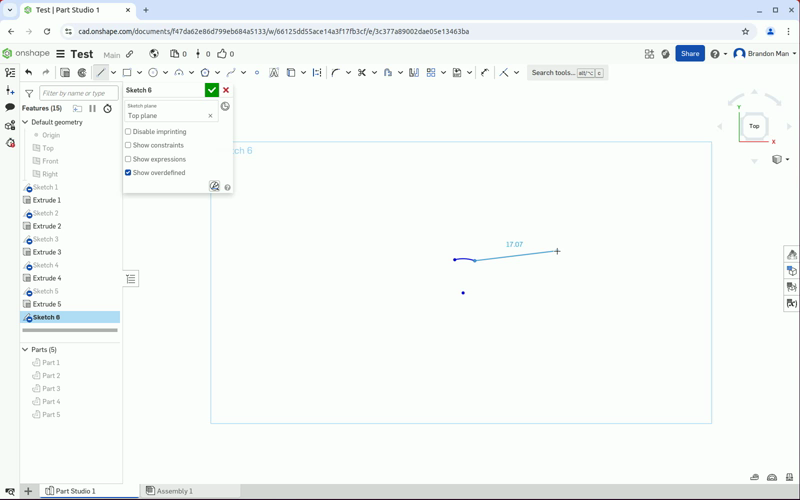
click(557, 250)
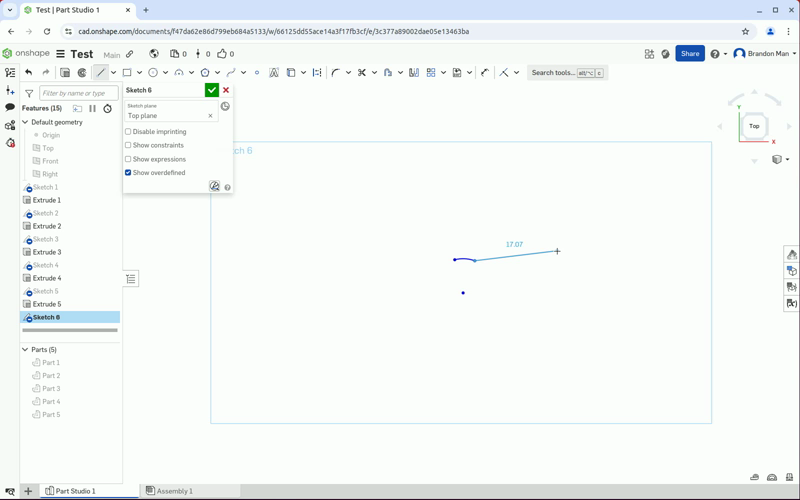
key_up(shift)
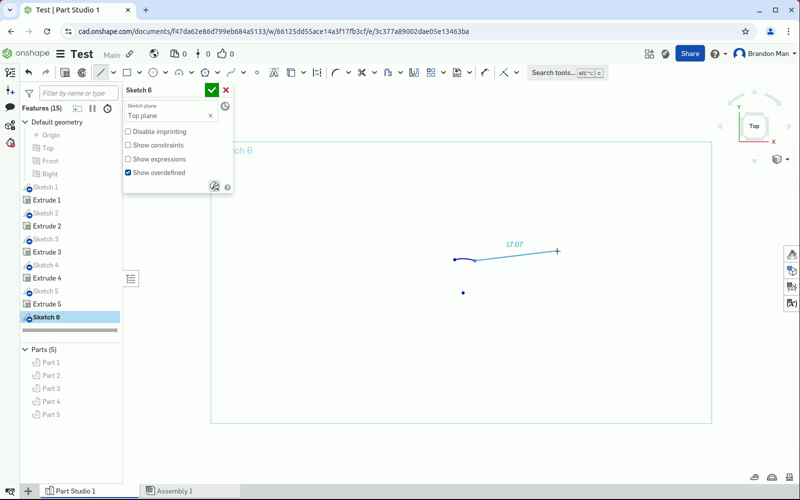
key(esc)
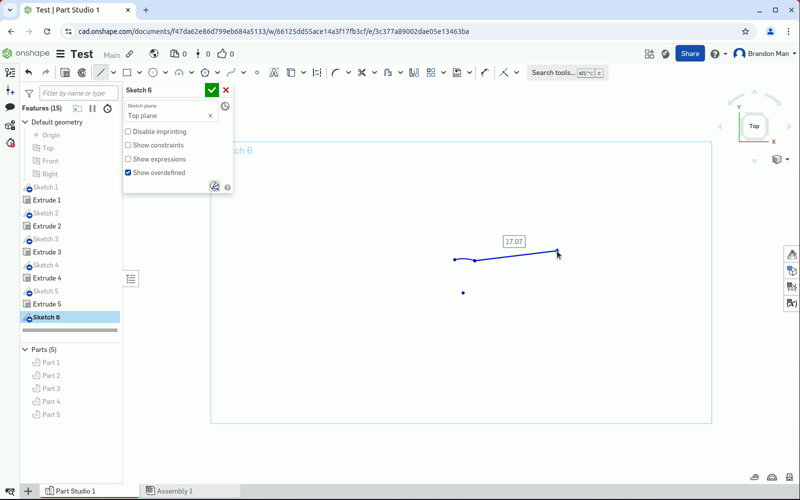
key(a)
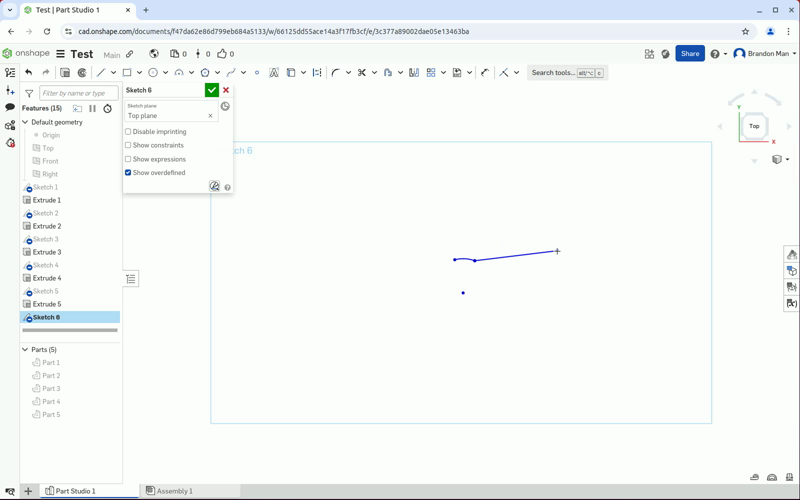
mouse_move(557, 250)
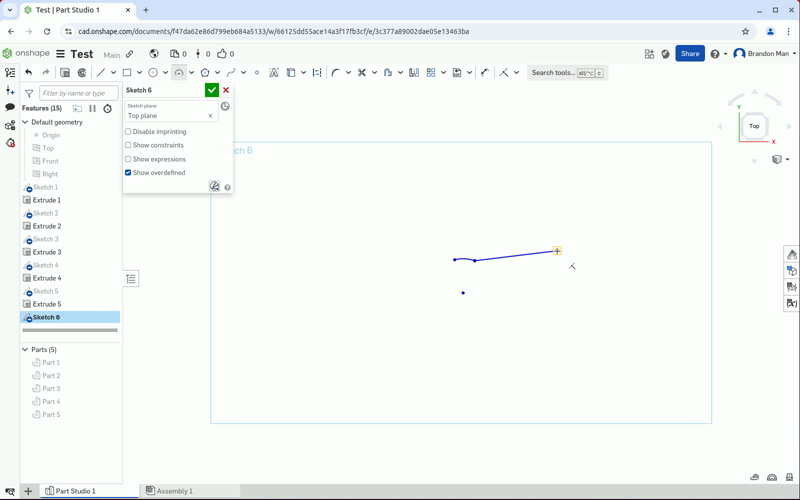
click(557, 250)
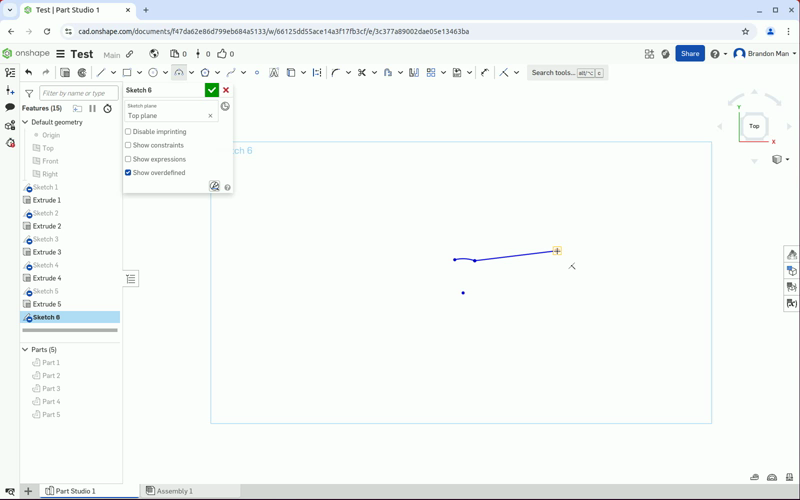
key_down(shift)
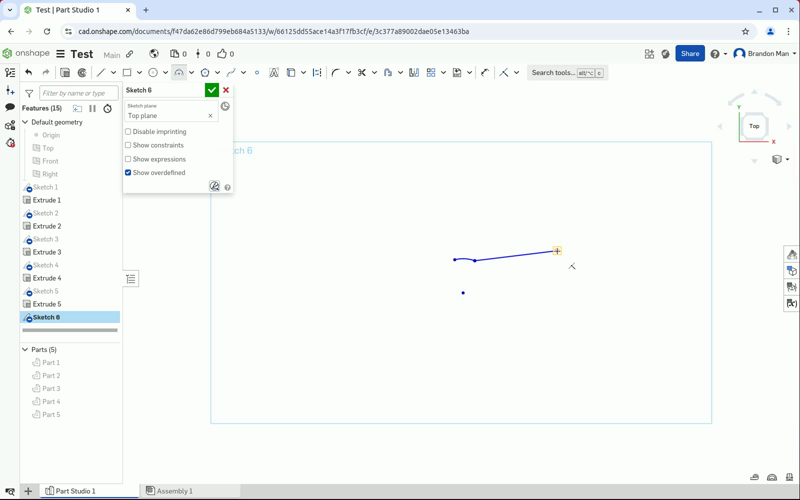
mouse_move(557, 252)
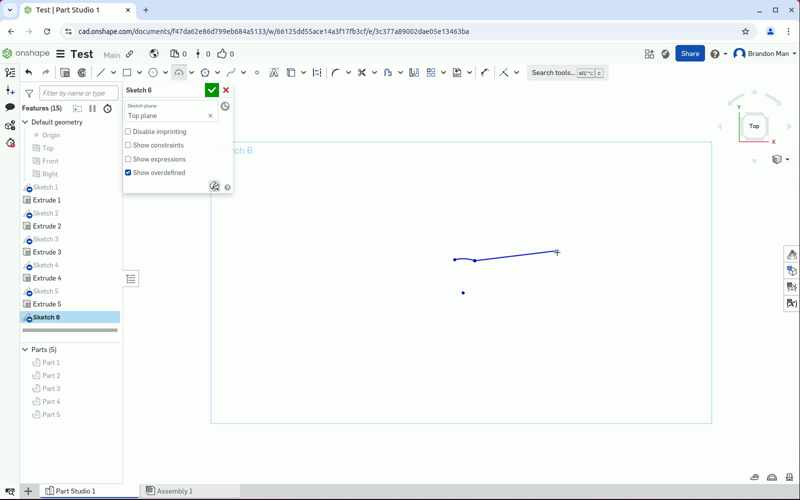
scroll(6)
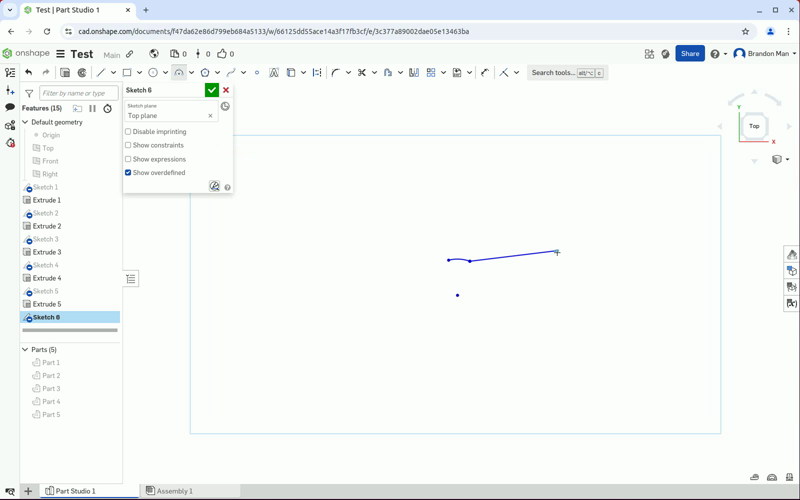
scroll(6)
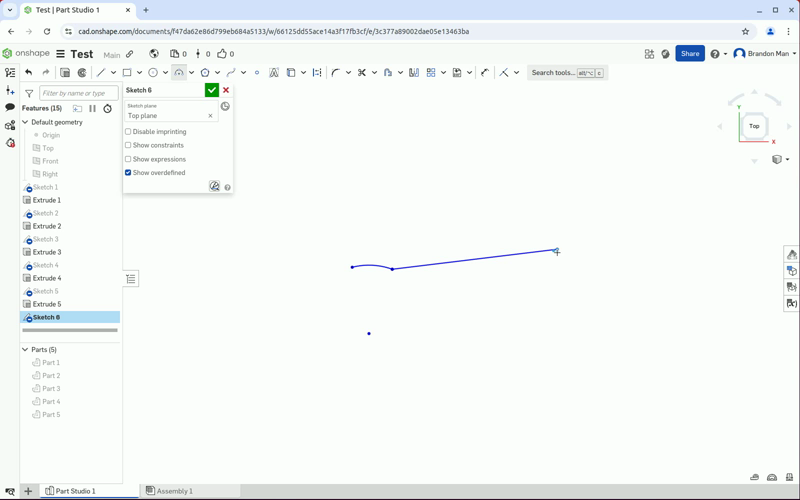
scroll(6)
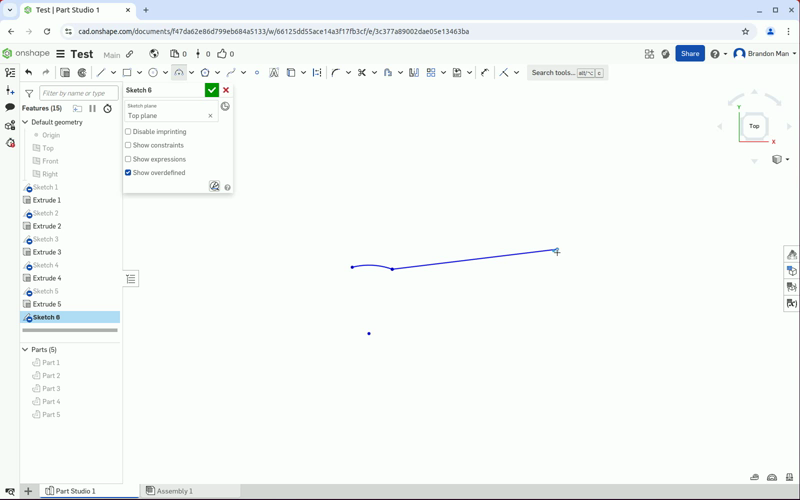
scroll(6)
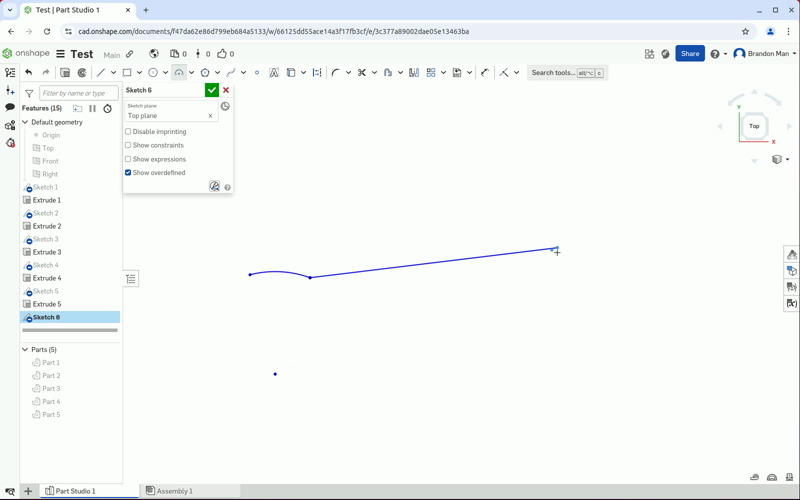
scroll(6)
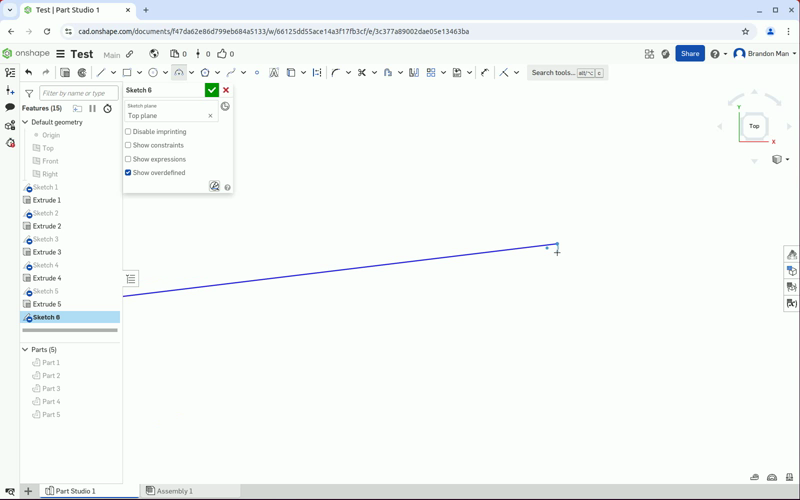
scroll(6)
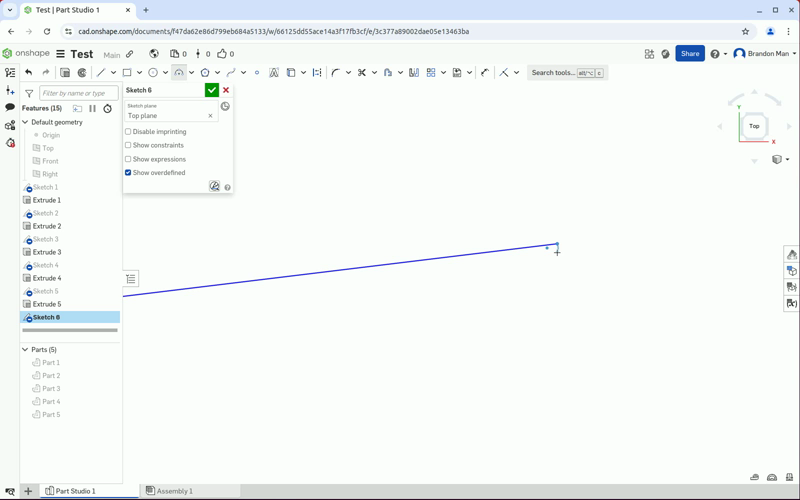
scroll(6)
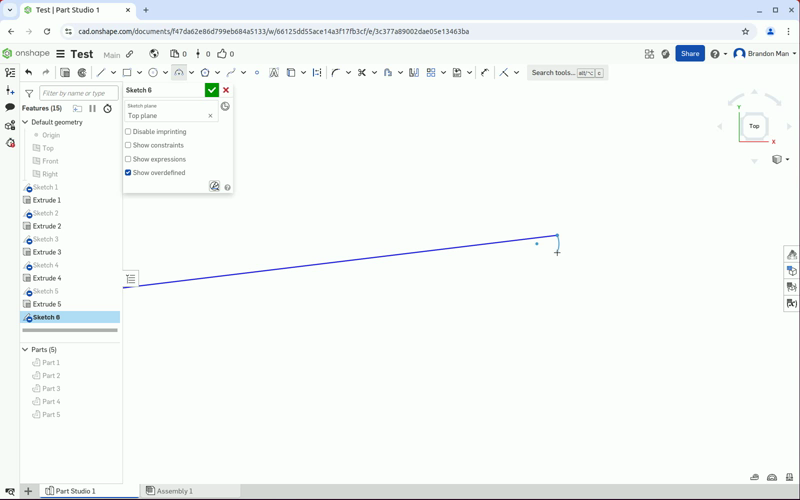
click(557, 252)
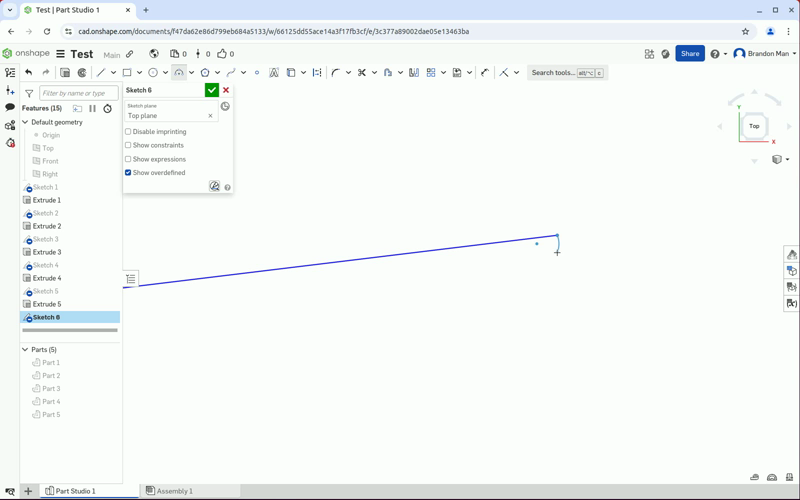
scroll(-6)
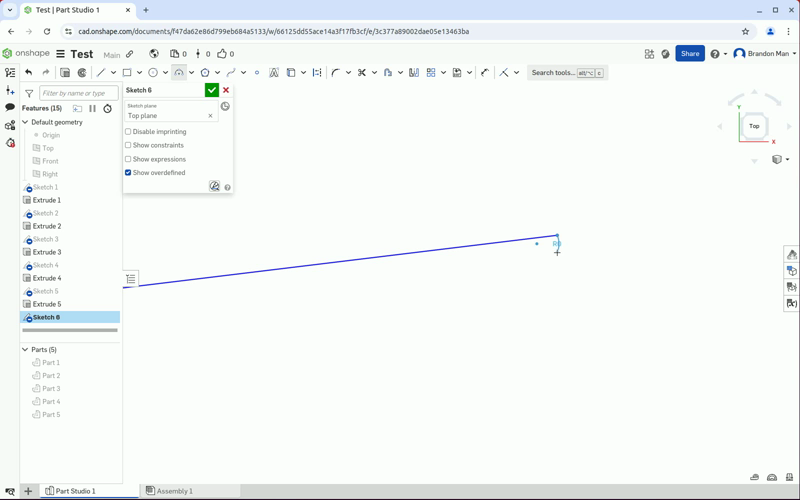
scroll(-6)
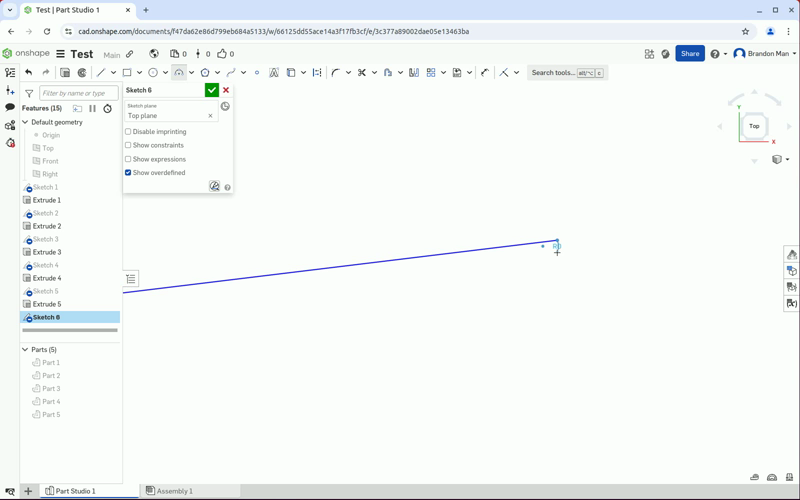
scroll(-6)
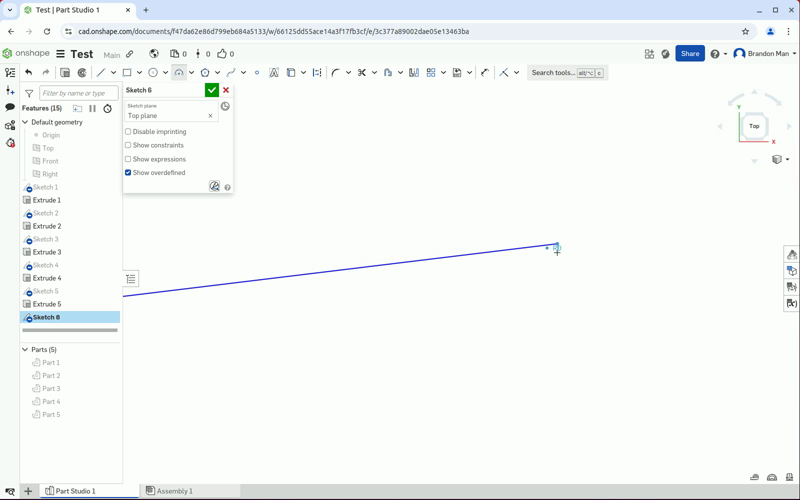
scroll(-6)
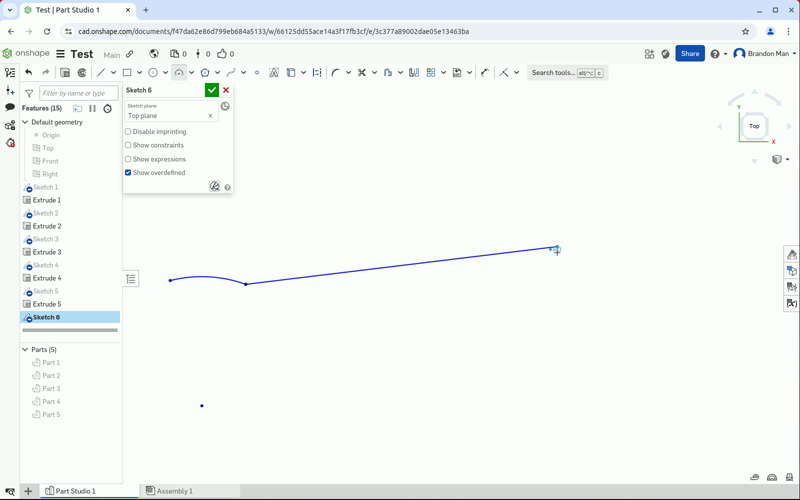
scroll(-6)
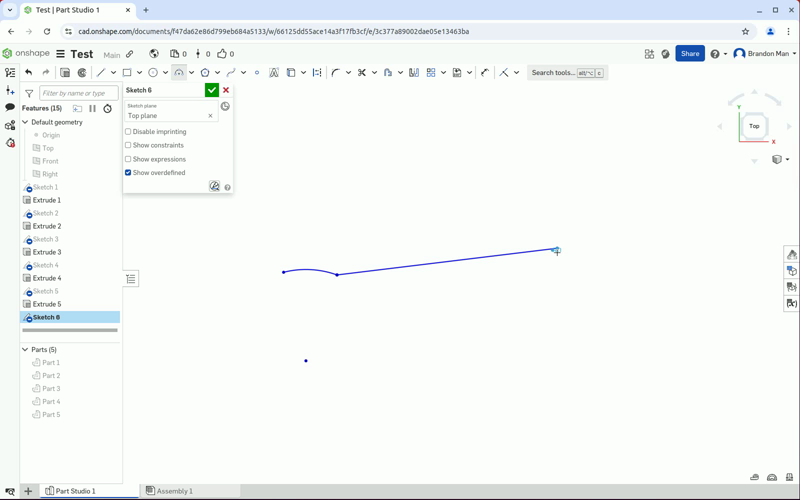
scroll(-6)
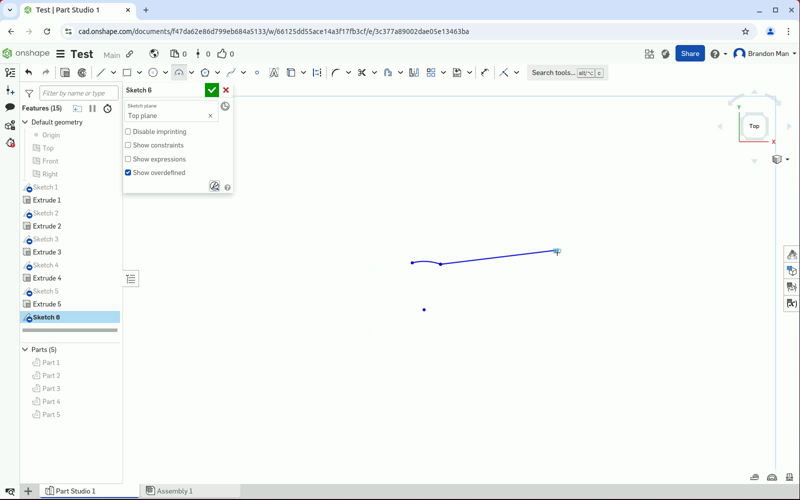
scroll(-6)
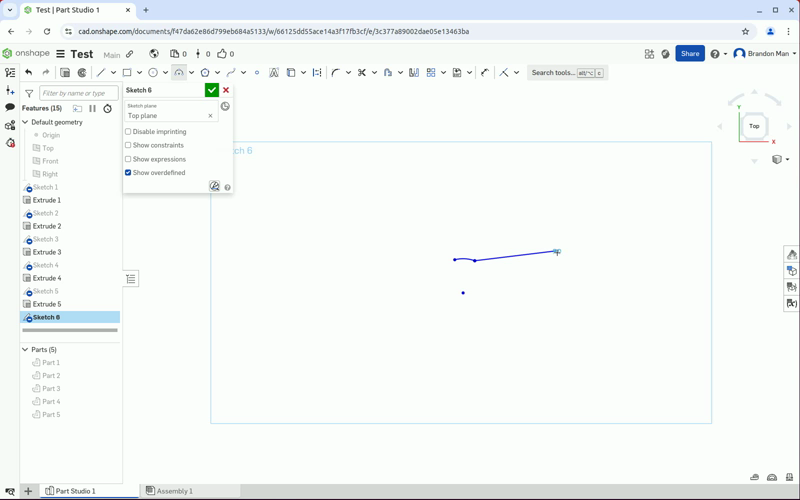
mouse_move(556, 251)
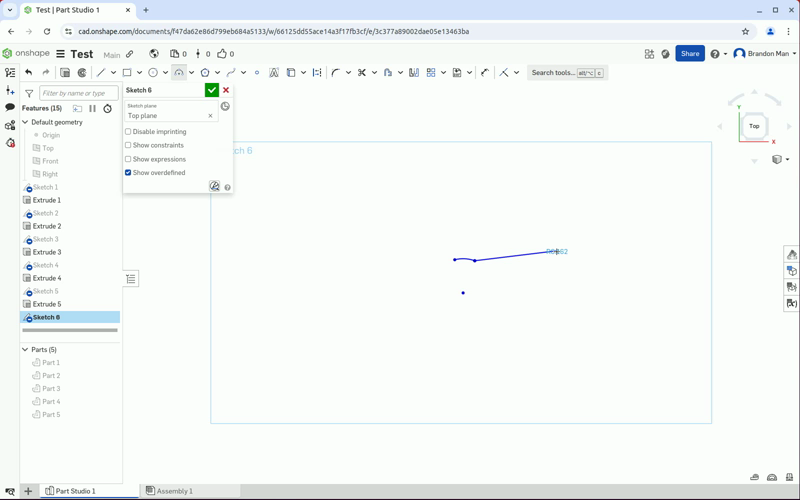
scroll(6)
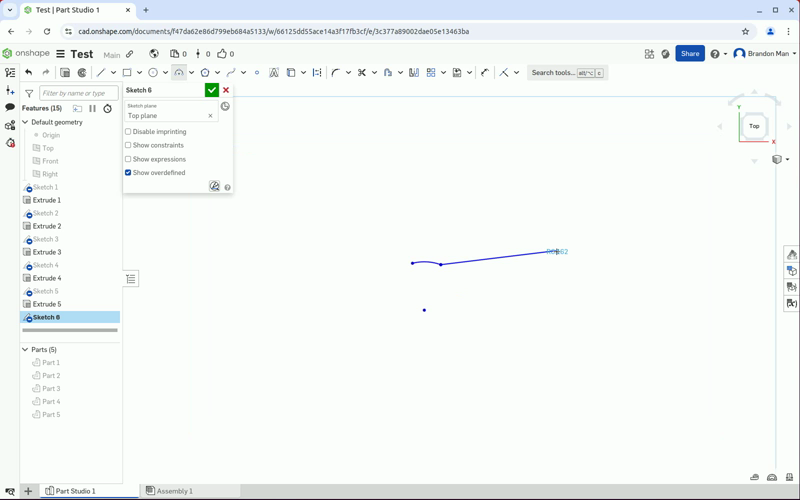
scroll(6)
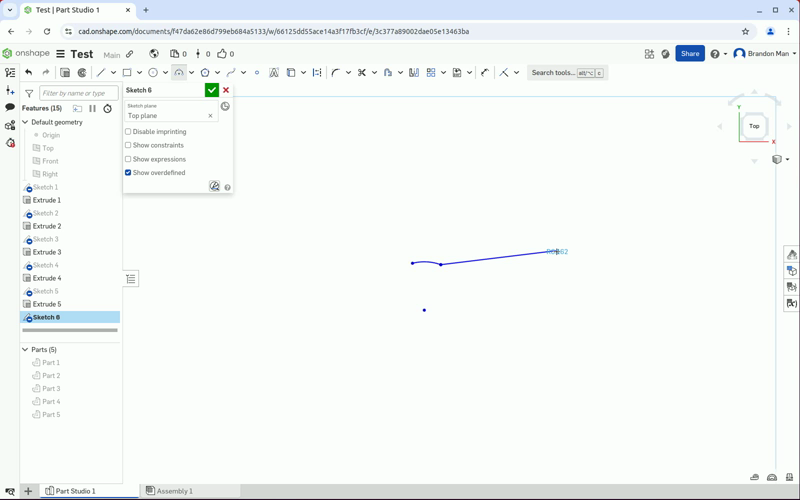
scroll(6)
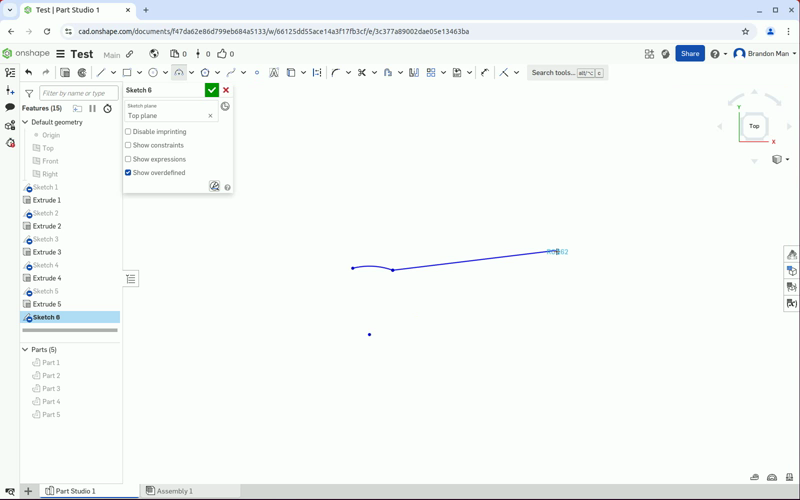
scroll(6)
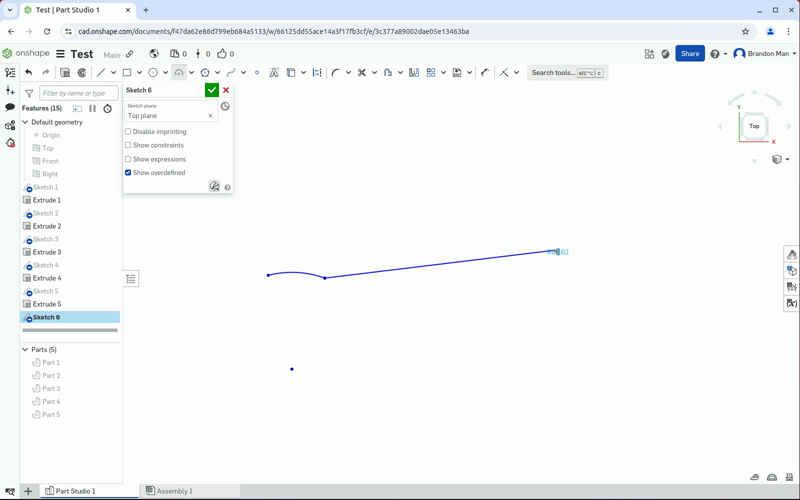
scroll(6)
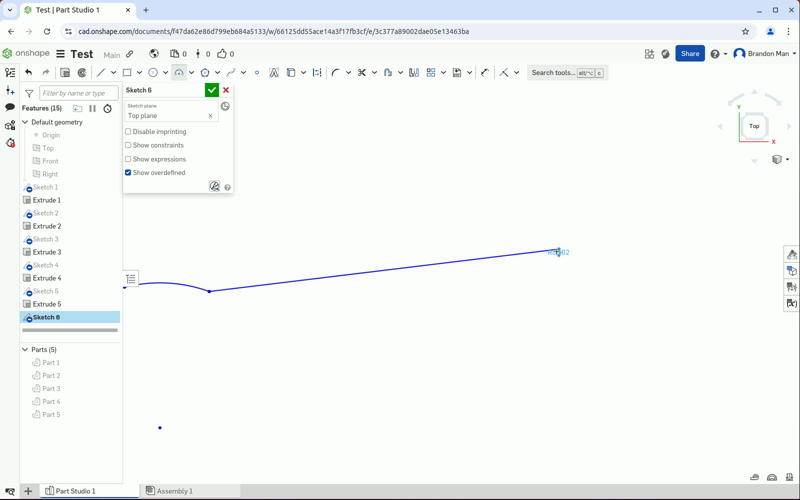
scroll(6)
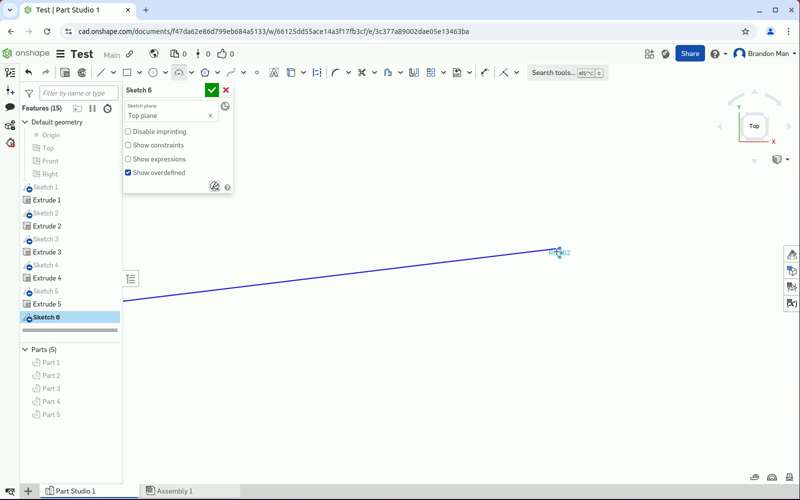
scroll(6)
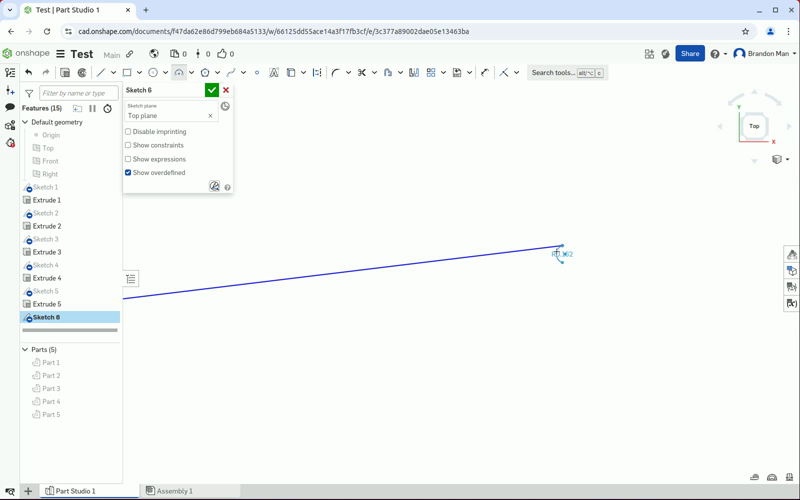
click(556, 251)
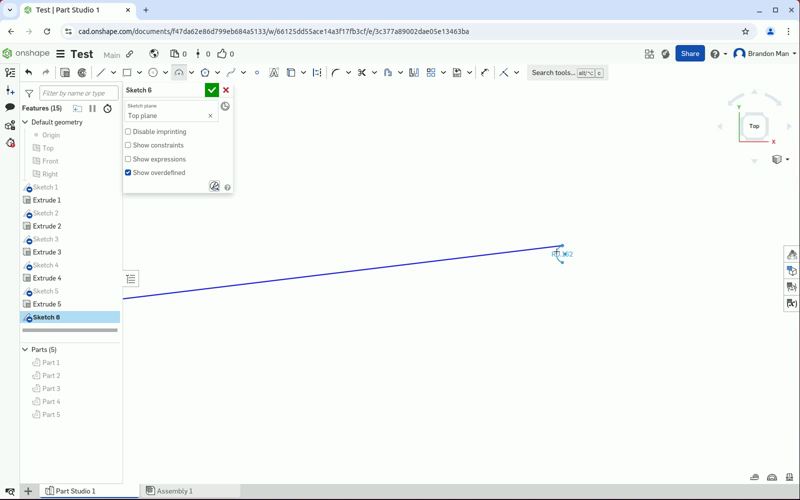
scroll(-6)
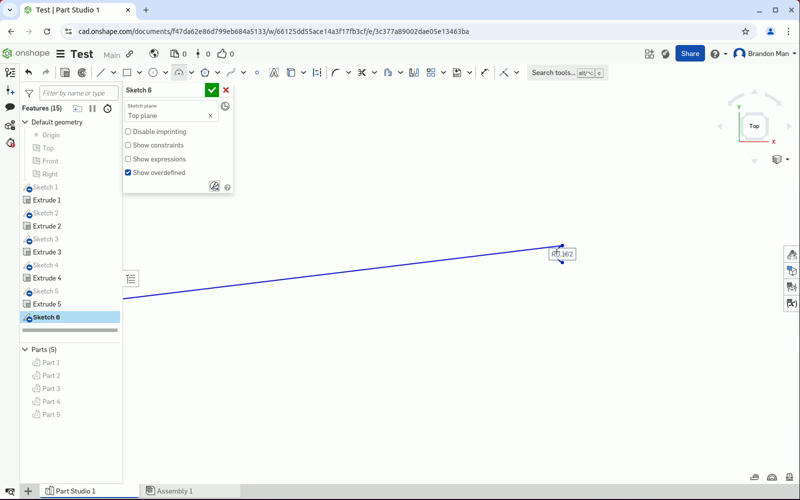
scroll(-6)
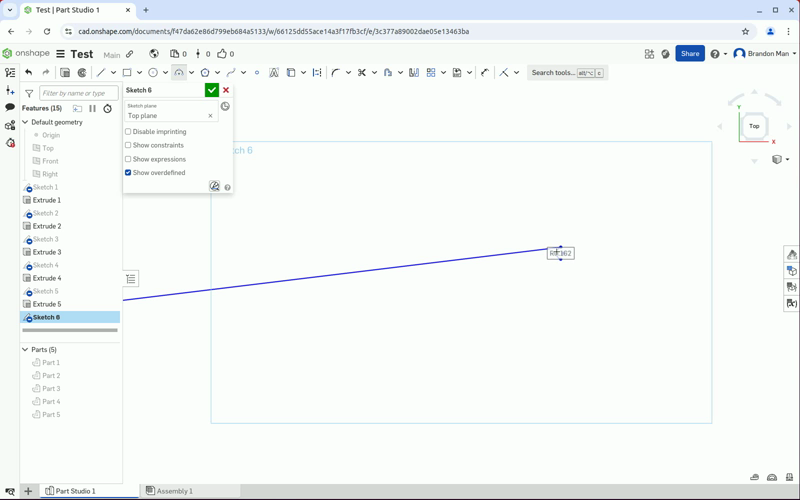
scroll(-6)
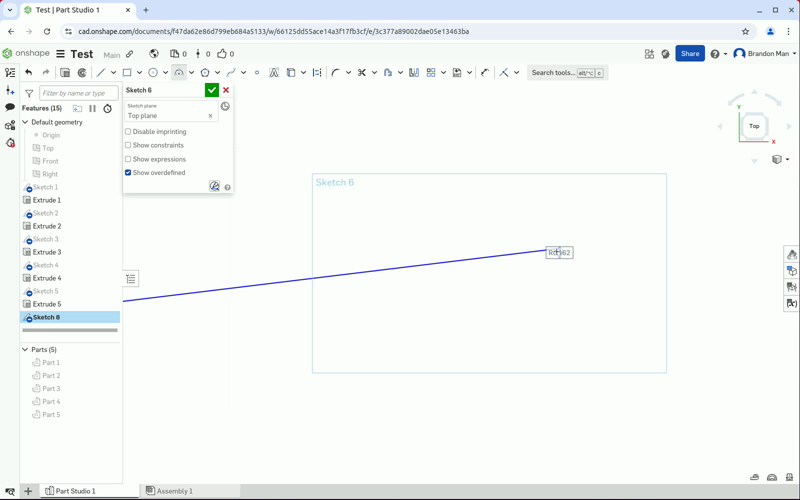
scroll(-6)
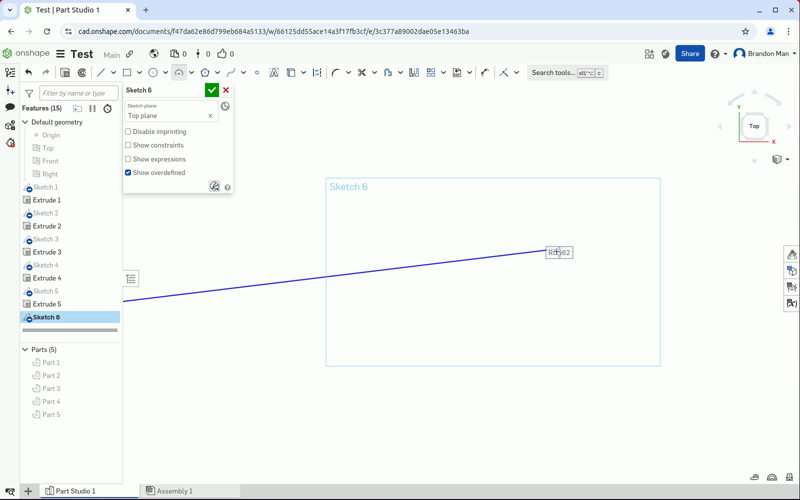
scroll(-6)
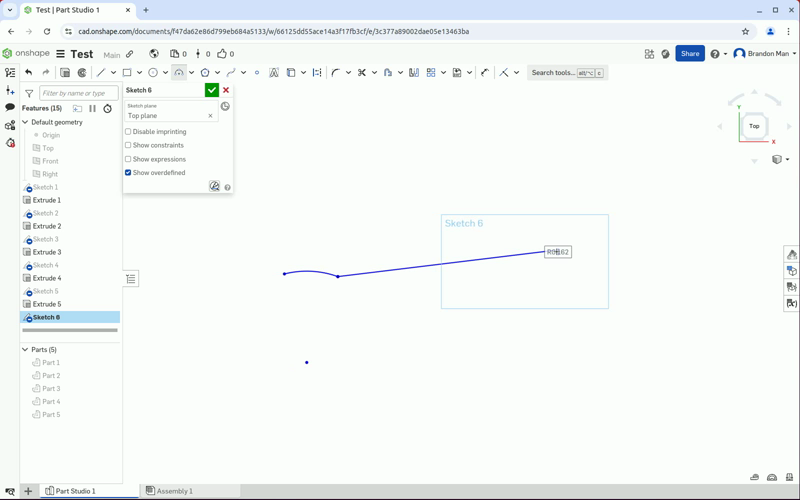
scroll(-6)
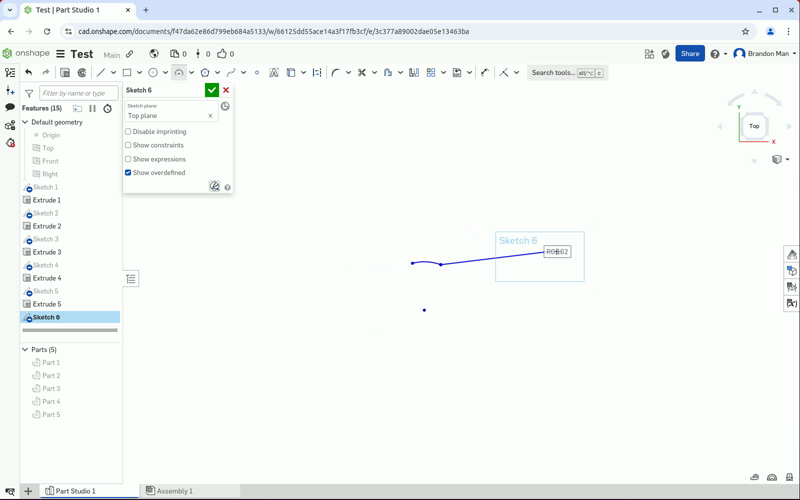
scroll(-6)
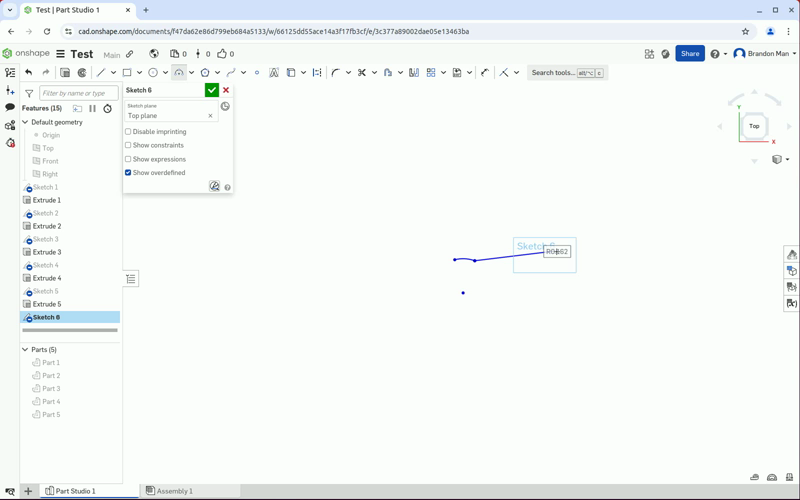
key_up(shift)
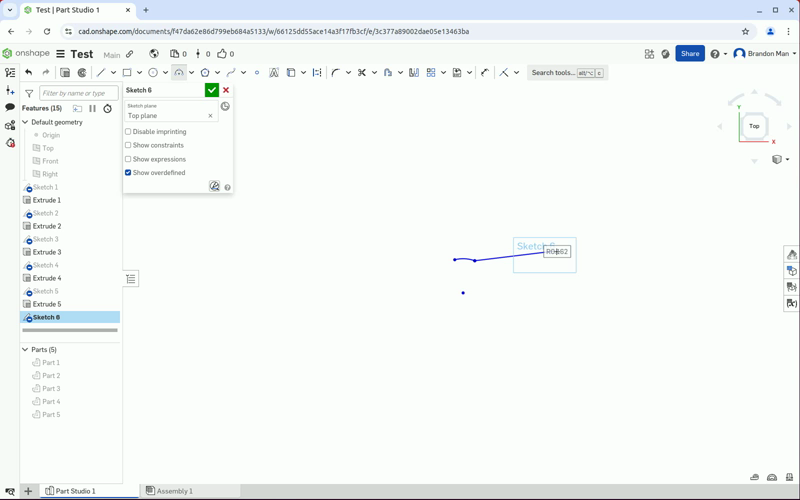
key(esc)
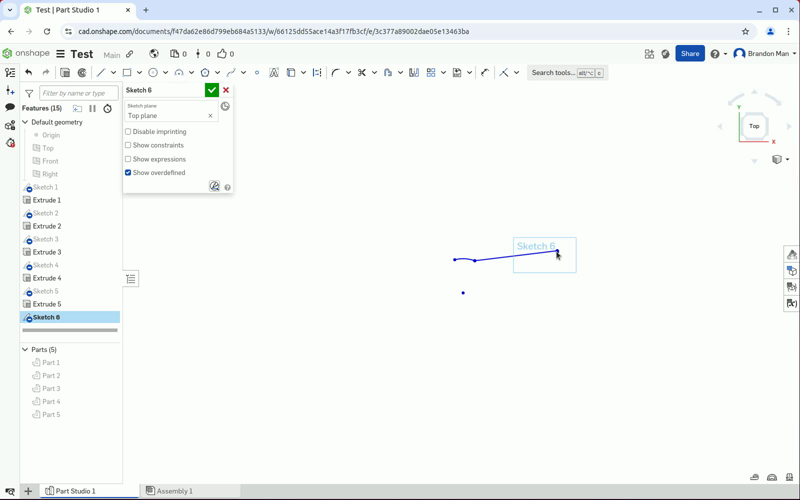
key(l)
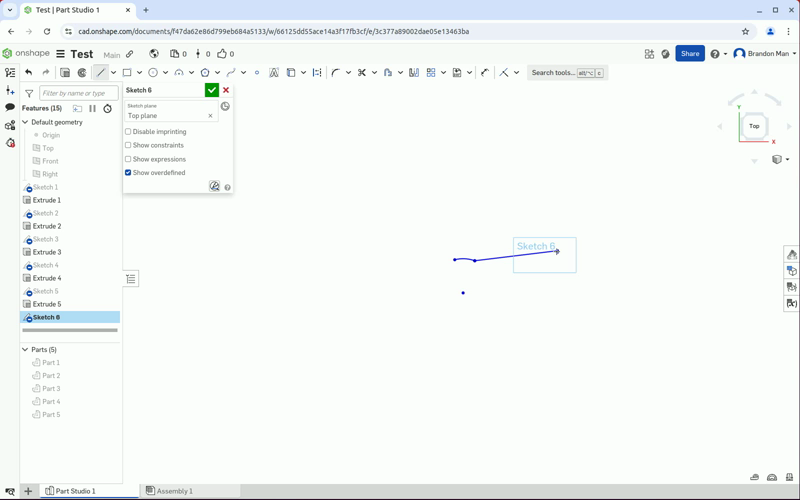
mouse_move(557, 252)
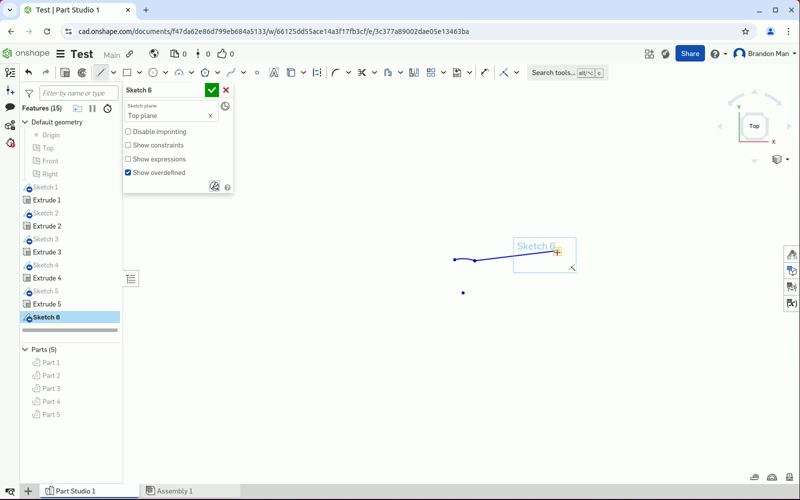
scroll(6)
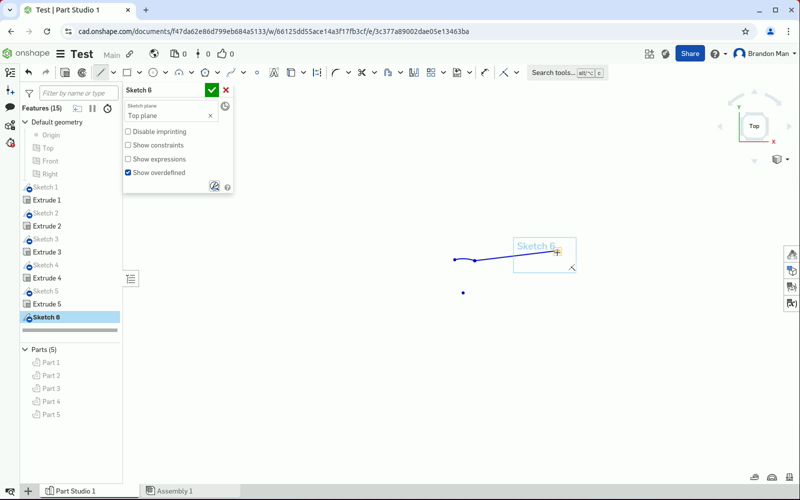
scroll(6)
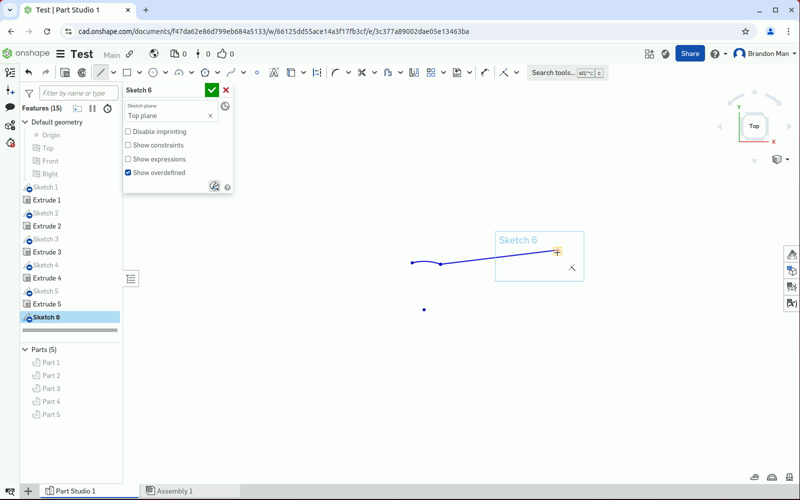
scroll(6)
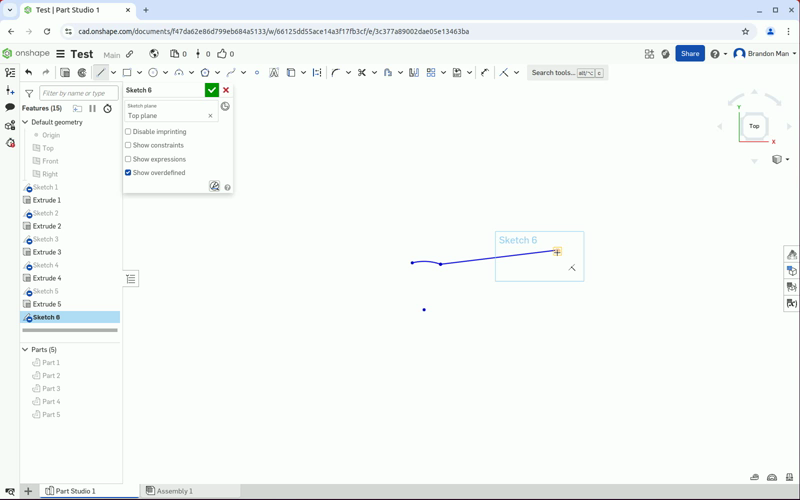
scroll(6)
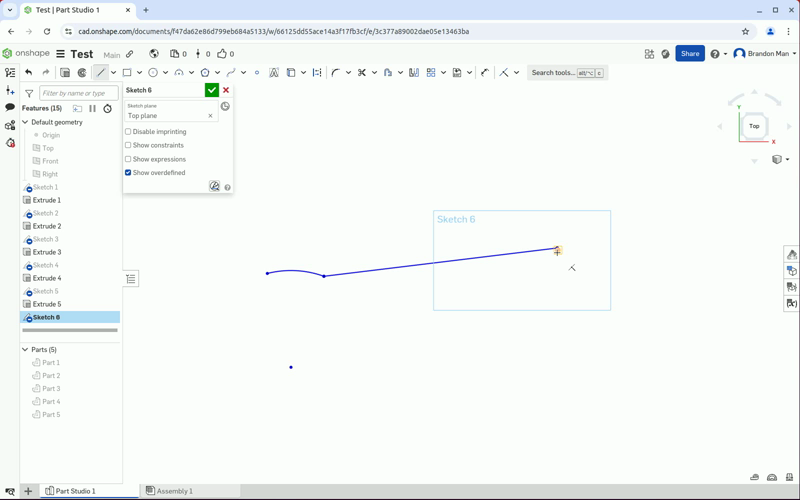
scroll(6)
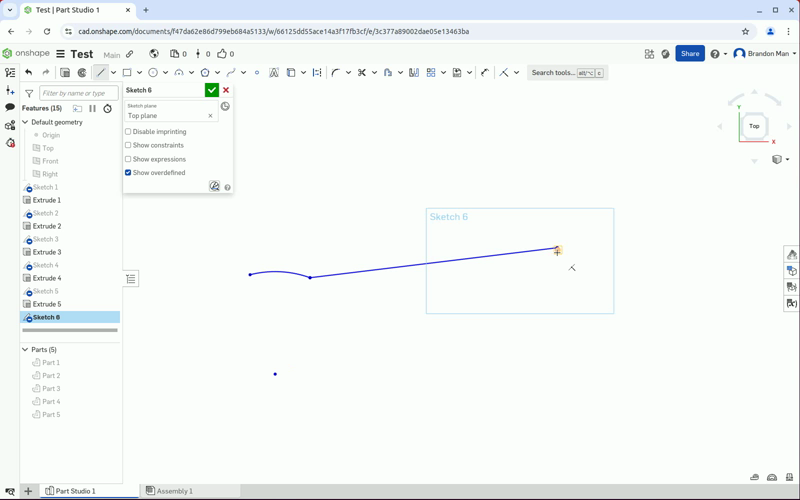
scroll(6)
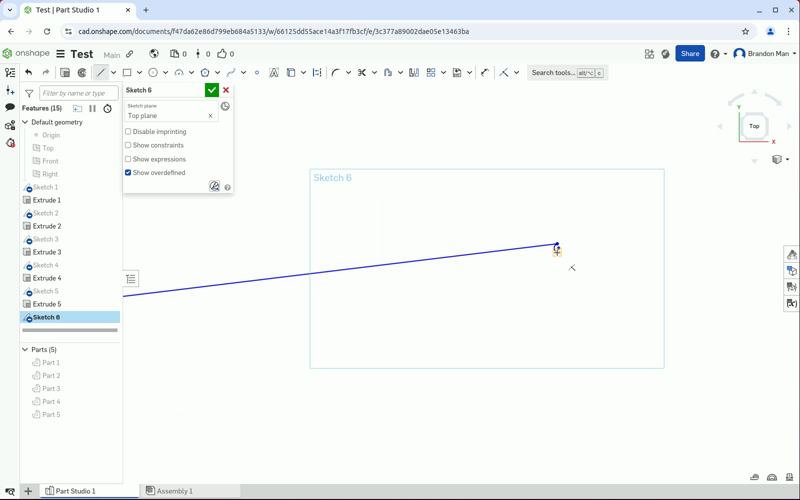
scroll(6)
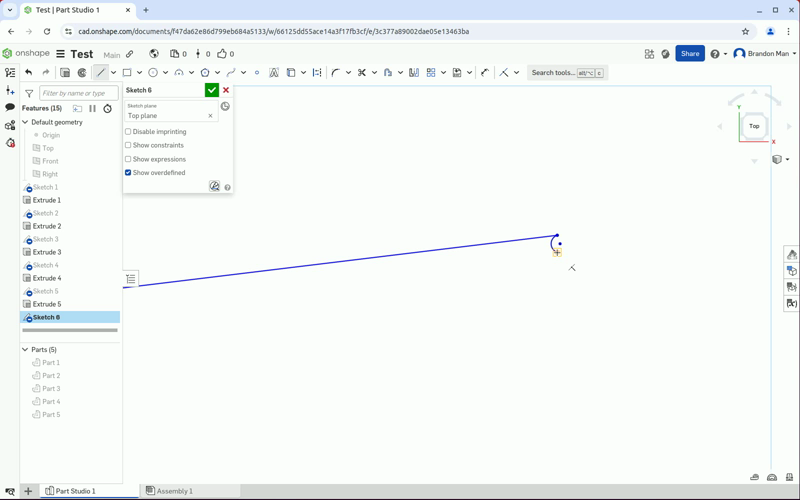
click(557, 252)
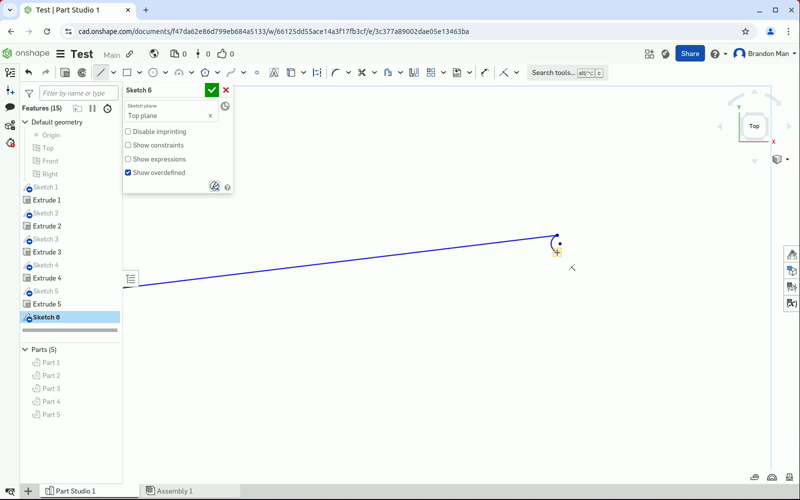
scroll(-6)
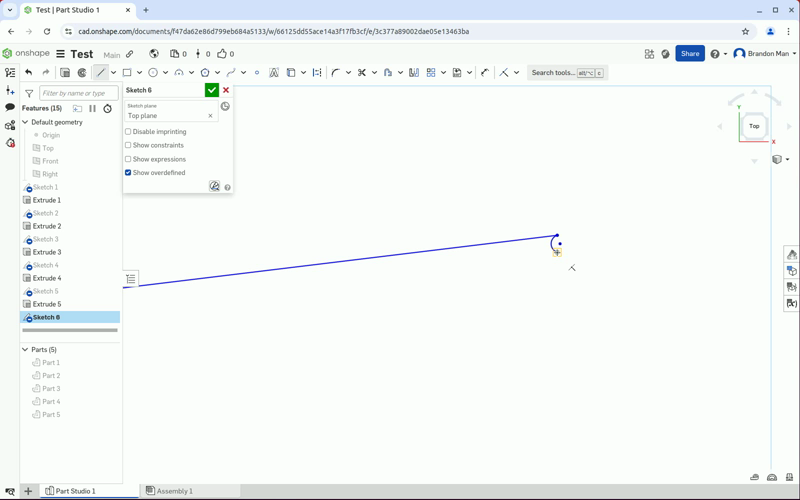
scroll(-6)
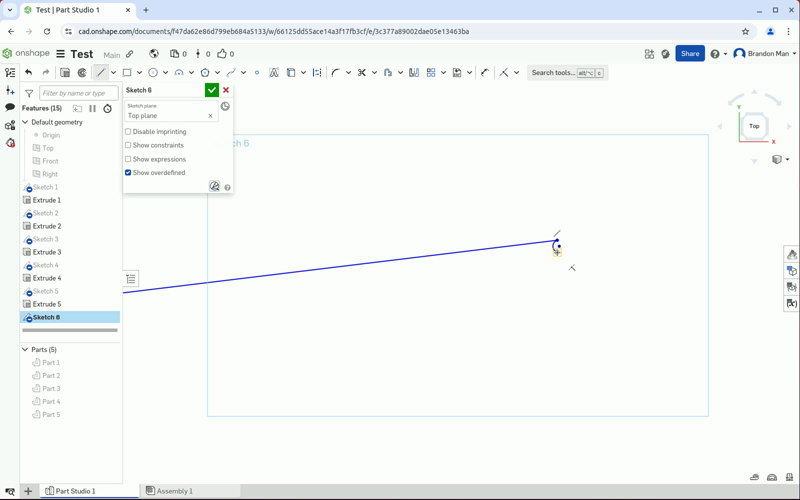
scroll(-6)
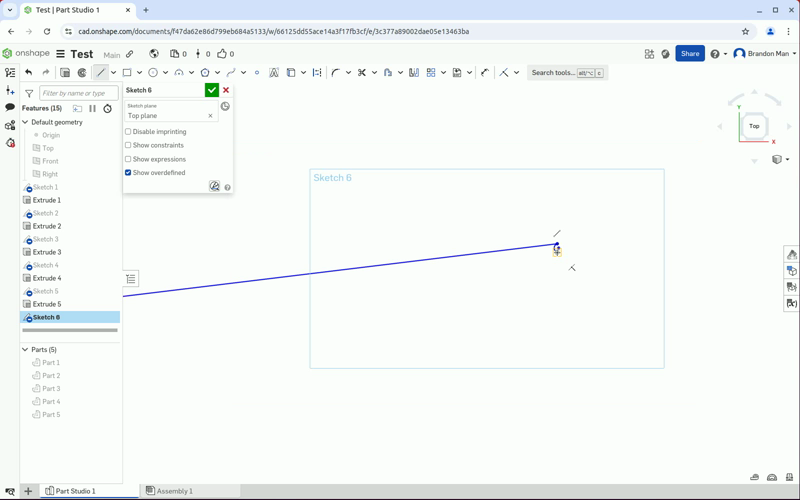
scroll(-6)
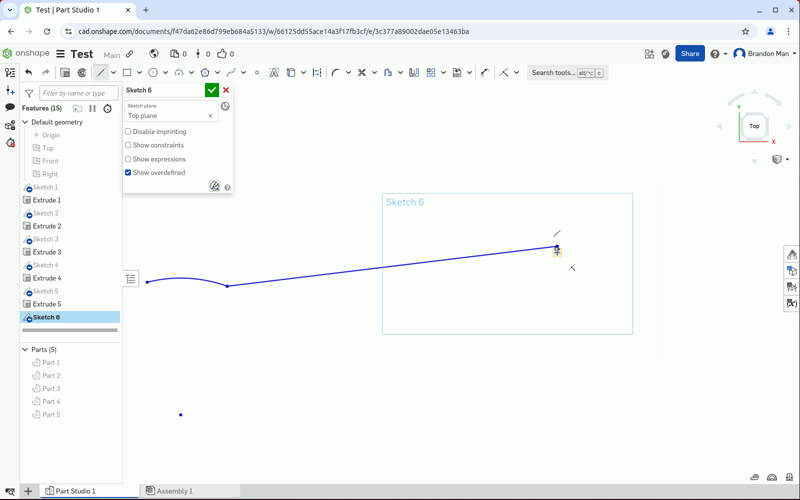
scroll(-6)
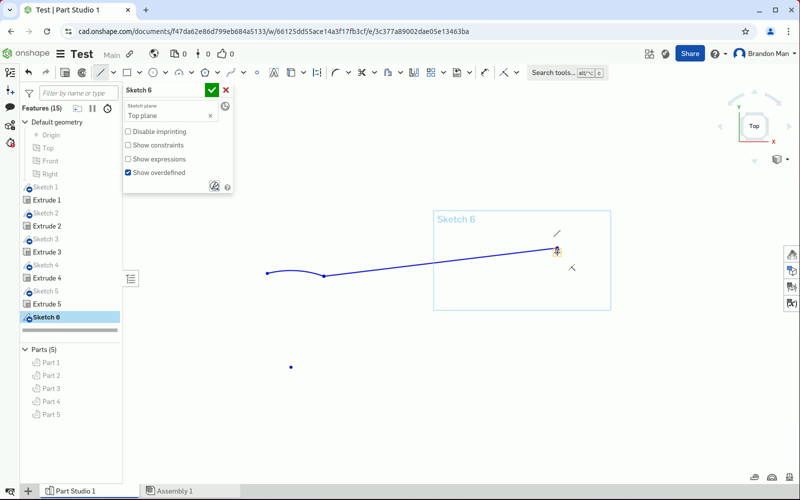
scroll(-6)
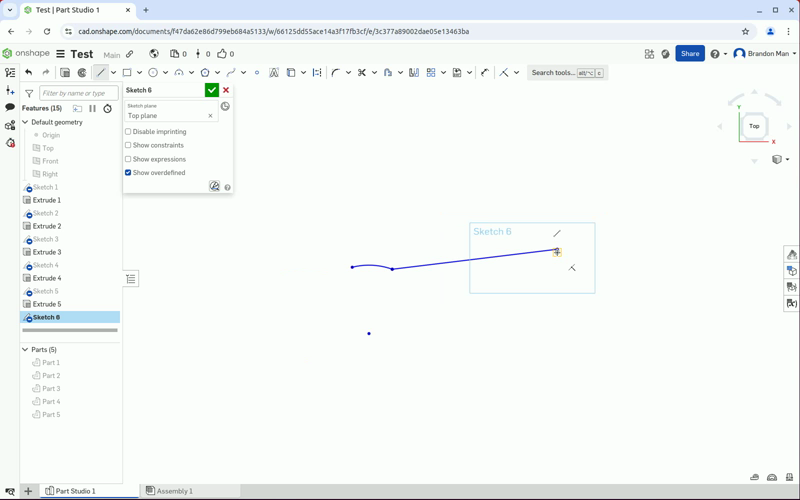
scroll(-6)
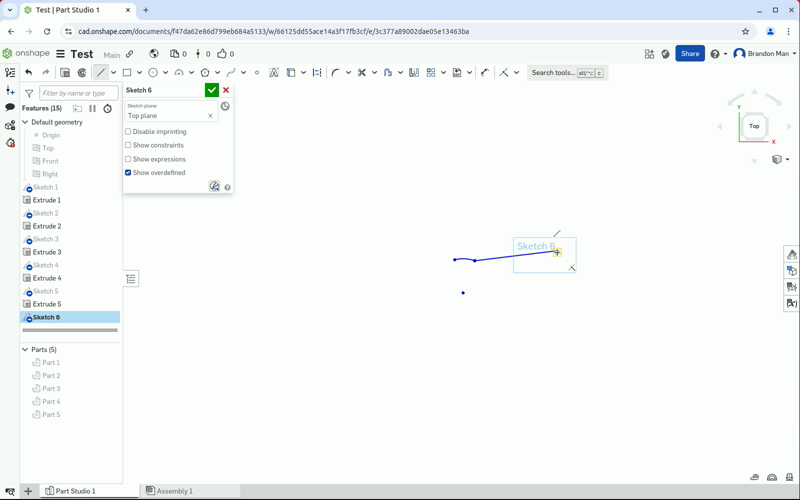
key_down(shift)
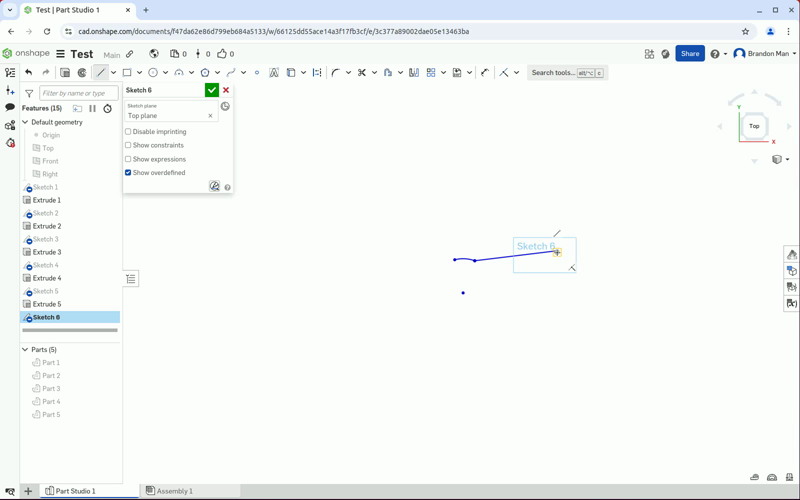
mouse_move(494, 268)
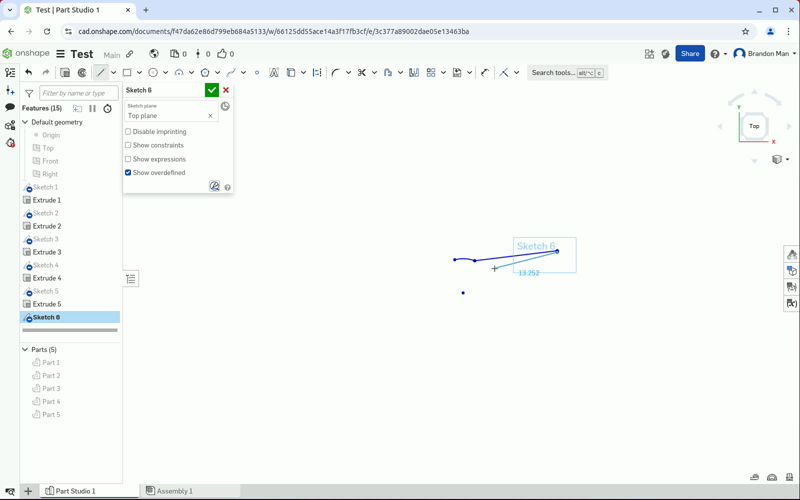
click(494, 268)
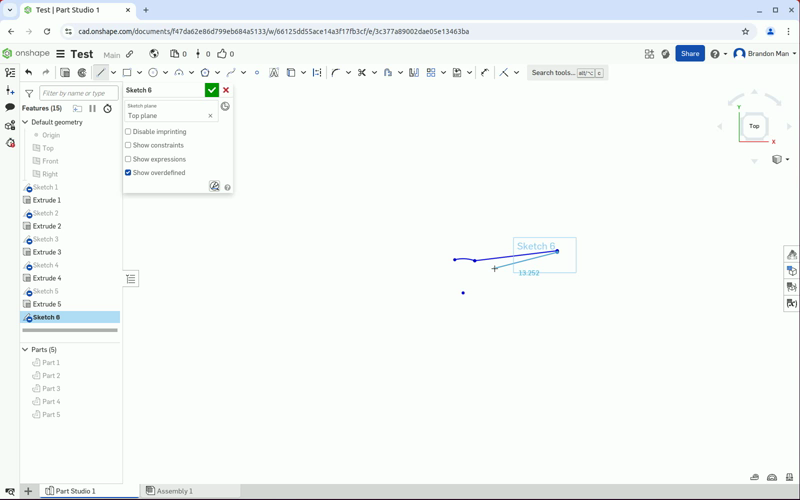
key_up(shift)
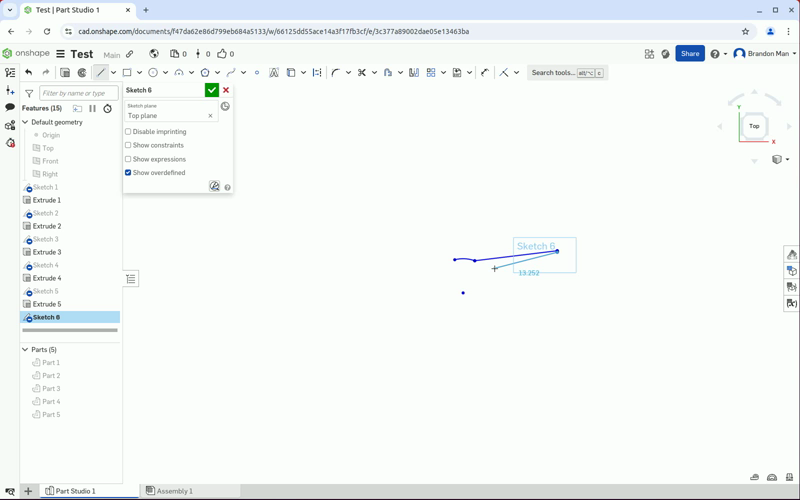
key(esc)
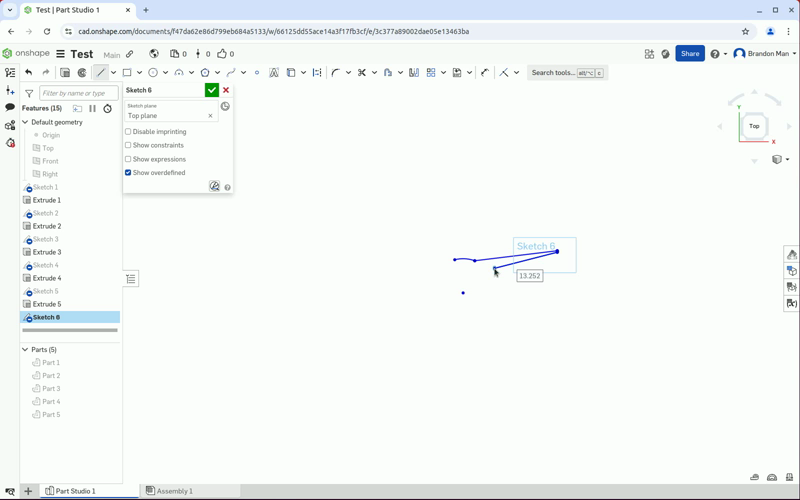
key(a)
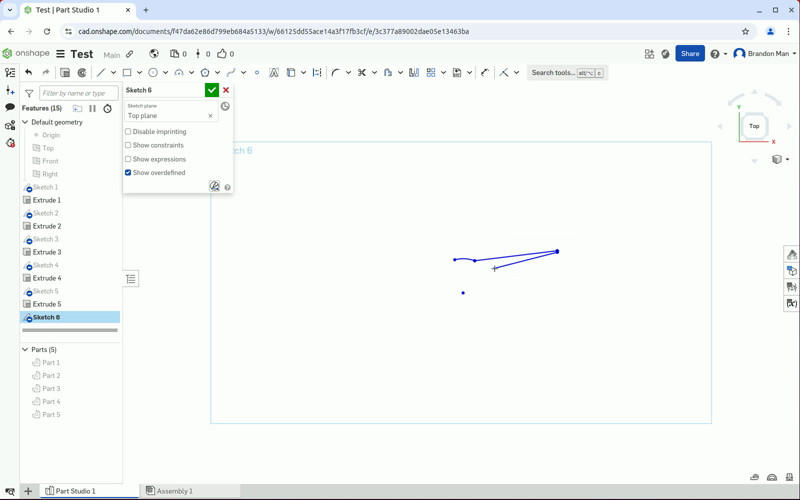
mouse_move(494, 268)
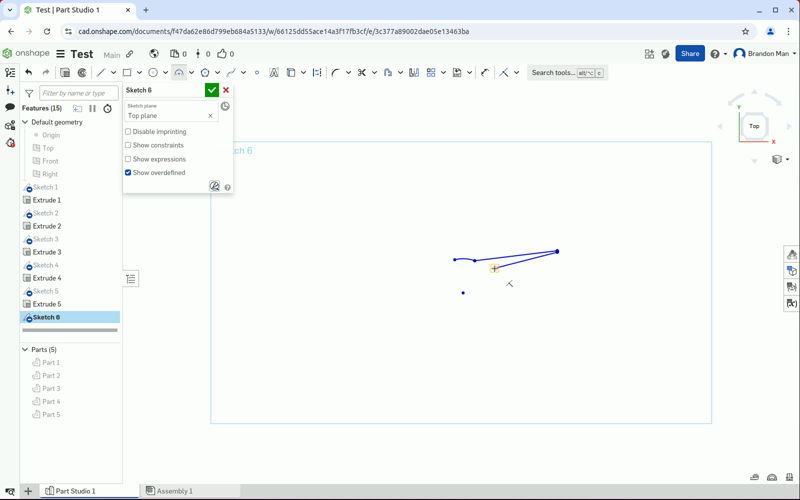
click(494, 268)
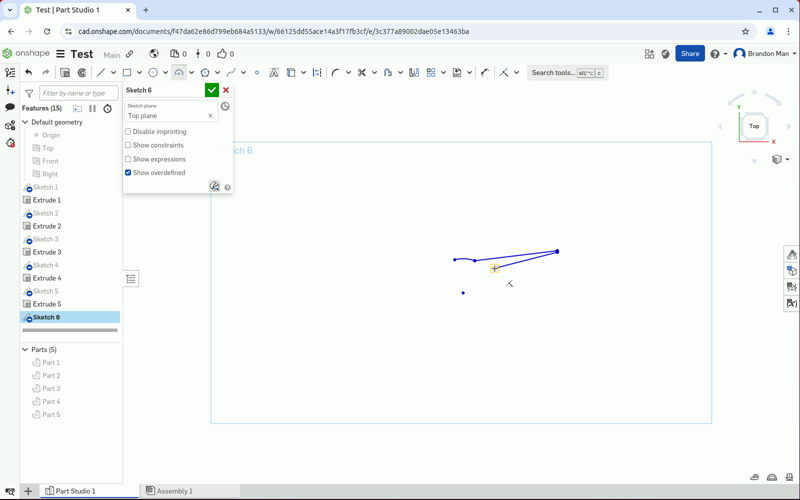
key_down(shift)
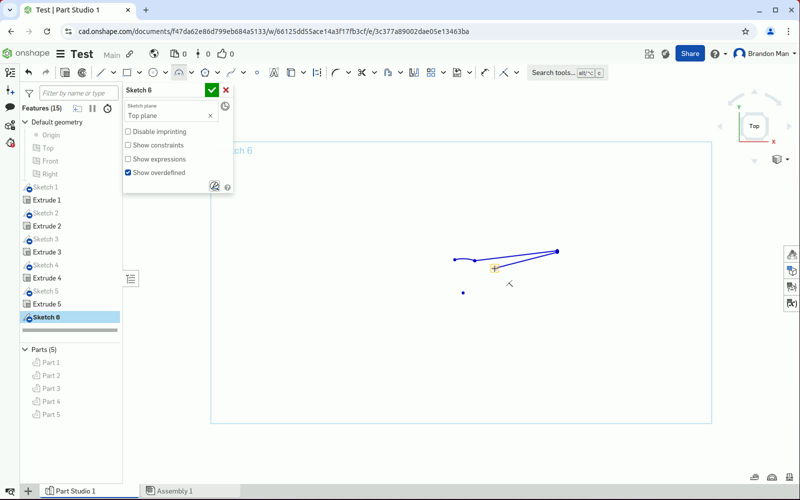
mouse_move(498, 270)
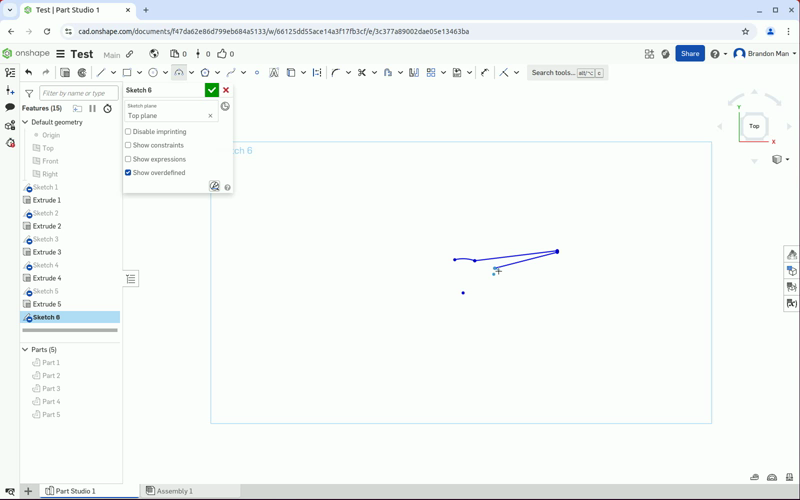
scroll(6)
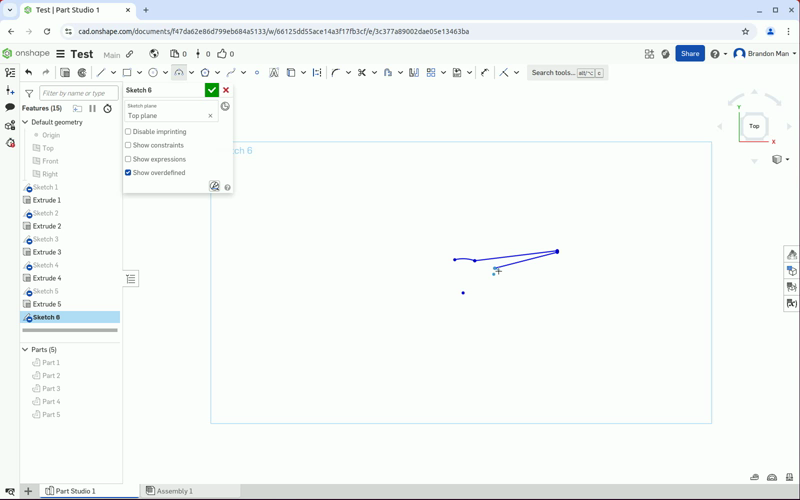
scroll(6)
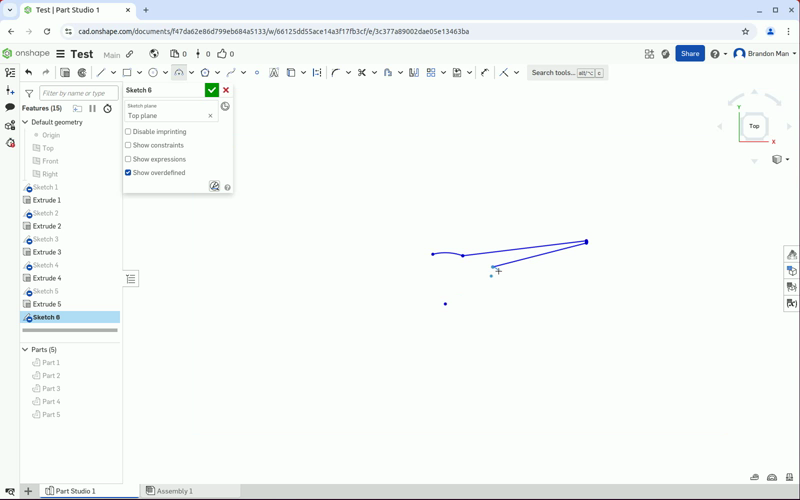
scroll(6)
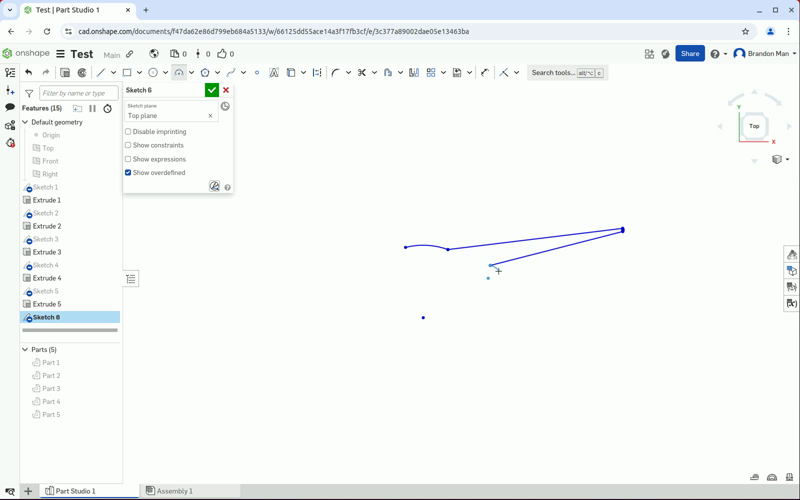
scroll(6)
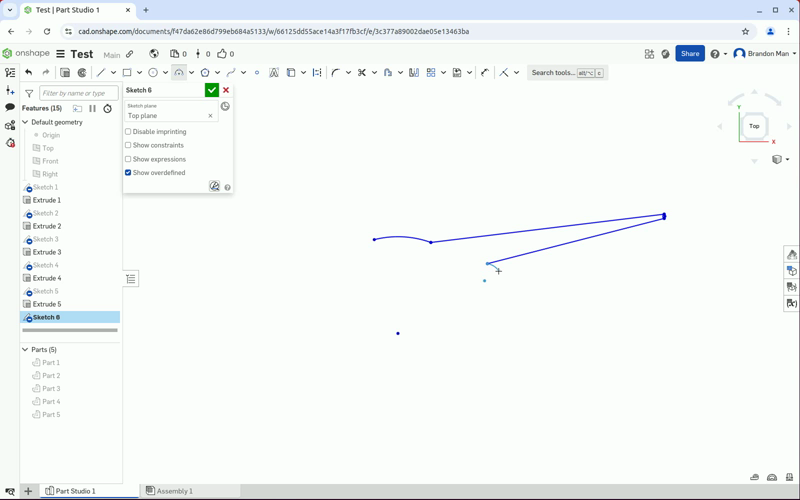
scroll(6)
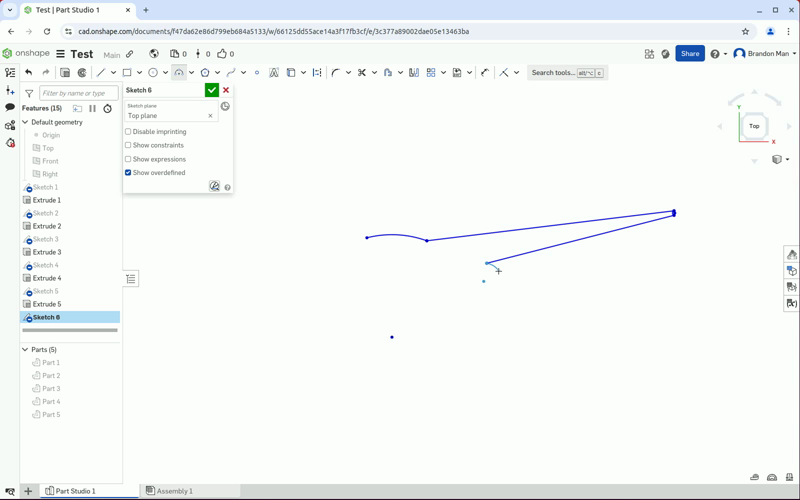
scroll(6)
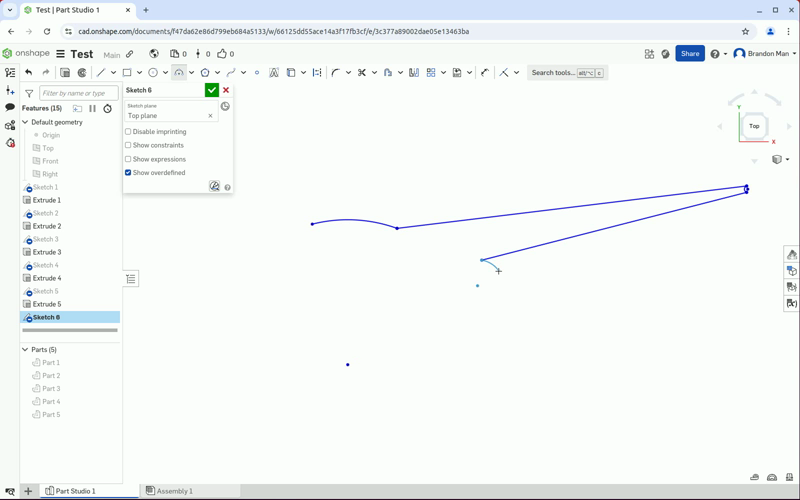
scroll(6)
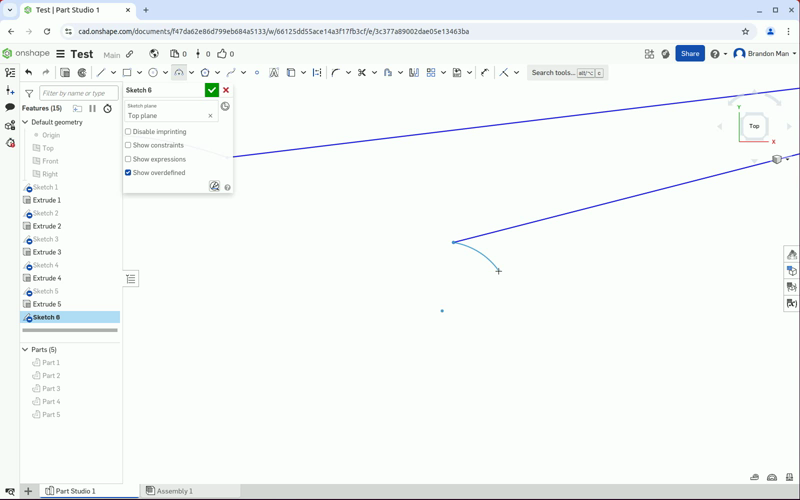
click(498, 270)
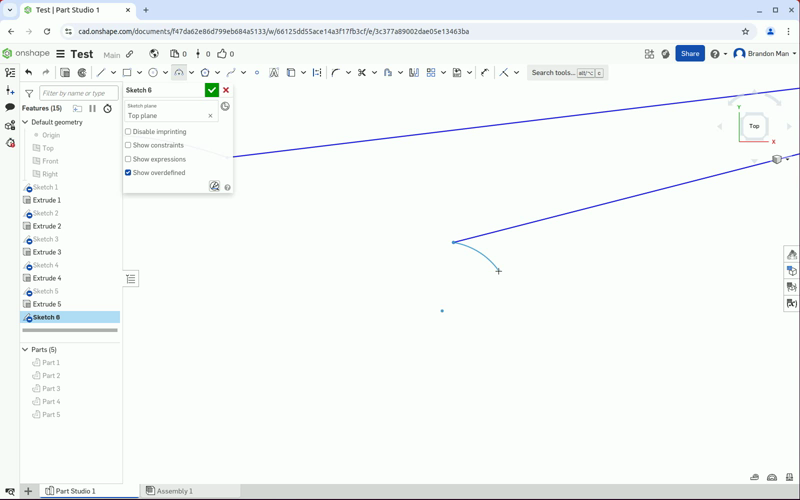
scroll(-6)
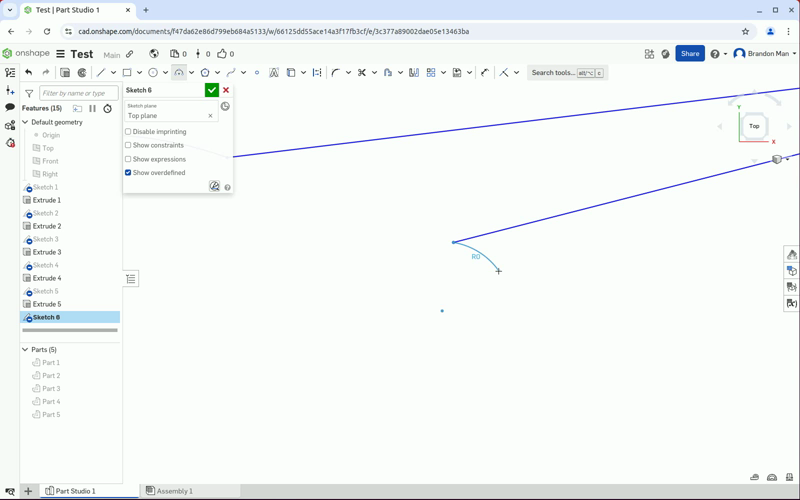
scroll(-6)
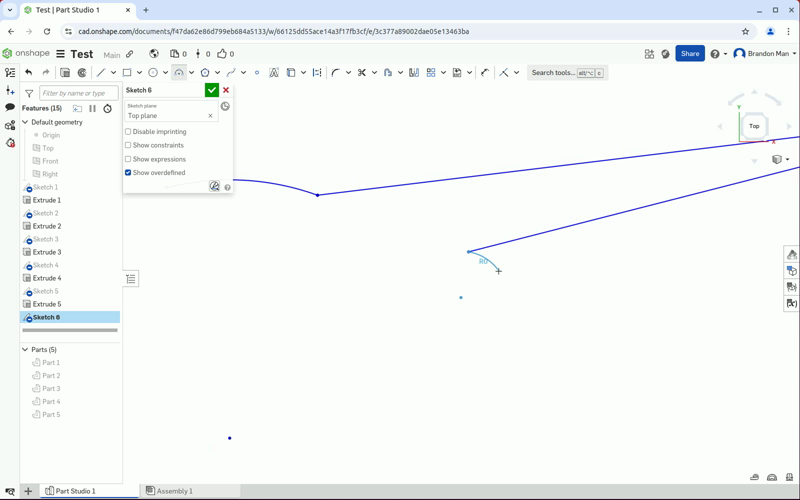
scroll(-6)
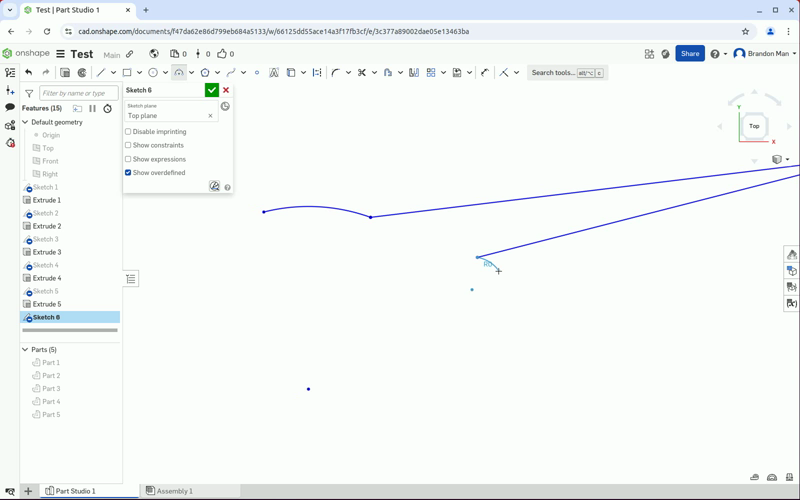
scroll(-6)
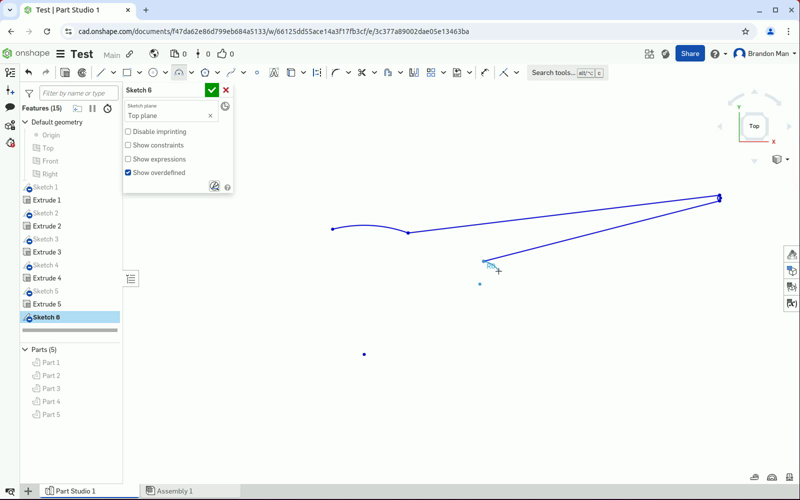
scroll(-6)
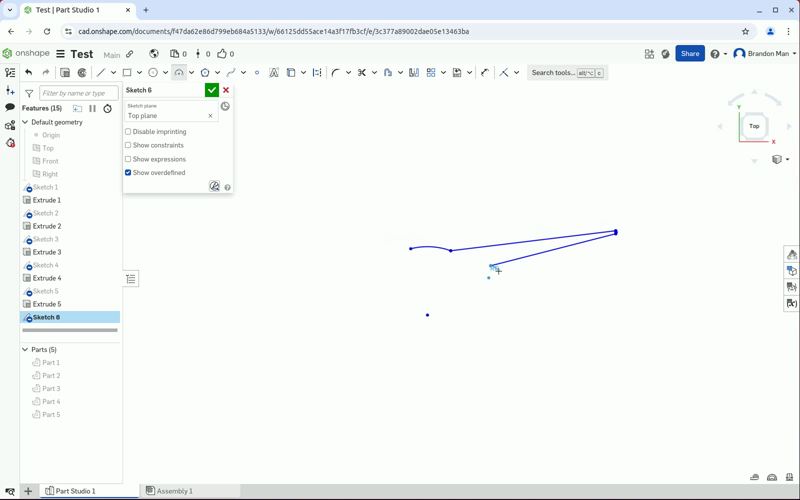
scroll(-6)
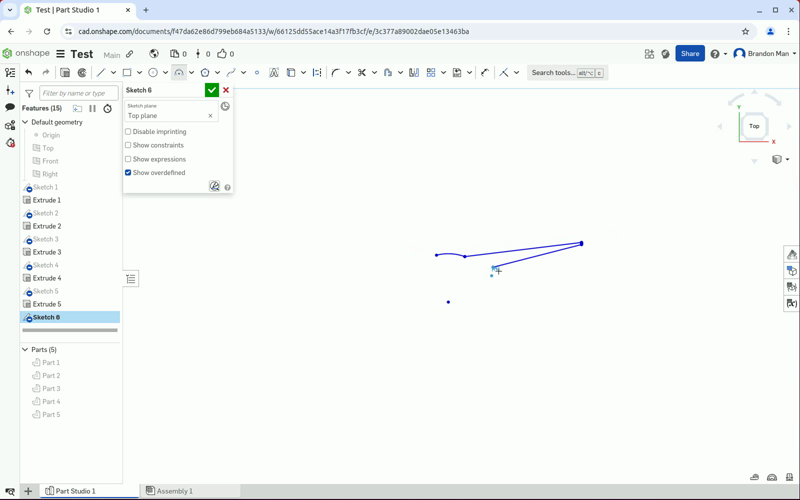
scroll(-6)
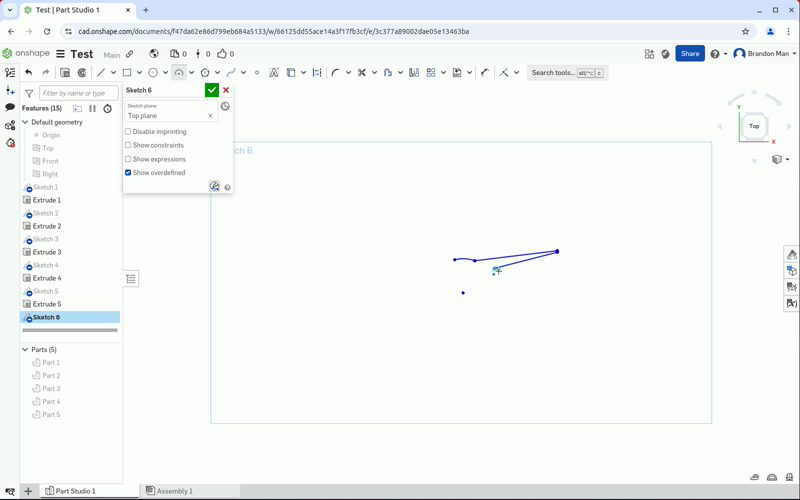
mouse_move(496, 269)
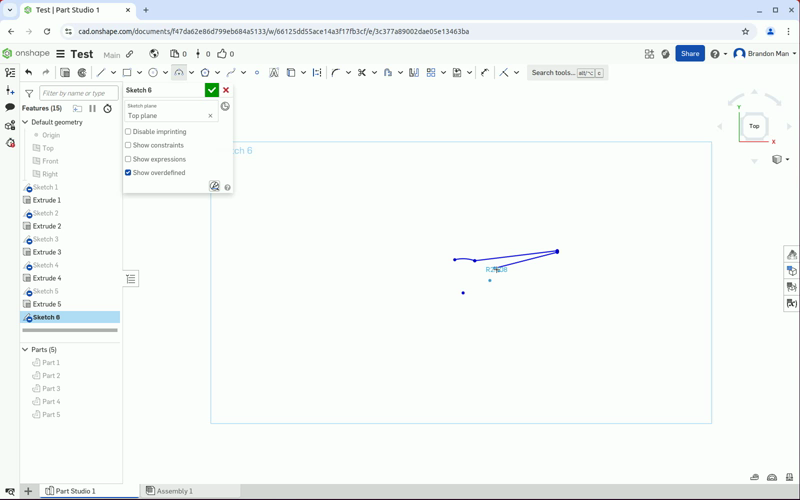
scroll(6)
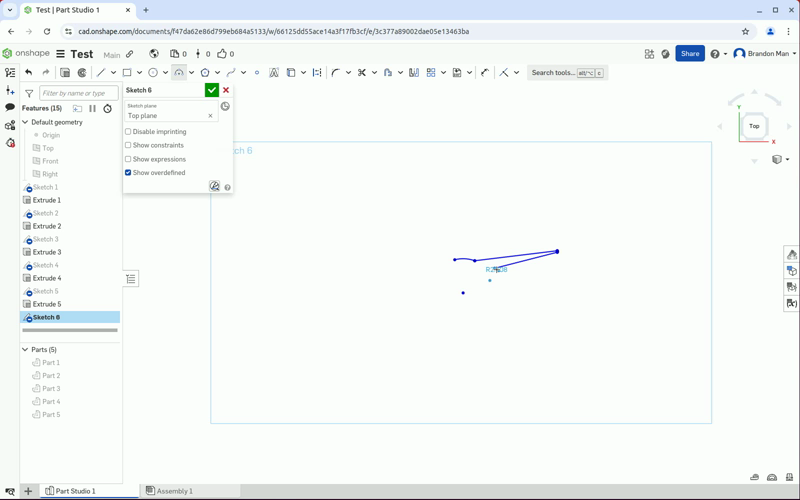
scroll(6)
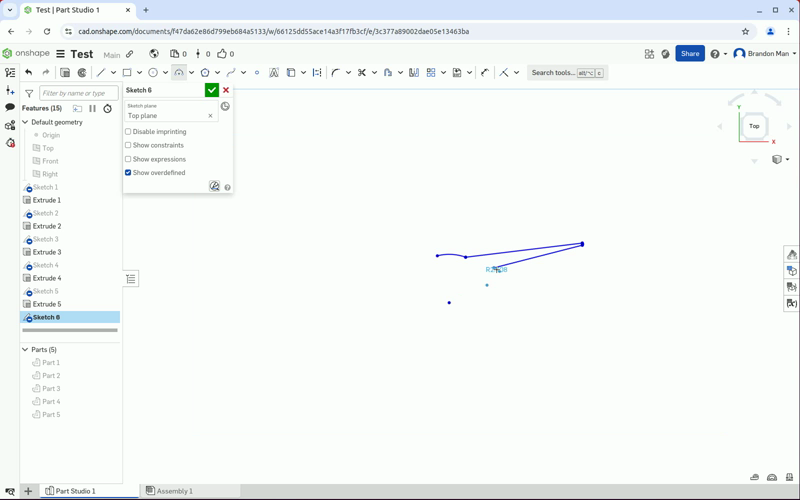
scroll(6)
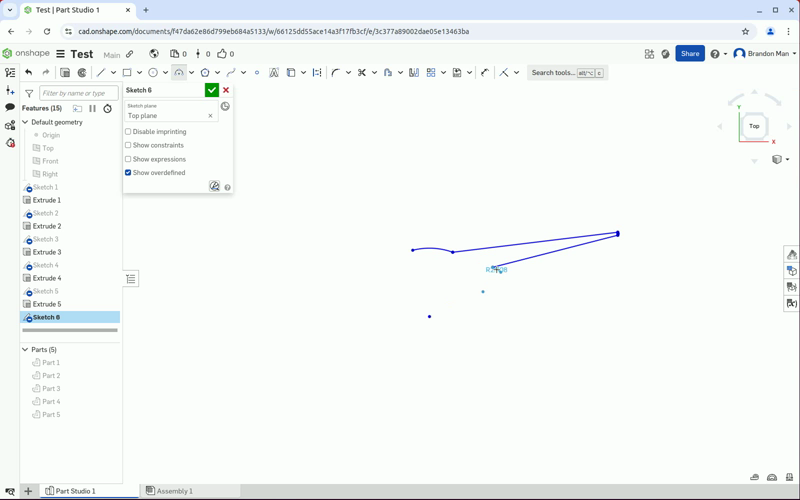
scroll(6)
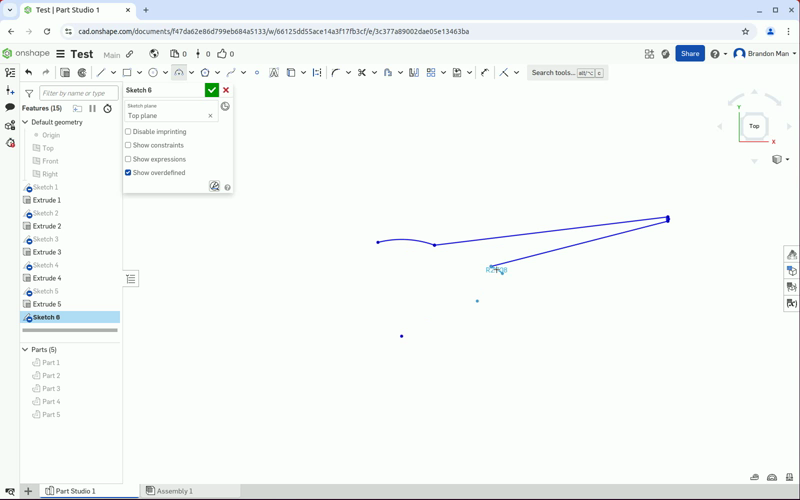
scroll(6)
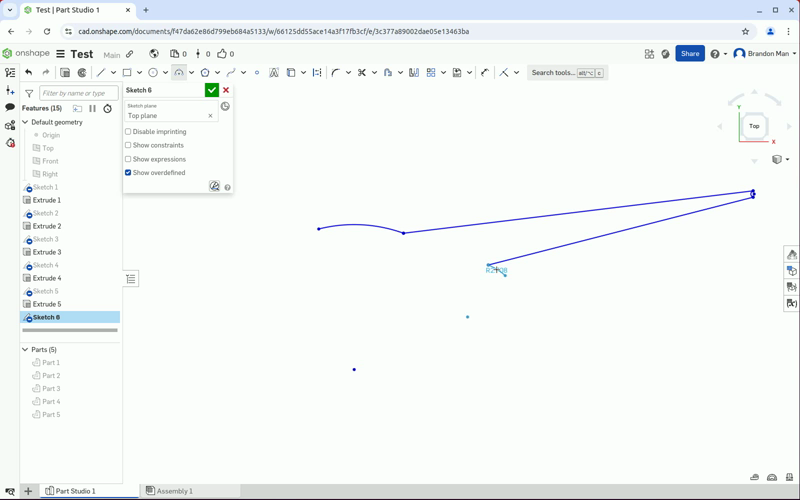
scroll(6)
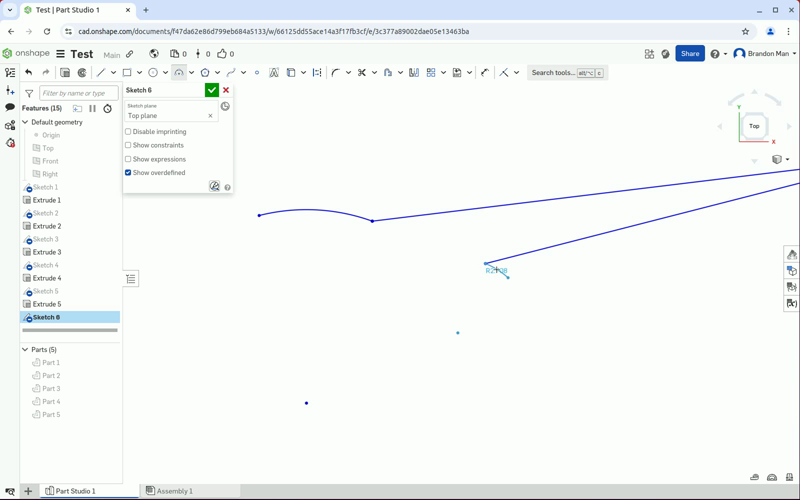
scroll(6)
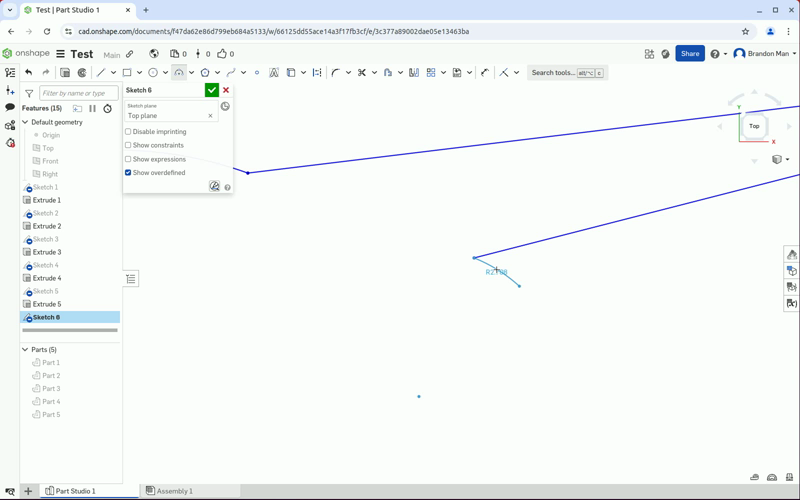
click(496, 269)
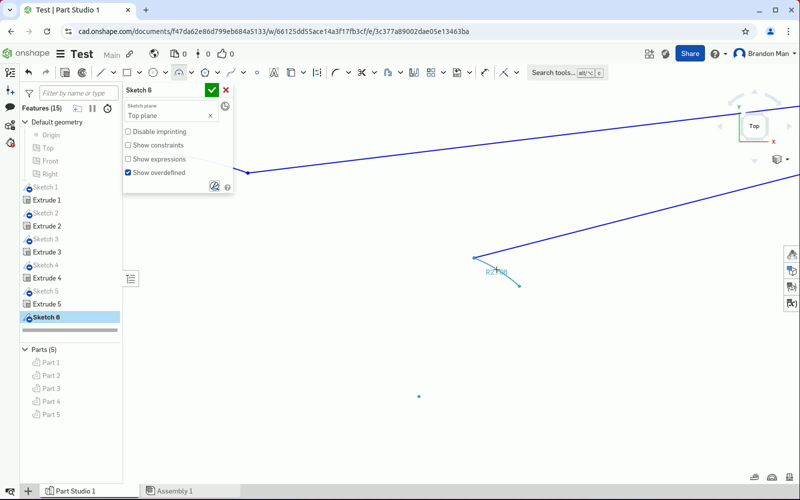
scroll(-6)
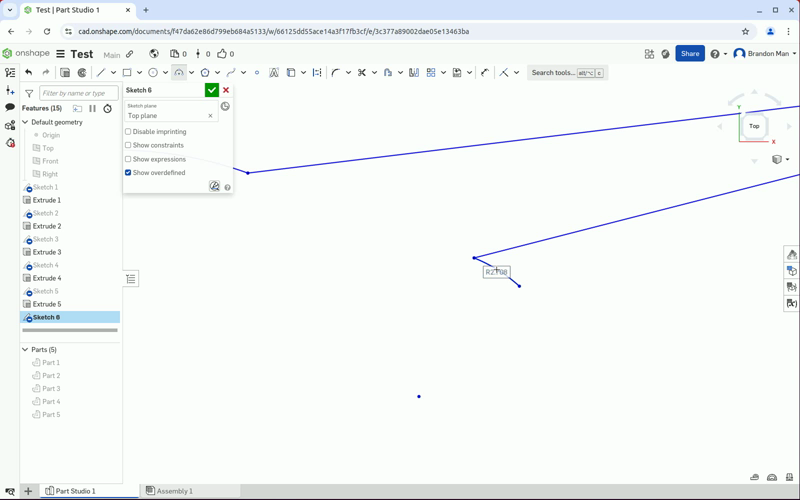
scroll(-6)
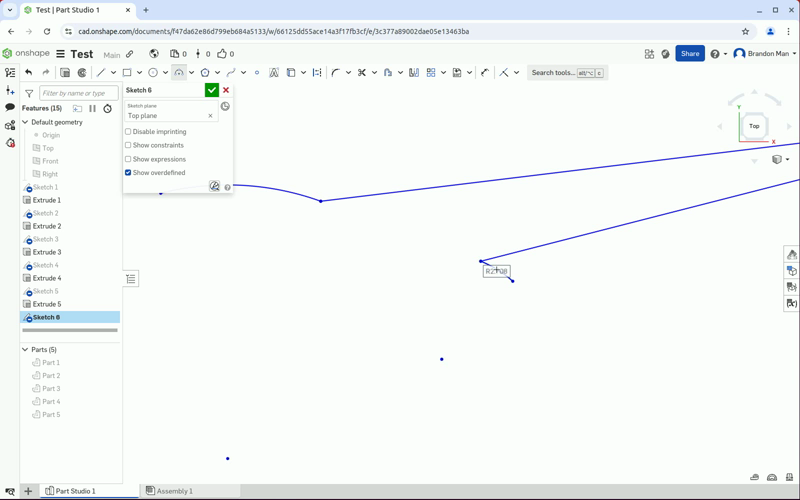
scroll(-6)
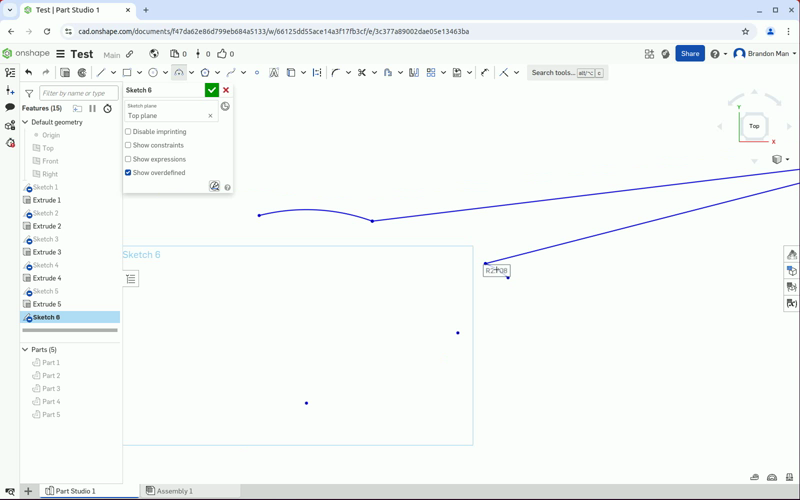
scroll(-6)
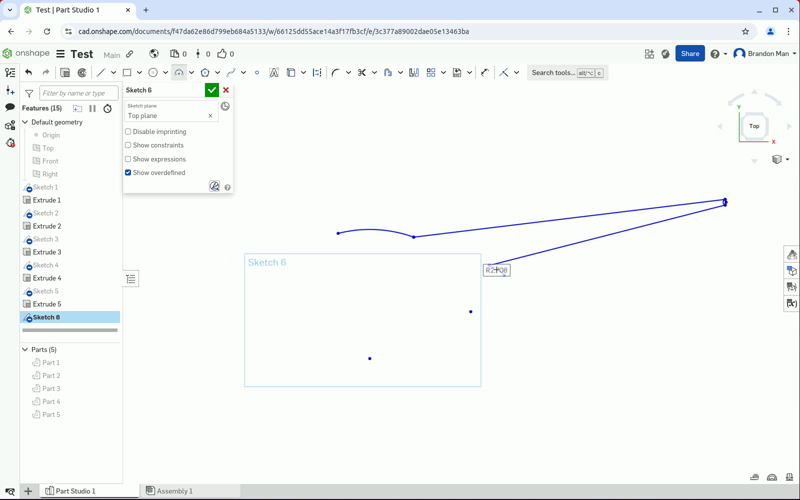
scroll(-6)
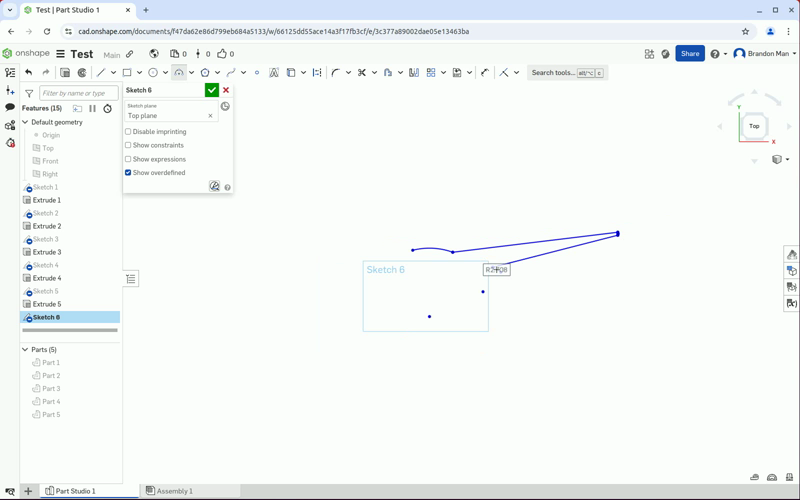
scroll(-6)
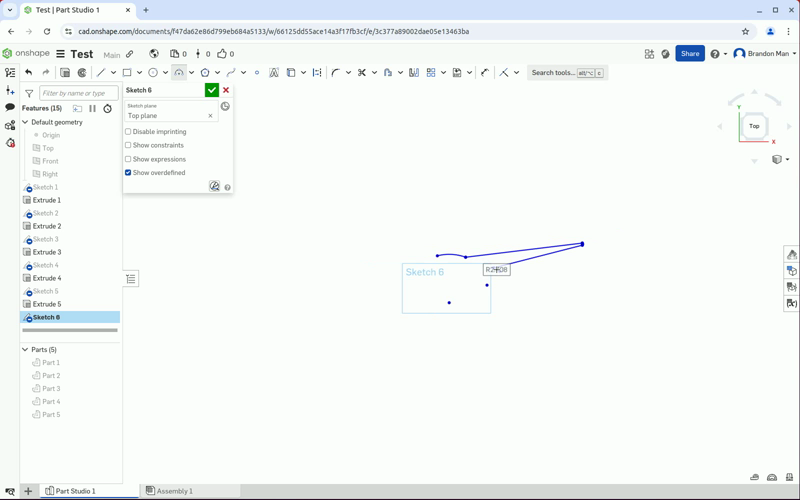
scroll(-6)
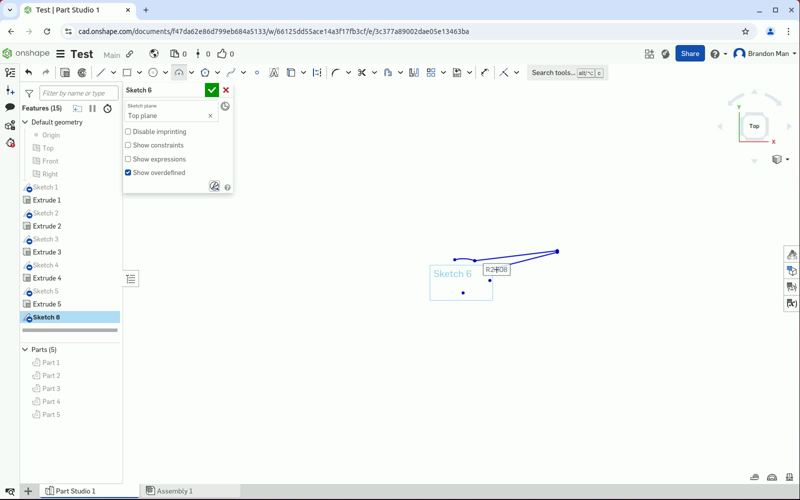
key_up(shift)
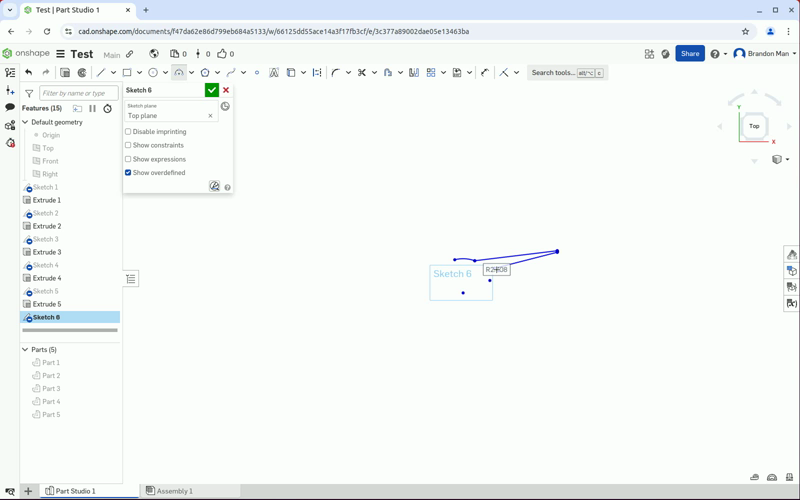
key(esc)
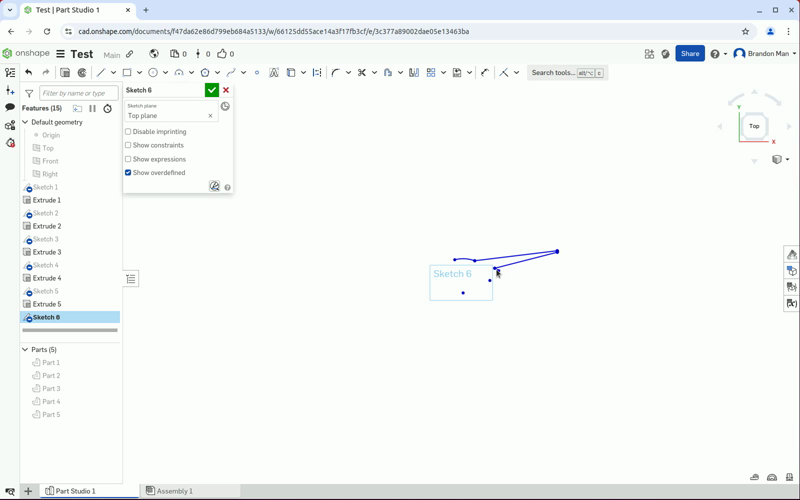
key(l)
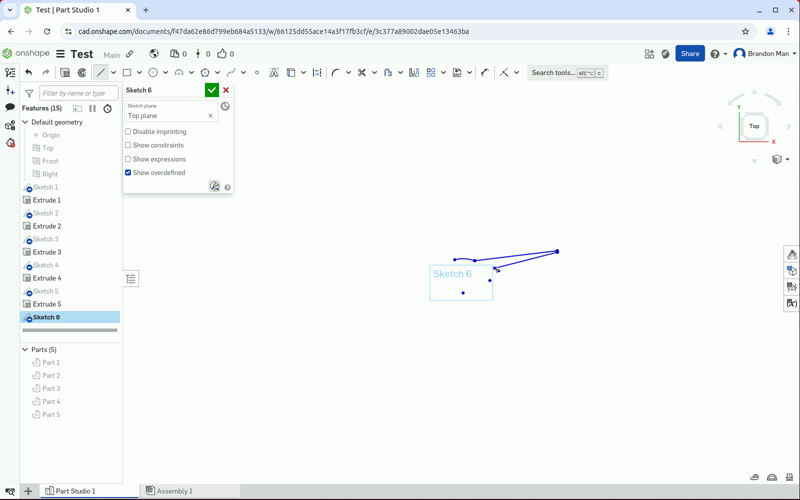
mouse_move(498, 270)
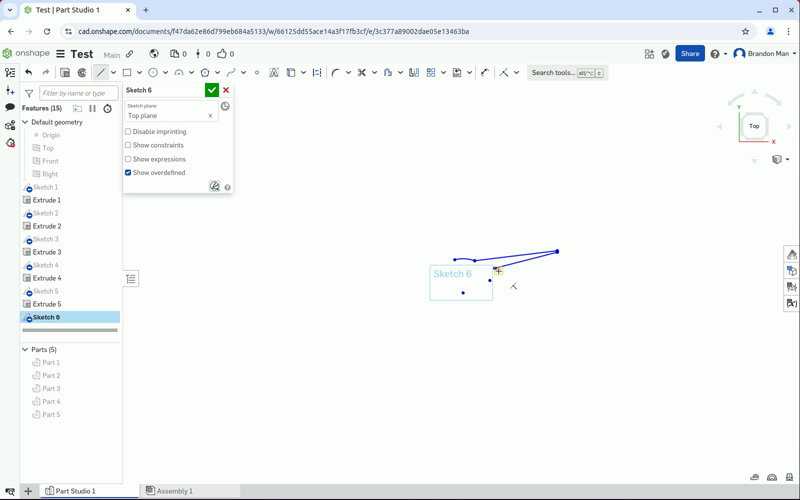
scroll(6)
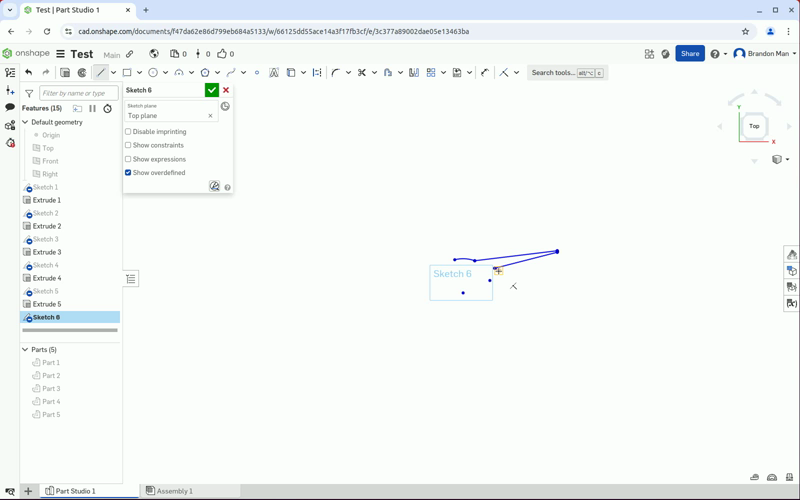
scroll(6)
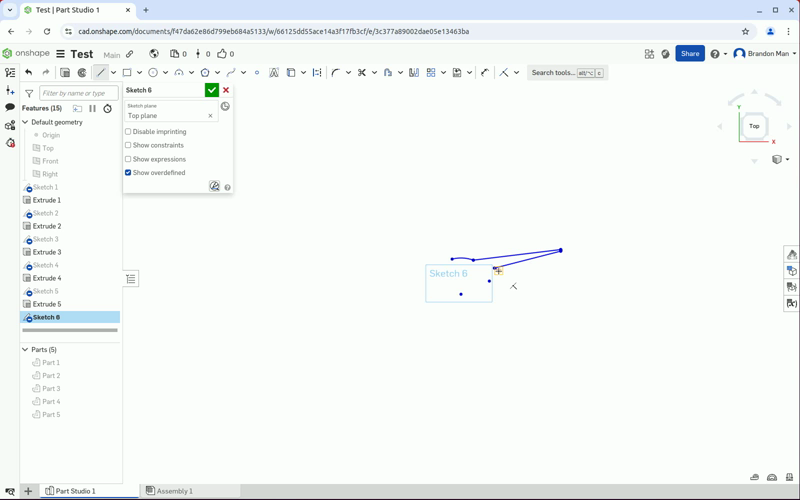
scroll(6)
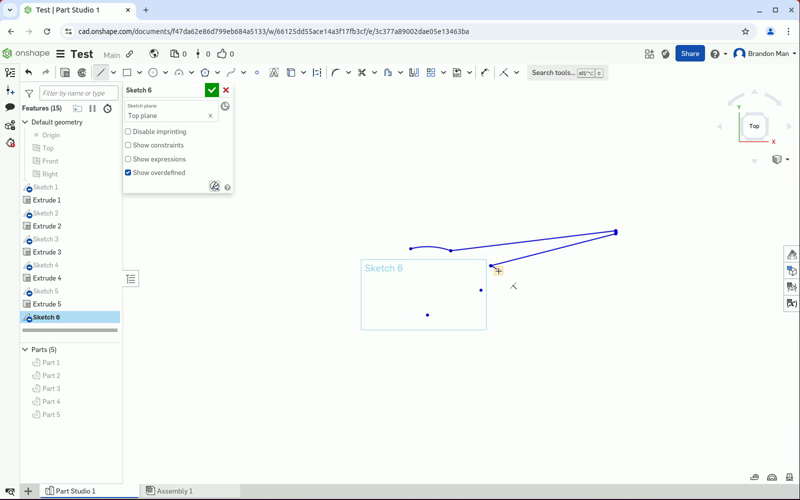
scroll(6)
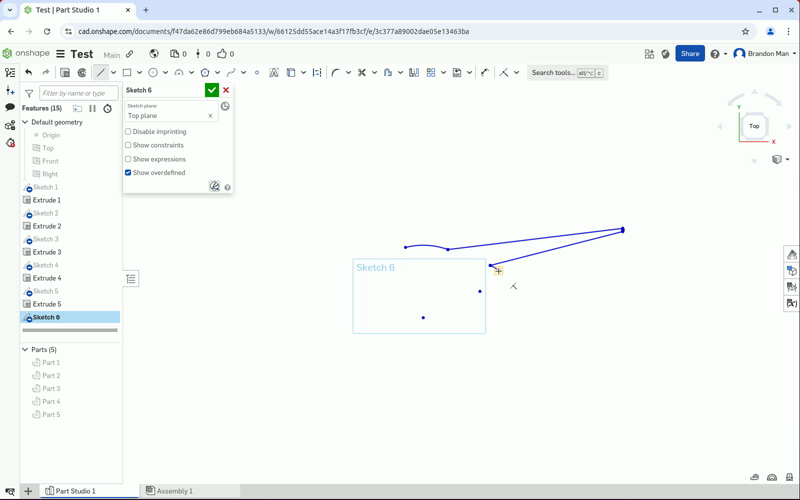
scroll(6)
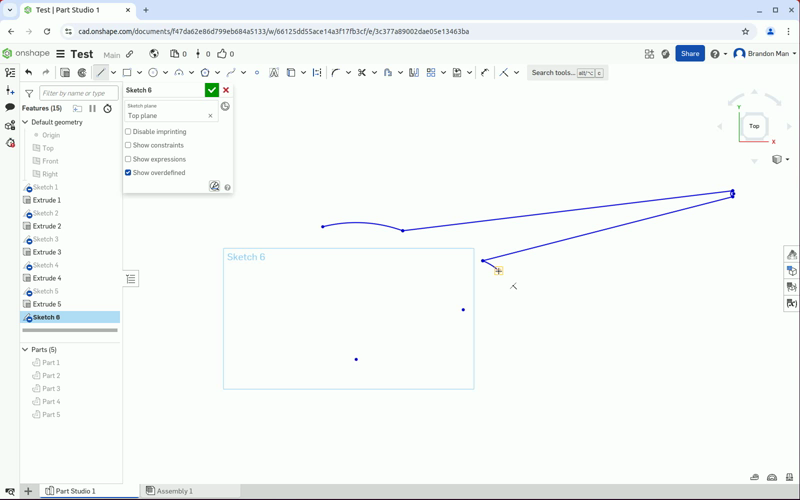
scroll(6)
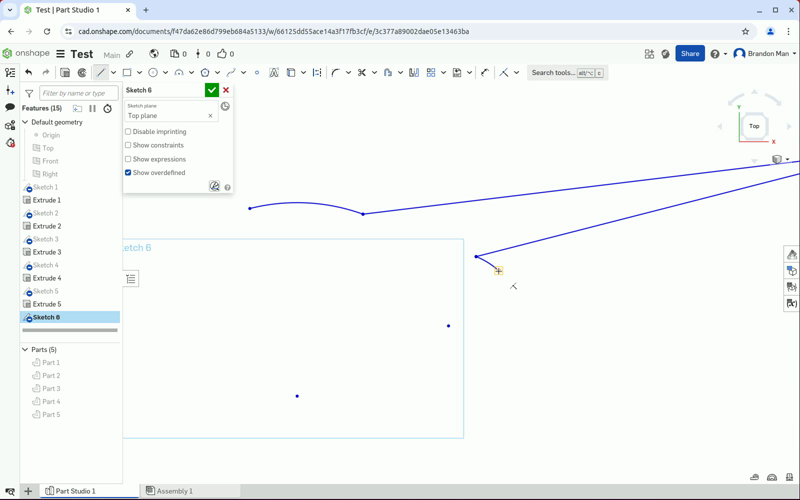
scroll(6)
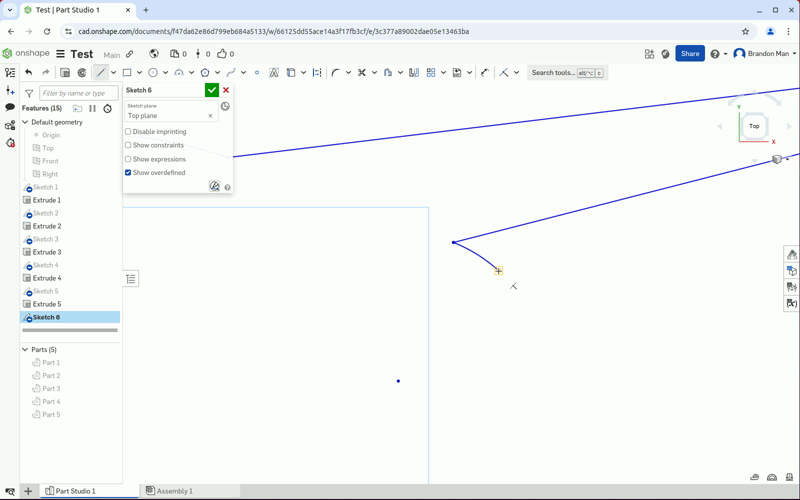
click(498, 270)
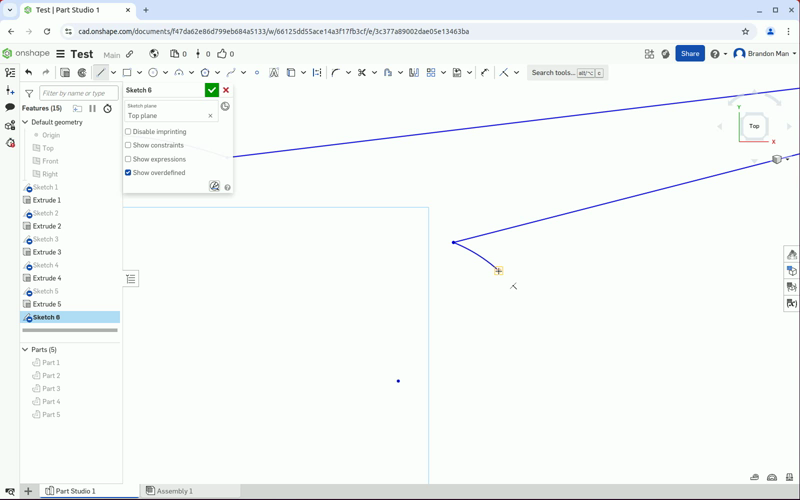
scroll(-6)
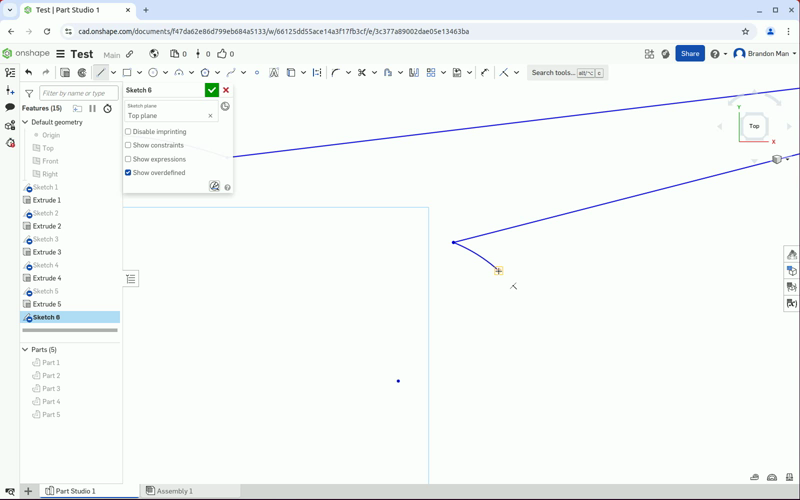
scroll(-6)
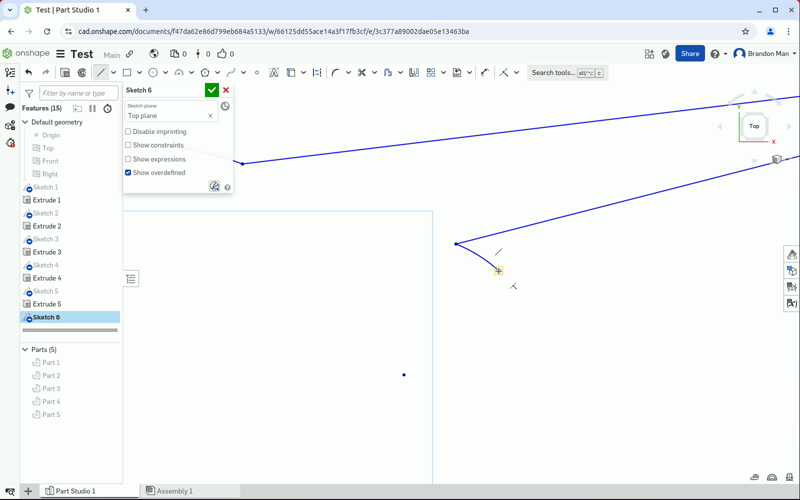
scroll(-6)
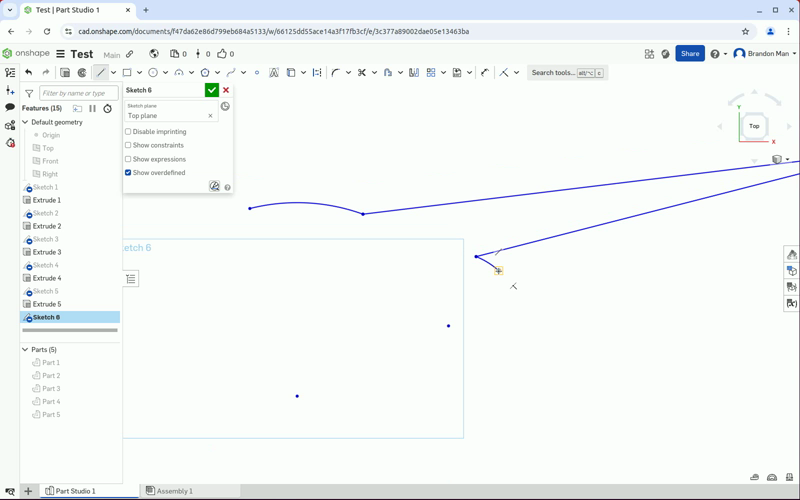
scroll(-6)
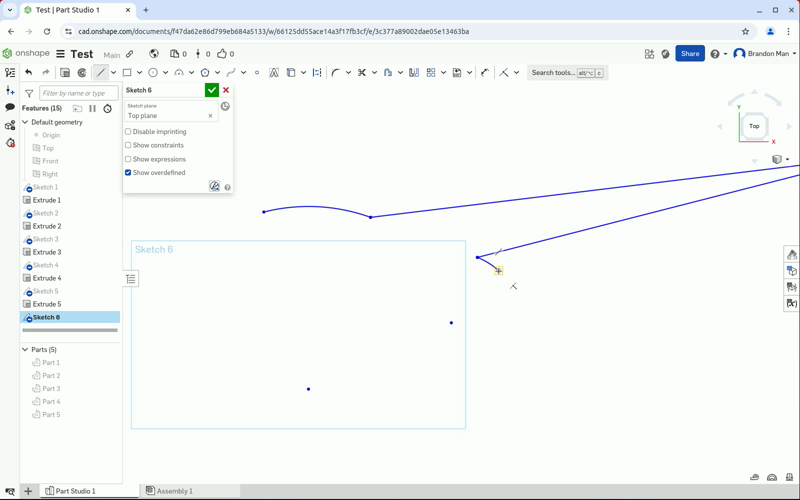
scroll(-6)
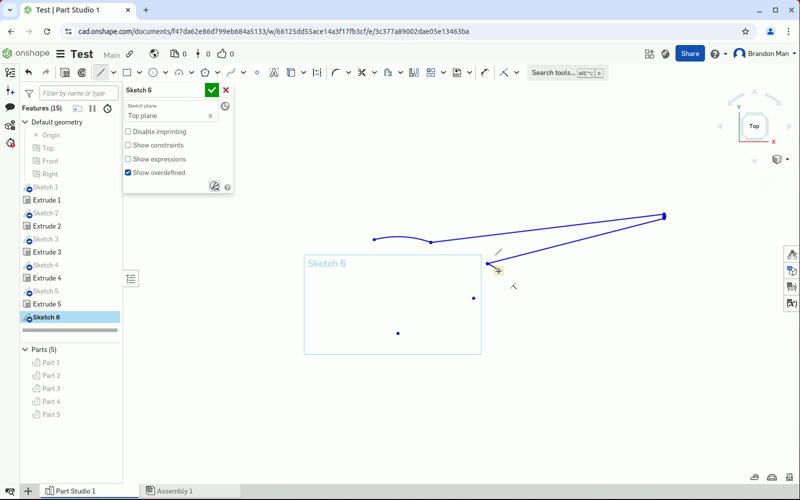
scroll(-6)
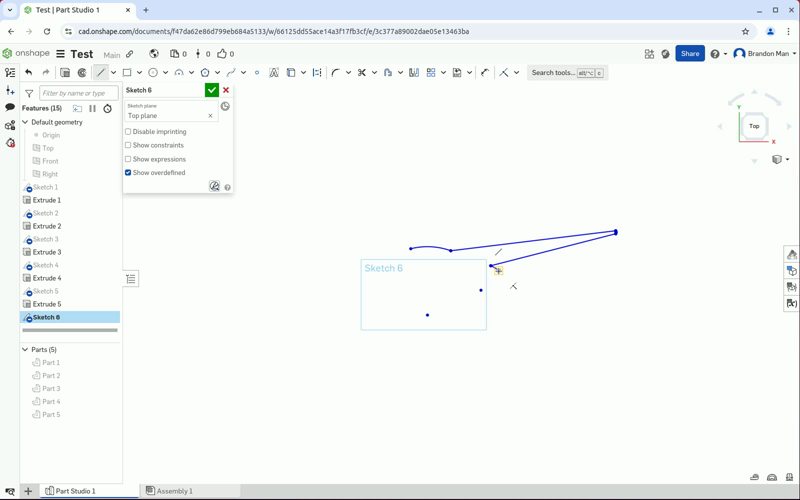
scroll(-6)
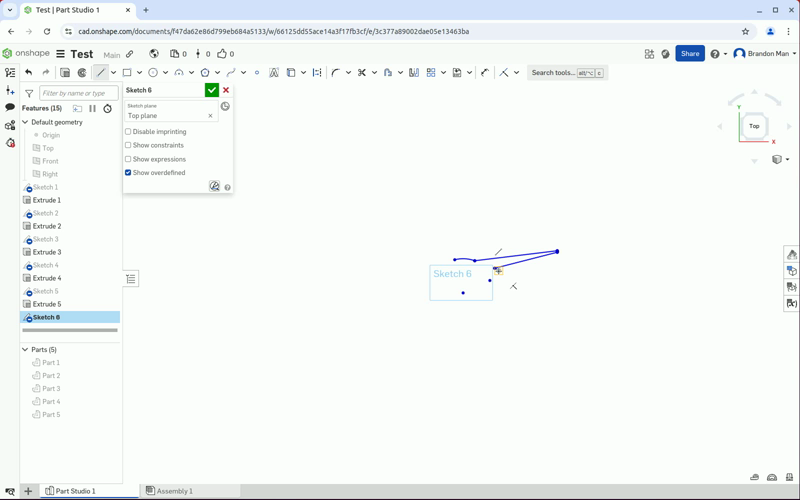
key_down(shift)
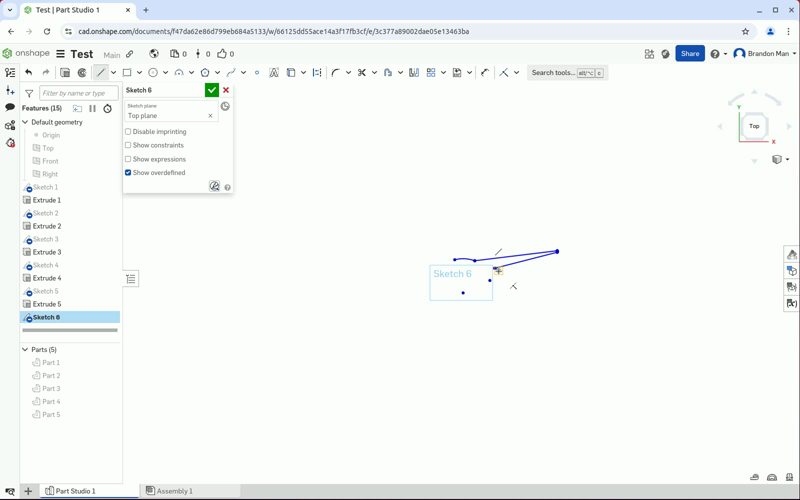
mouse_move(572, 252)
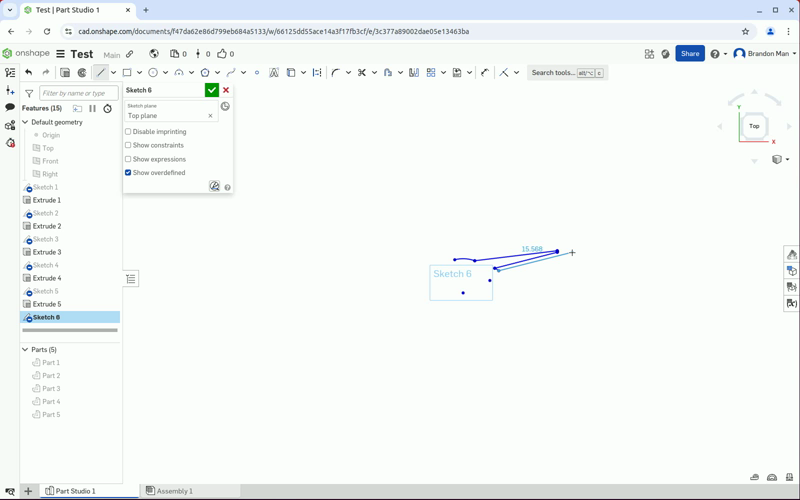
click(572, 252)
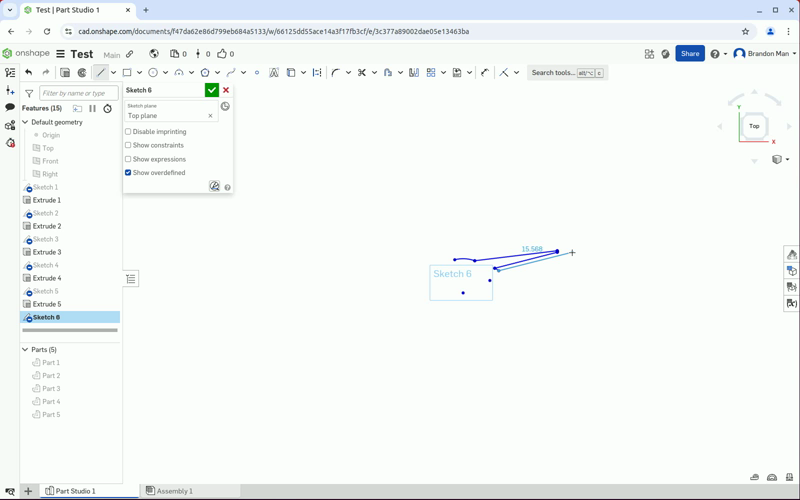
key_up(shift)
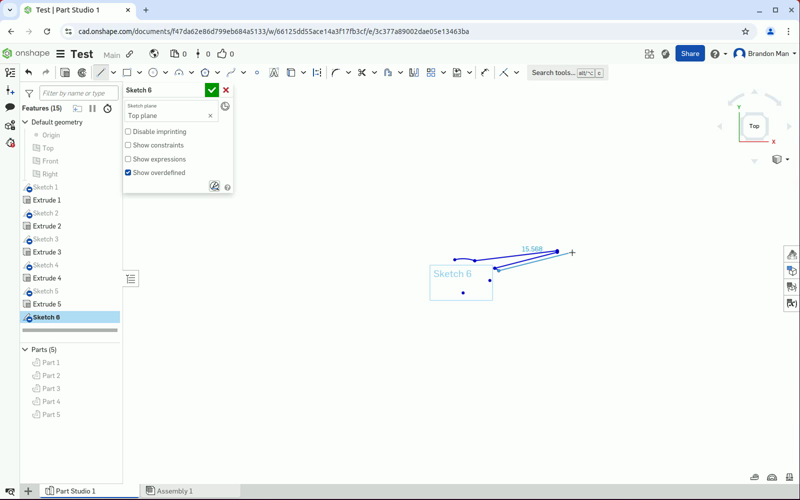
key(esc)
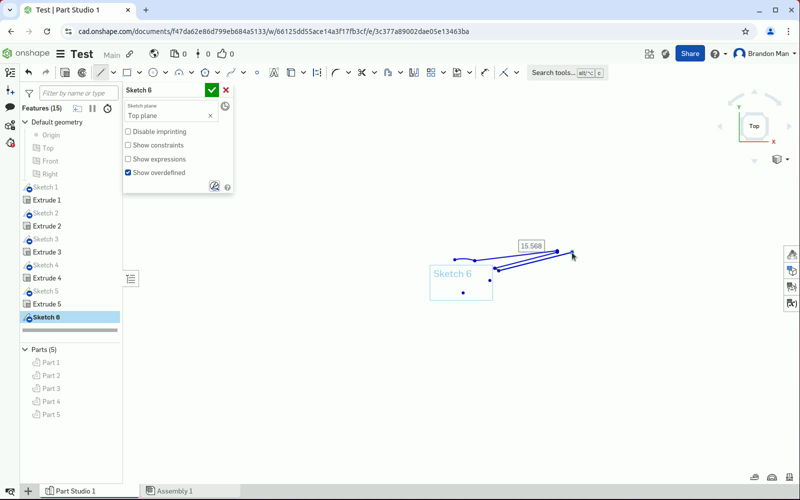
key(a)
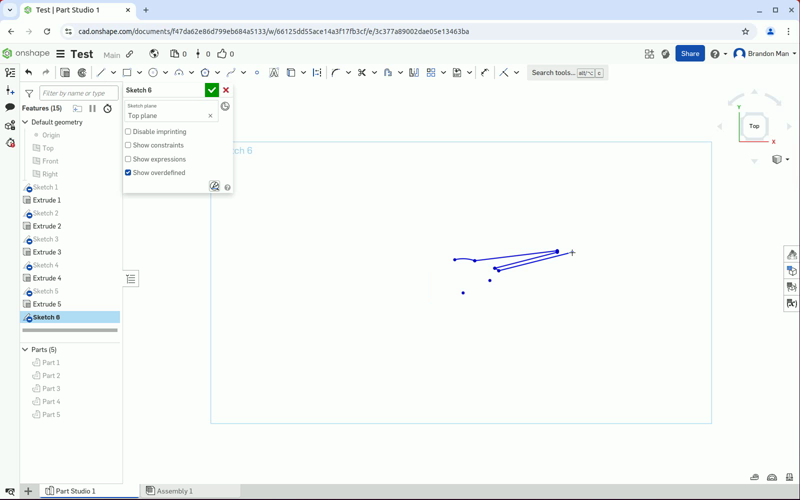
mouse_move(572, 252)
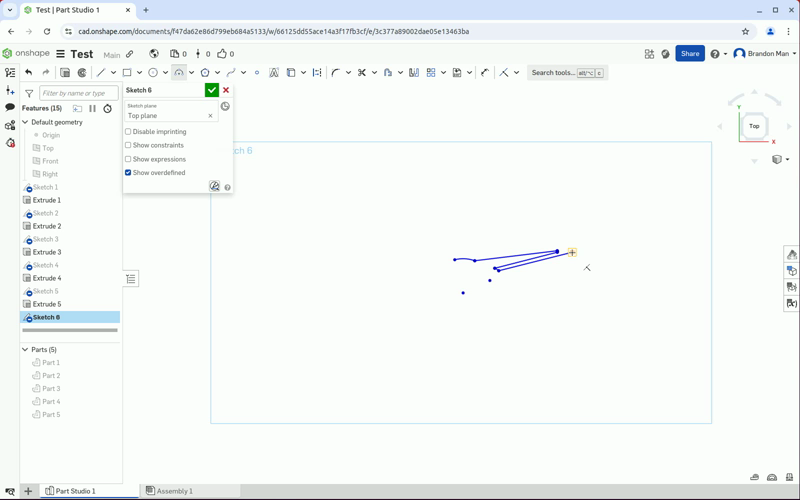
click(572, 252)
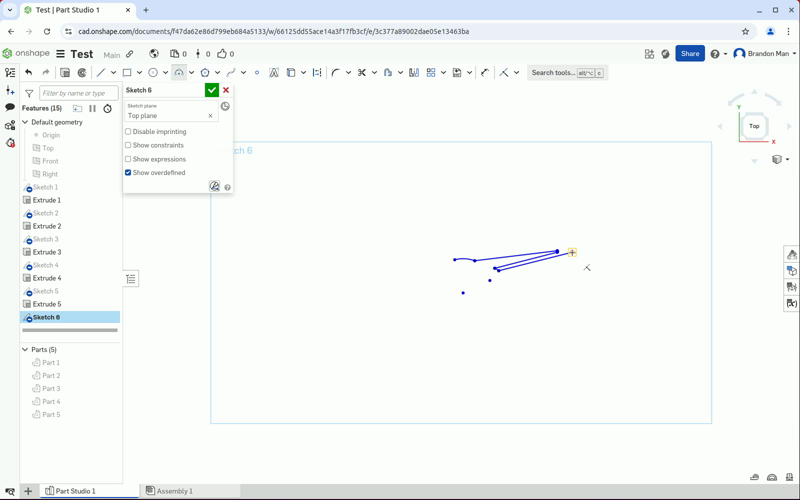
key_down(shift)
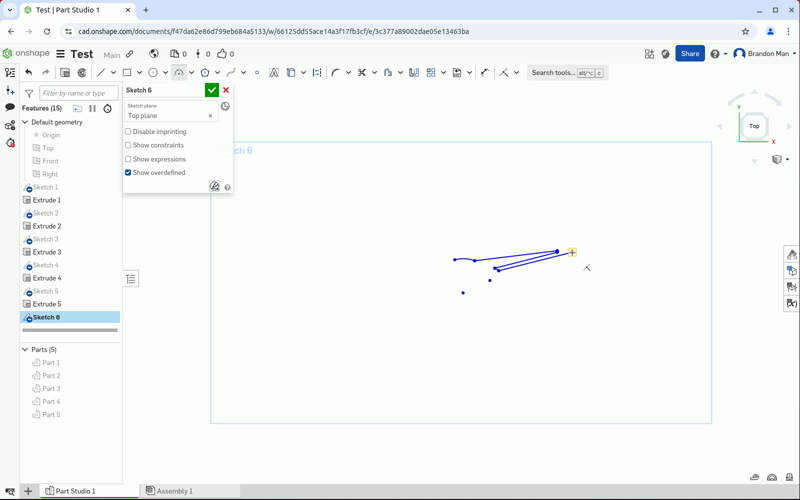
mouse_move(573, 250)
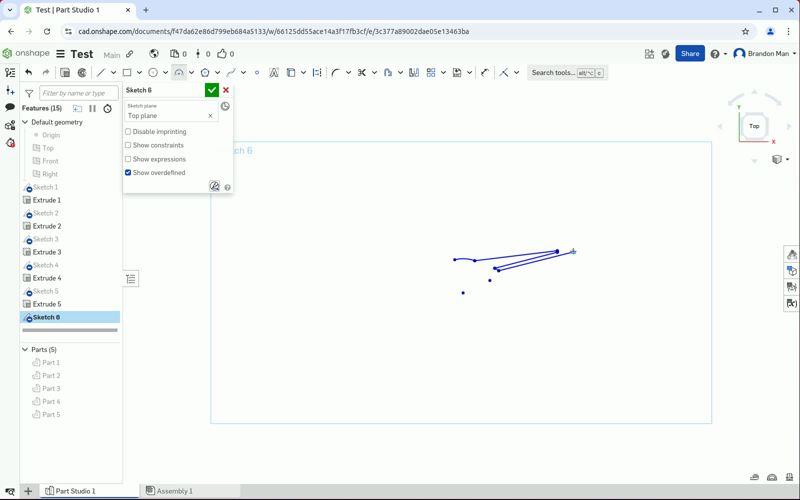
scroll(6)
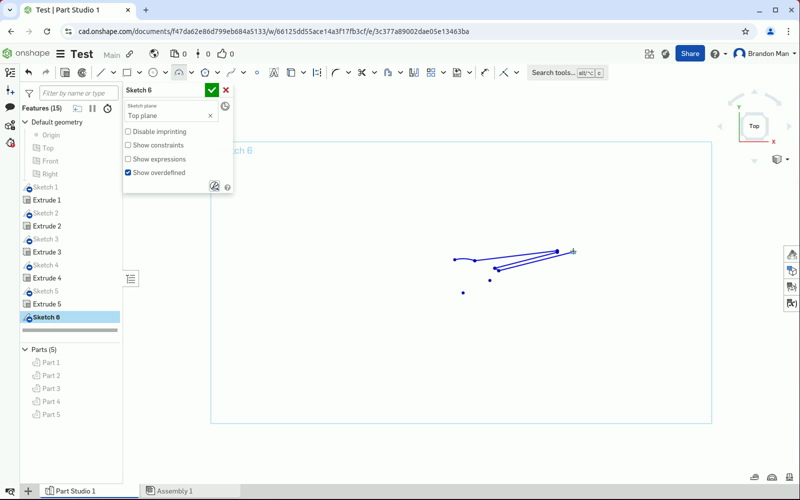
scroll(6)
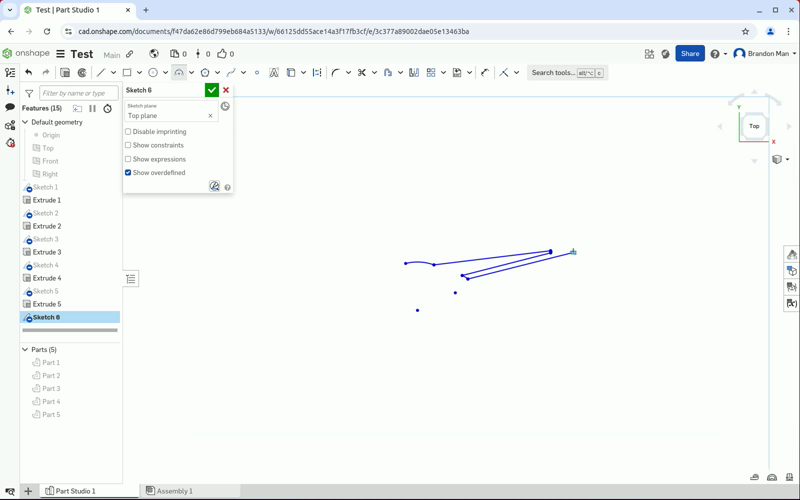
scroll(6)
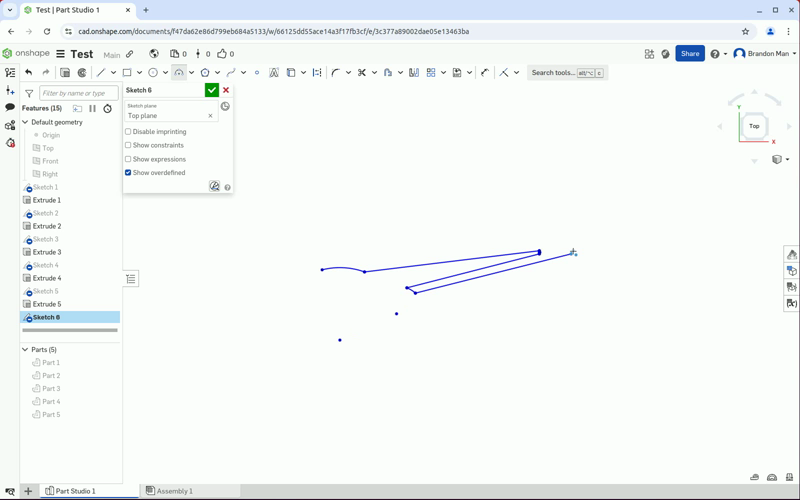
scroll(6)
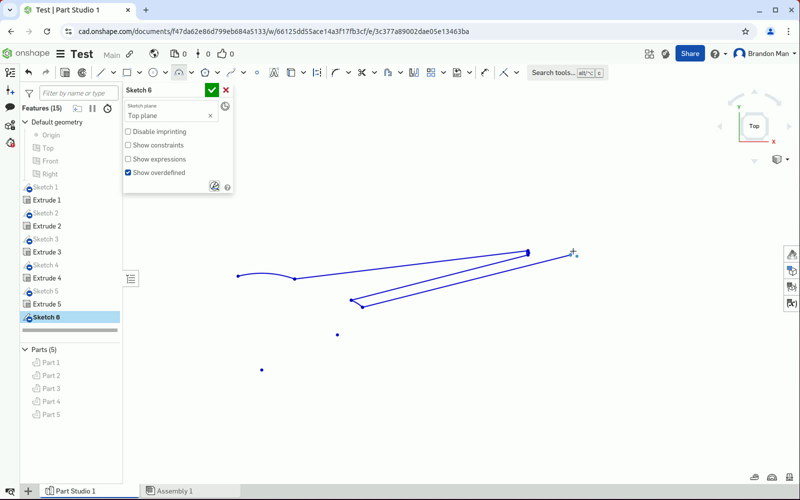
scroll(6)
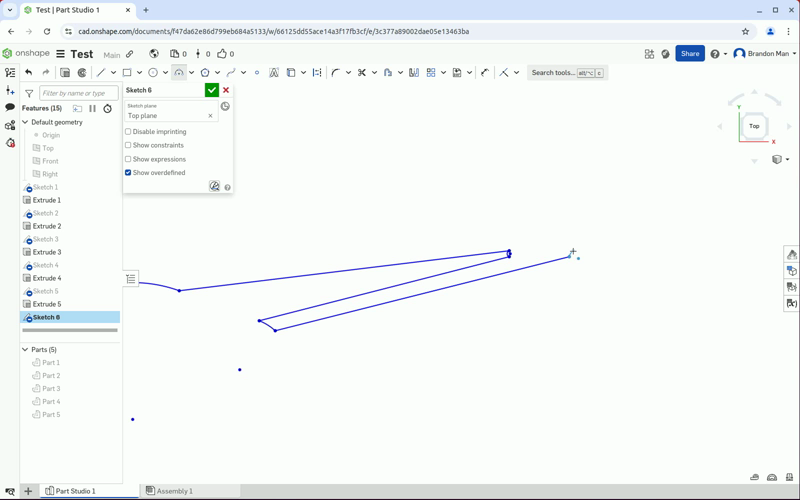
scroll(6)
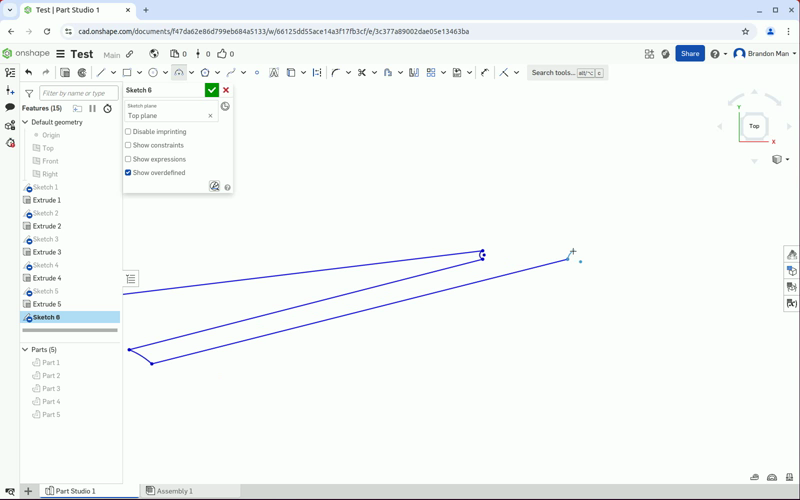
scroll(6)
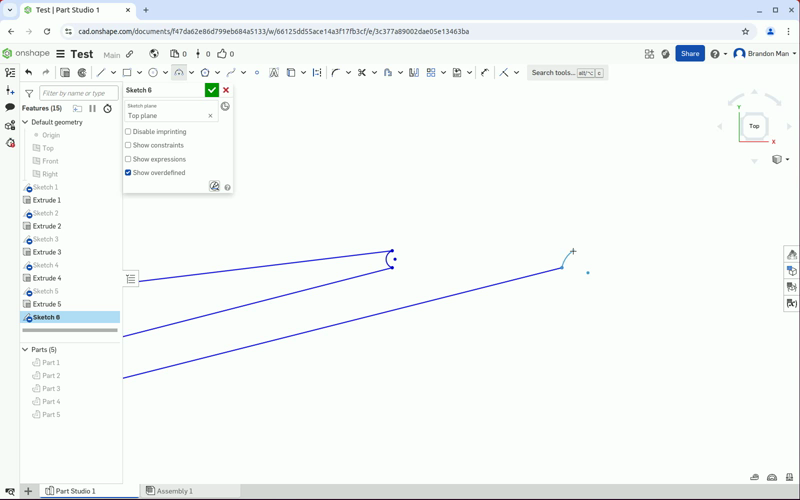
click(573, 250)
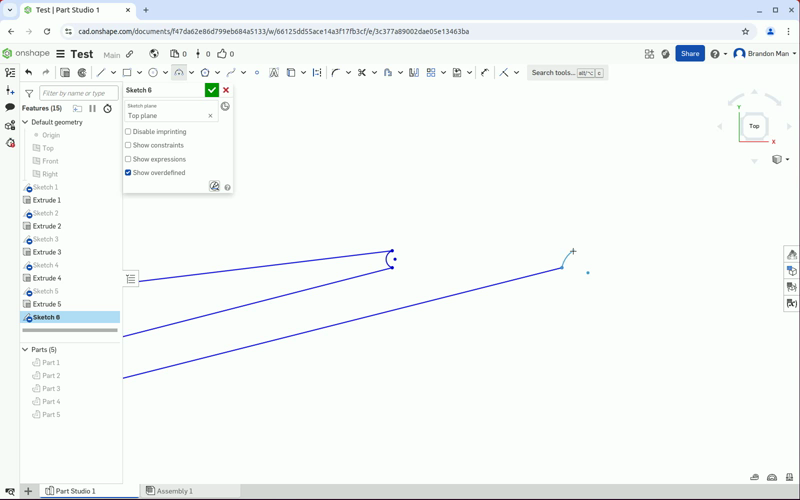
scroll(-6)
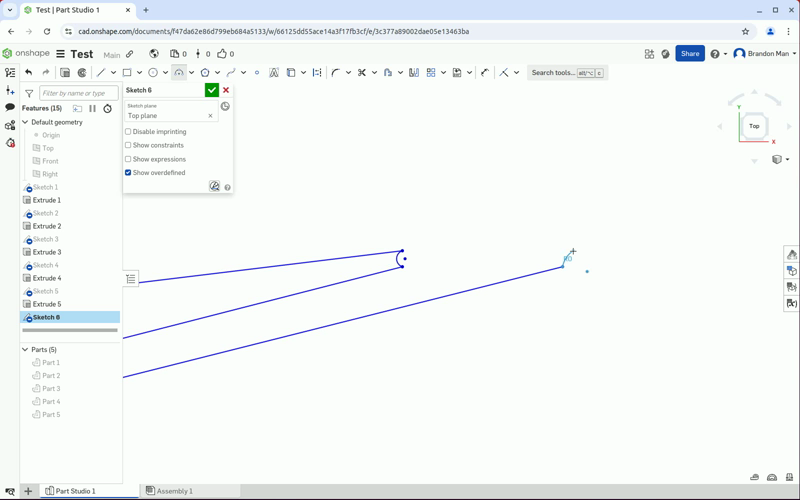
scroll(-6)
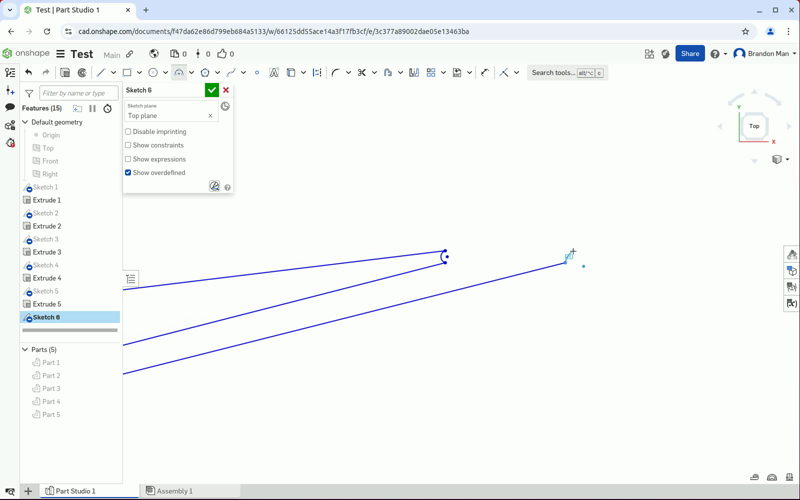
scroll(-6)
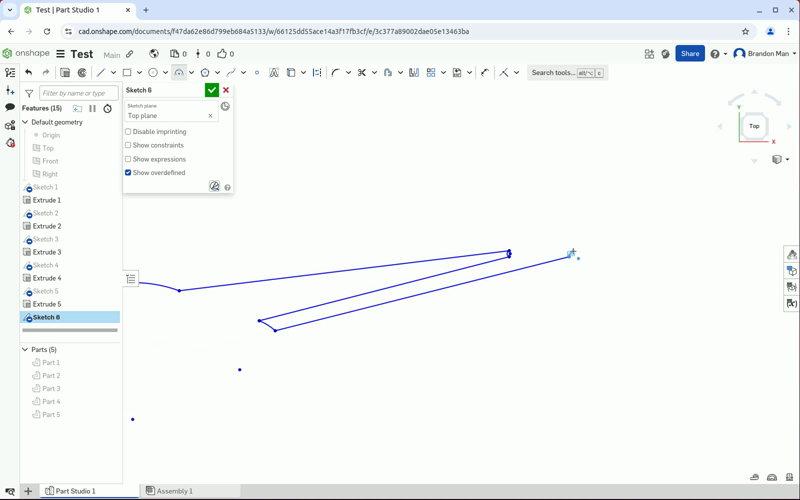
scroll(-6)
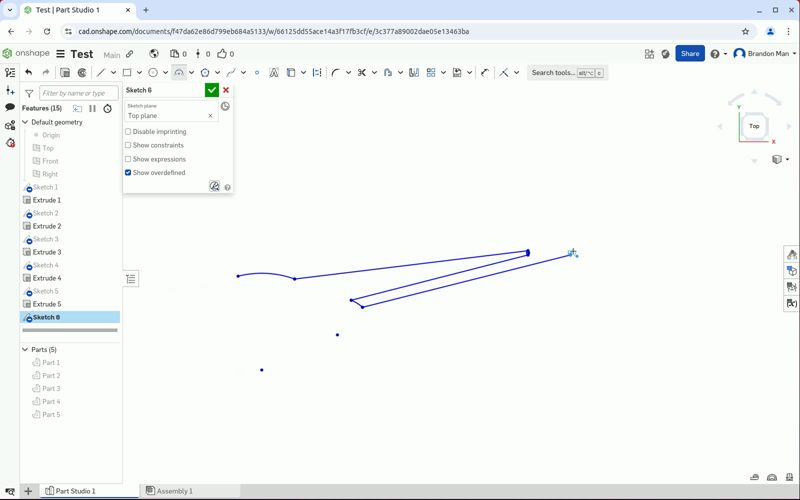
scroll(-6)
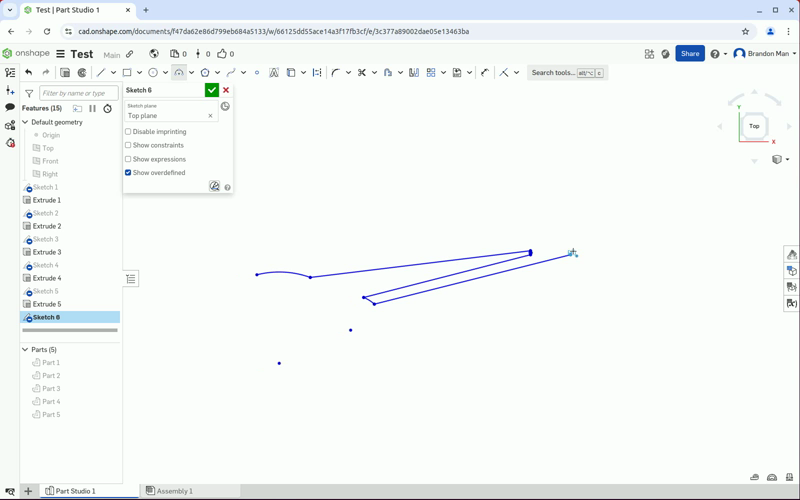
scroll(-6)
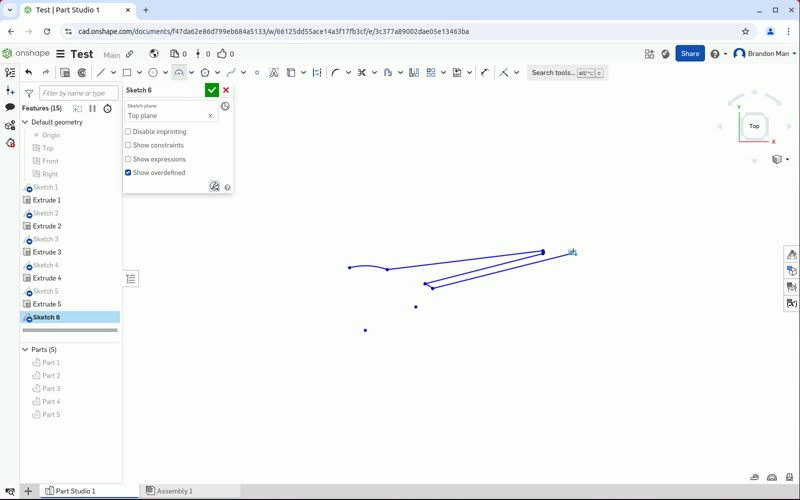
scroll(-6)
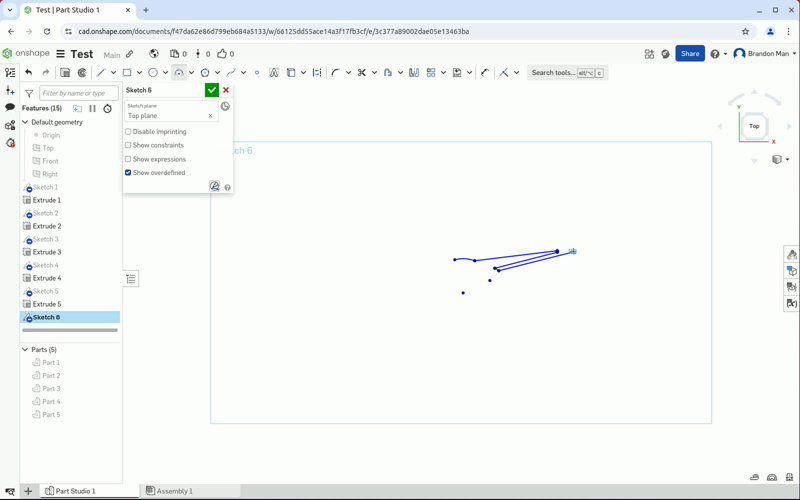
mouse_move(572, 251)
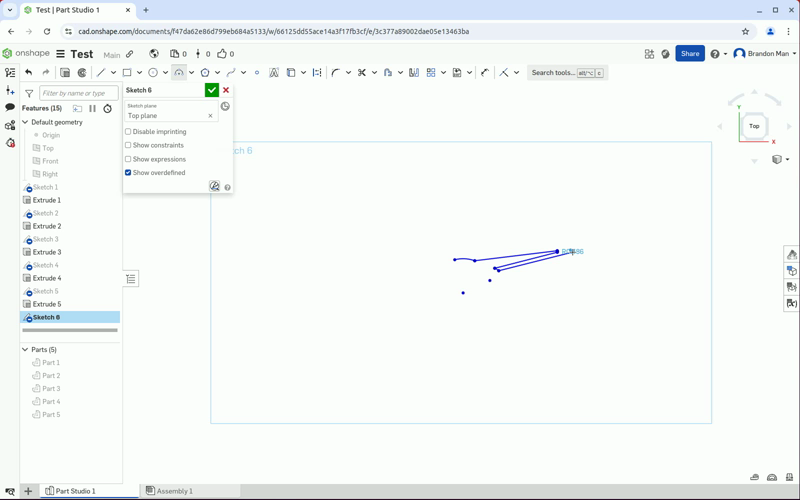
scroll(6)
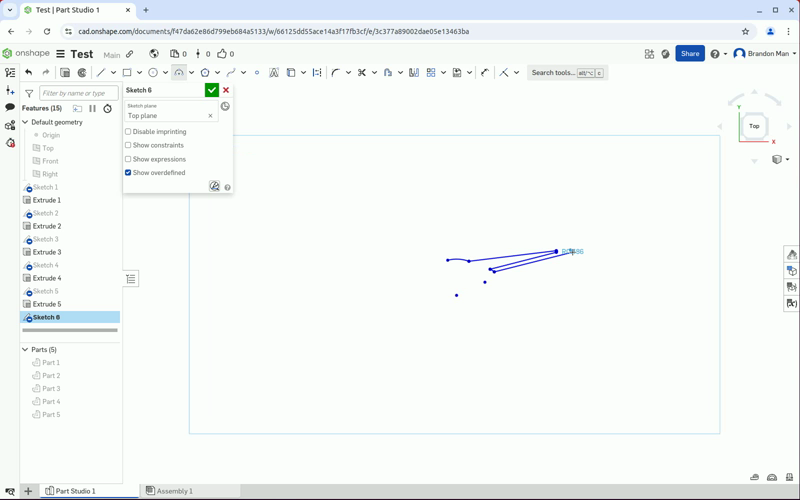
scroll(6)
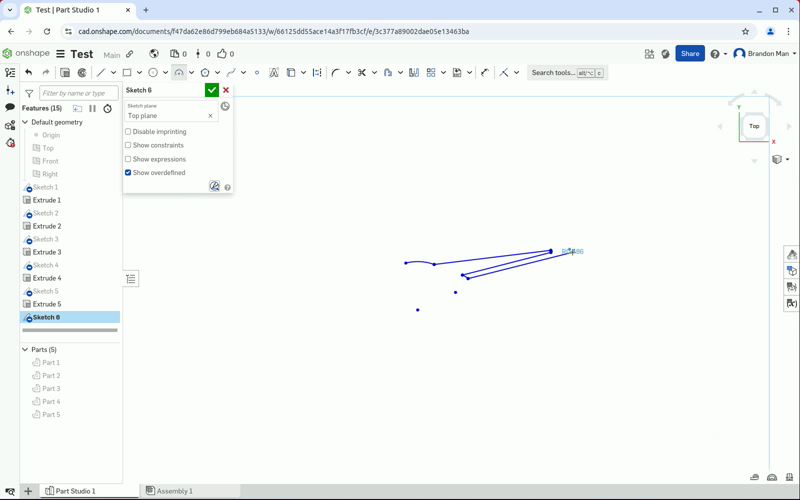
scroll(6)
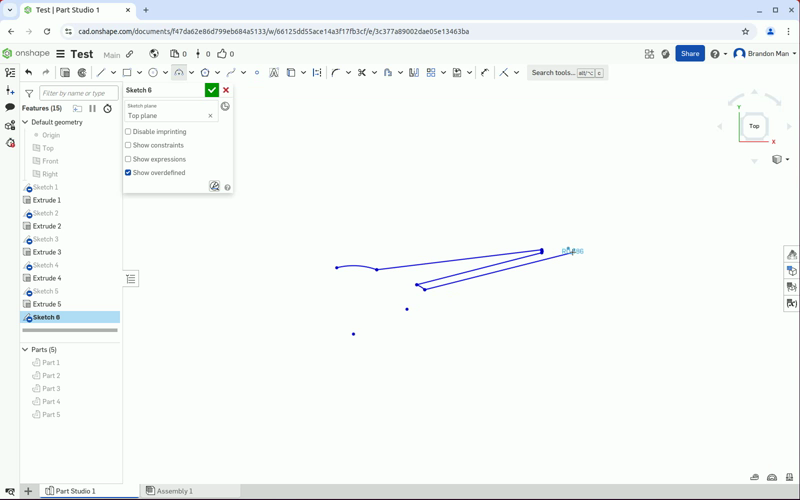
scroll(6)
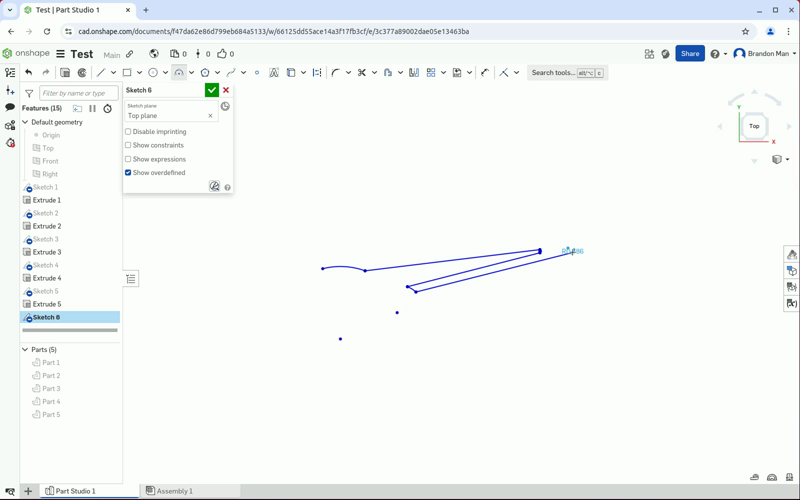
scroll(6)
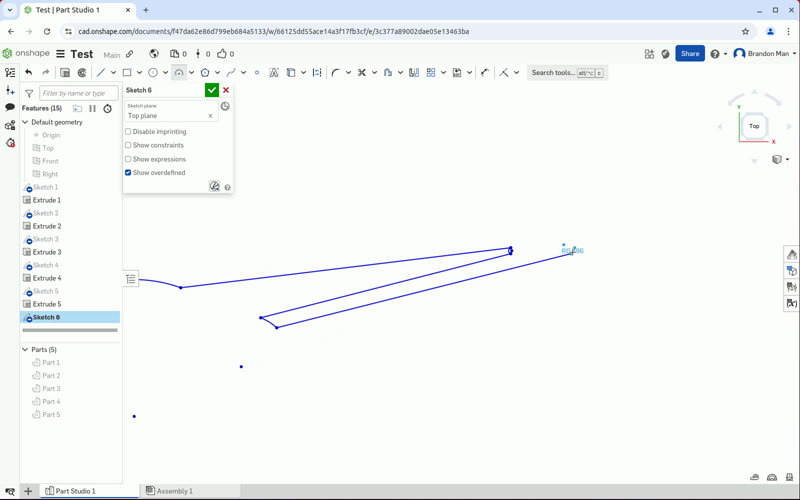
scroll(6)
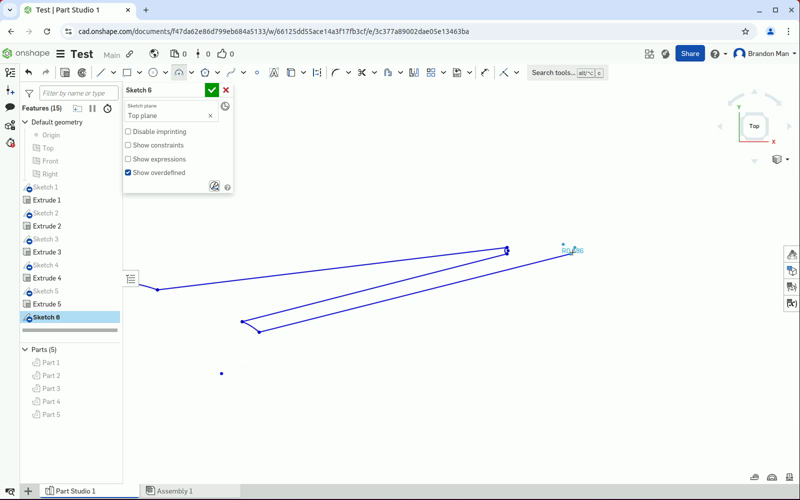
scroll(6)
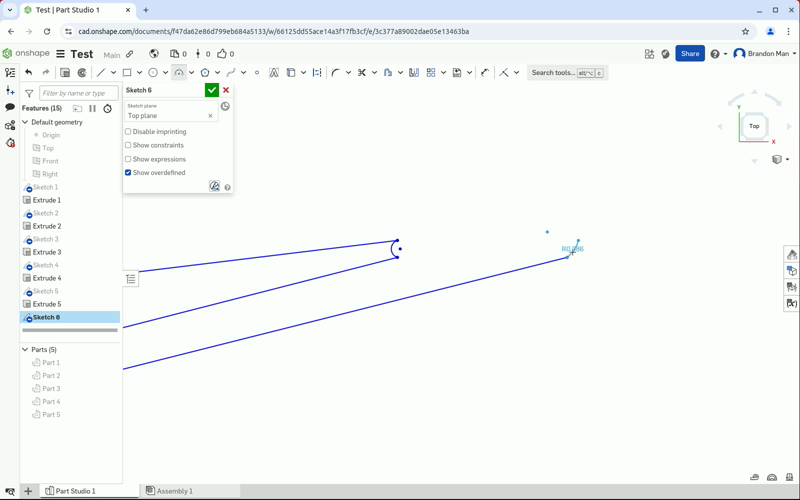
click(572, 251)
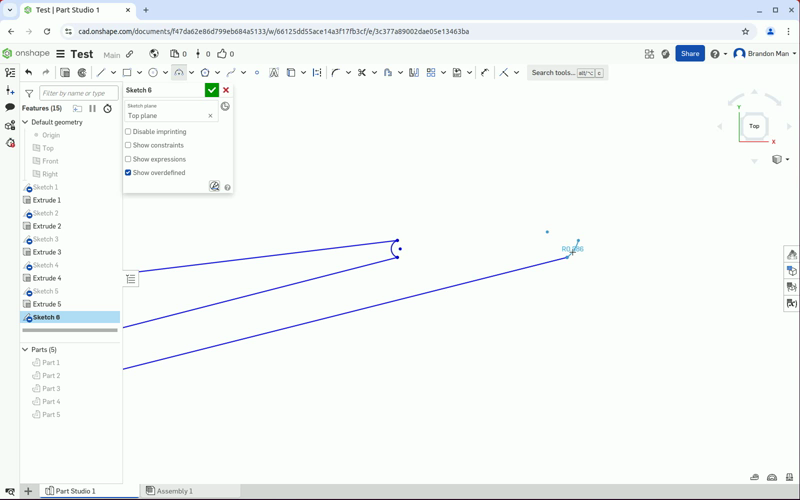
scroll(-6)
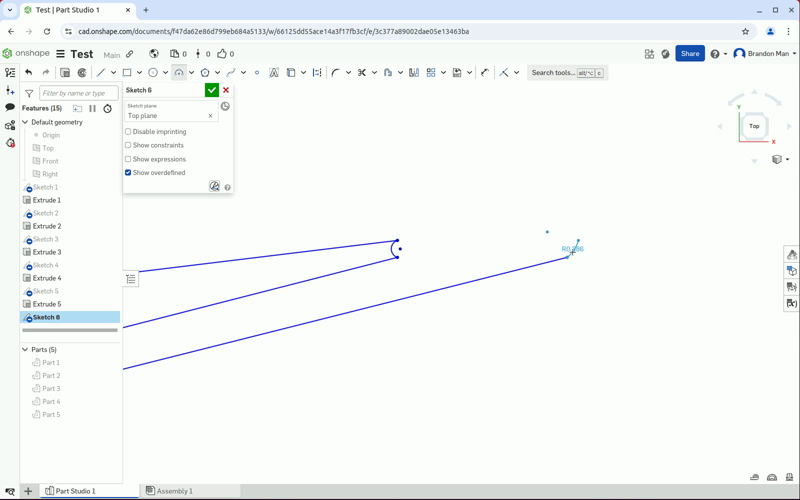
scroll(-6)
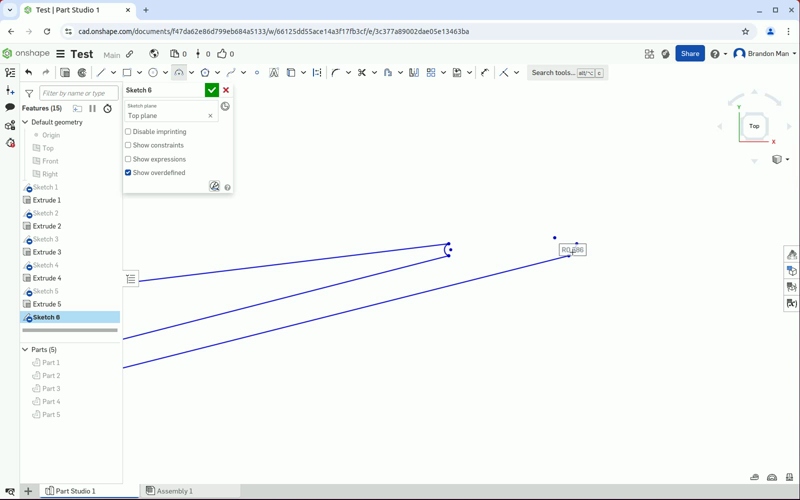
scroll(-6)
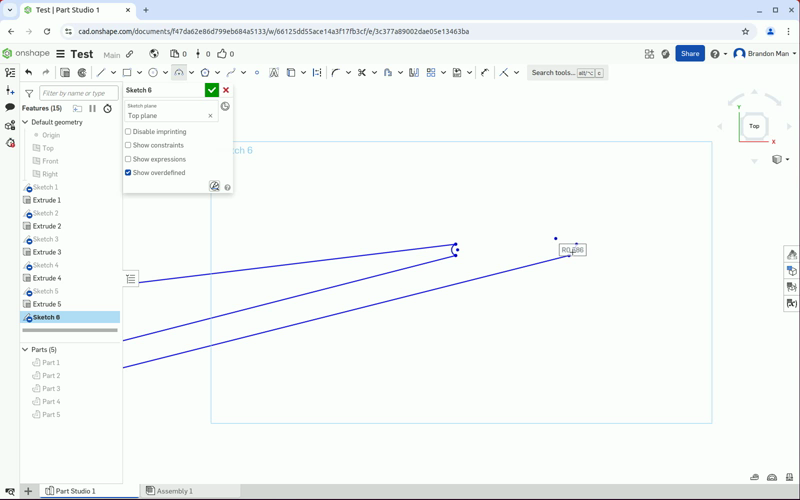
scroll(-6)
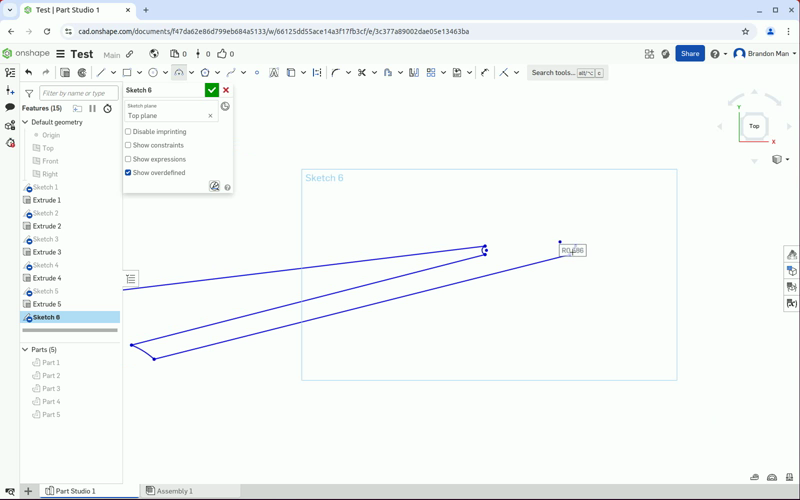
scroll(-6)
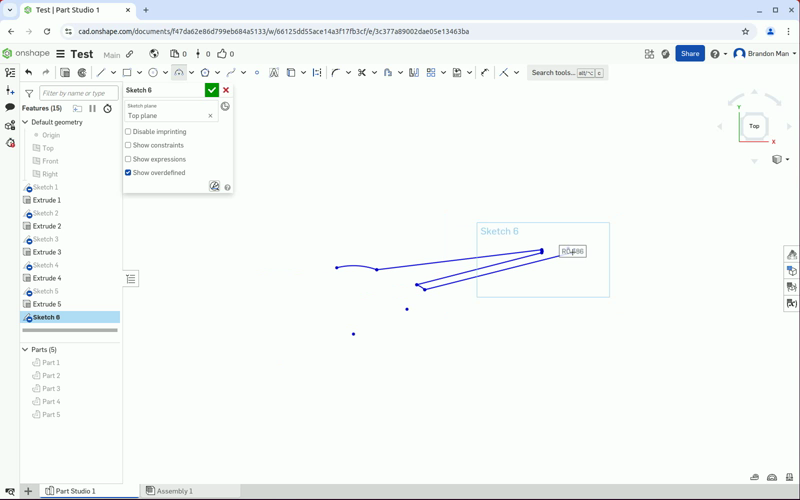
scroll(-6)
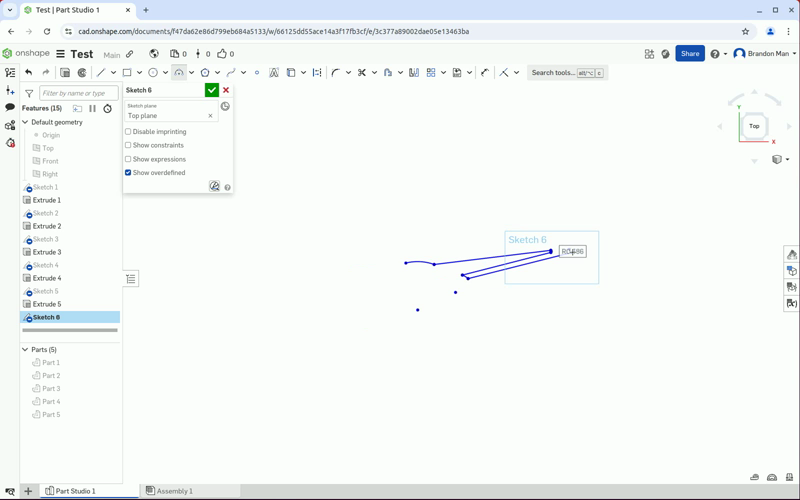
scroll(-6)
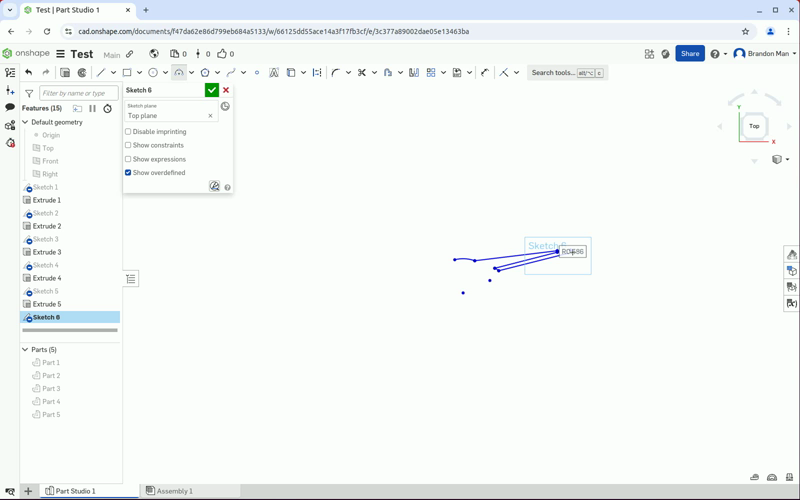
key_up(shift)
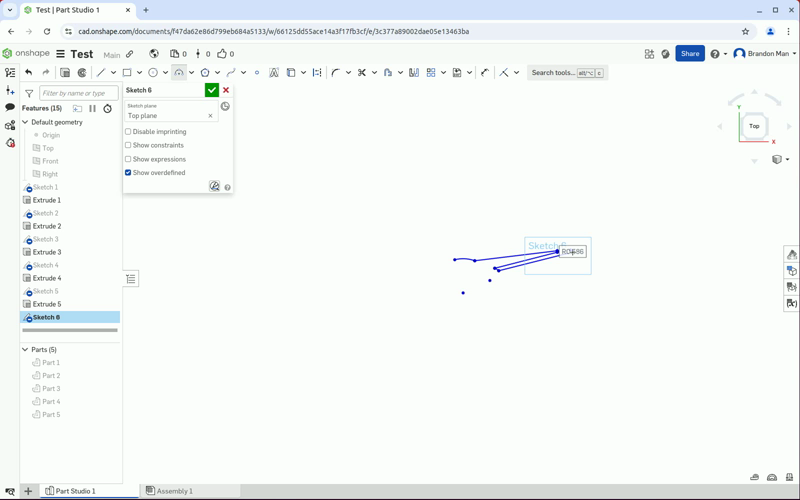
key(esc)
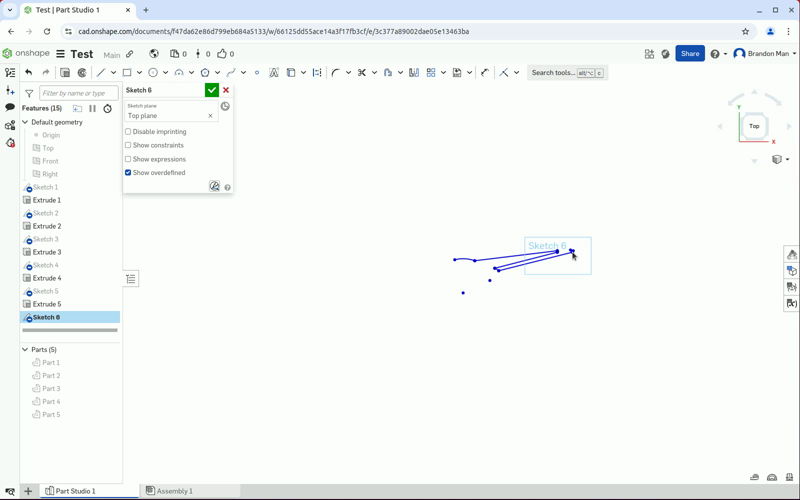
key(l)
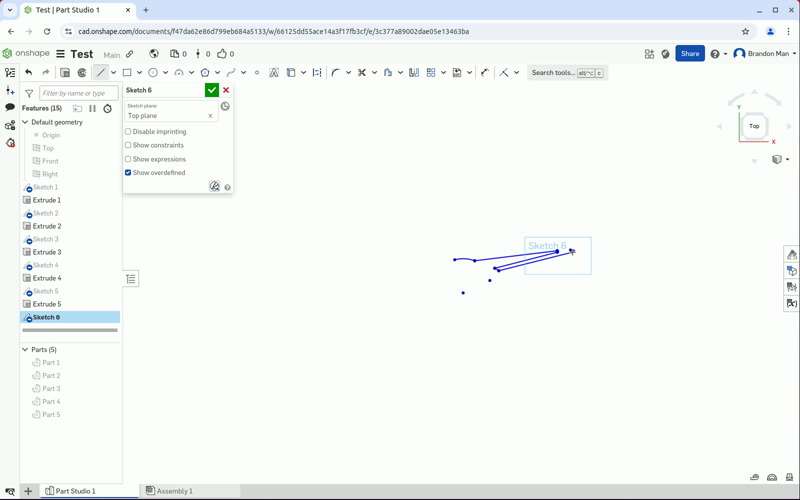
mouse_move(573, 250)
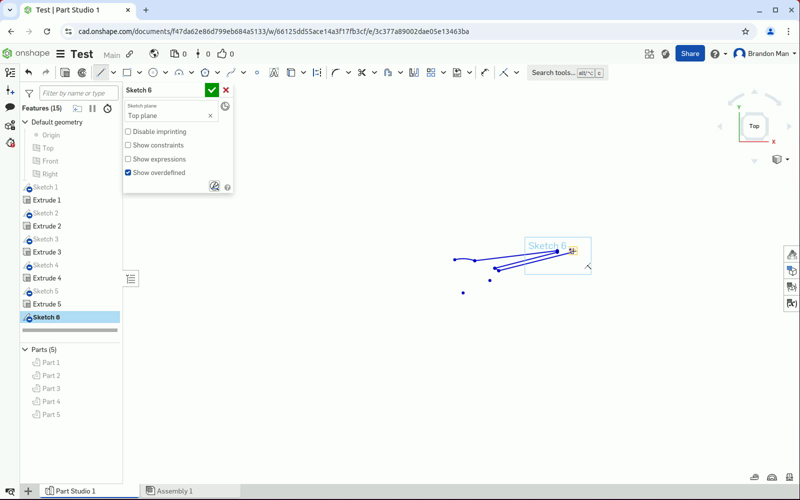
scroll(6)
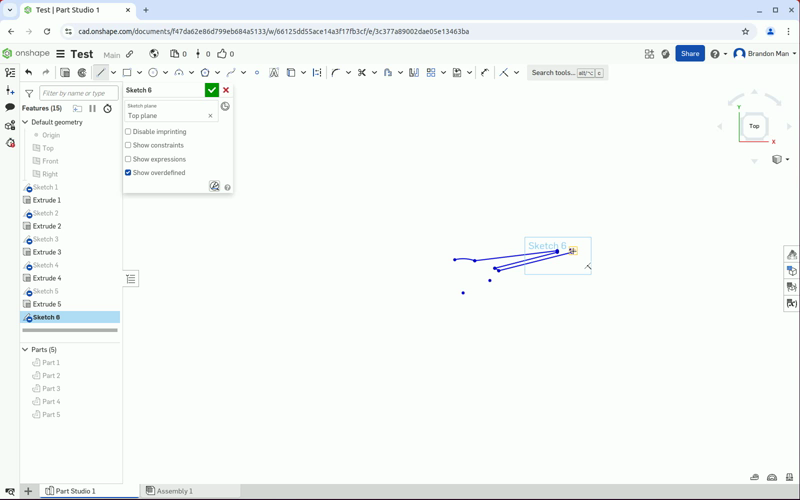
scroll(6)
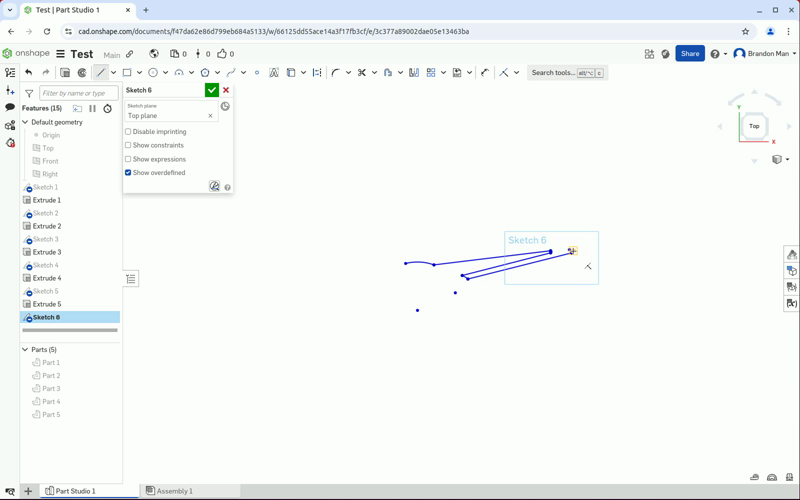
scroll(6)
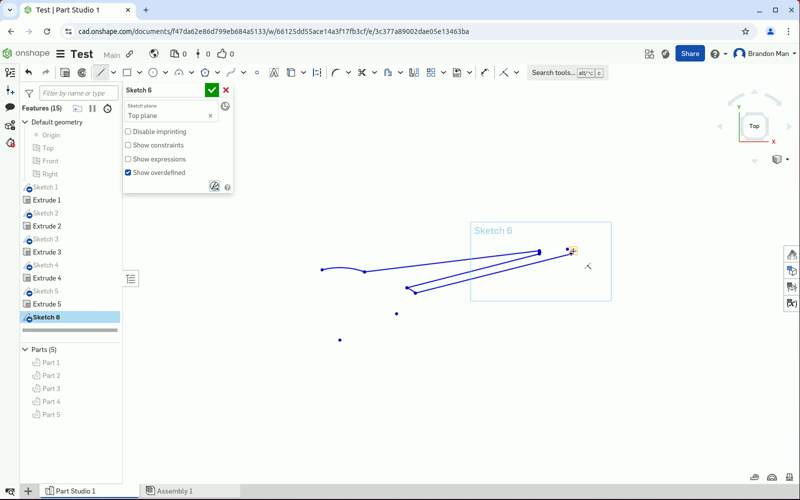
scroll(6)
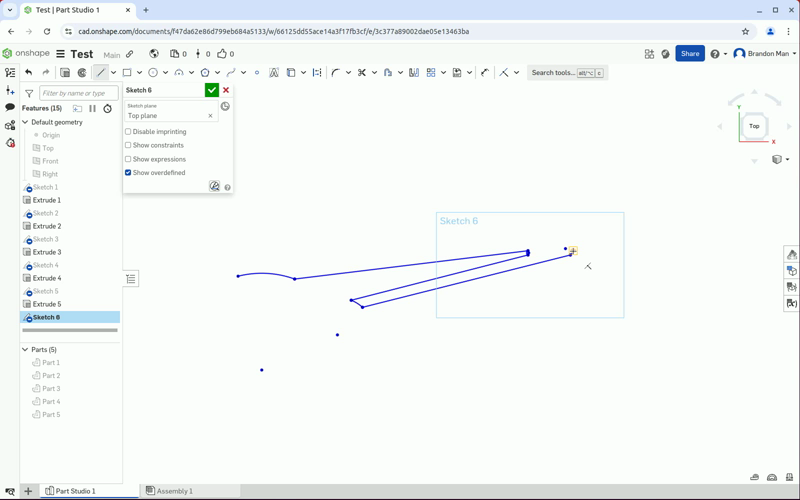
scroll(6)
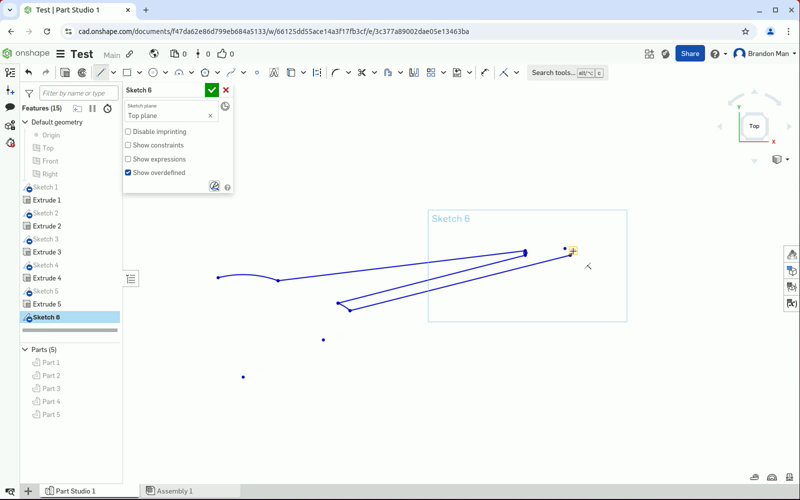
scroll(6)
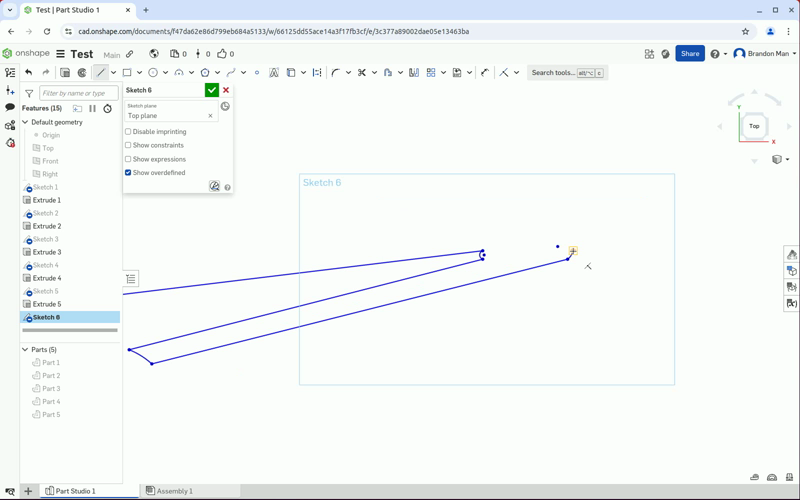
scroll(6)
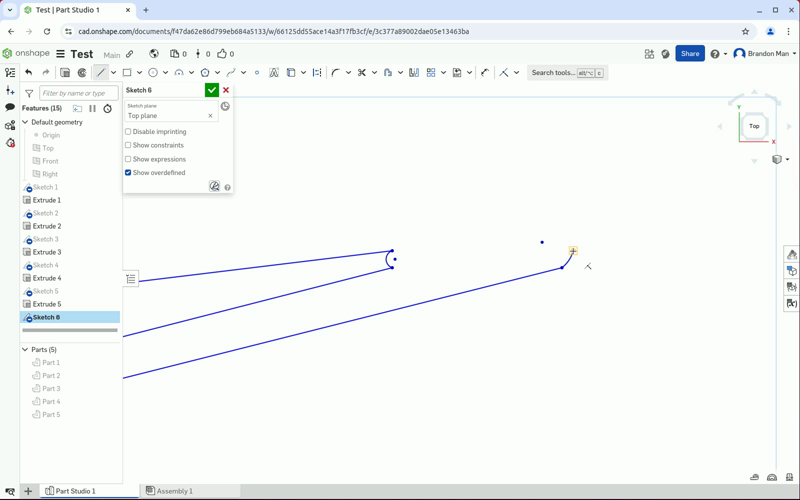
click(573, 250)
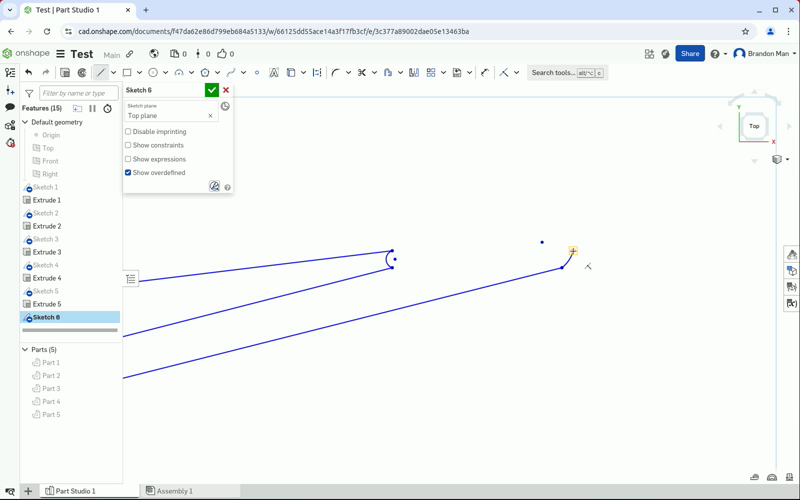
scroll(-6)
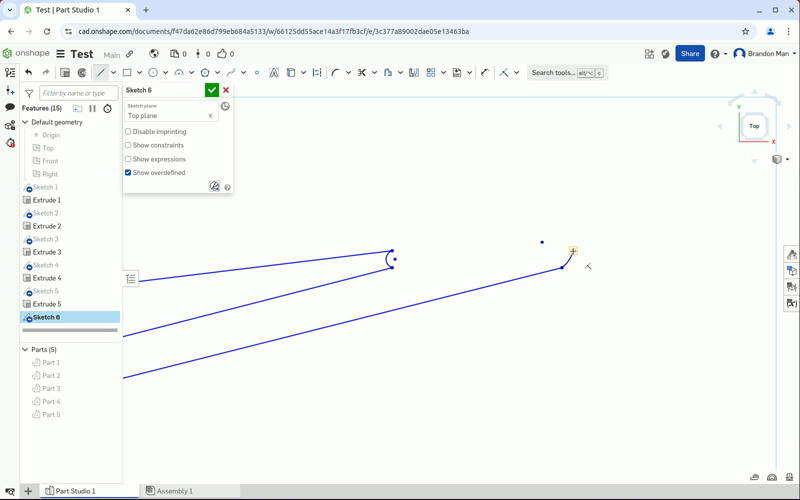
scroll(-6)
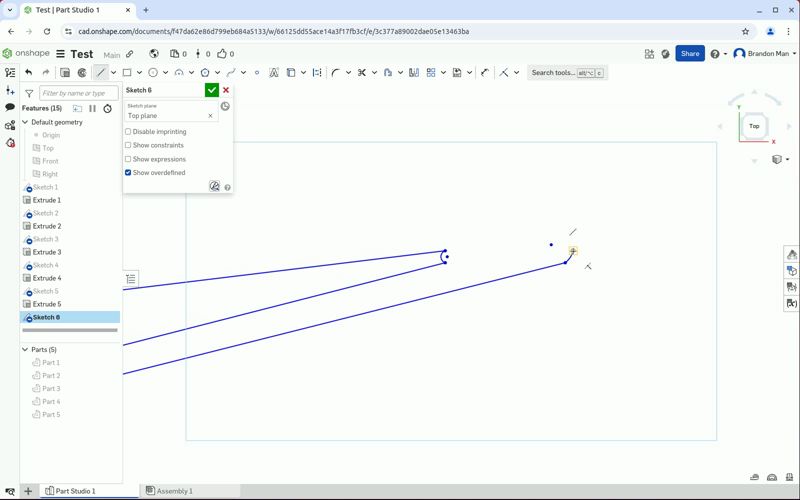
scroll(-6)
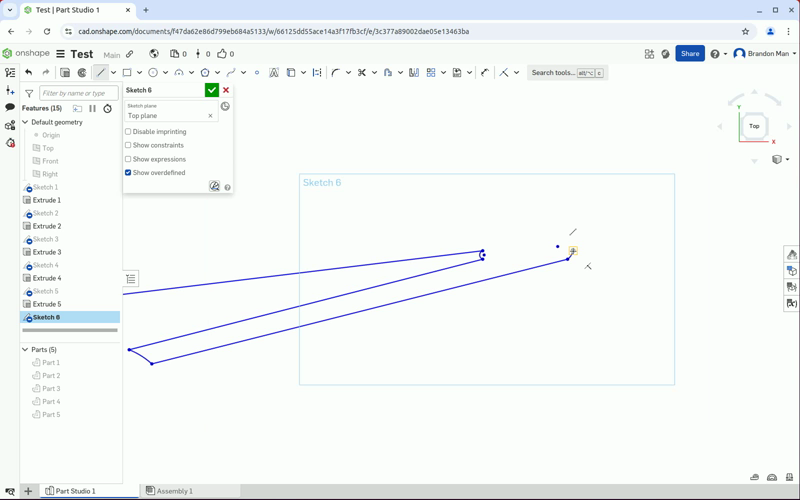
scroll(-6)
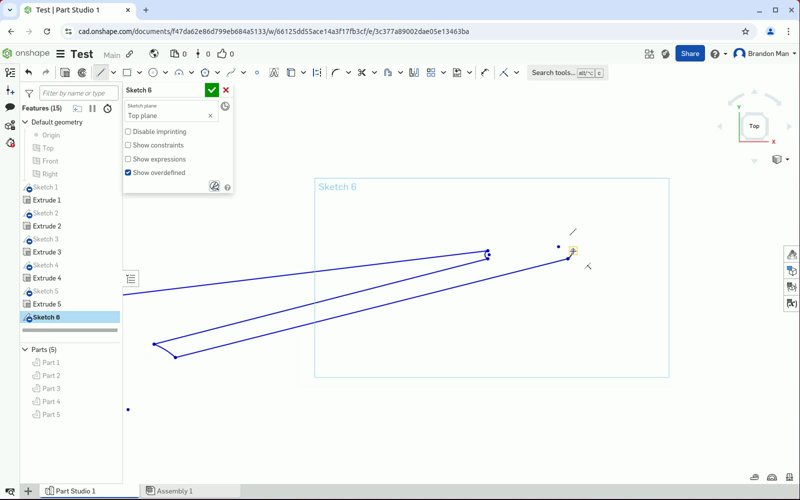
scroll(-6)
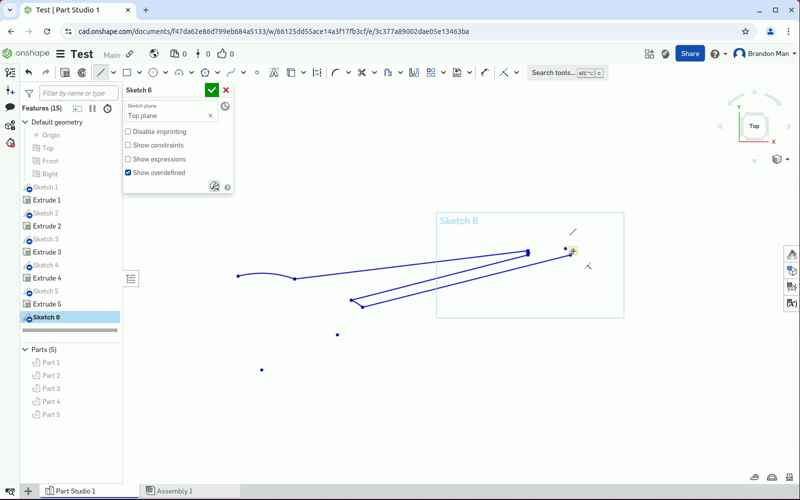
scroll(-6)
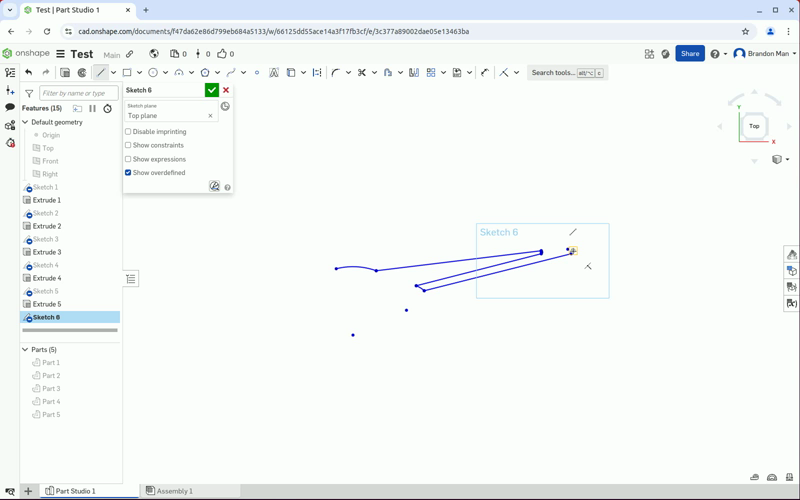
scroll(-6)
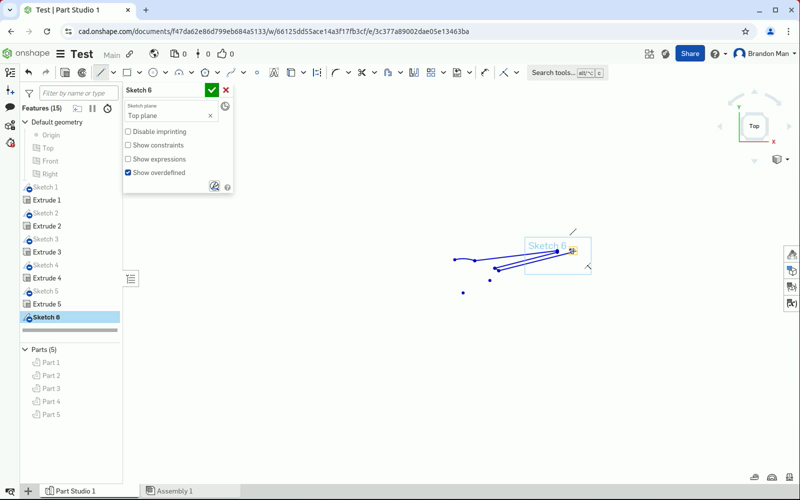
key_down(shift)
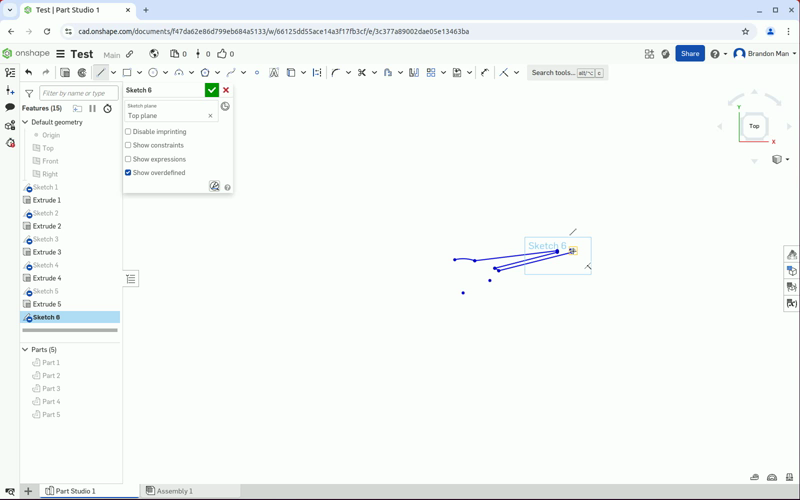
mouse_move(589, 250)
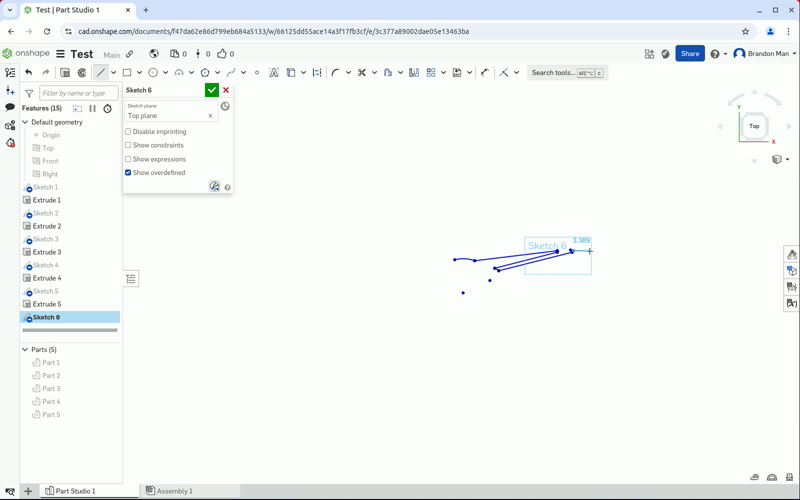
mouse_move(573, 248)
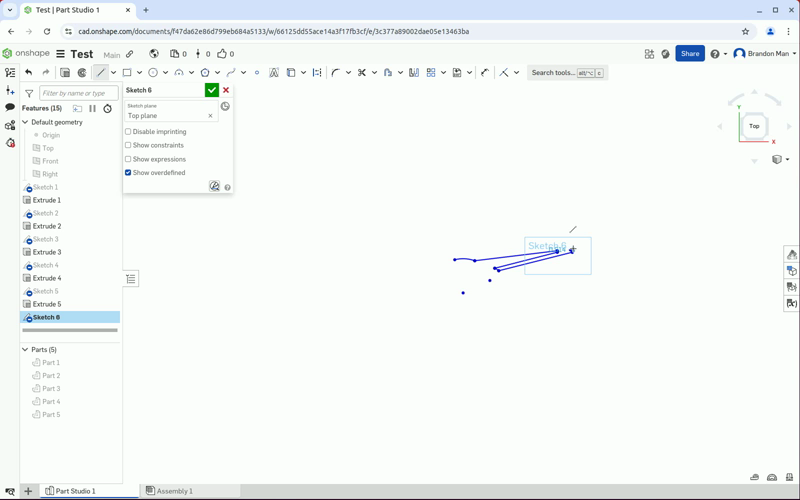
scroll(6)
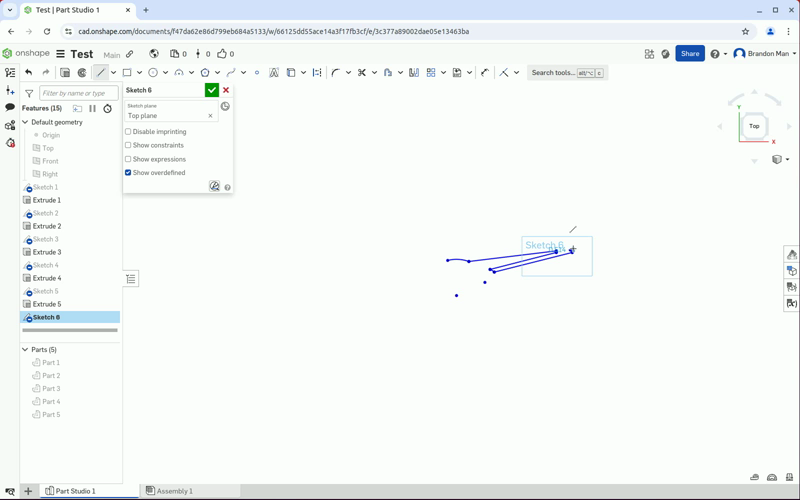
scroll(6)
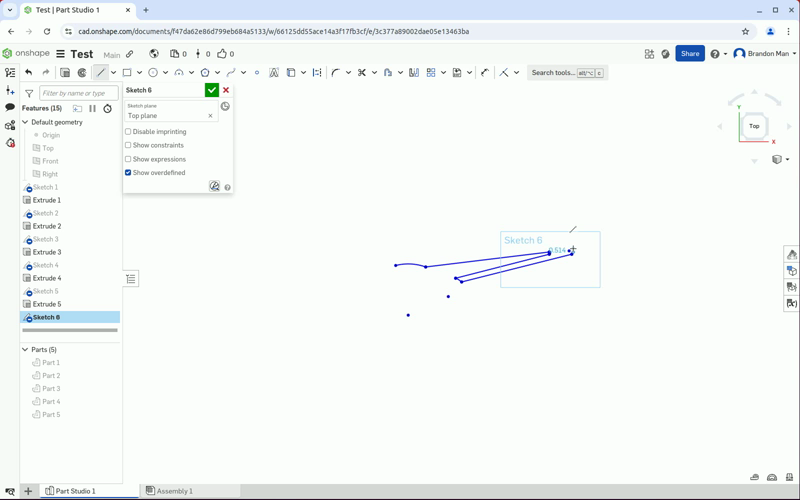
scroll(6)
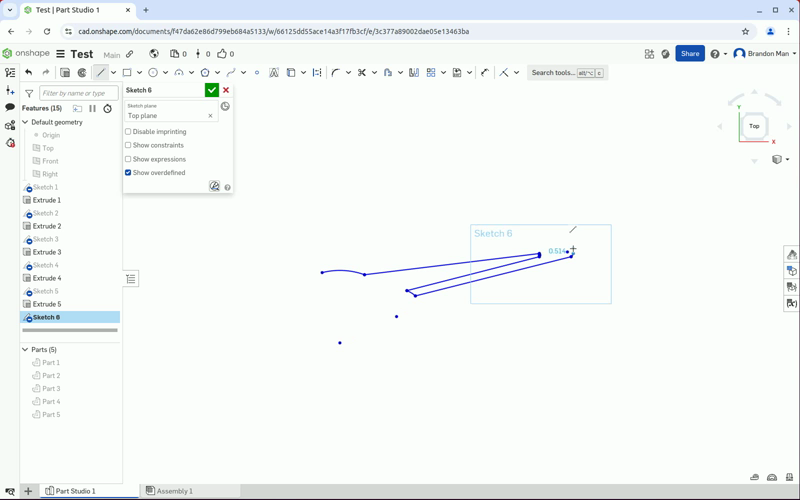
scroll(6)
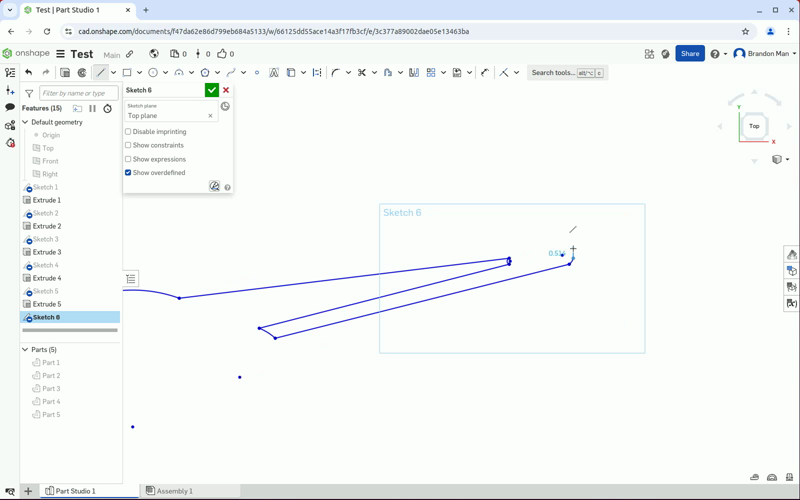
scroll(6)
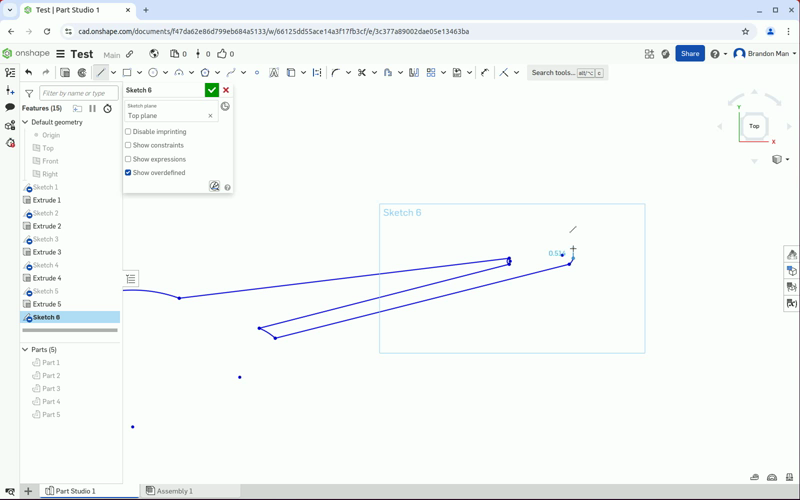
scroll(6)
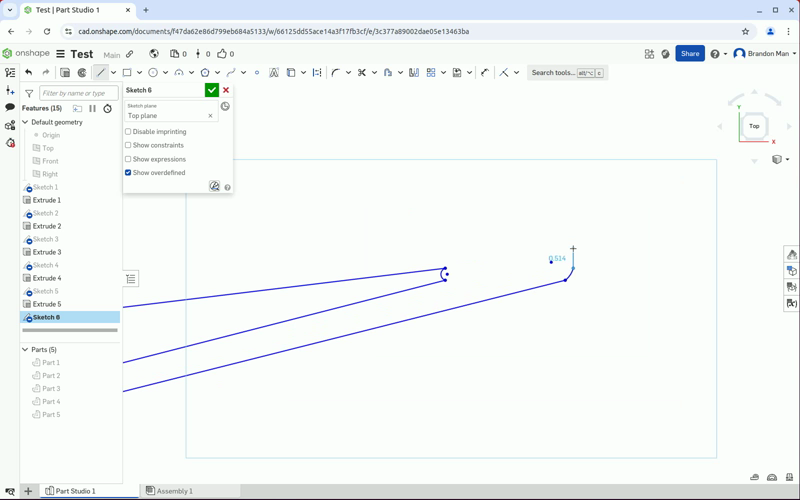
scroll(6)
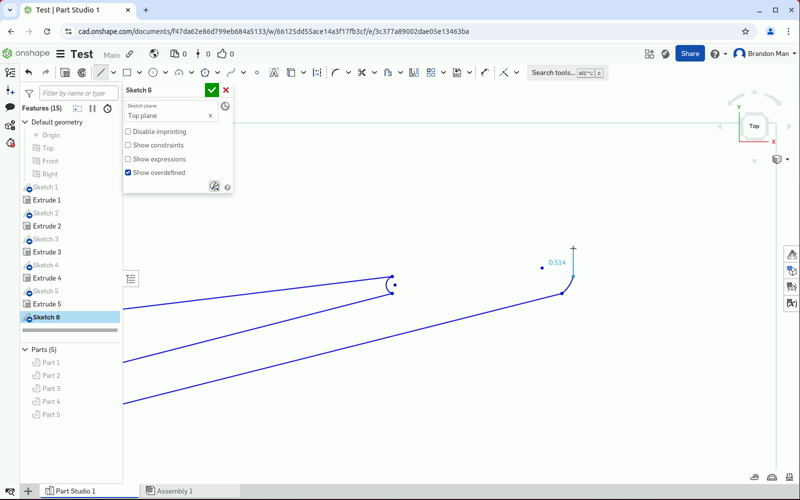
click(573, 248)
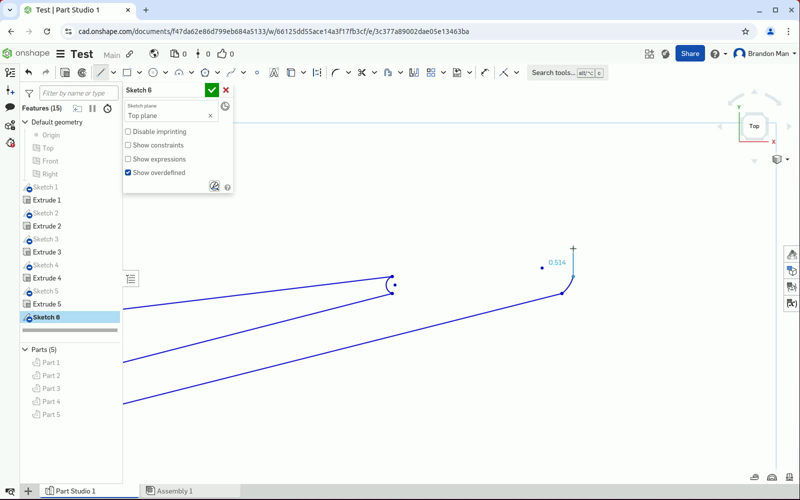
scroll(-6)
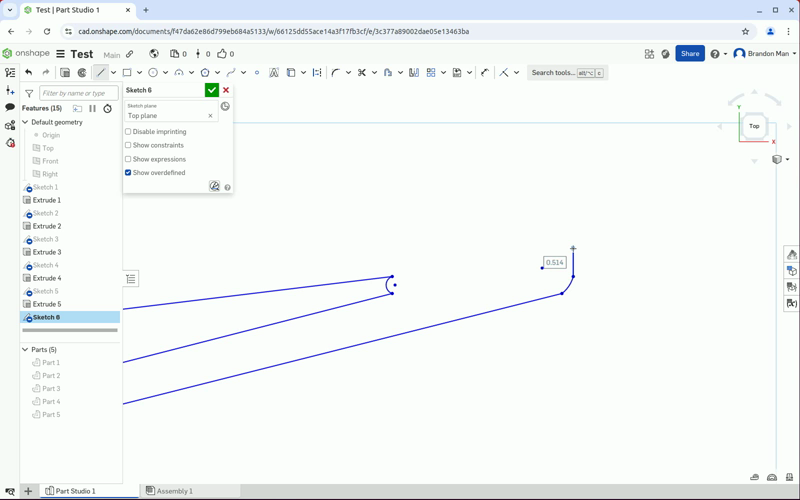
scroll(-6)
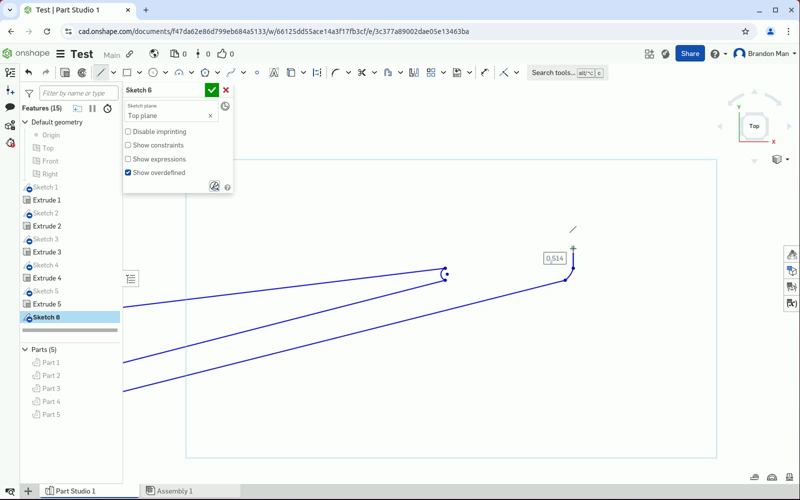
scroll(-6)
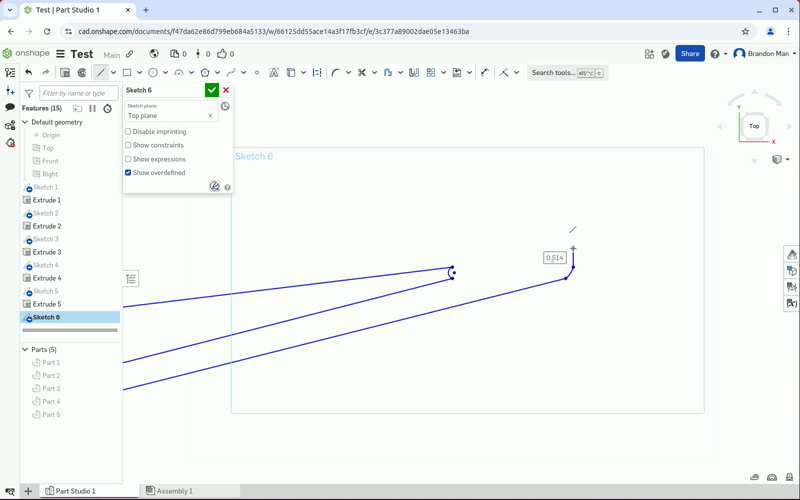
scroll(-6)
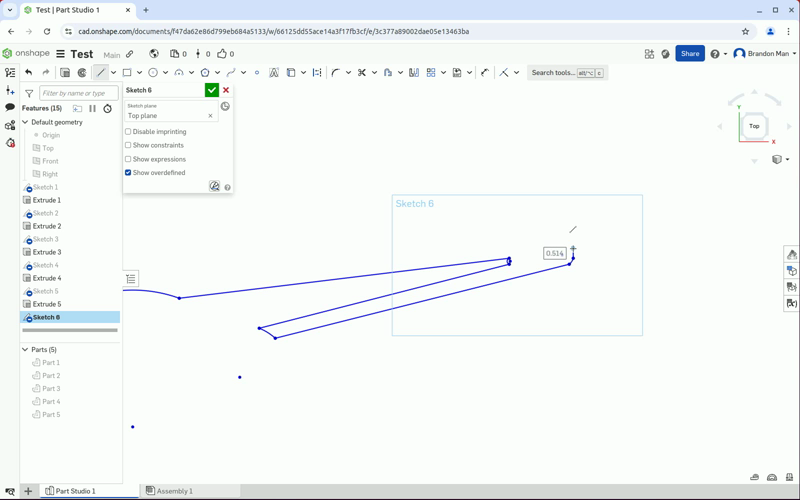
scroll(-6)
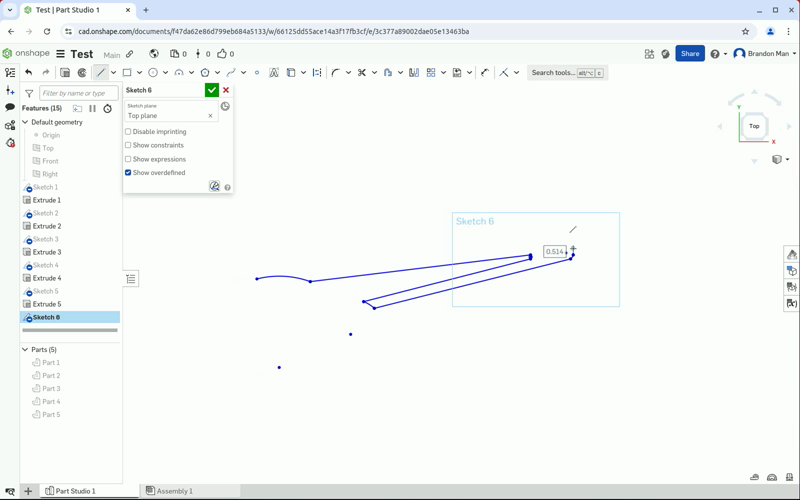
scroll(-6)
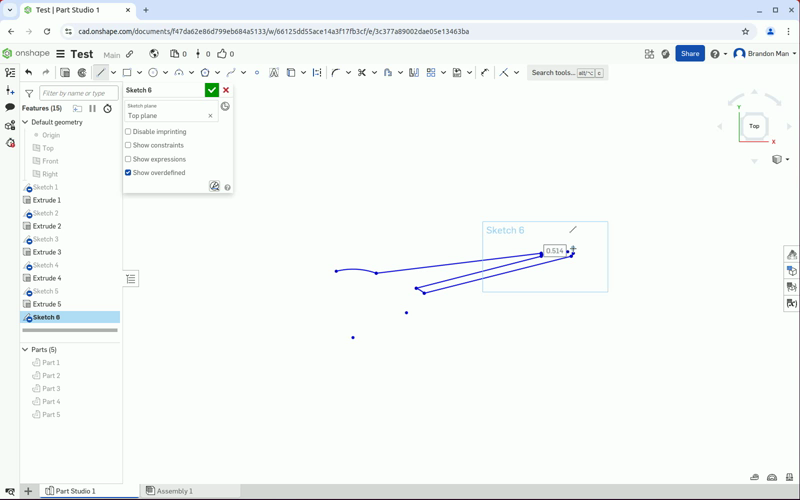
scroll(-6)
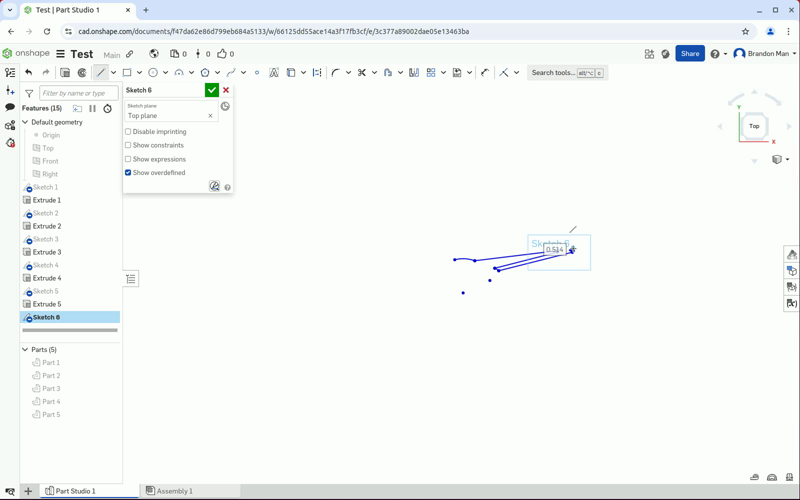
key_up(shift)
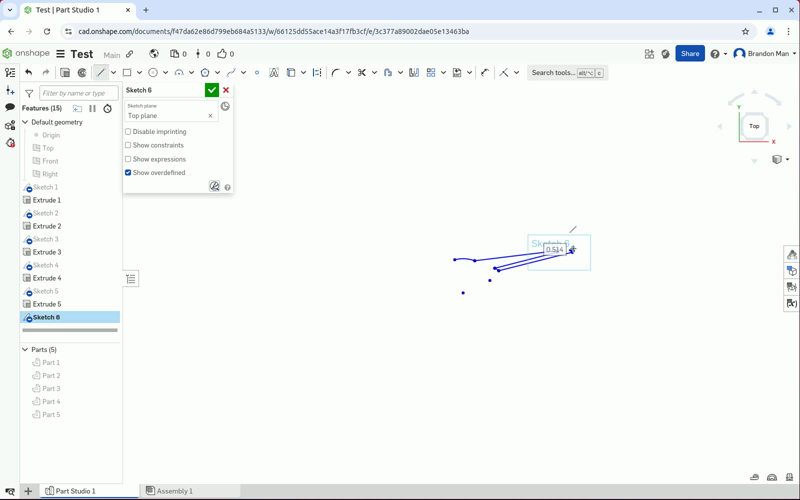
key(esc)
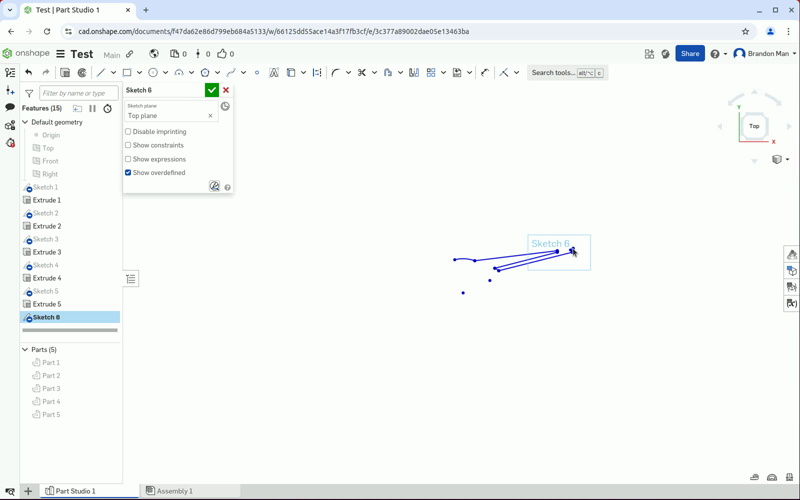
key(a)
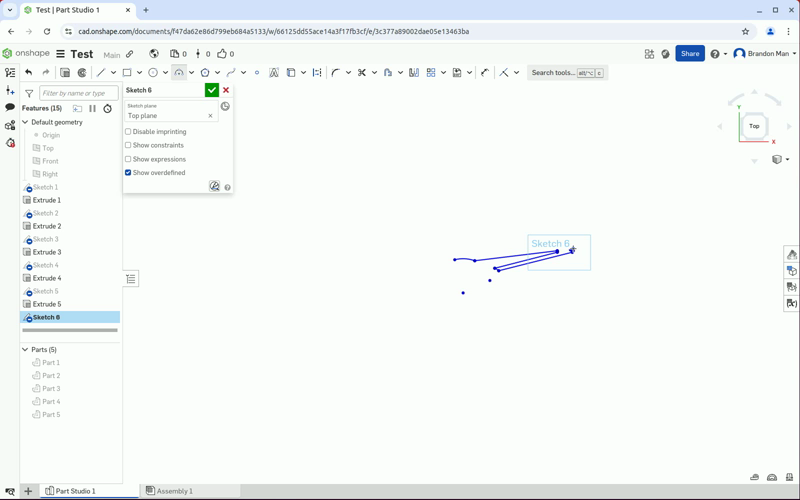
mouse_move(573, 248)
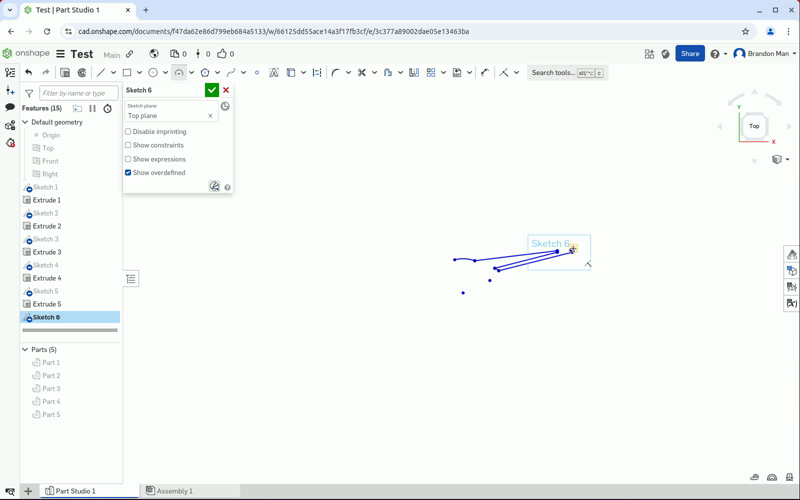
scroll(6)
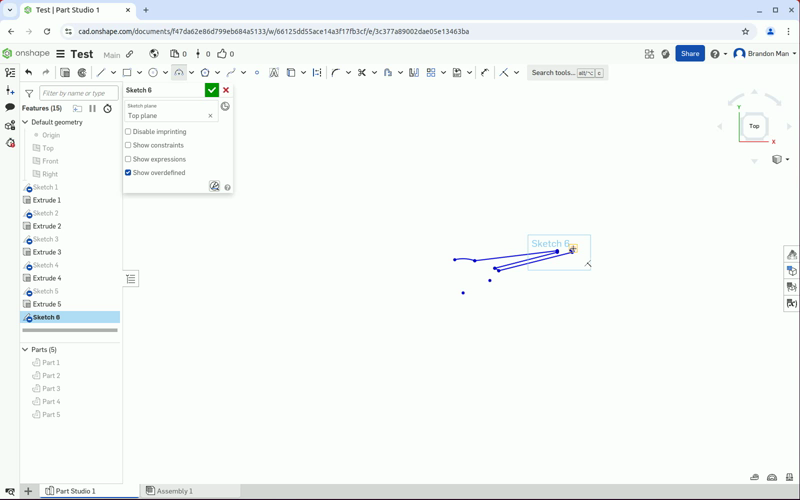
scroll(6)
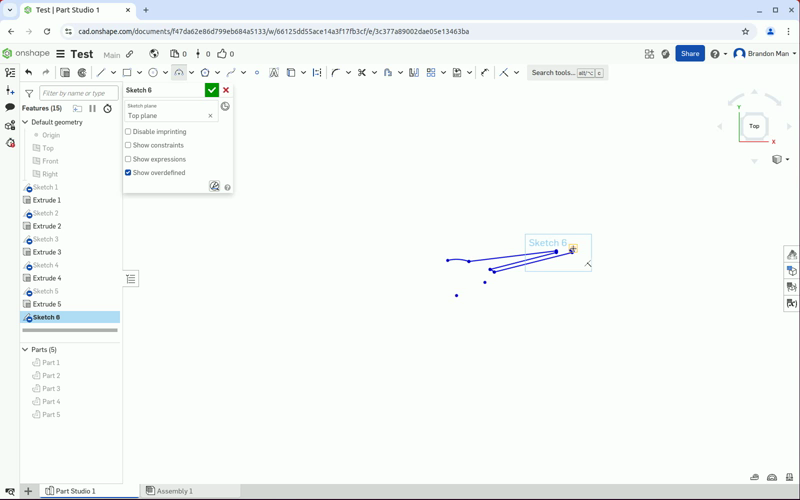
scroll(6)
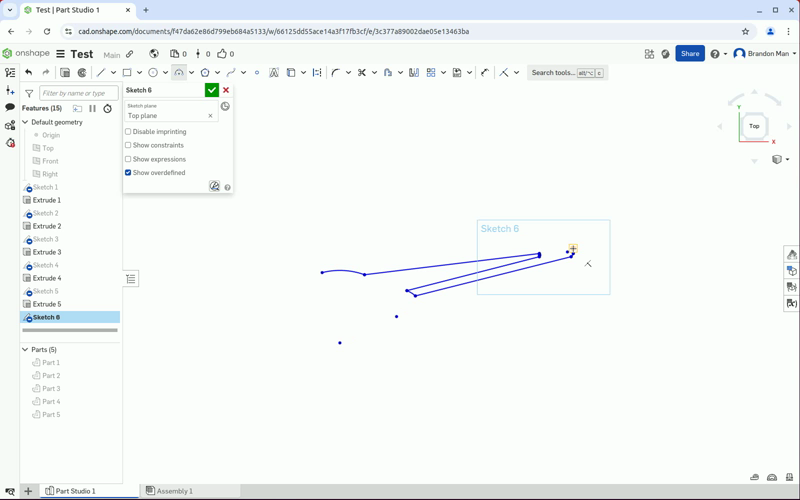
scroll(6)
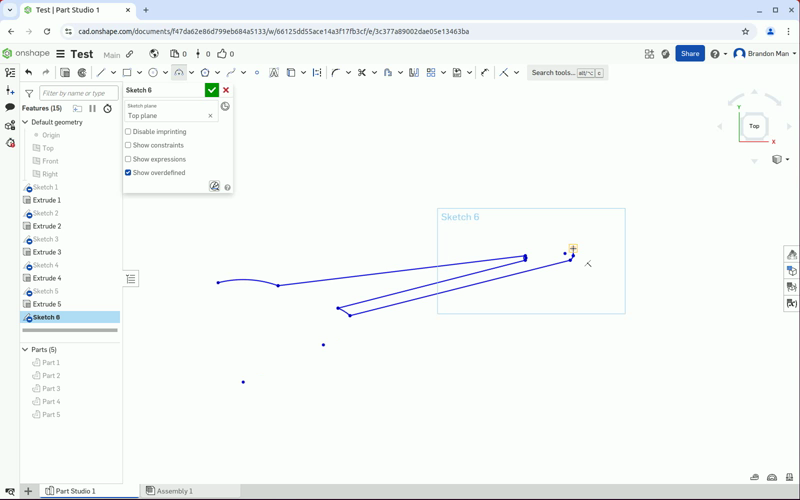
scroll(6)
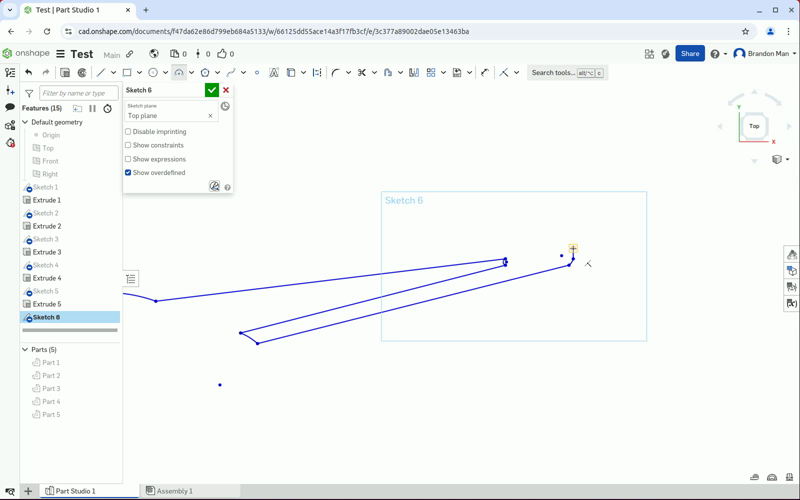
scroll(6)
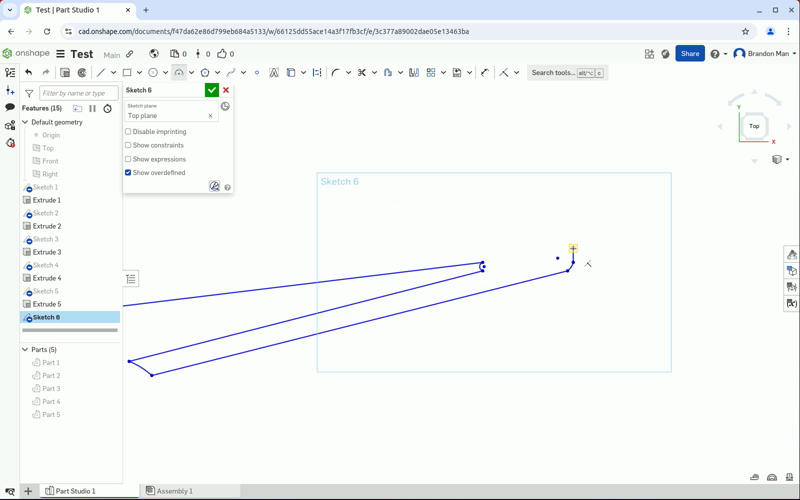
scroll(6)
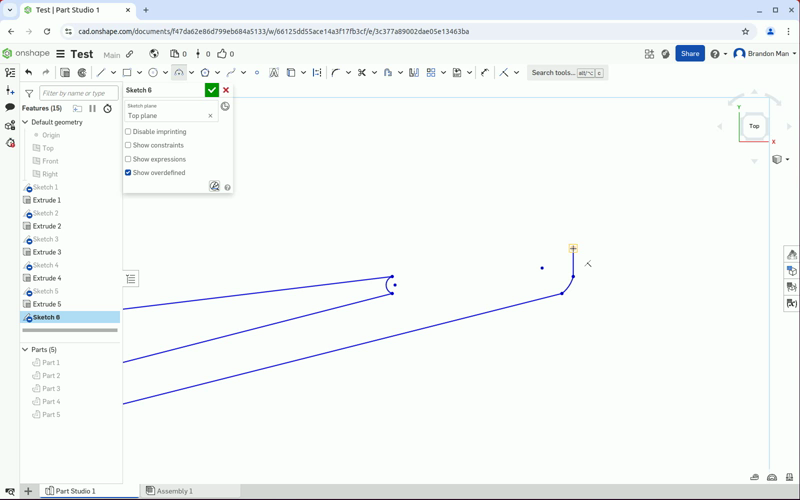
click(573, 248)
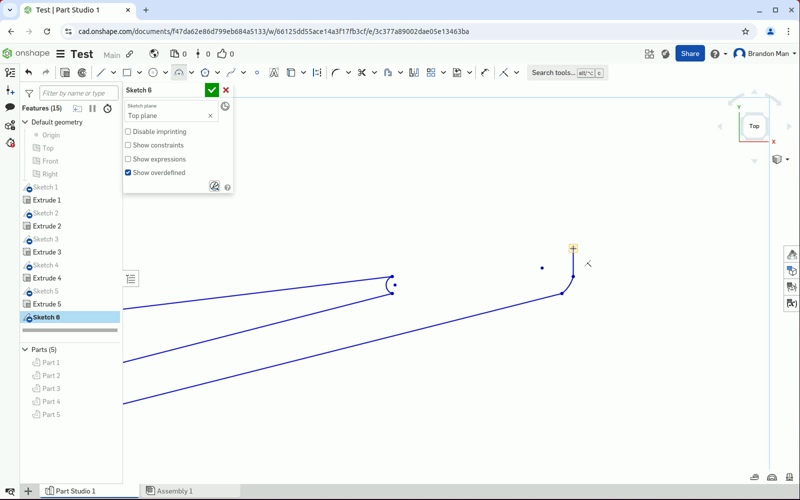
scroll(-6)
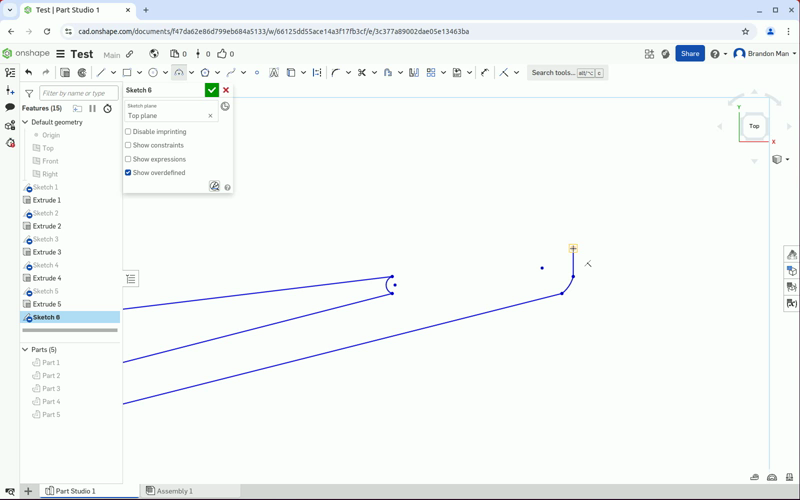
scroll(-6)
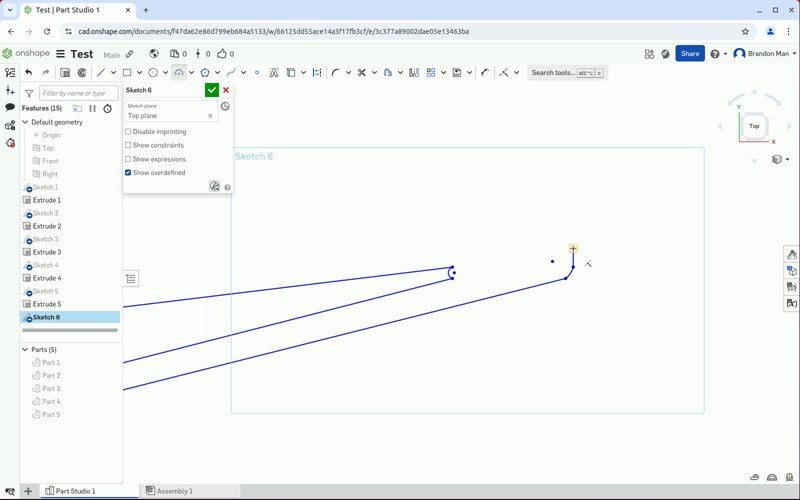
scroll(-6)
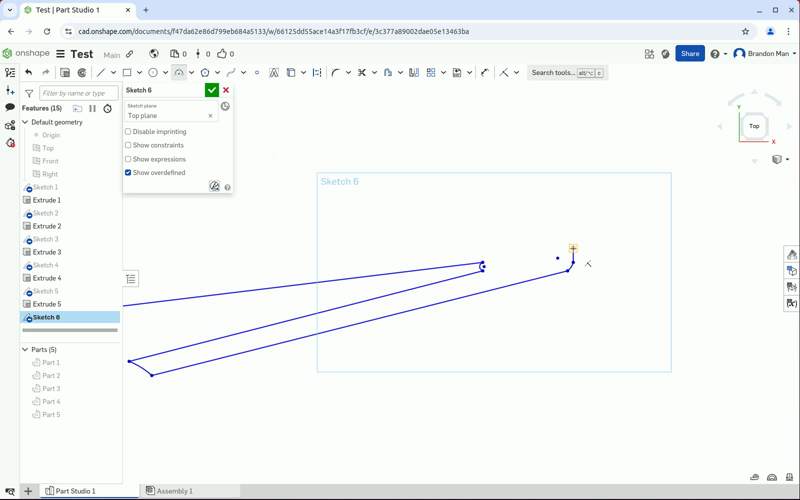
scroll(-6)
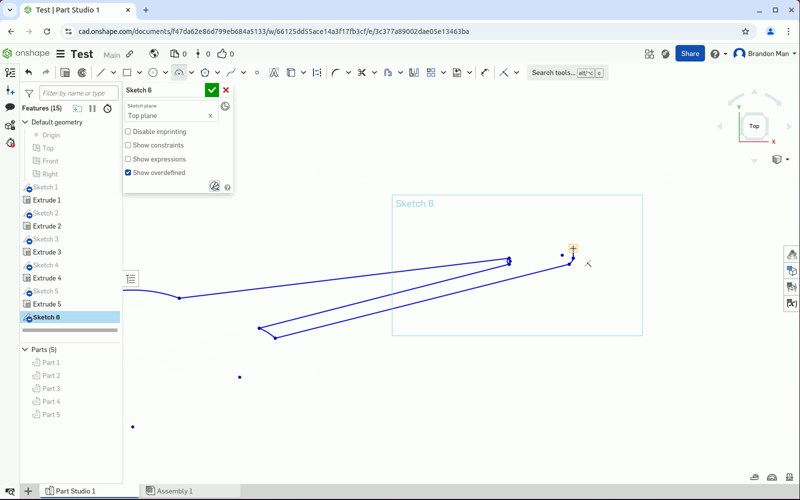
scroll(-6)
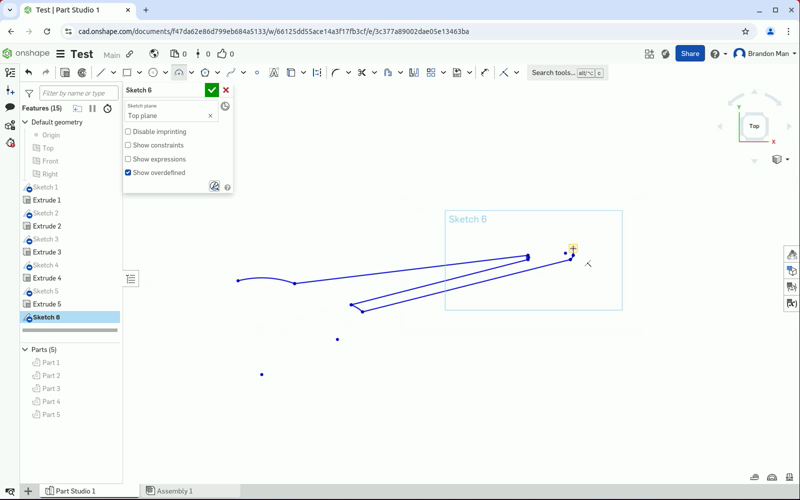
scroll(-6)
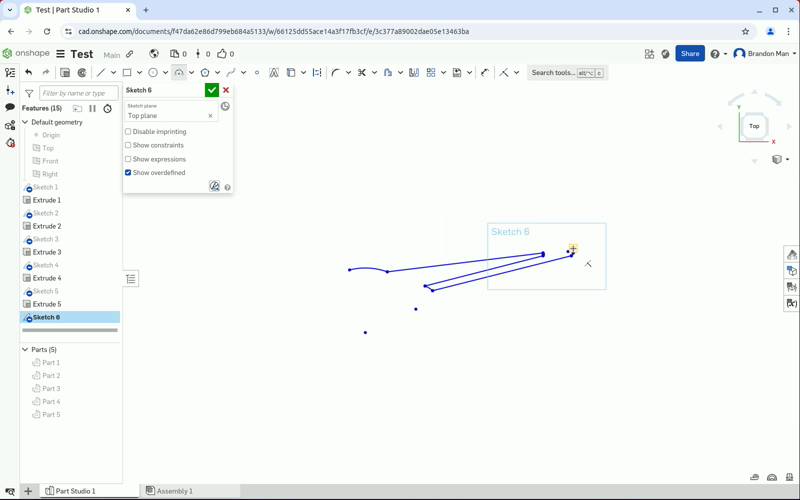
scroll(-6)
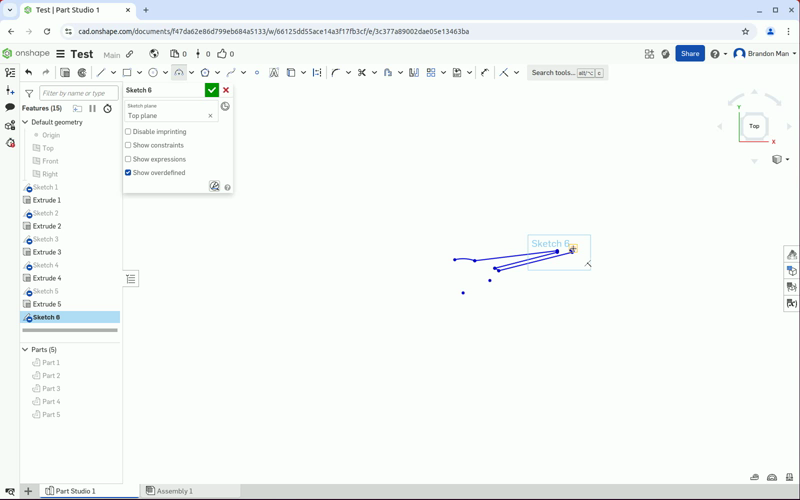
key_down(shift)
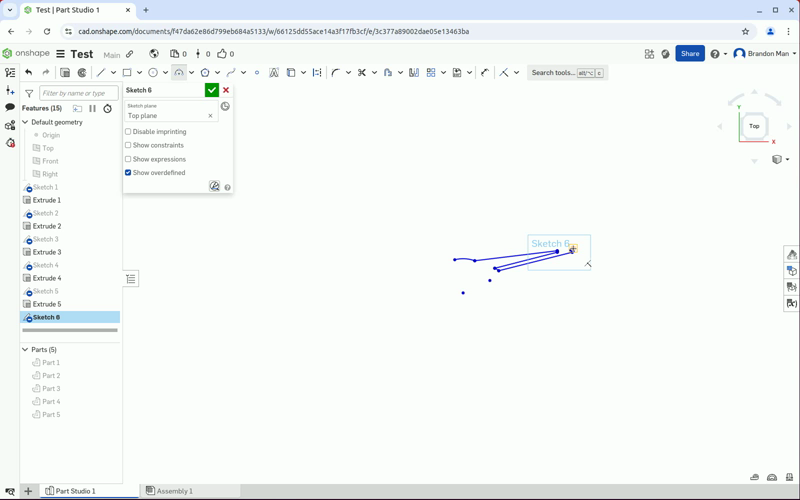
mouse_move(572, 246)
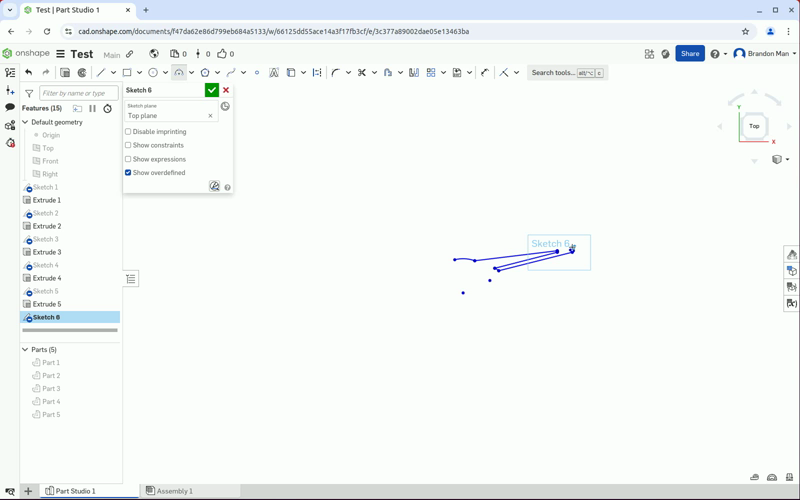
scroll(6)
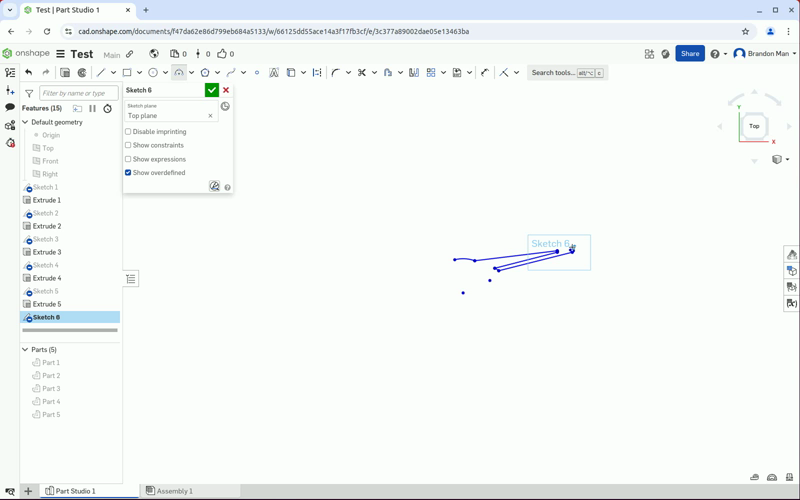
scroll(6)
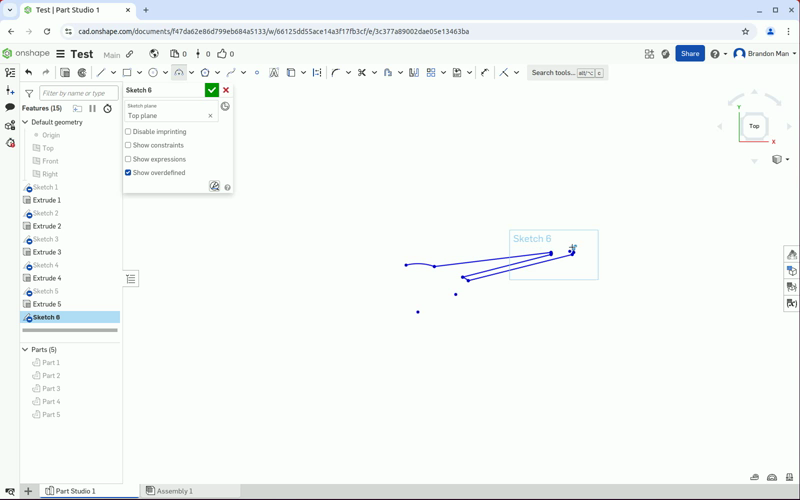
scroll(6)
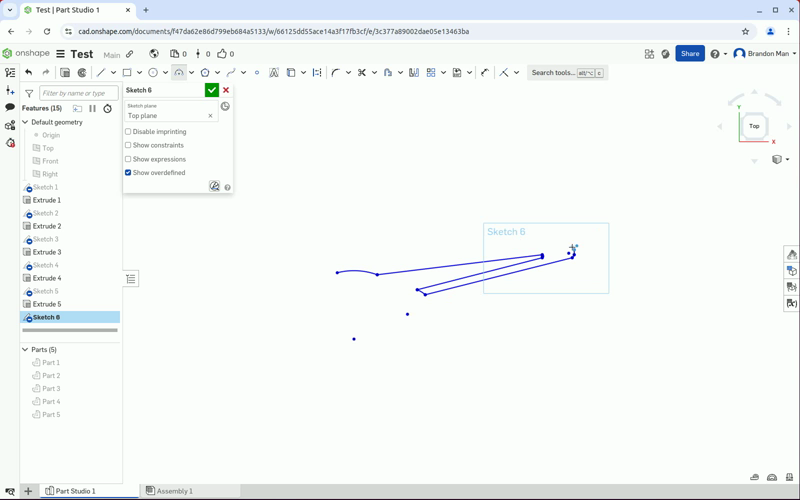
scroll(6)
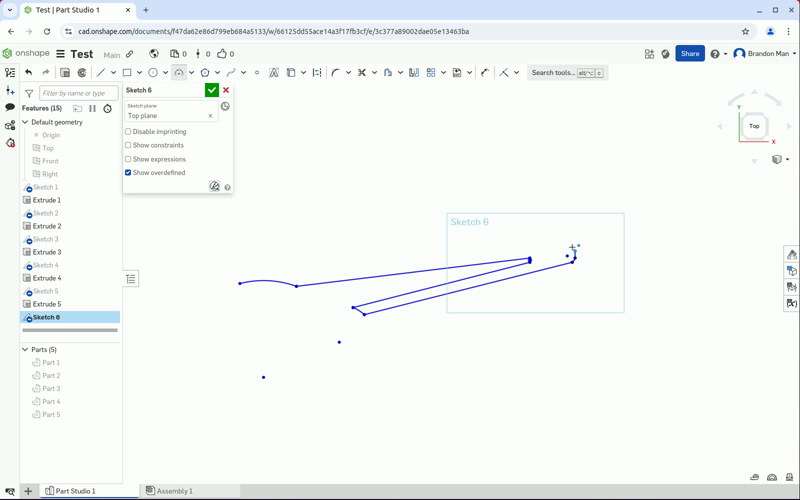
scroll(6)
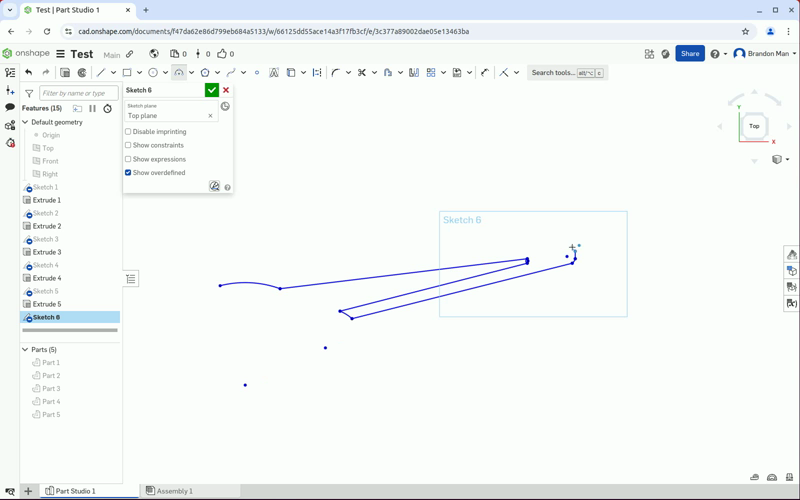
scroll(6)
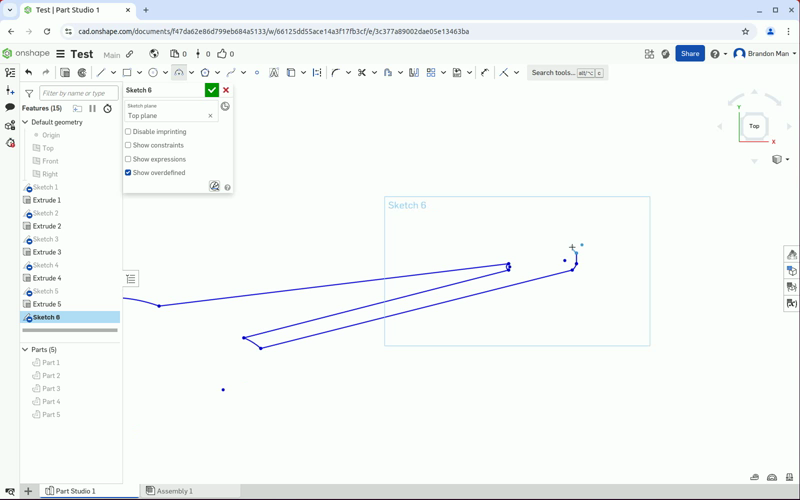
scroll(6)
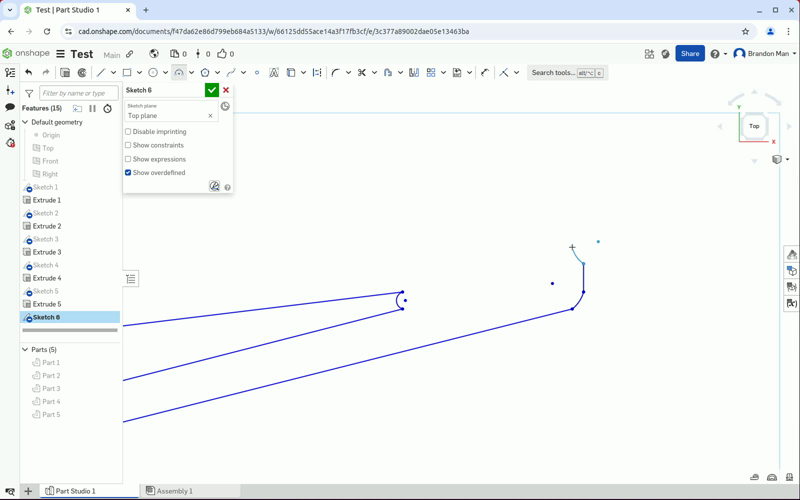
click(572, 246)
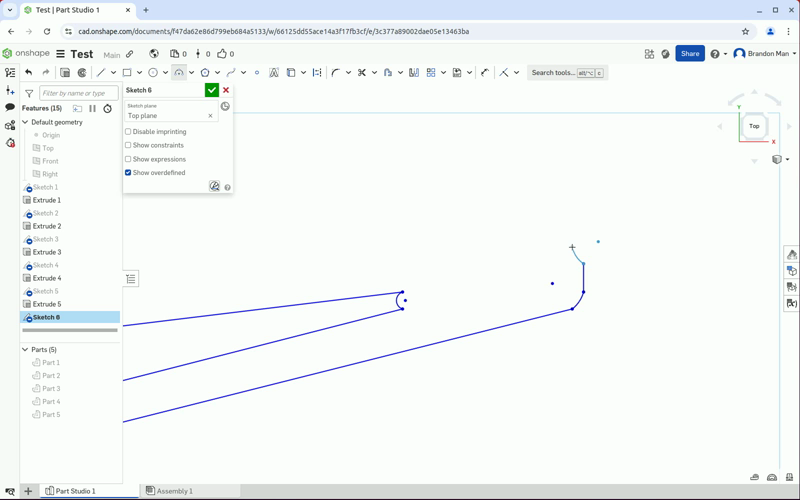
scroll(-6)
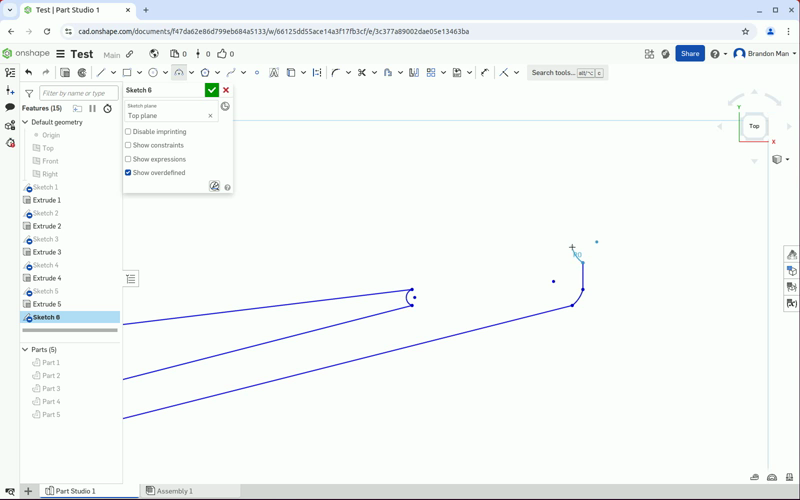
scroll(-6)
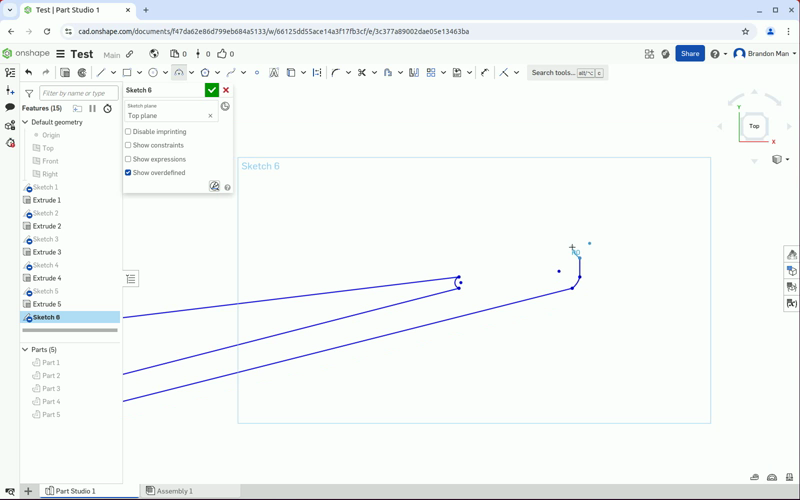
scroll(-6)
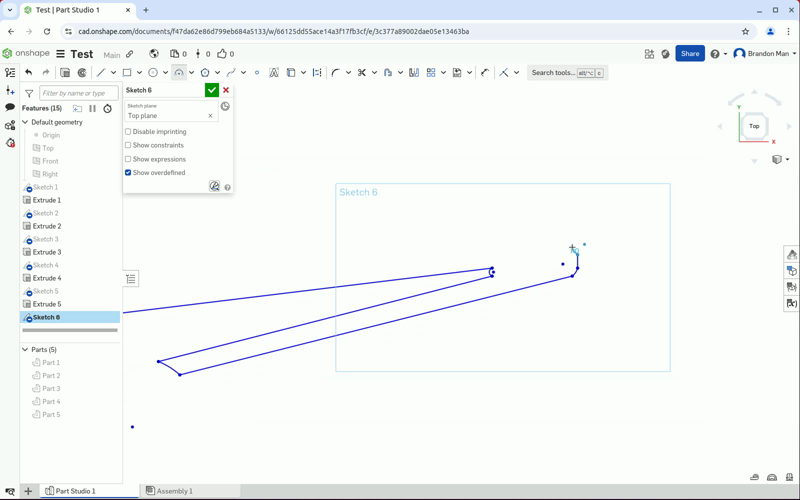
scroll(-6)
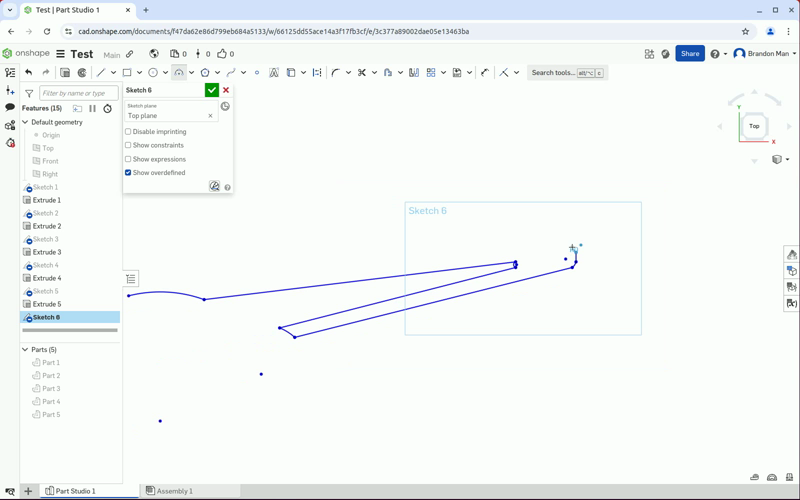
scroll(-6)
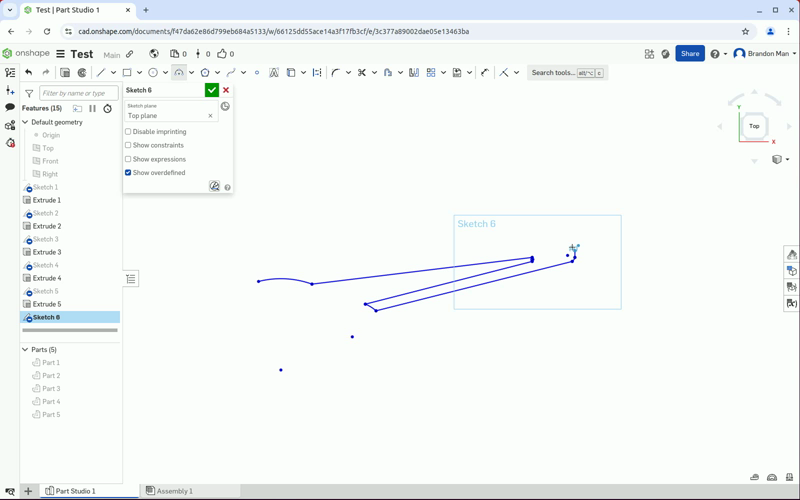
scroll(-6)
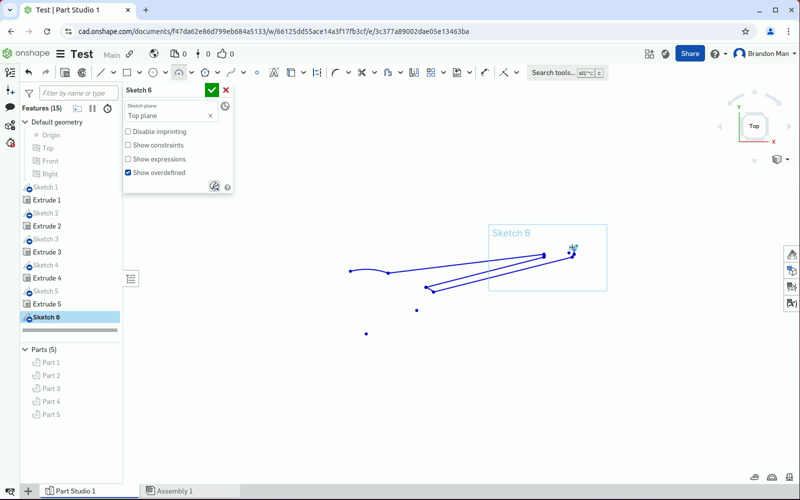
scroll(-6)
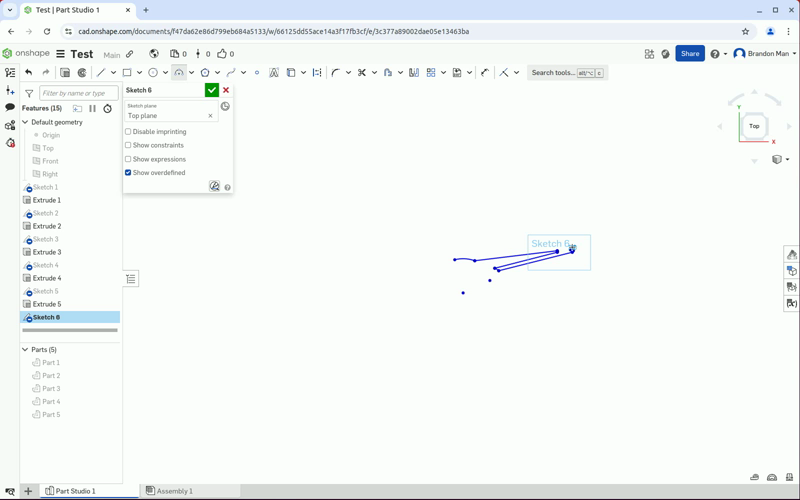
mouse_move(573, 247)
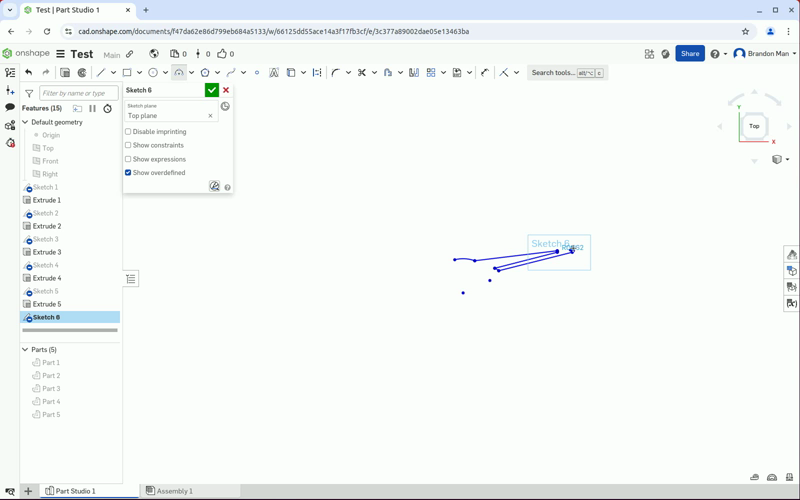
scroll(6)
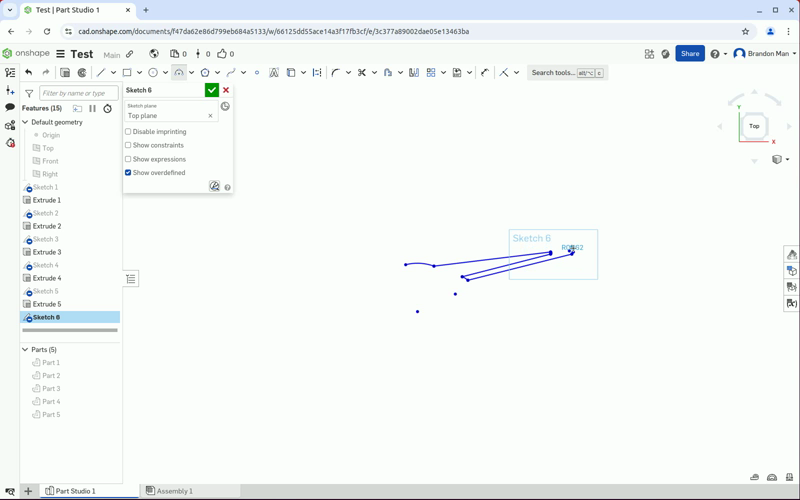
scroll(6)
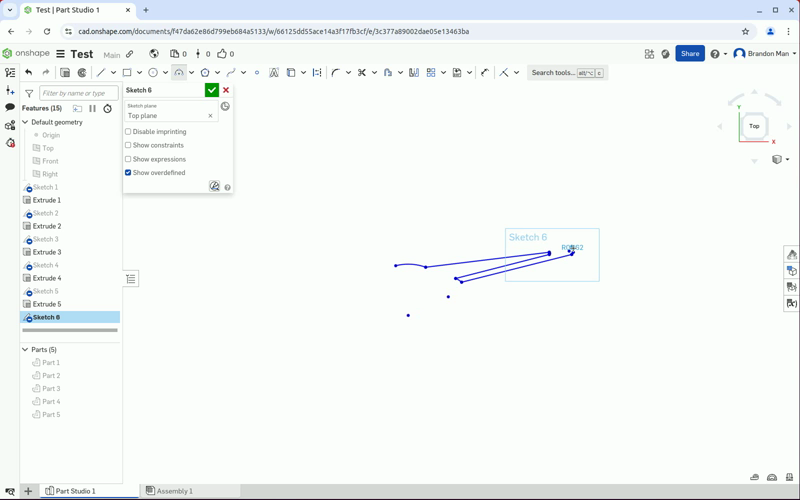
scroll(6)
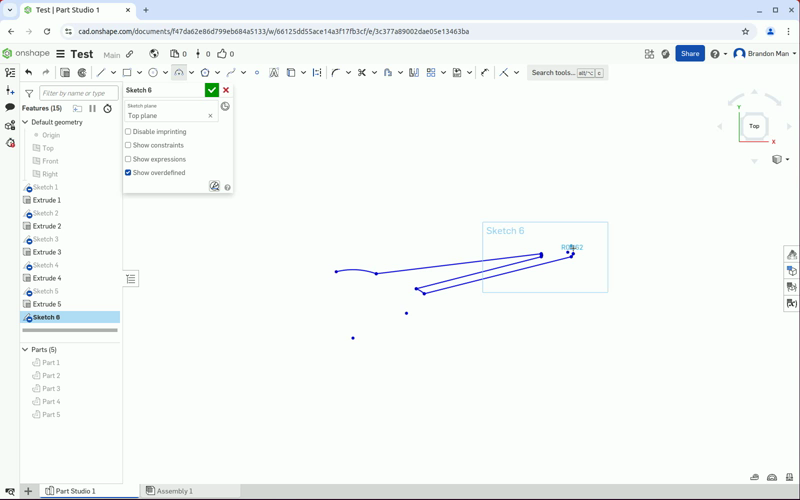
scroll(6)
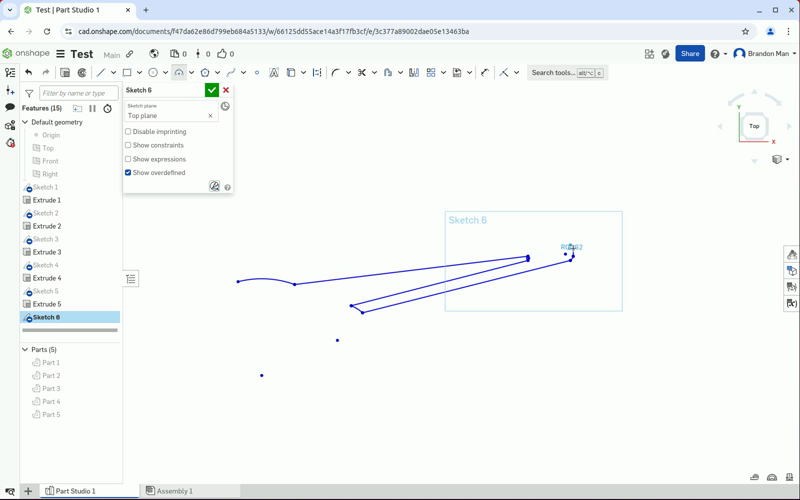
scroll(6)
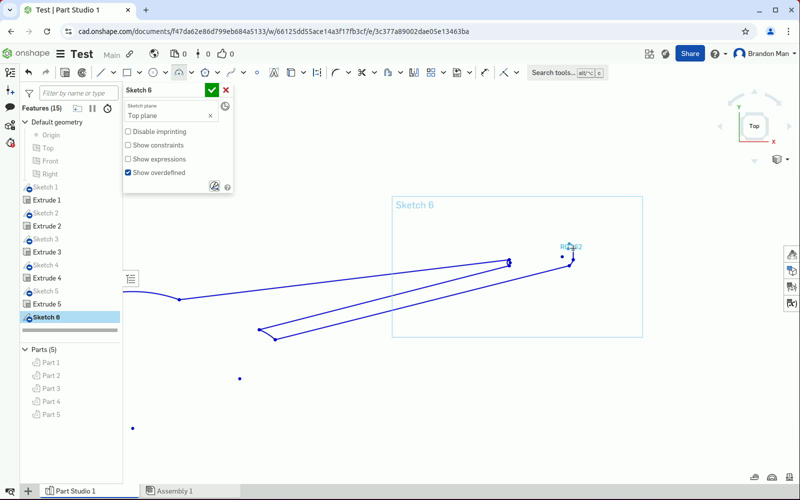
scroll(6)
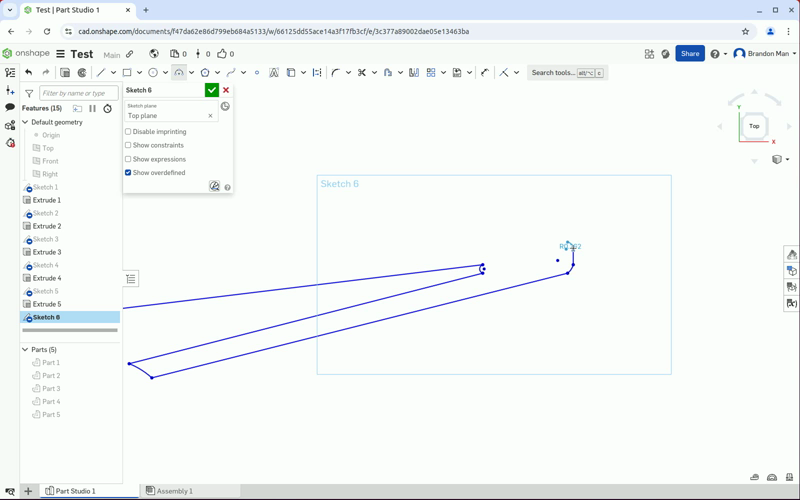
scroll(6)
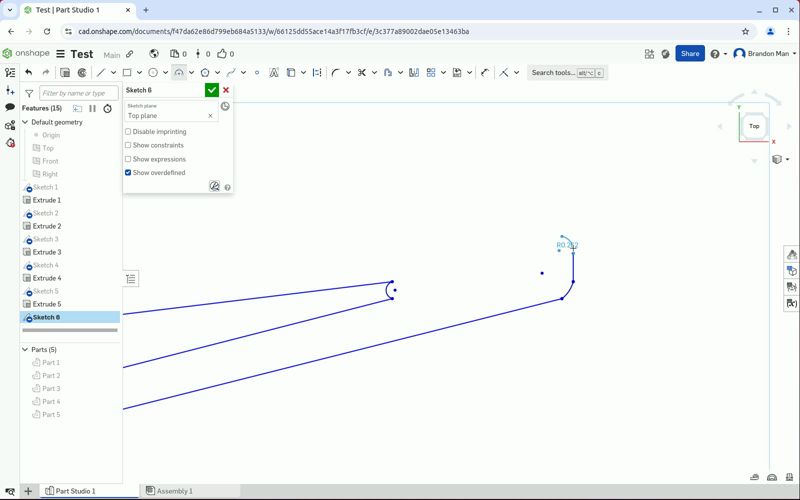
click(573, 247)
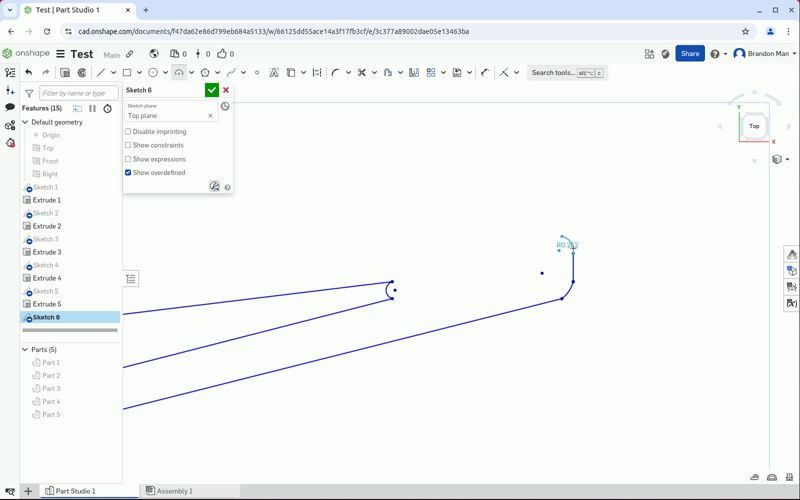
scroll(-6)
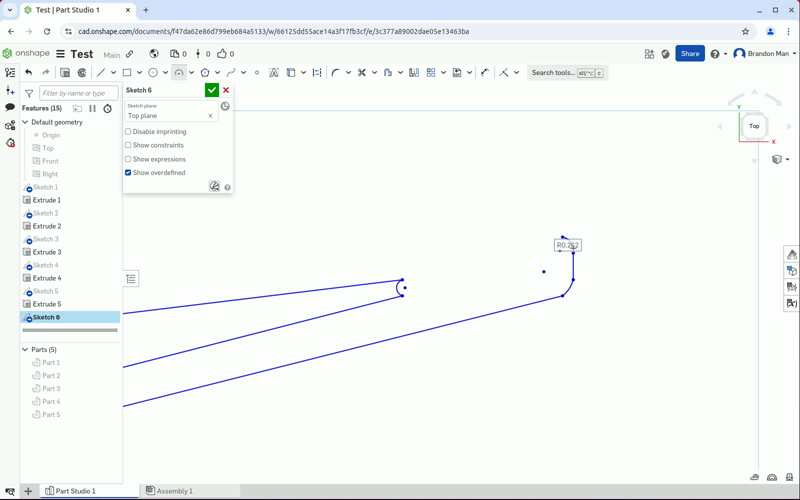
scroll(-6)
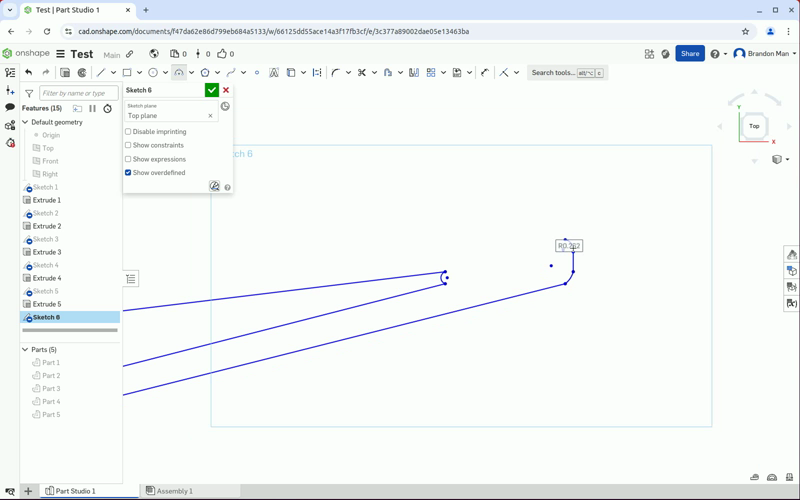
scroll(-6)
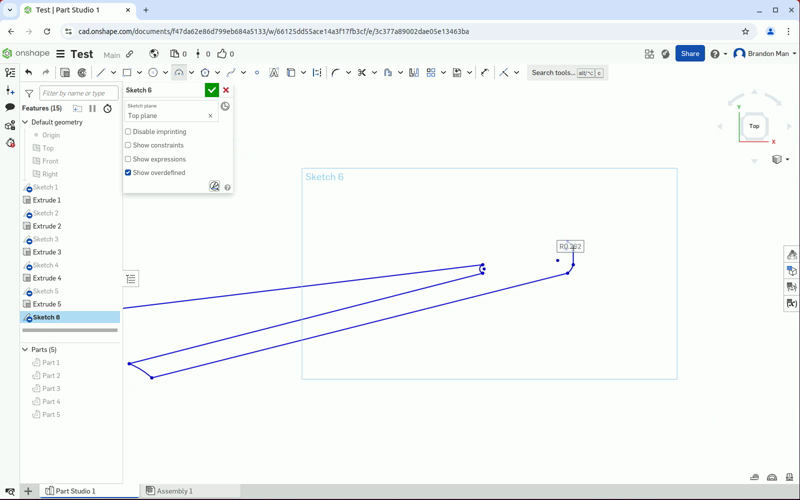
scroll(-6)
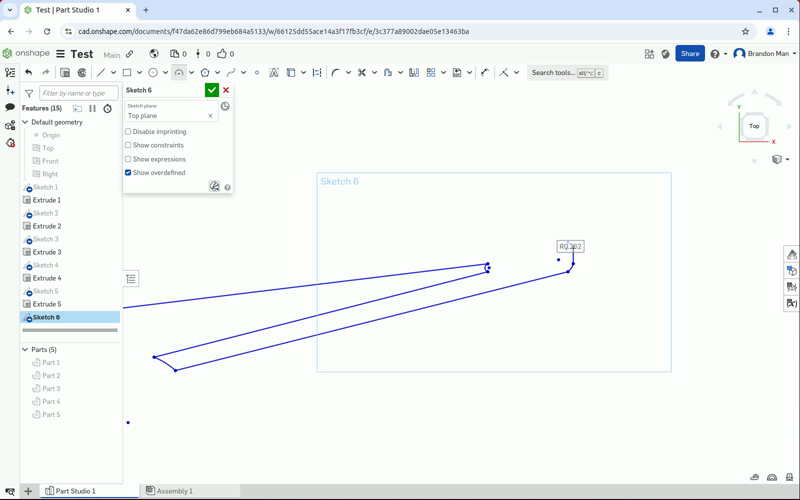
scroll(-6)
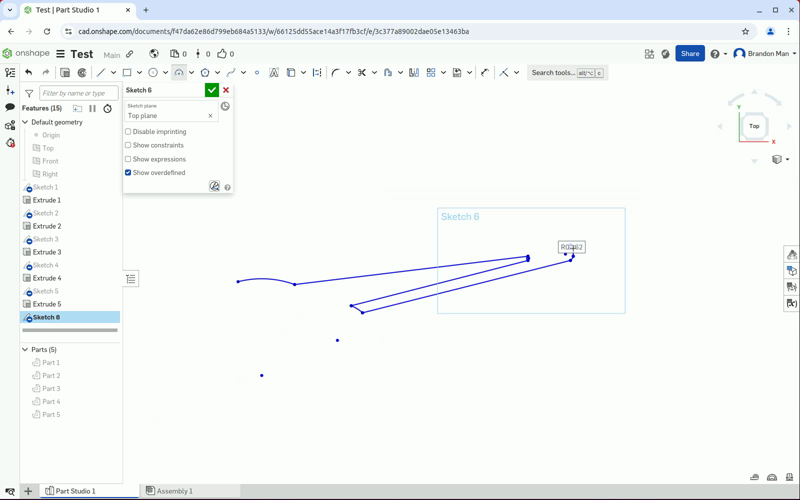
scroll(-6)
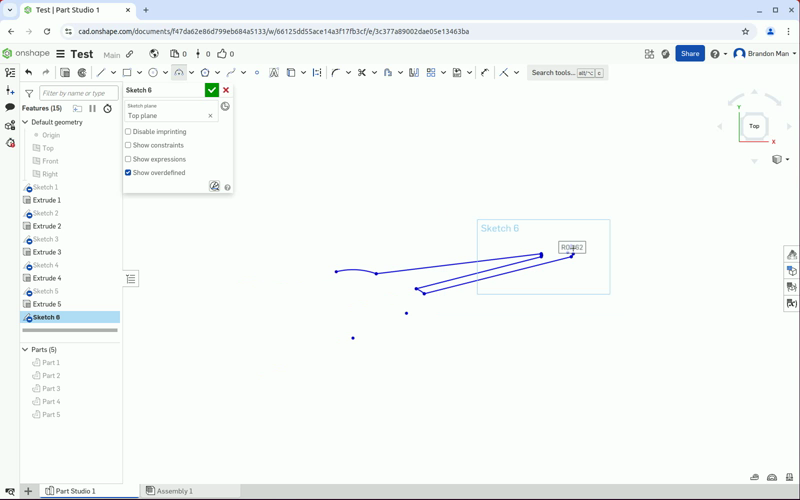
scroll(-6)
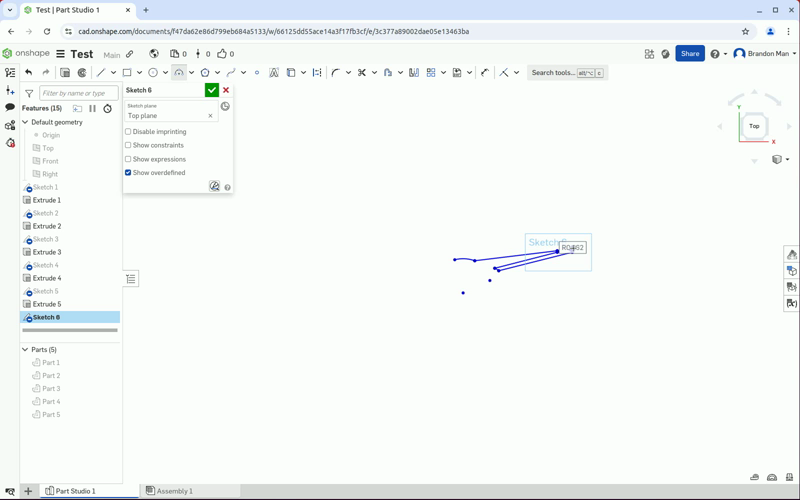
key_up(shift)
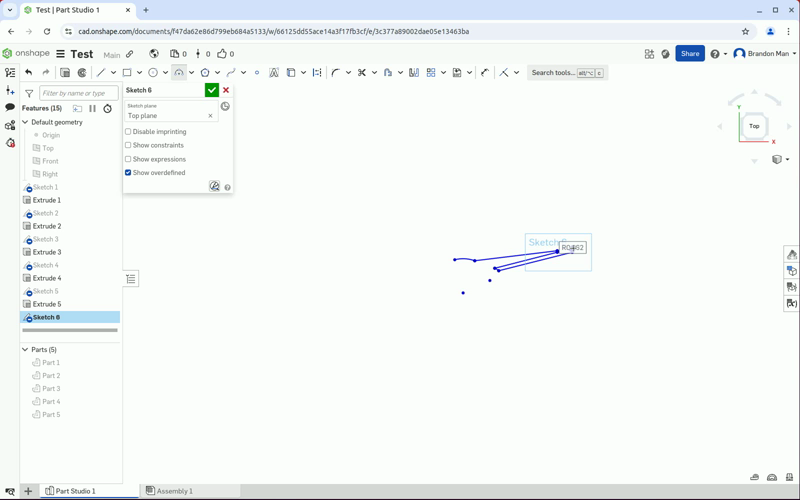
key(esc)
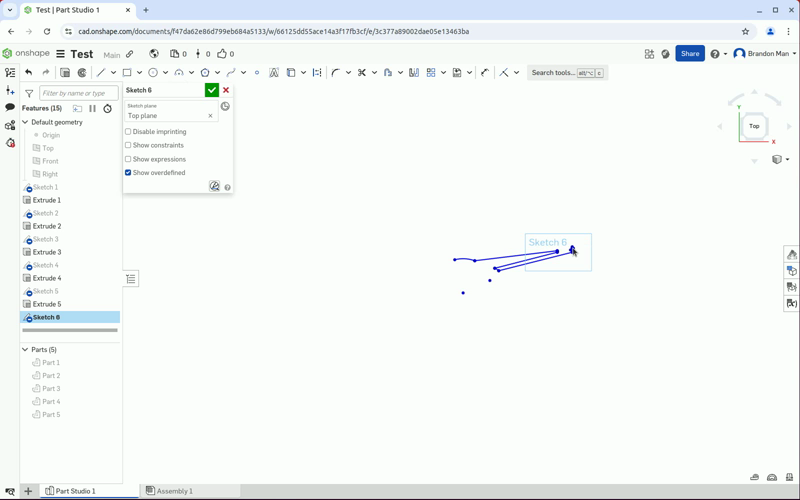
key(l)
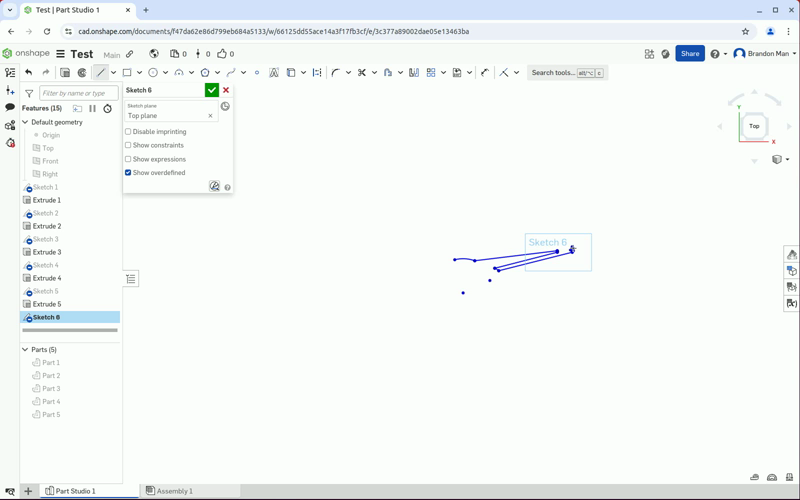
mouse_move(572, 246)
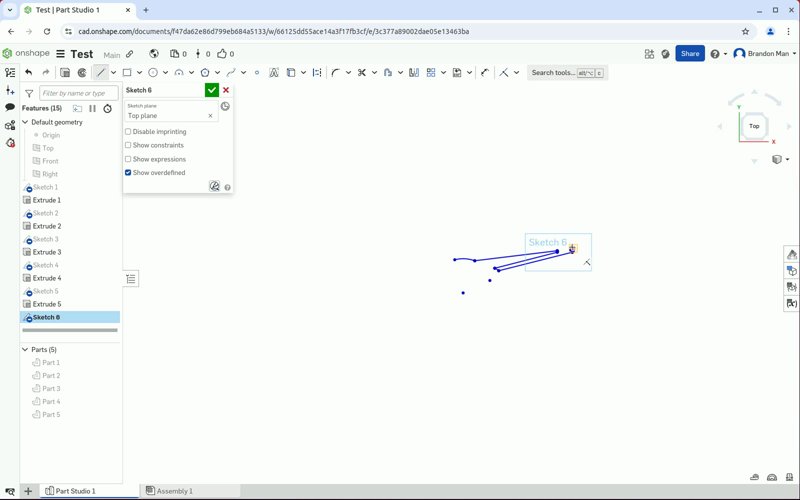
scroll(6)
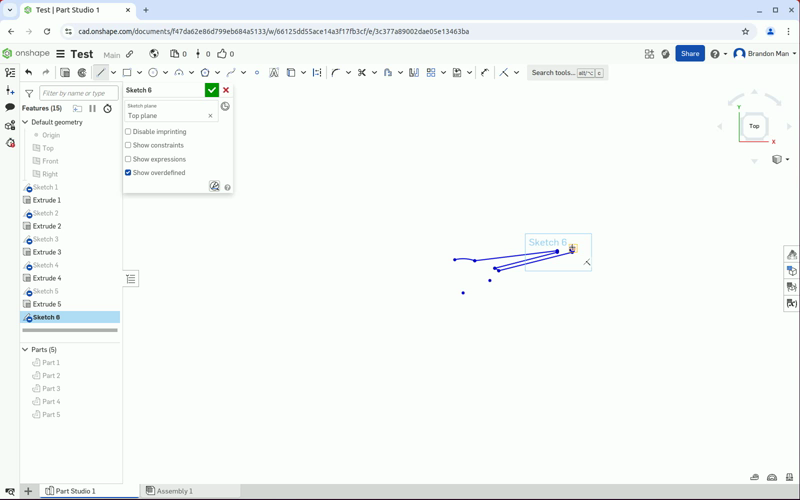
scroll(6)
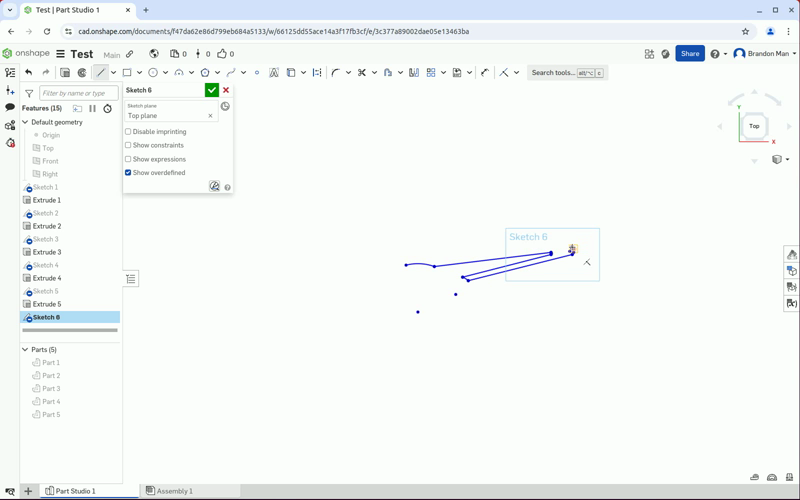
scroll(6)
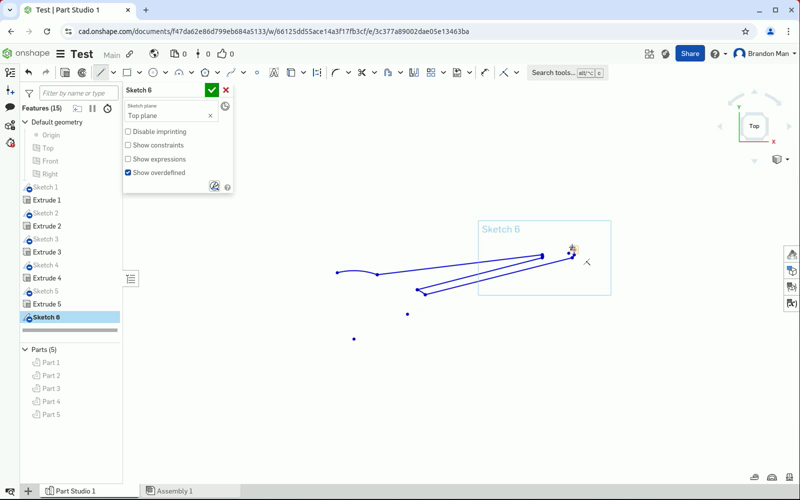
scroll(6)
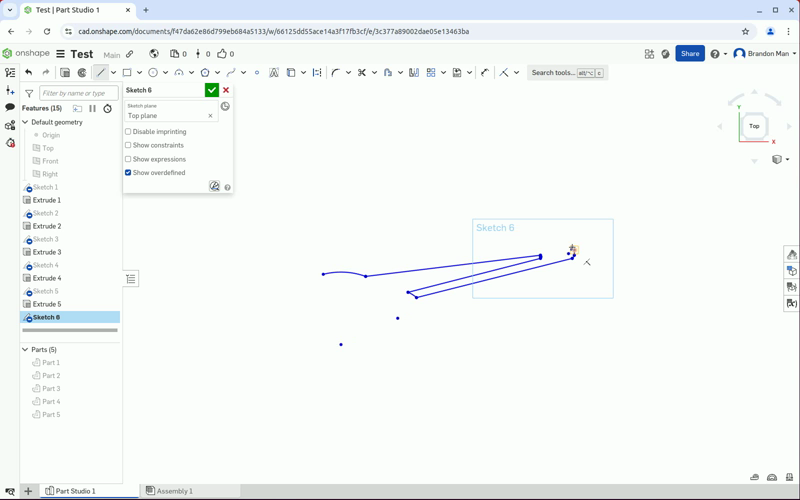
scroll(6)
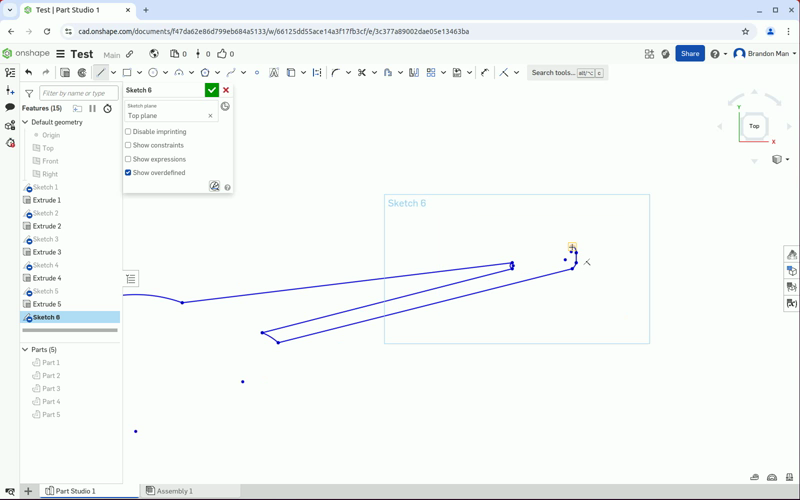
scroll(6)
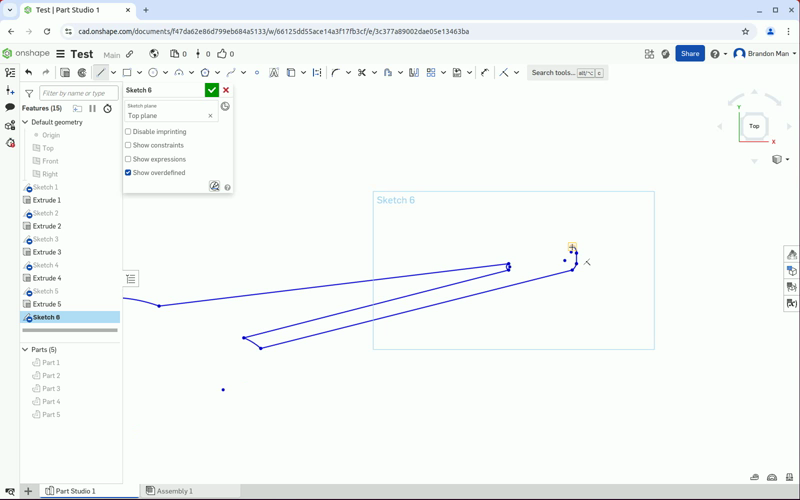
scroll(6)
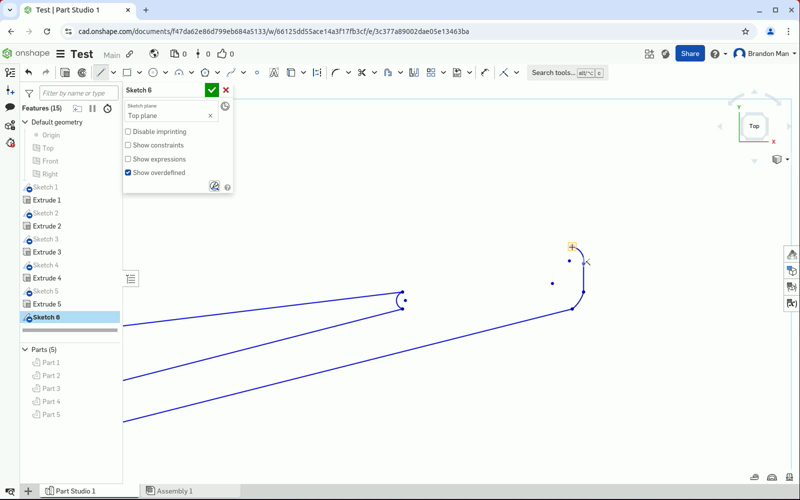
click(572, 246)
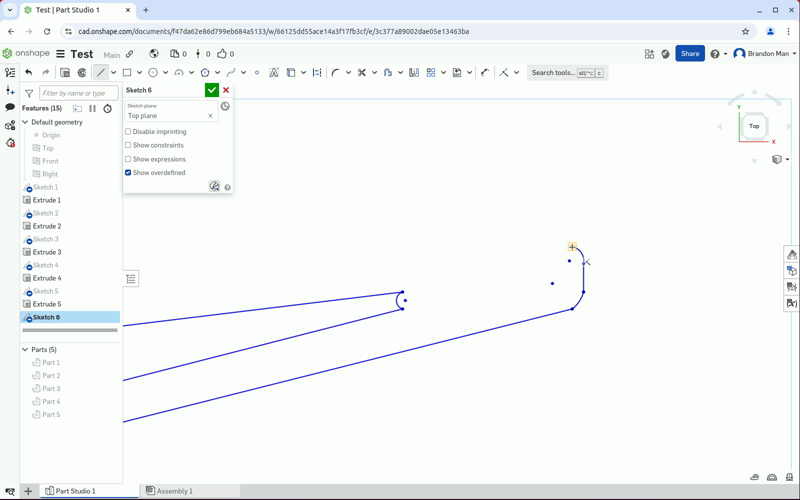
scroll(-6)
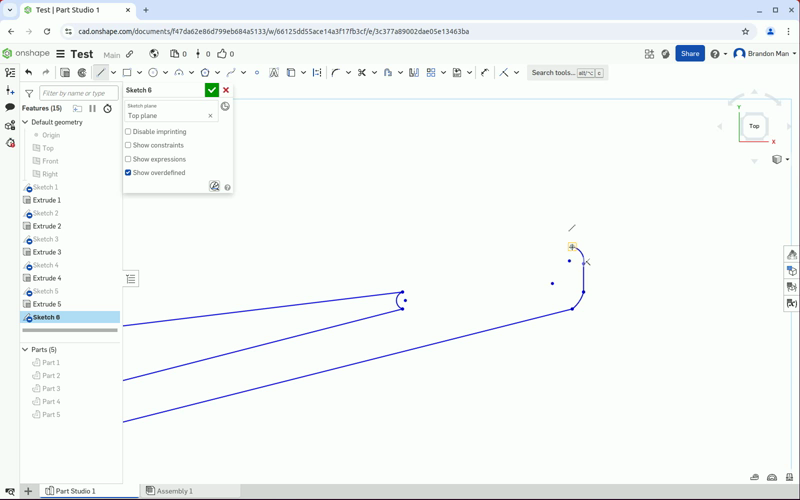
scroll(-6)
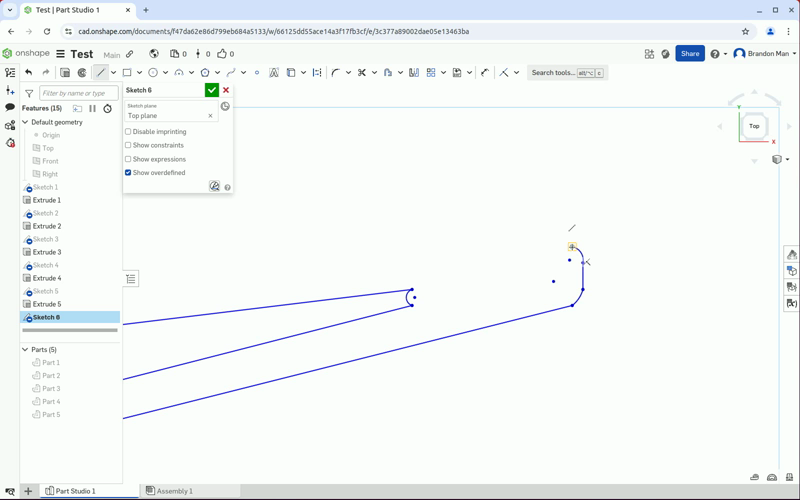
scroll(-6)
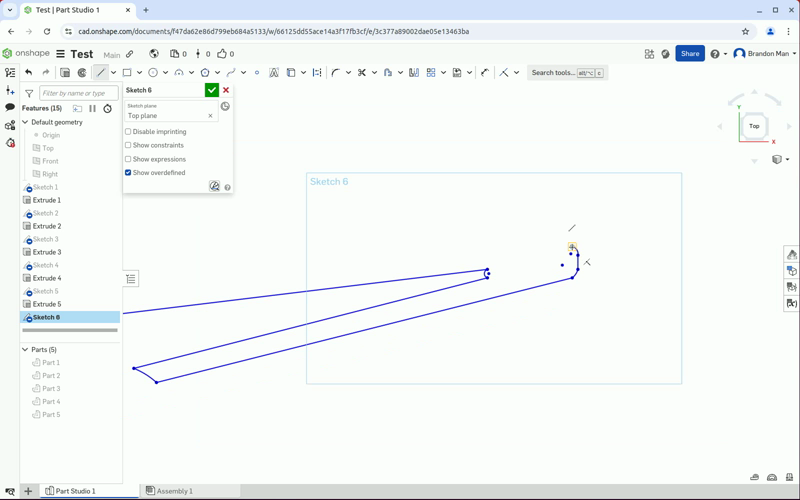
scroll(-6)
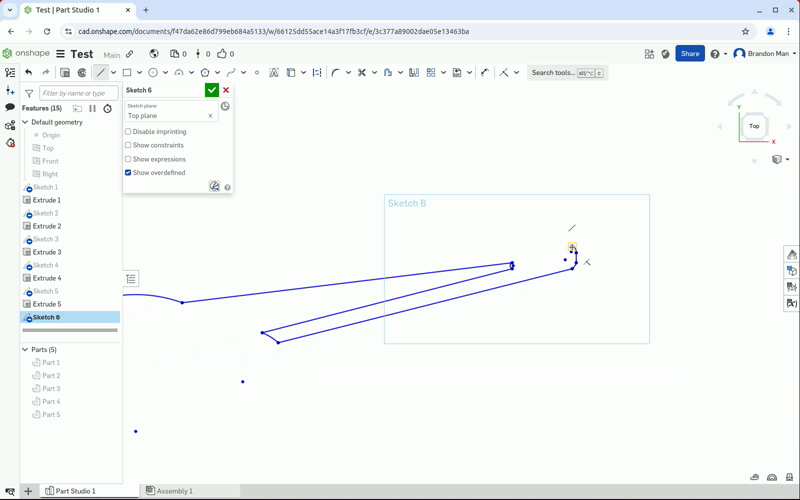
scroll(-6)
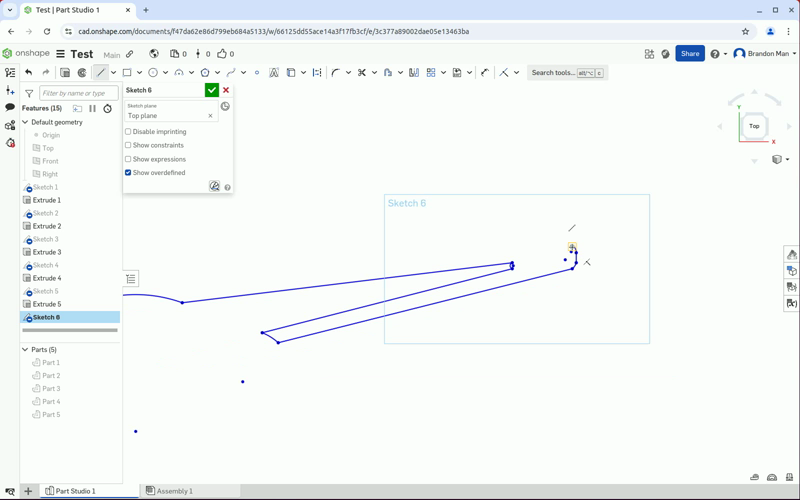
scroll(-6)
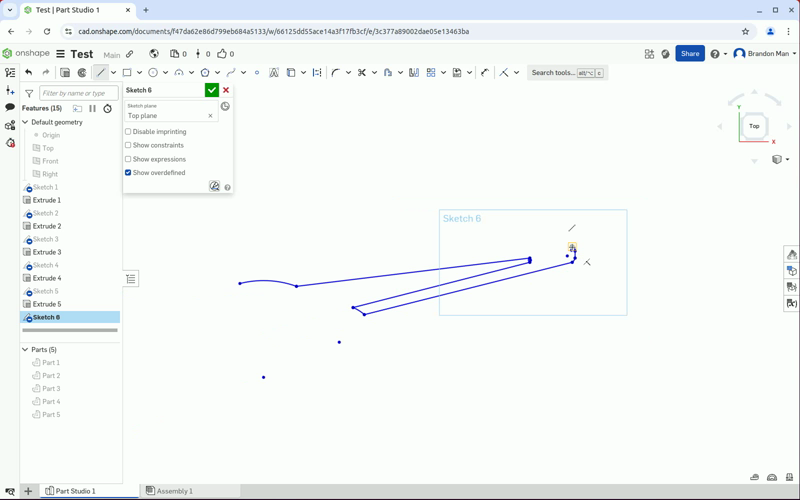
scroll(-6)
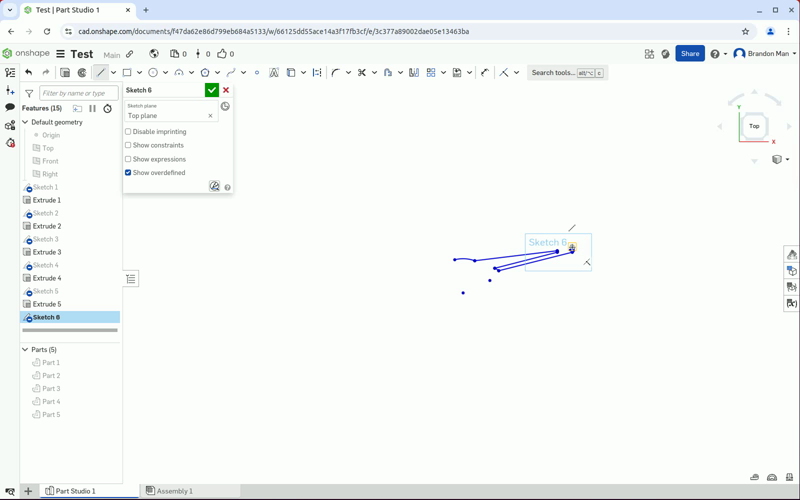
key_down(shift)
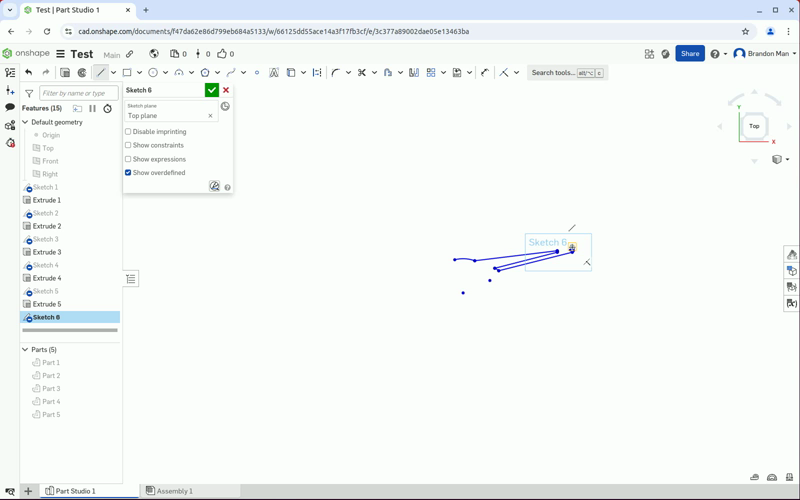
mouse_move(454, 259)
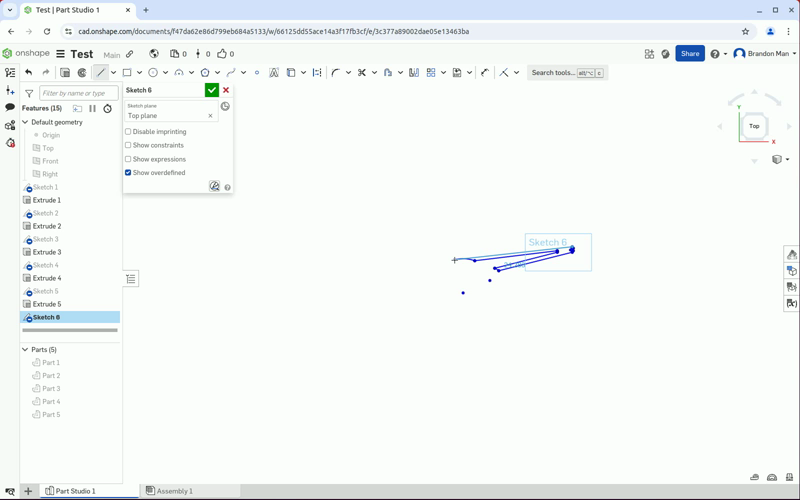
key_up(shift)
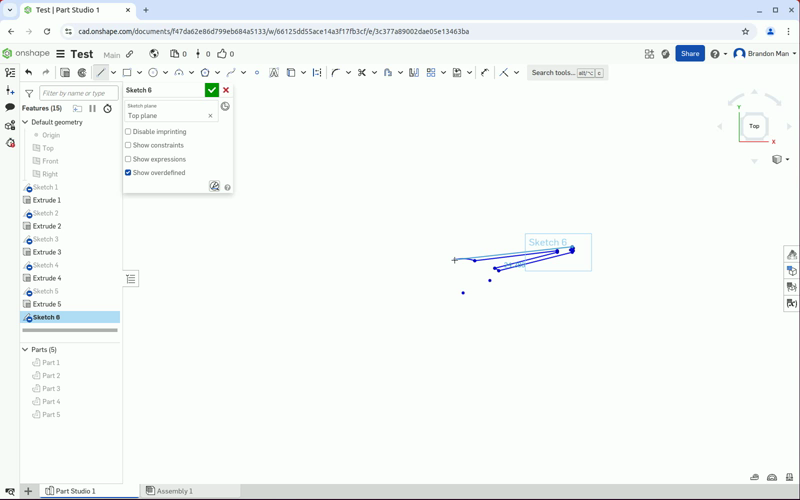
click(454, 259)
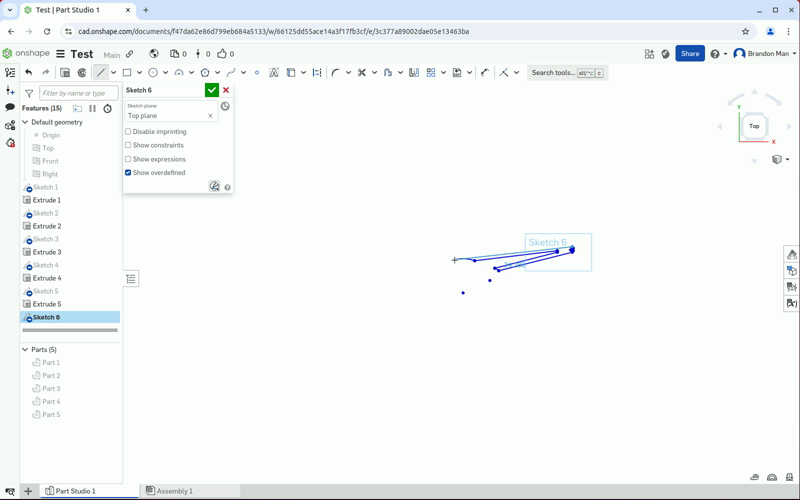
key(esc)
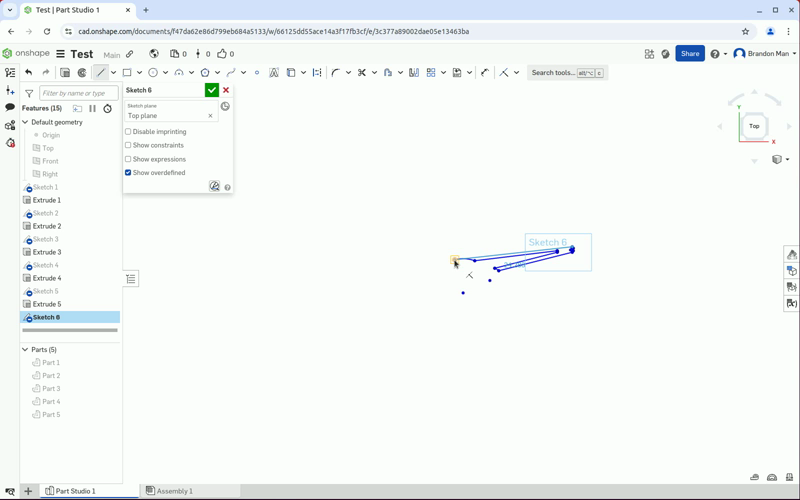
mouse_move(571, 250)
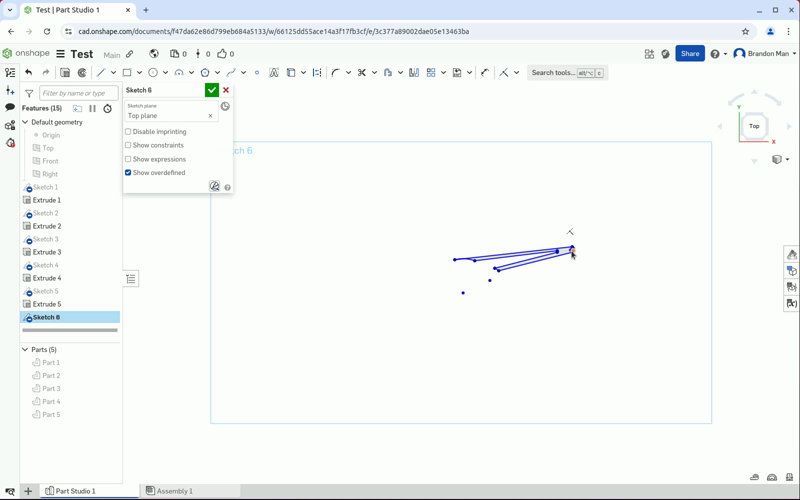
scroll(6)
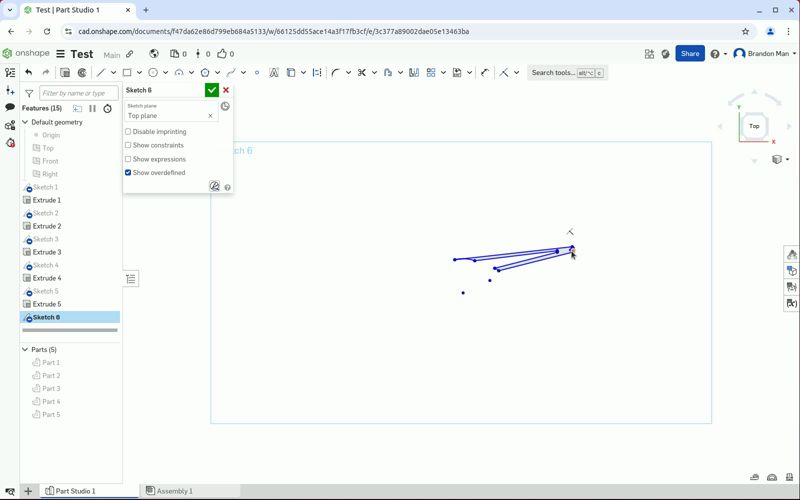
scroll(6)
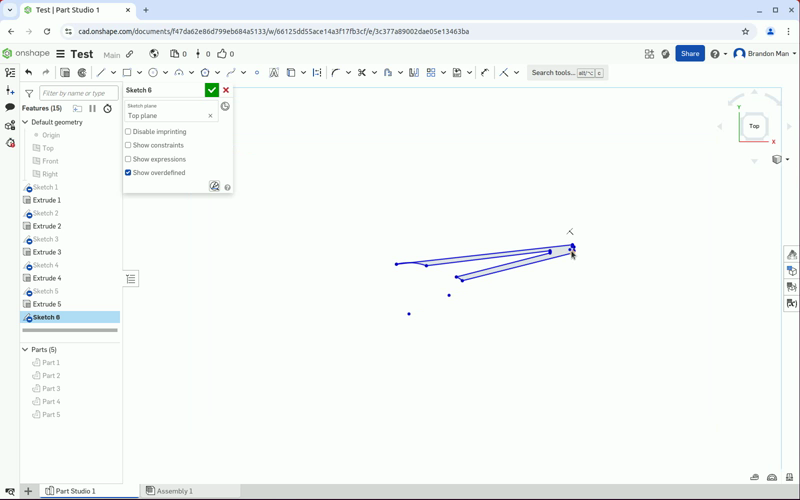
scroll(6)
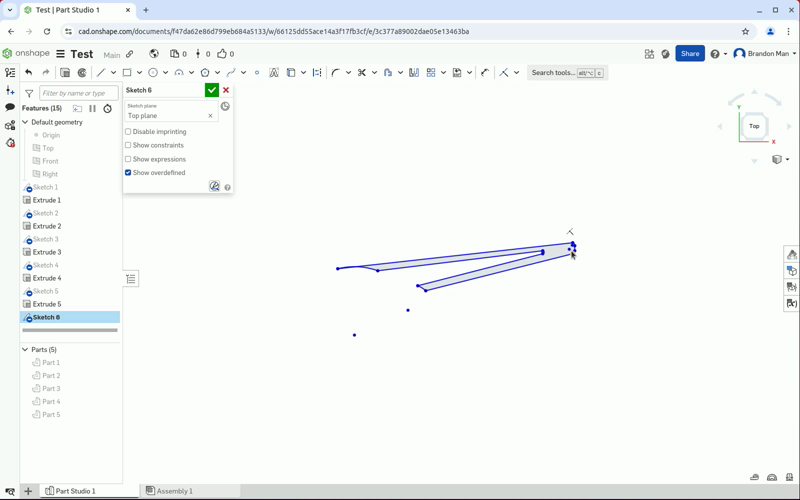
scroll(6)
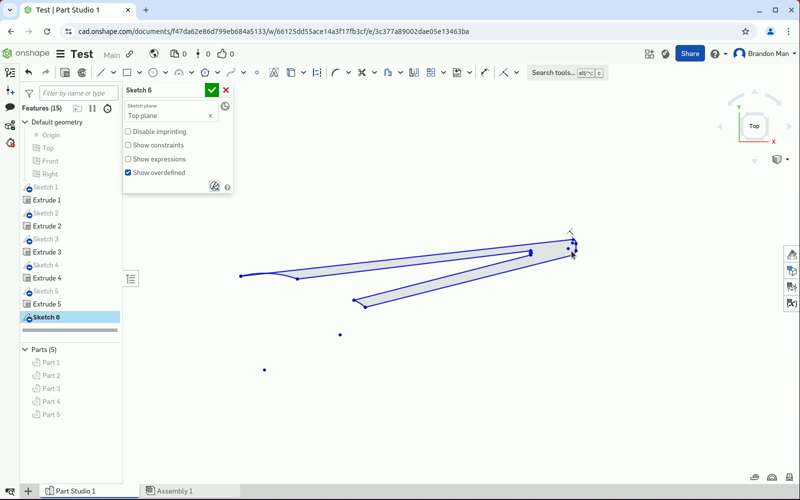
scroll(6)
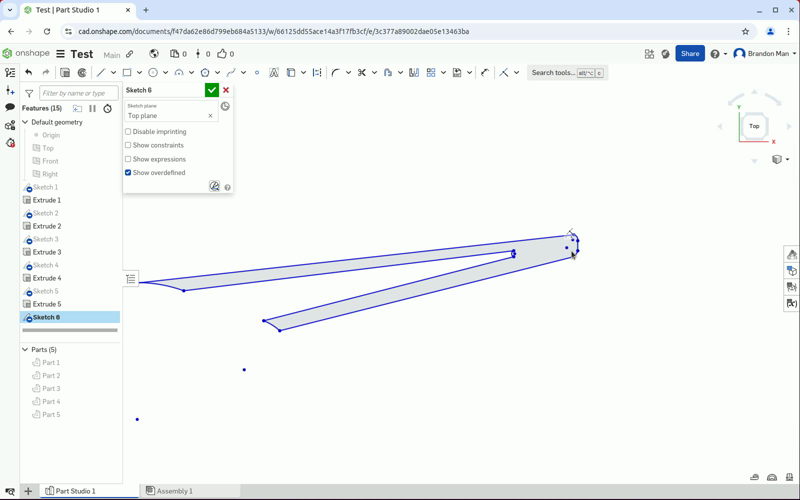
scroll(6)
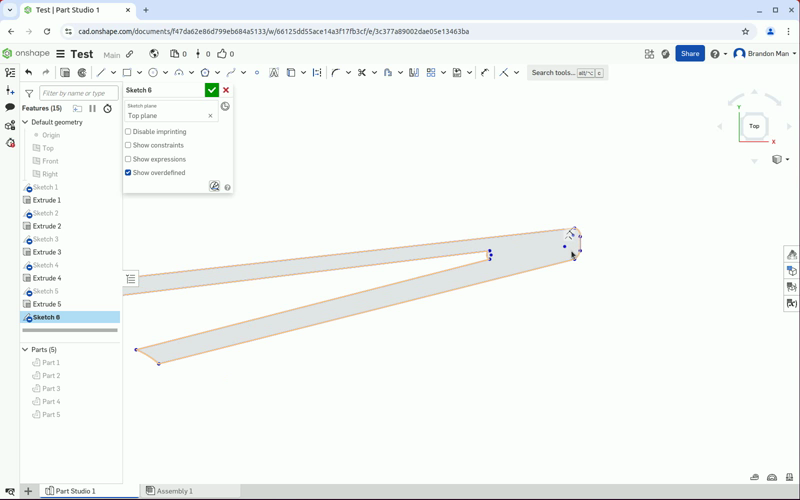
scroll(6)
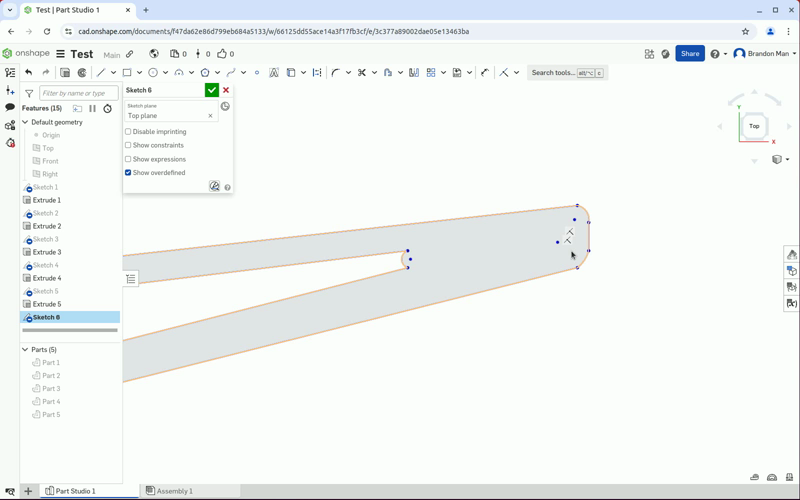
click(571, 250)
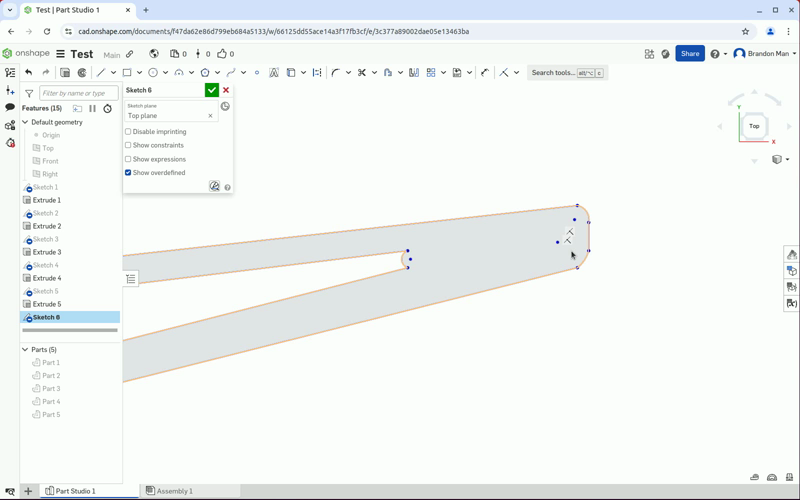
scroll(-6)
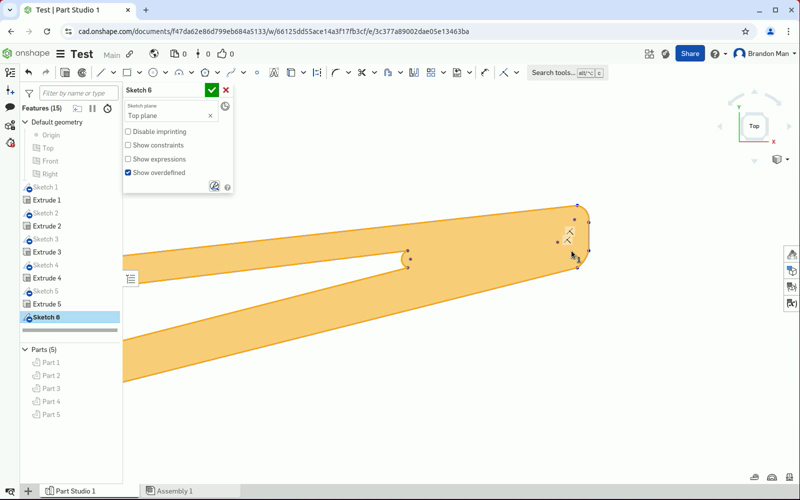
scroll(-6)
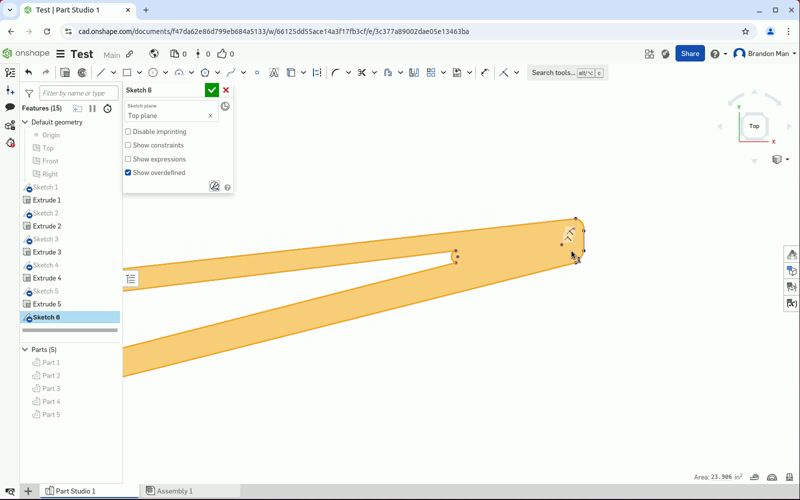
scroll(-6)
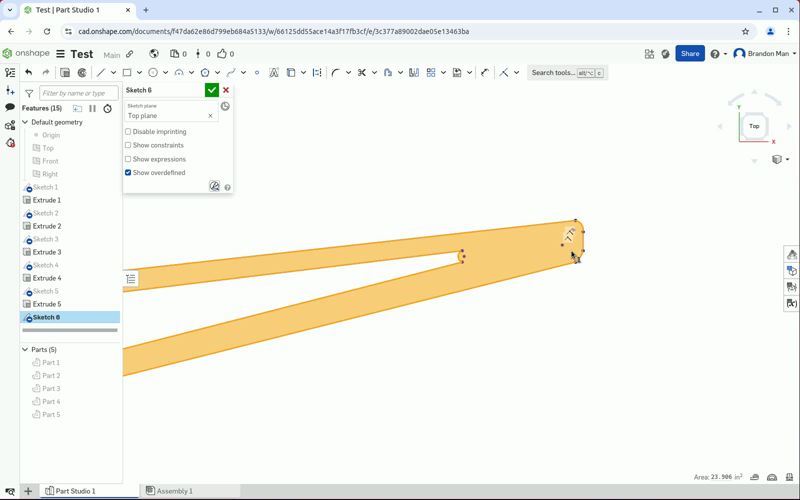
scroll(-6)
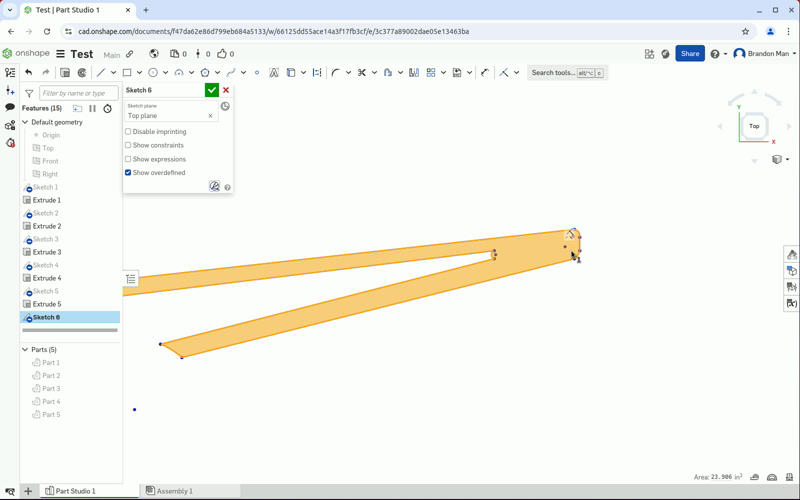
scroll(-6)
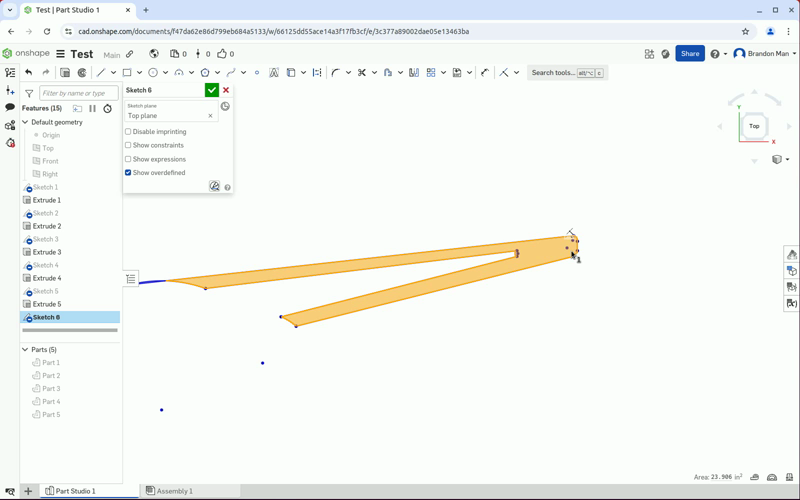
scroll(-6)
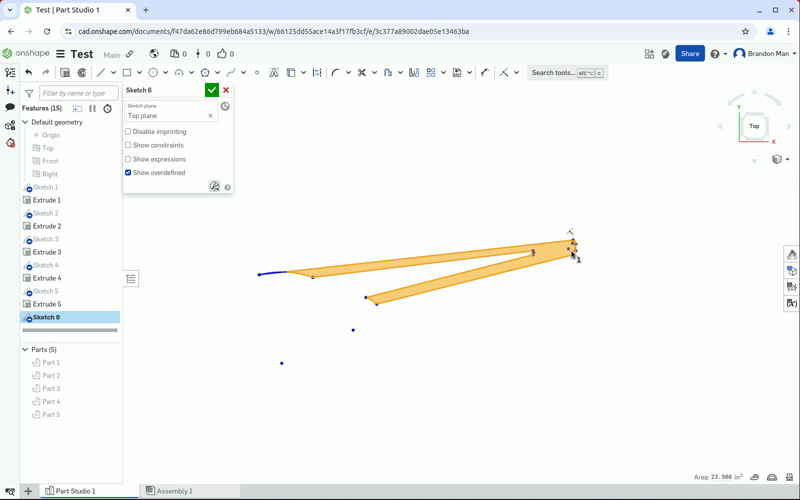
scroll(-6)
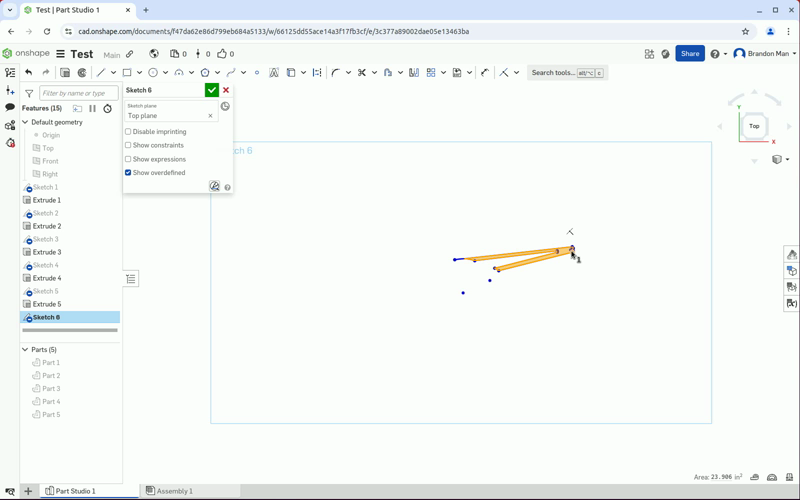
mouse_move(73, 352)
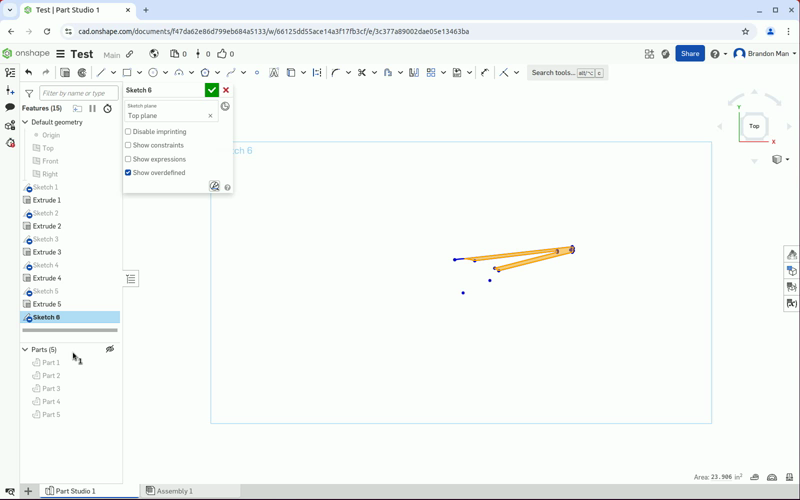
key(shift+y)
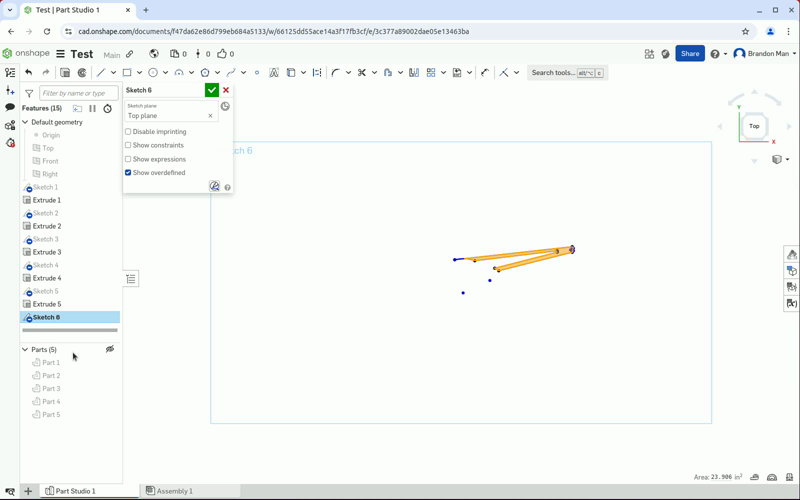
key(shift+e)
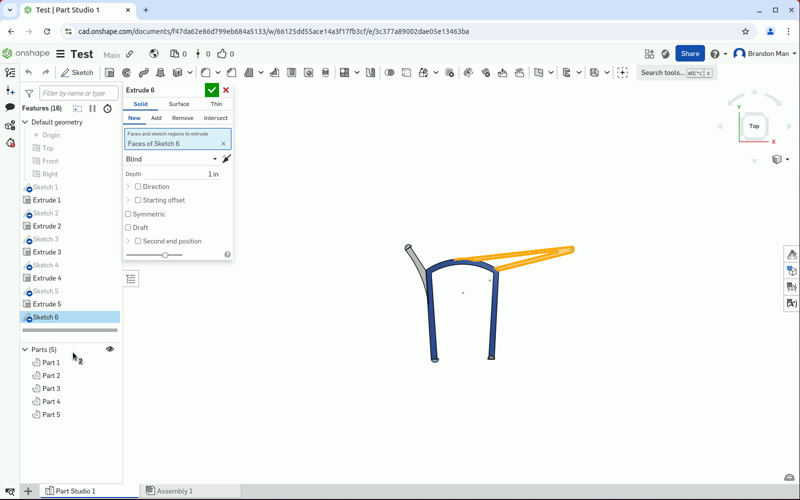
mouse_move(143, 106)
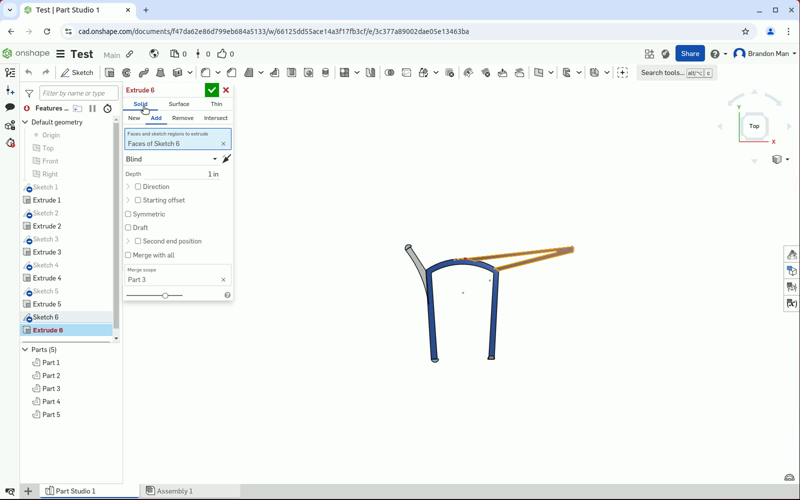
click(143, 106)
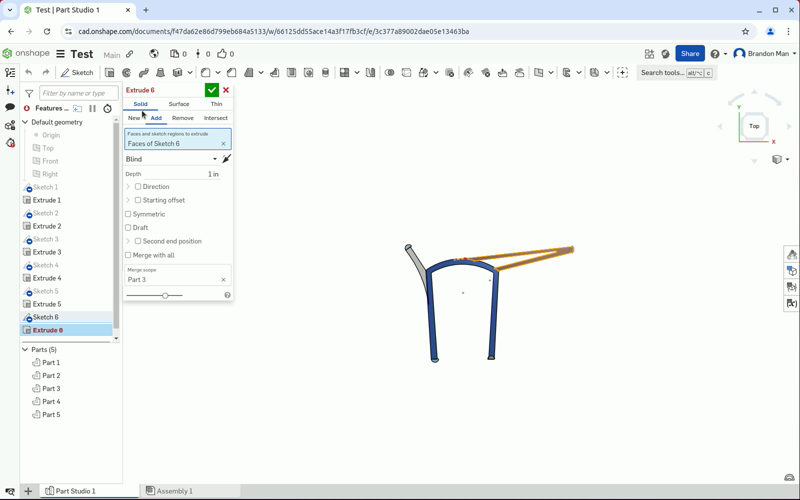
mouse_move(137, 120)
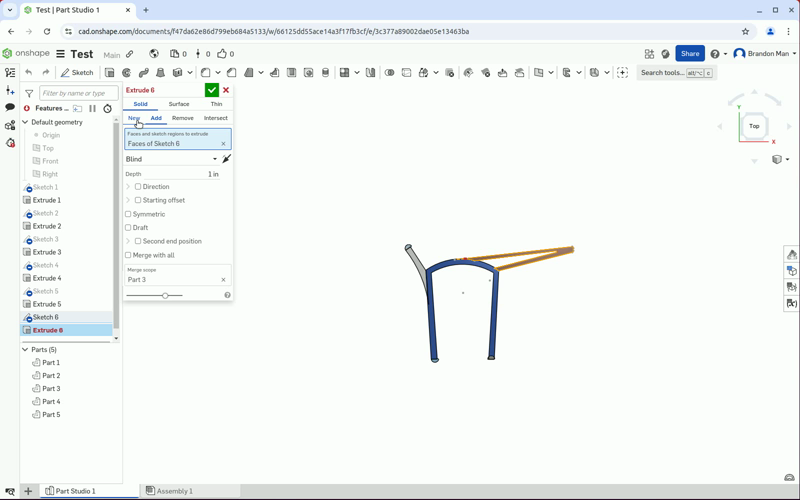
click(137, 120)
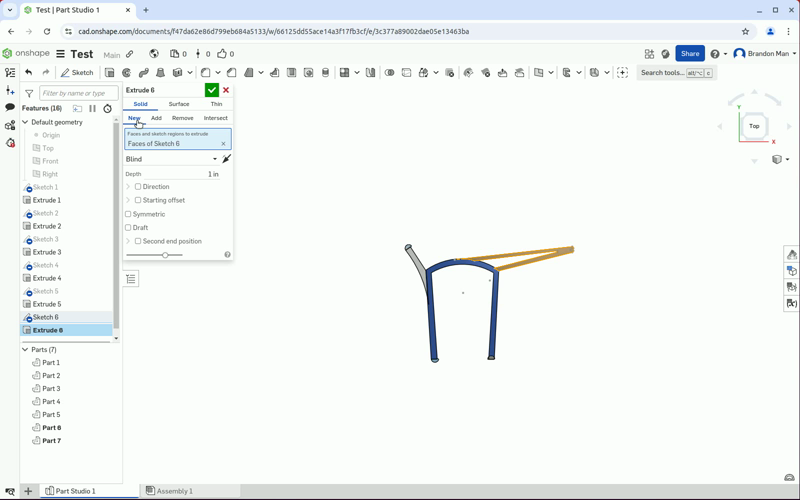
key(tab, 4)
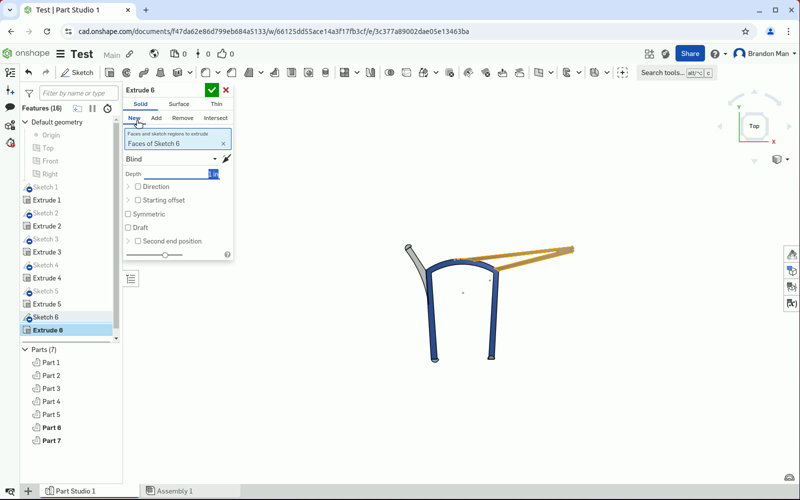
text(11.795)
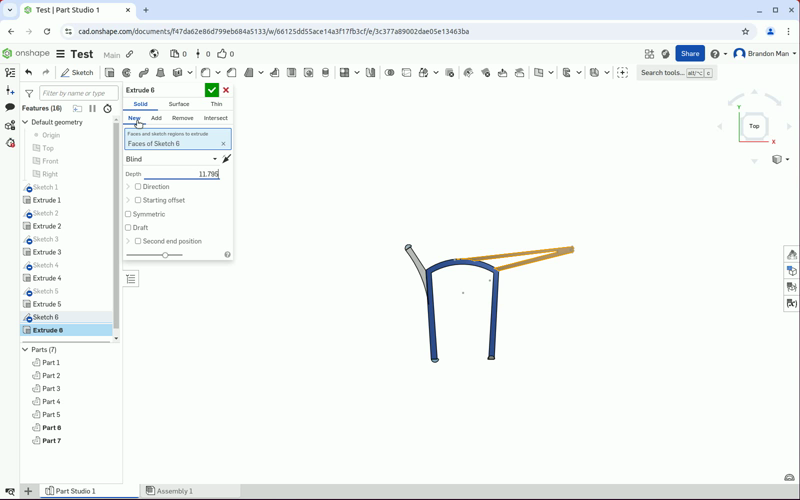
key(enter)
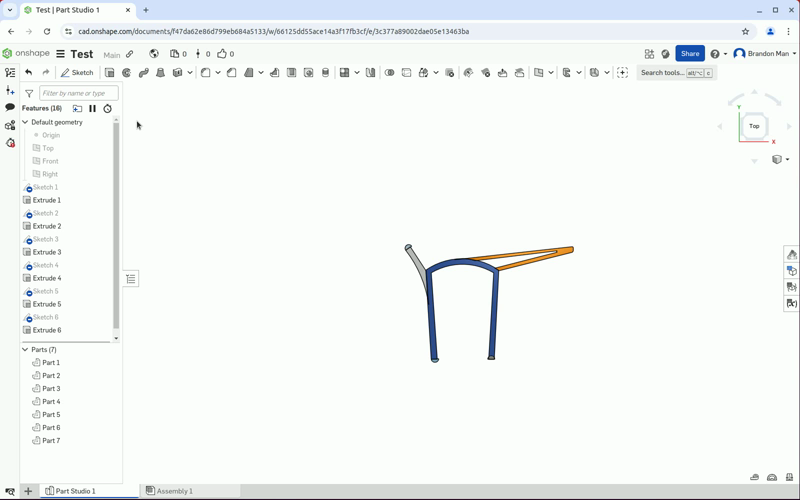
key(shift+h)
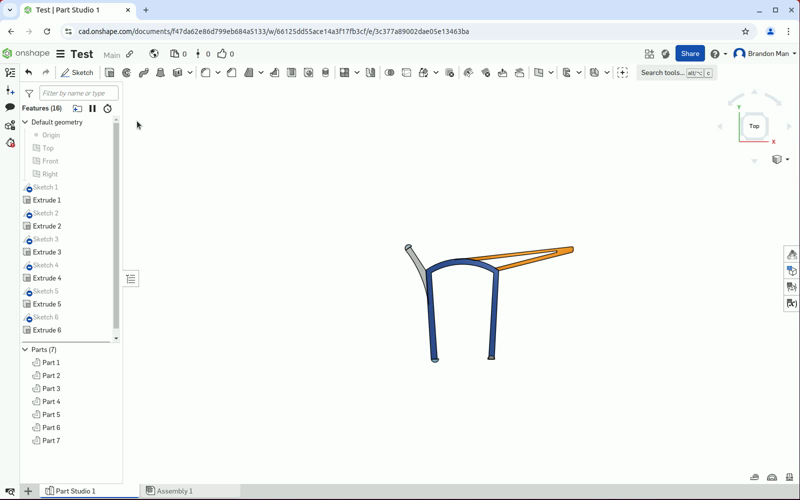
key(shift+h)
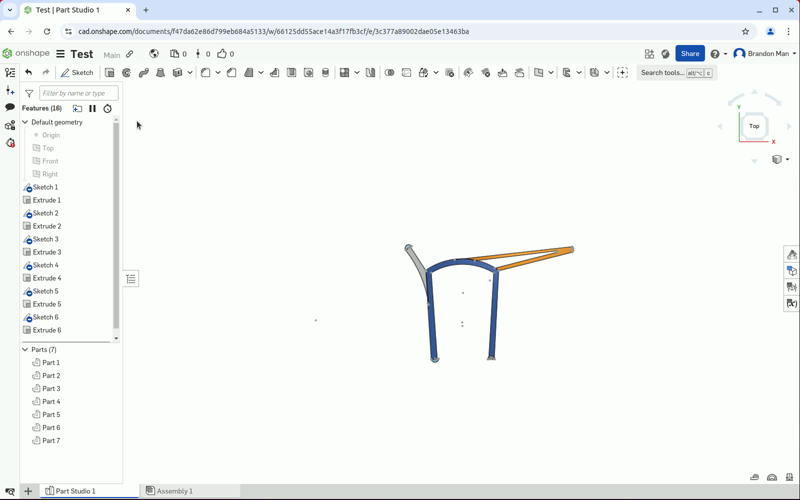
key(shift+7)
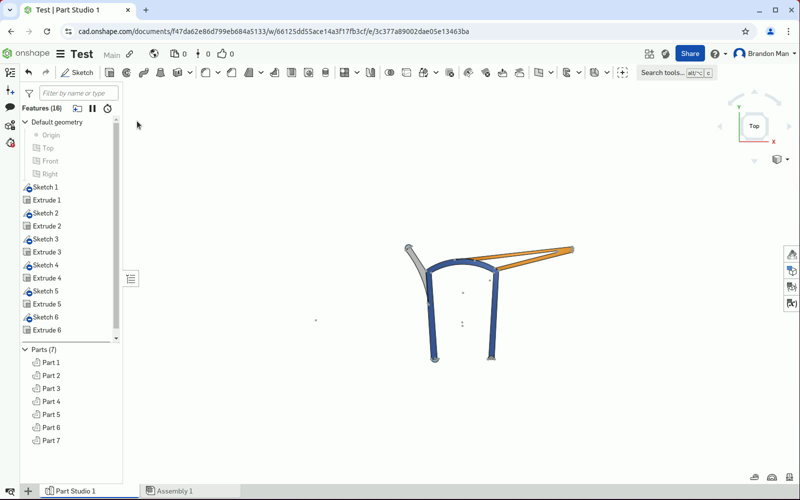
key(up, 3)
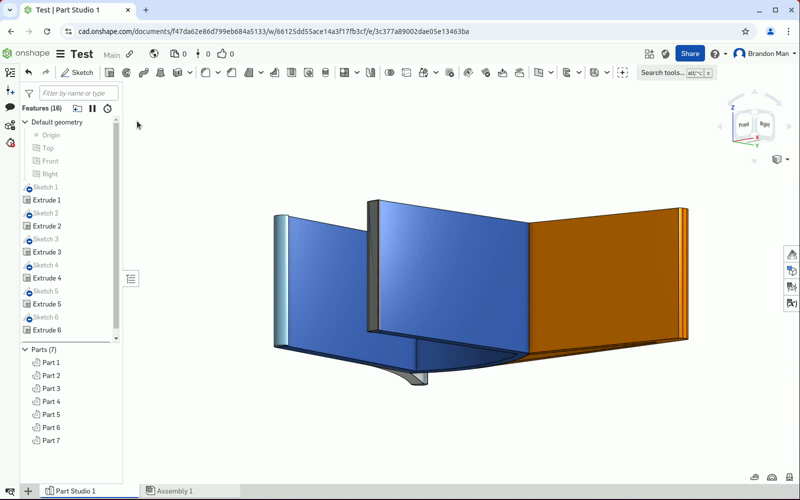
key(left, 3)
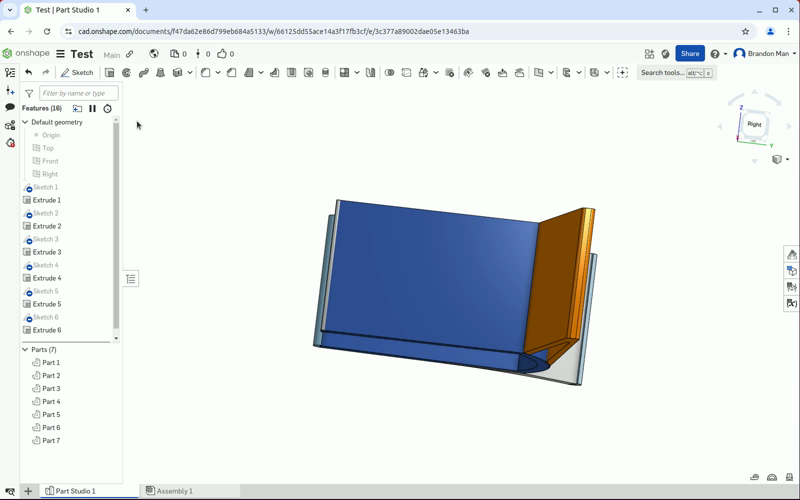
key(right, 3)
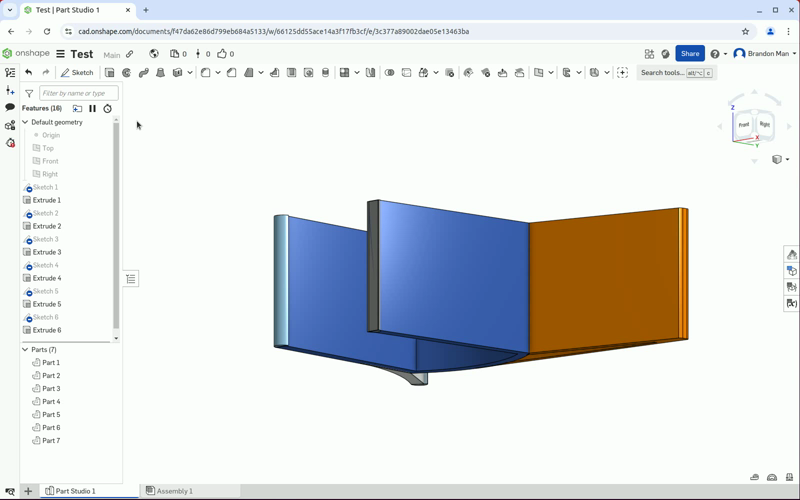
key(down, 3)
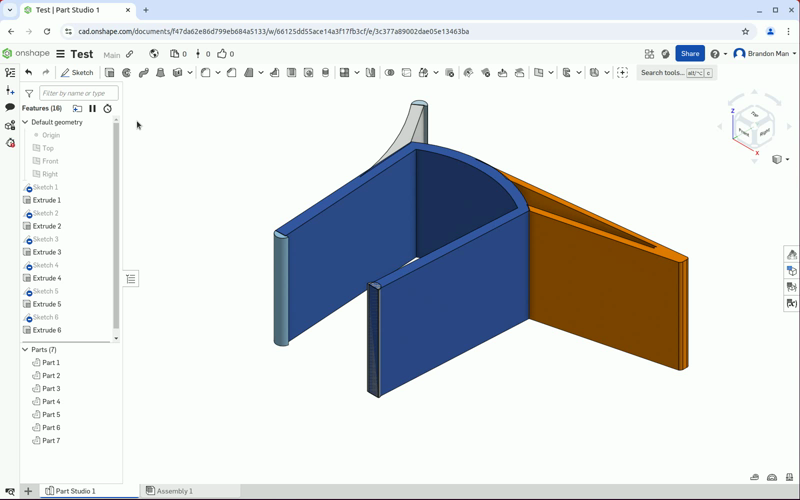
mouse_move(69, 189)
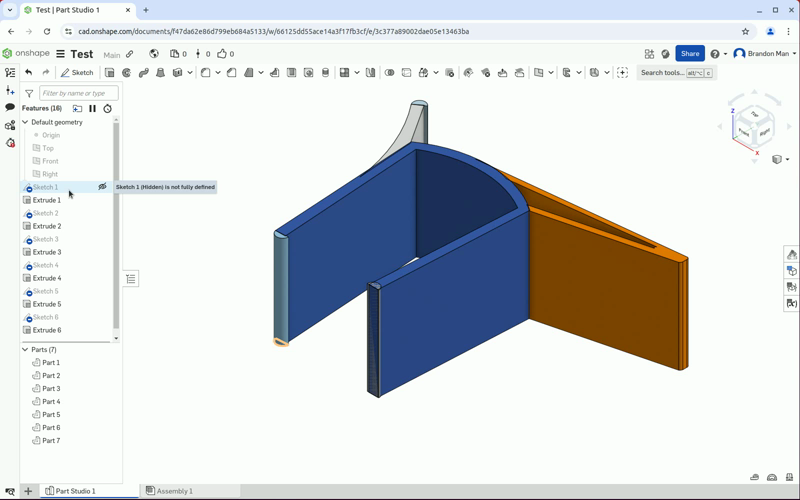
click(69, 189)